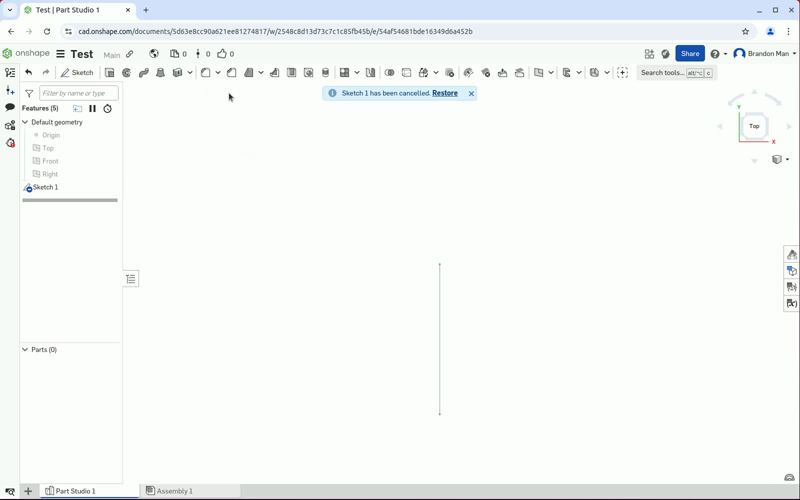
key(shift+h)
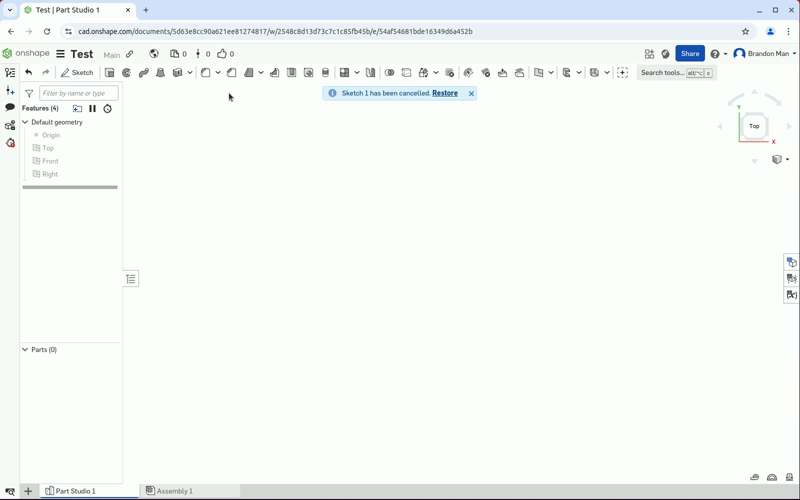
mouse_move(73, 352)
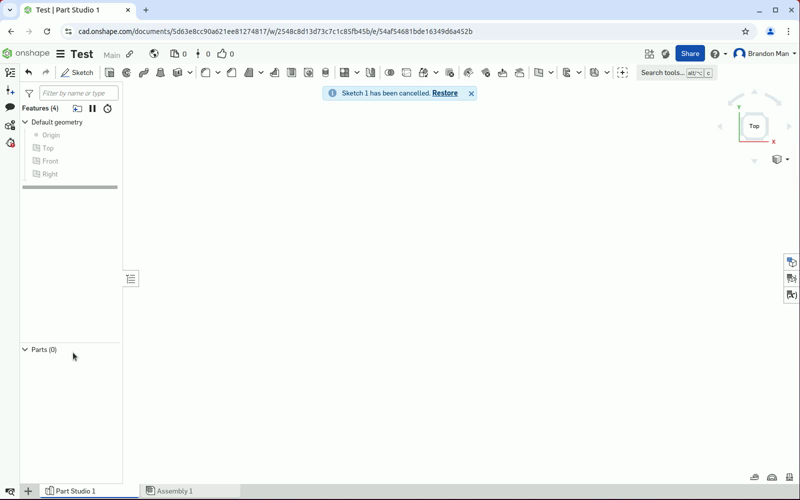
key(y)
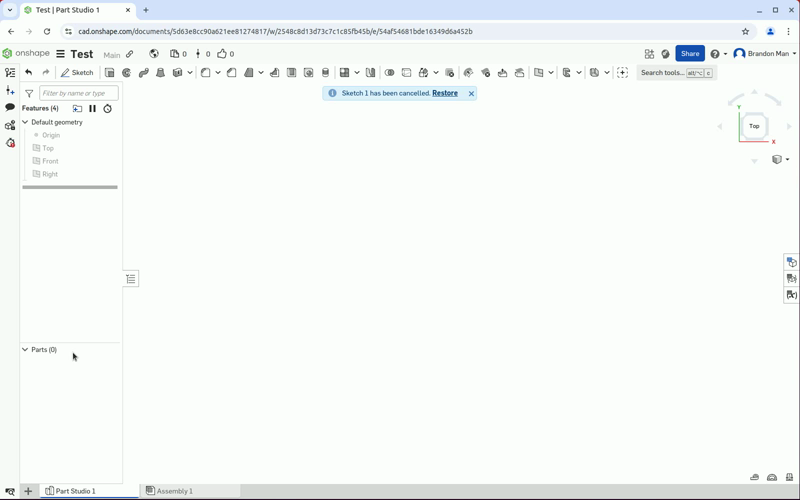
key(shift+p)
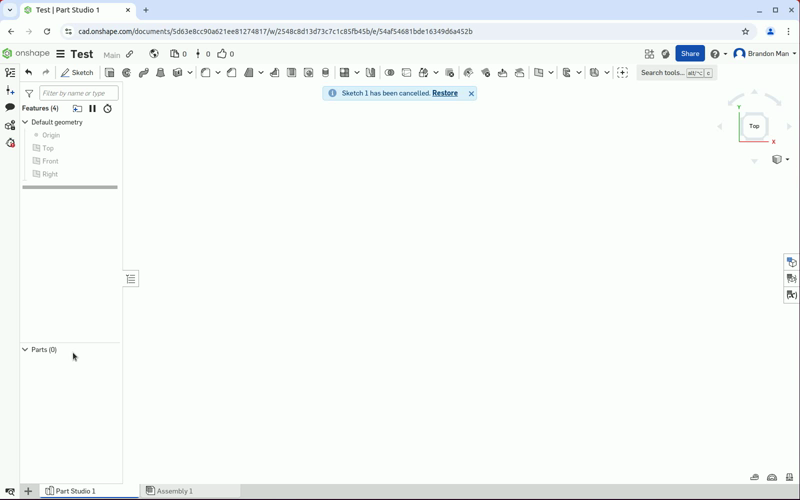
key(space)
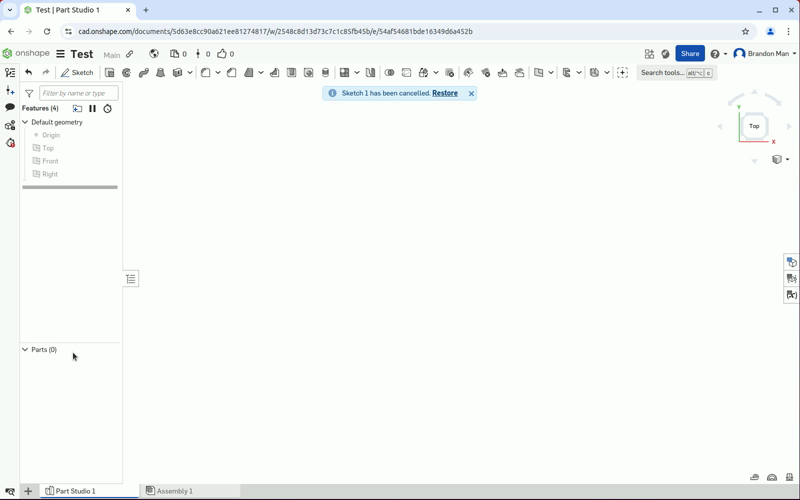
key_down(shift)
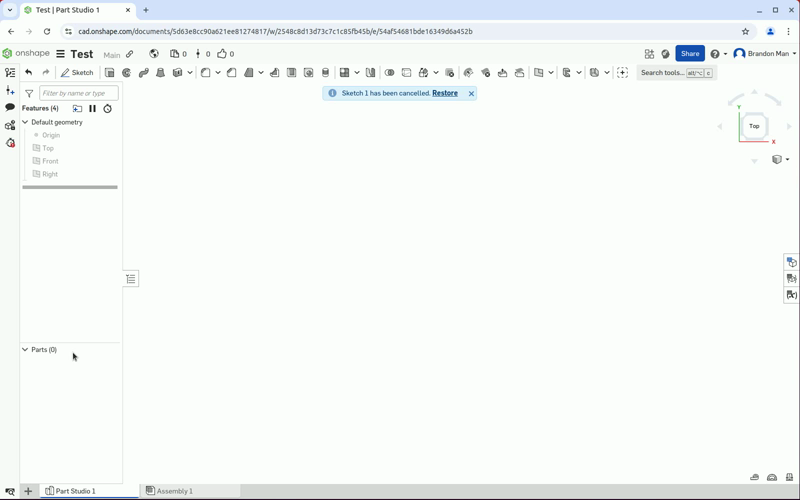
key(up)
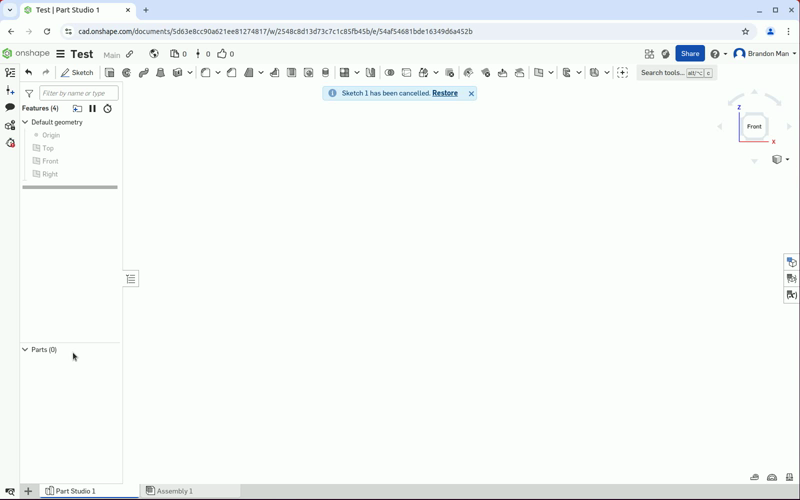
key_up(shift)
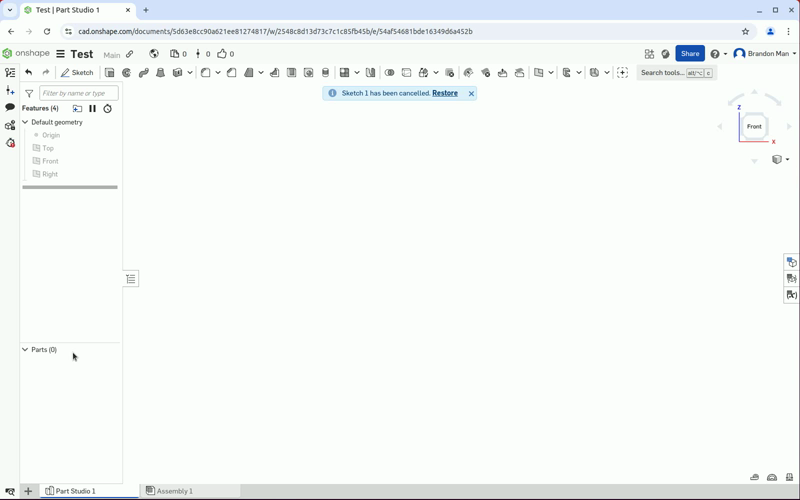
mouse_move(73, 352)
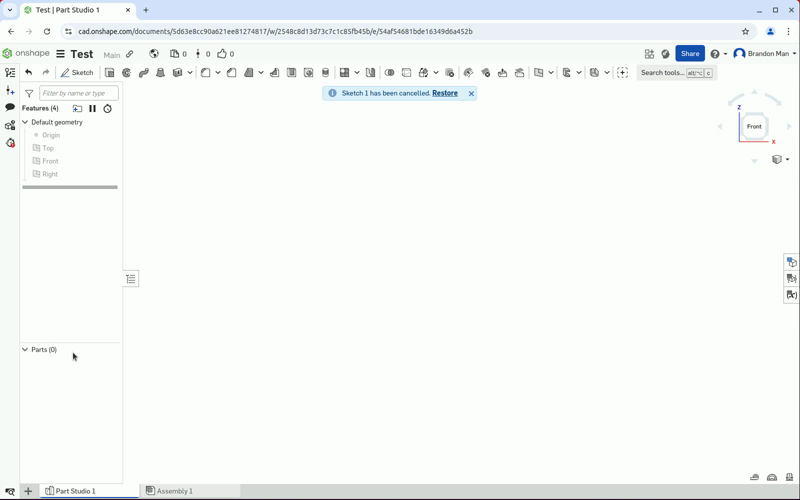
key(shift+y)
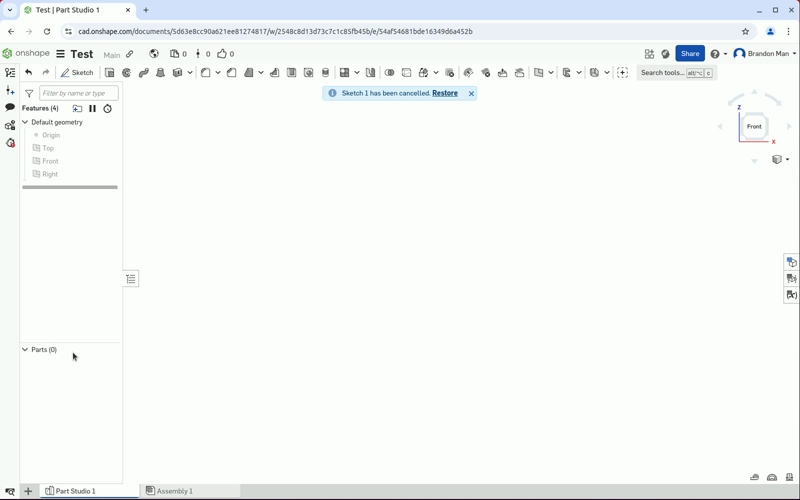
key(shift+s)
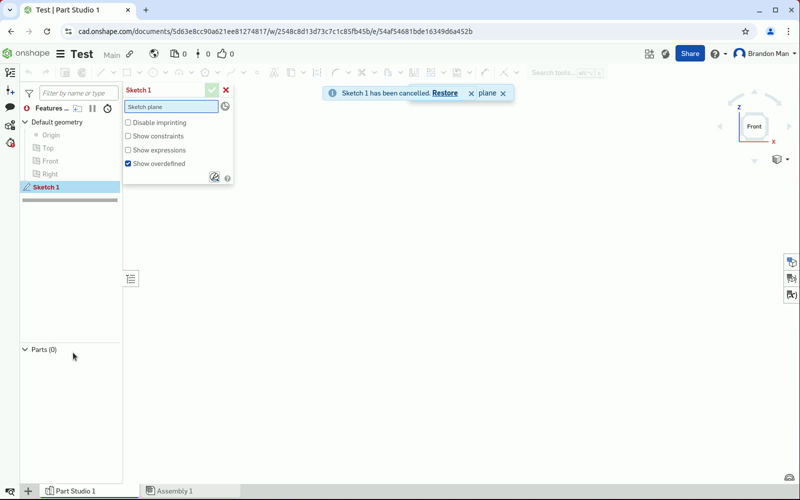
mouse_move(73, 163)
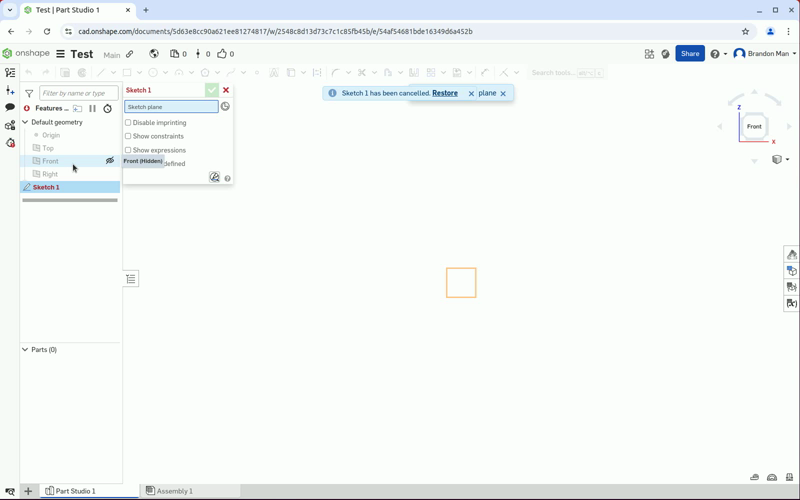
click(73, 163)
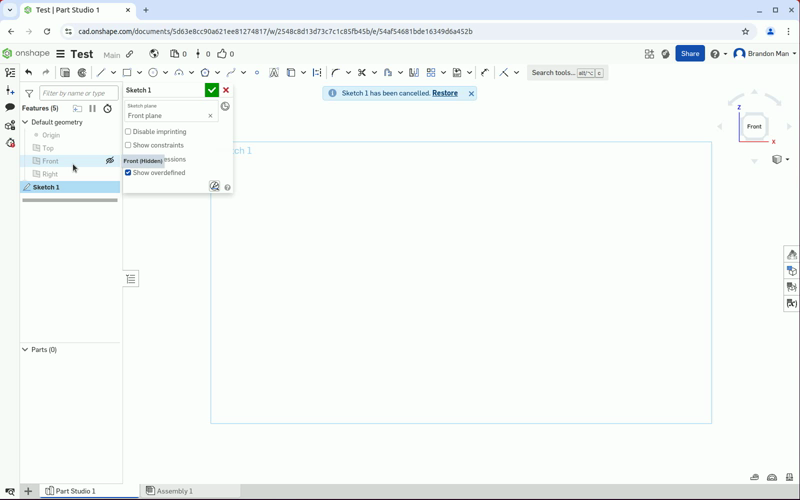
mouse_move(73, 352)
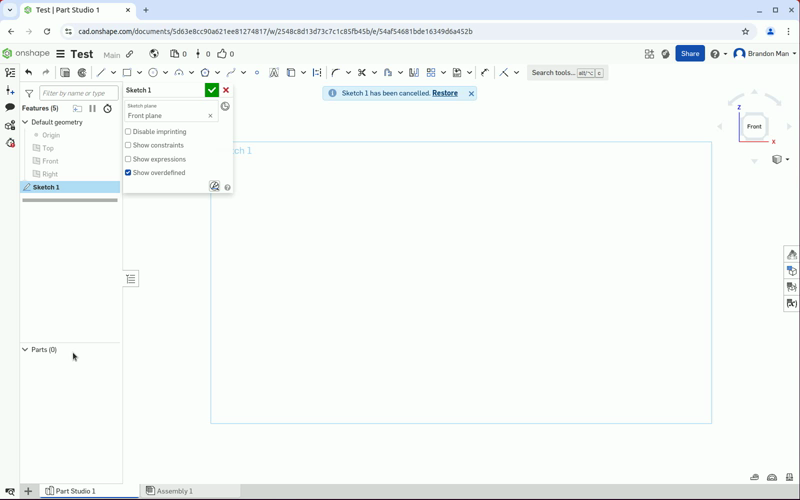
key(y)
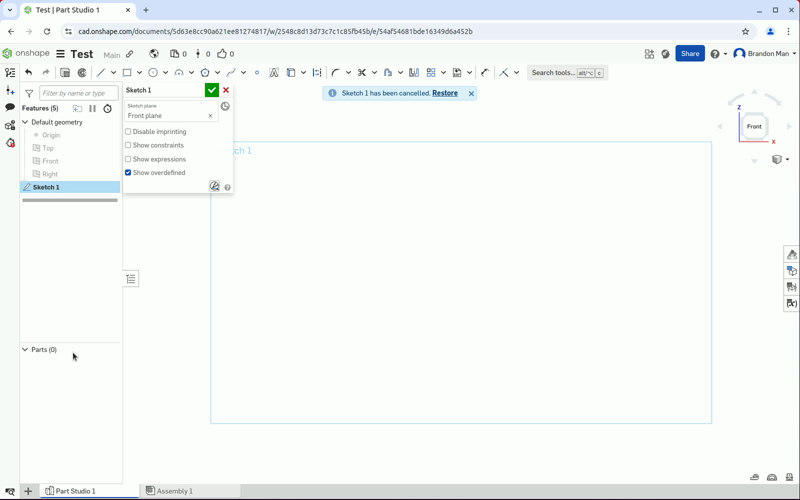
key(l)
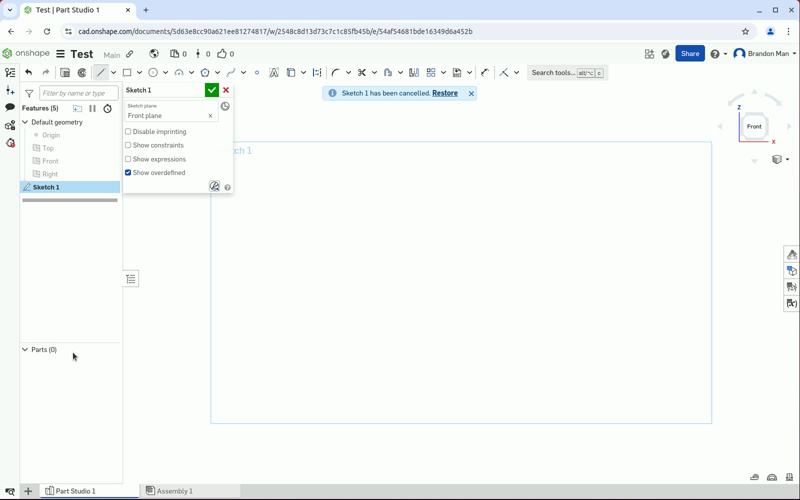
key_down(shift)
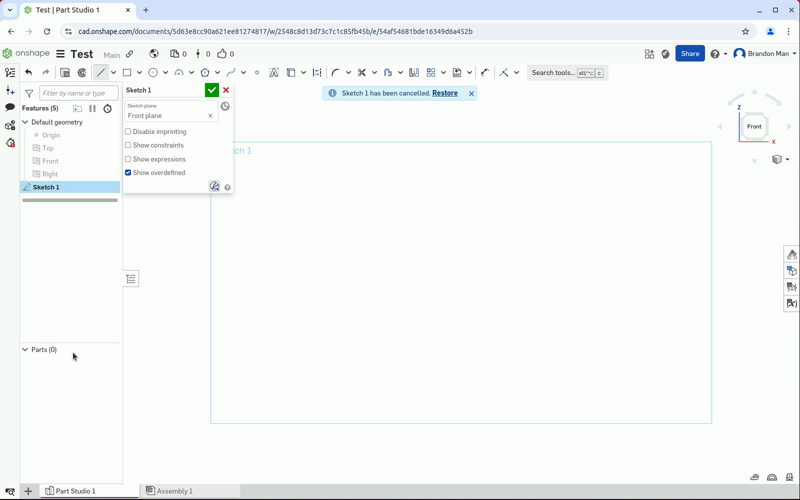
mouse_move(406, 264)
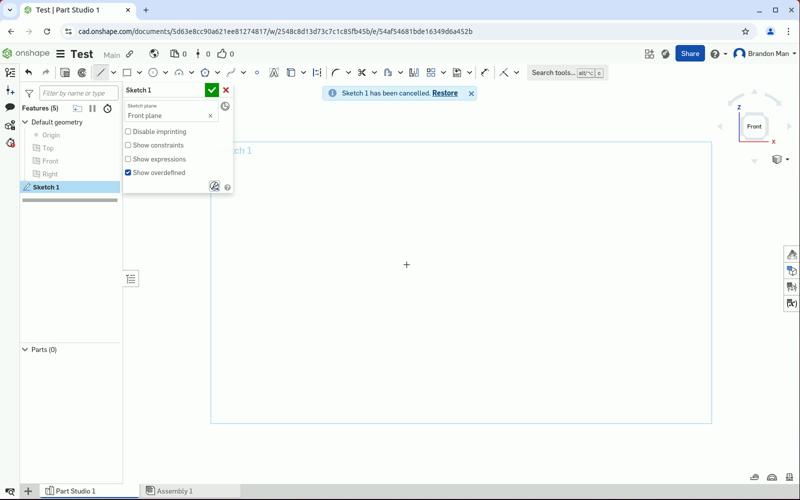
click(406, 264)
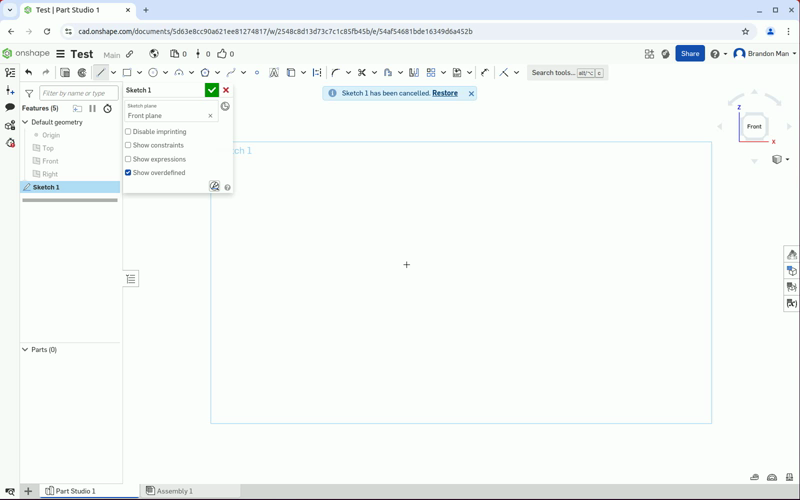
key_up(shift)
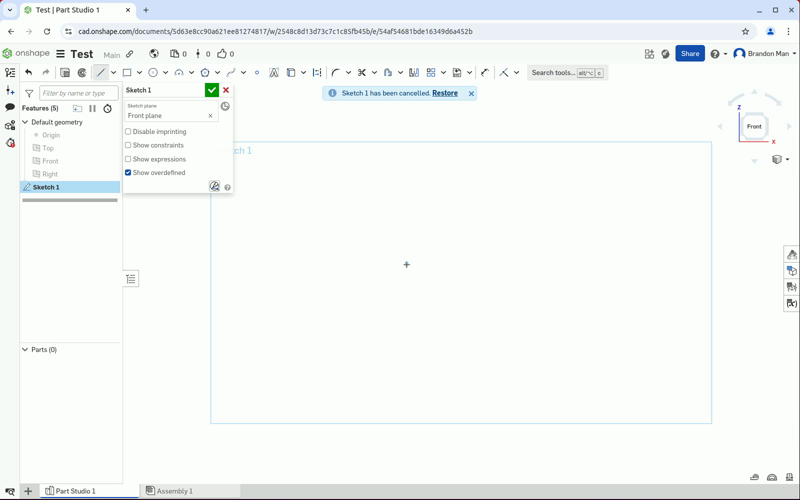
key_down(shift)
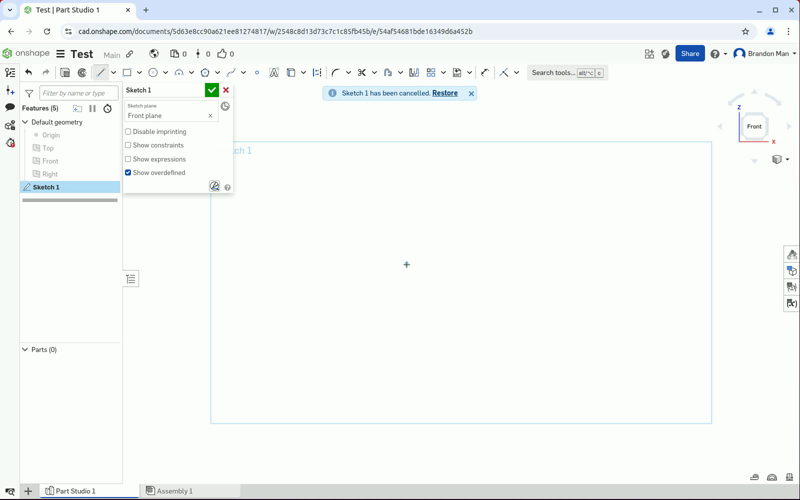
mouse_move(436, 264)
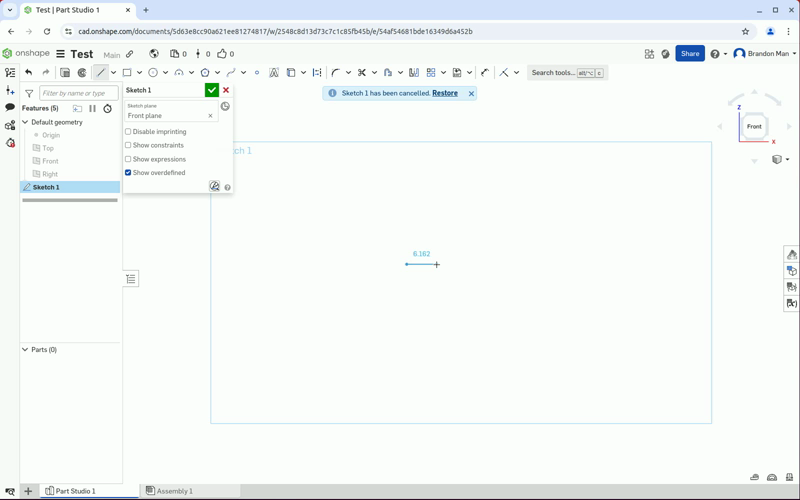
mouse_move(419, 284)
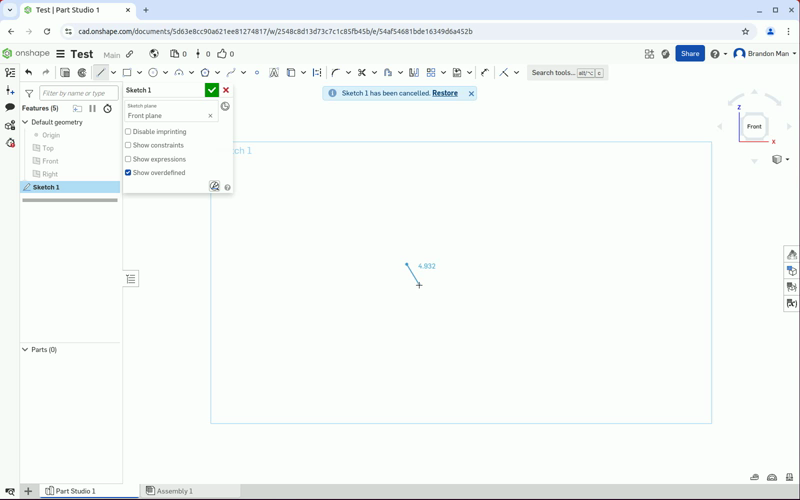
click(419, 284)
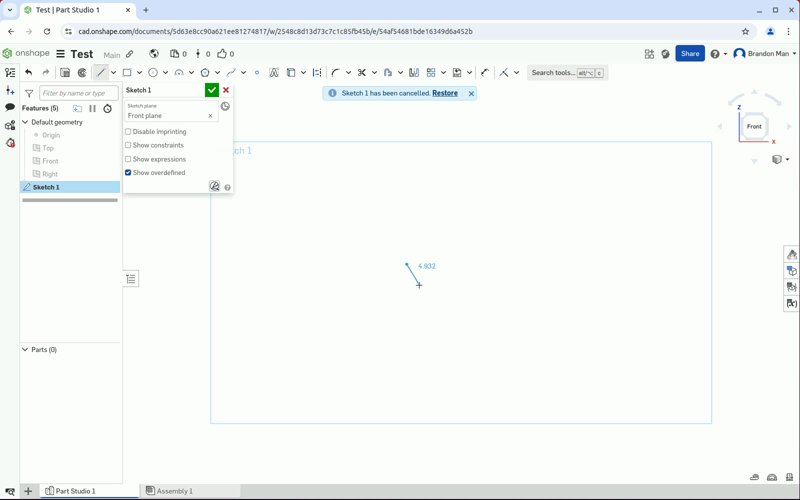
key_up(shift)
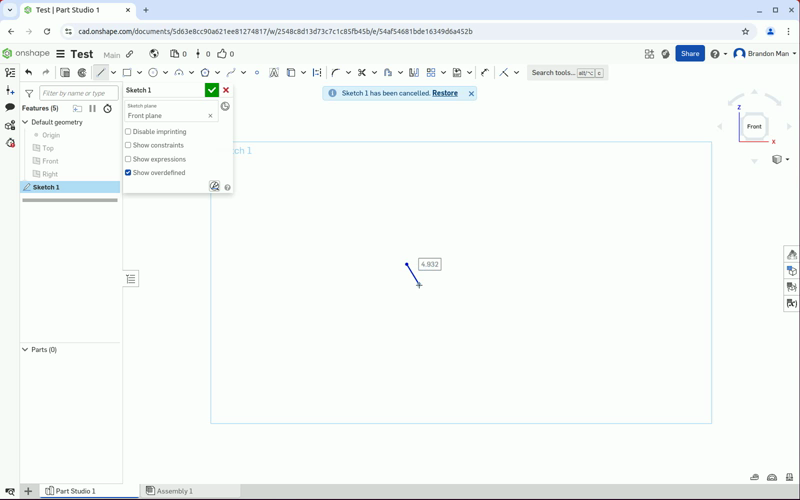
key_down(shift)
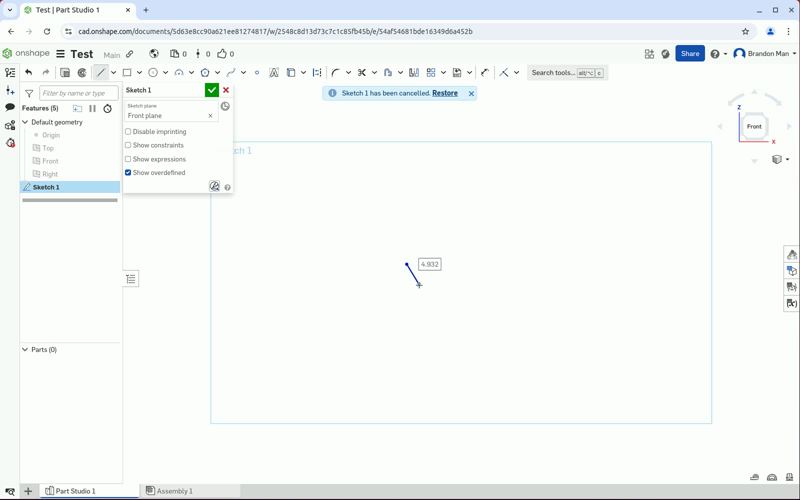
mouse_move(502, 284)
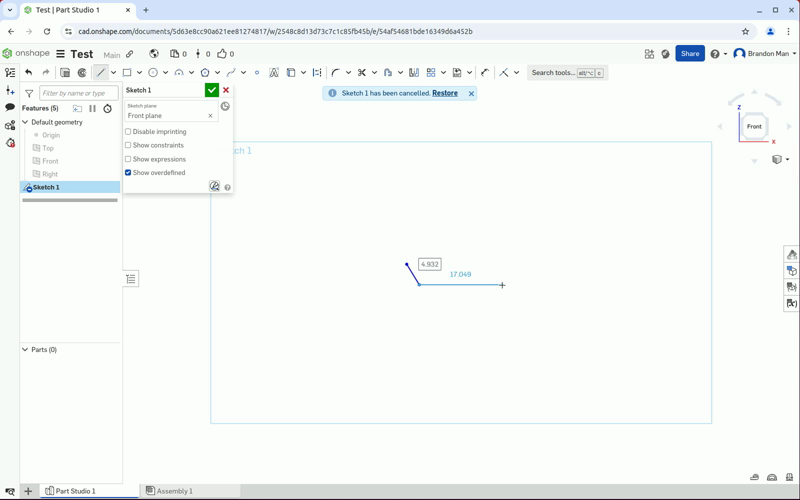
click(502, 284)
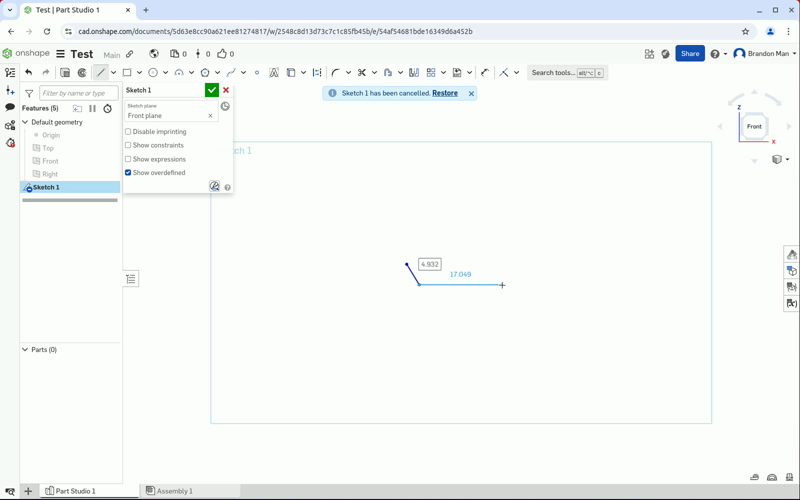
key_up(shift)
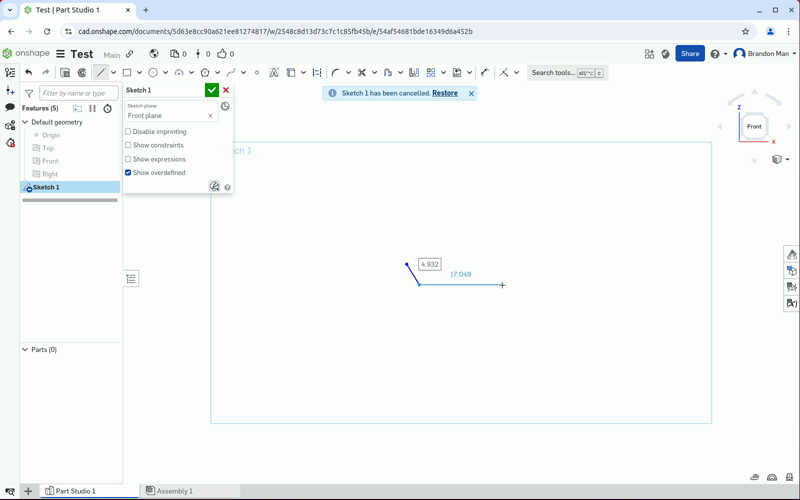
key_down(shift)
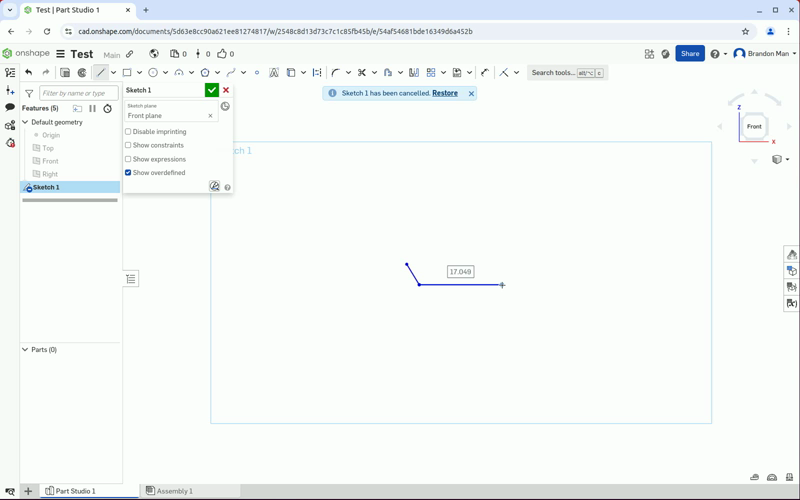
mouse_move(532, 284)
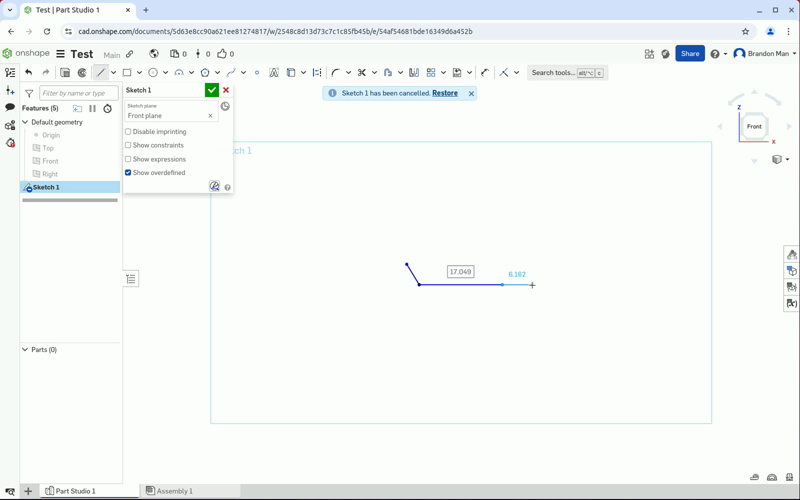
mouse_move(514, 264)
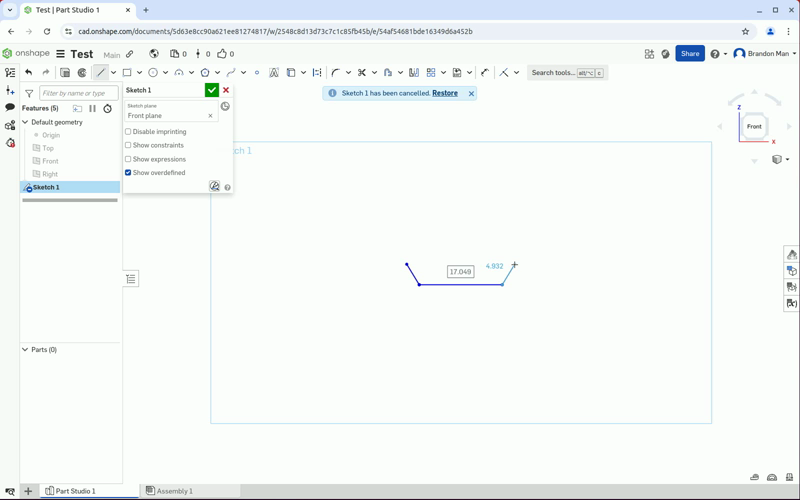
click(514, 264)
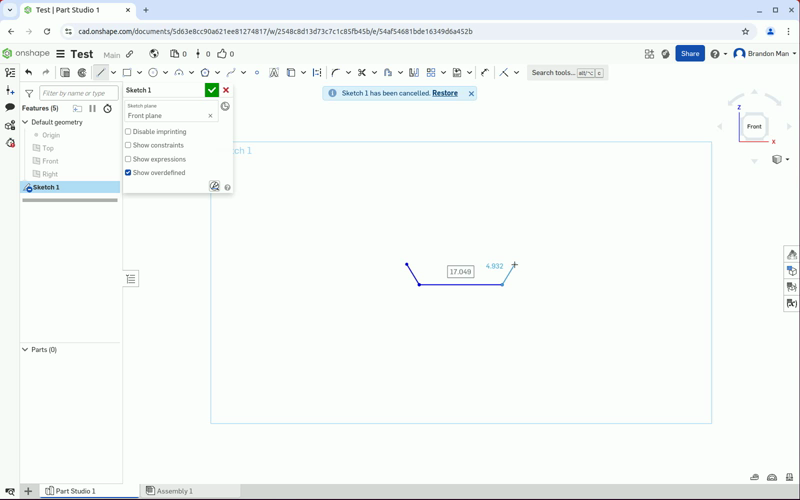
key_up(shift)
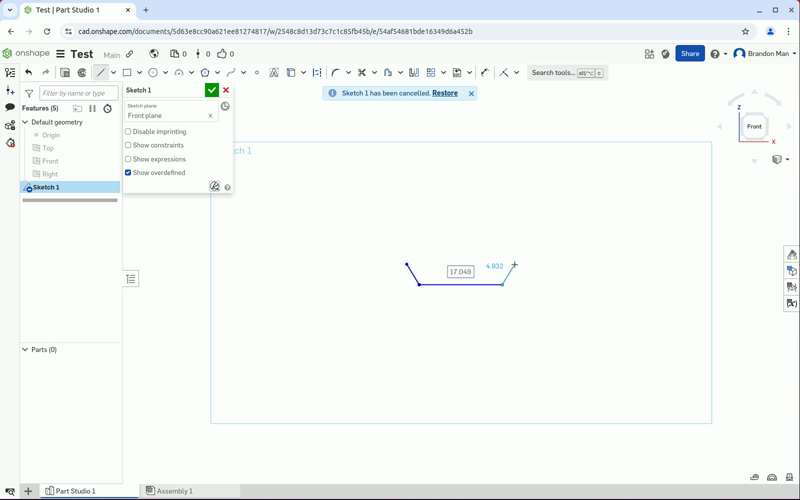
key_down(shift)
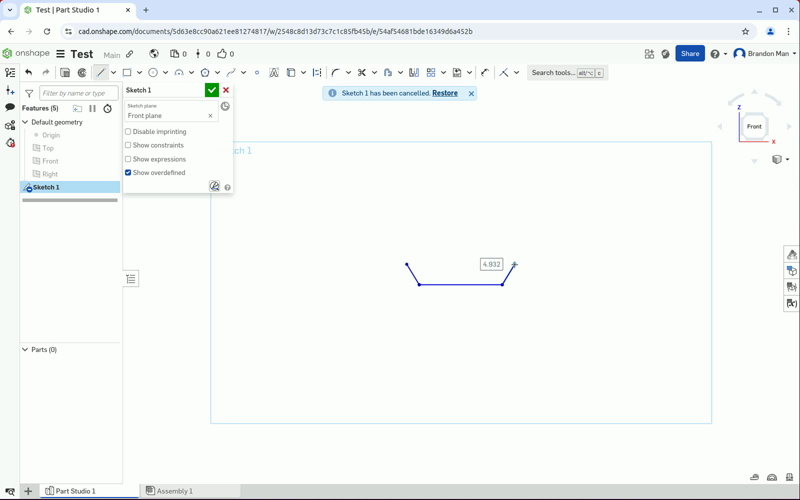
mouse_move(470, 188)
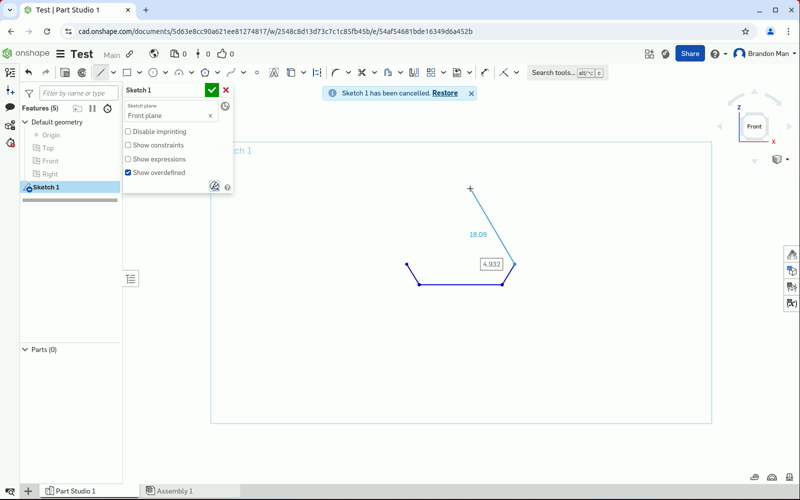
click(470, 188)
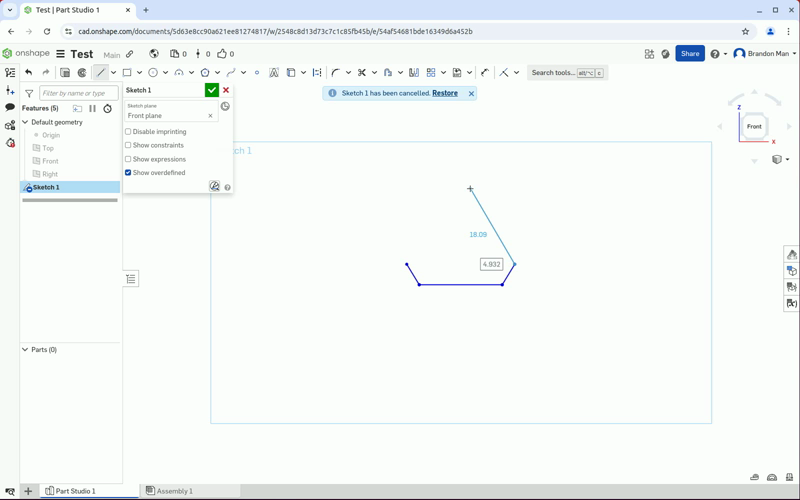
key_up(shift)
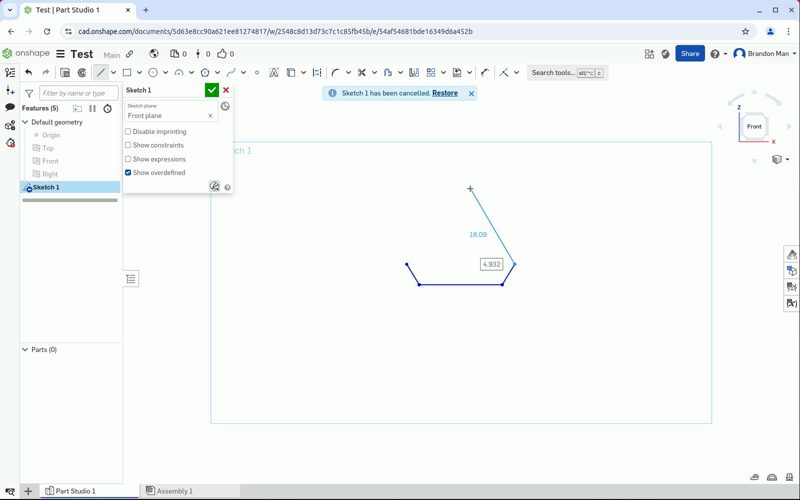
key_down(shift)
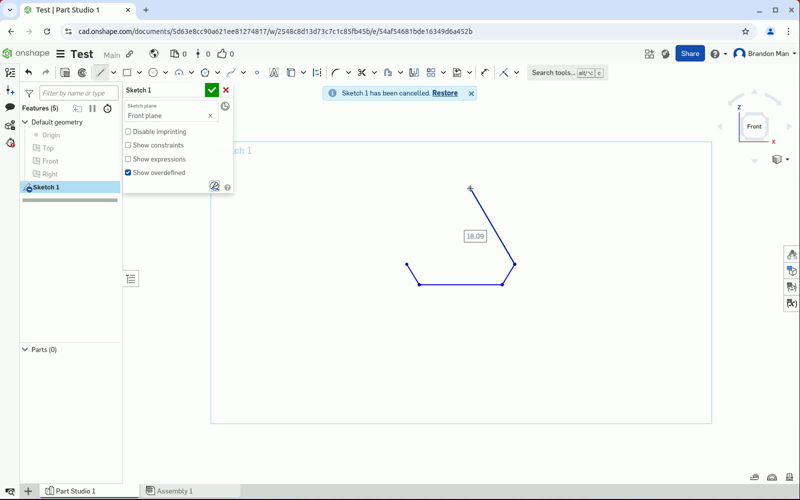
mouse_move(500, 188)
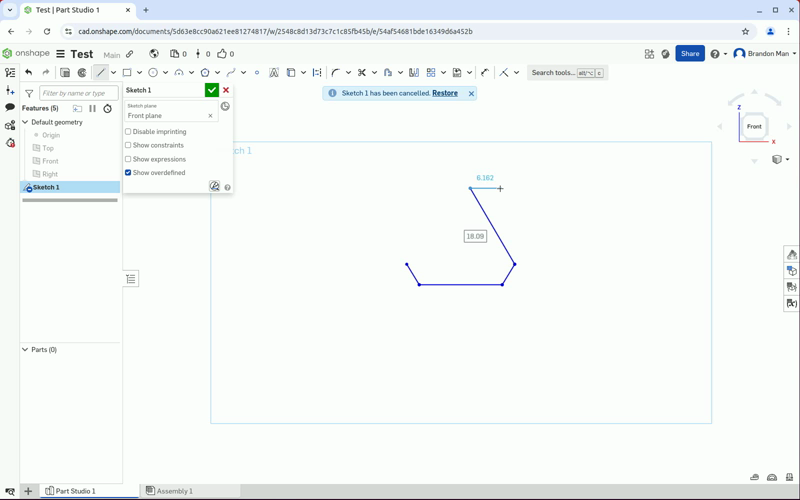
mouse_move(451, 188)
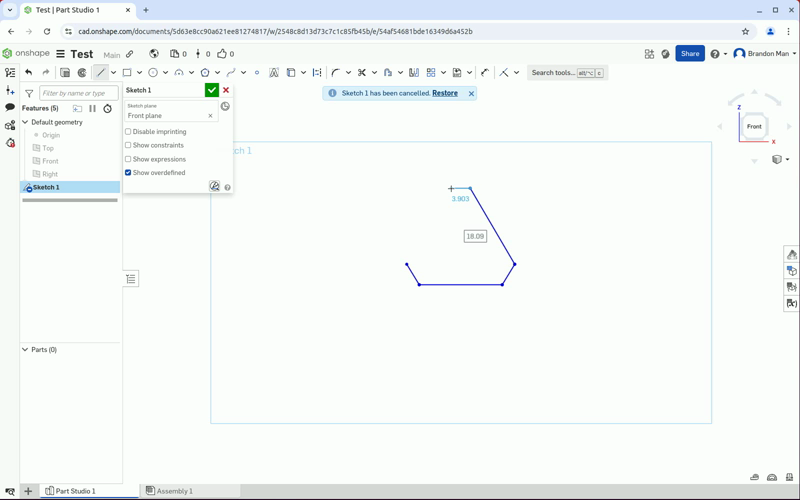
click(451, 188)
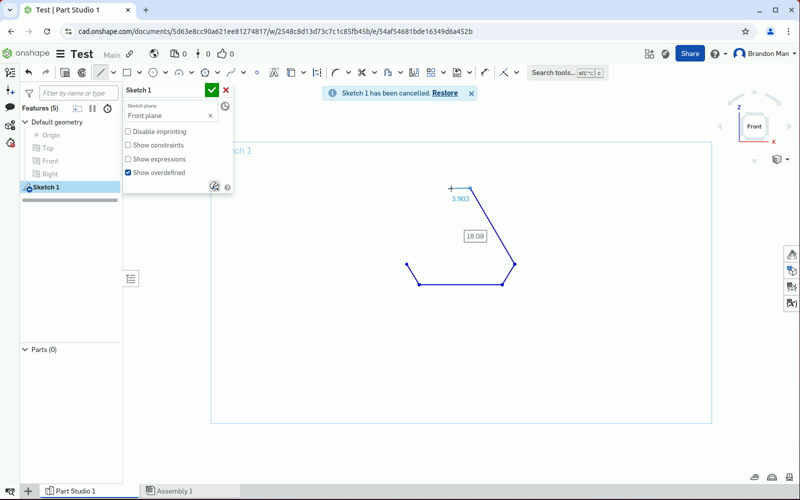
key_up(shift)
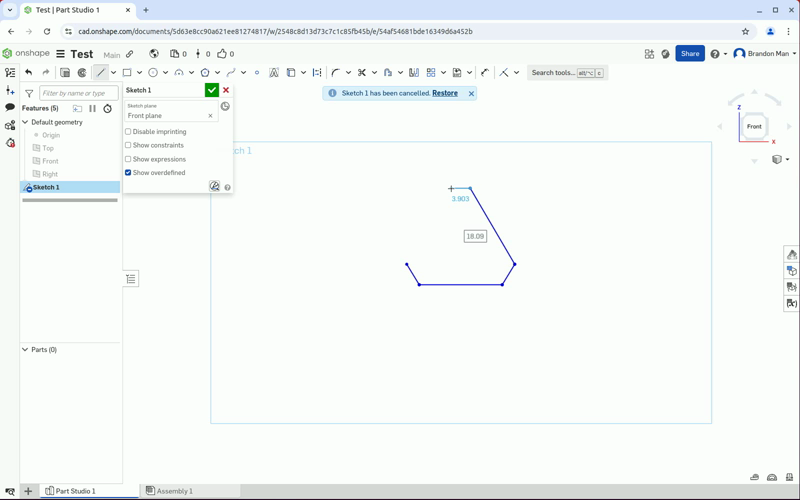
key_down(shift)
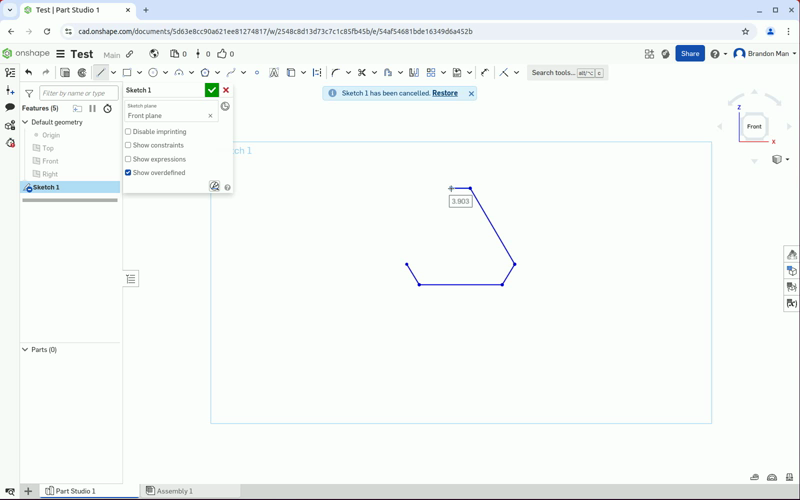
mouse_move(406, 264)
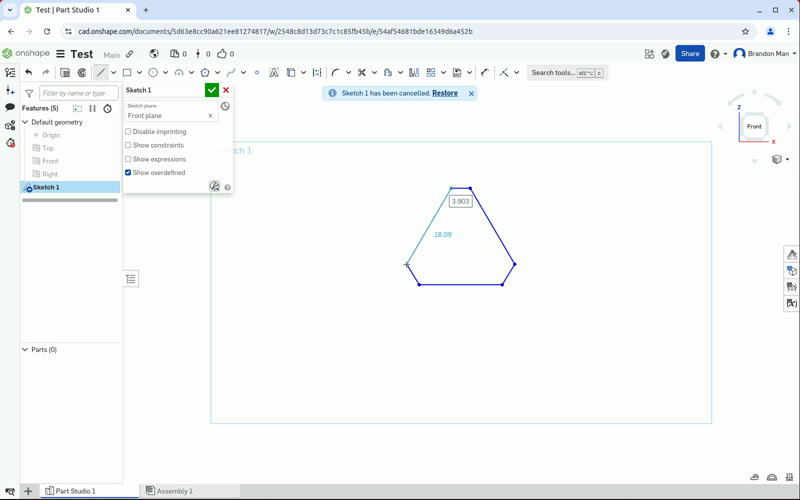
key_up(shift)
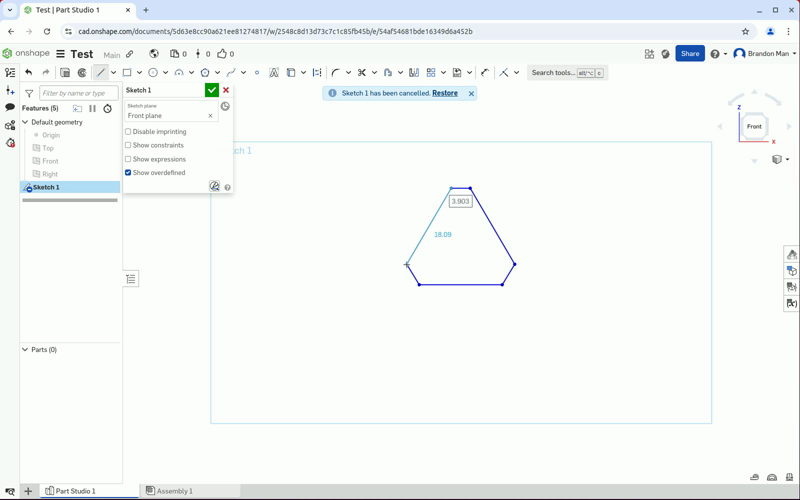
click(406, 264)
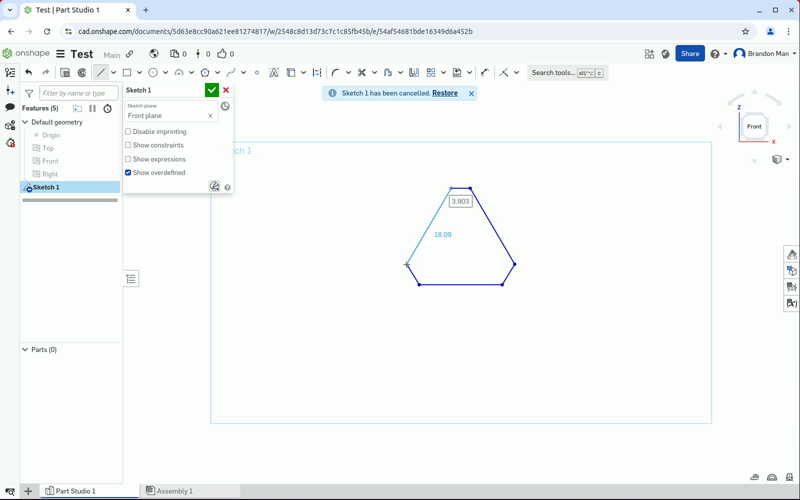
key(esc)
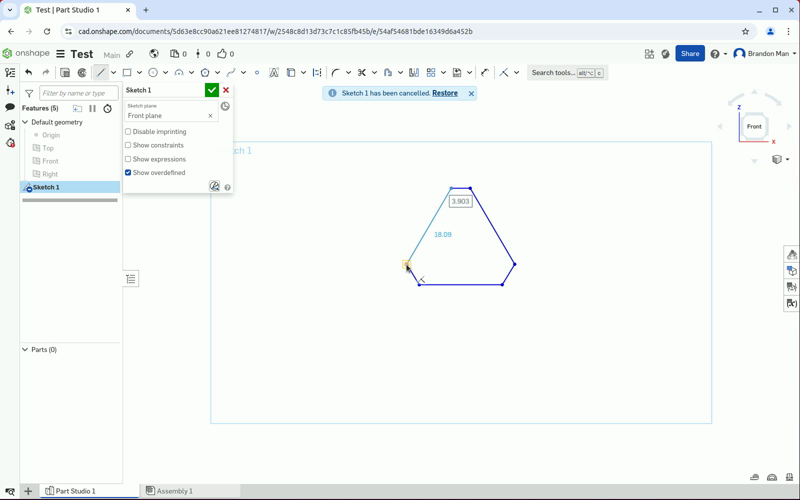
key(l)
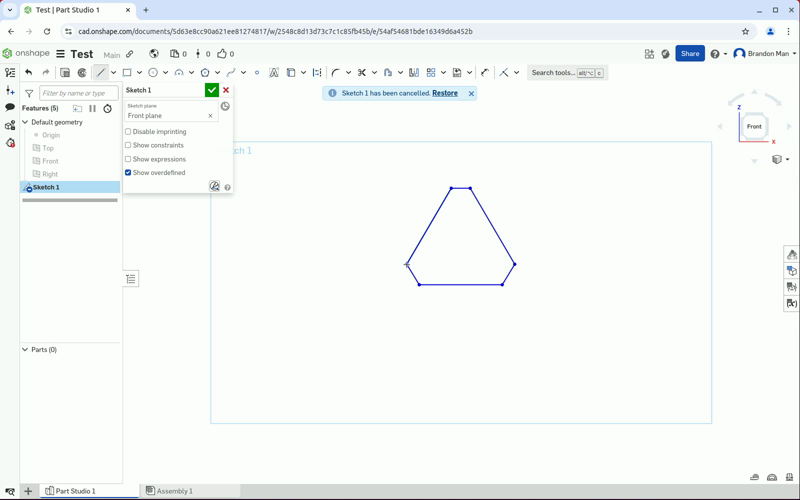
key_down(shift)
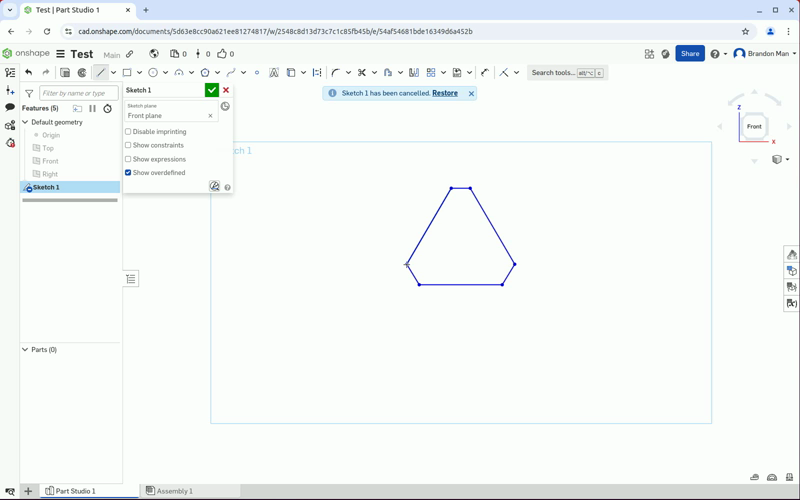
mouse_move(409, 264)
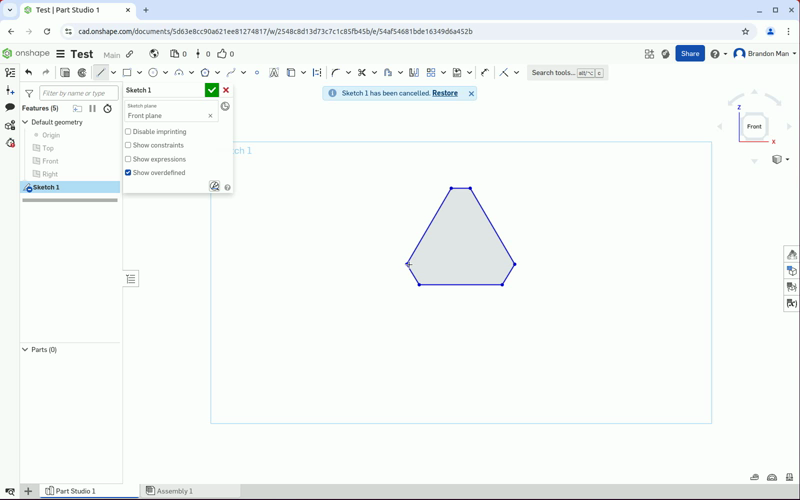
scroll(6)
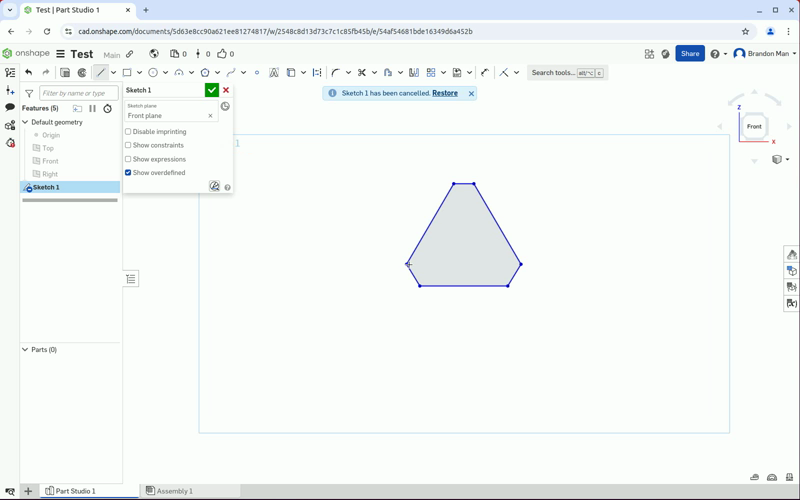
scroll(6)
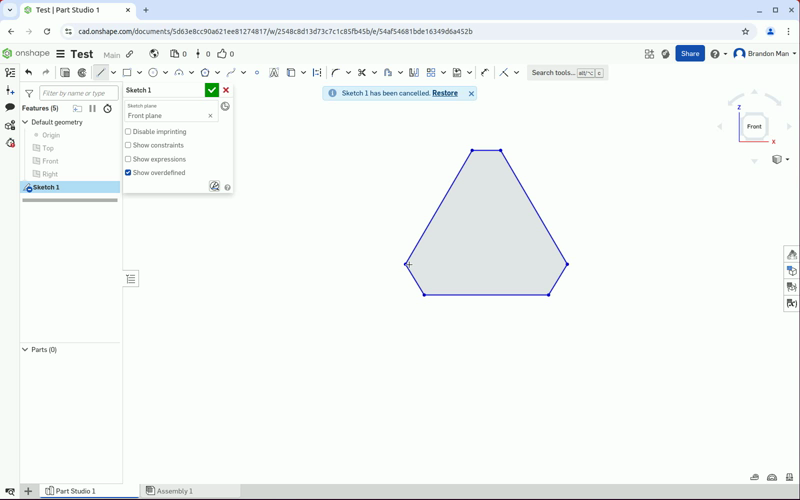
scroll(6)
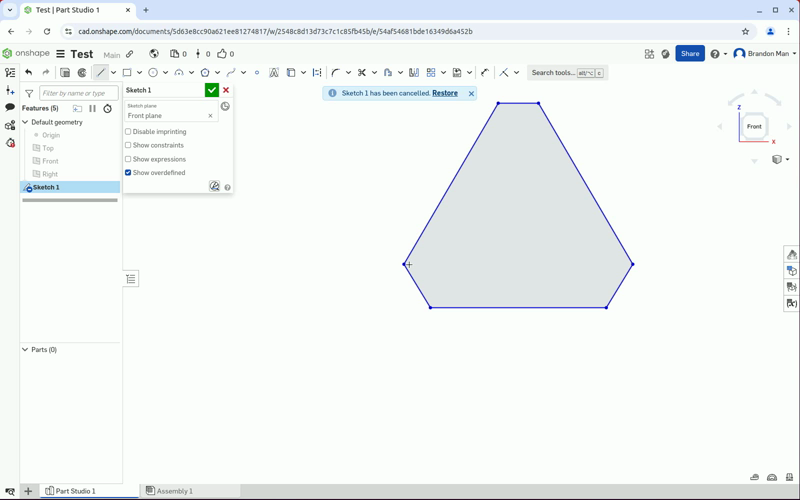
scroll(6)
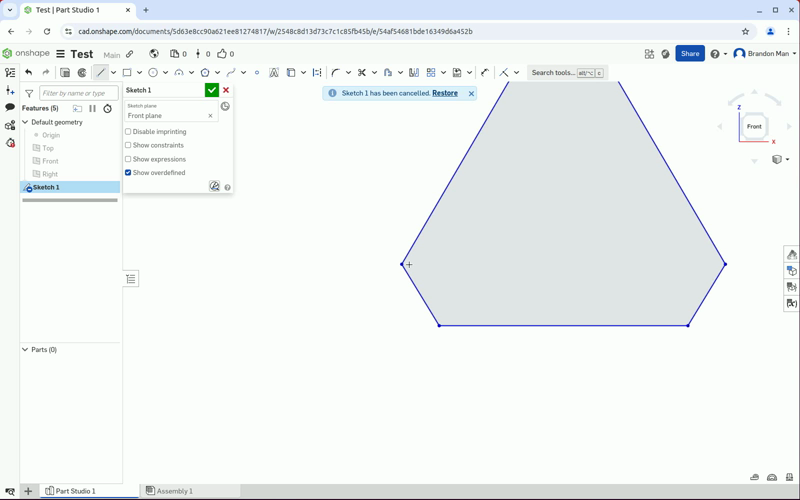
scroll(6)
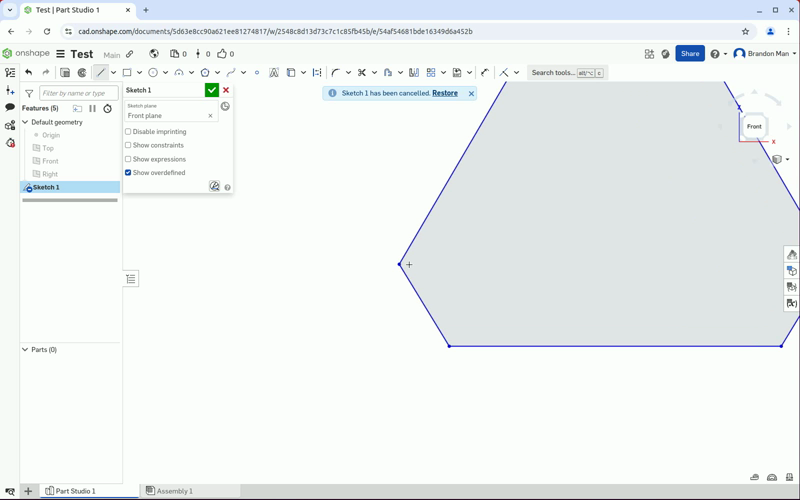
scroll(6)
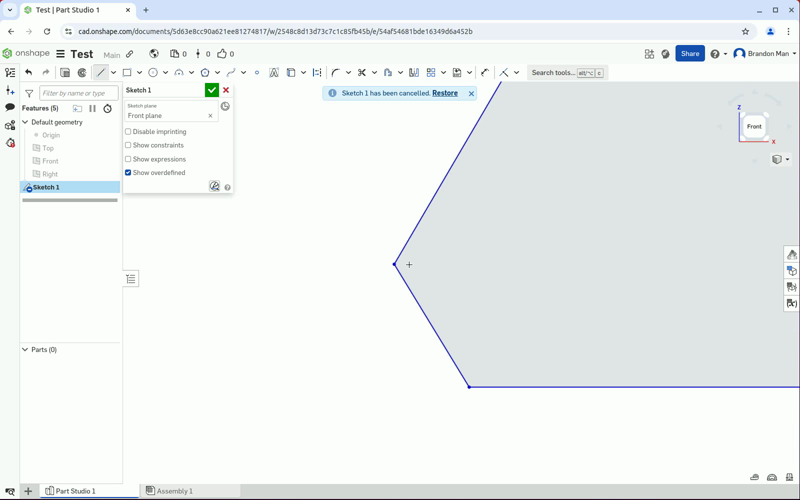
scroll(6)
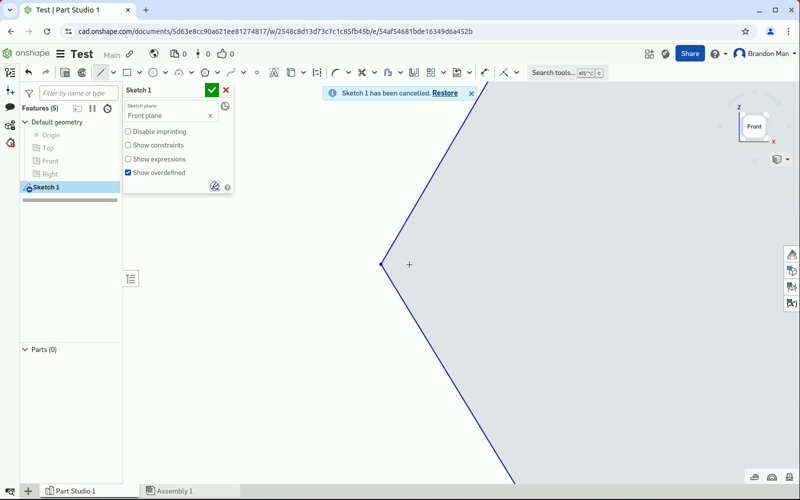
click(409, 264)
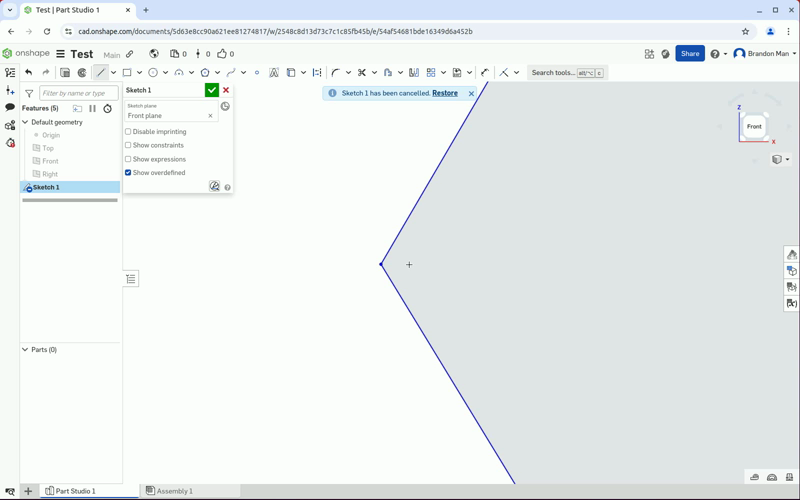
scroll(-6)
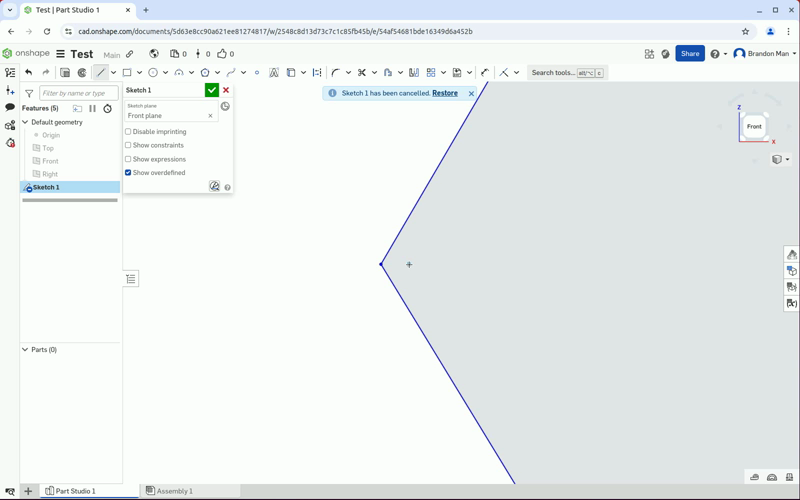
scroll(-6)
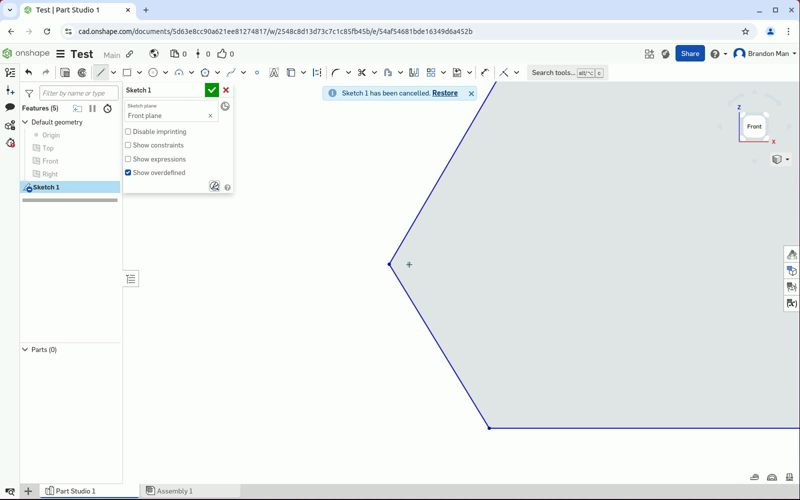
scroll(-6)
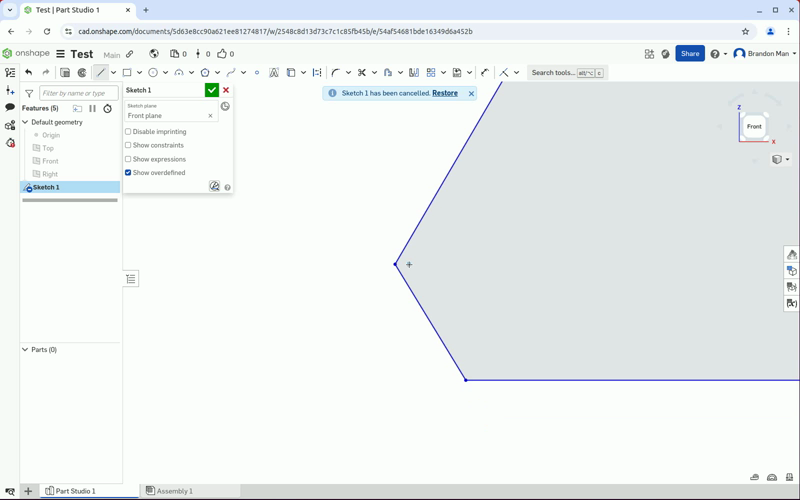
scroll(-6)
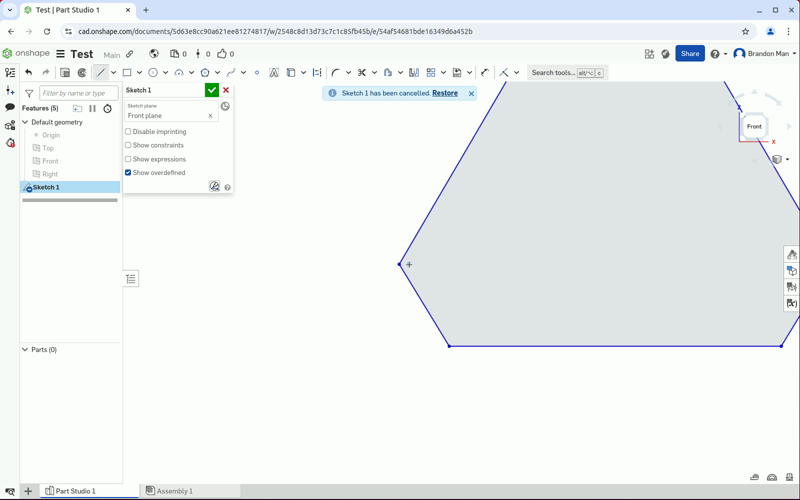
scroll(-6)
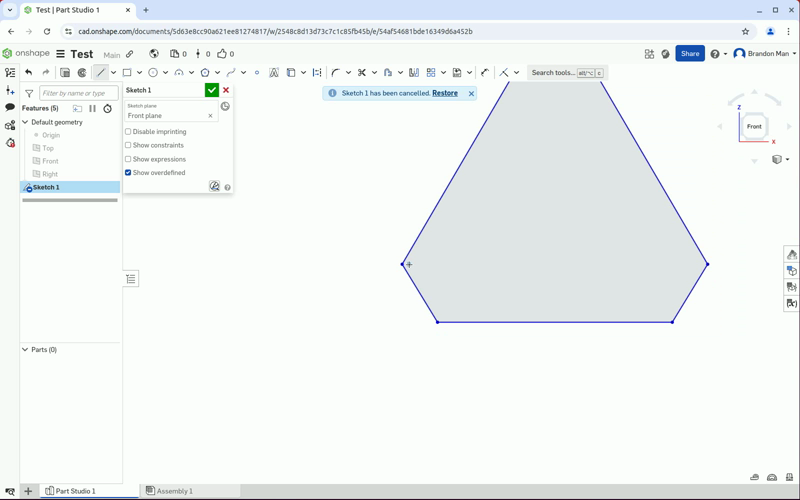
scroll(-6)
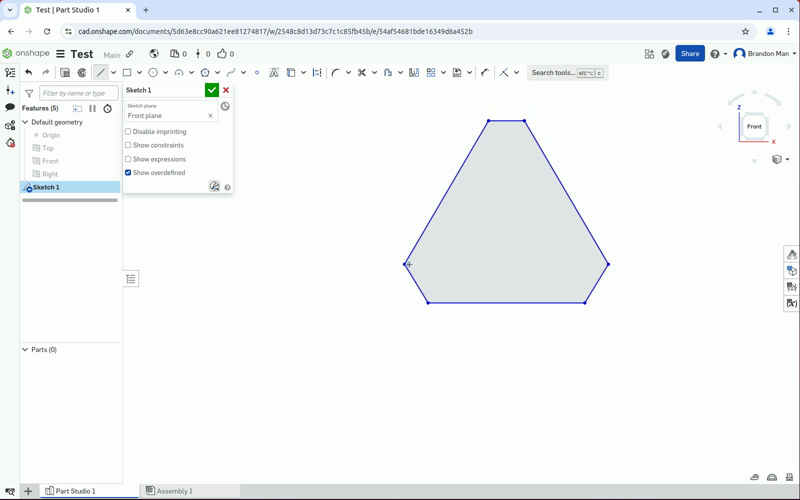
scroll(-6)
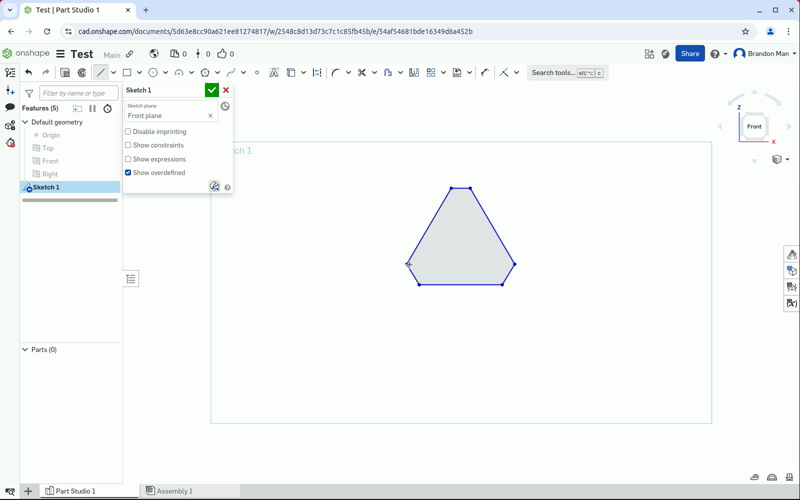
key_up(shift)
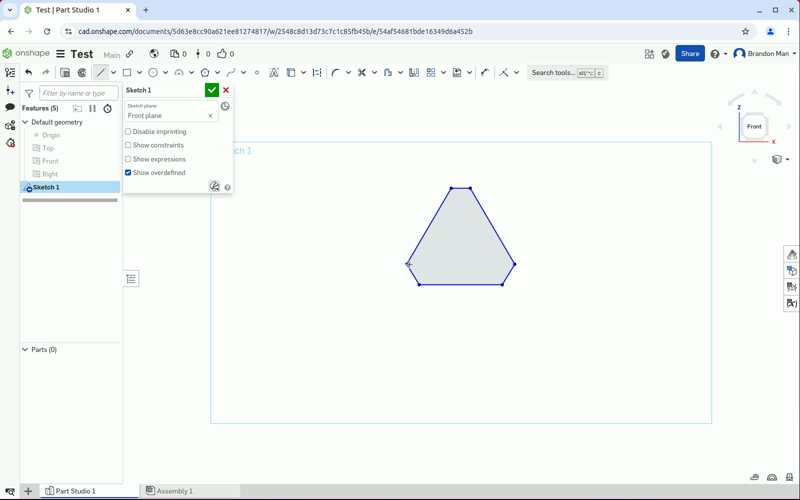
key_down(shift)
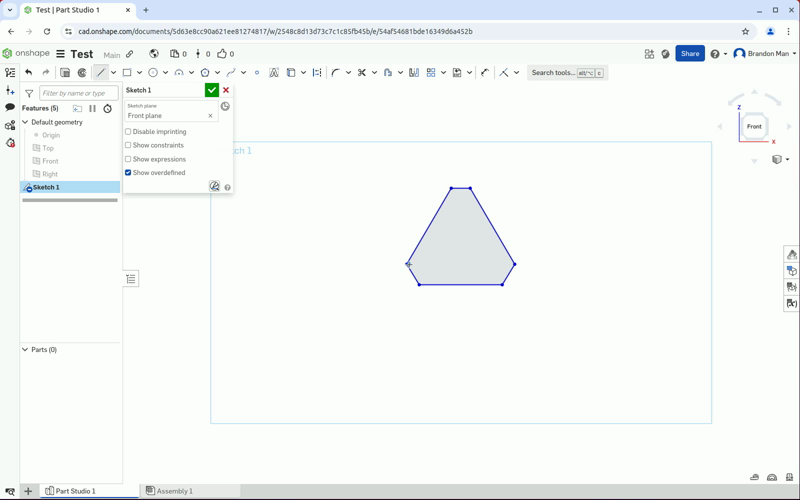
mouse_move(439, 264)
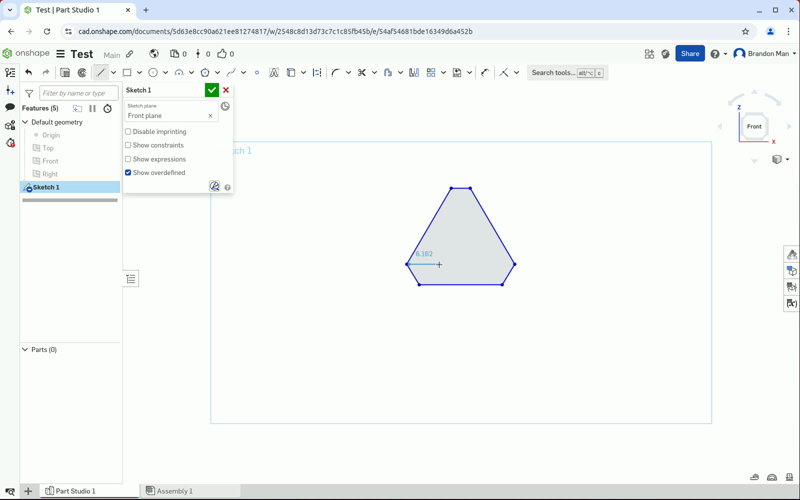
mouse_move(420, 283)
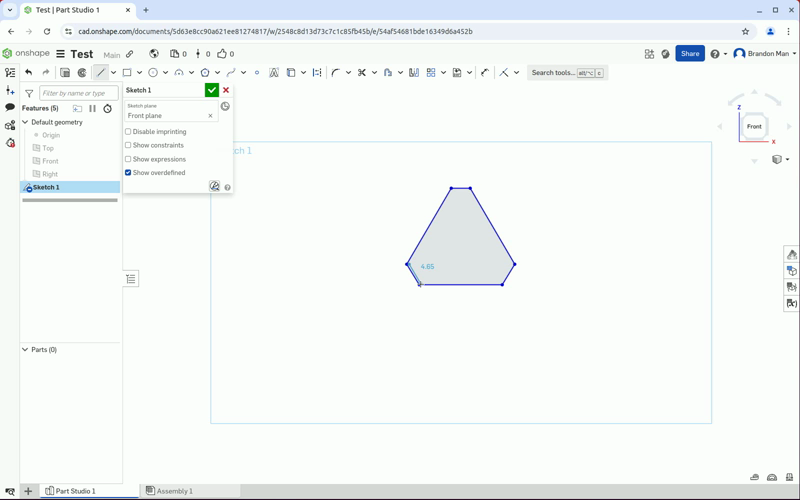
scroll(6)
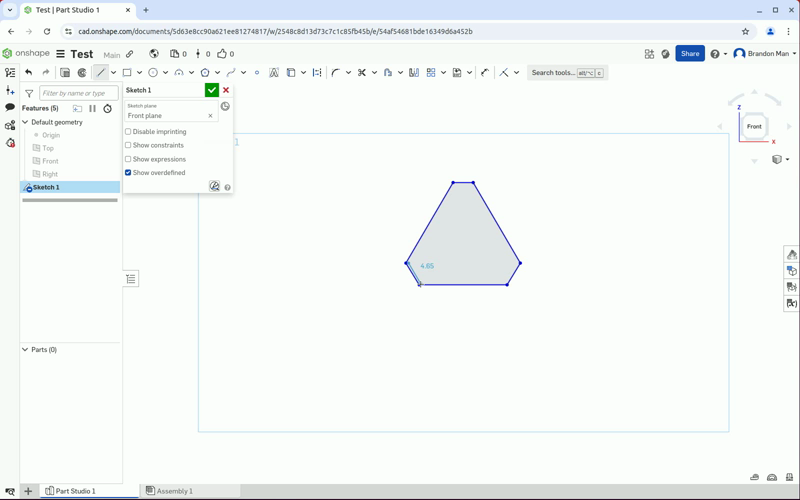
scroll(6)
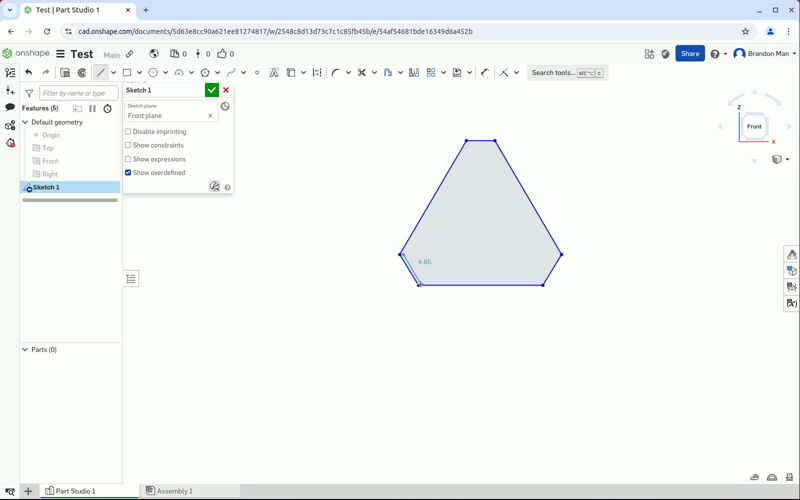
scroll(6)
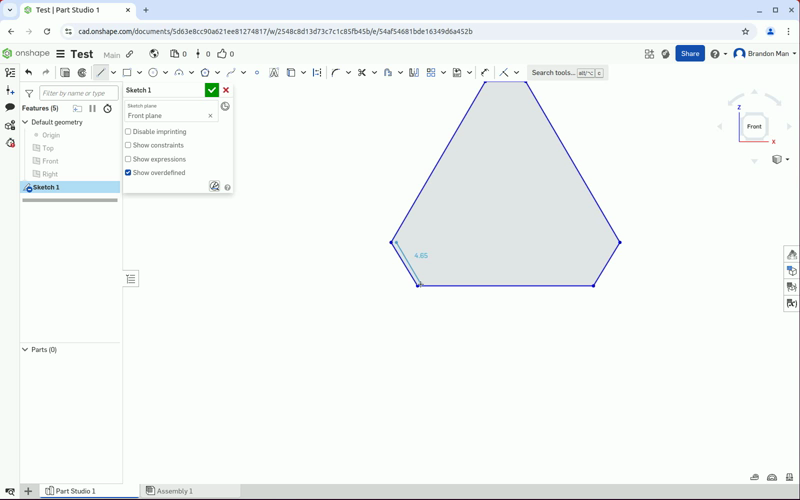
scroll(6)
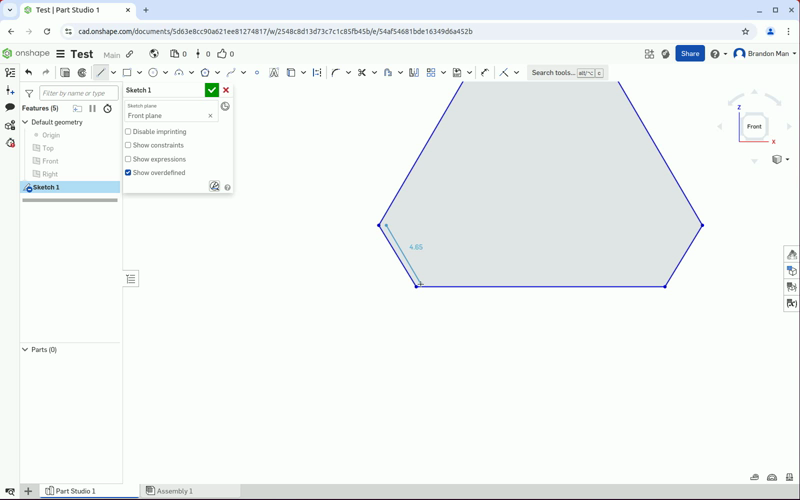
scroll(6)
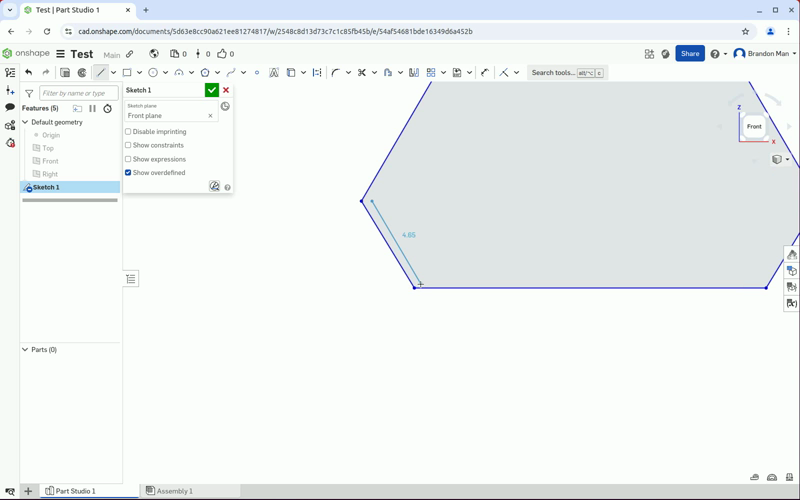
scroll(6)
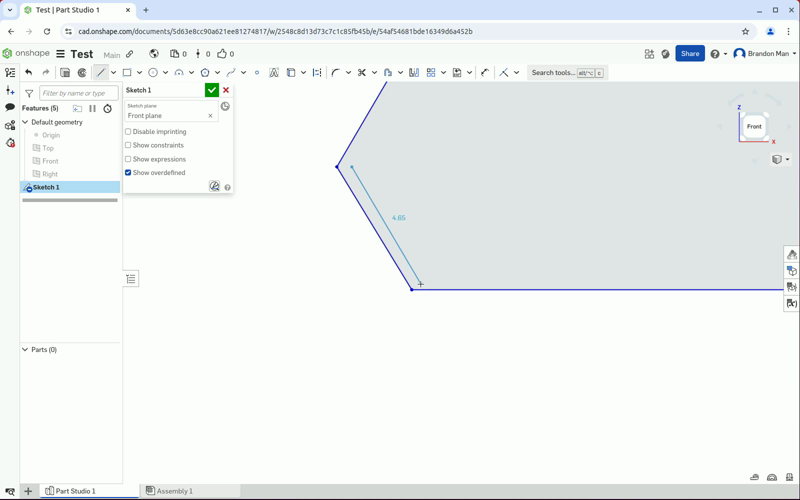
scroll(6)
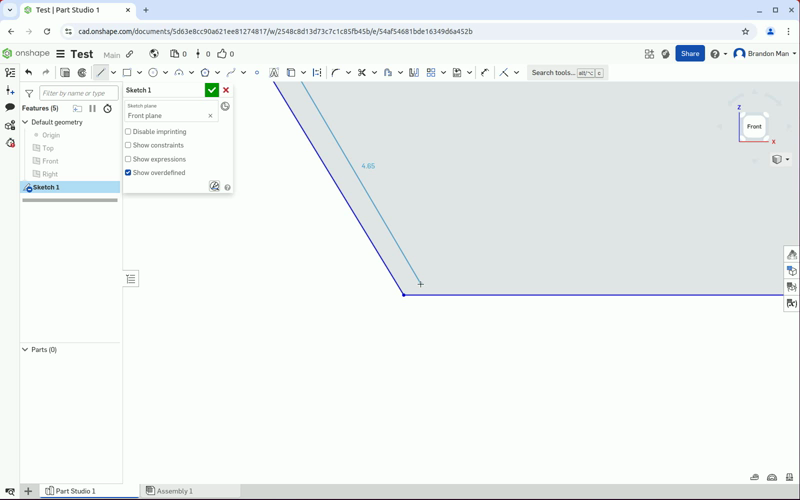
click(420, 283)
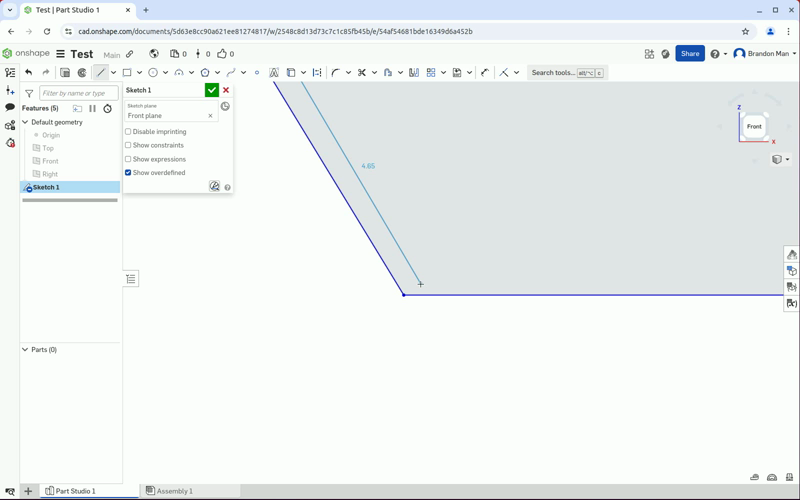
scroll(-6)
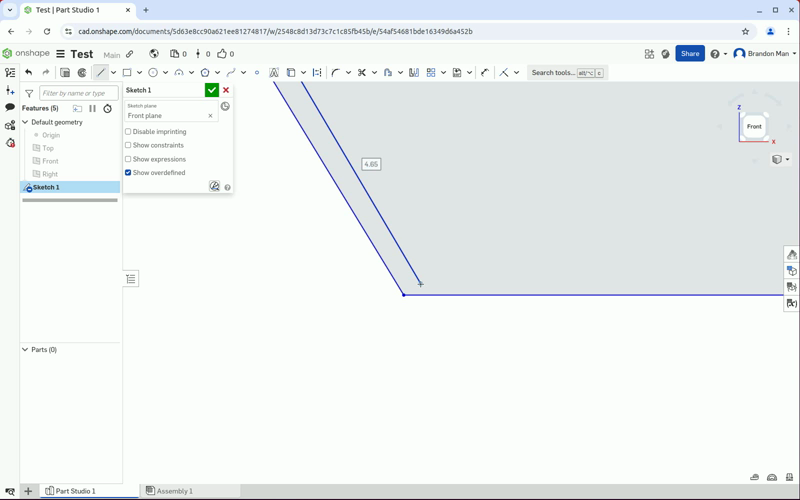
scroll(-6)
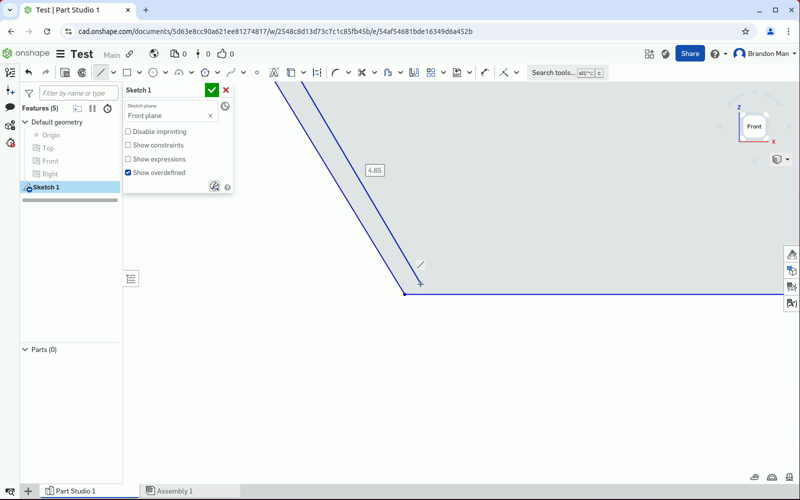
scroll(-6)
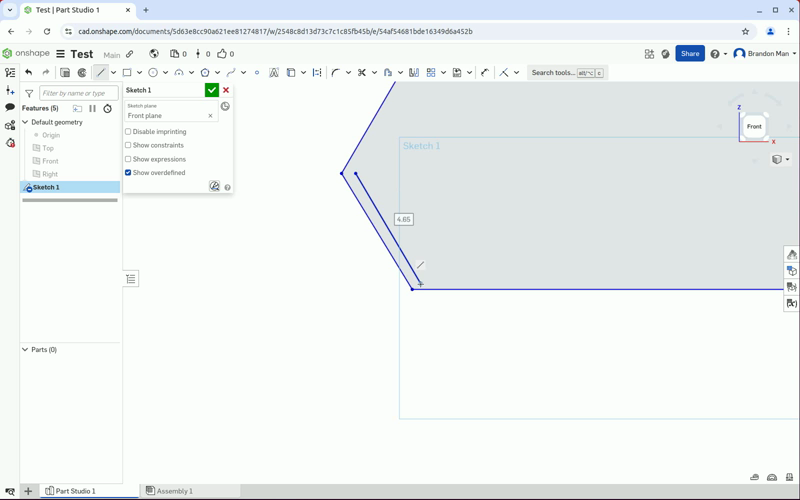
scroll(-6)
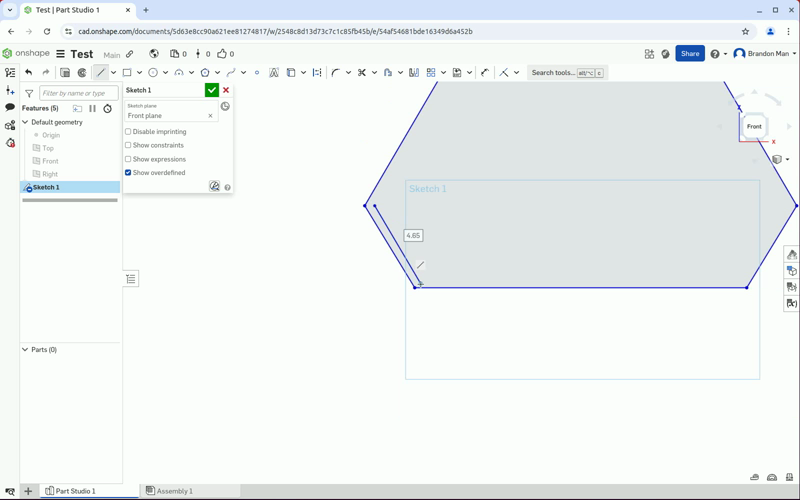
scroll(-6)
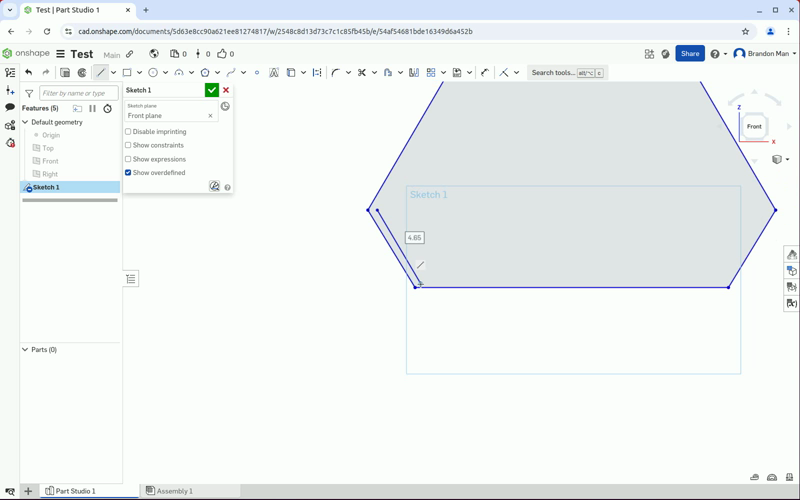
scroll(-6)
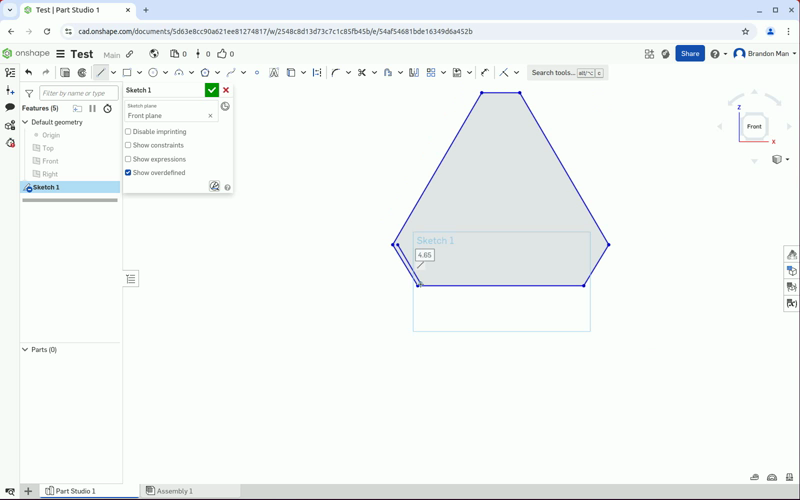
scroll(-6)
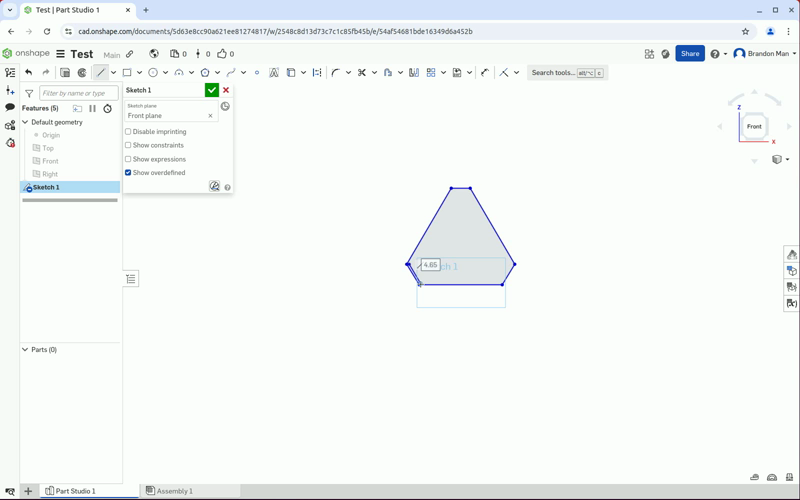
key_up(shift)
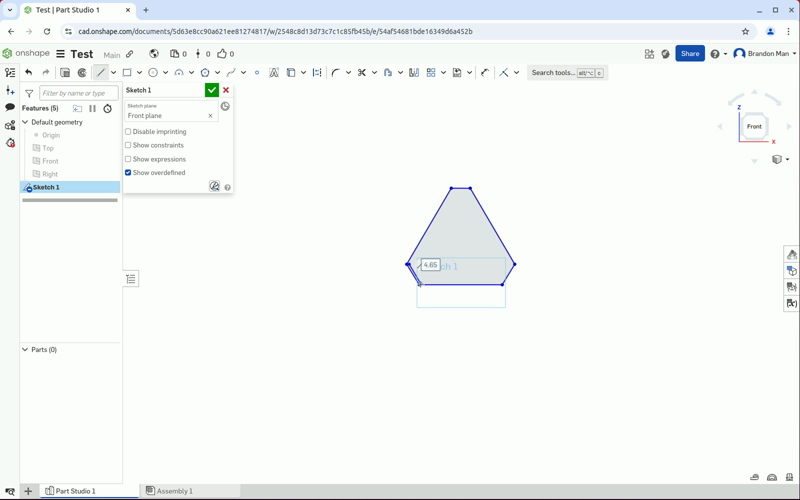
key_down(shift)
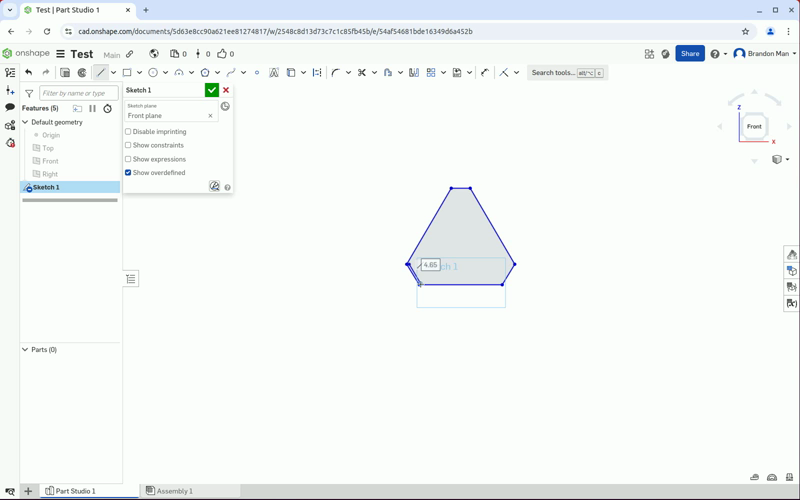
mouse_move(501, 283)
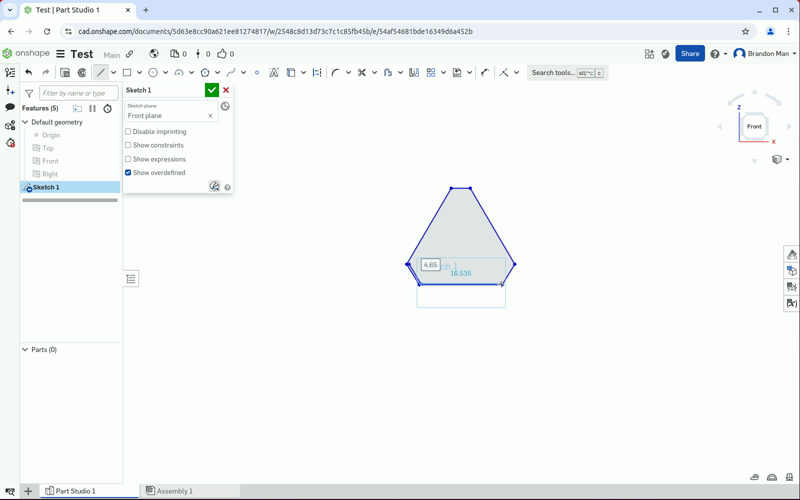
scroll(6)
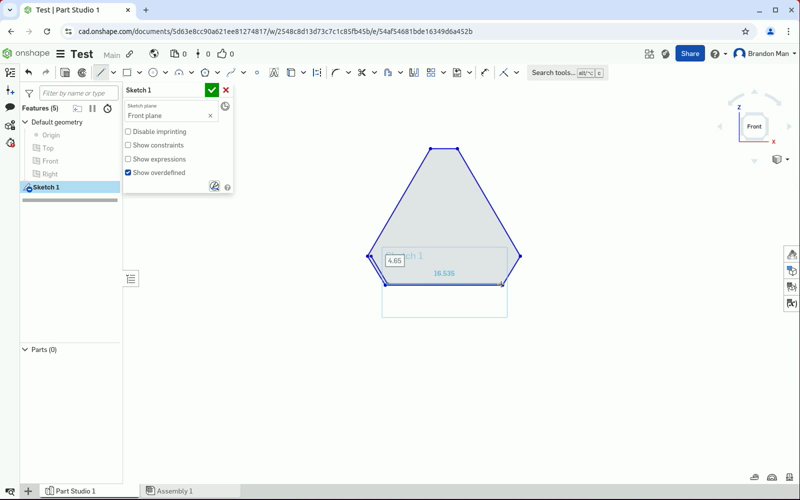
scroll(6)
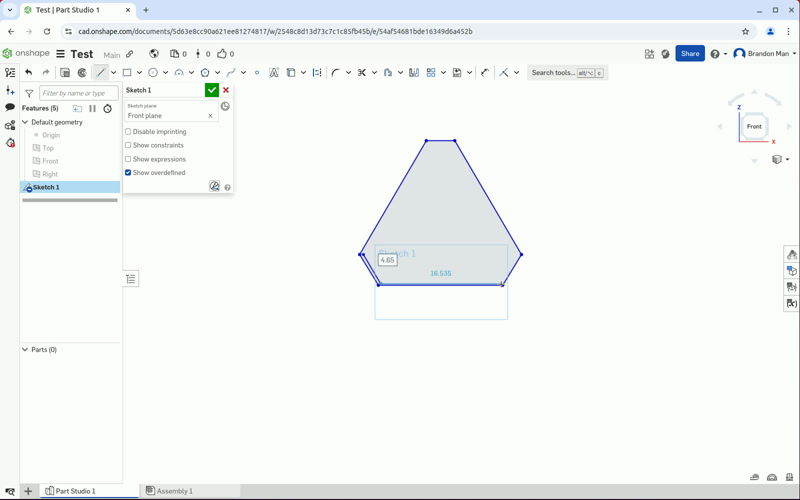
scroll(6)
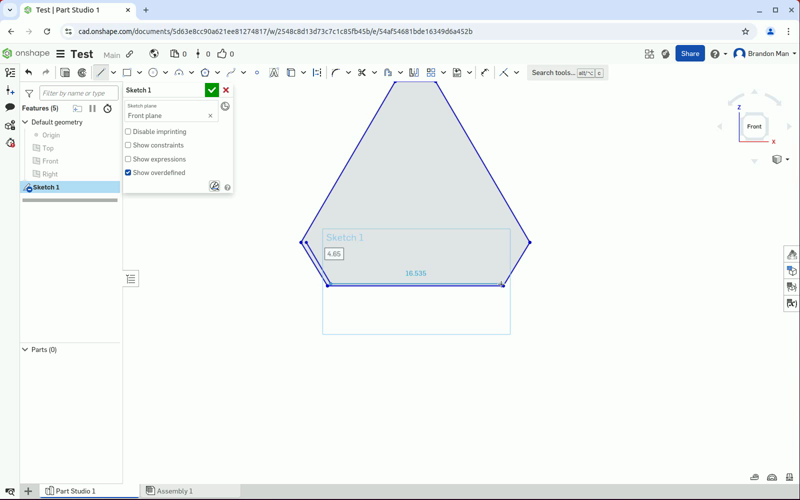
scroll(6)
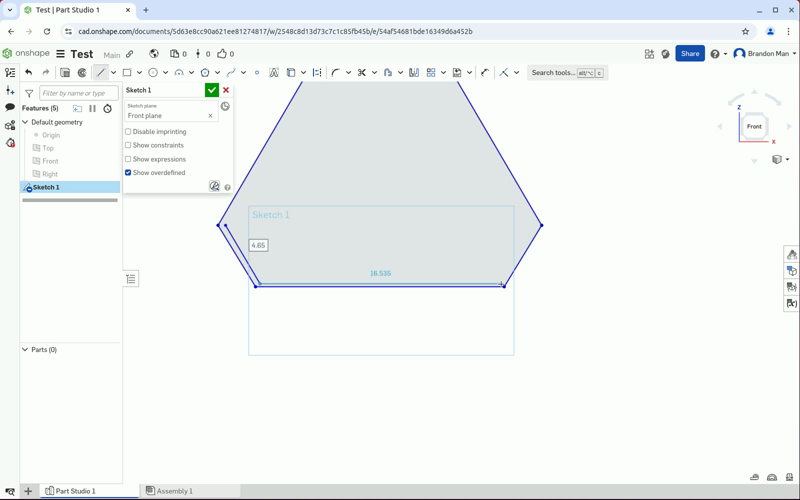
scroll(6)
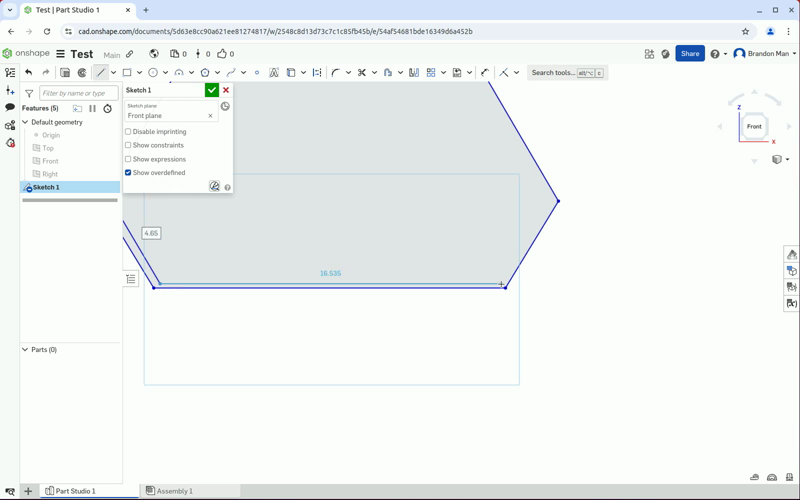
scroll(6)
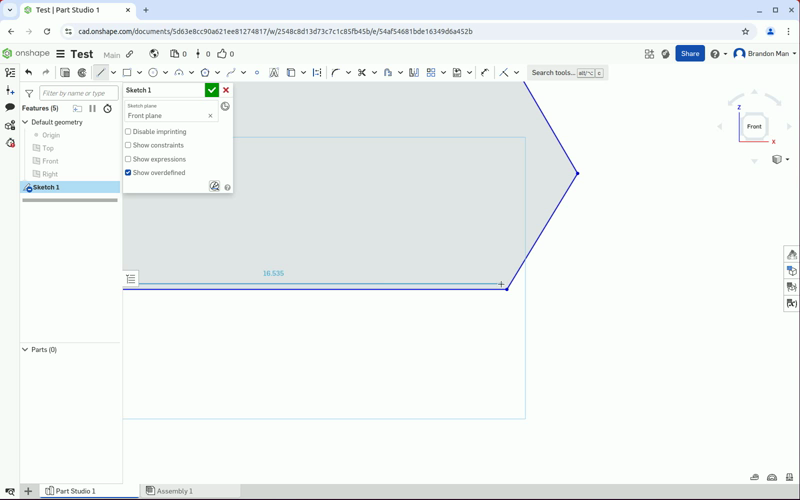
scroll(6)
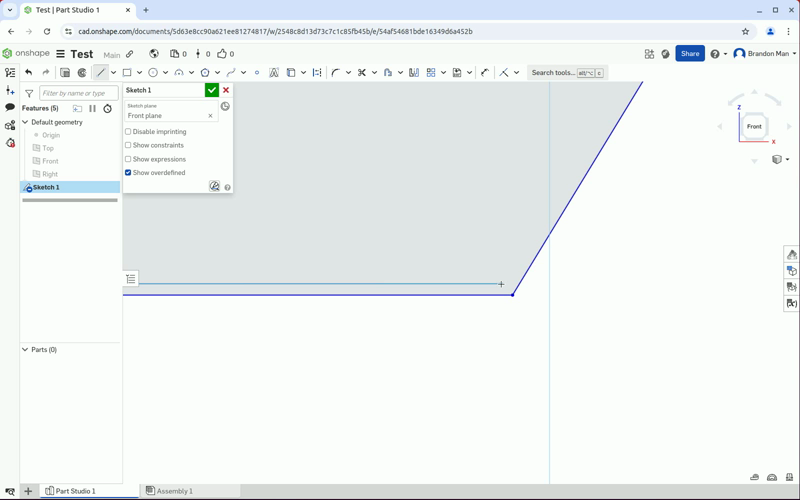
click(501, 283)
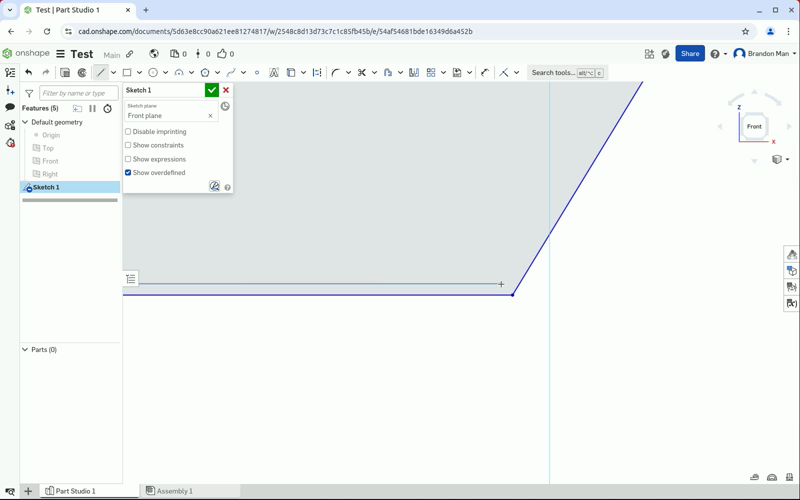
scroll(-6)
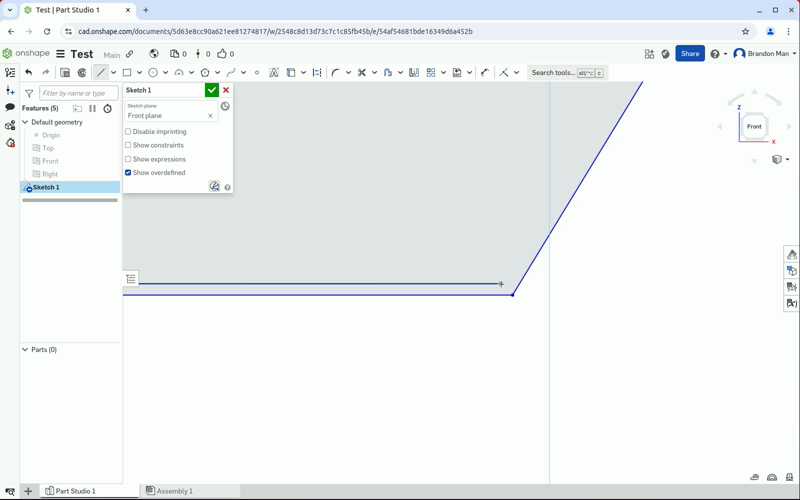
scroll(-6)
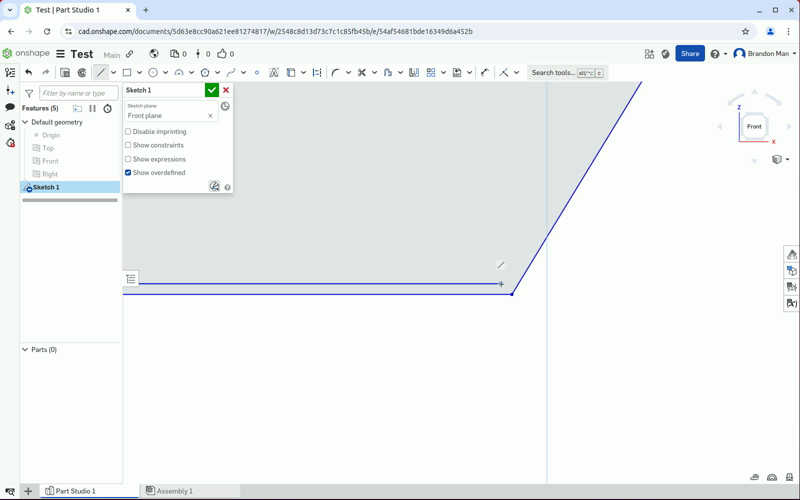
scroll(-6)
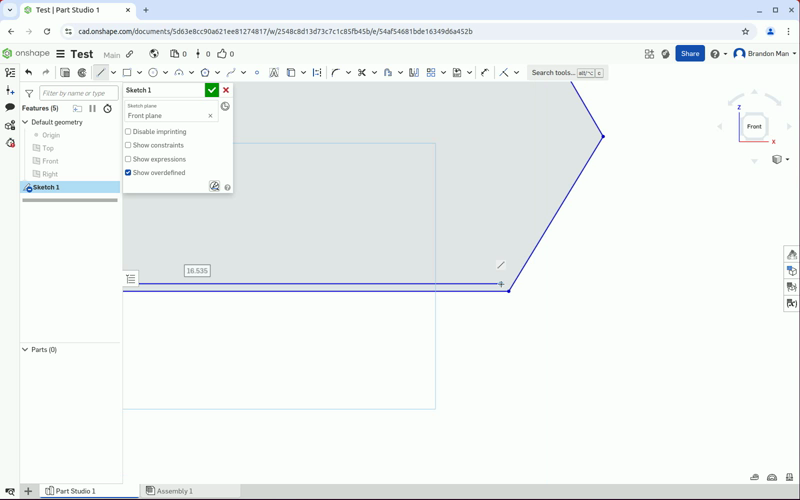
scroll(-6)
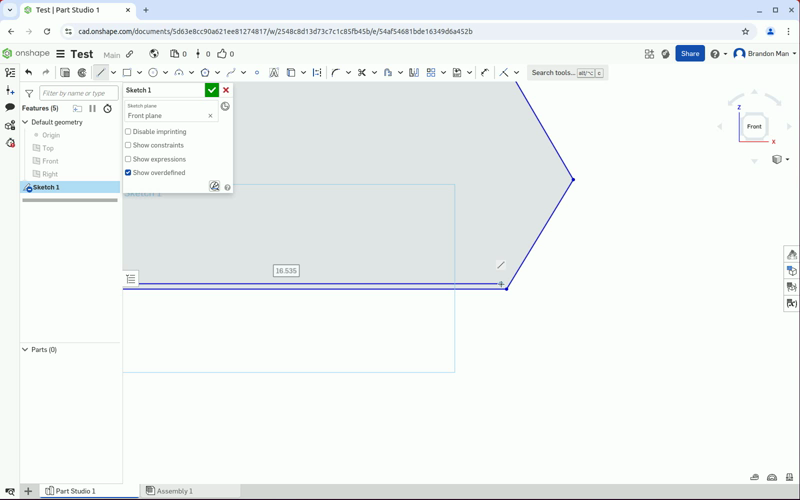
scroll(-6)
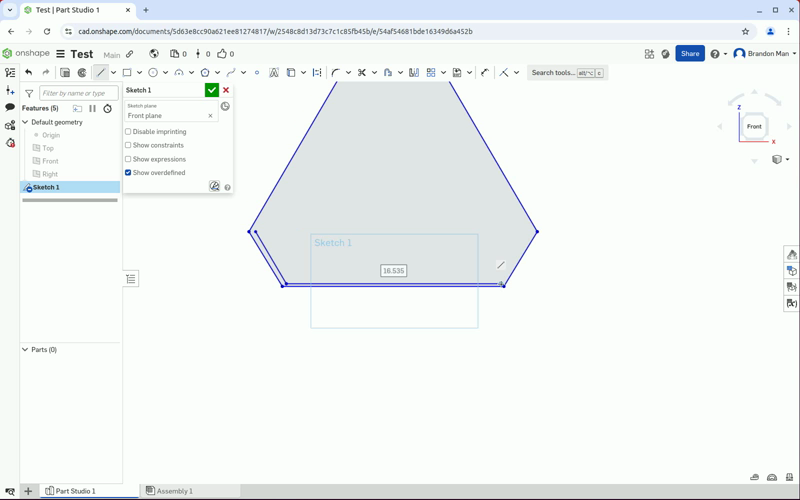
scroll(-6)
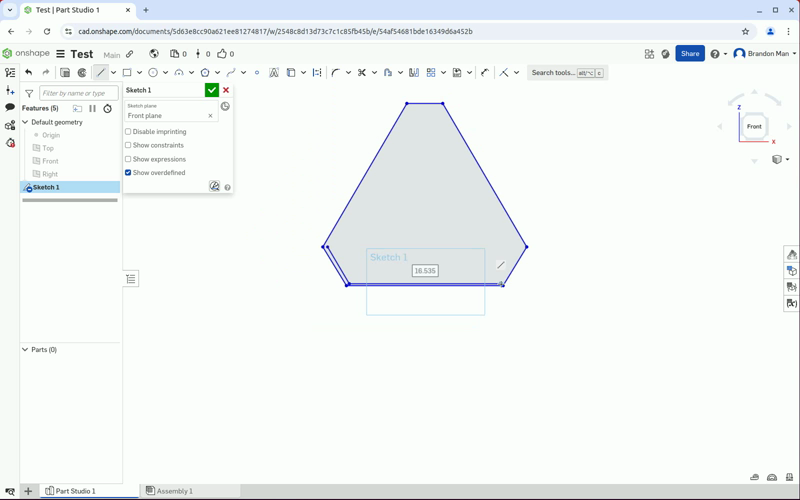
scroll(-6)
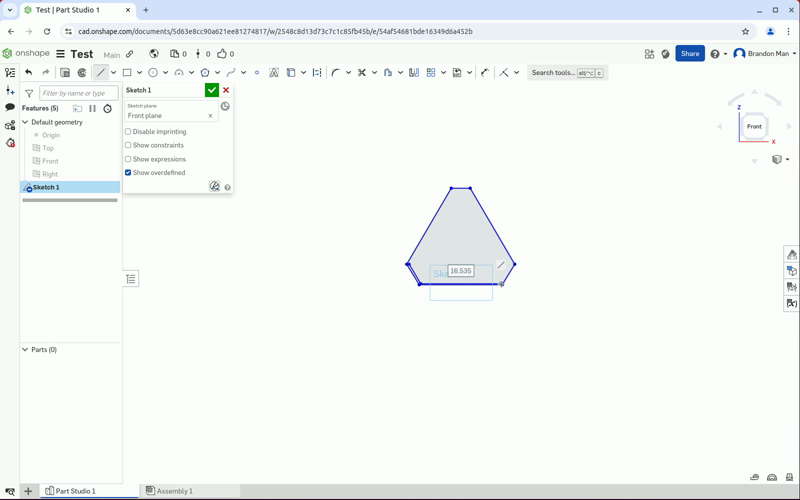
key_up(shift)
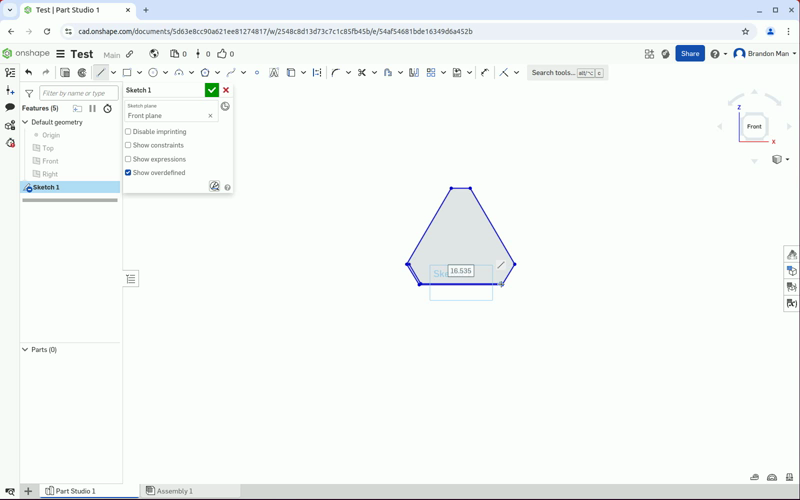
key_down(shift)
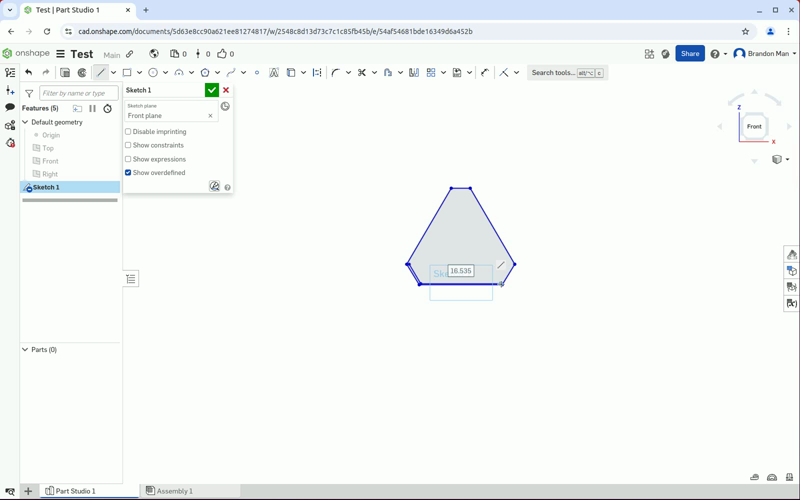
mouse_move(531, 283)
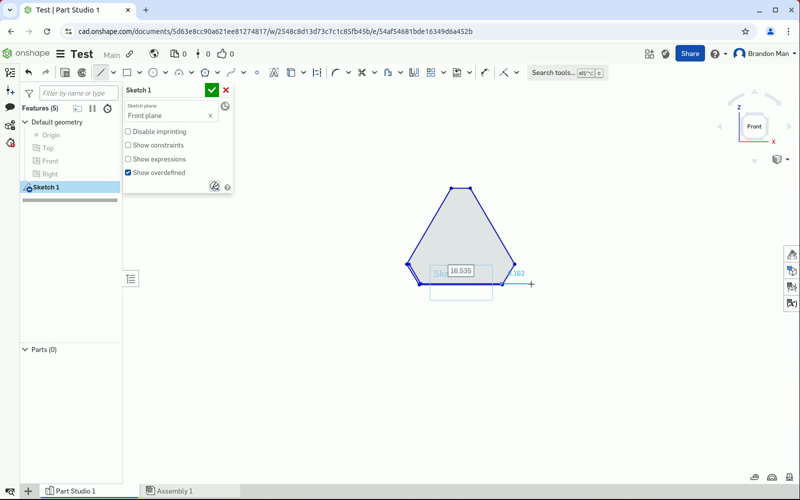
mouse_move(512, 264)
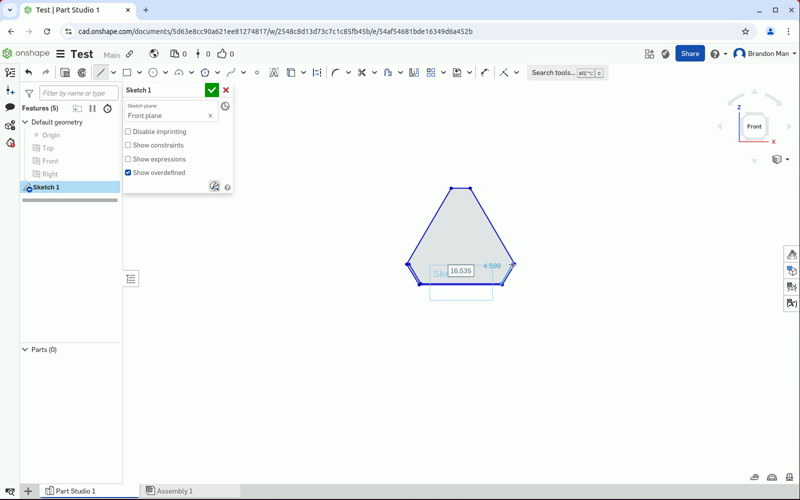
scroll(6)
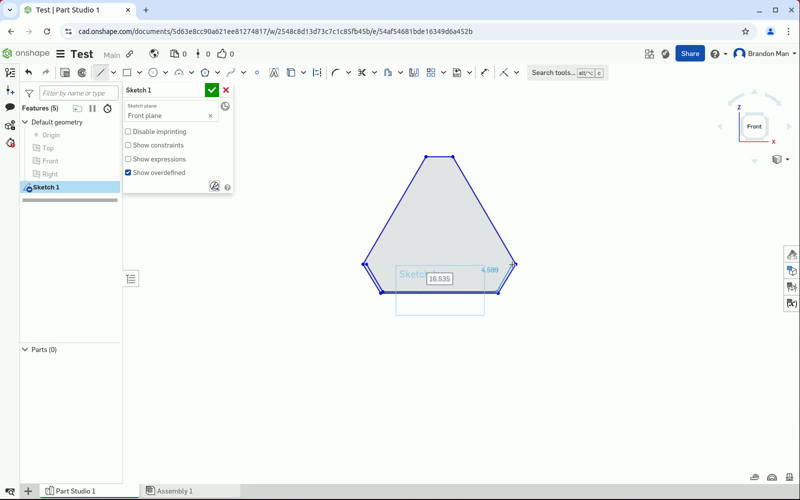
scroll(6)
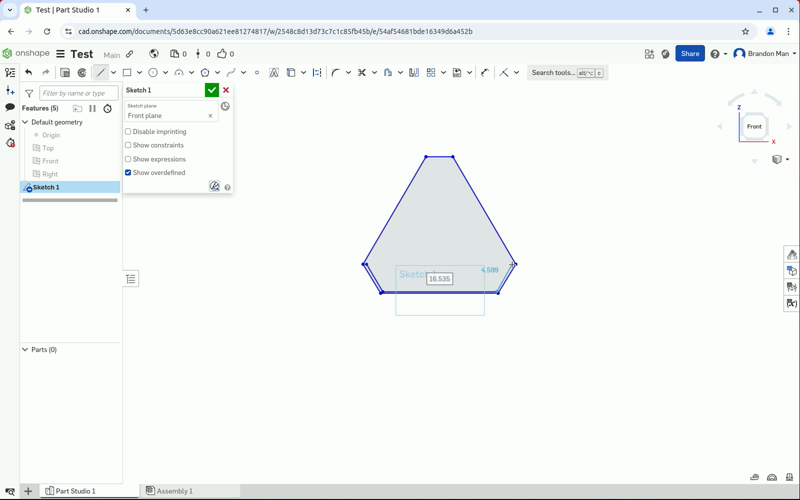
scroll(6)
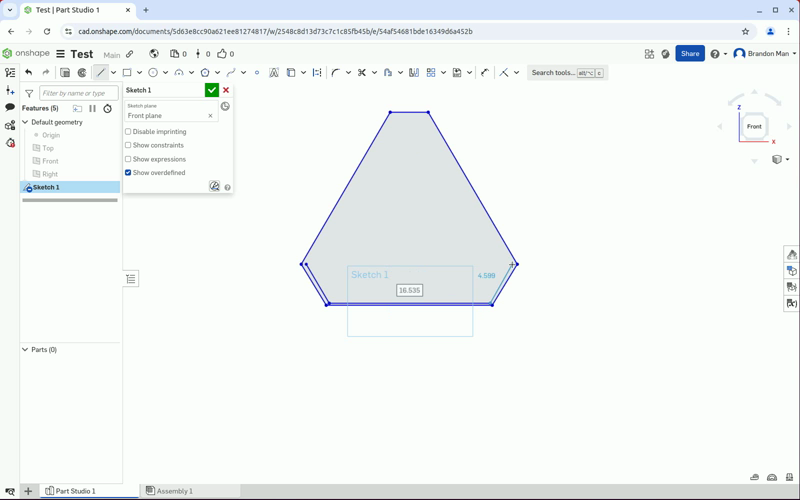
scroll(6)
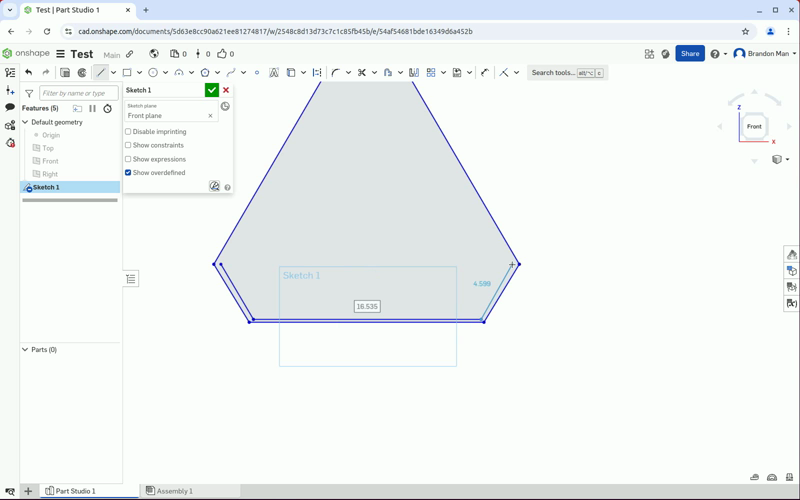
scroll(6)
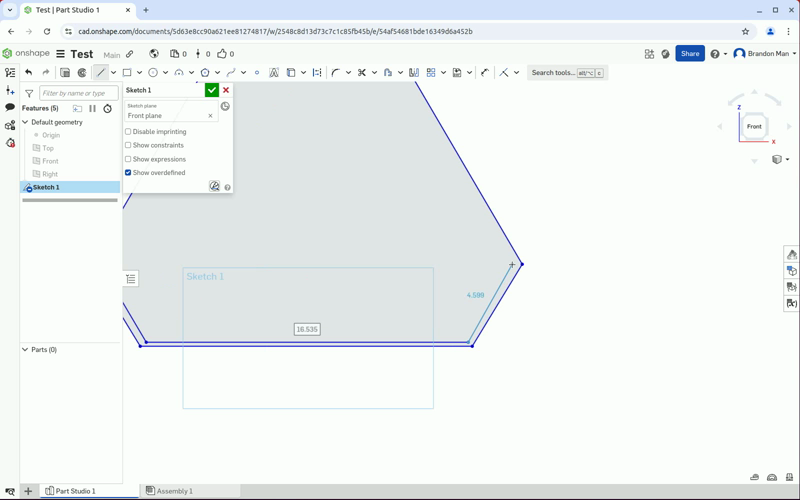
scroll(6)
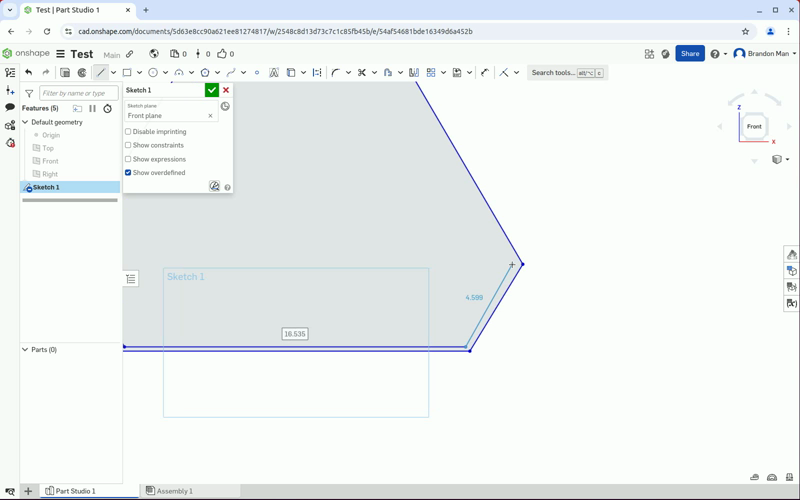
scroll(6)
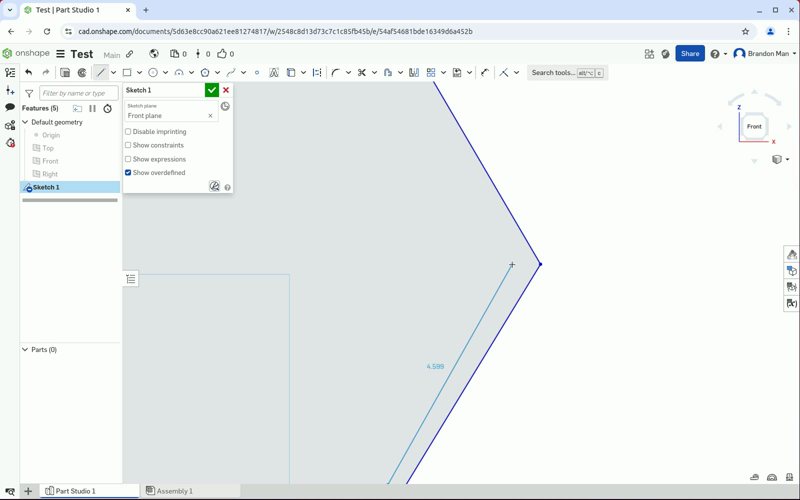
click(512, 264)
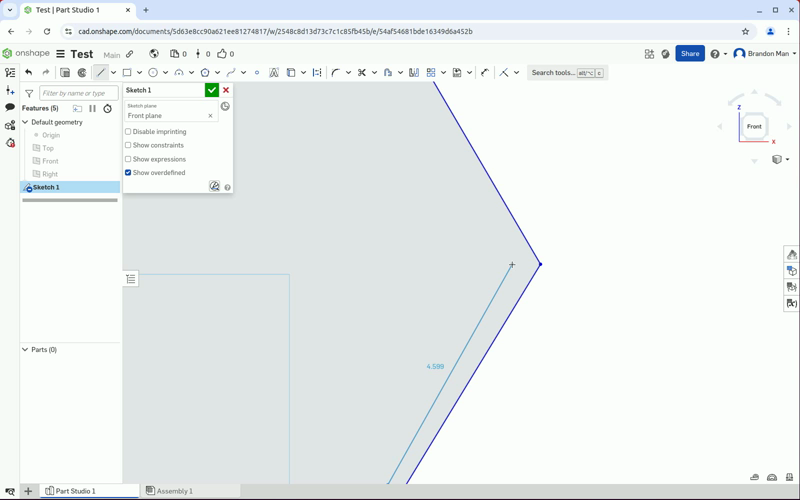
scroll(-6)
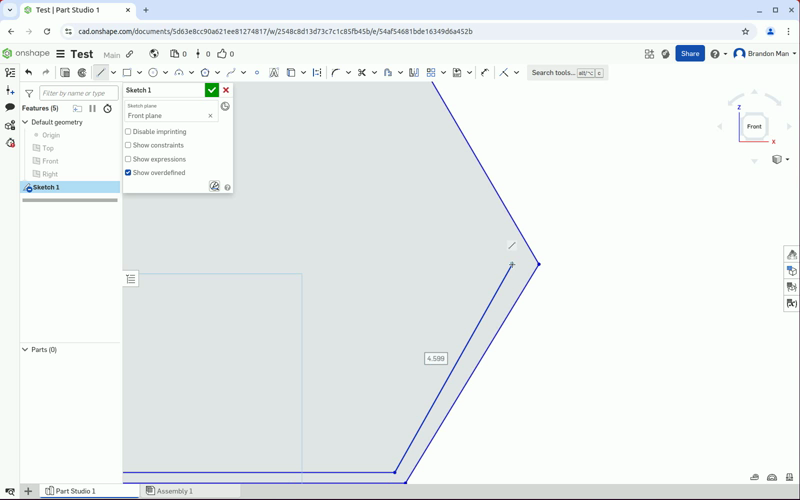
scroll(-6)
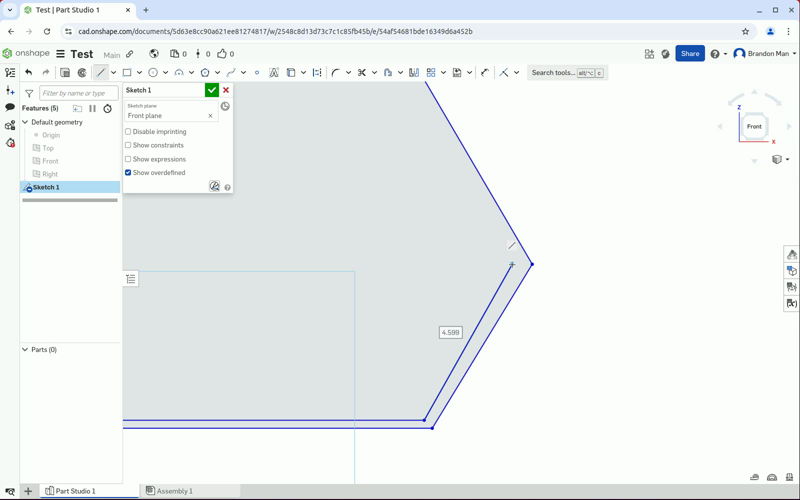
scroll(-6)
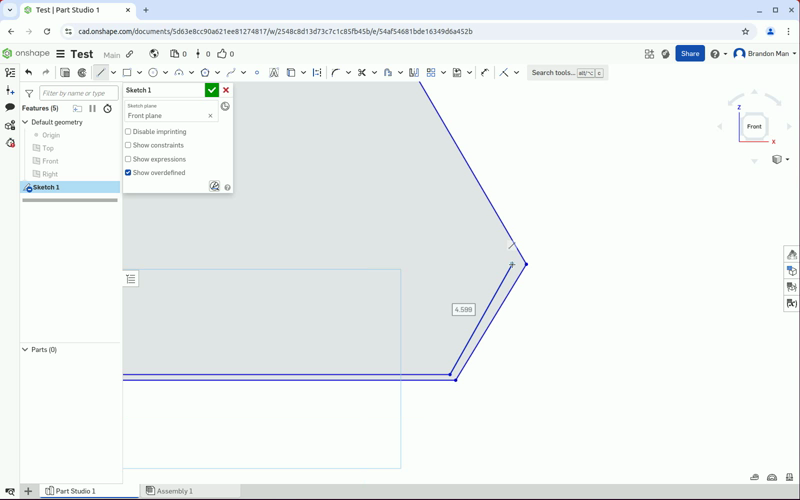
scroll(-6)
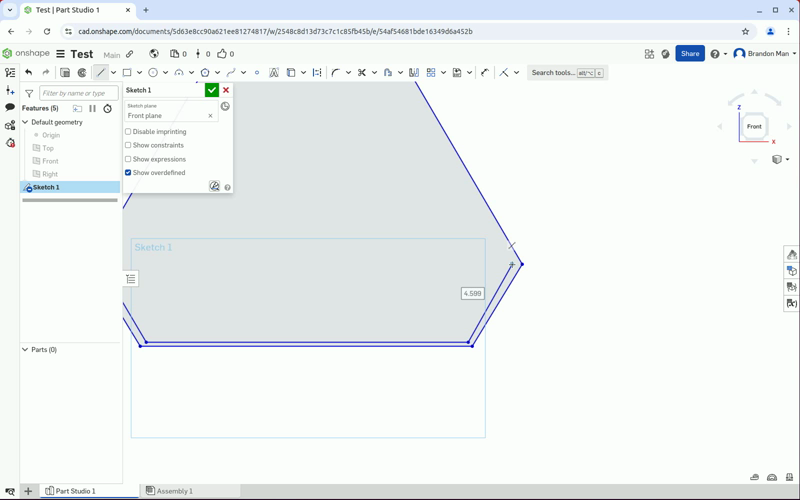
scroll(-6)
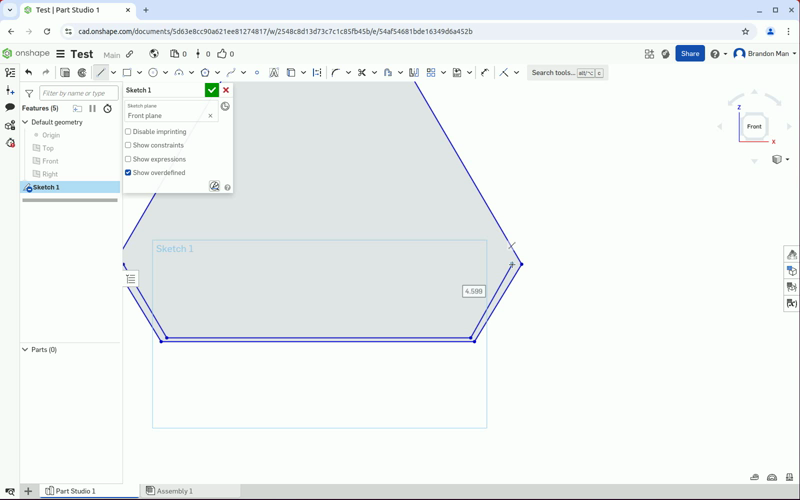
scroll(-6)
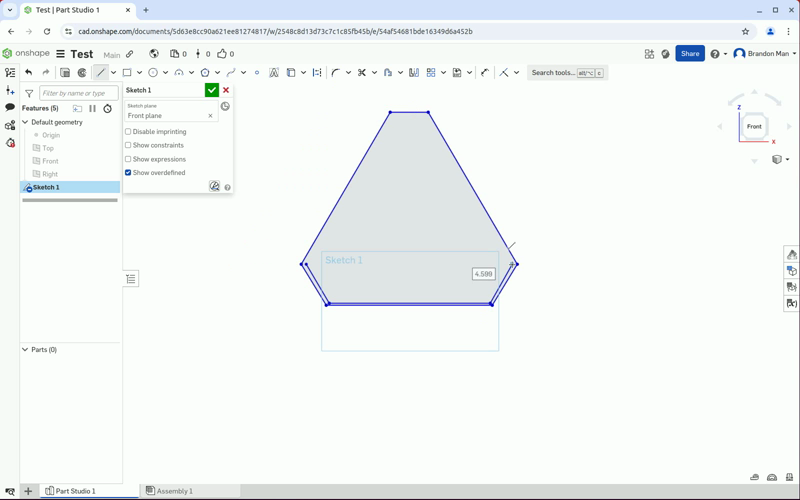
scroll(-6)
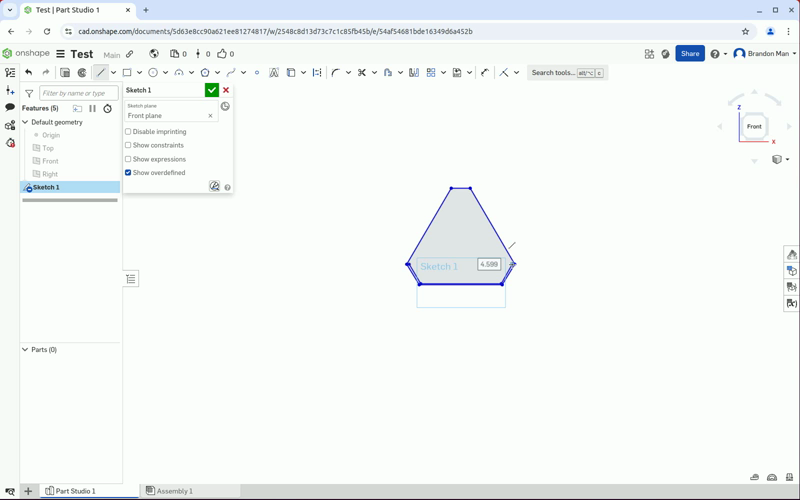
key_up(shift)
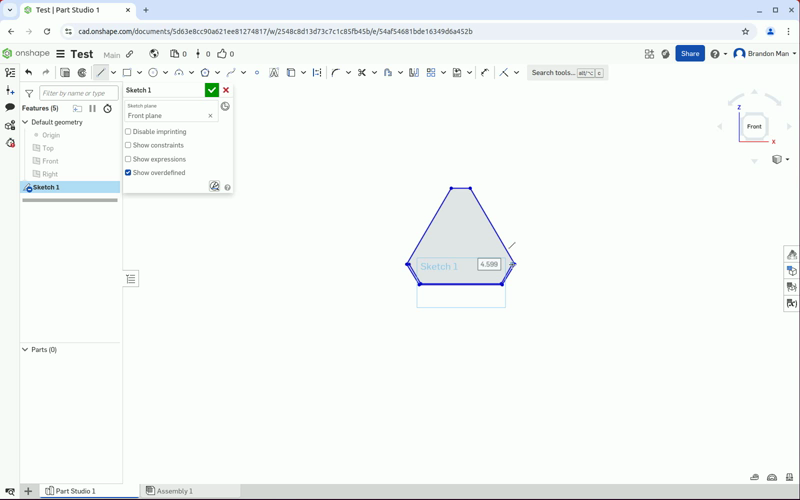
key_down(shift)
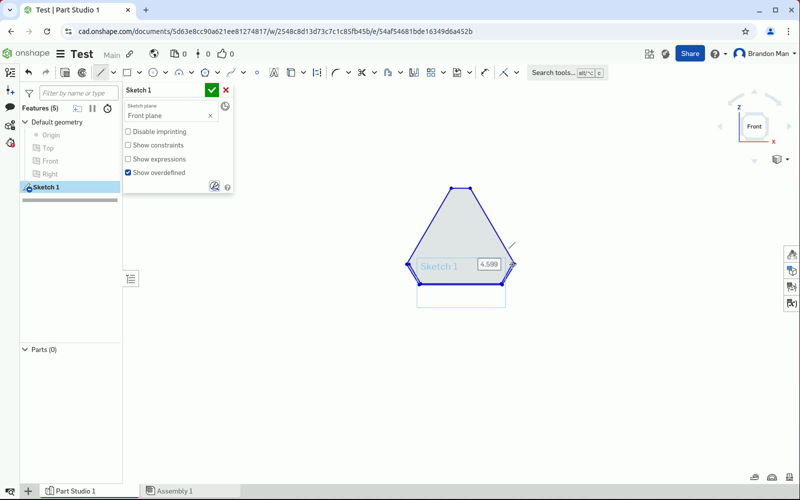
mouse_move(469, 190)
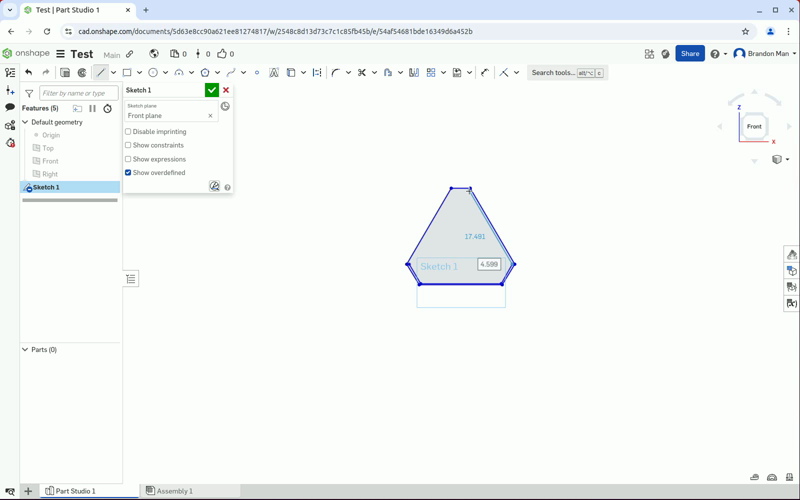
scroll(6)
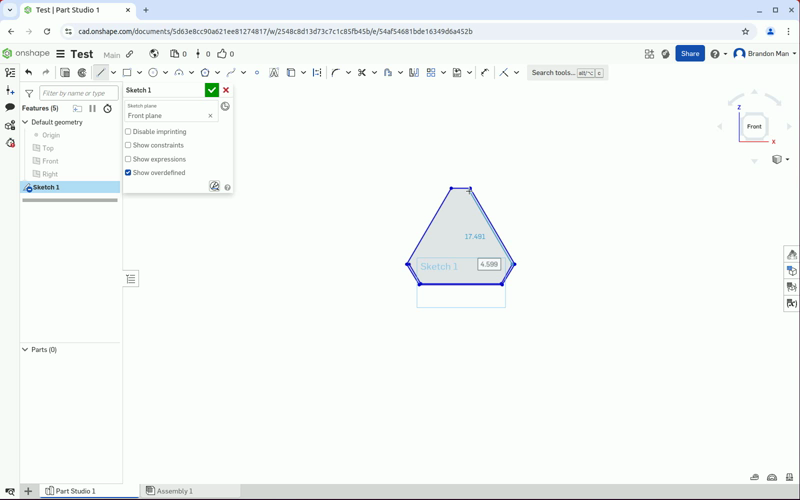
scroll(6)
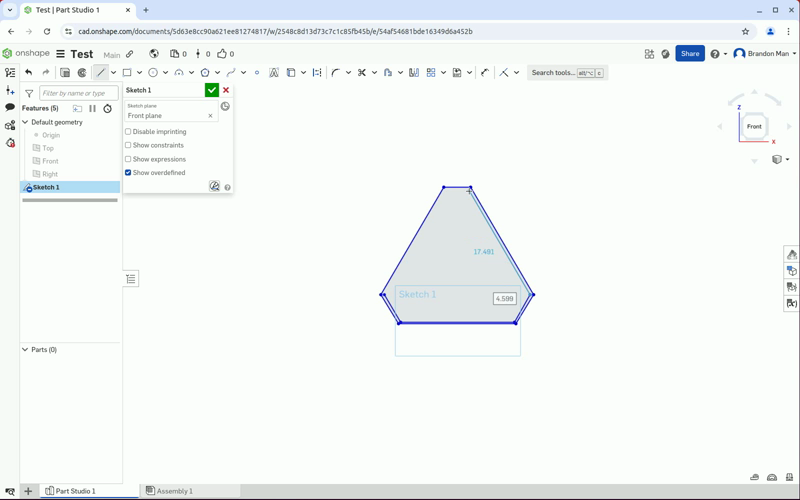
scroll(6)
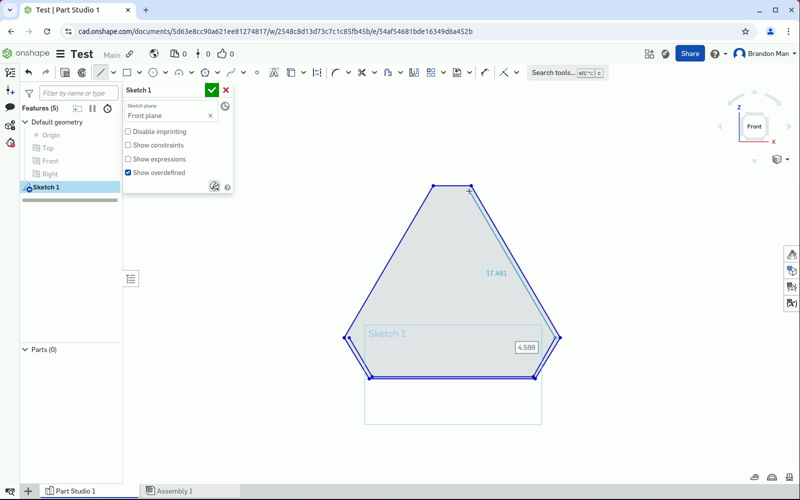
scroll(6)
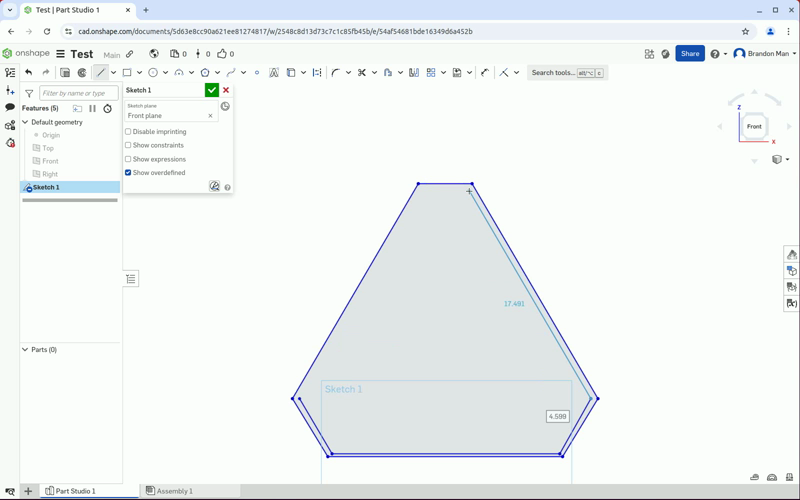
scroll(6)
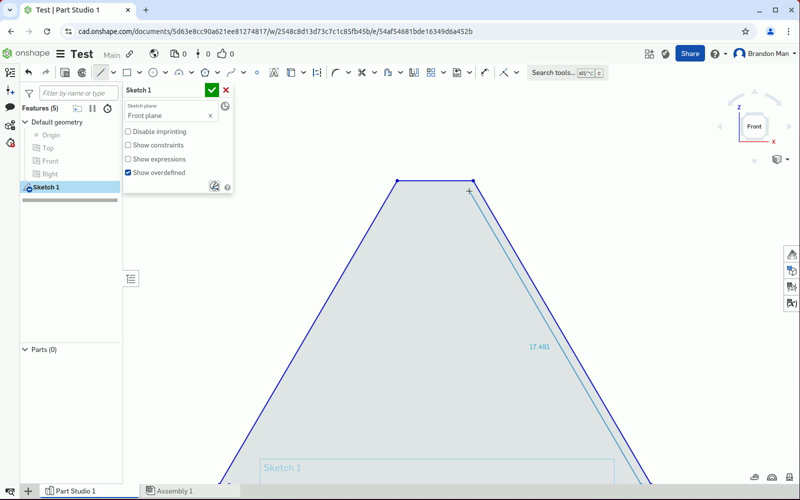
scroll(6)
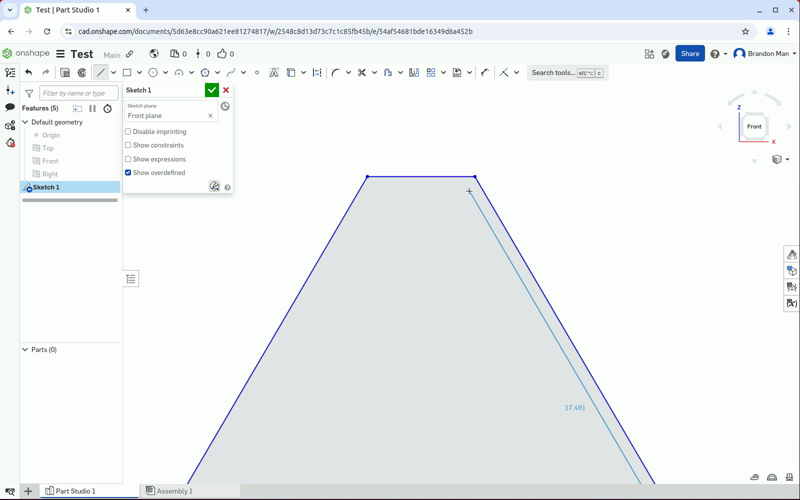
scroll(6)
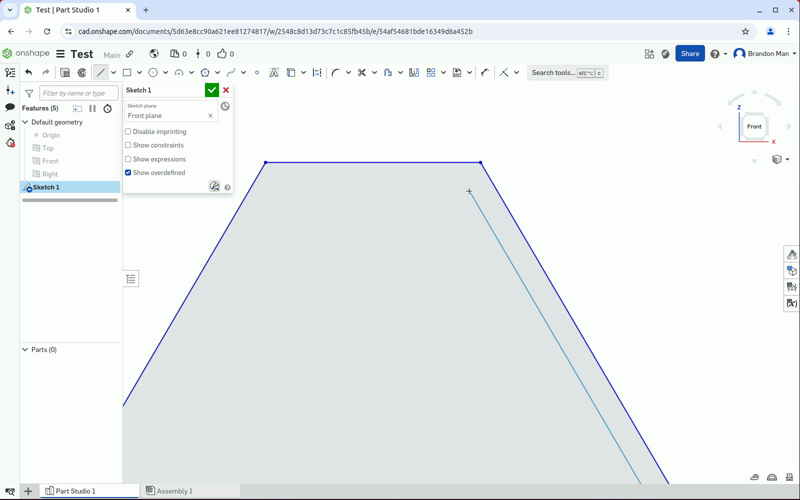
click(469, 190)
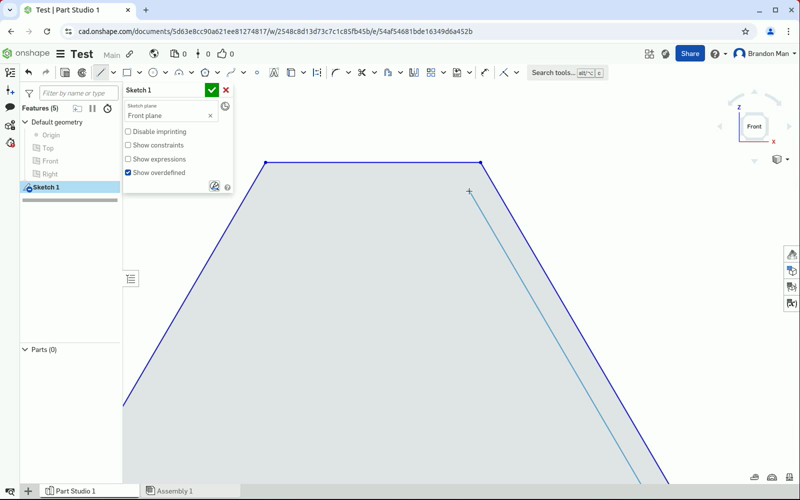
scroll(-6)
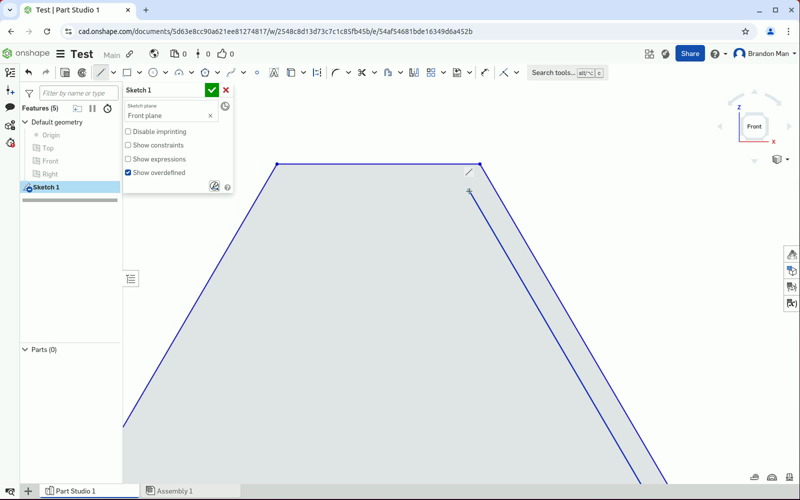
scroll(-6)
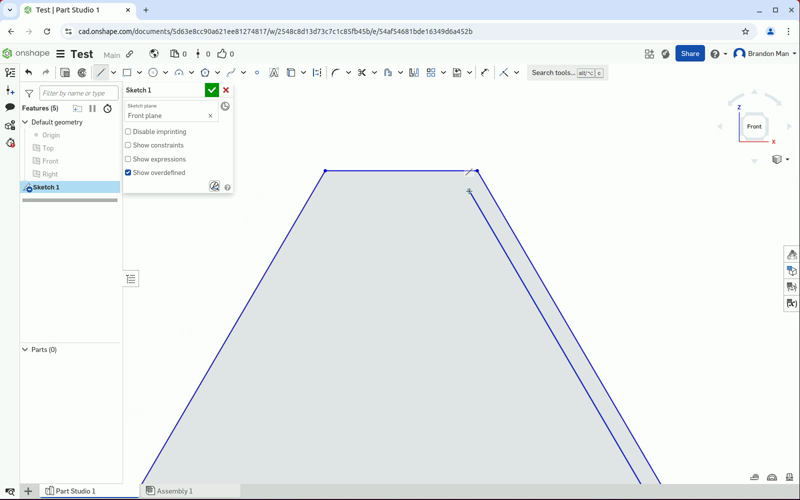
scroll(-6)
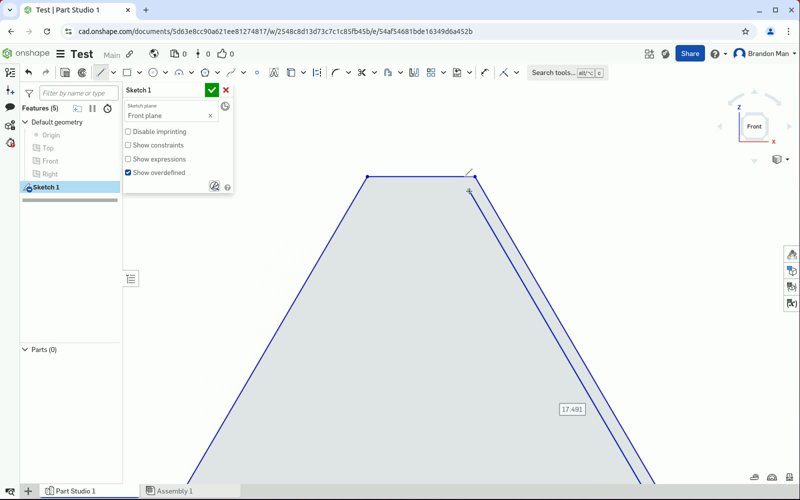
scroll(-6)
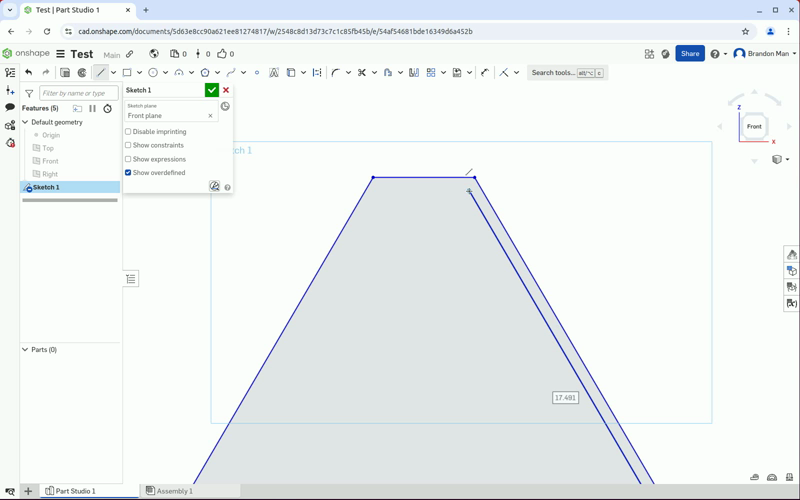
scroll(-6)
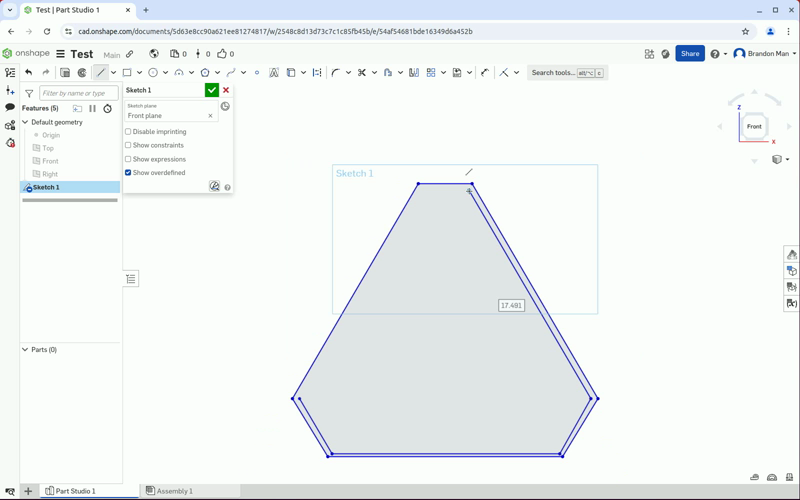
scroll(-6)
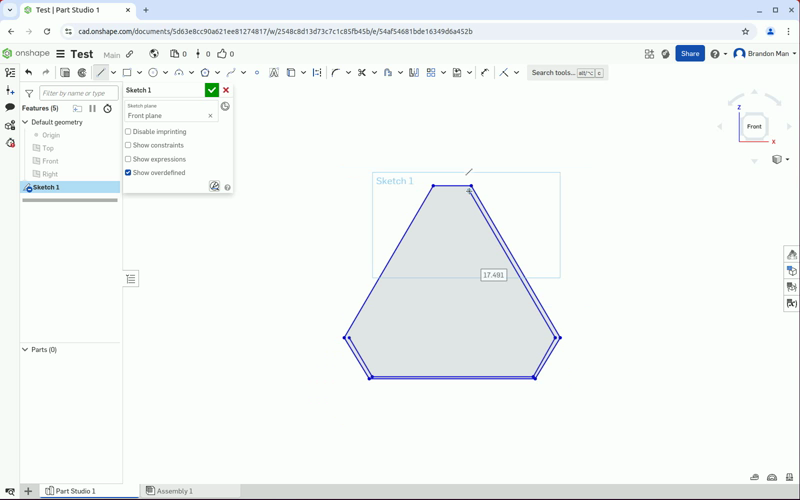
scroll(-6)
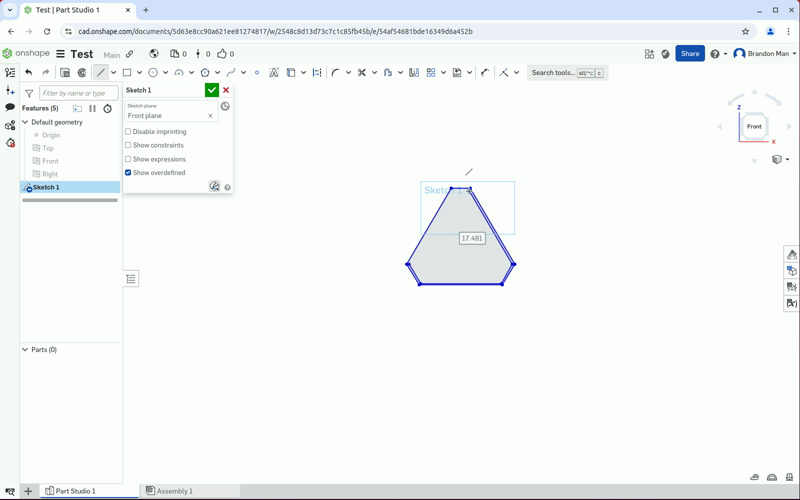
key_up(shift)
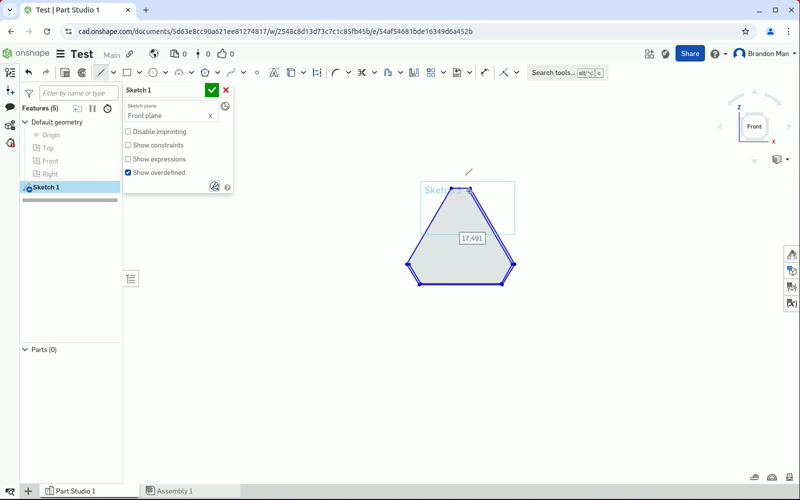
key_down(shift)
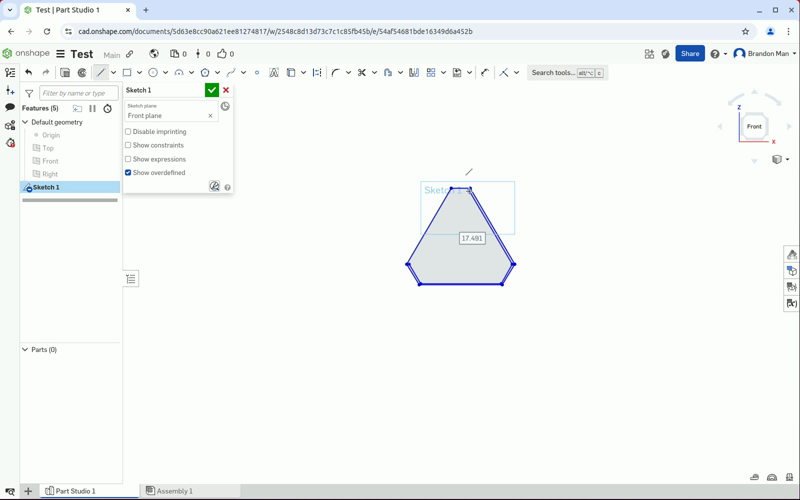
mouse_move(499, 190)
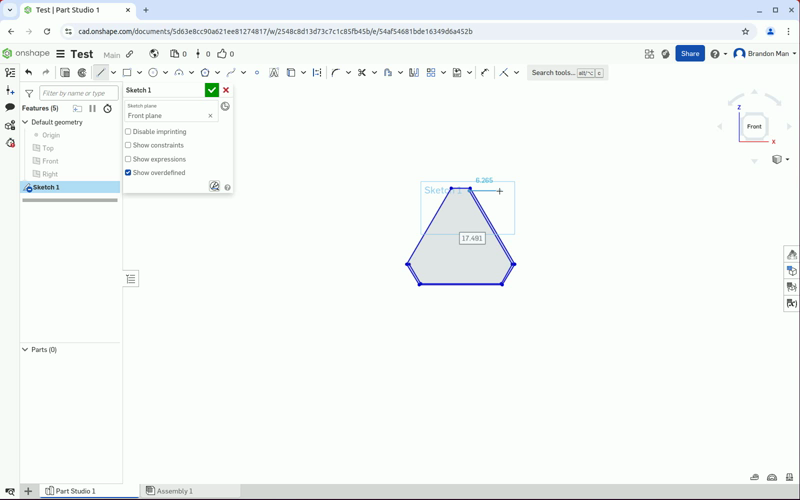
mouse_move(452, 190)
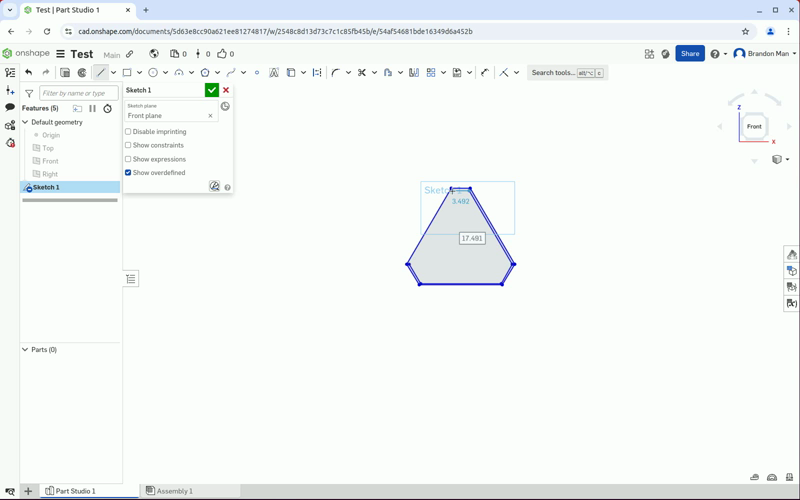
scroll(6)
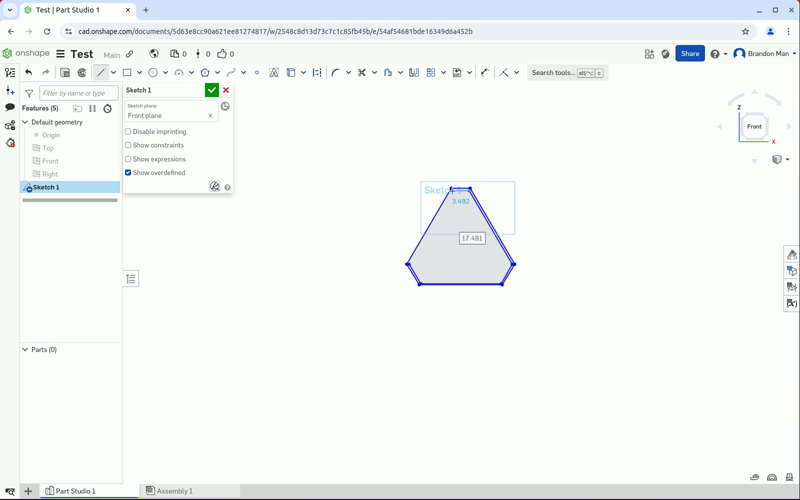
scroll(6)
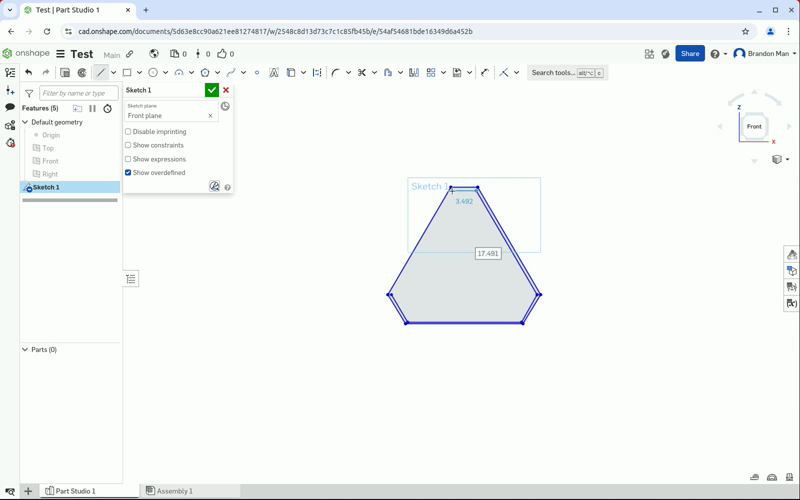
scroll(6)
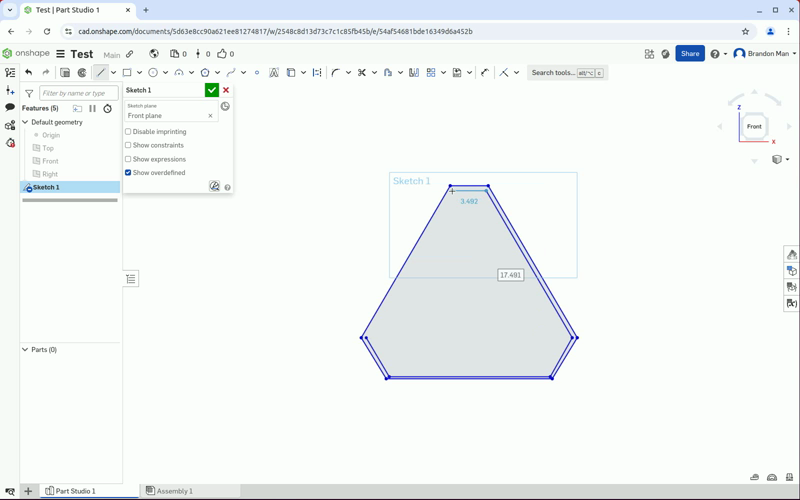
scroll(6)
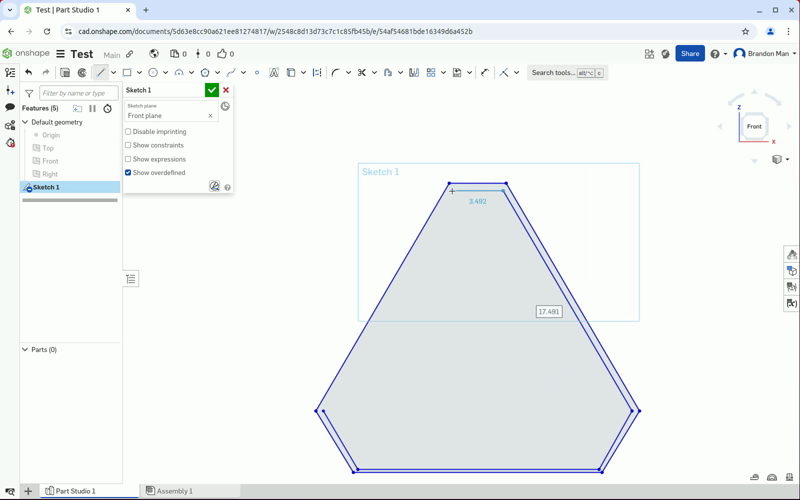
scroll(6)
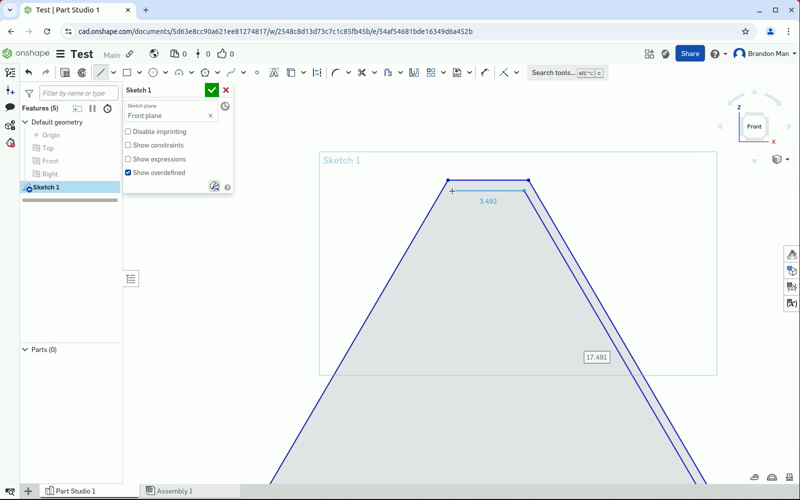
scroll(6)
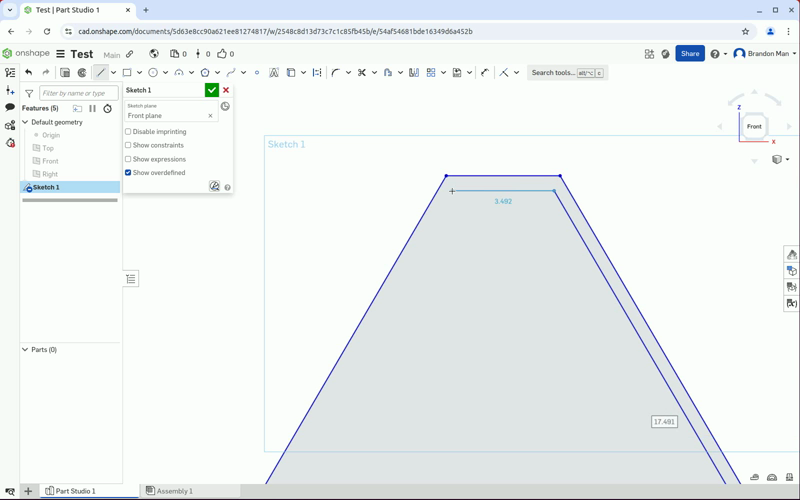
scroll(6)
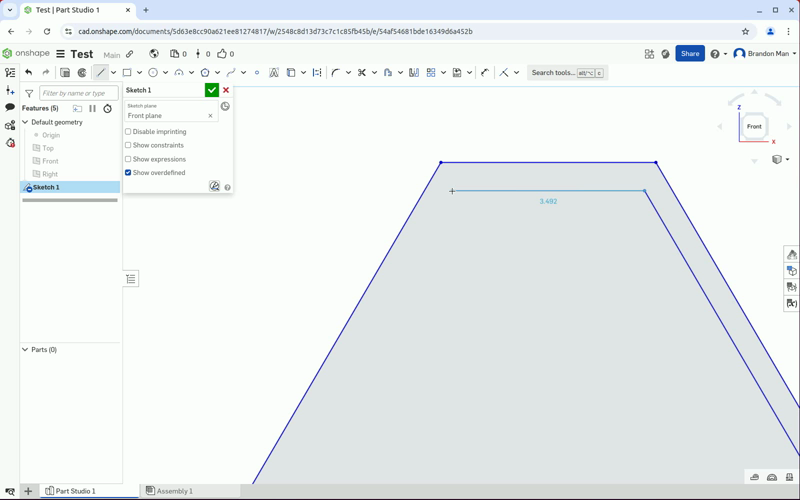
click(452, 190)
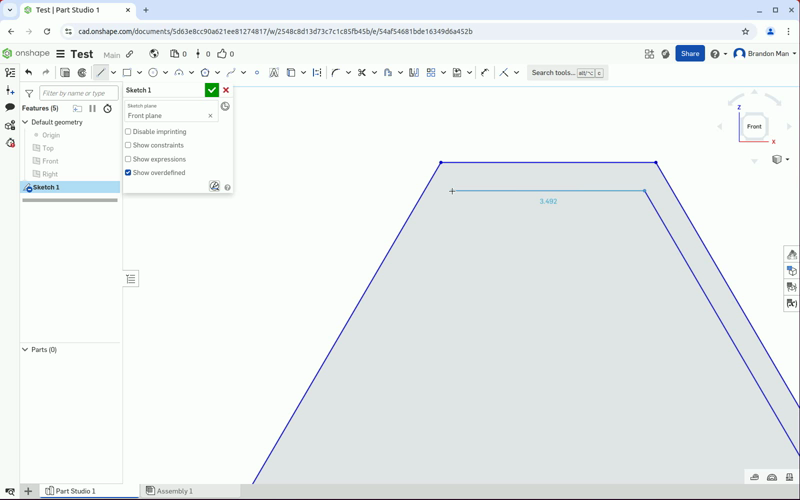
scroll(-6)
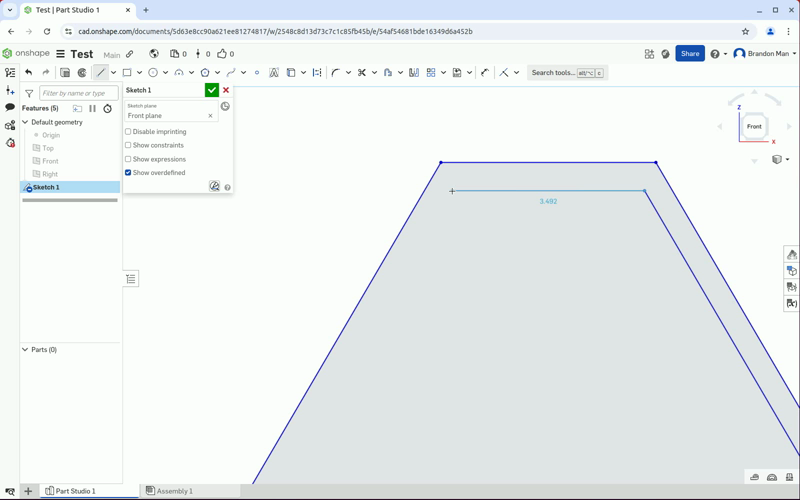
scroll(-6)
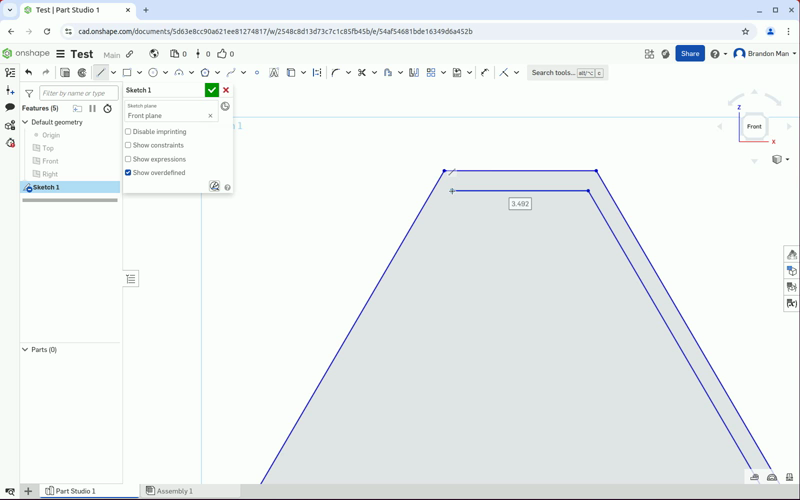
scroll(-6)
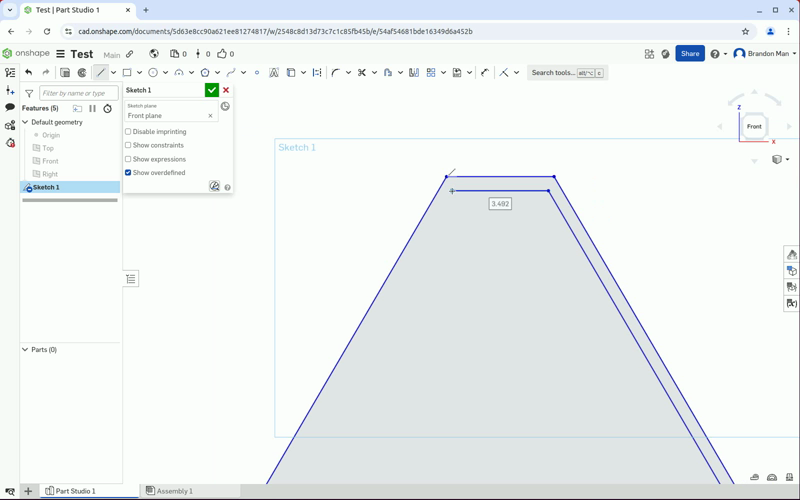
scroll(-6)
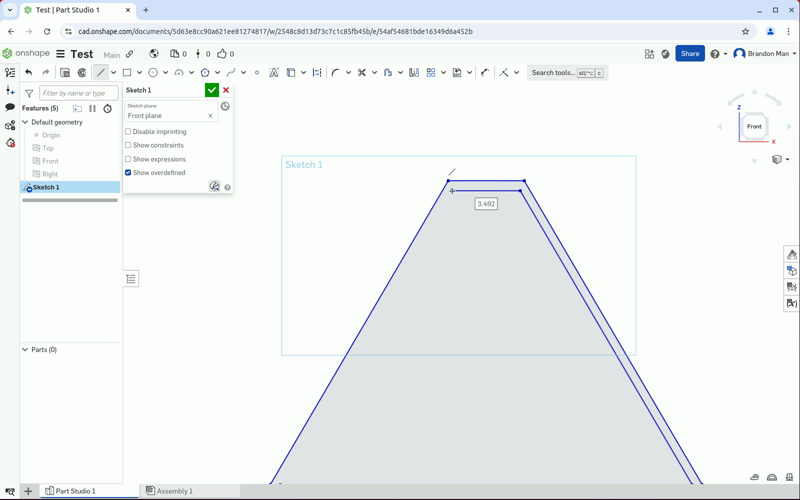
scroll(-6)
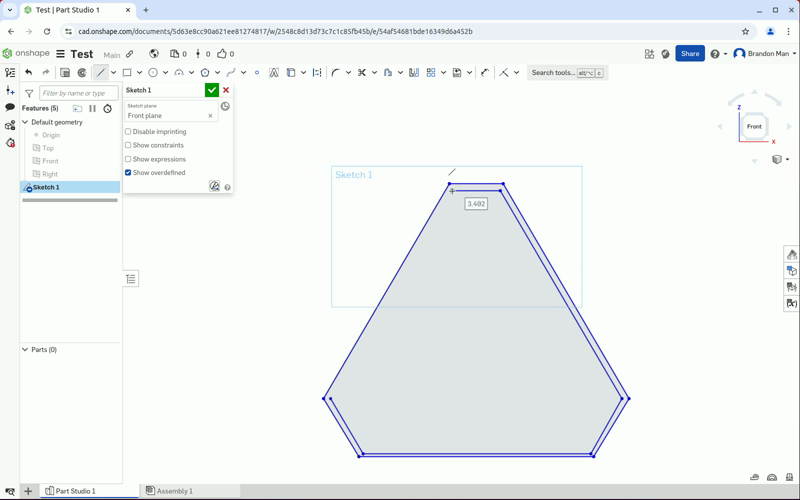
scroll(-6)
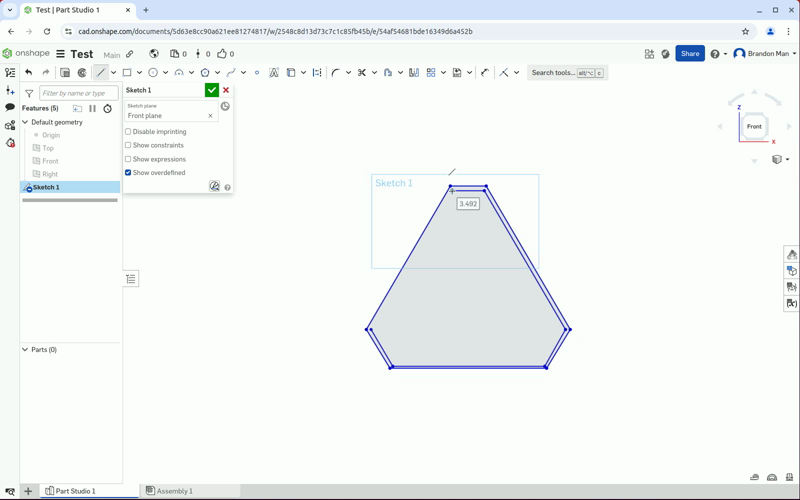
scroll(-6)
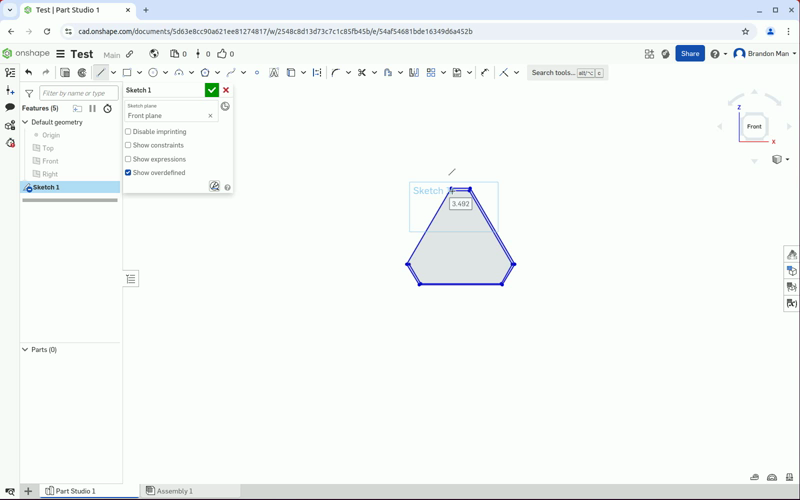
key_up(shift)
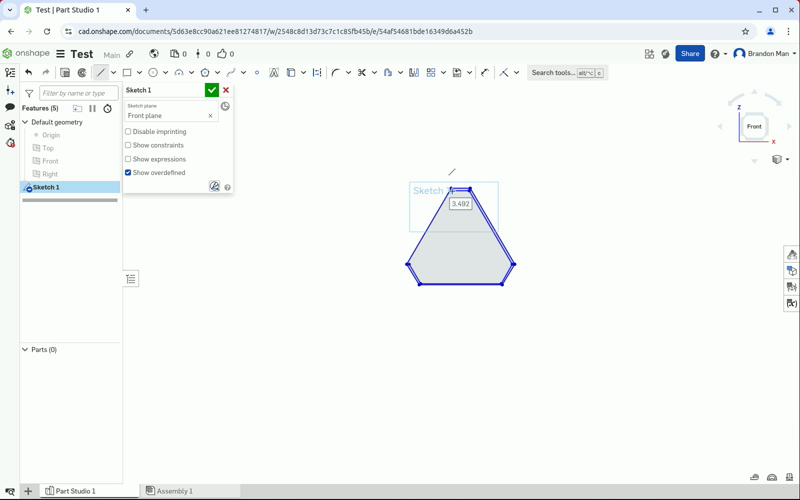
key_down(shift)
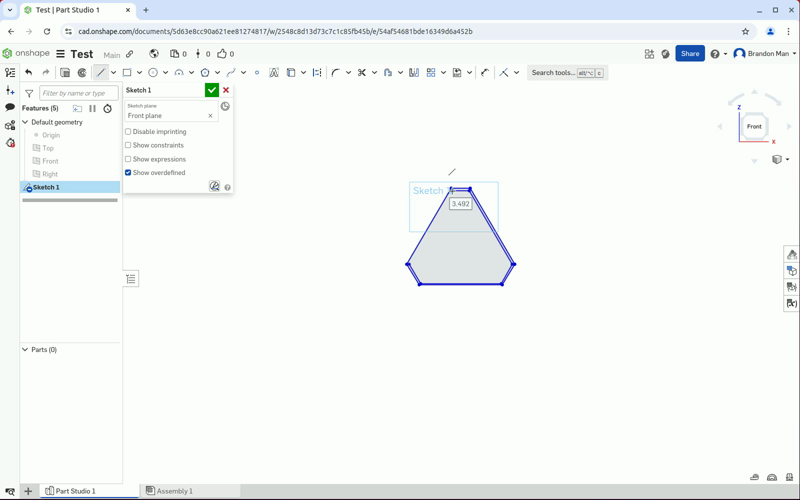
mouse_move(409, 264)
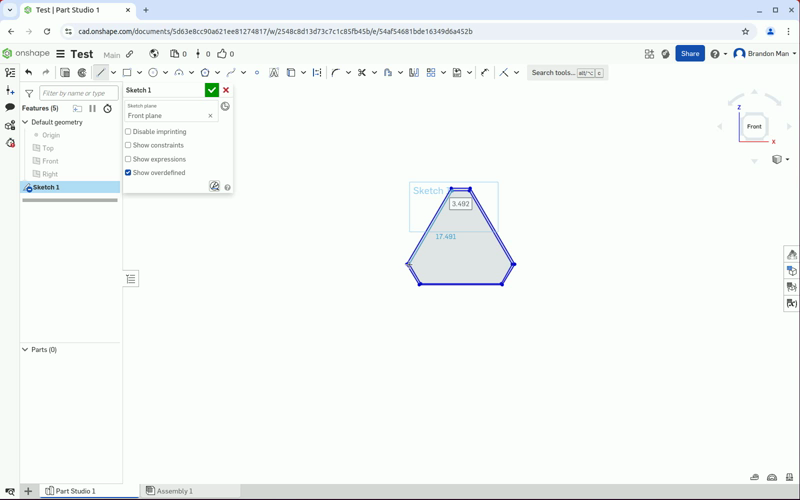
scroll(6)
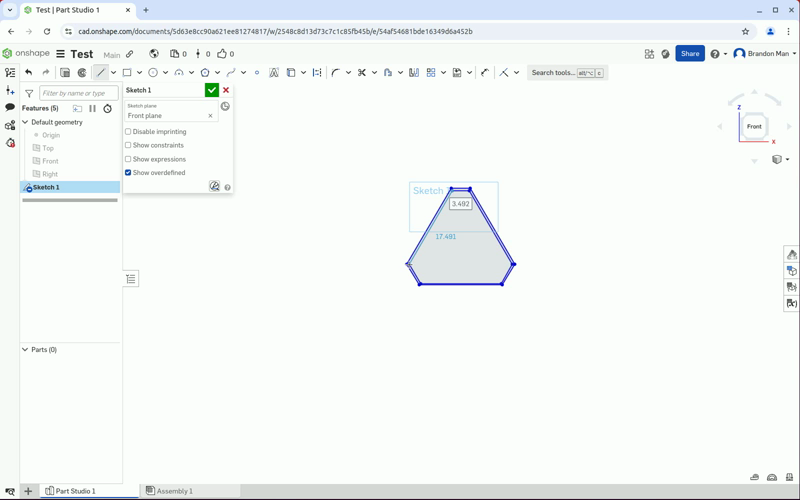
scroll(6)
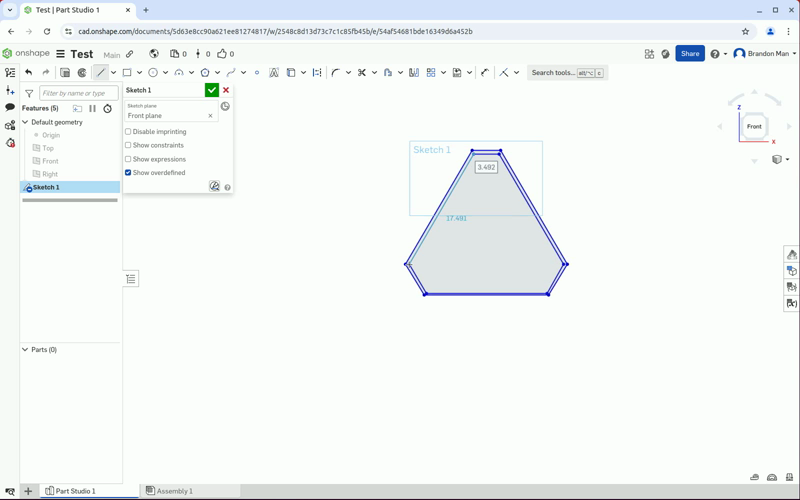
scroll(6)
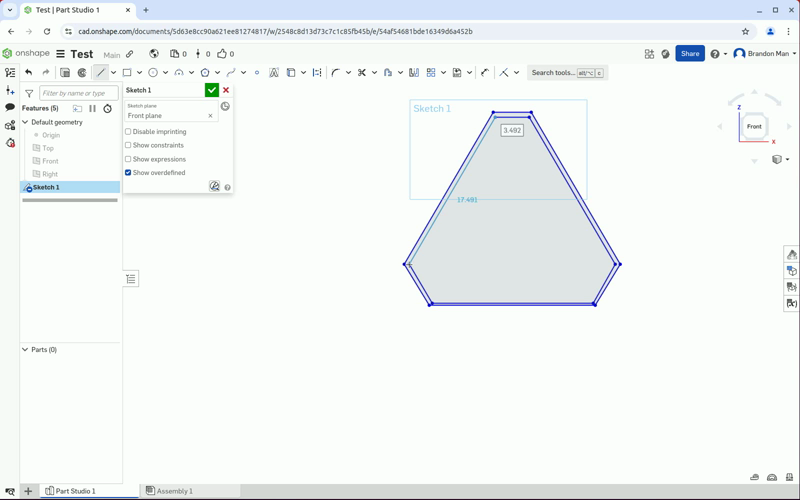
scroll(6)
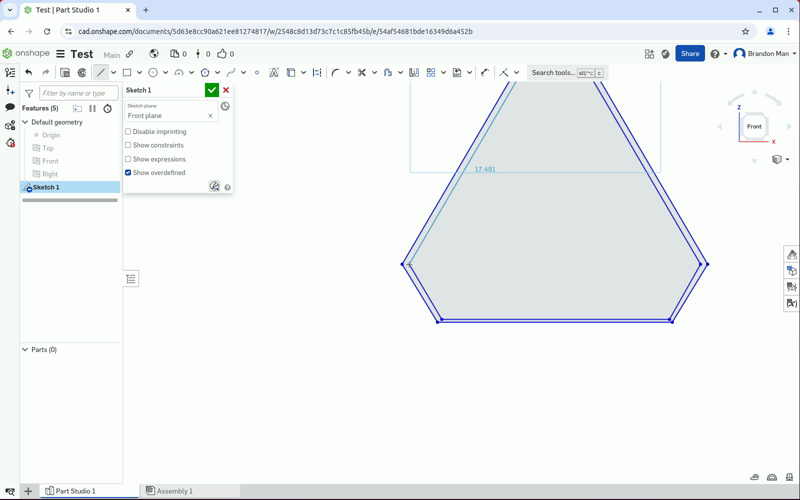
scroll(6)
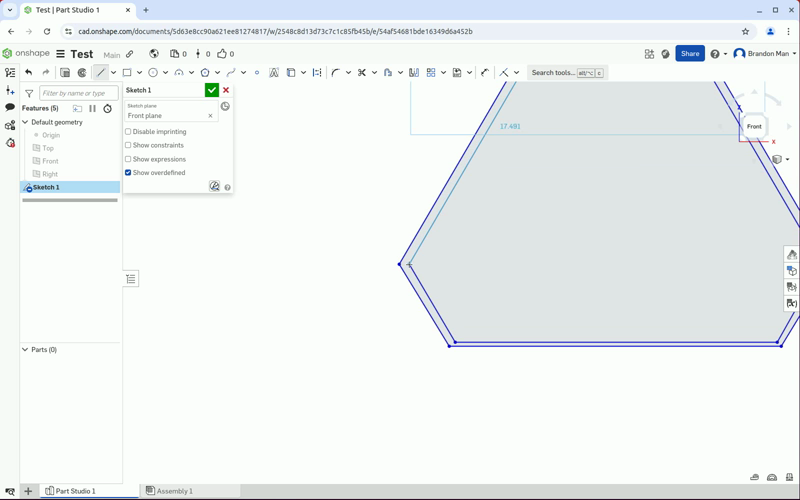
scroll(6)
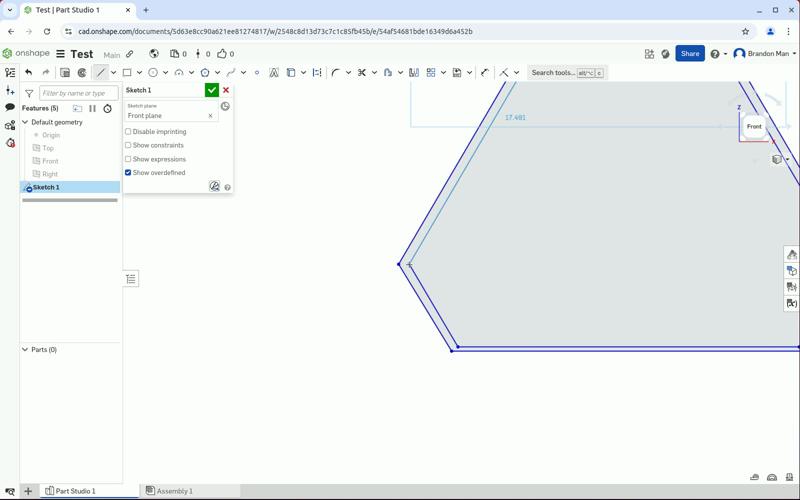
scroll(6)
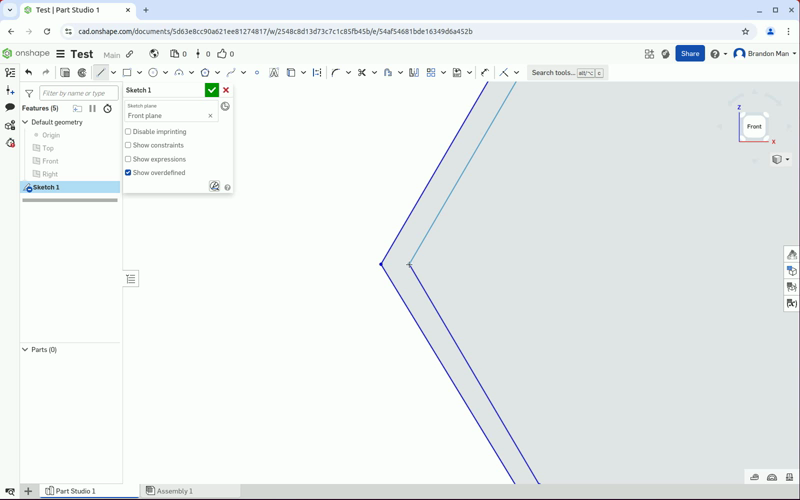
key_up(shift)
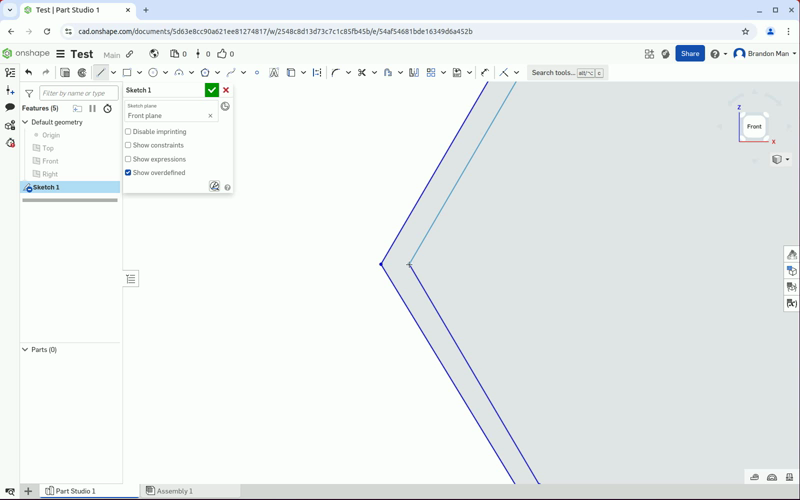
click(409, 264)
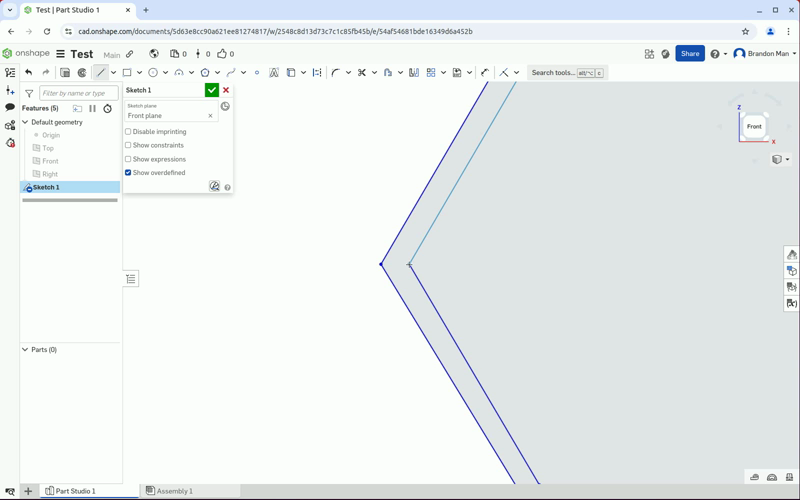
scroll(-6)
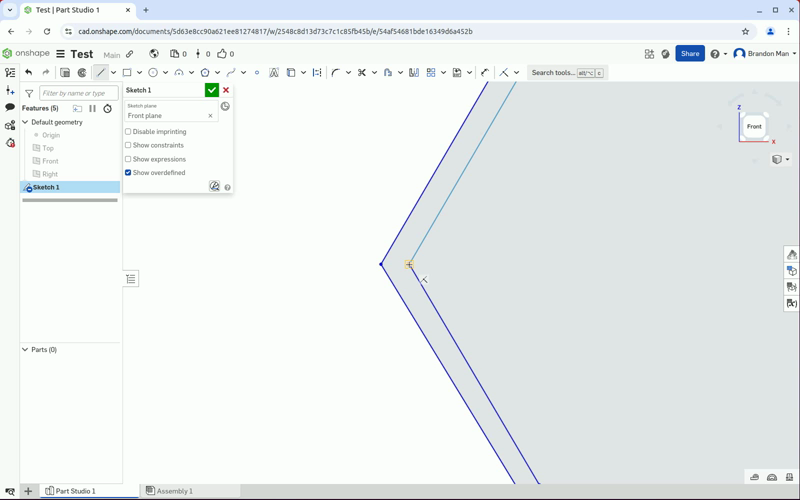
scroll(-6)
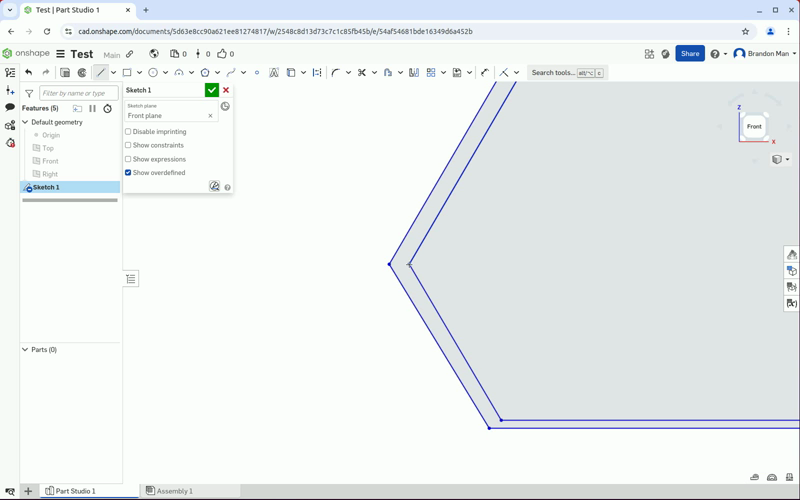
scroll(-6)
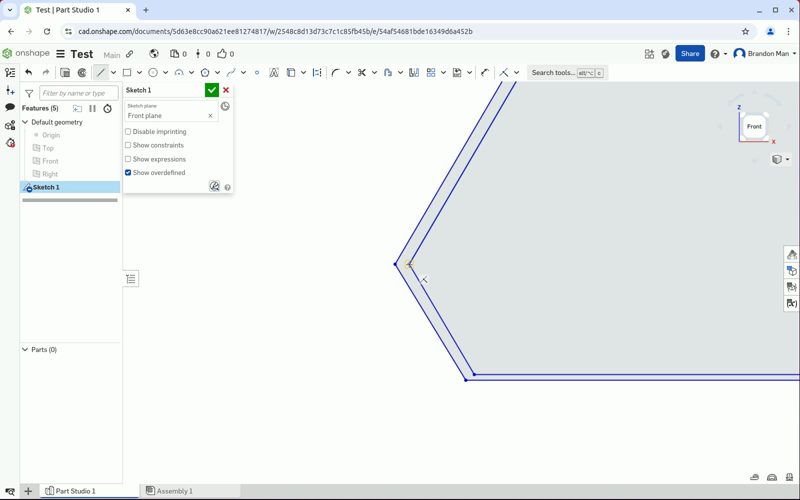
scroll(-6)
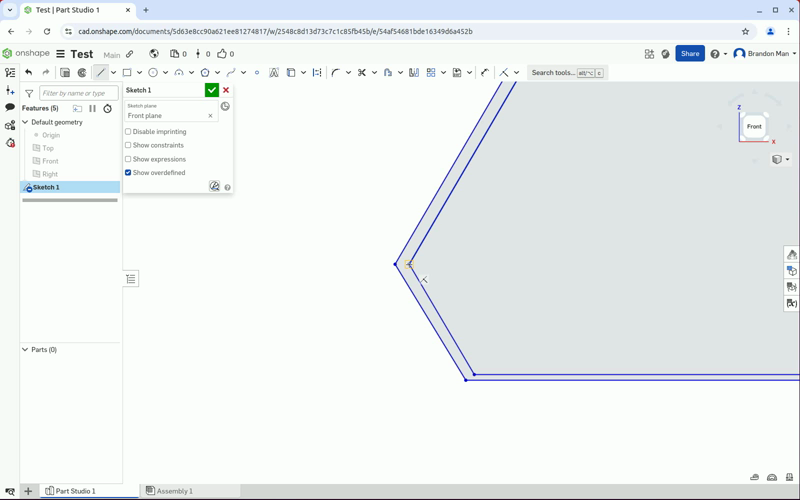
scroll(-6)
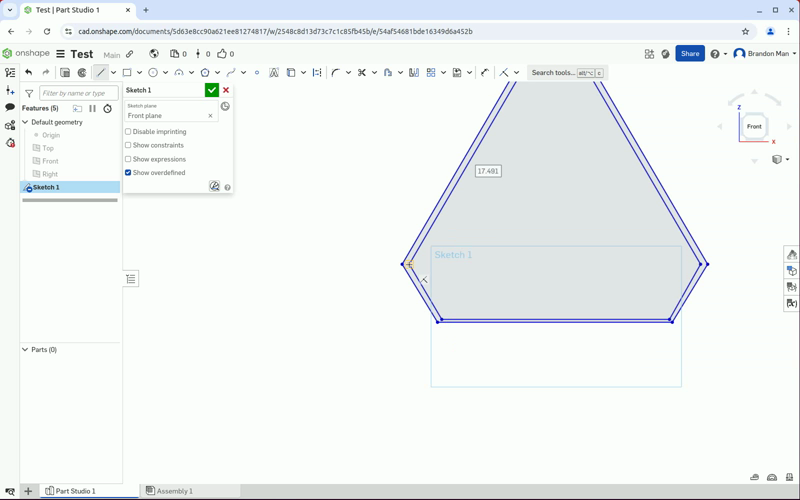
scroll(-6)
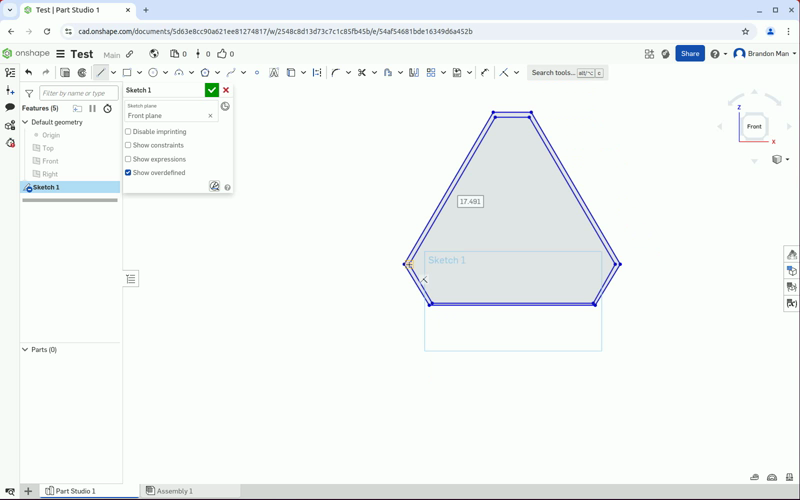
scroll(-6)
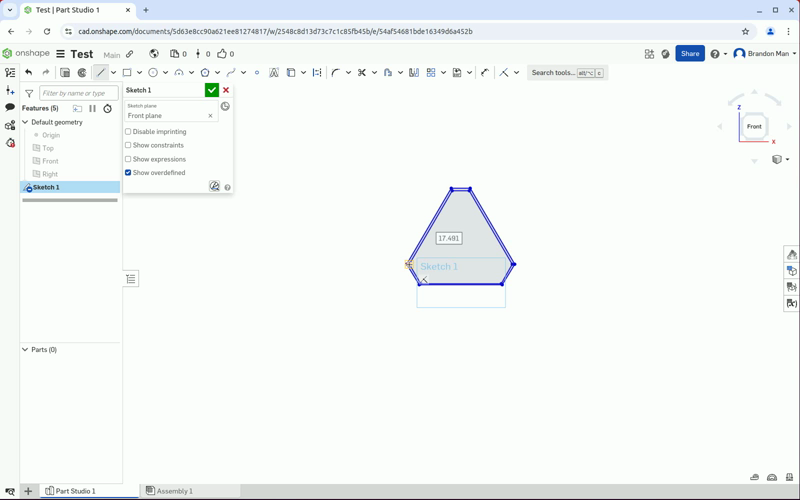
key(esc)
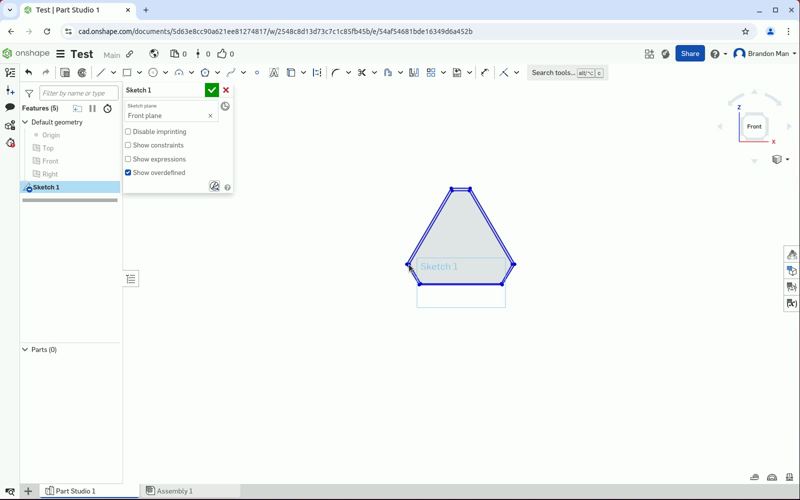
mouse_move(495, 233)
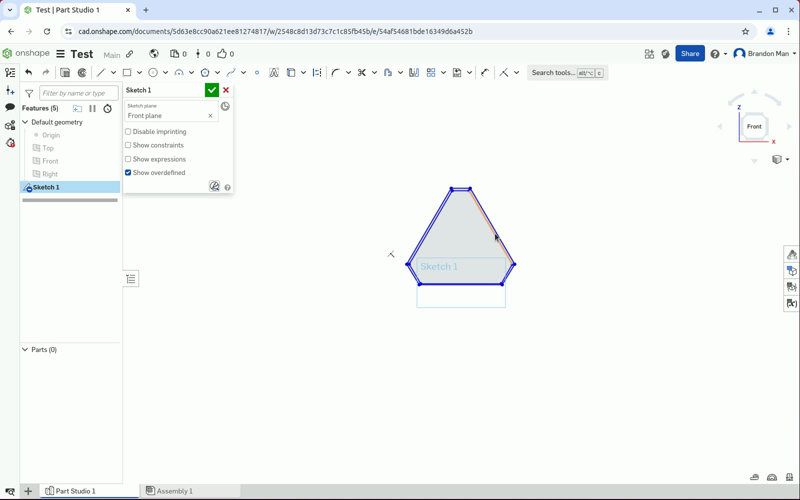
scroll(6)
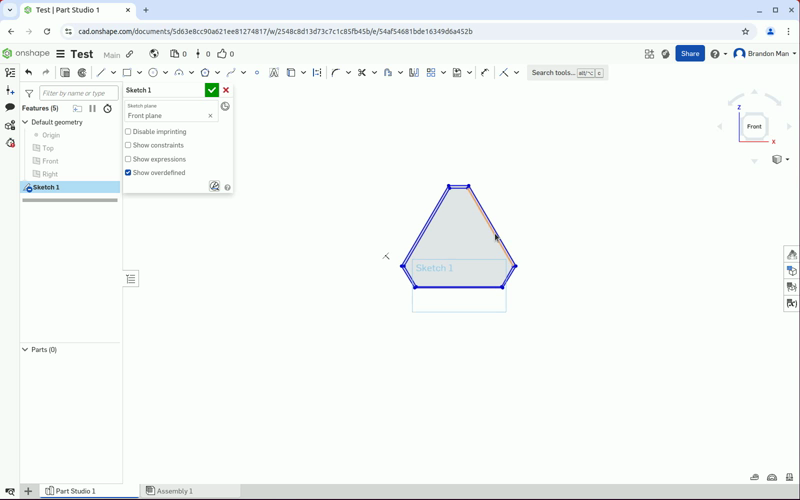
scroll(6)
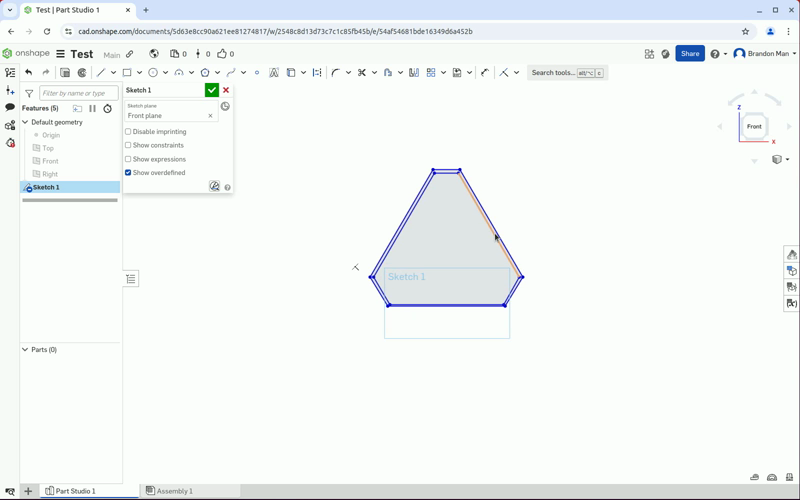
scroll(6)
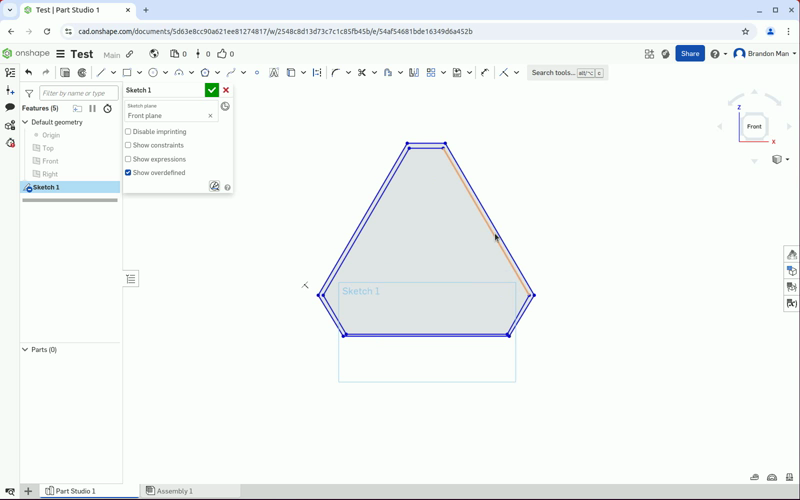
scroll(6)
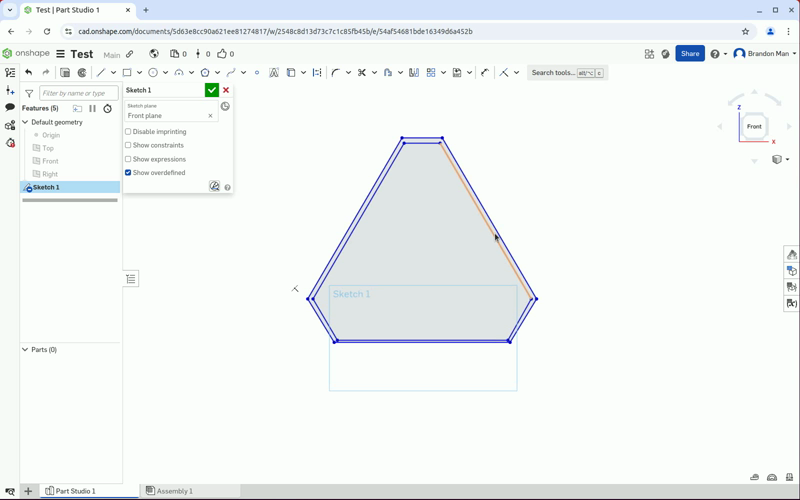
scroll(6)
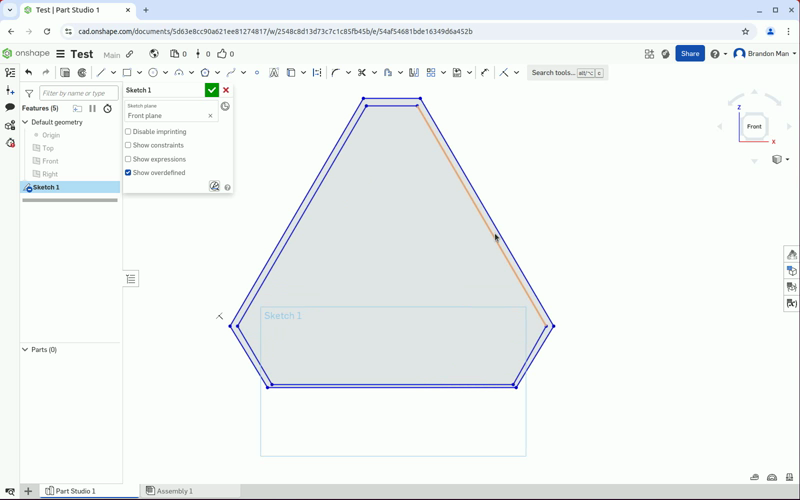
scroll(6)
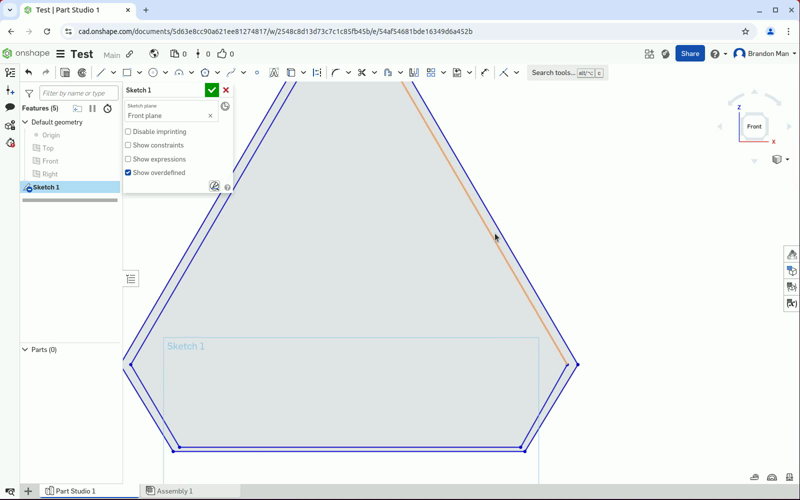
scroll(6)
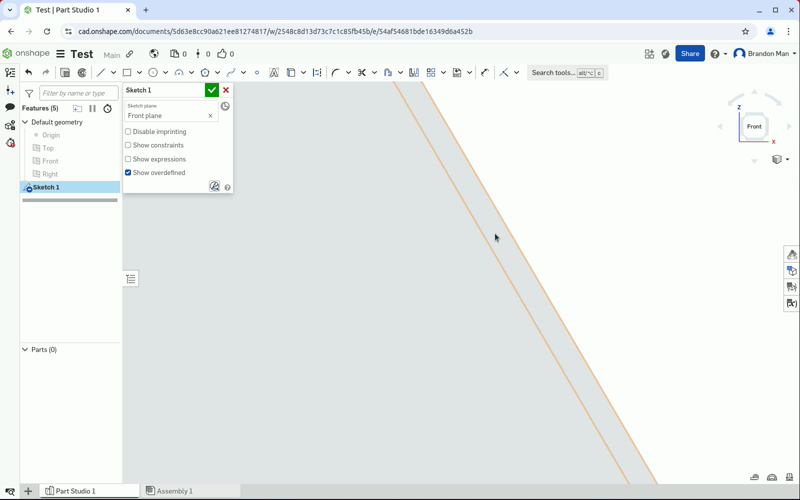
click(495, 233)
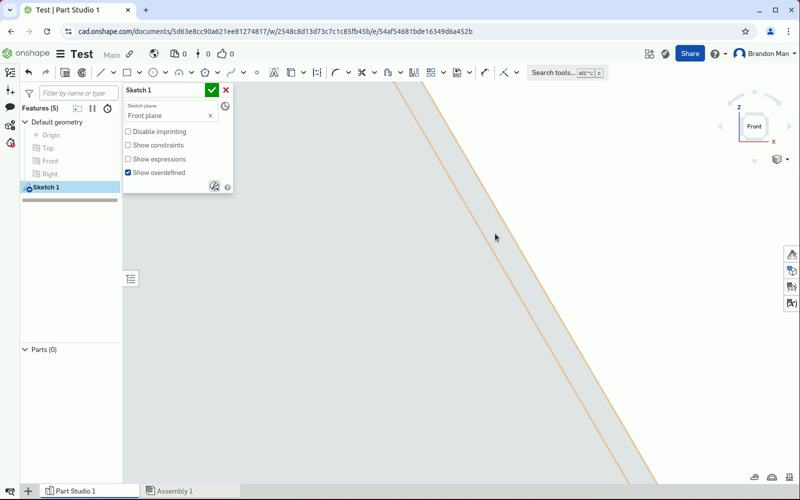
scroll(-6)
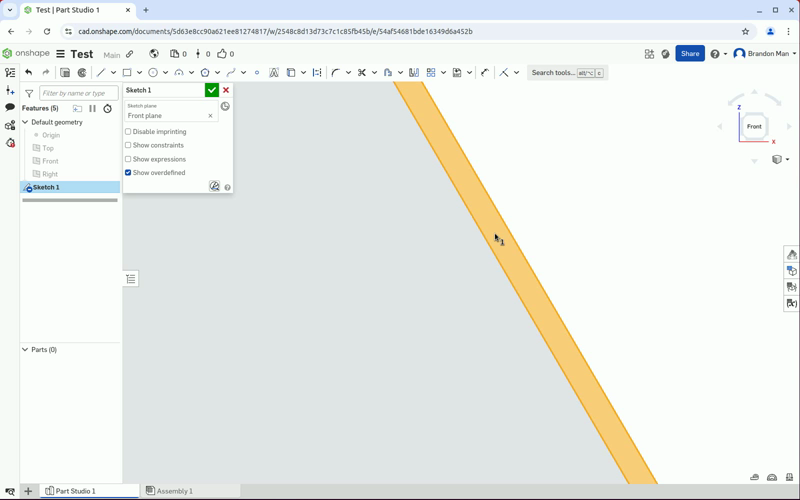
scroll(-6)
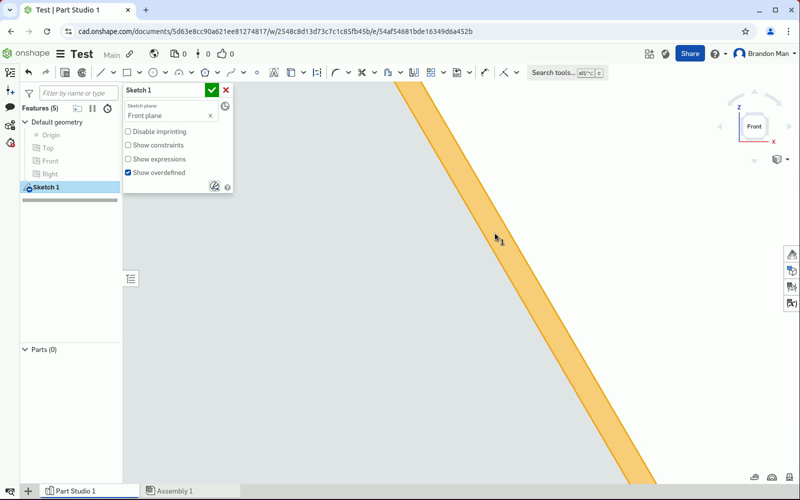
scroll(-6)
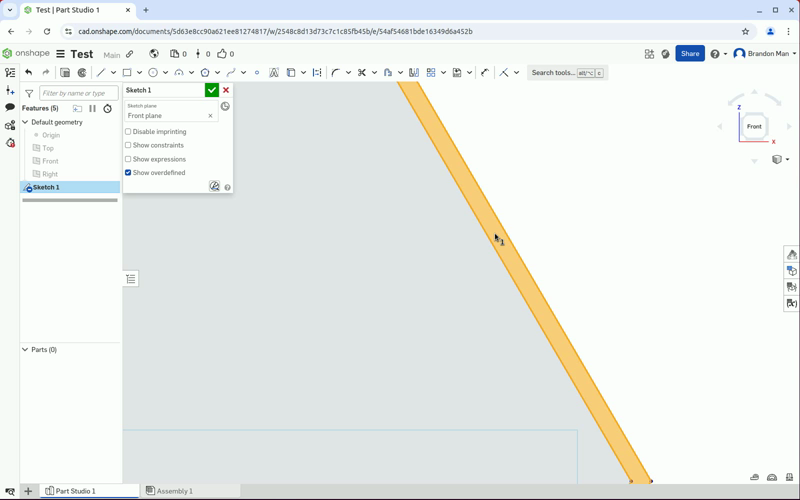
scroll(-6)
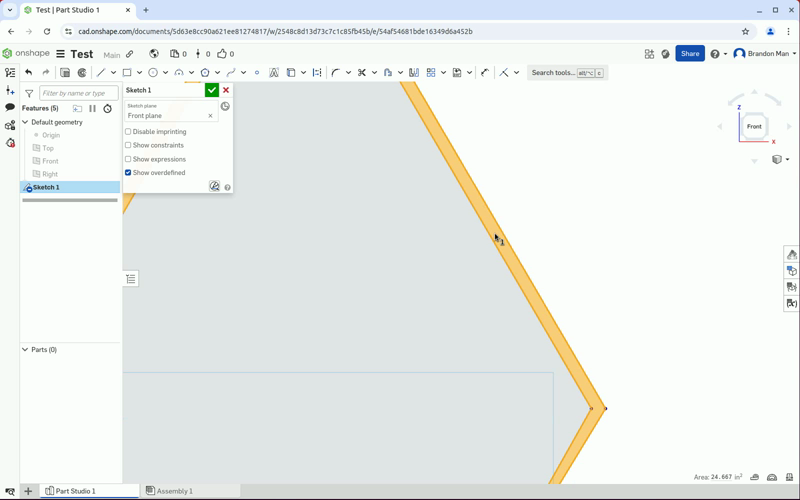
scroll(-6)
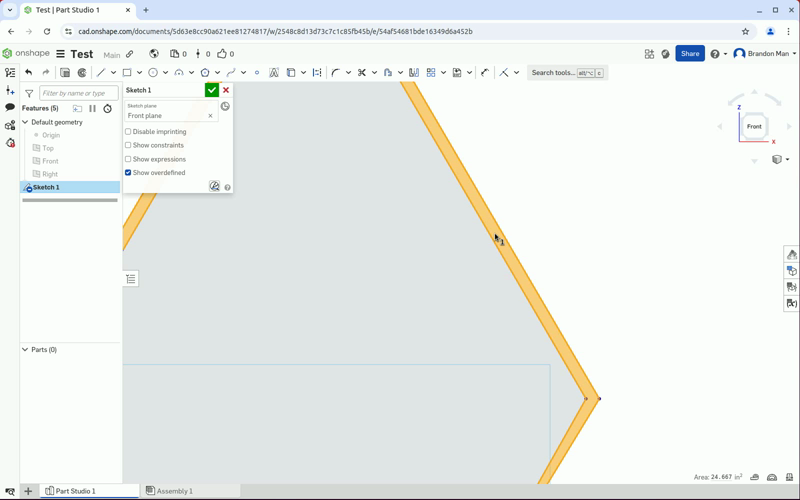
scroll(-6)
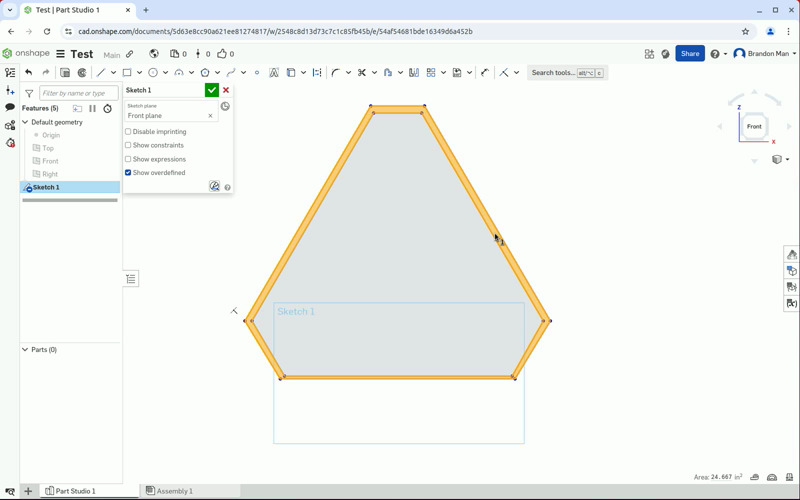
scroll(-6)
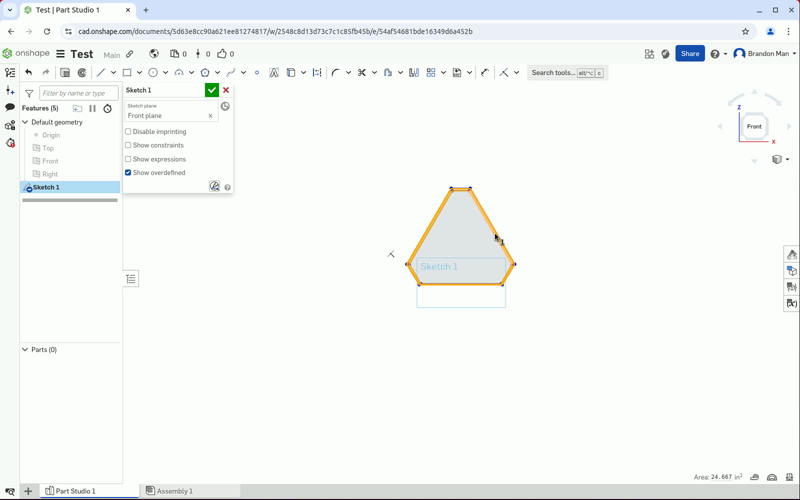
mouse_move(73, 352)
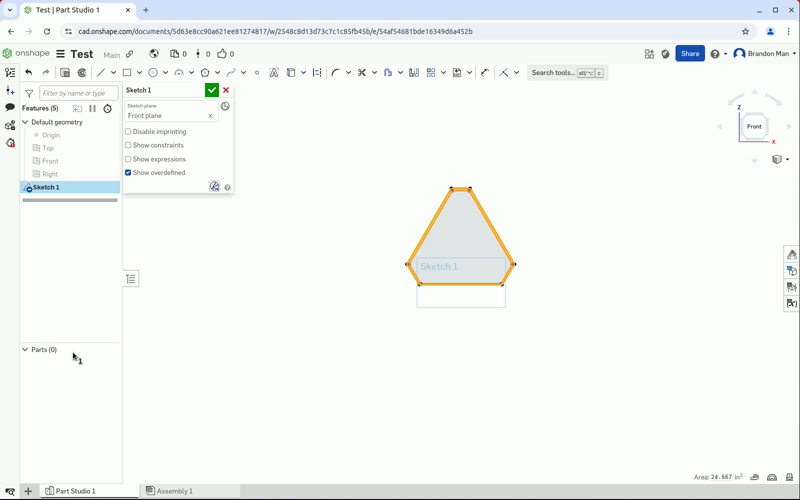
key(shift+y)
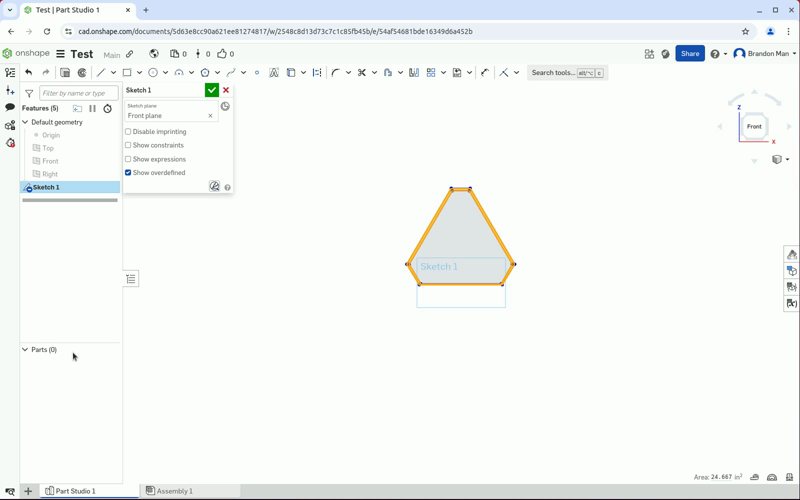
key(shift+e)
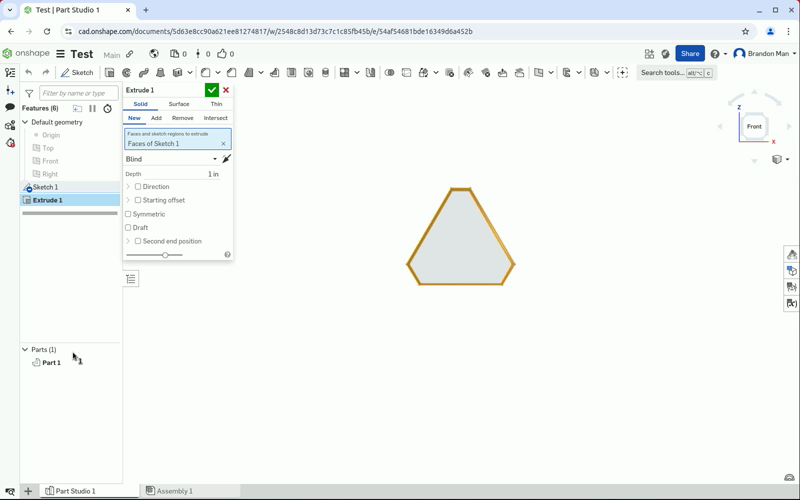
mouse_move(143, 106)
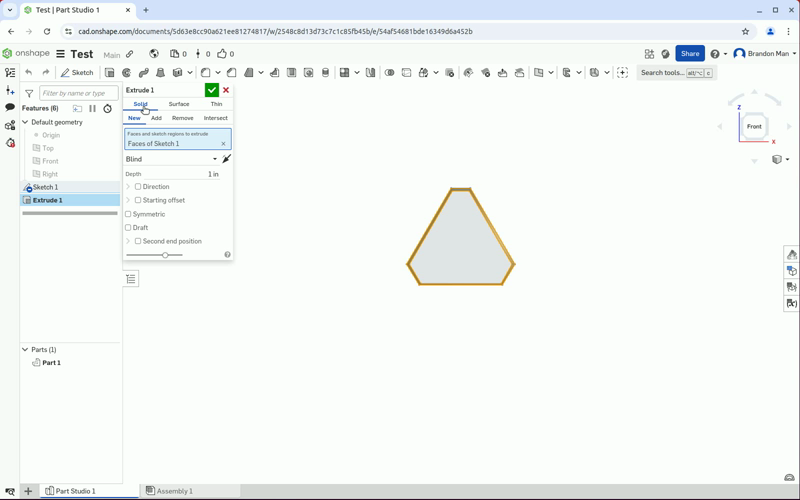
click(143, 106)
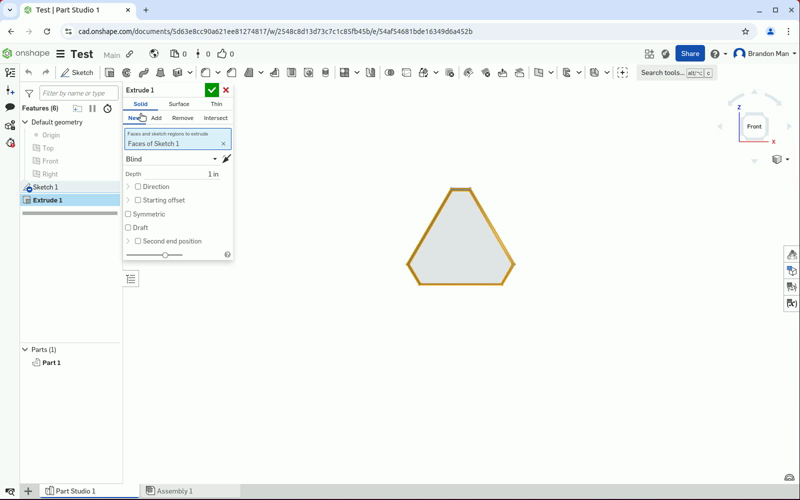
mouse_move(137, 120)
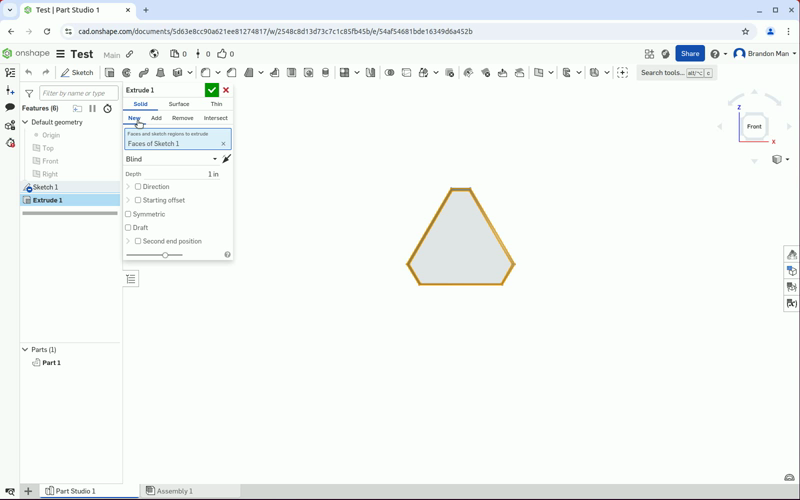
click(137, 120)
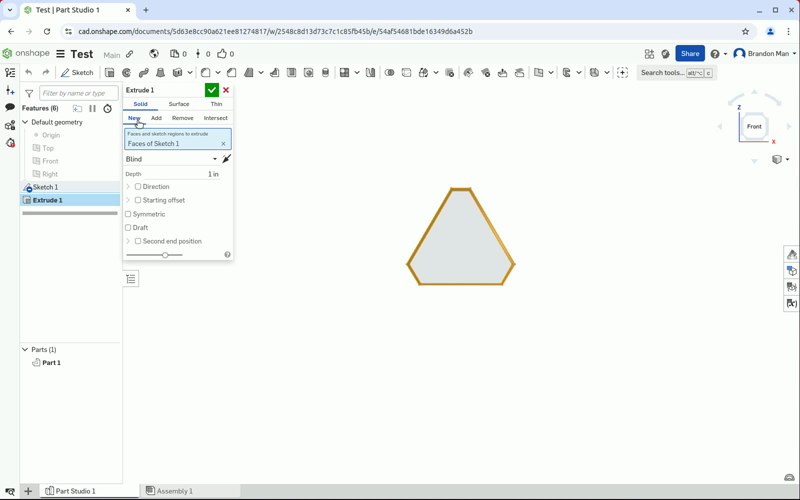
key(tab, 4)
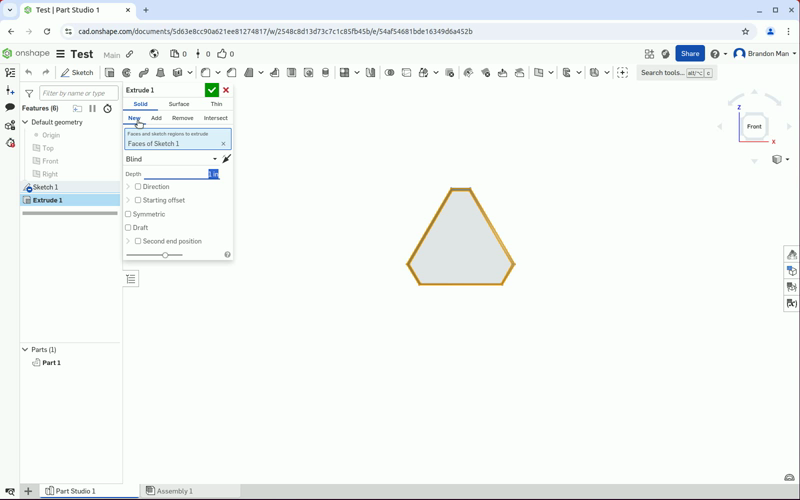
text(19.738)
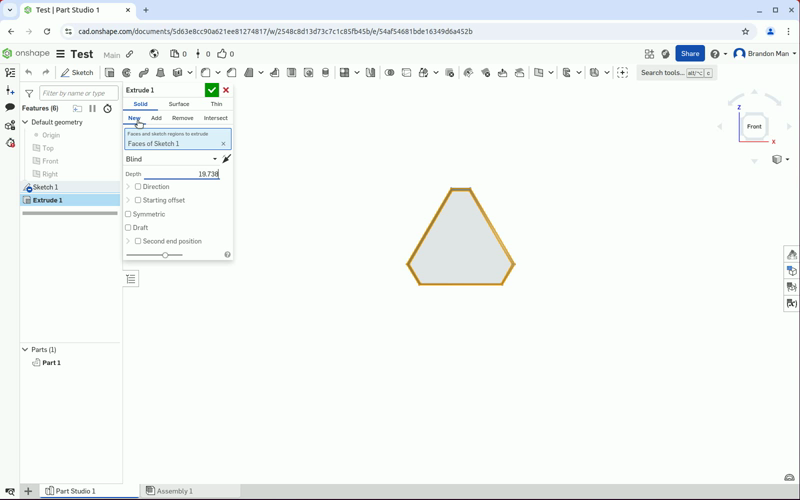
key(enter)
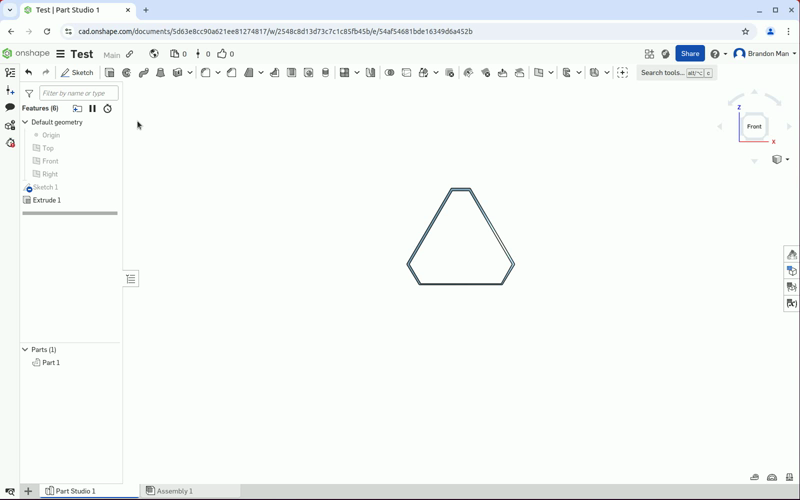
key(shift+h)
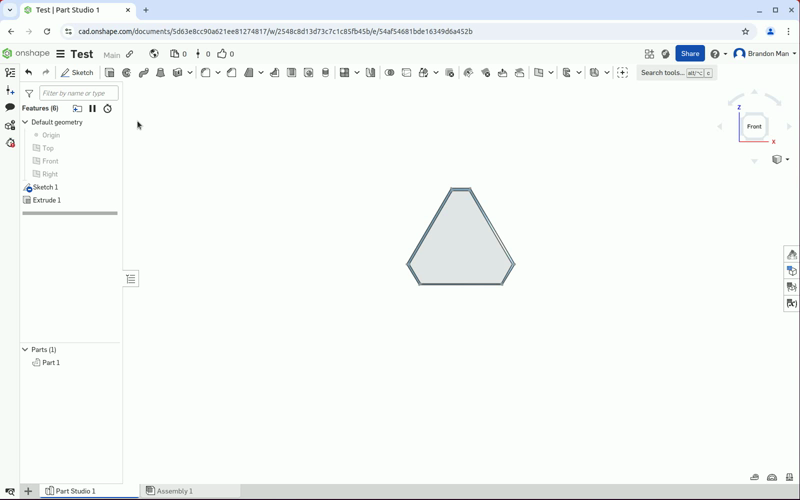
key(shift+h)
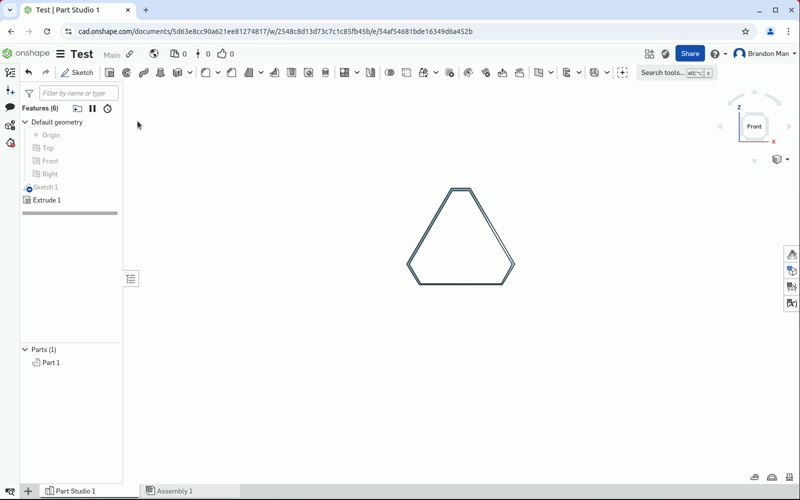
mouse_move(73, 189)
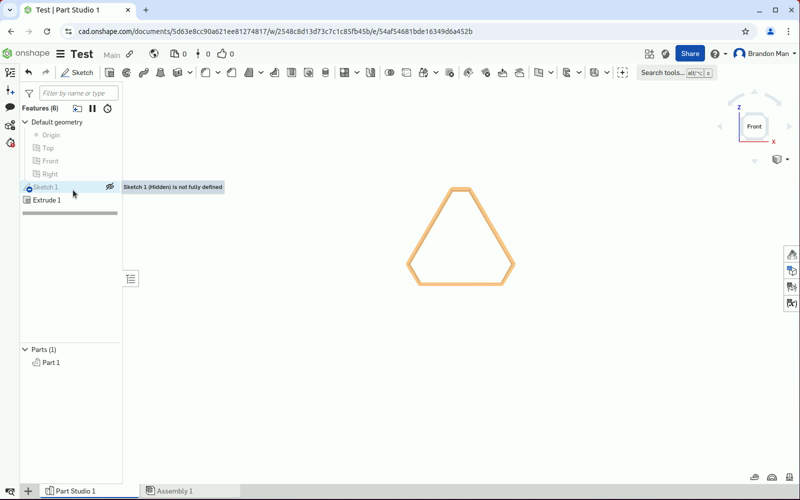
click(73, 189)
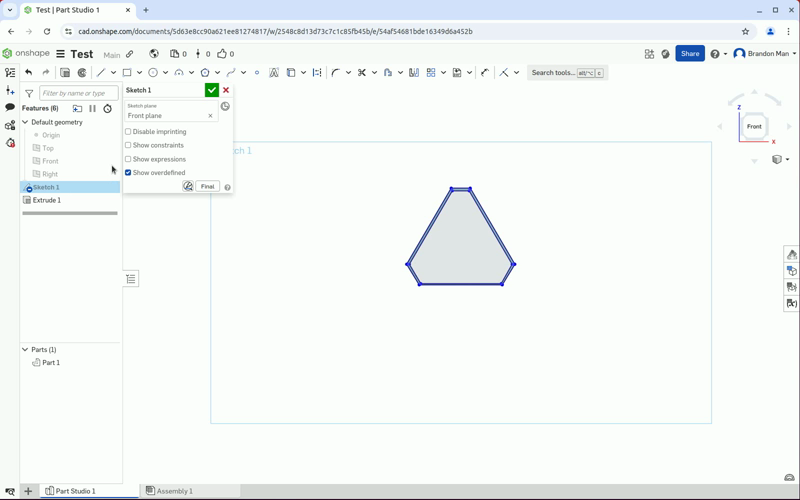
mouse_move(229, 92)
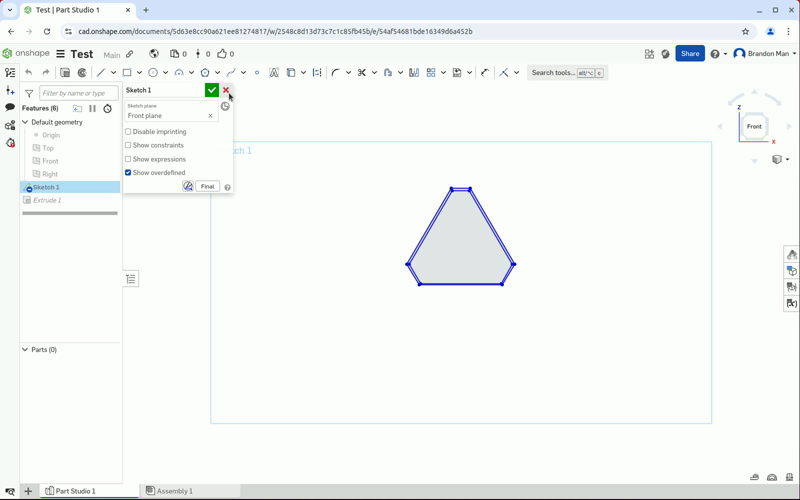
click(229, 92)
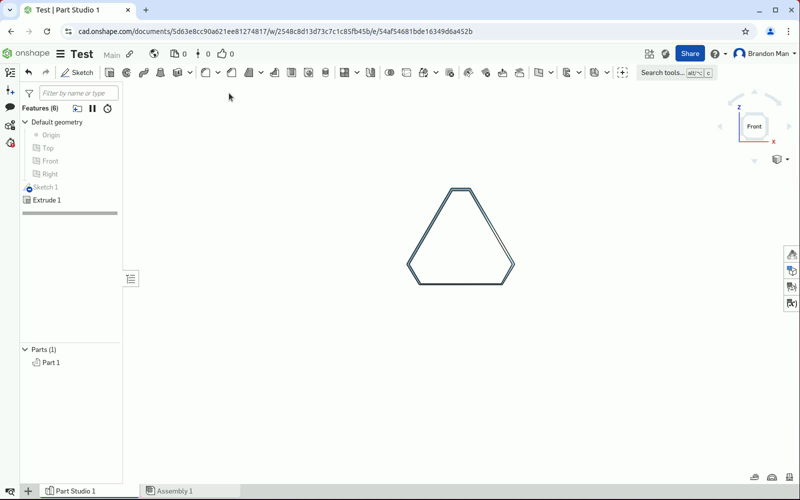
mouse_move(541, 75)
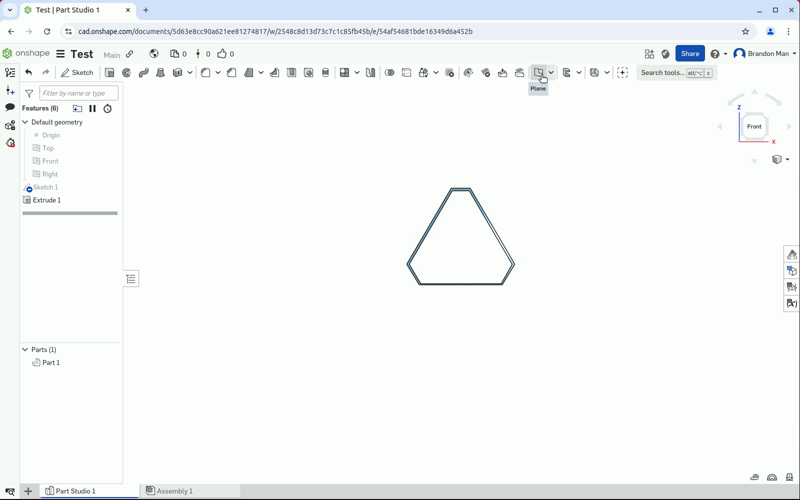
click(541, 75)
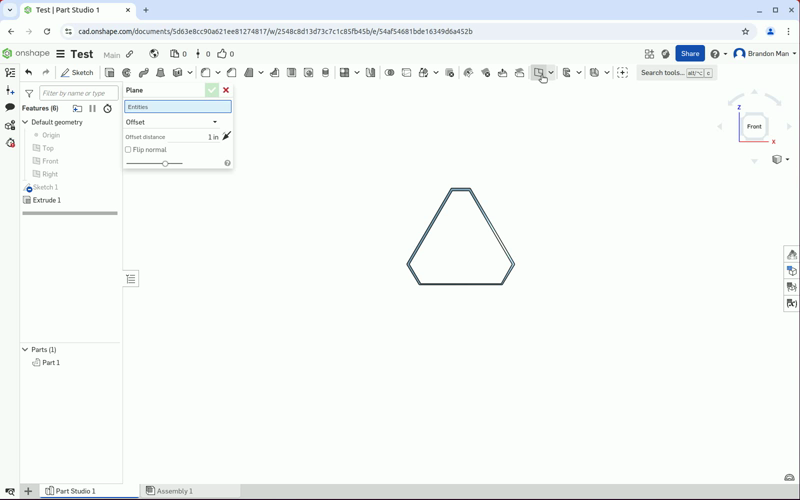
mouse_move(73, 163)
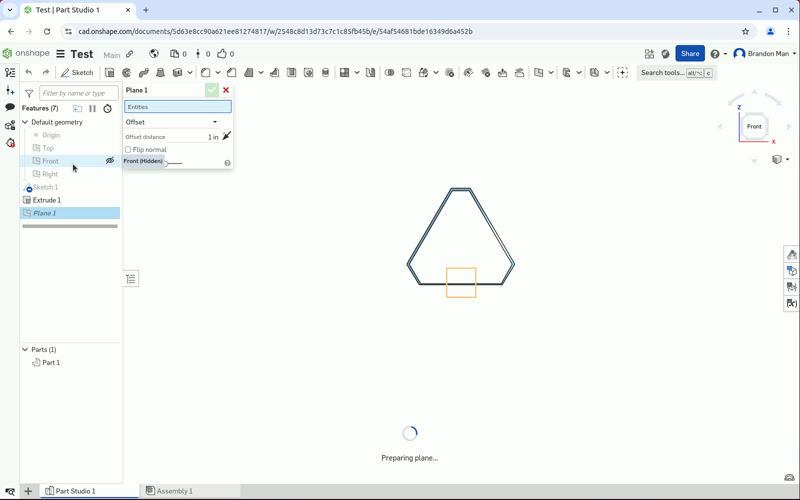
click(73, 163)
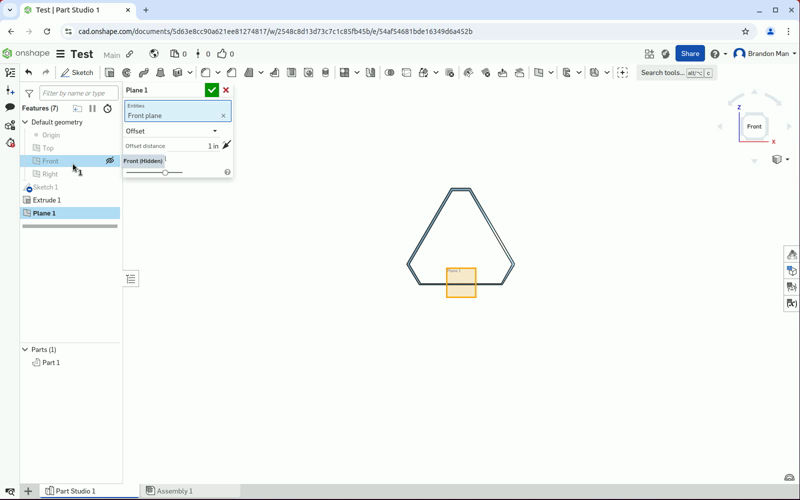
key(tab, 2)
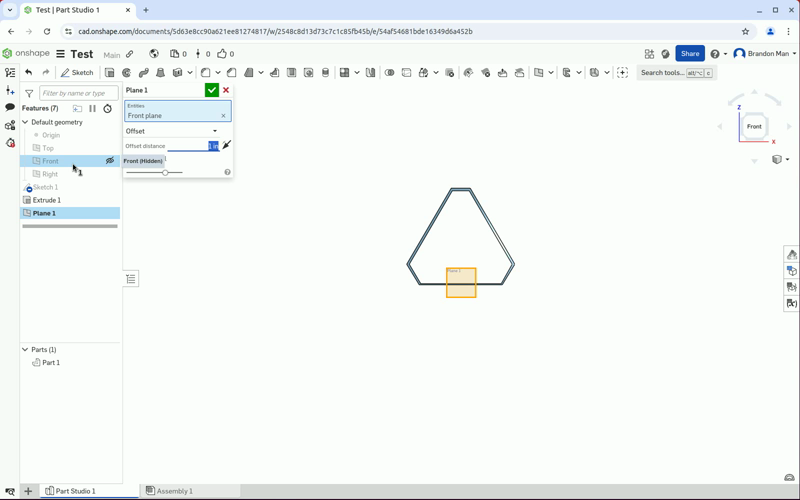
text(19.75)
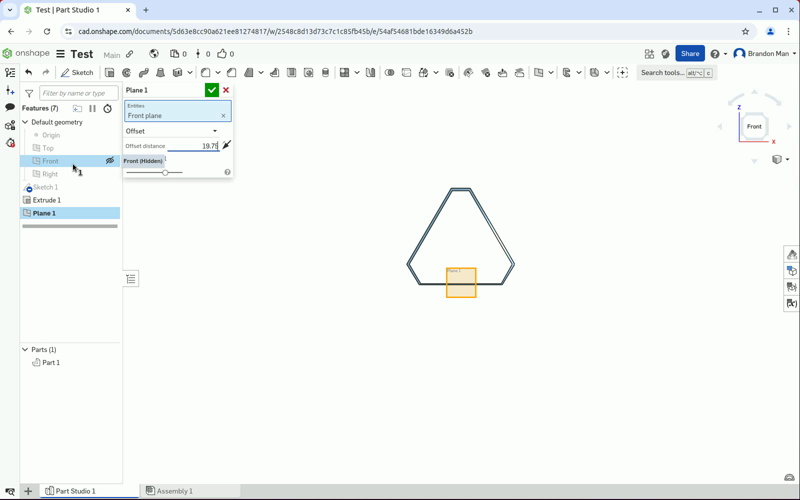
key(enter, 2)
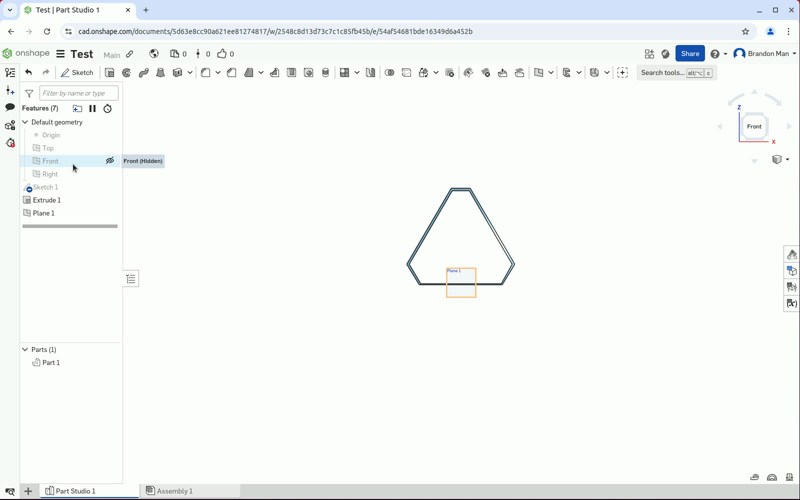
key(shift+s)
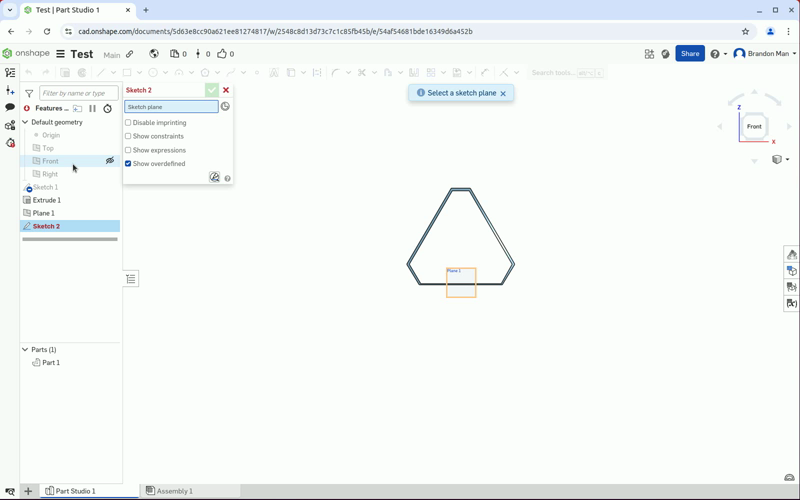
mouse_move(73, 215)
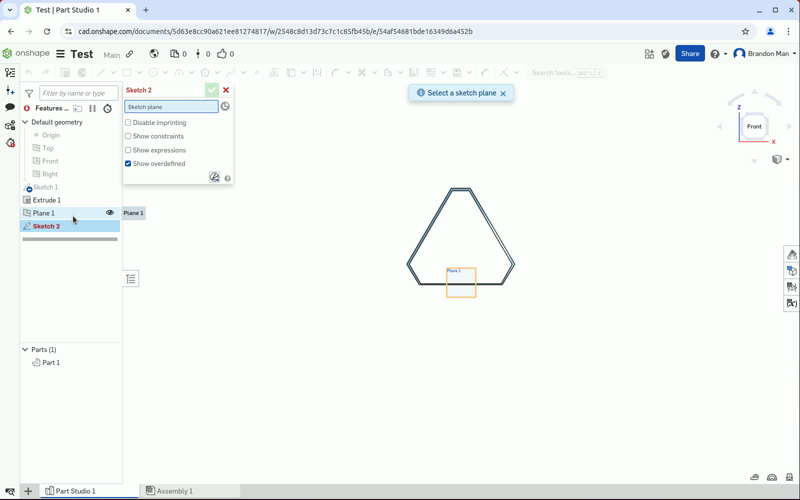
click(73, 215)
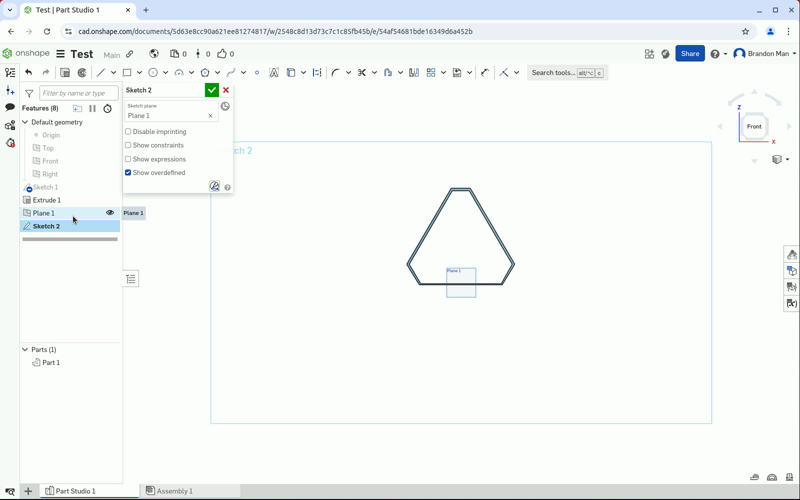
mouse_move(73, 352)
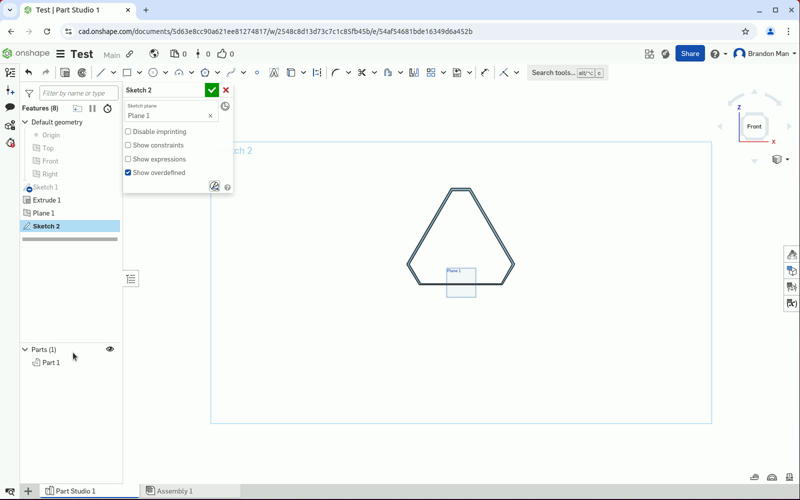
key(y)
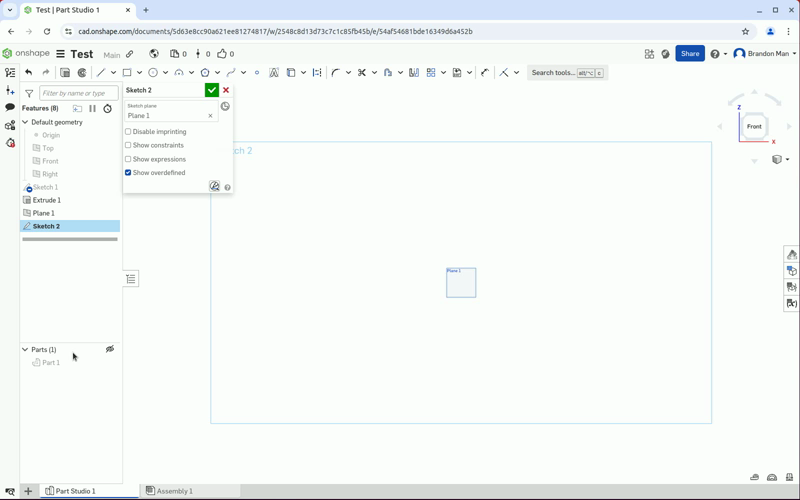
key(l)
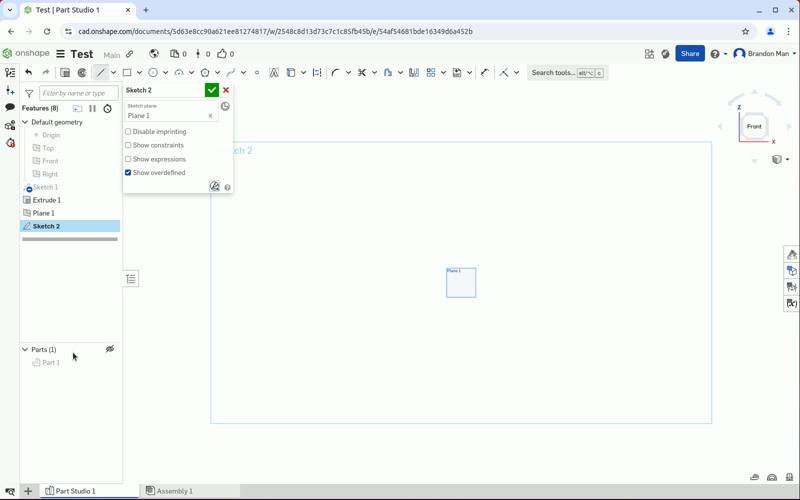
key_down(shift)
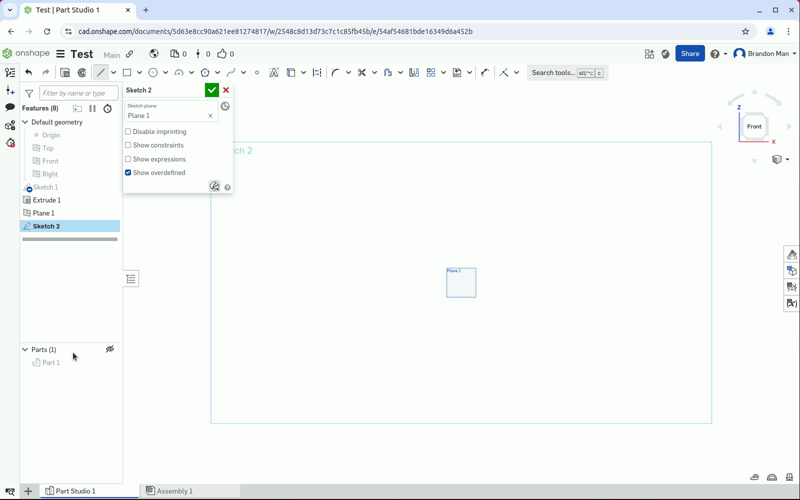
mouse_move(458, 282)
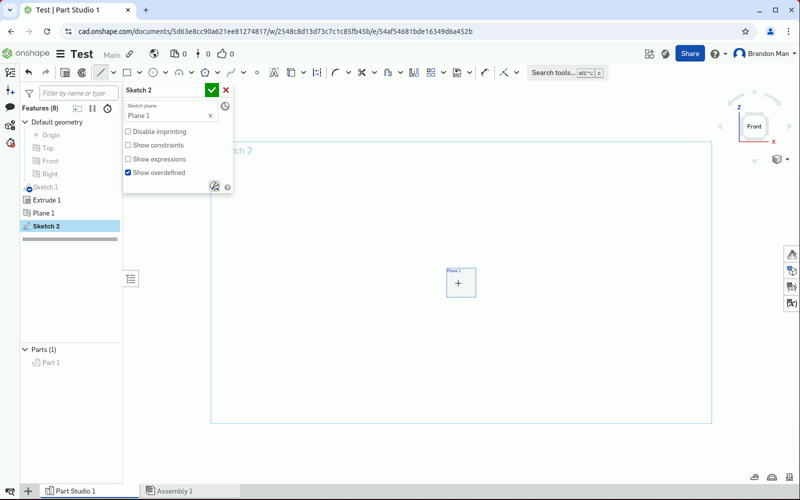
click(458, 282)
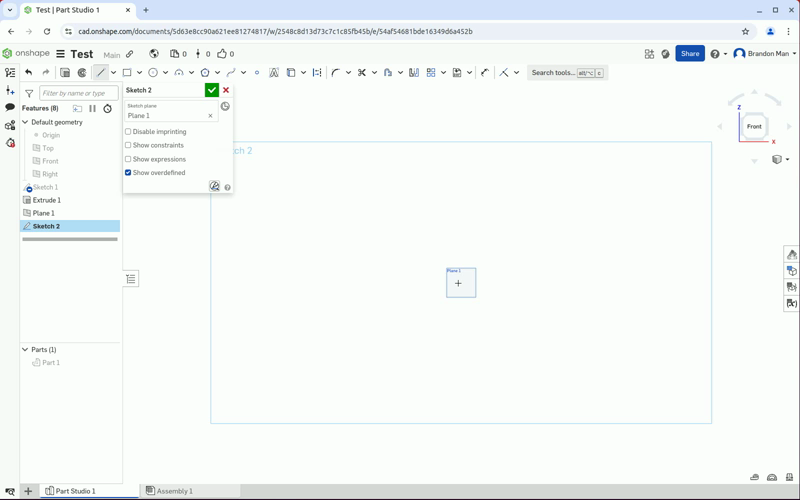
key_up(shift)
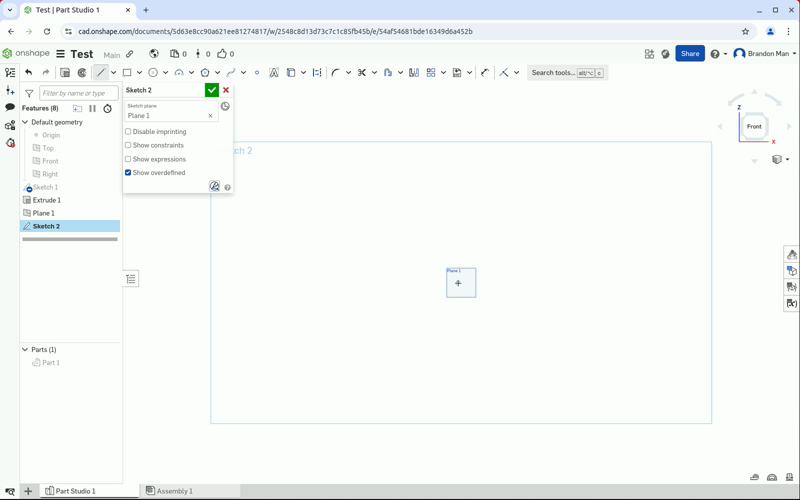
key_down(shift)
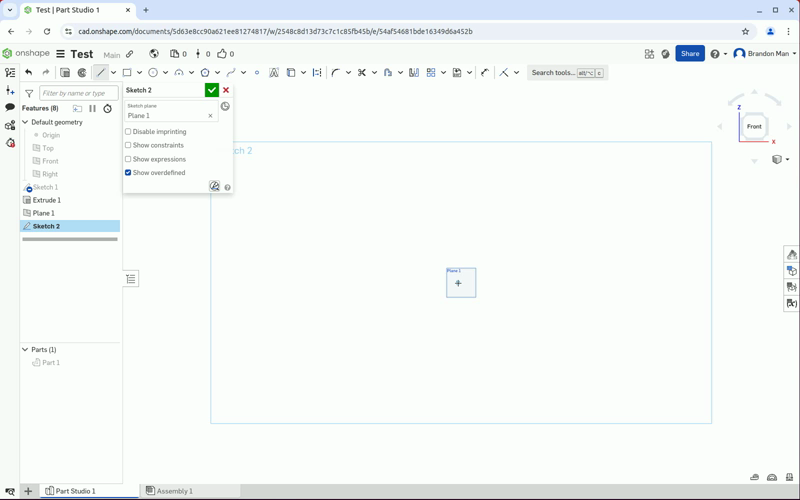
mouse_move(488, 282)
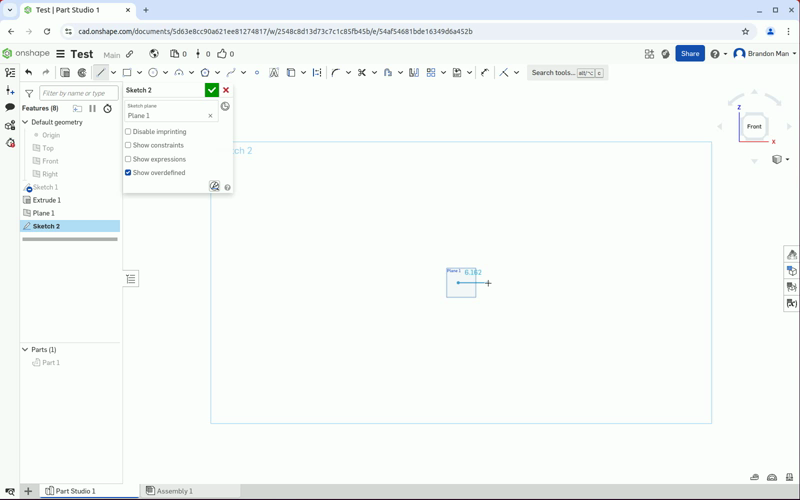
mouse_move(461, 282)
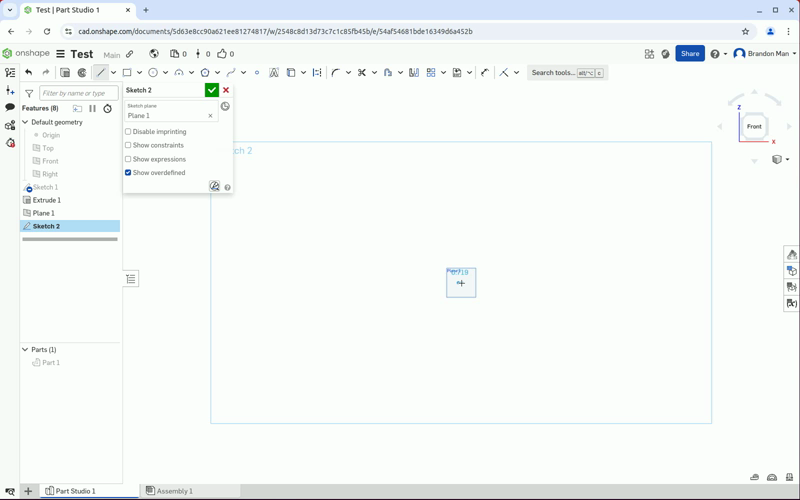
scroll(6)
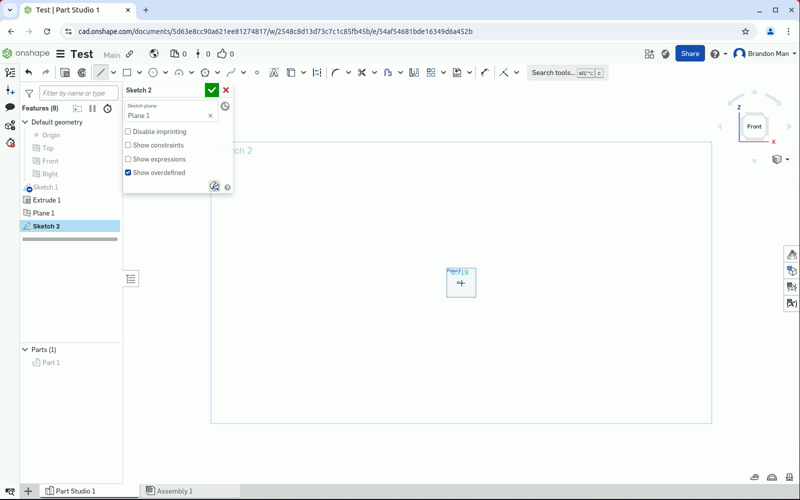
scroll(6)
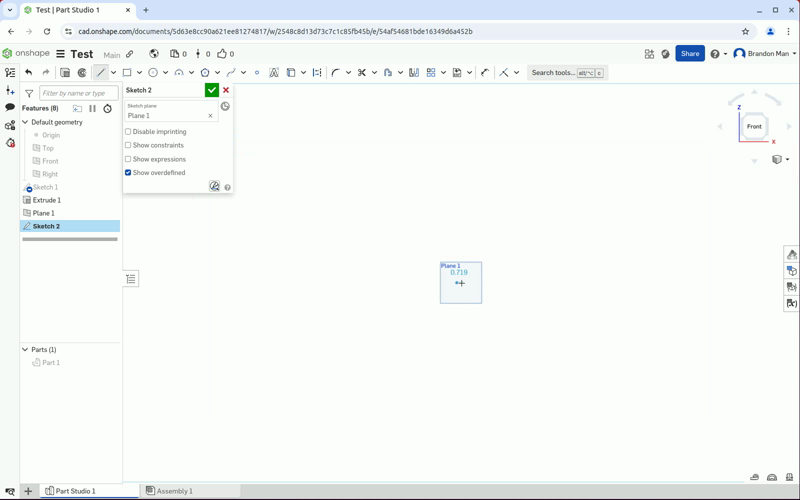
scroll(6)
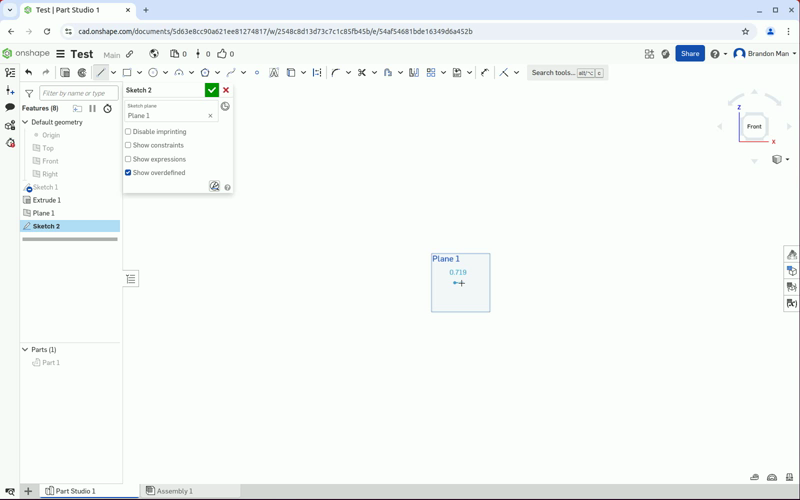
scroll(6)
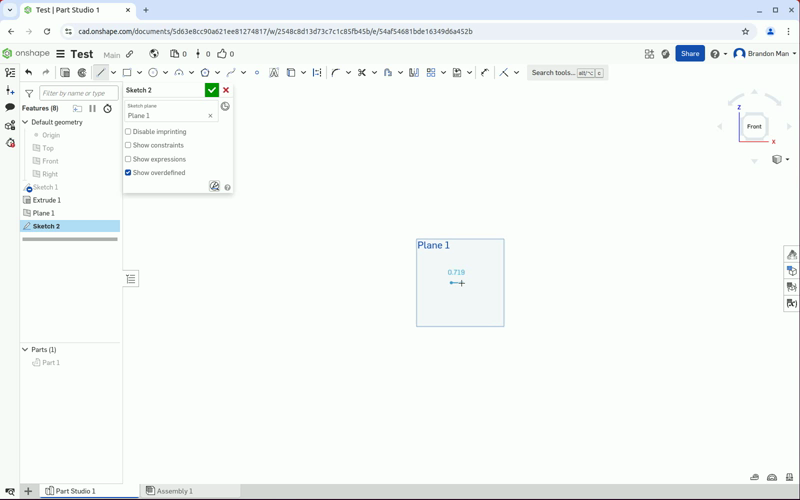
scroll(6)
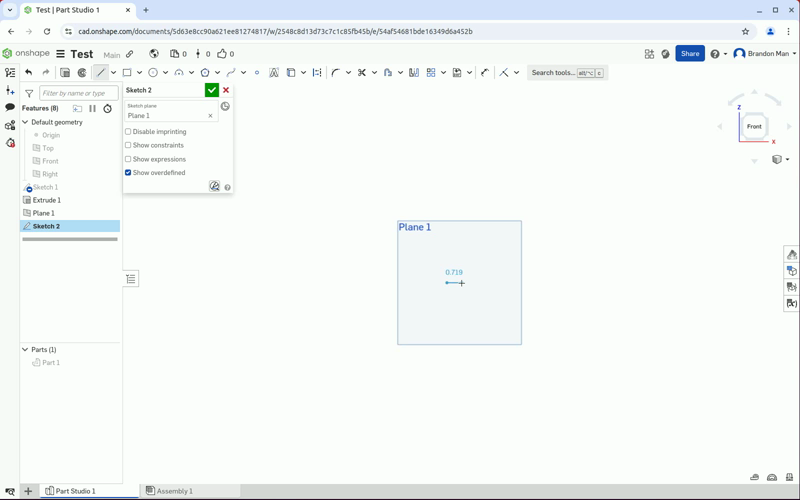
scroll(6)
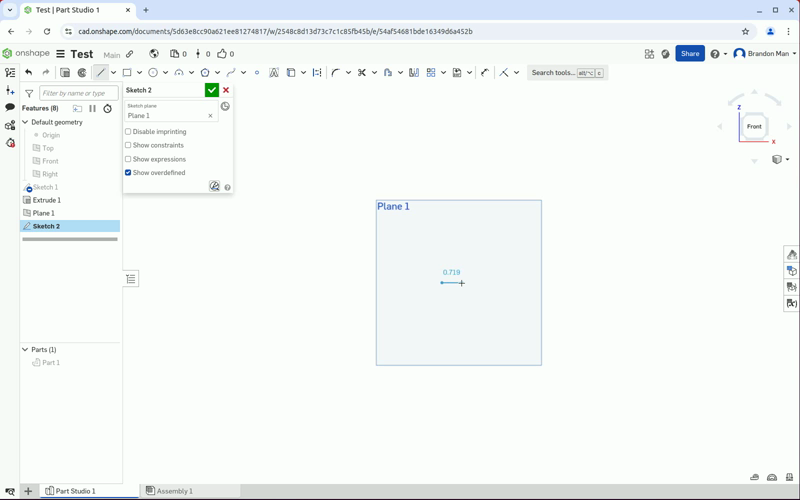
scroll(6)
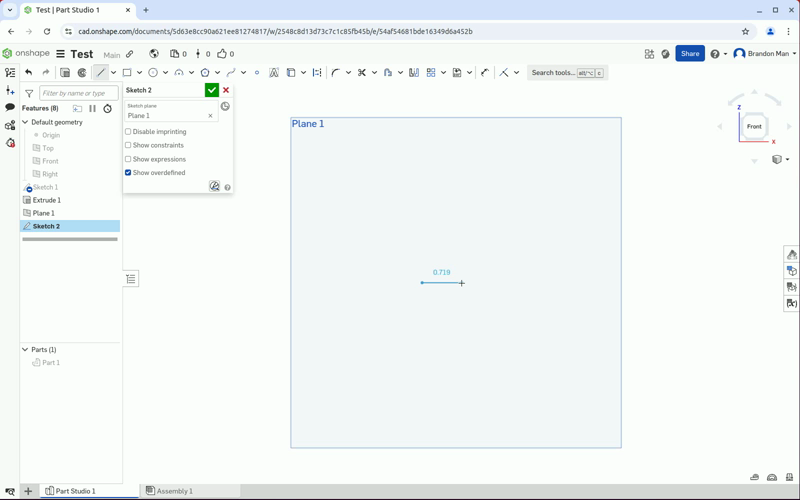
click(461, 282)
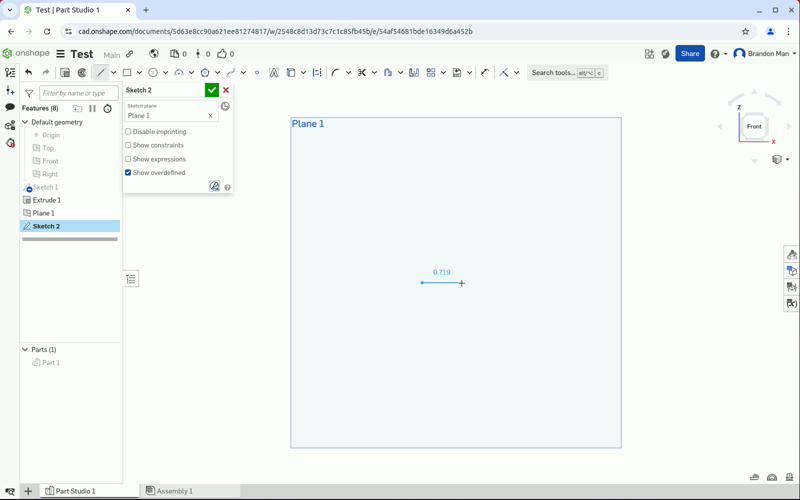
scroll(-6)
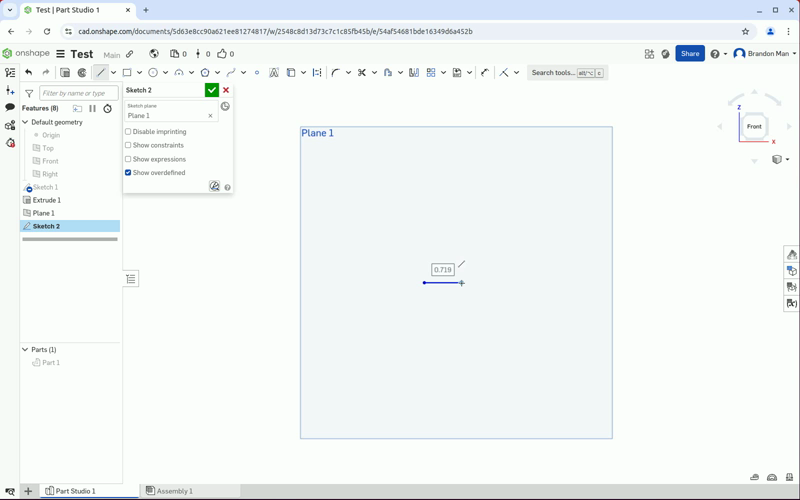
scroll(-6)
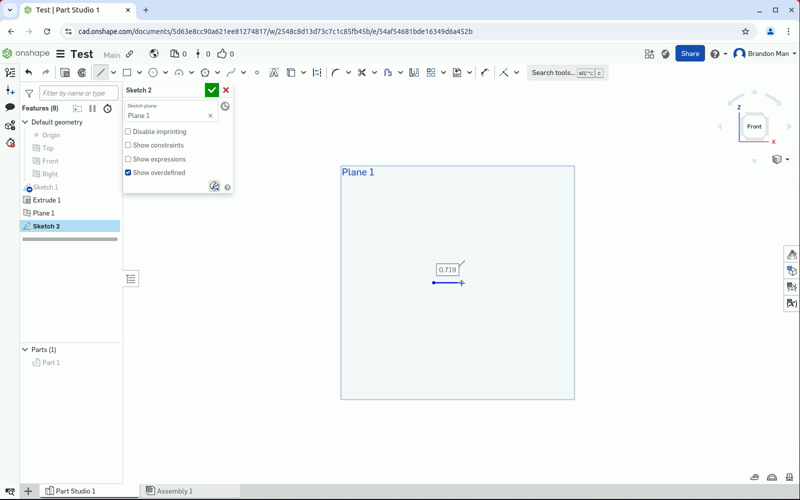
scroll(-6)
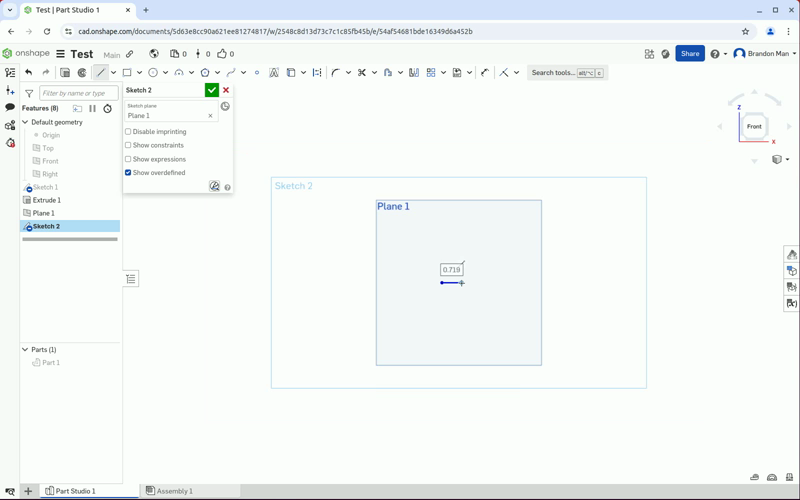
scroll(-6)
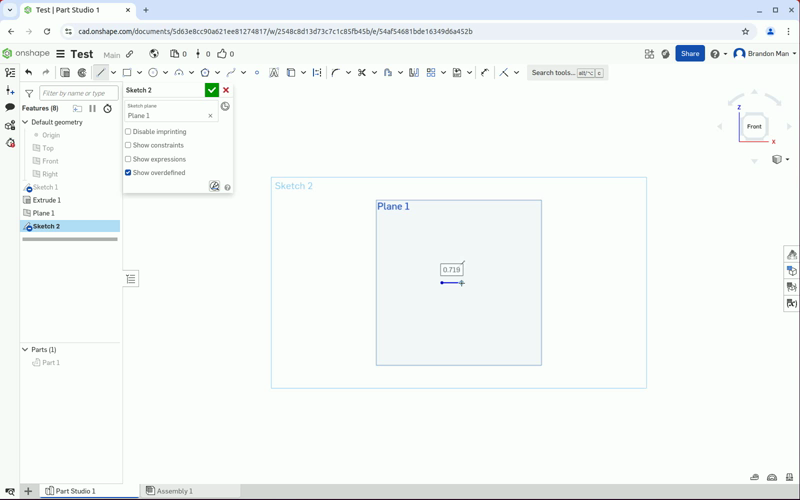
scroll(-6)
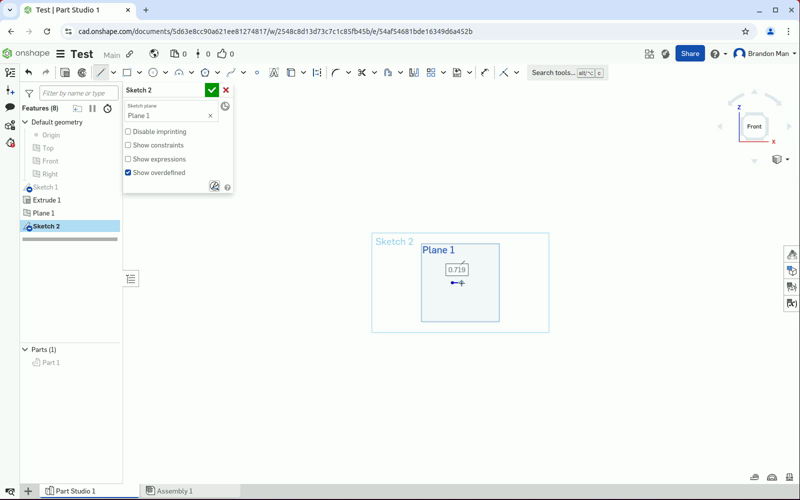
scroll(-6)
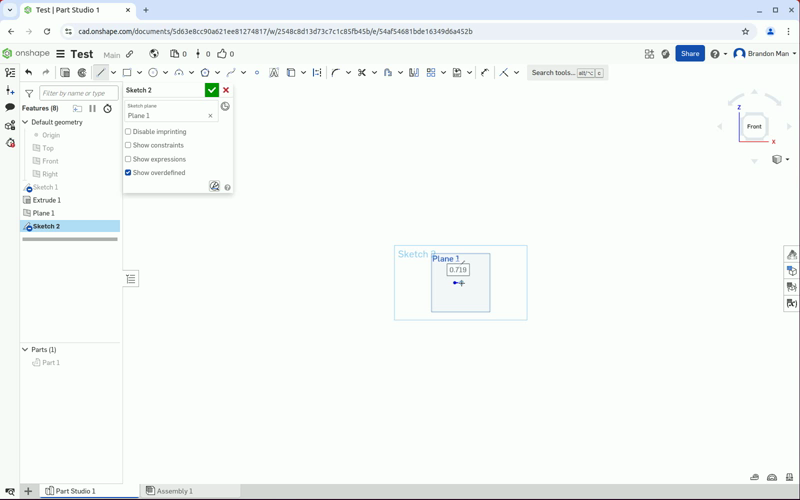
scroll(-6)
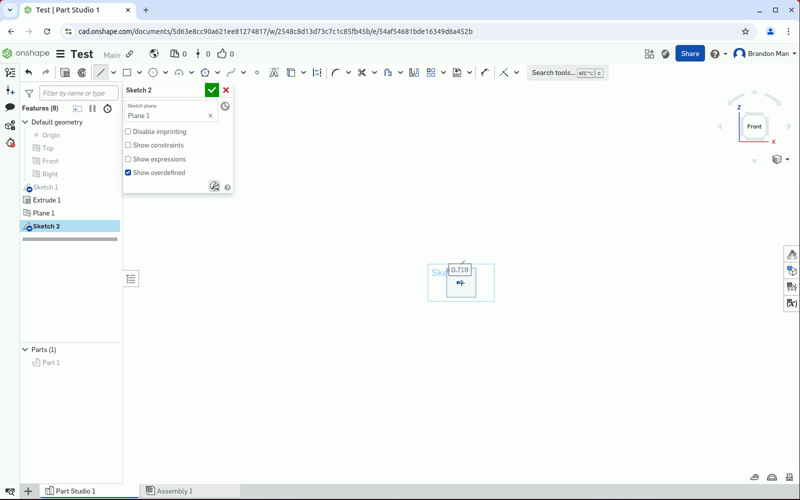
key_up(shift)
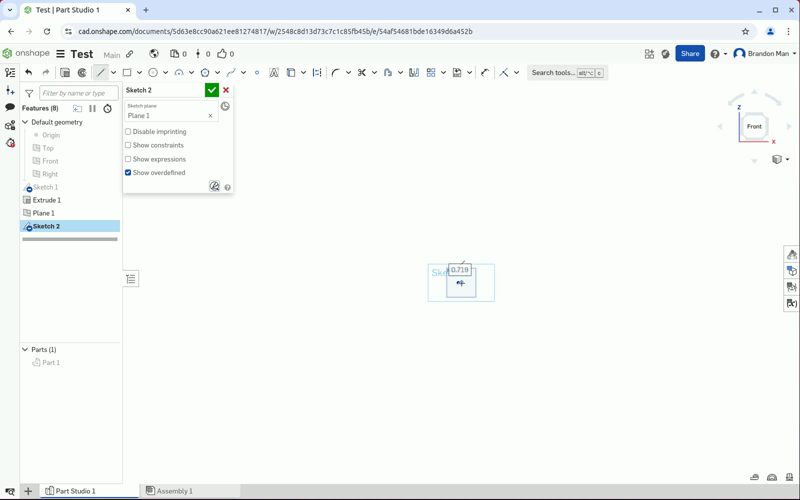
key_down(shift)
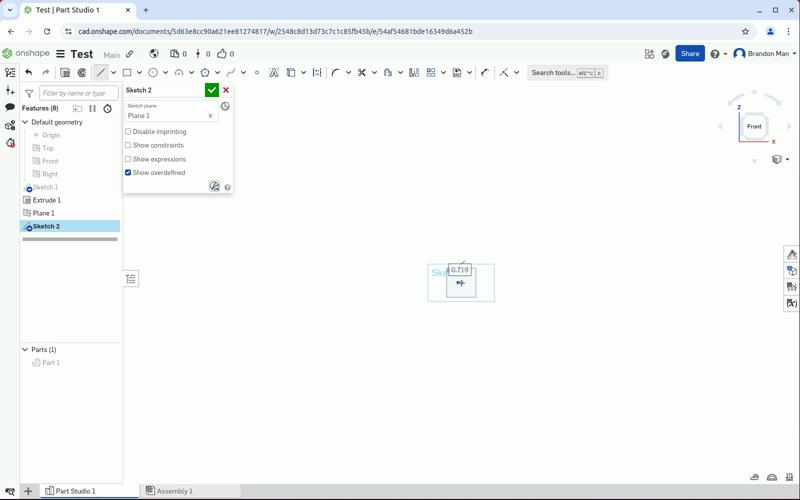
mouse_move(492, 282)
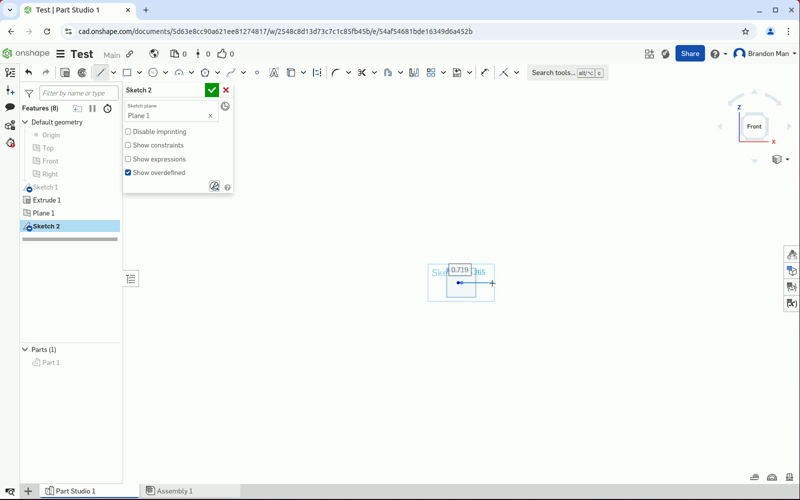
mouse_move(461, 282)
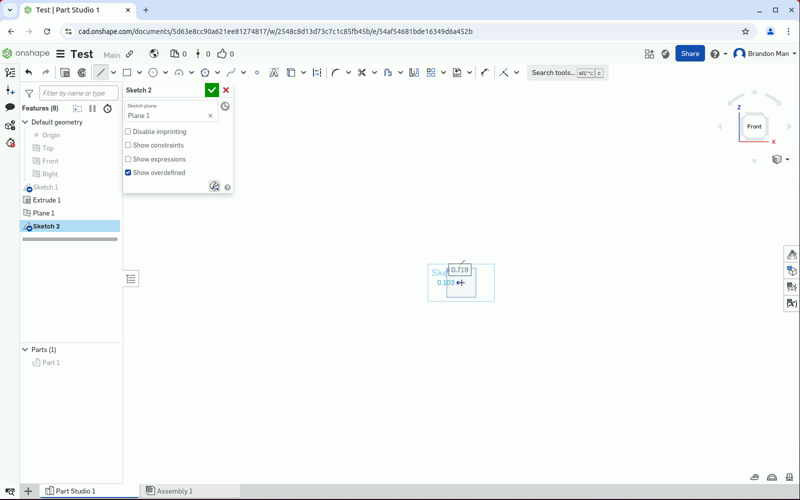
scroll(6)
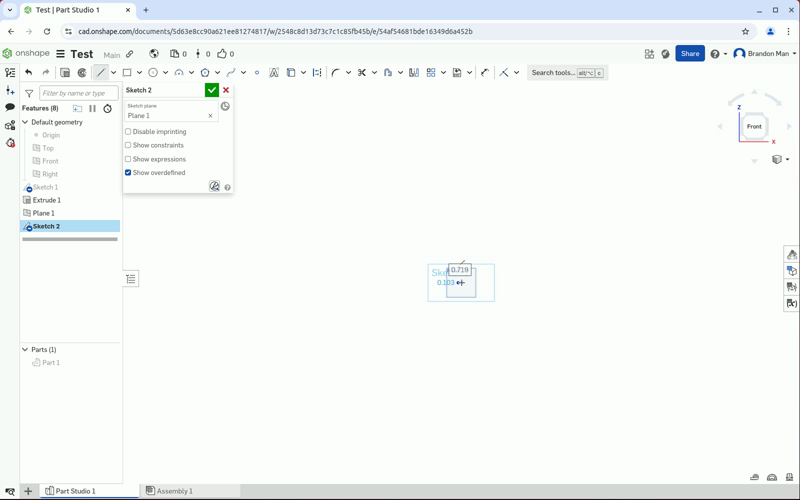
scroll(6)
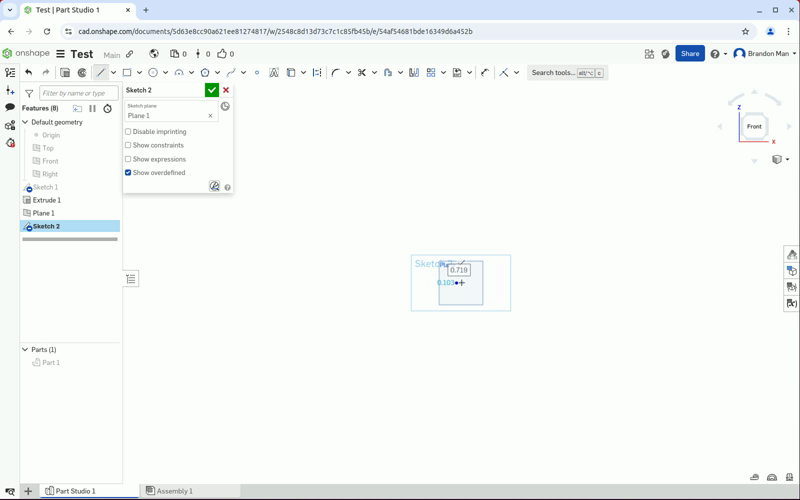
scroll(6)
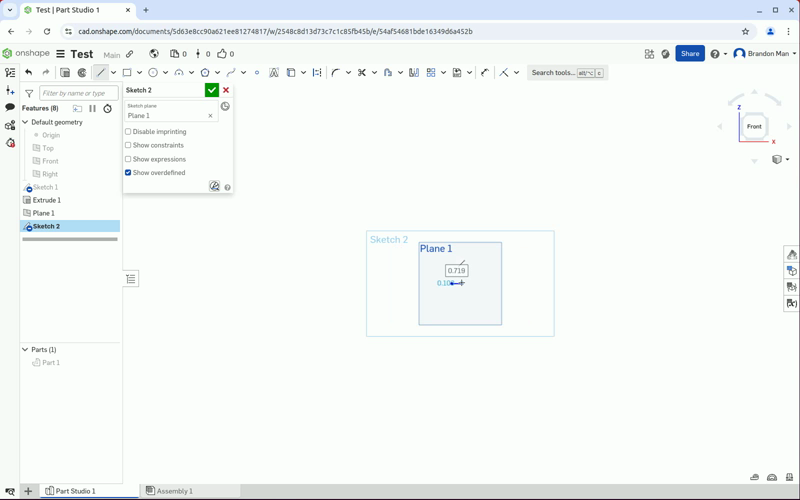
scroll(6)
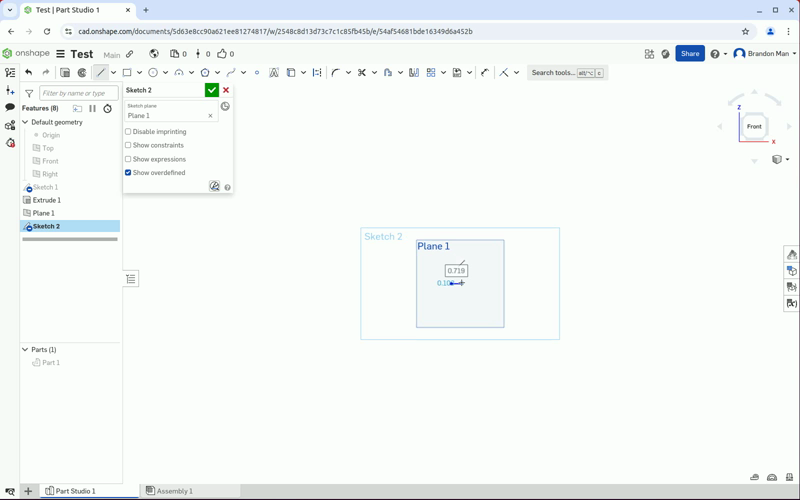
scroll(6)
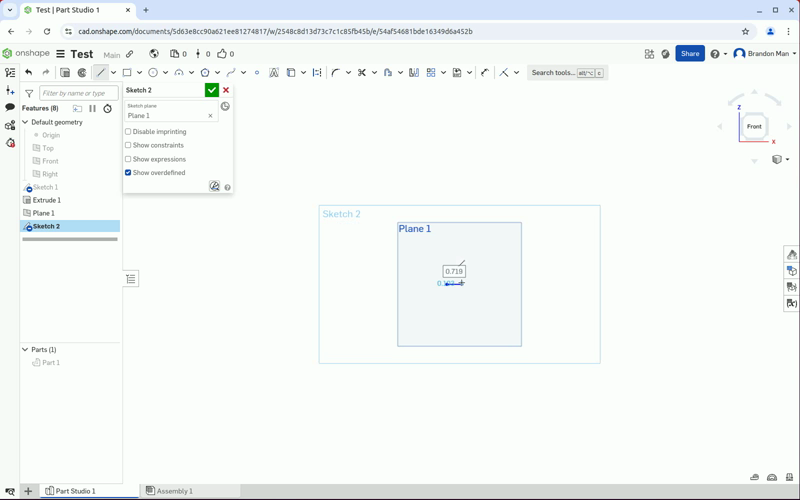
scroll(6)
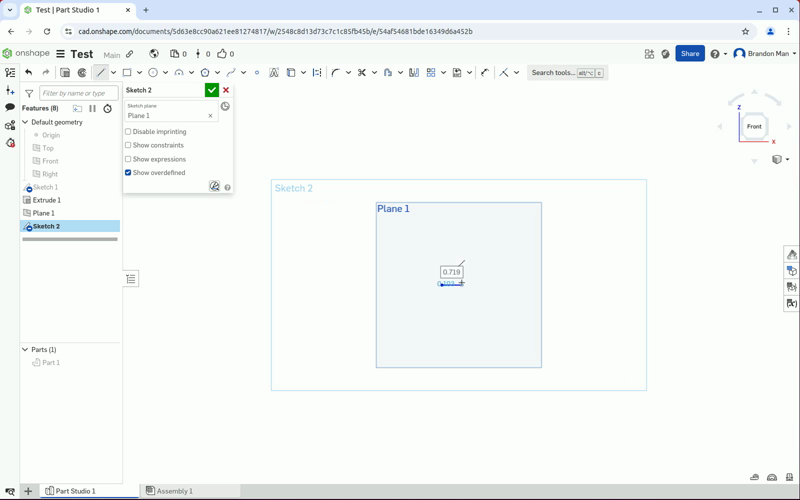
scroll(6)
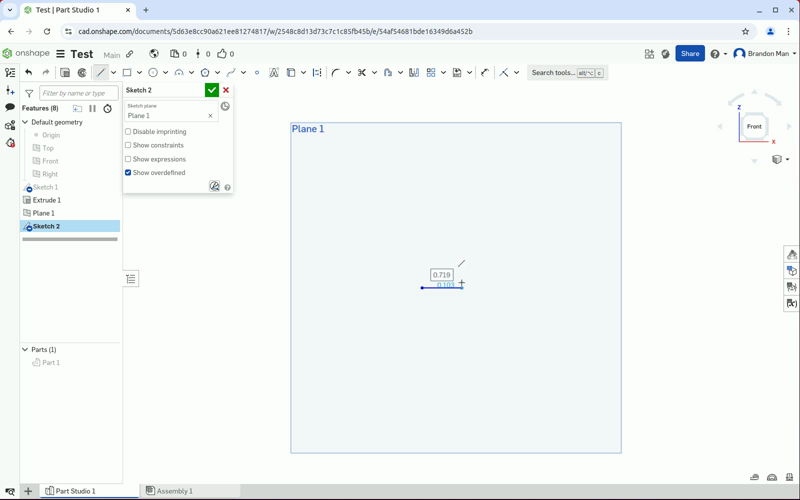
click(461, 282)
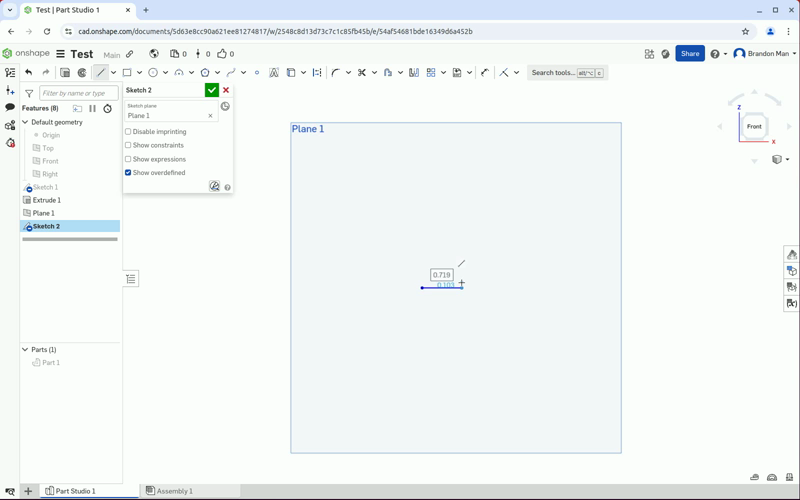
scroll(-6)
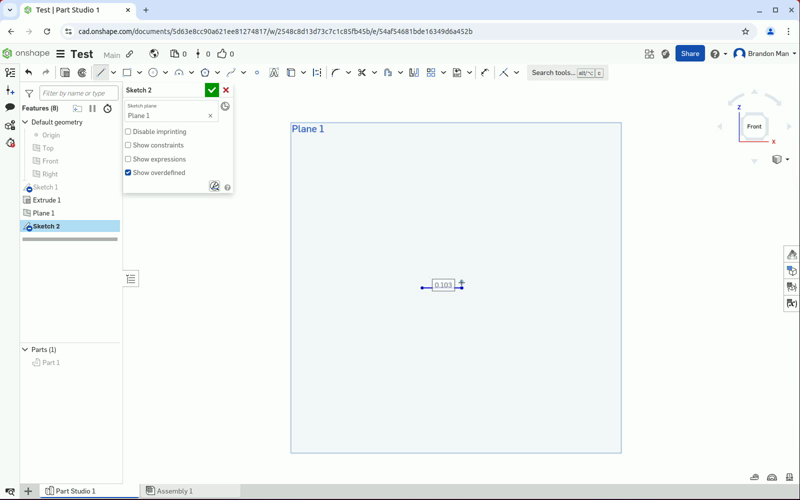
scroll(-6)
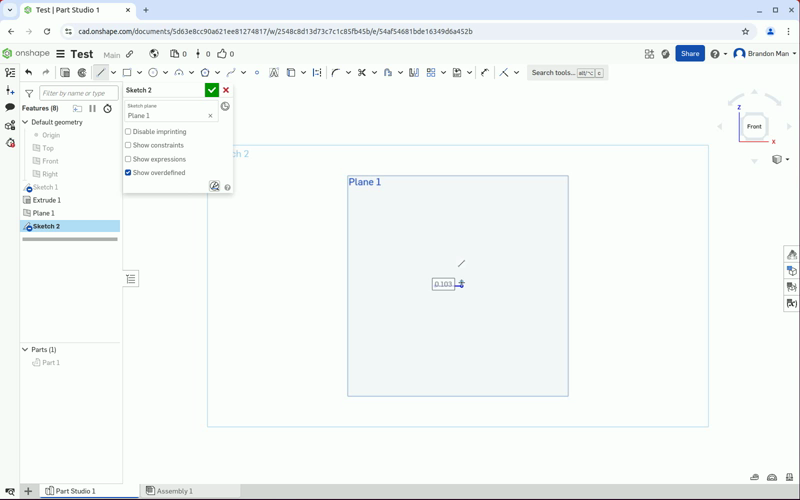
scroll(-6)
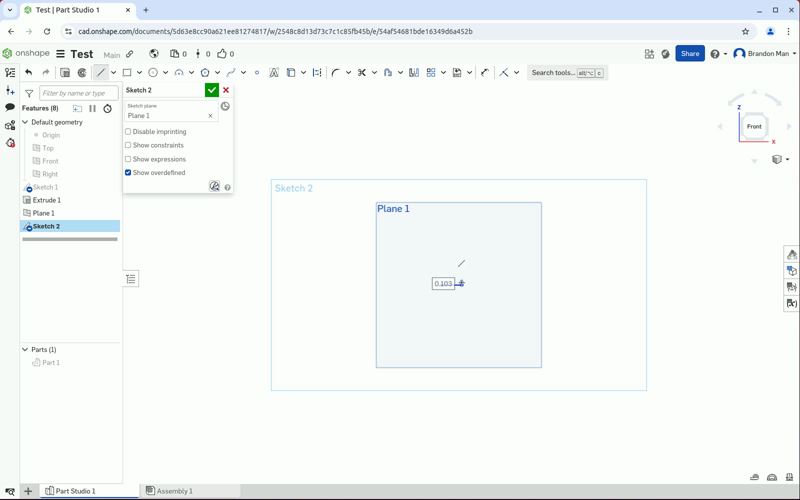
scroll(-6)
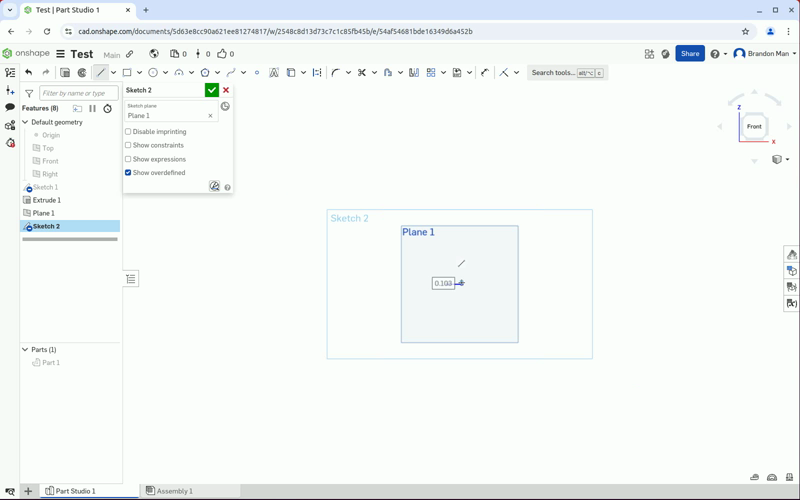
scroll(-6)
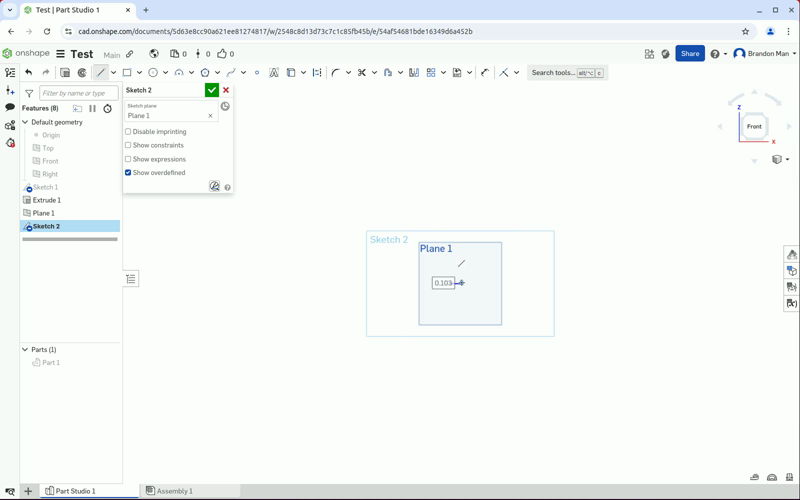
scroll(-6)
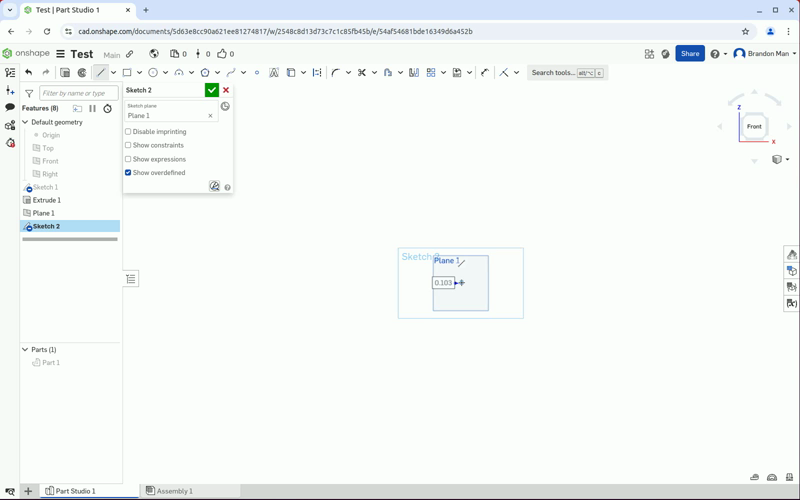
scroll(-6)
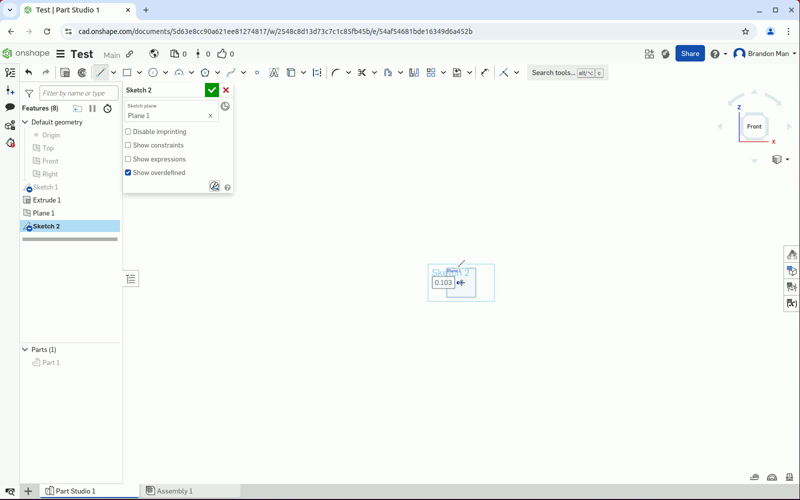
key_up(shift)
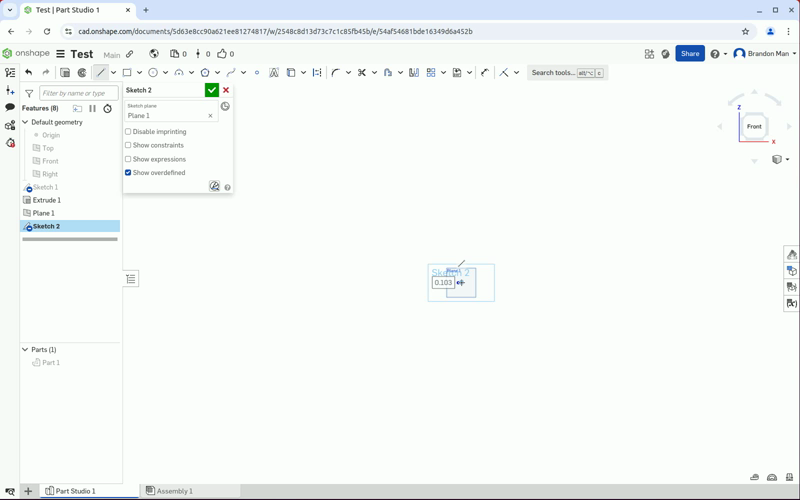
key_down(shift)
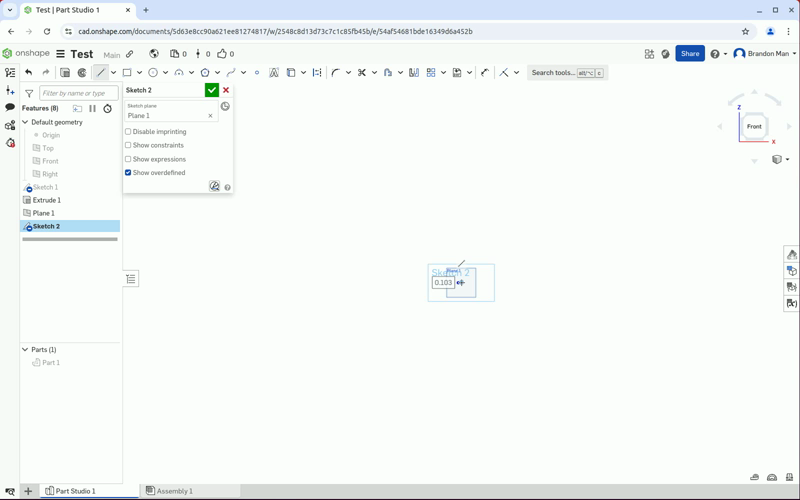
mouse_move(492, 282)
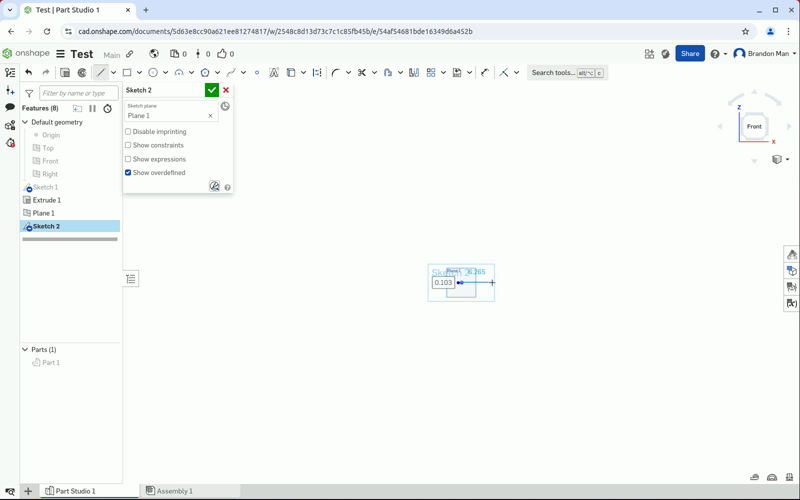
mouse_move(459, 282)
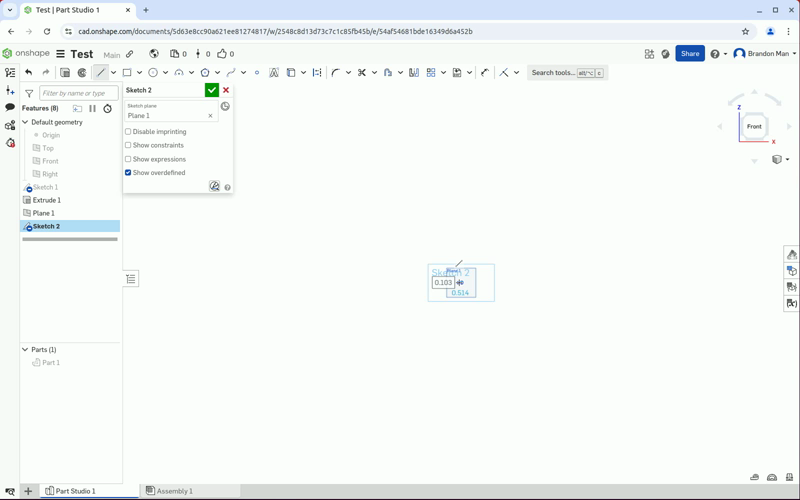
scroll(6)
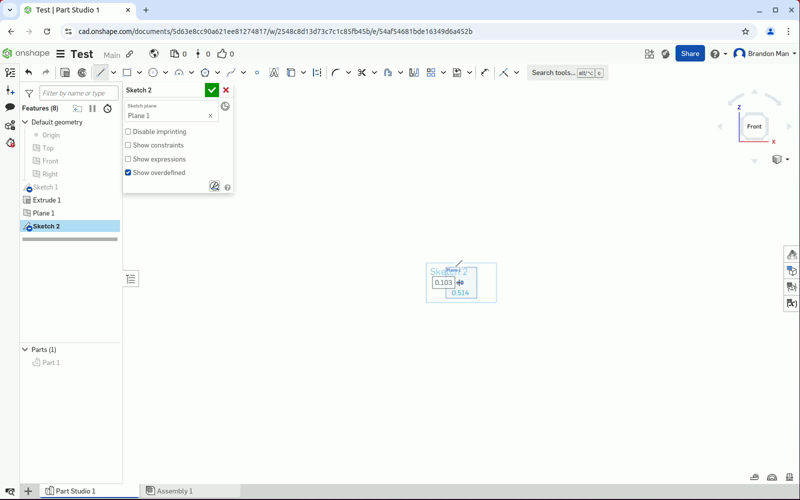
scroll(6)
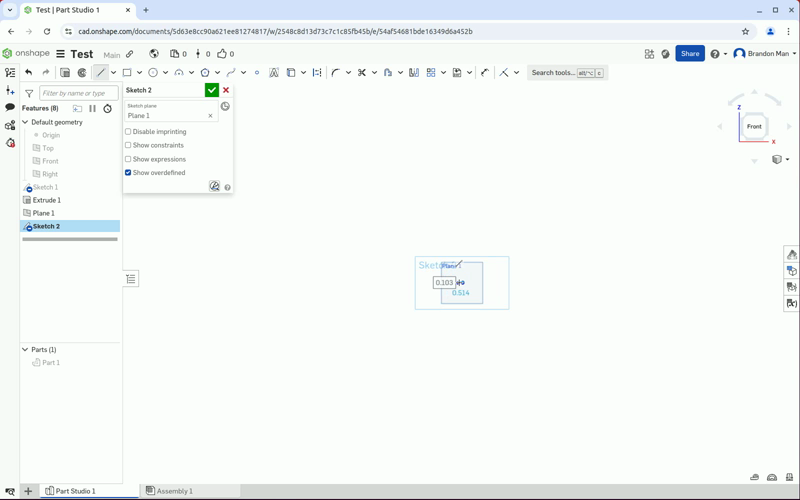
scroll(6)
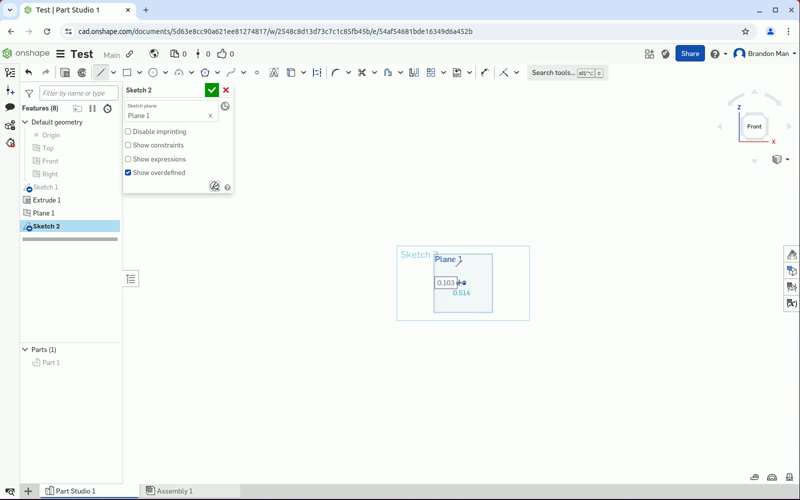
scroll(6)
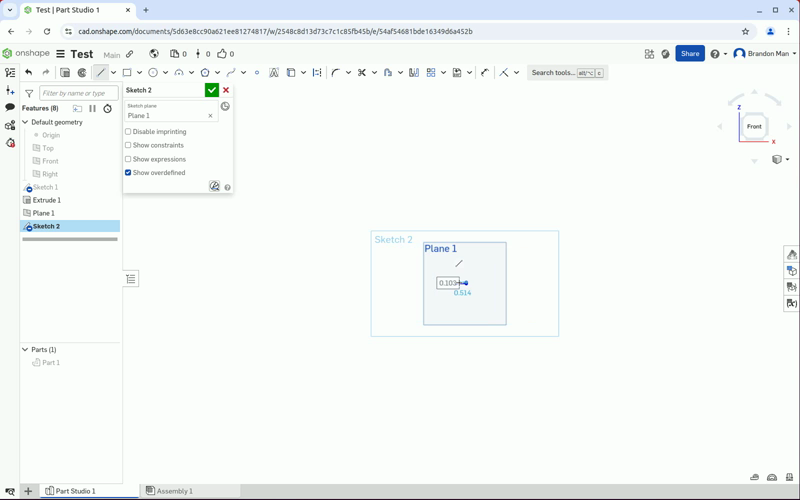
scroll(6)
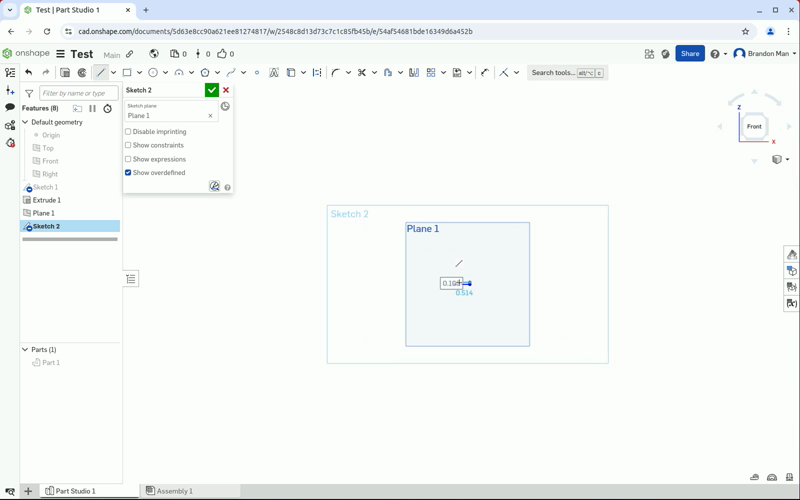
scroll(6)
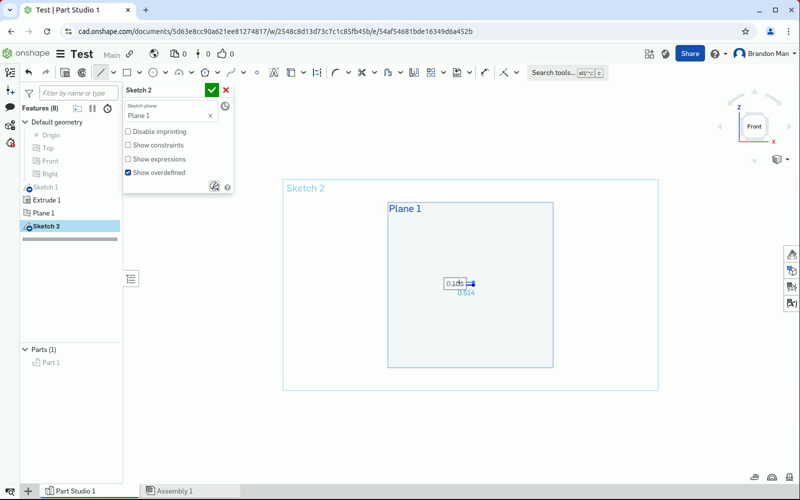
scroll(6)
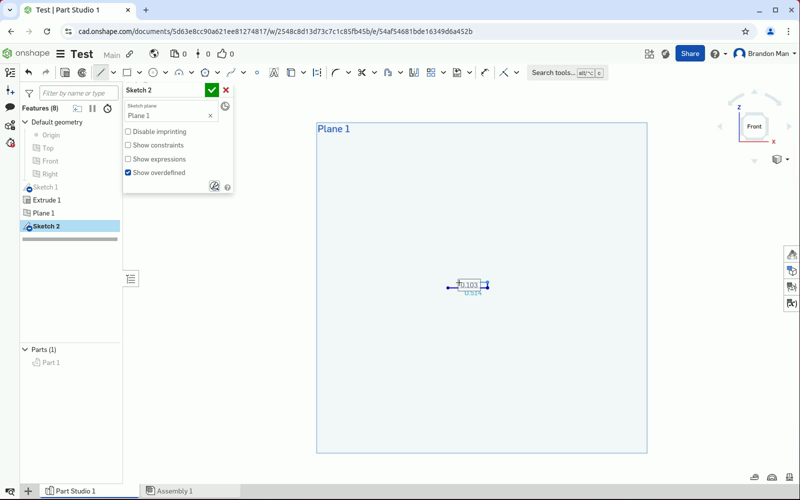
click(459, 282)
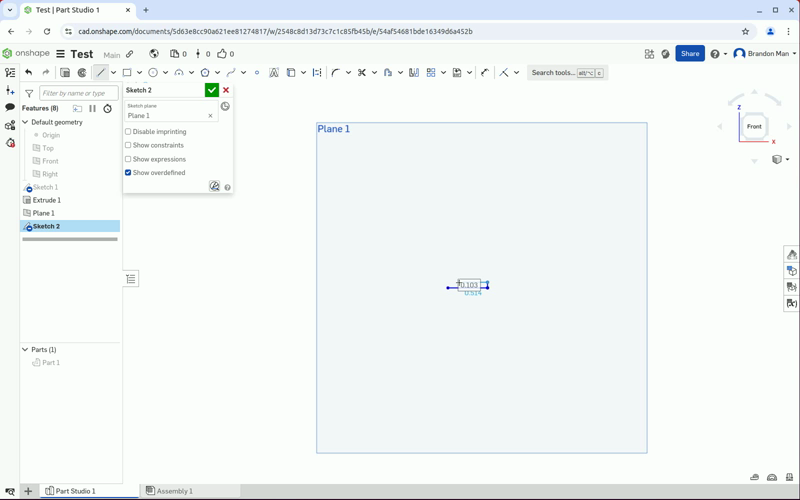
scroll(-6)
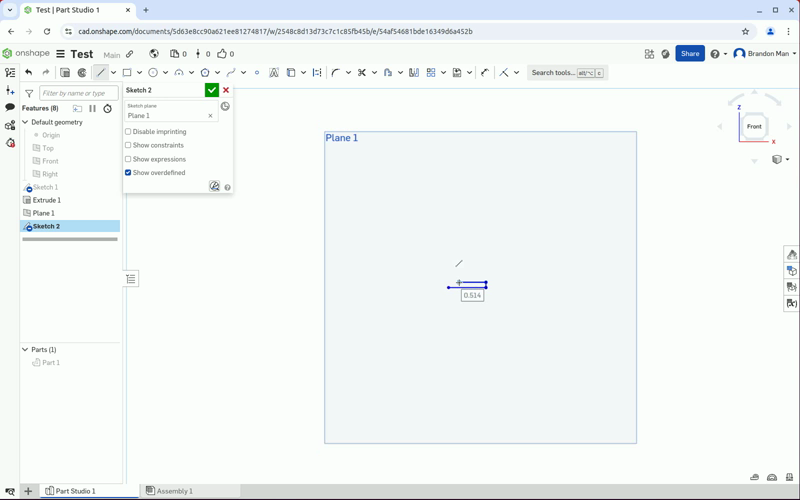
scroll(-6)
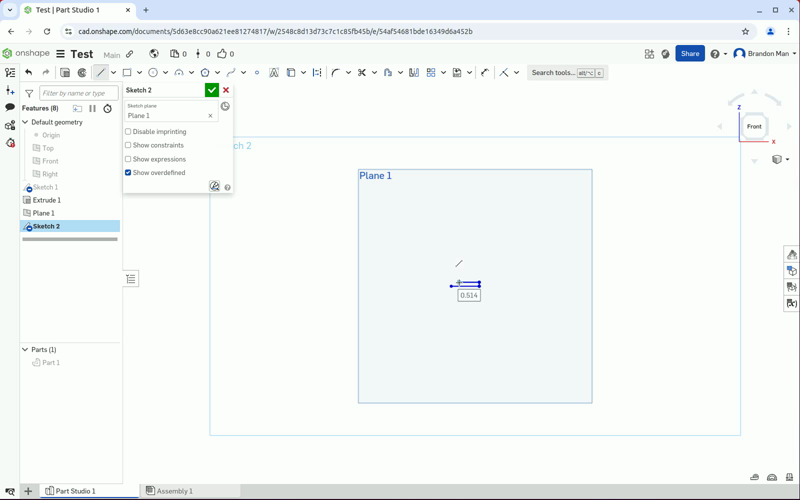
scroll(-6)
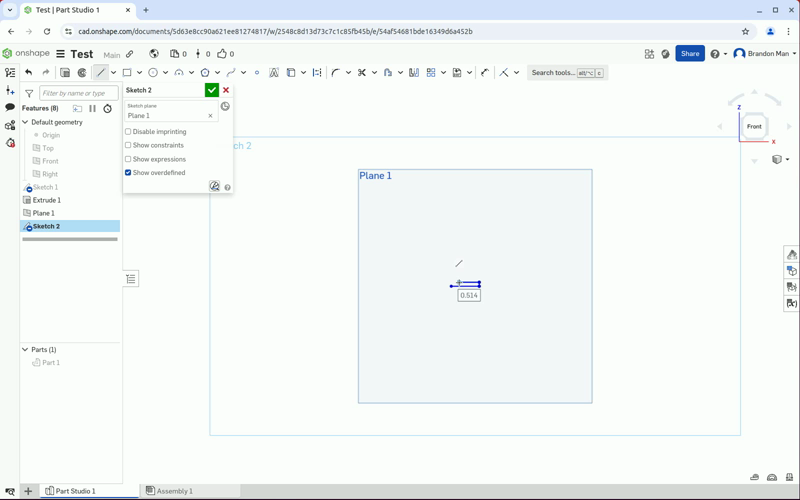
scroll(-6)
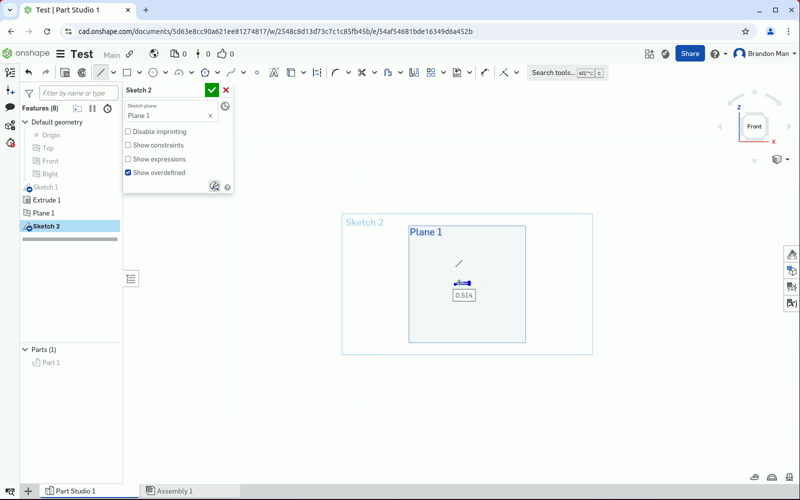
scroll(-6)
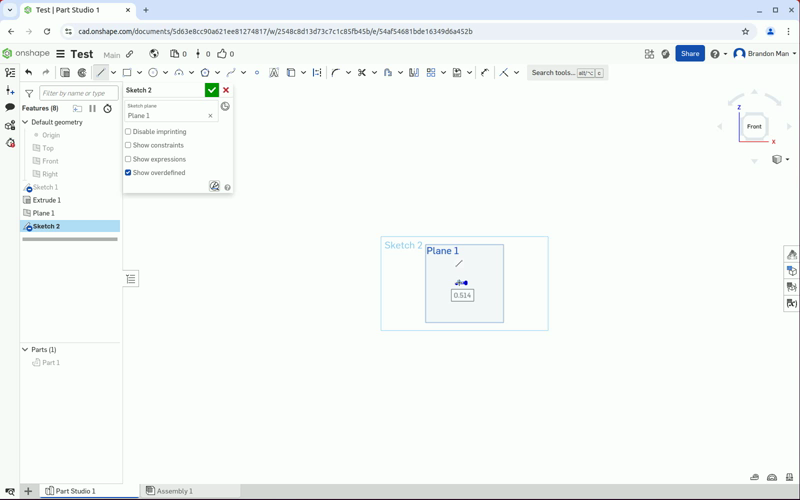
scroll(-6)
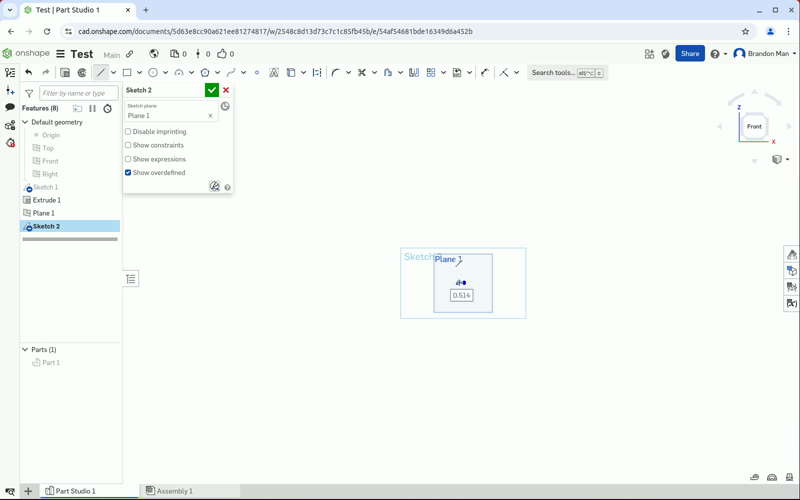
scroll(-6)
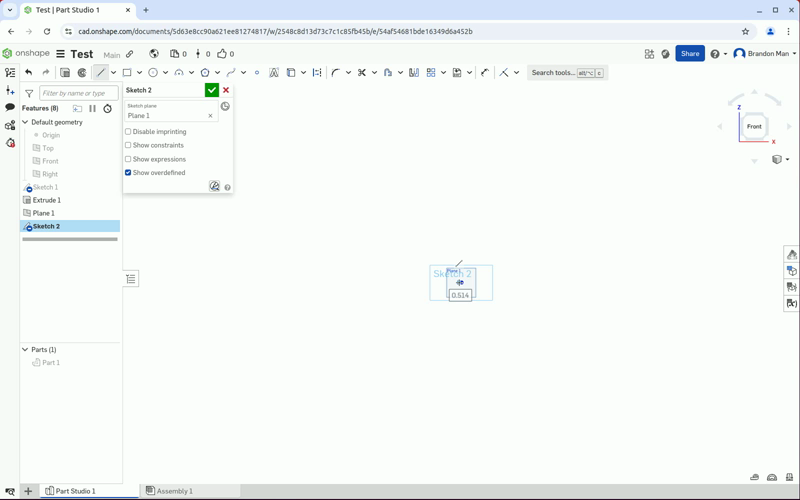
key_up(shift)
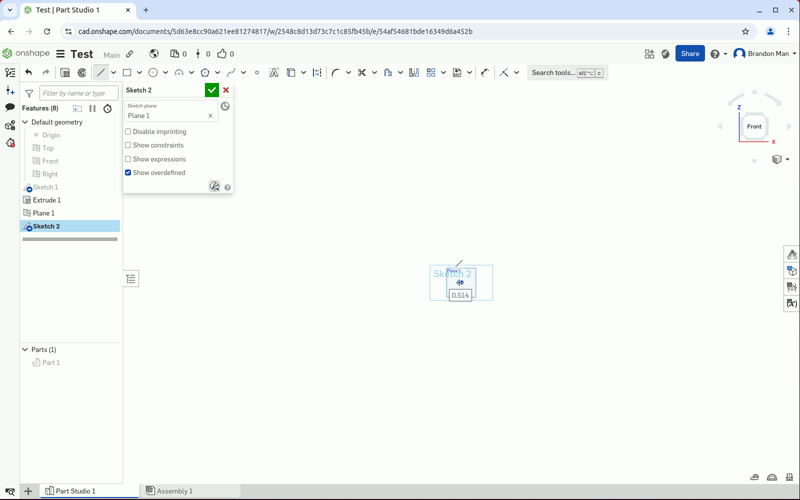
key_down(shift)
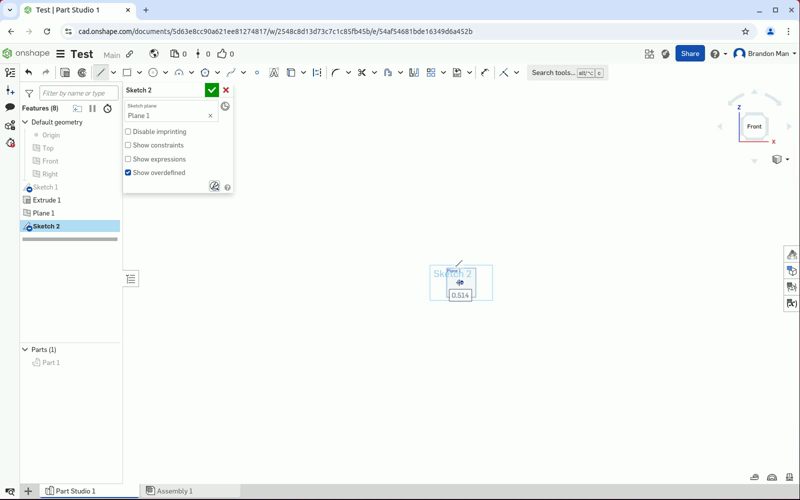
mouse_move(489, 282)
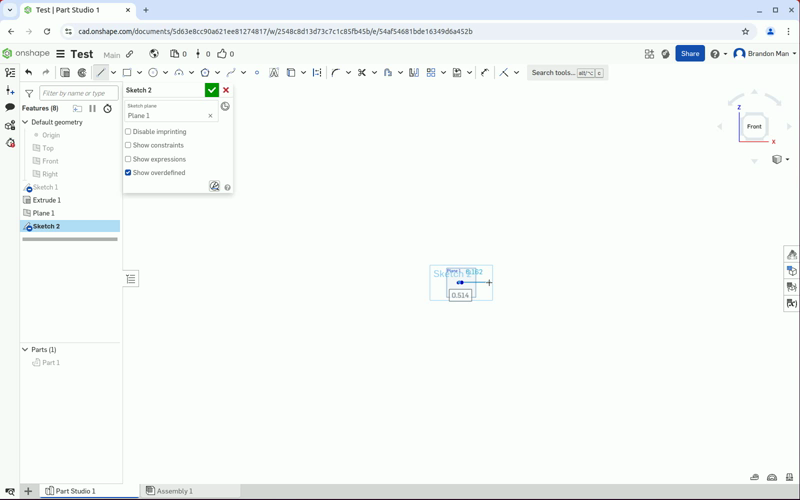
mouse_move(459, 278)
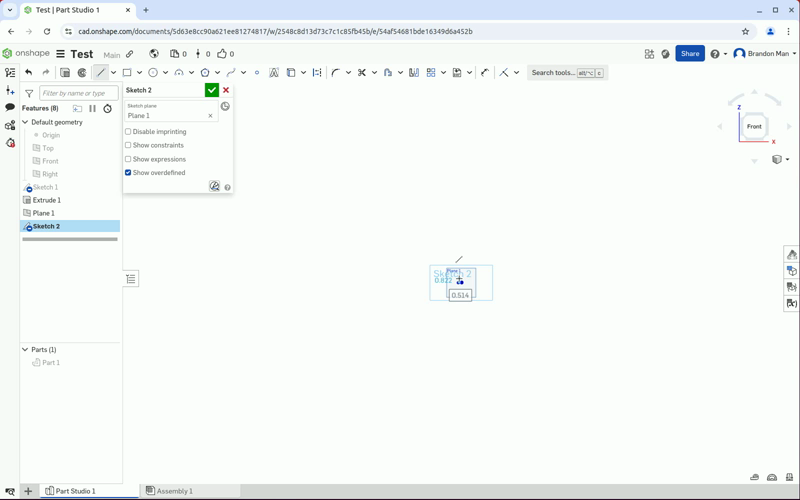
scroll(6)
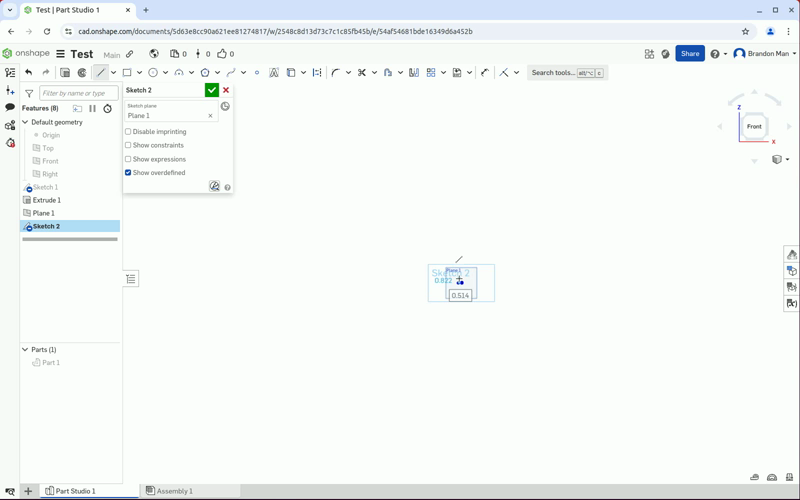
scroll(6)
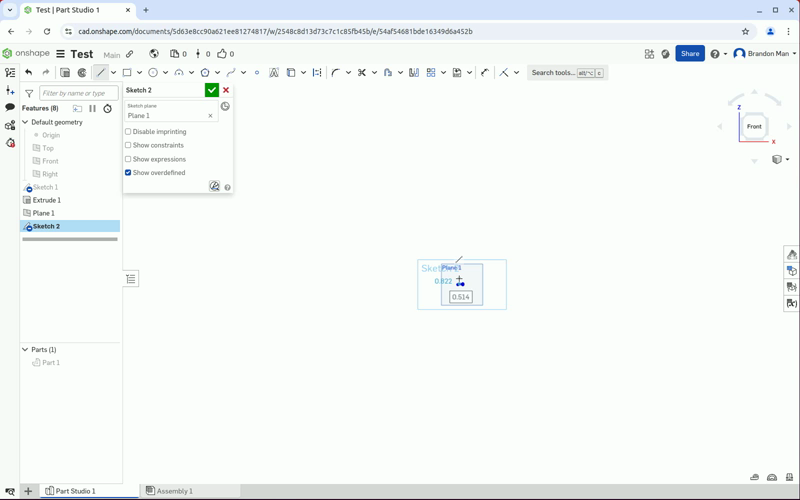
scroll(6)
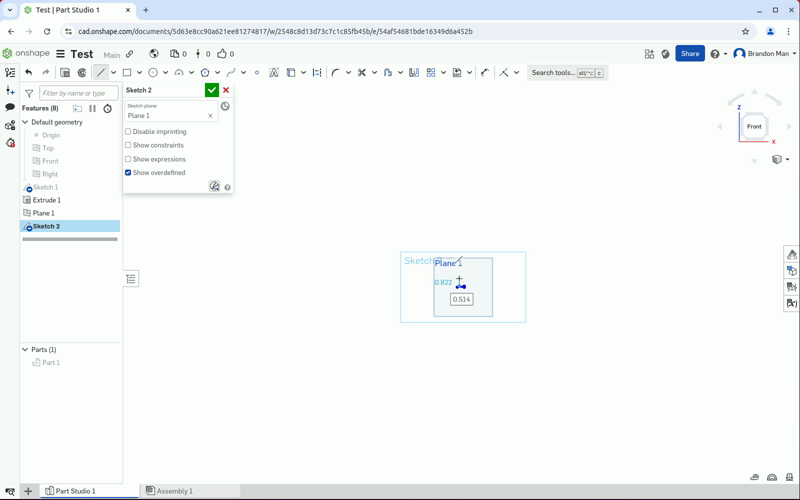
scroll(6)
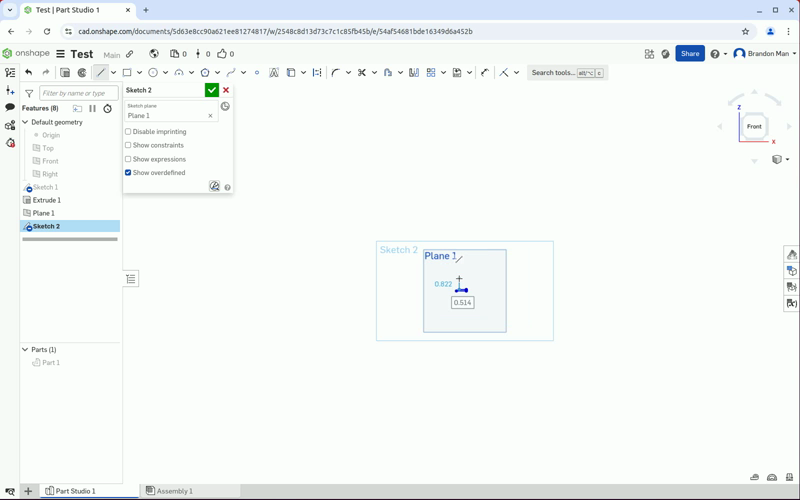
scroll(6)
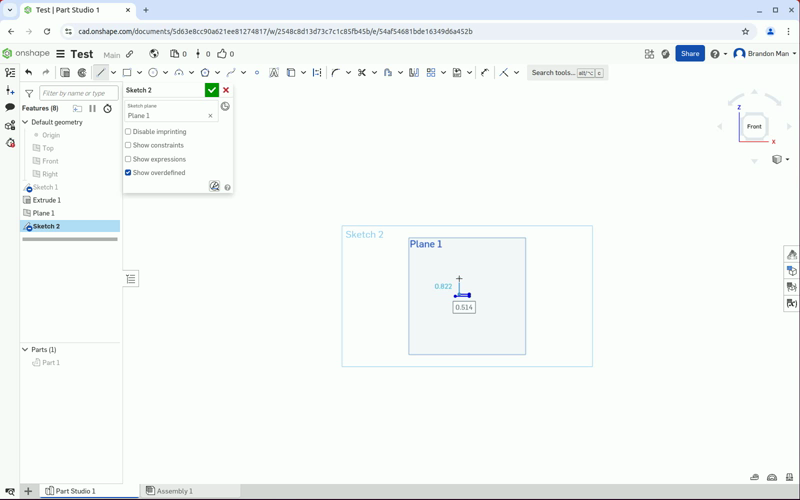
scroll(6)
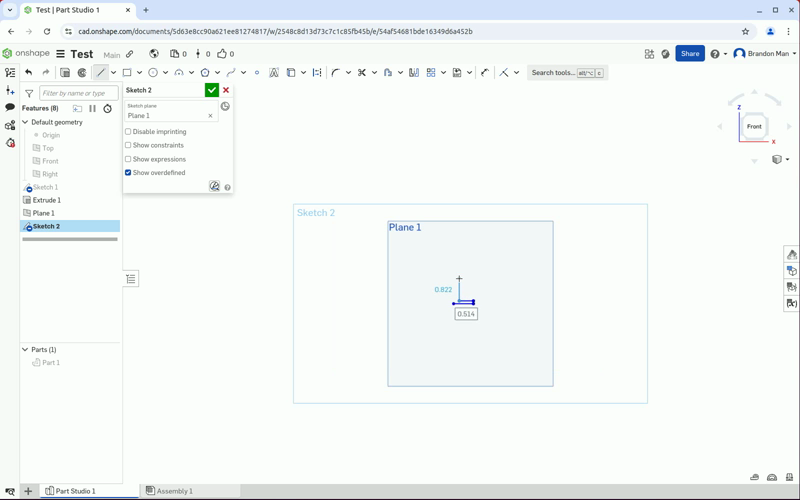
scroll(6)
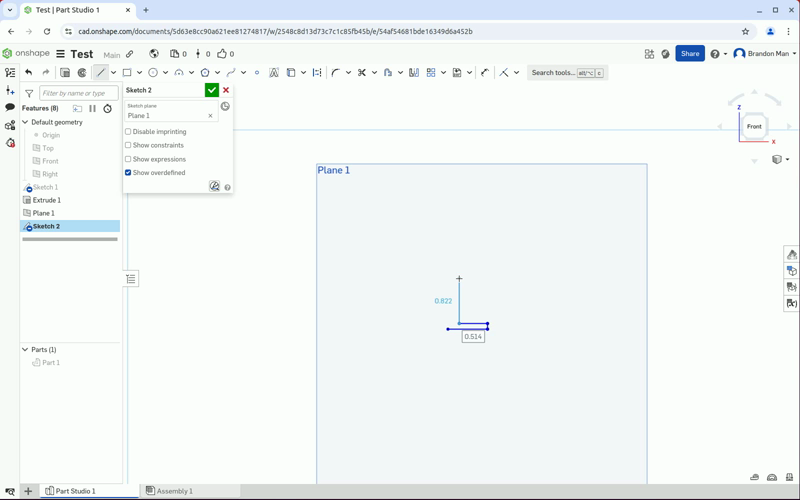
click(459, 278)
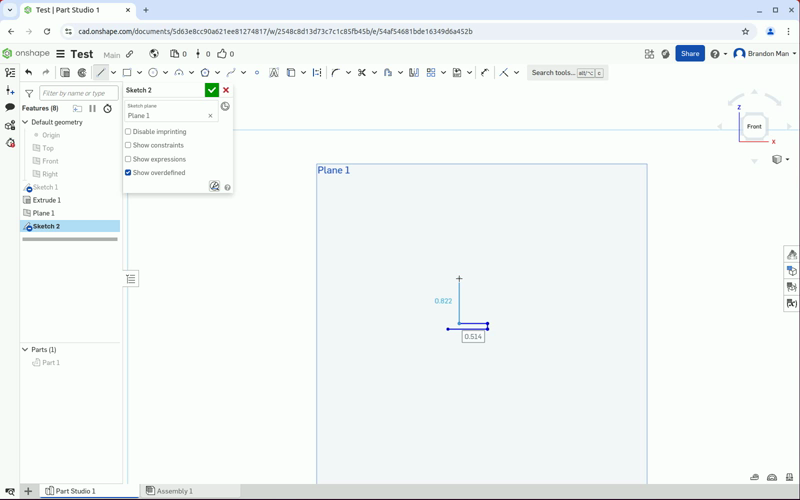
scroll(-6)
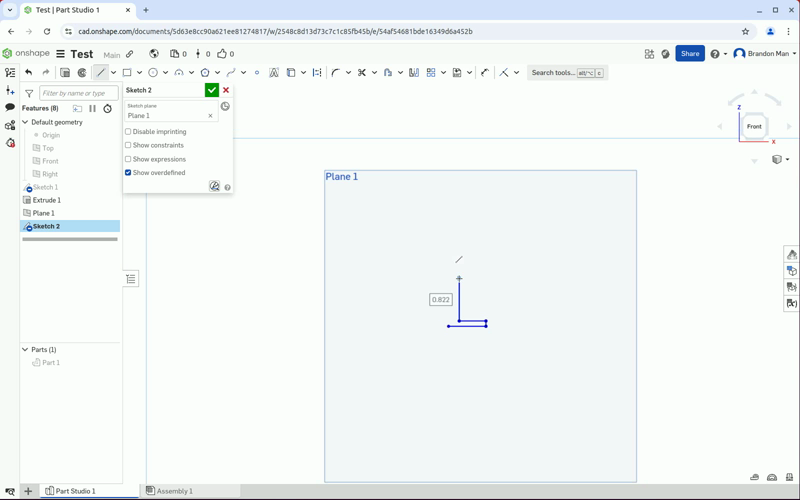
scroll(-6)
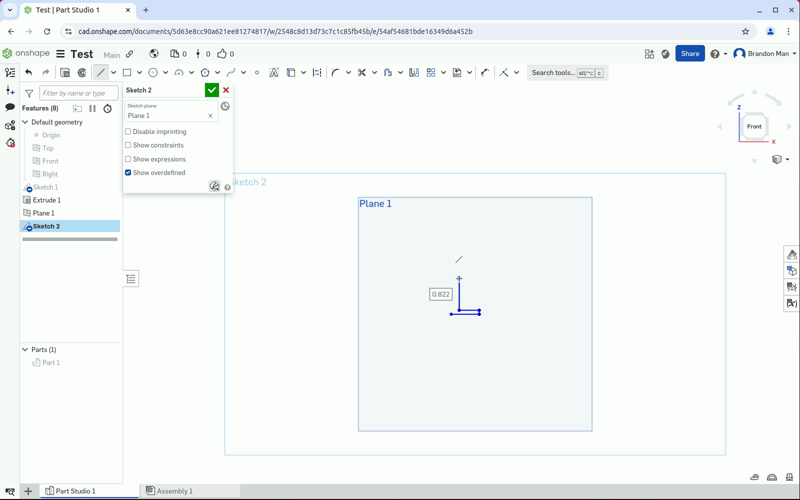
scroll(-6)
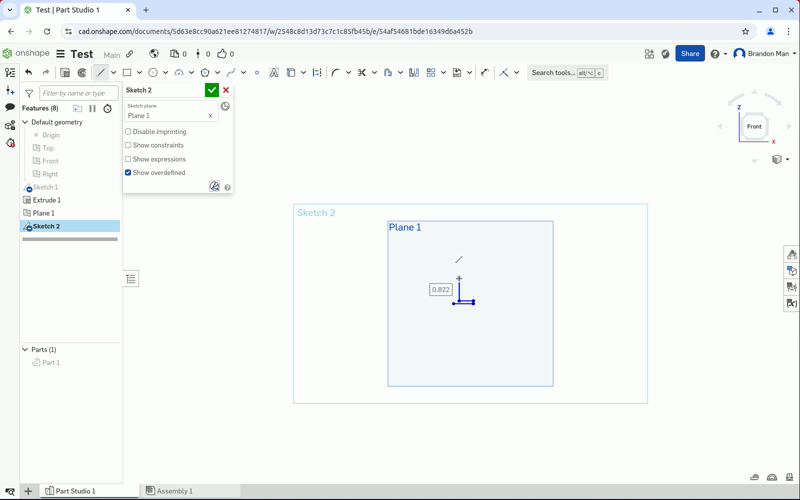
scroll(-6)
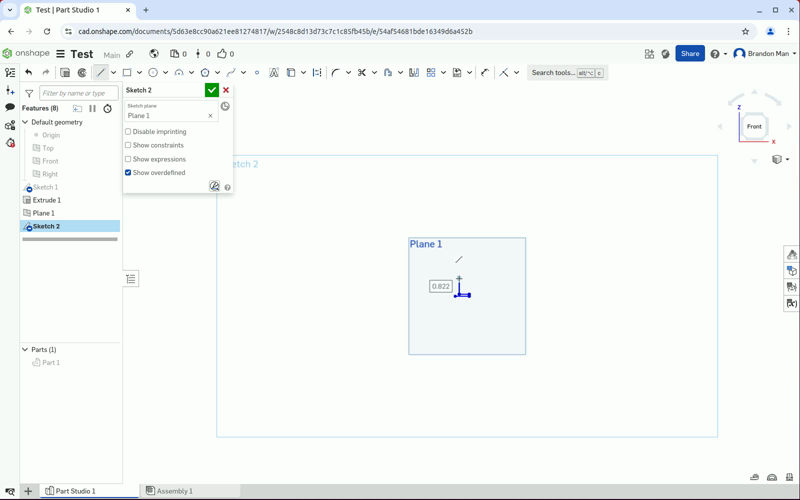
scroll(-6)
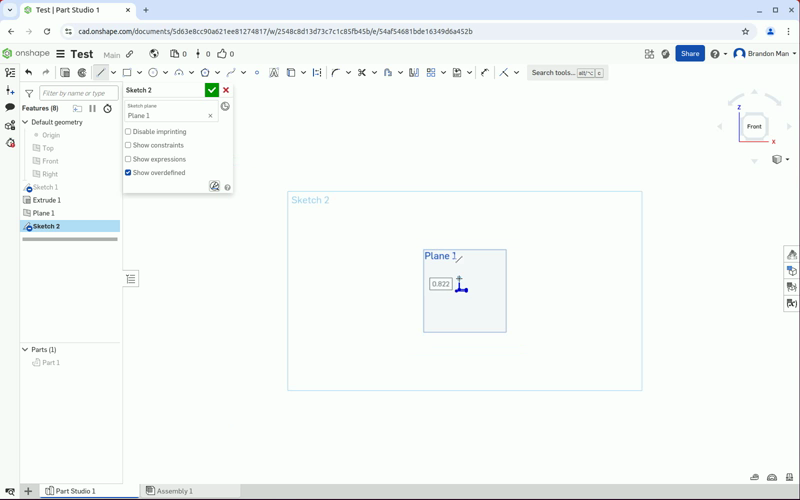
scroll(-6)
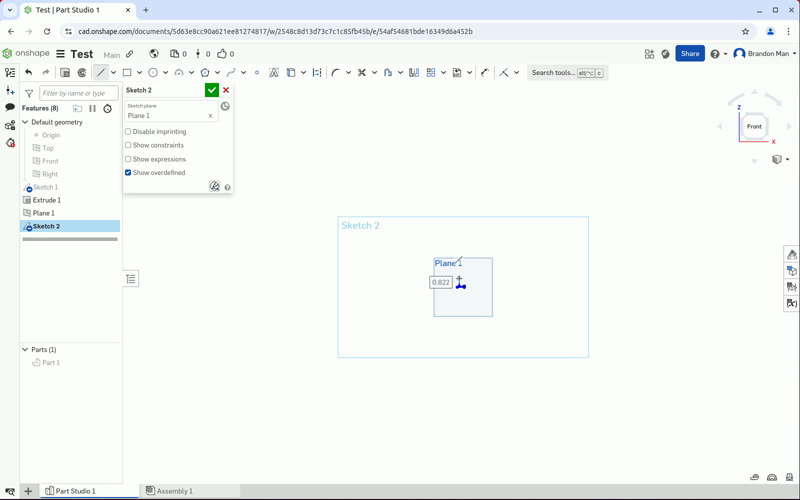
scroll(-6)
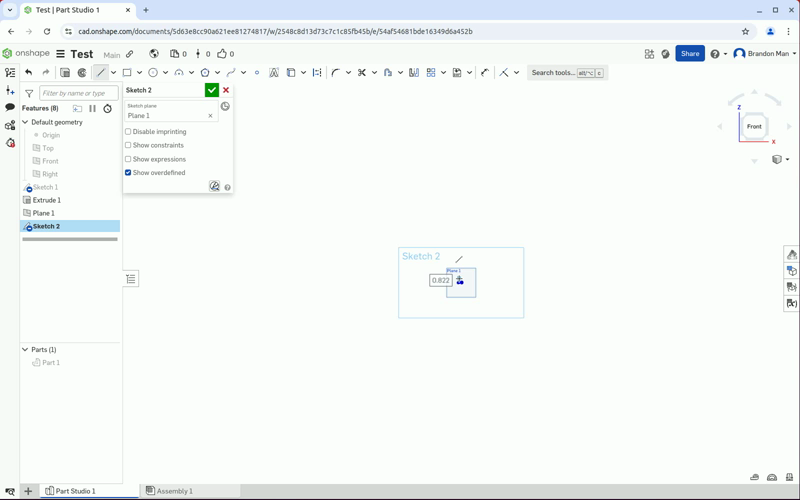
key_up(shift)
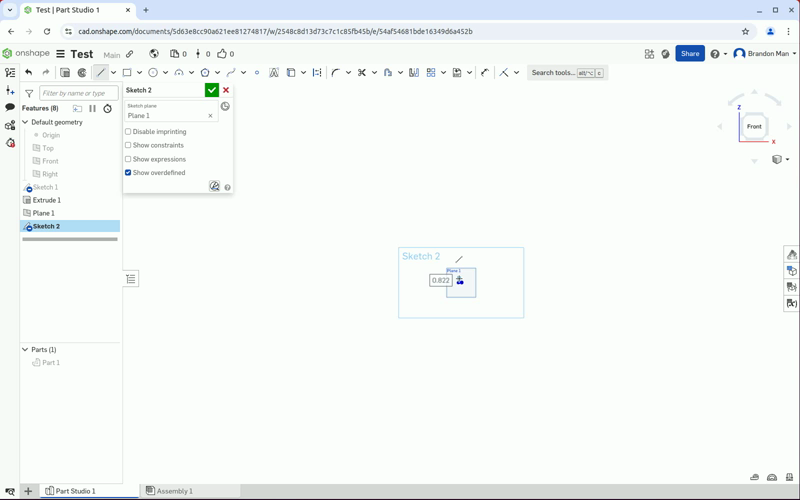
key_down(shift)
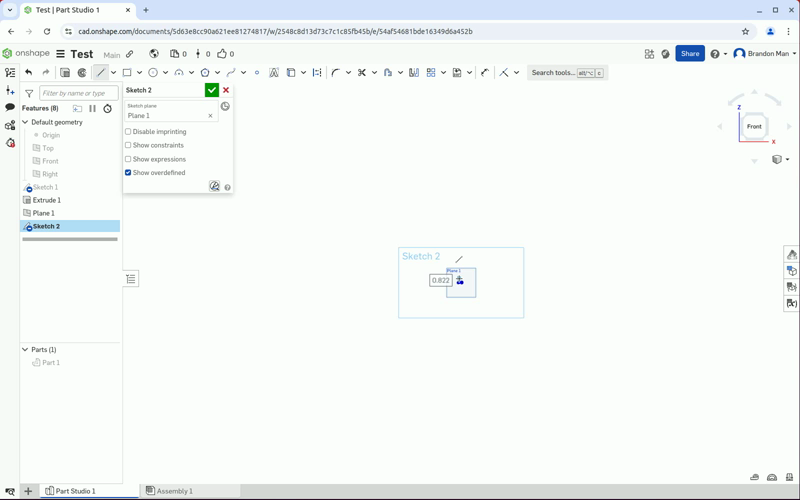
mouse_move(489, 278)
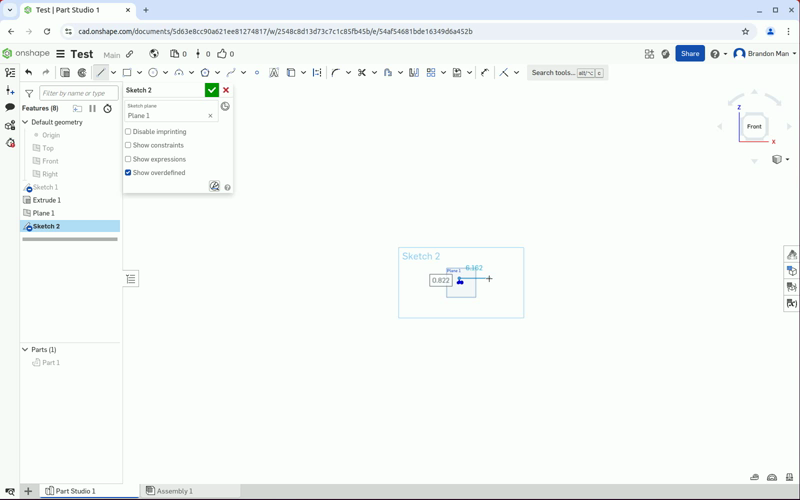
mouse_move(458, 278)
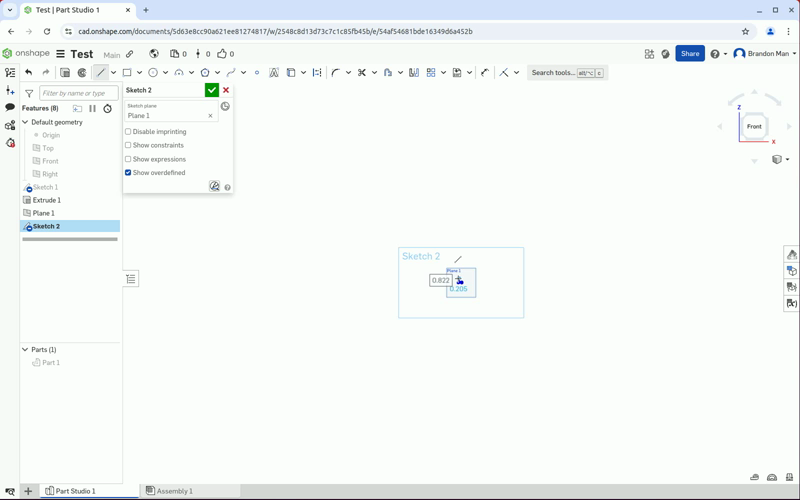
scroll(6)
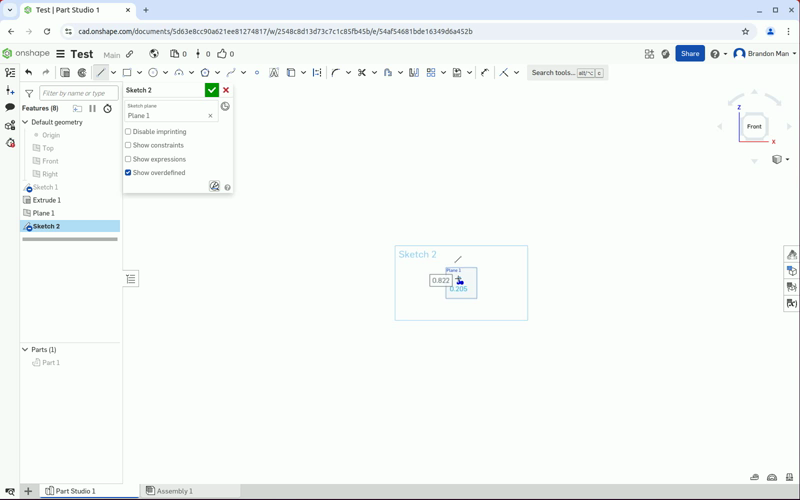
scroll(6)
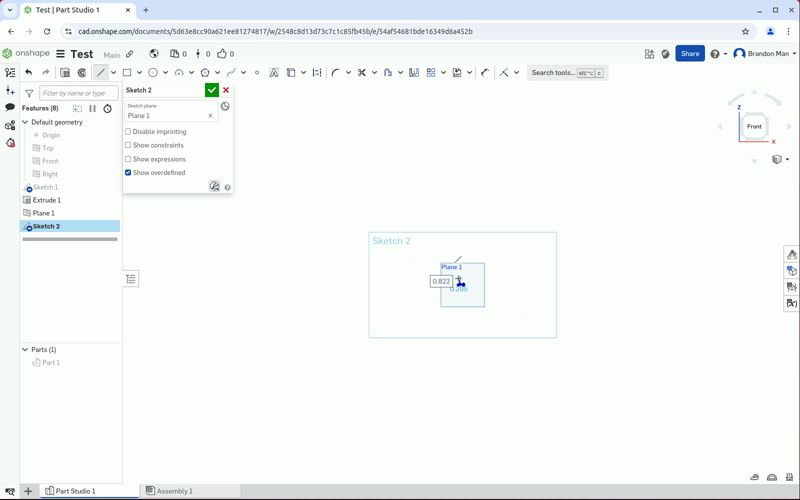
scroll(6)
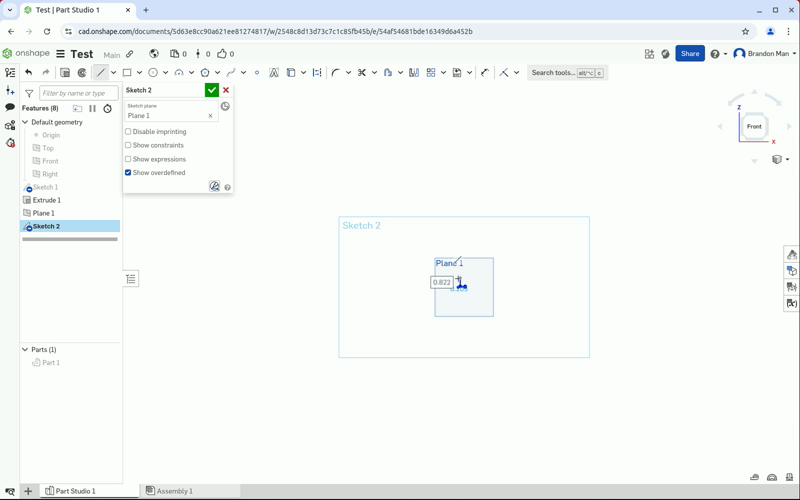
scroll(6)
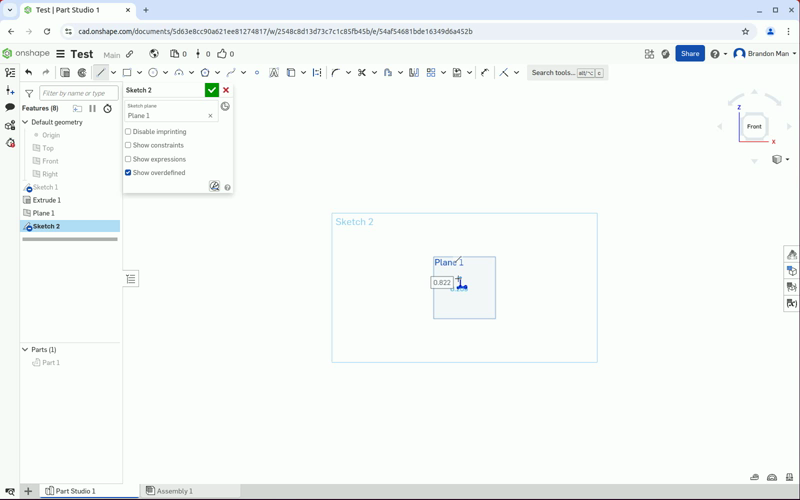
scroll(6)
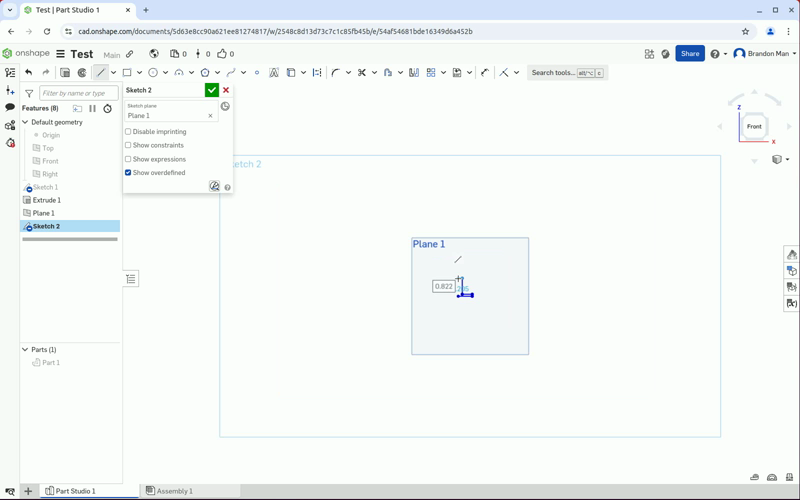
scroll(6)
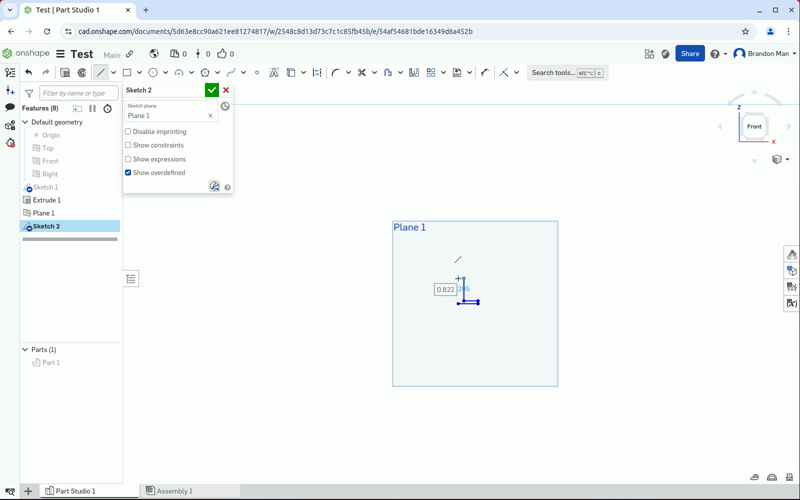
scroll(6)
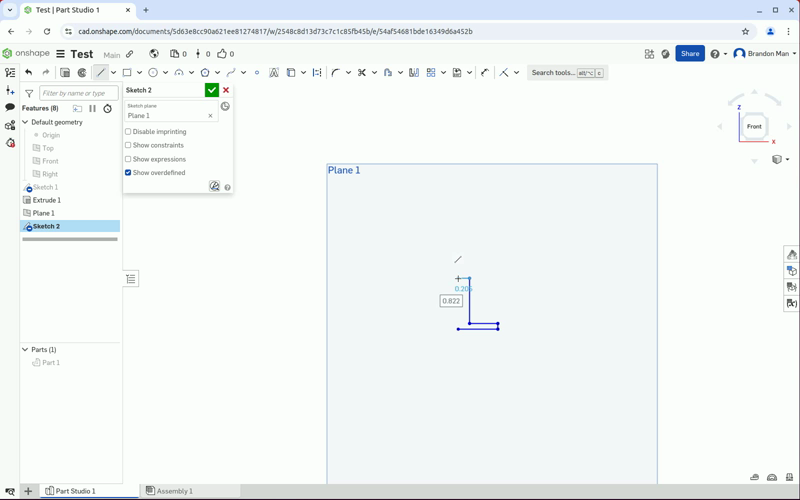
click(458, 278)
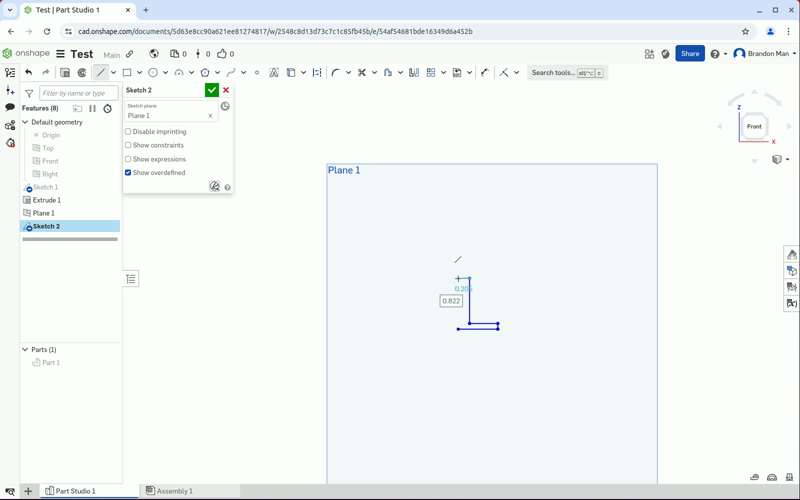
scroll(-6)
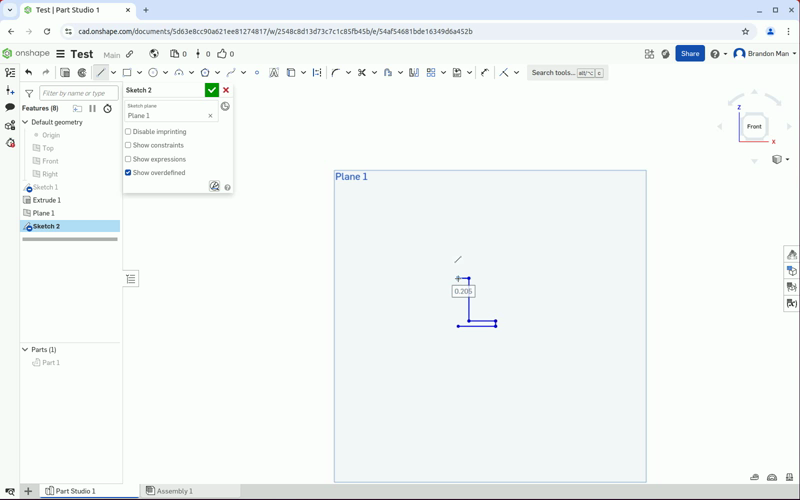
scroll(-6)
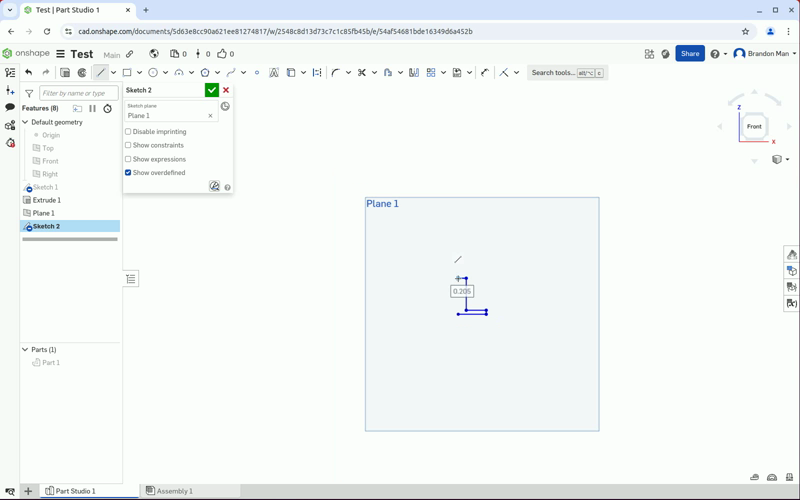
scroll(-6)
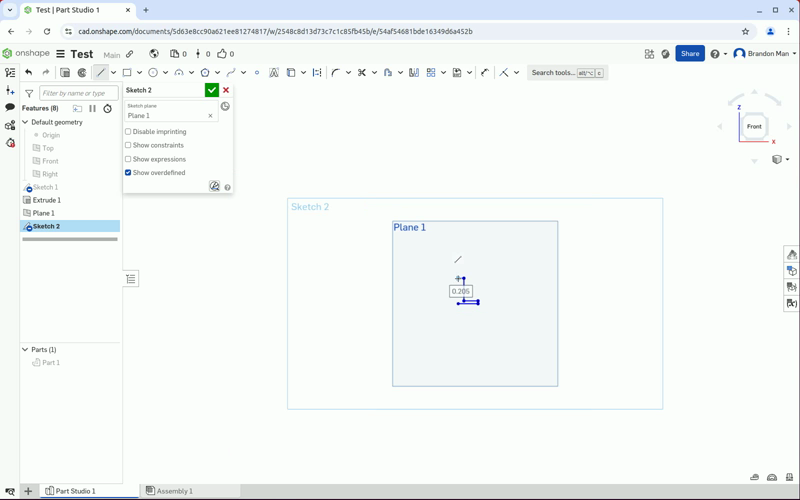
scroll(-6)
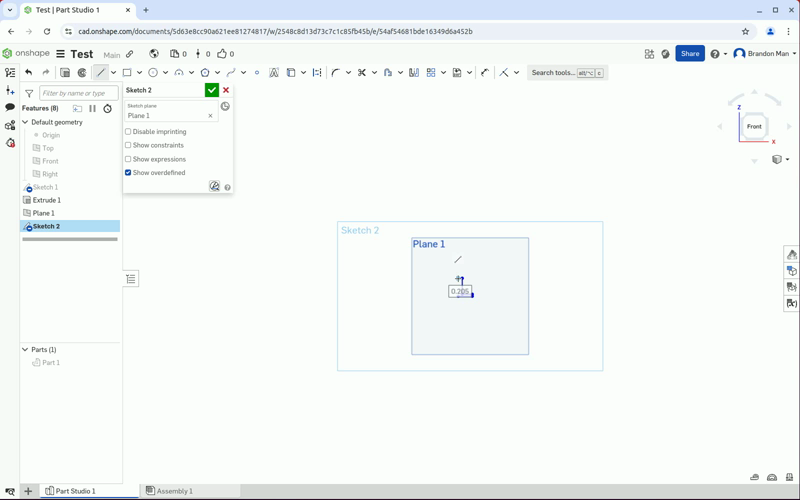
scroll(-6)
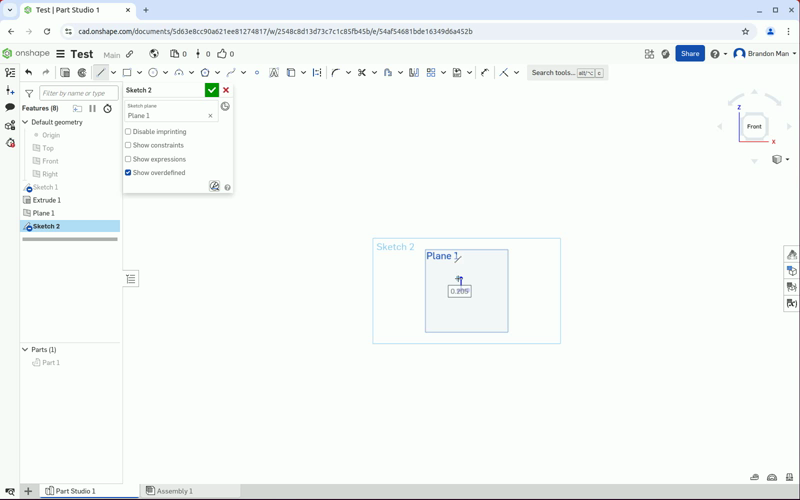
scroll(-6)
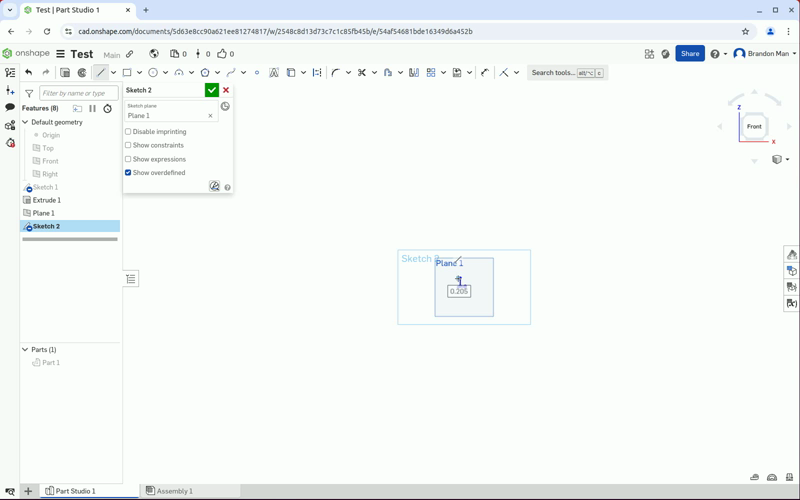
scroll(-6)
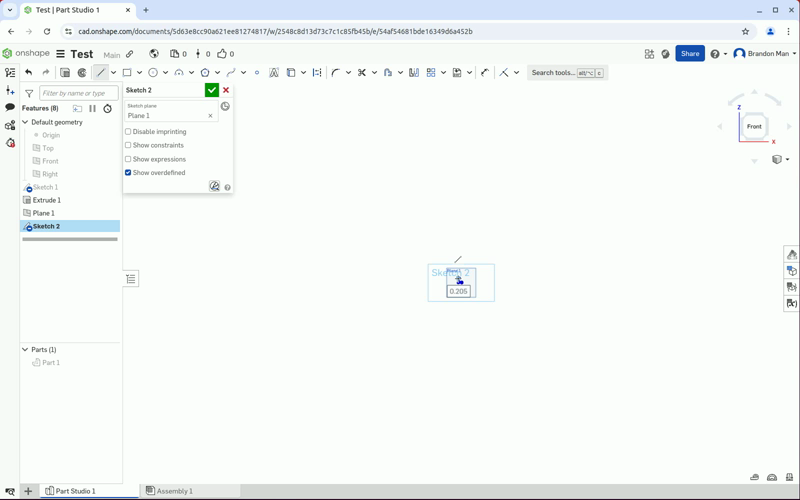
key_up(shift)
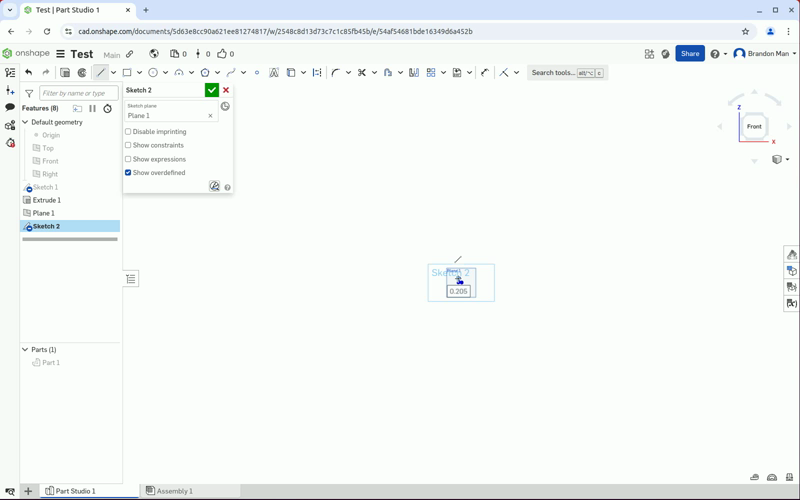
mouse_move(488, 278)
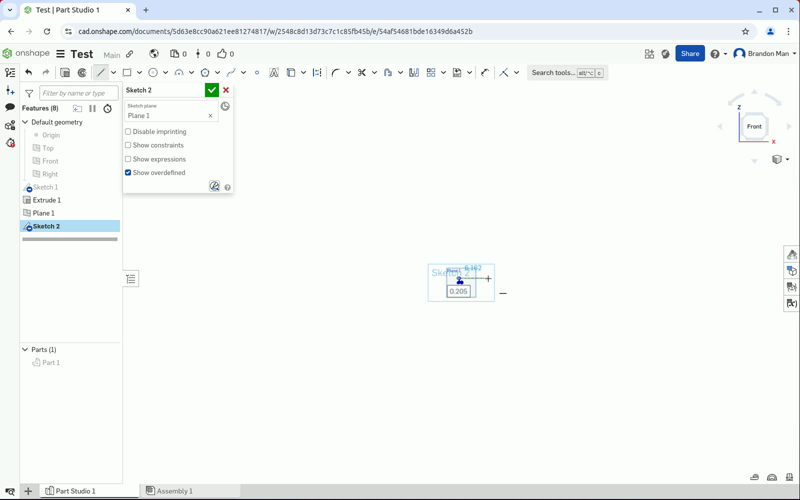
key_down(shift)
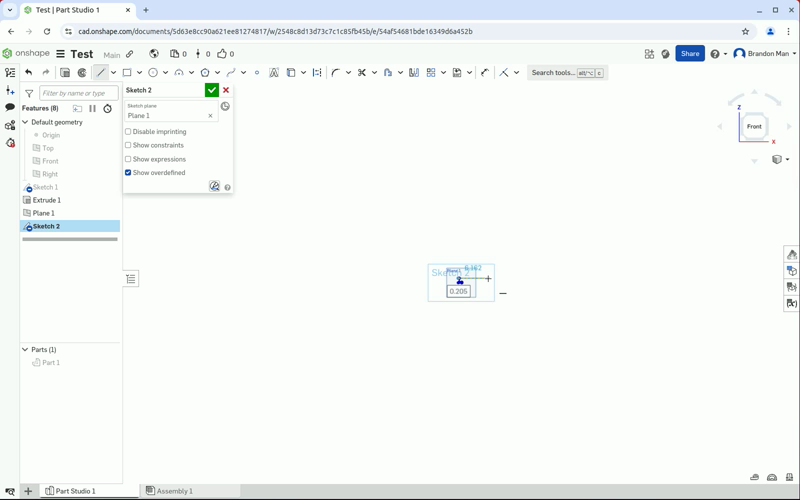
mouse_move(458, 282)
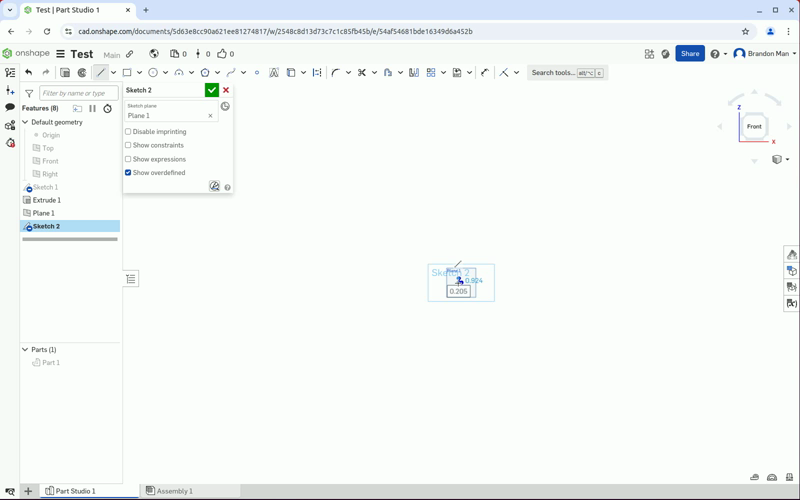
scroll(6)
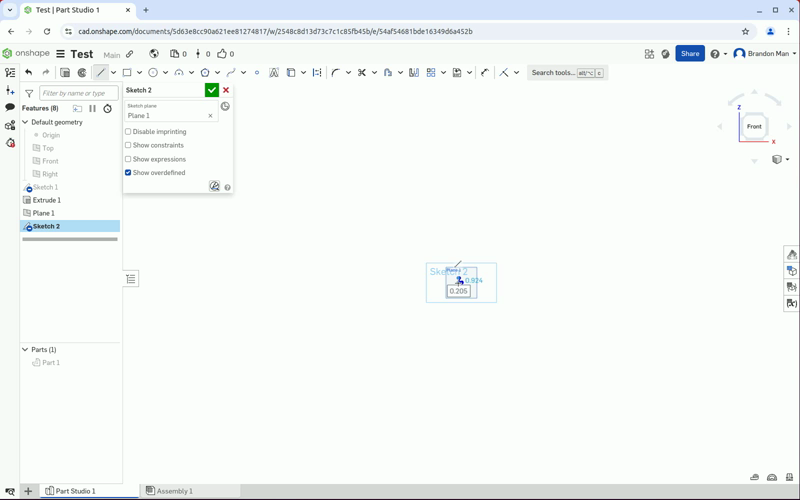
scroll(6)
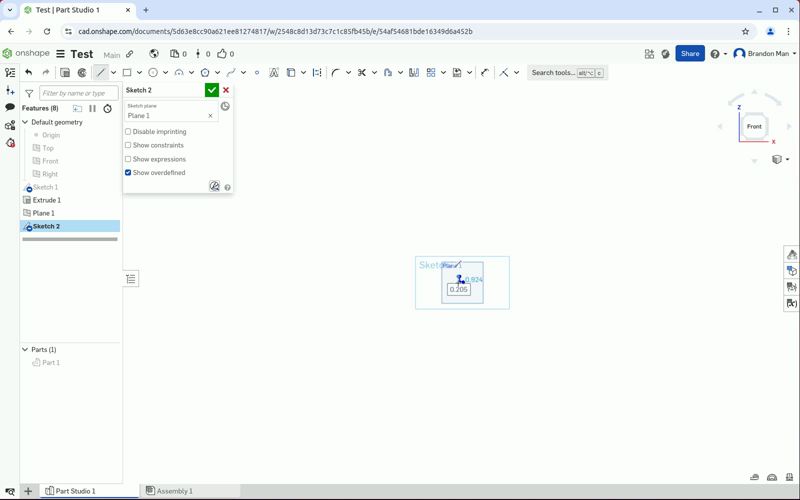
scroll(6)
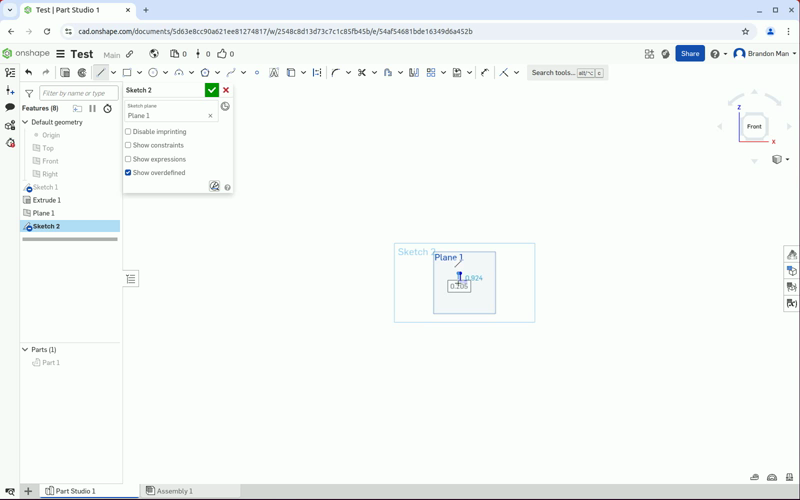
scroll(6)
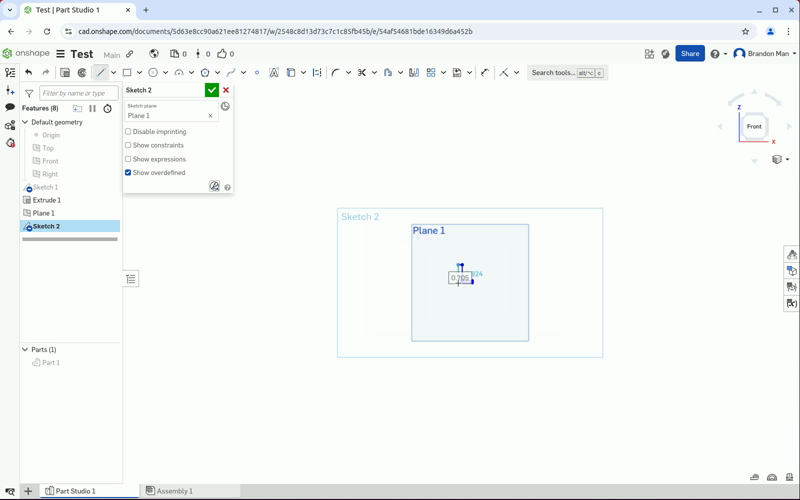
scroll(6)
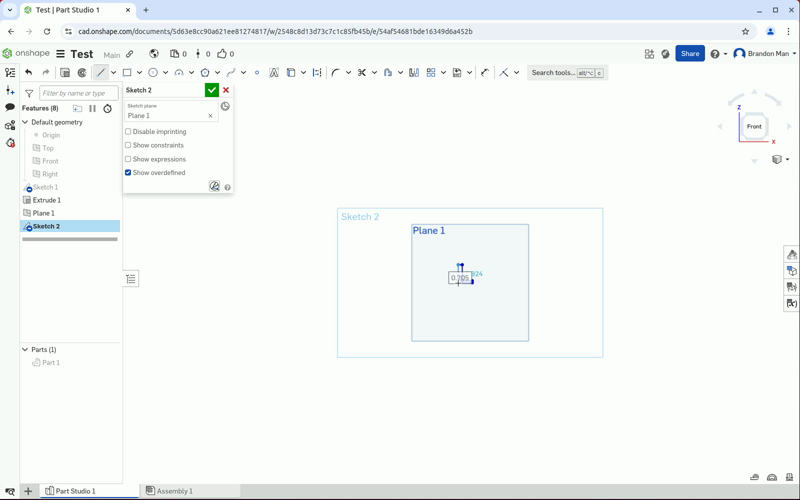
scroll(6)
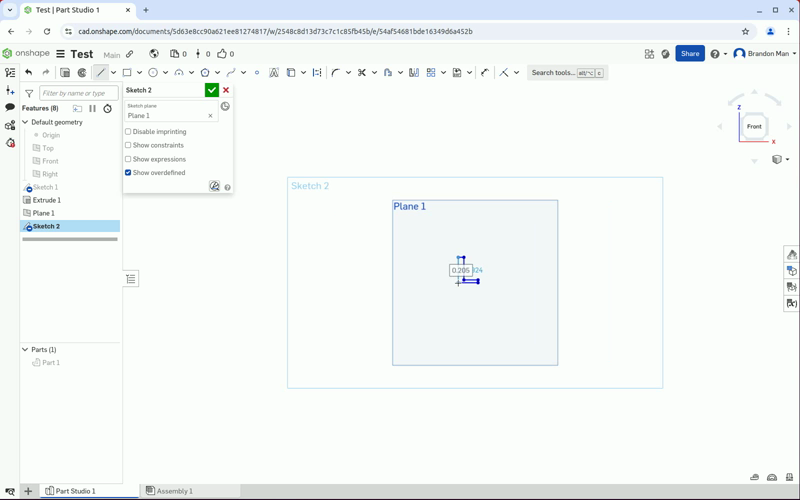
scroll(6)
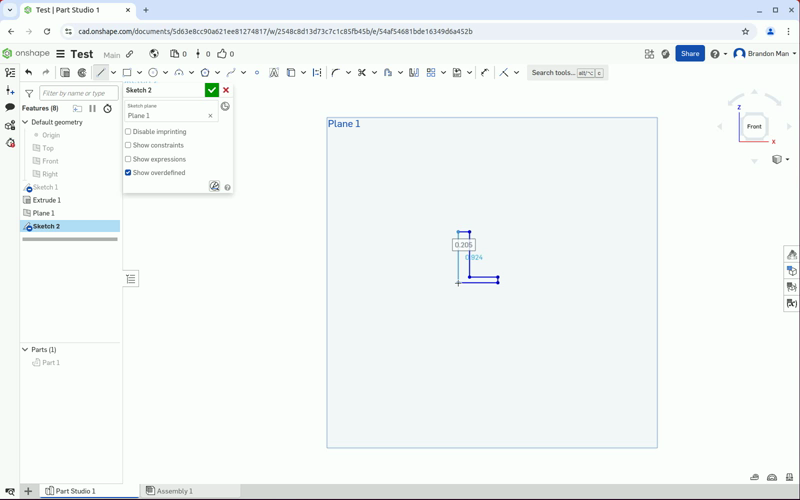
key_up(shift)
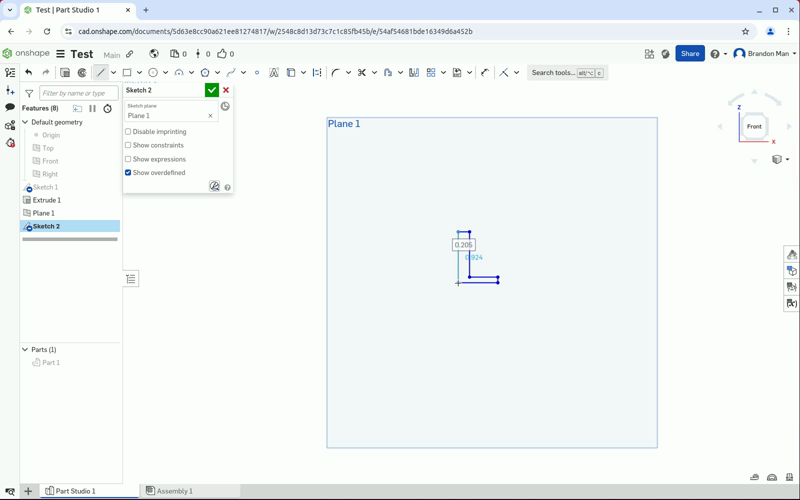
click(458, 282)
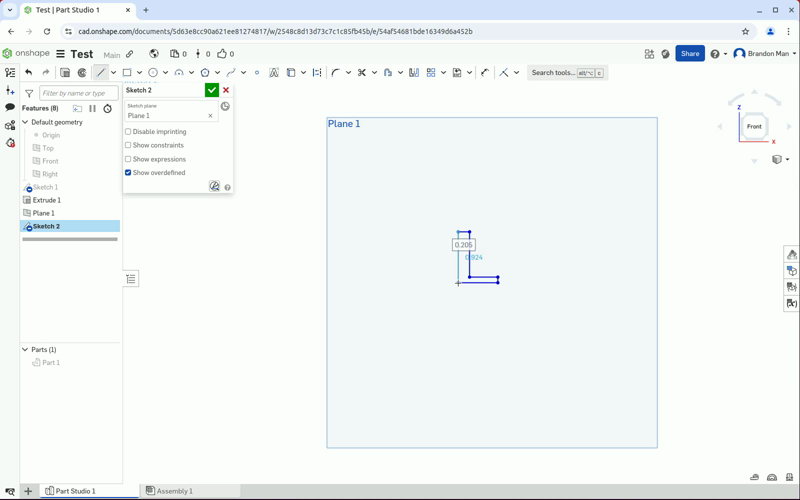
scroll(-6)
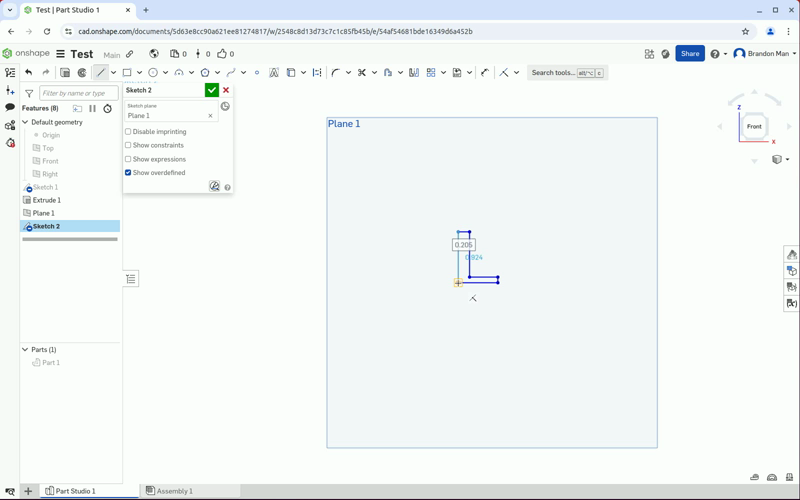
scroll(-6)
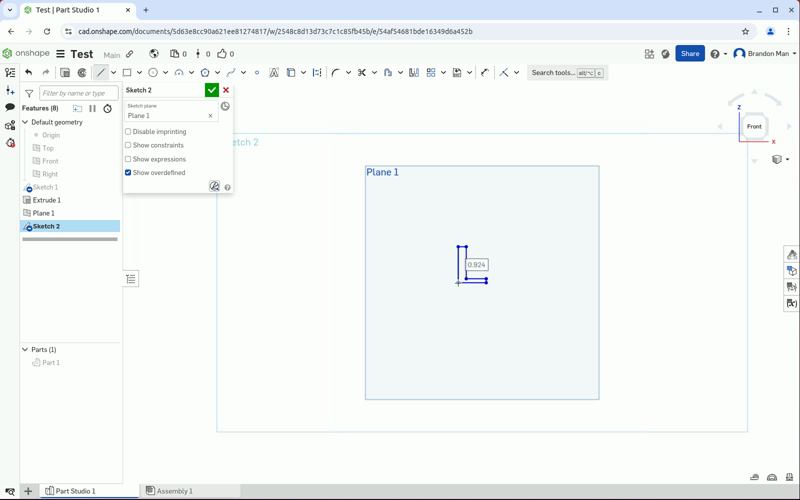
scroll(-6)
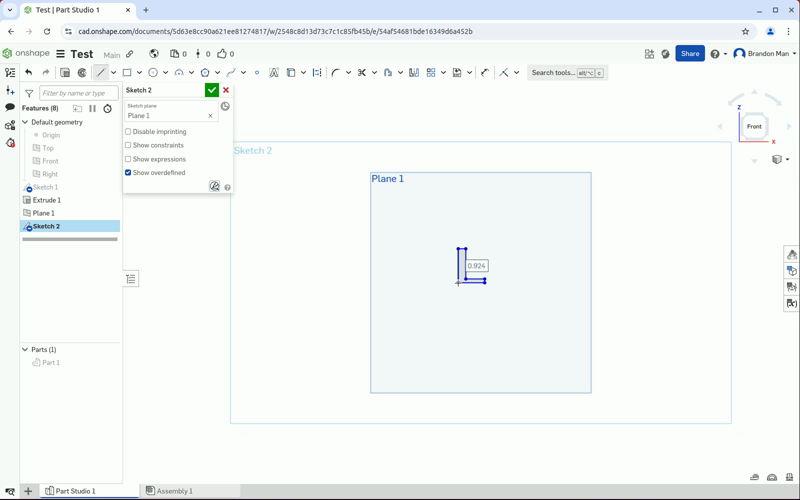
scroll(-6)
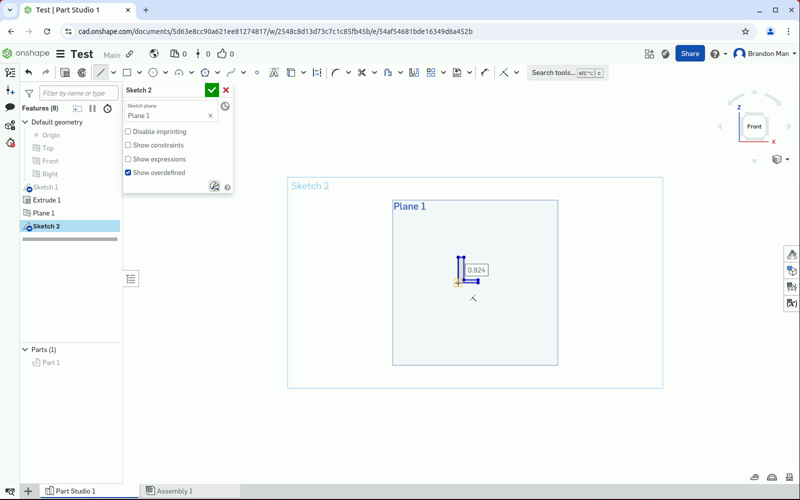
scroll(-6)
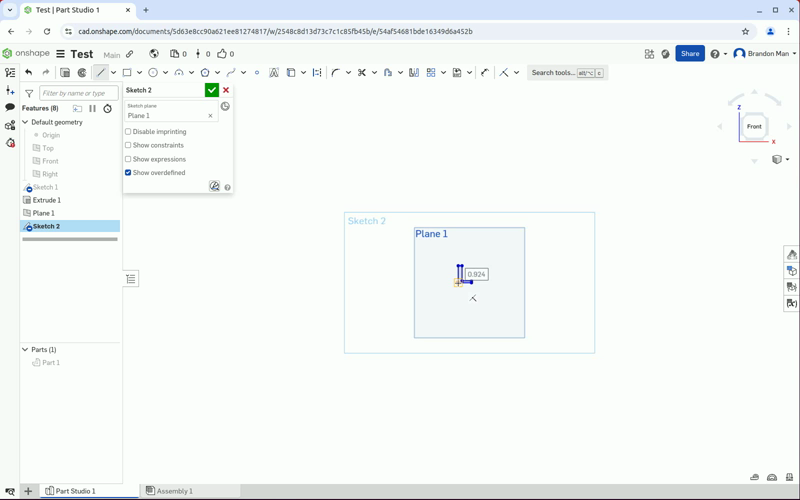
scroll(-6)
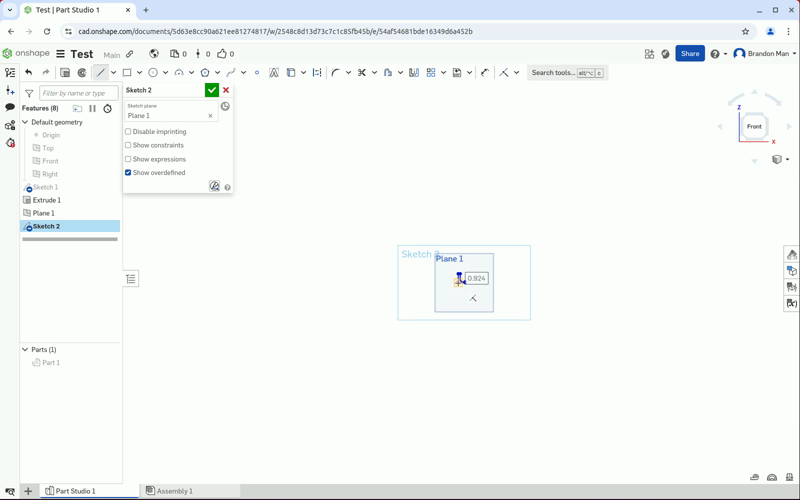
scroll(-6)
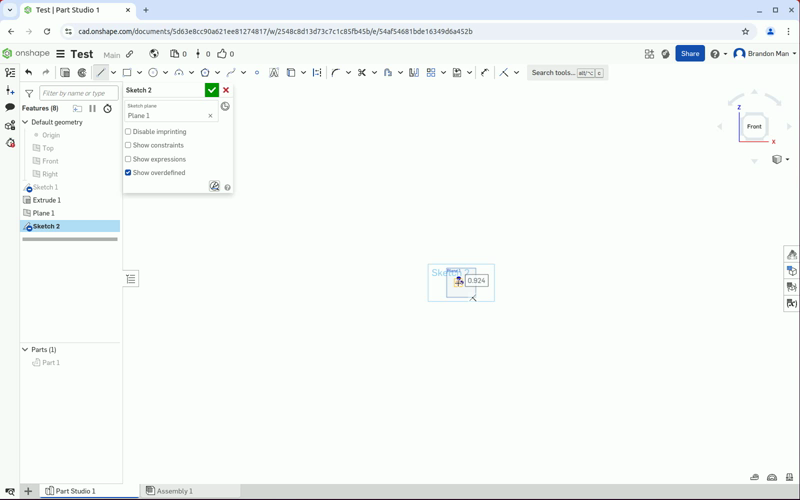
key(esc)
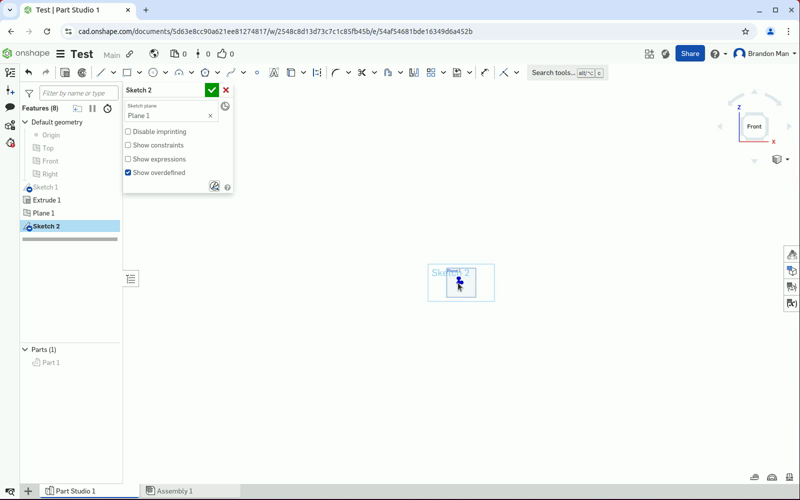
mouse_move(458, 278)
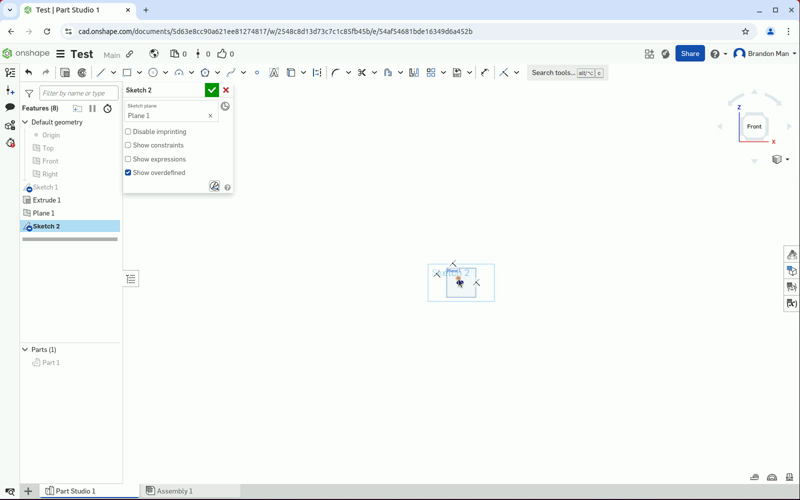
scroll(6)
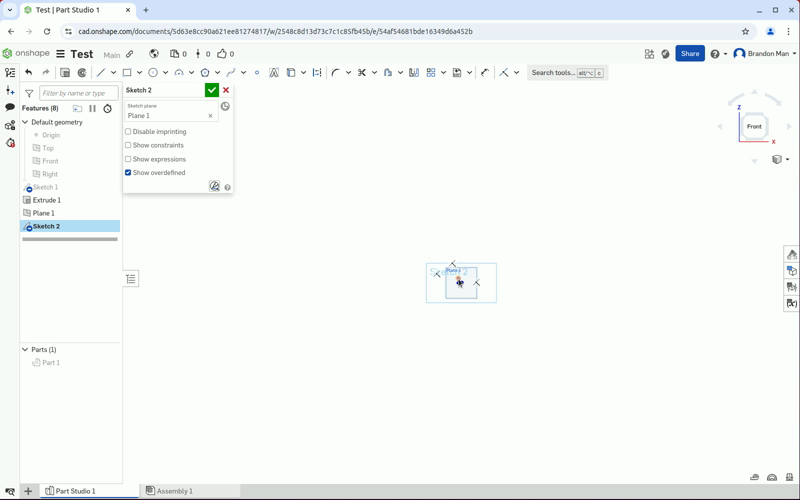
scroll(6)
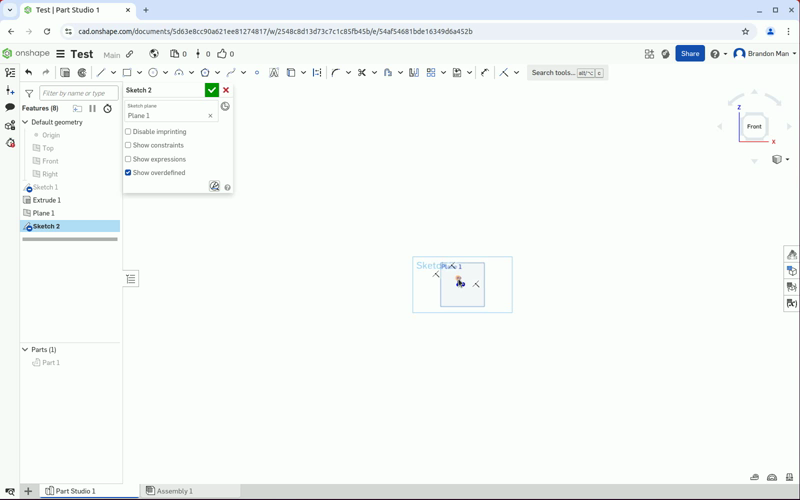
scroll(6)
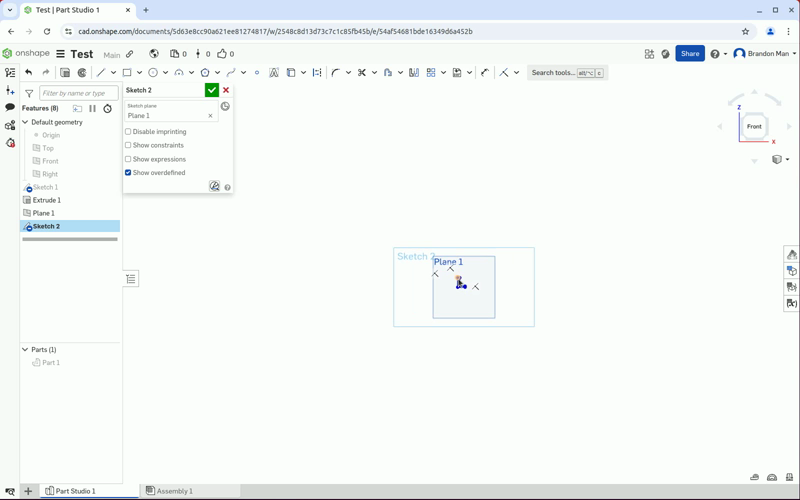
scroll(6)
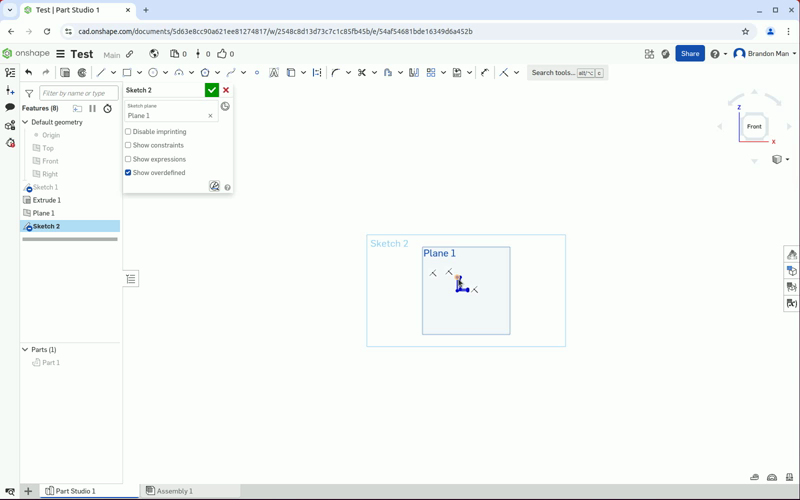
scroll(6)
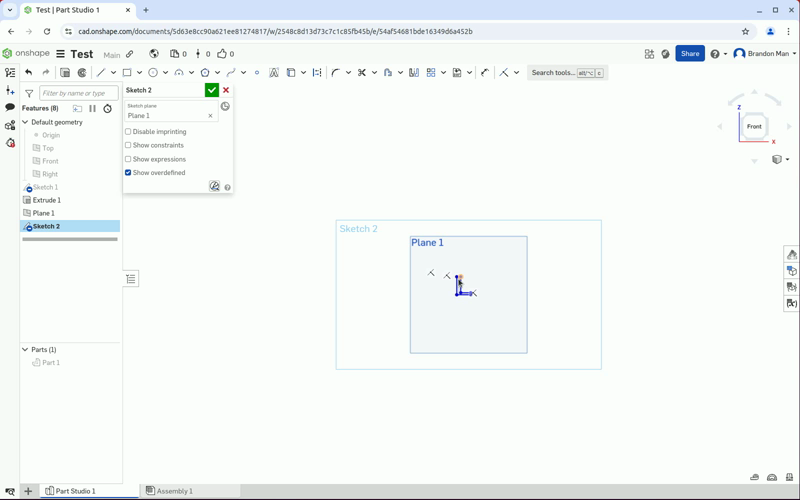
scroll(6)
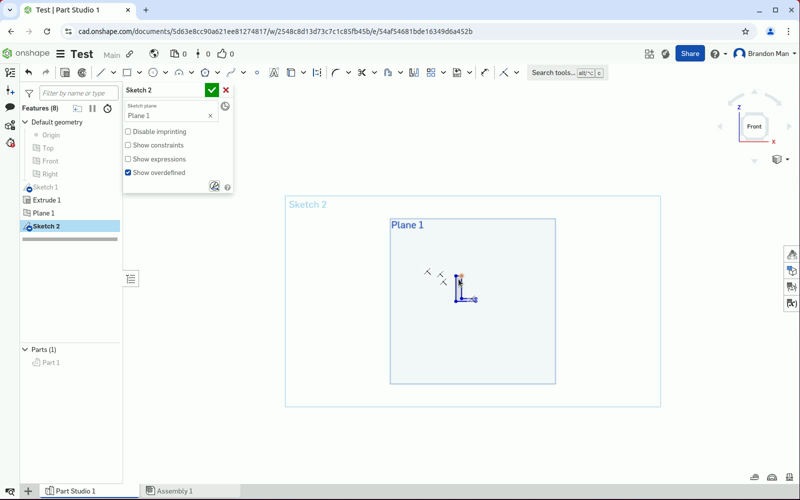
scroll(6)
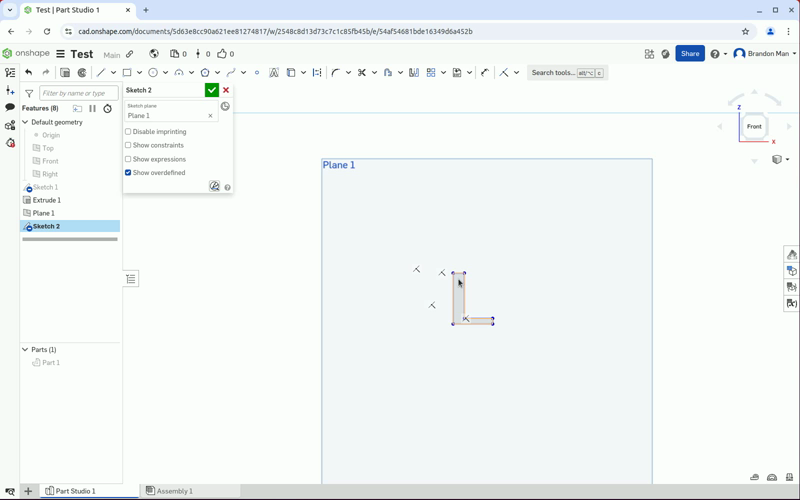
click(458, 278)
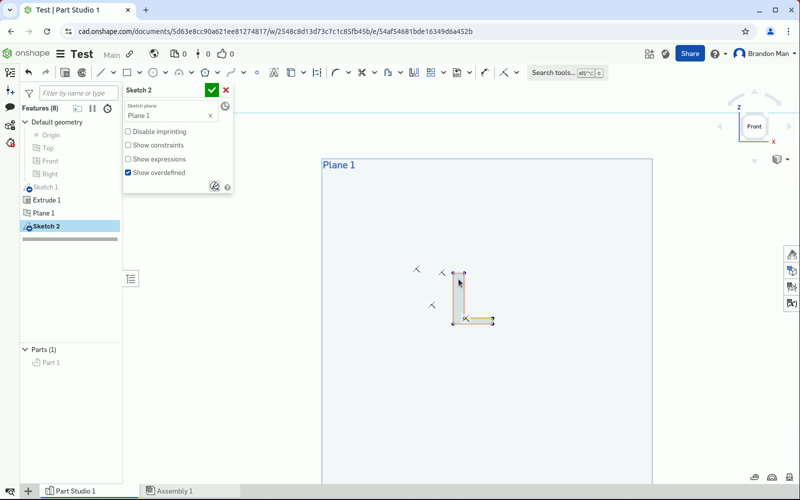
scroll(-6)
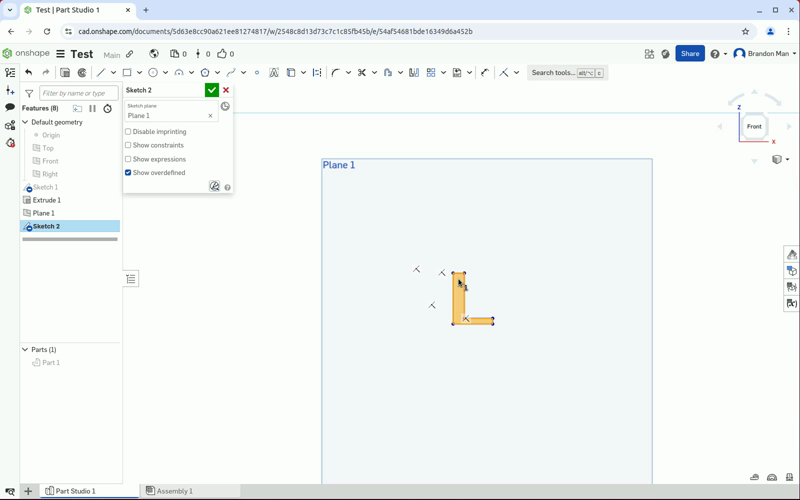
scroll(-6)
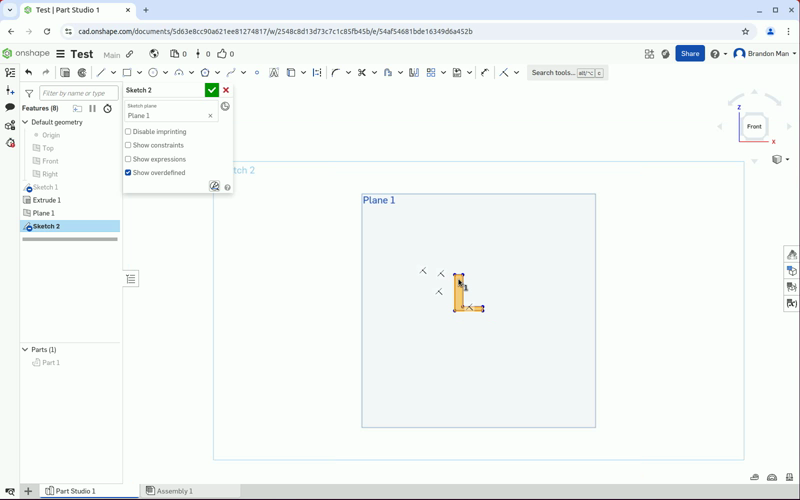
scroll(-6)
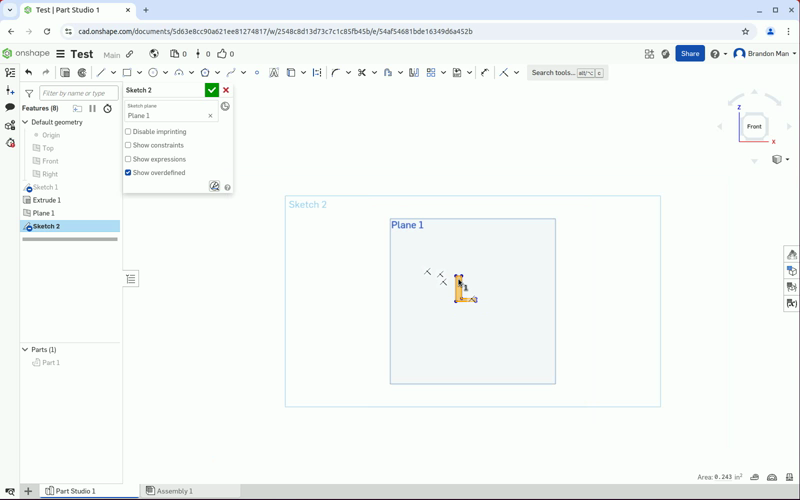
scroll(-6)
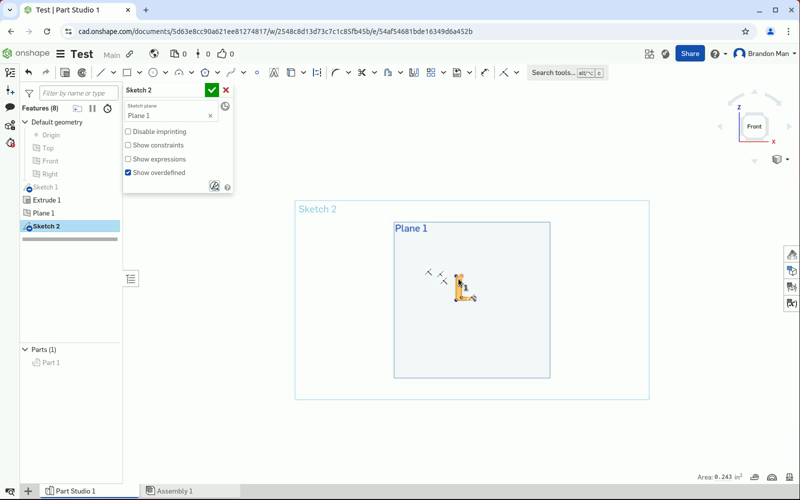
scroll(-6)
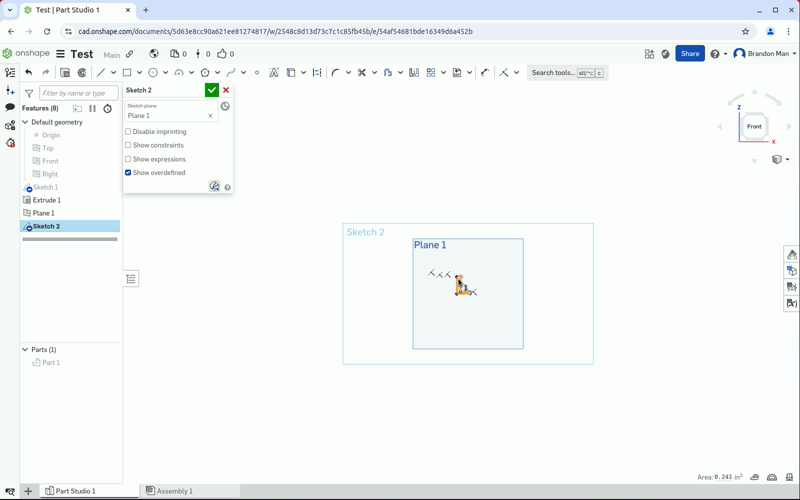
scroll(-6)
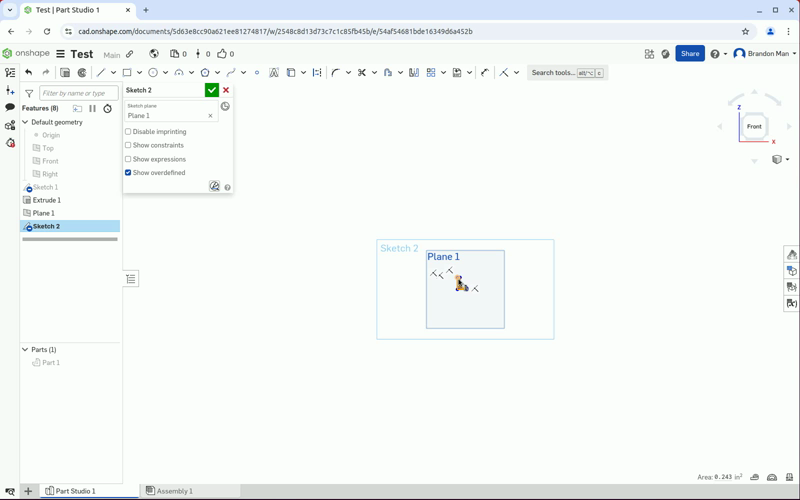
scroll(-6)
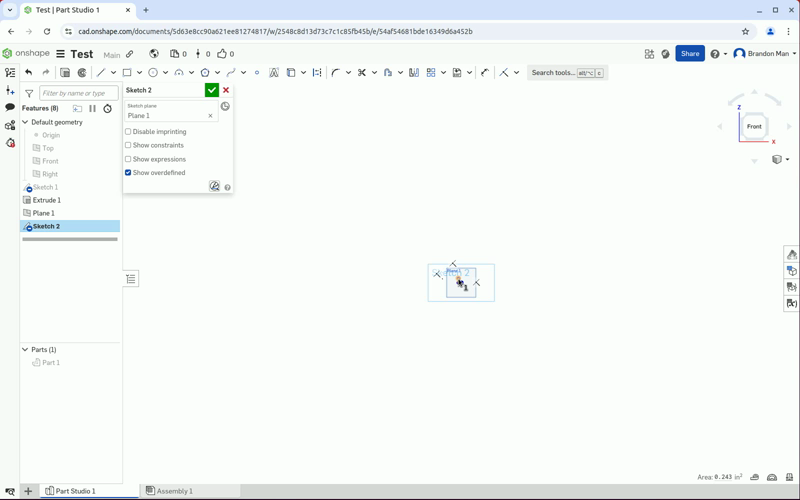
mouse_move(73, 352)
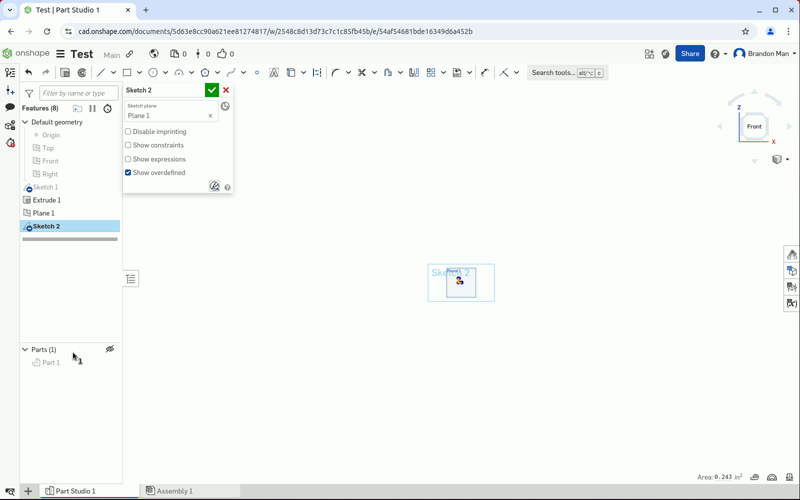
key(shift+y)
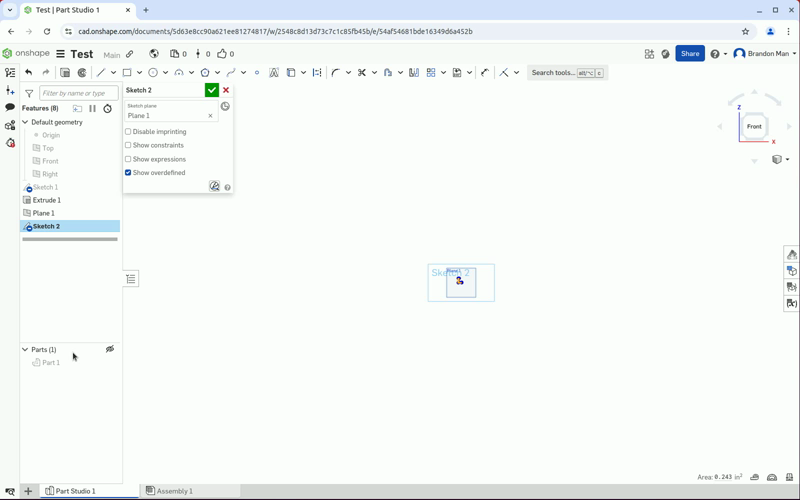
key(shift+e)
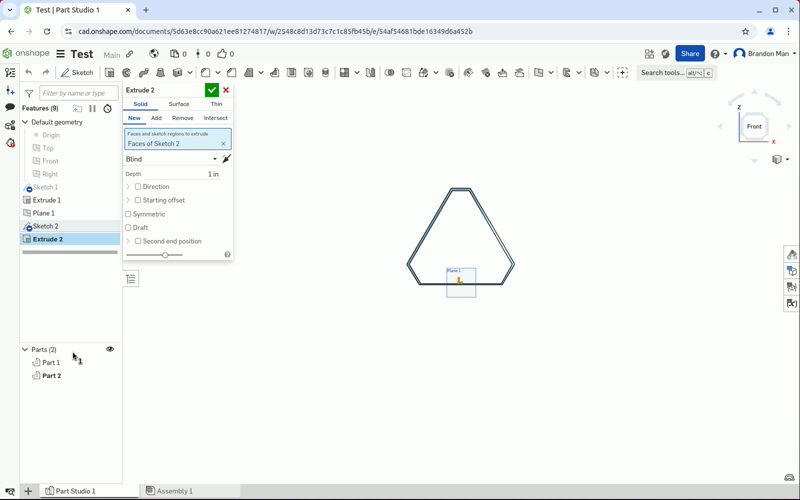
mouse_move(143, 106)
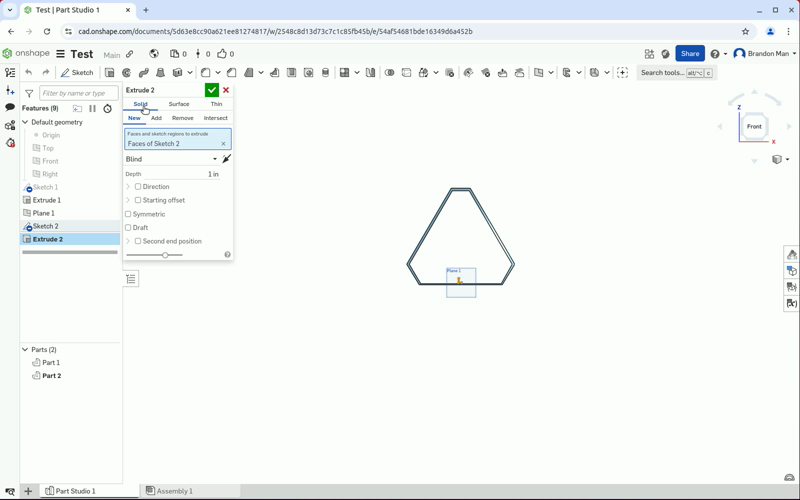
click(143, 106)
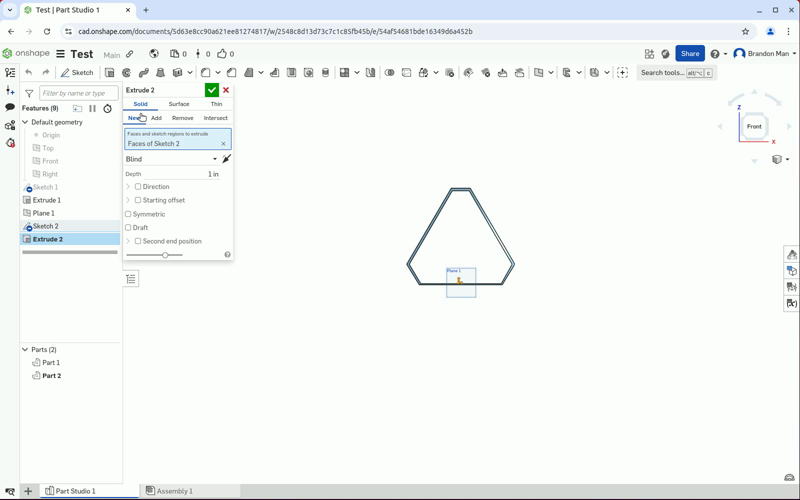
mouse_move(137, 120)
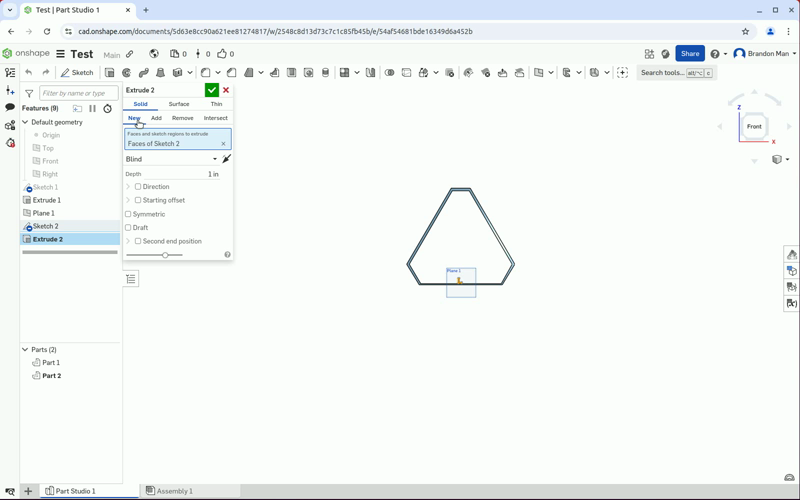
click(137, 120)
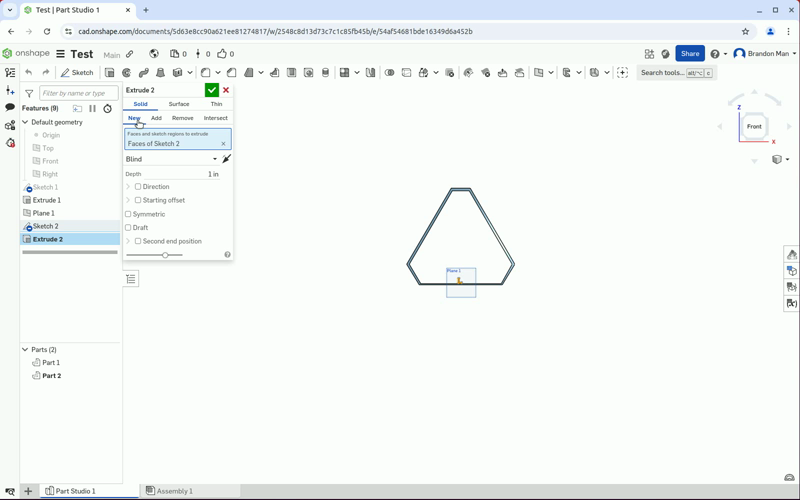
key(tab, 4)
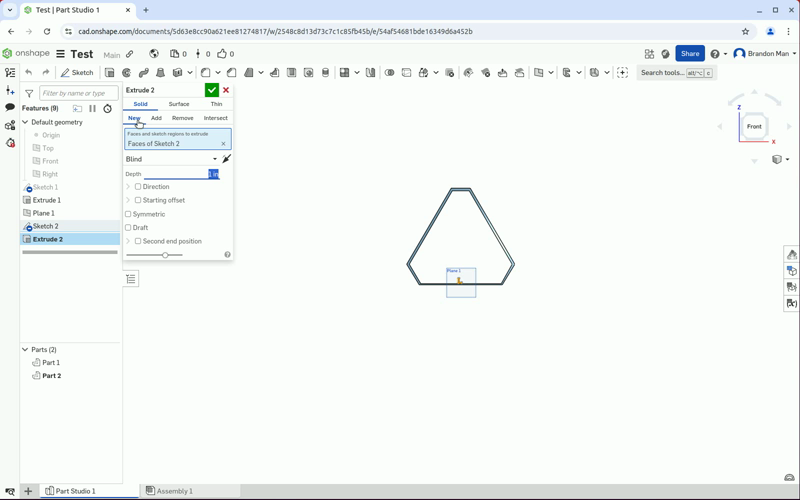
text(-19.738)
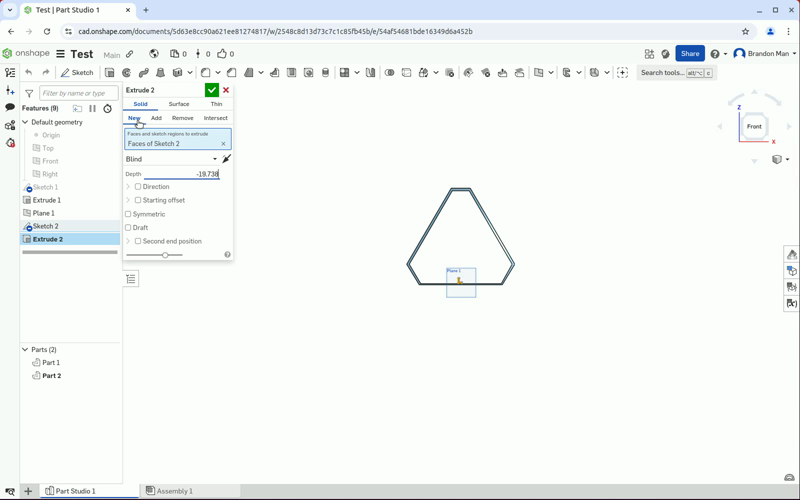
key(enter)
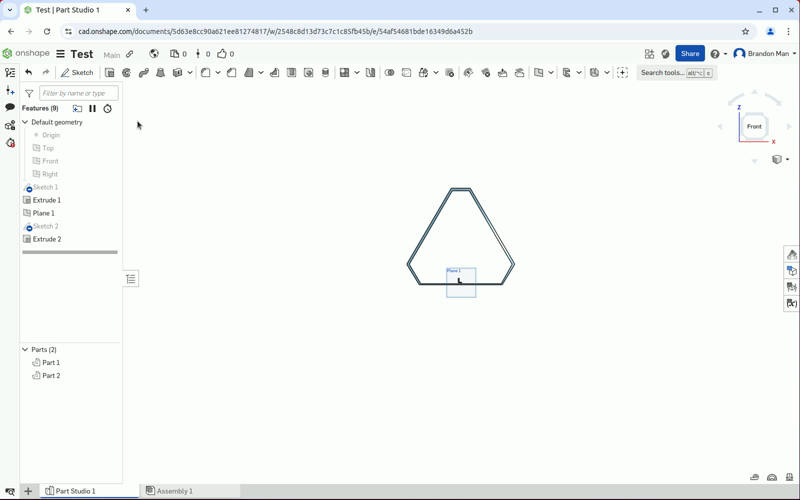
key(shift+h)
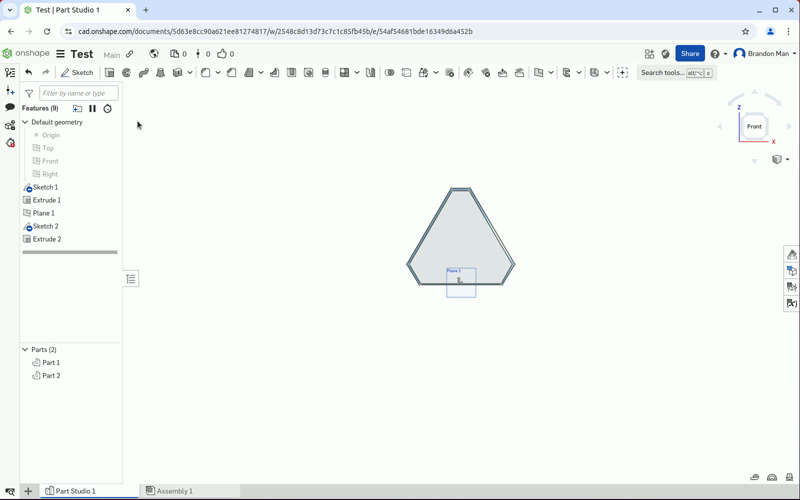
key(shift+h)
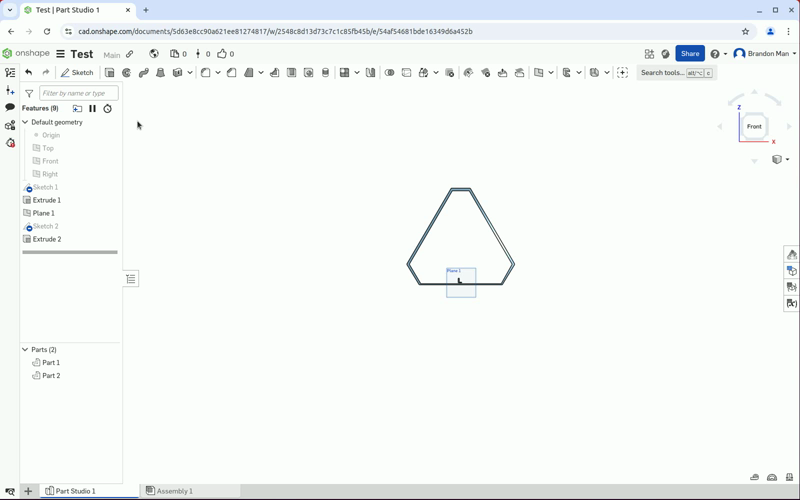
mouse_move(73, 189)
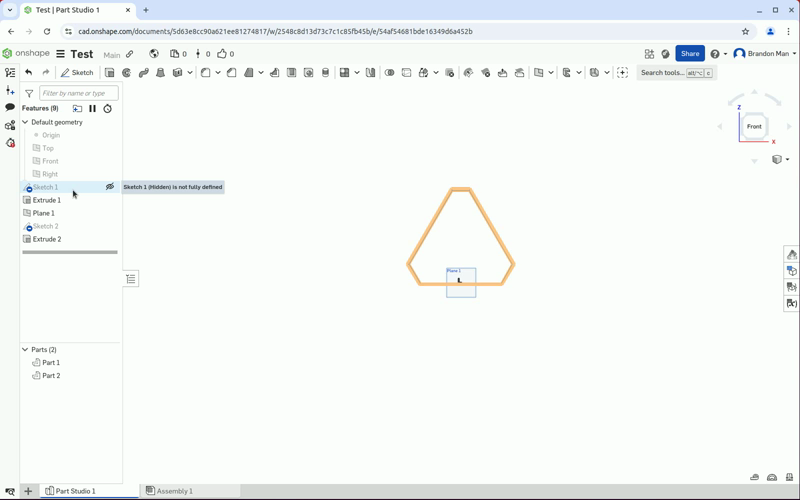
click(73, 189)
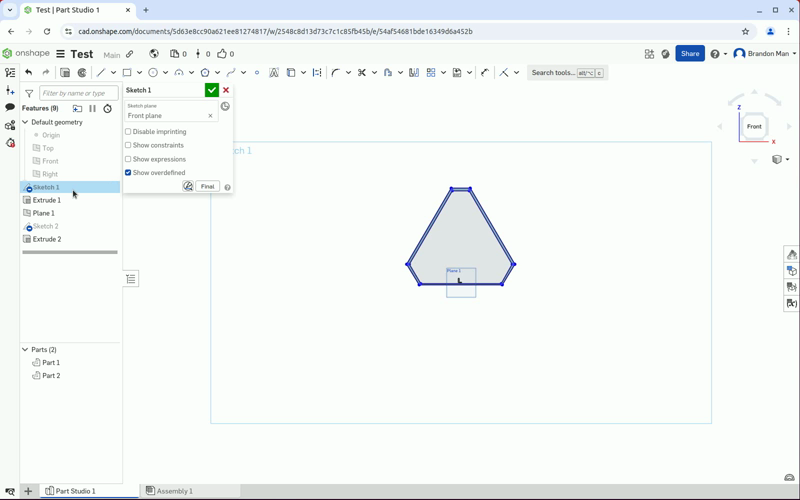
mouse_move(229, 92)
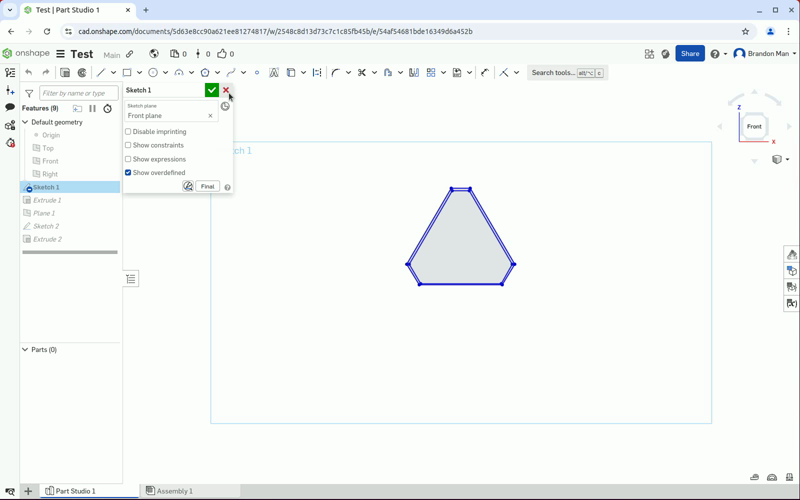
click(229, 92)
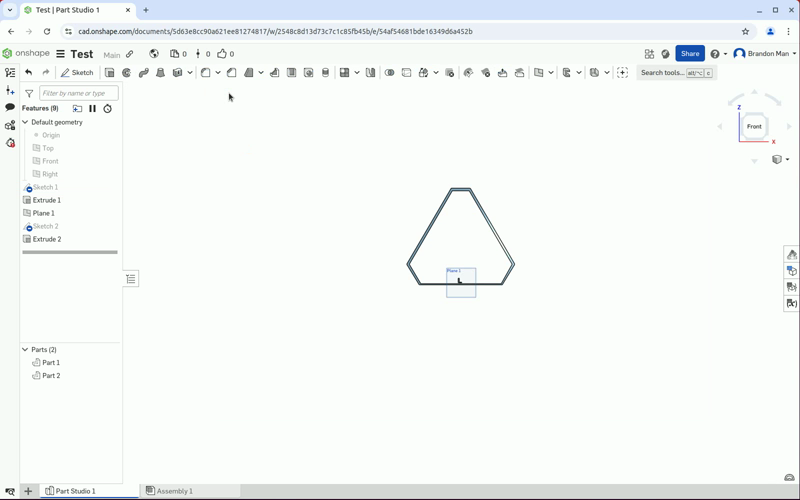
key(shift+s)
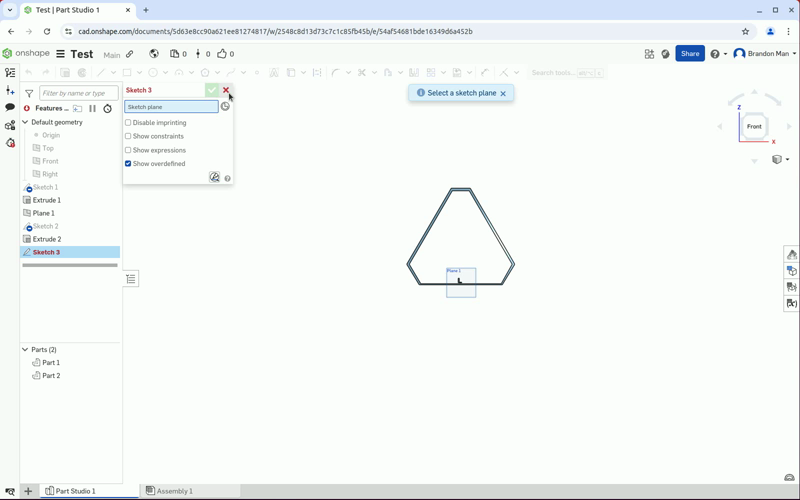
mouse_move(73, 215)
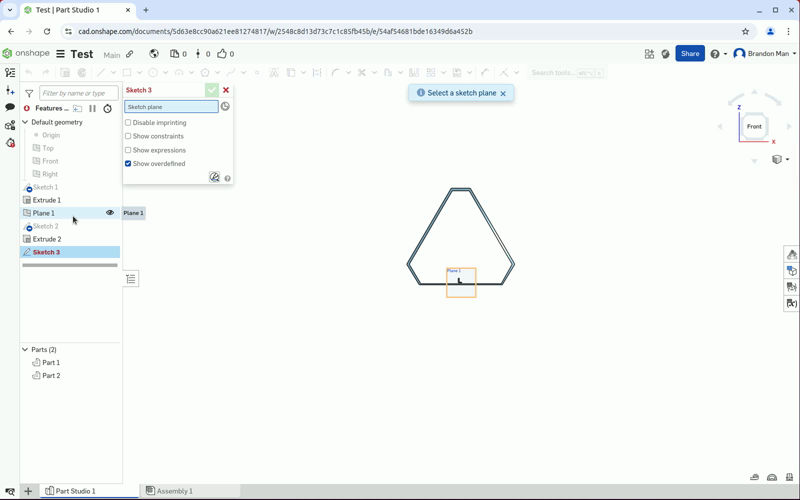
click(73, 215)
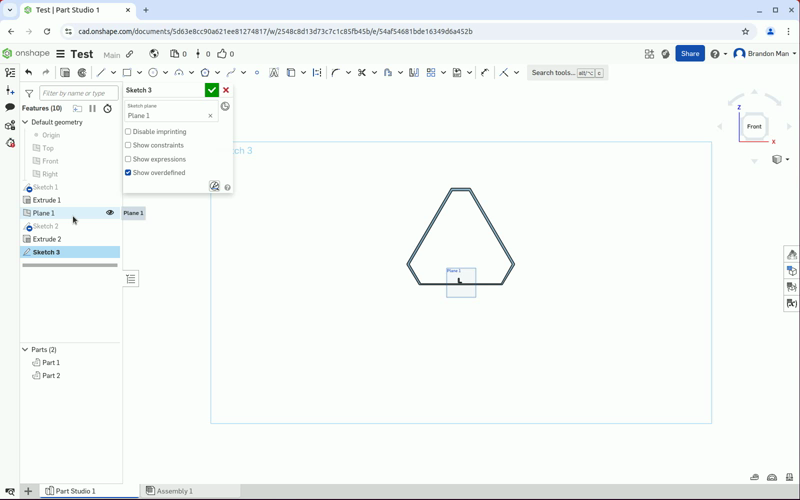
mouse_move(73, 352)
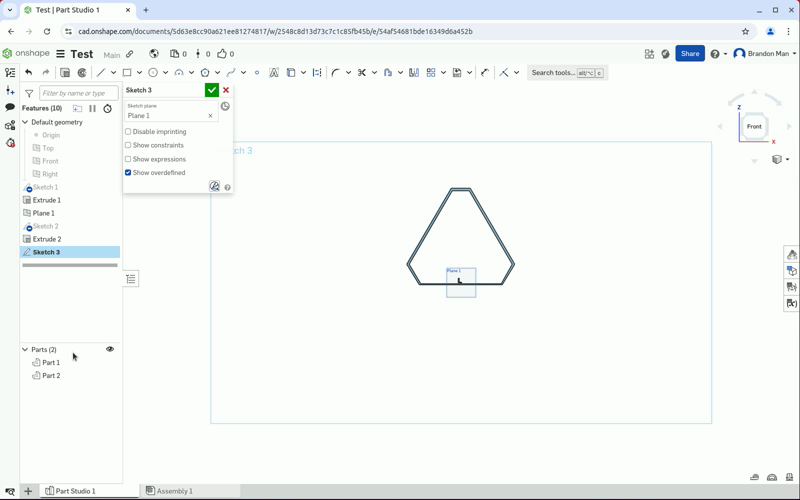
key(y)
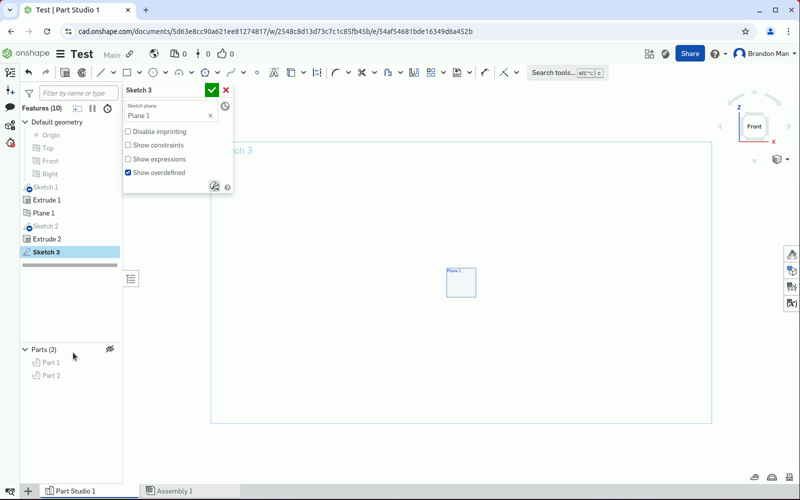
key(l)
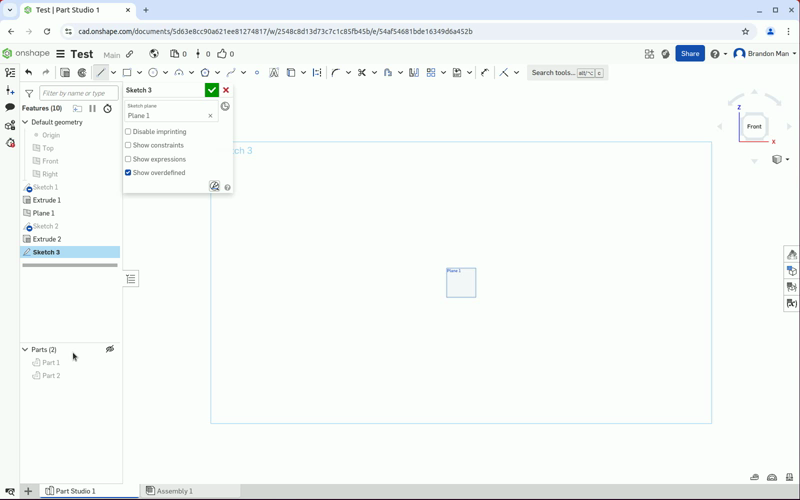
key_down(shift)
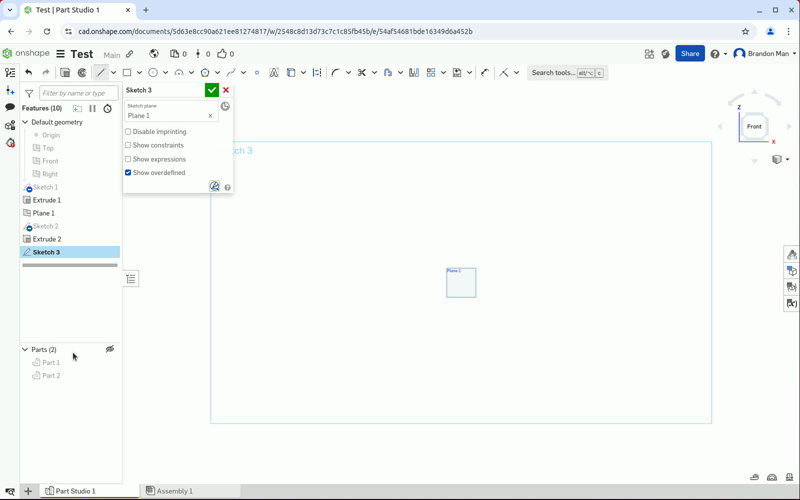
mouse_move(460, 282)
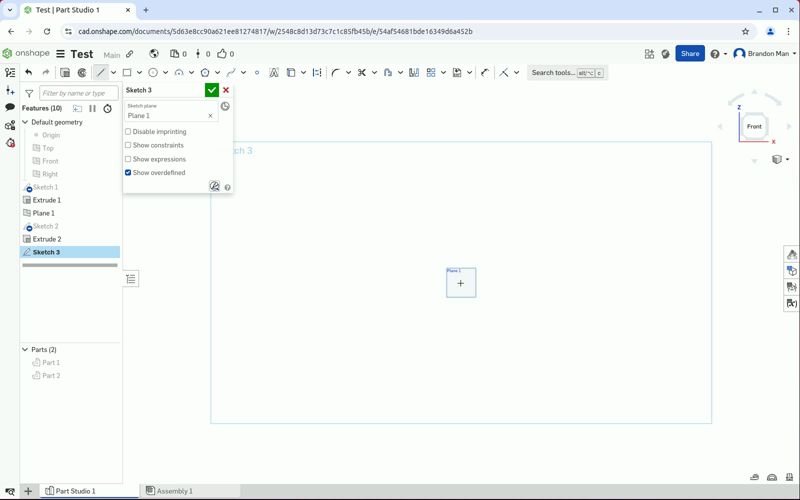
click(460, 282)
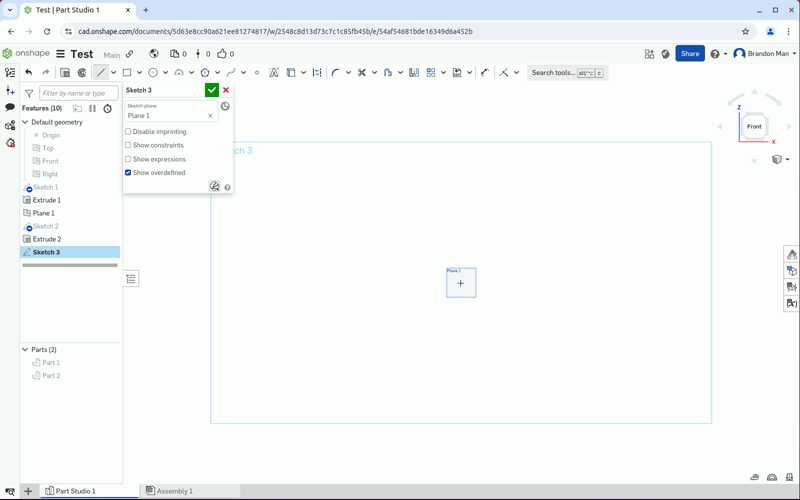
key_up(shift)
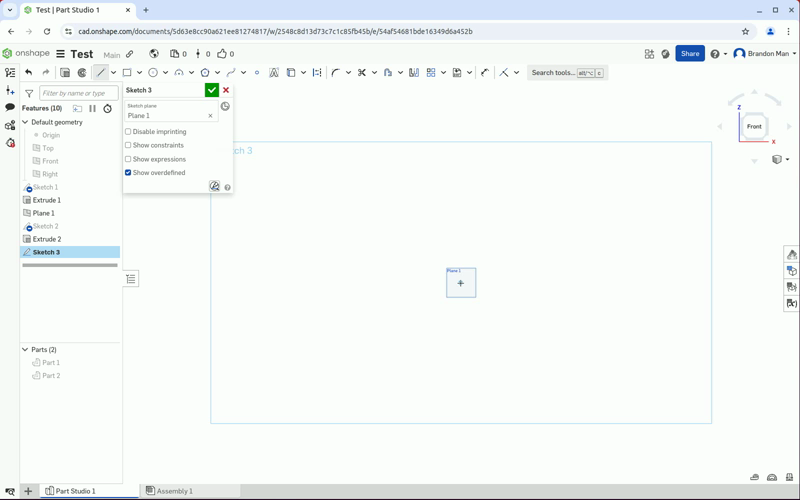
key_down(shift)
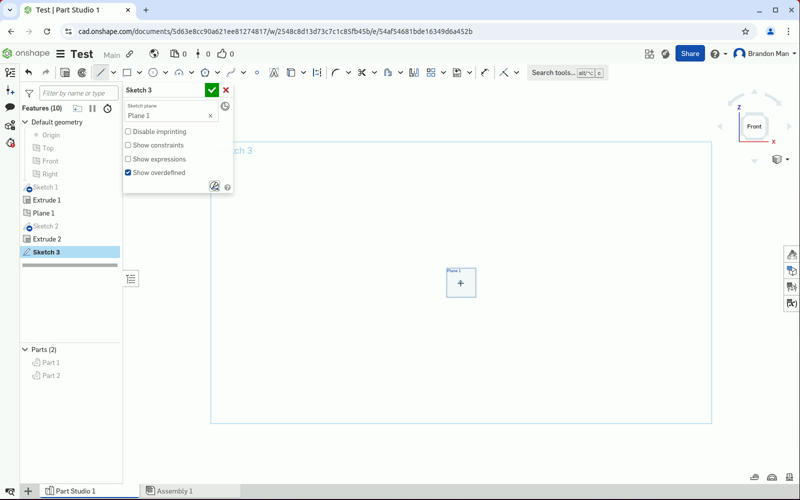
mouse_move(490, 282)
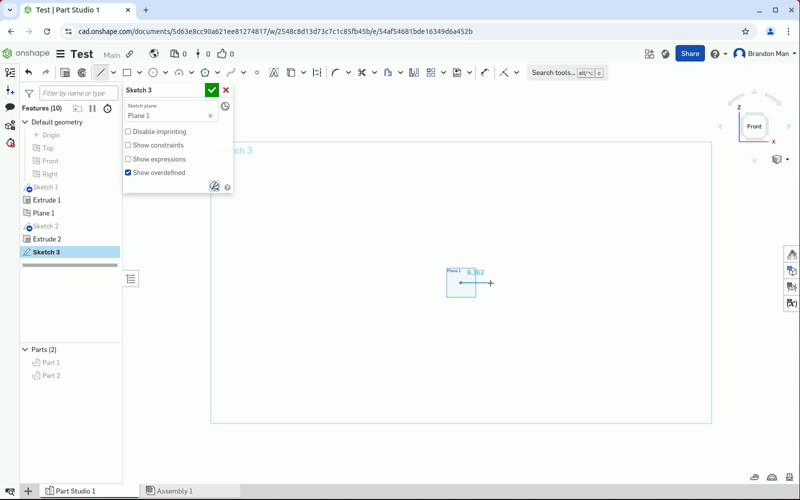
mouse_move(464, 282)
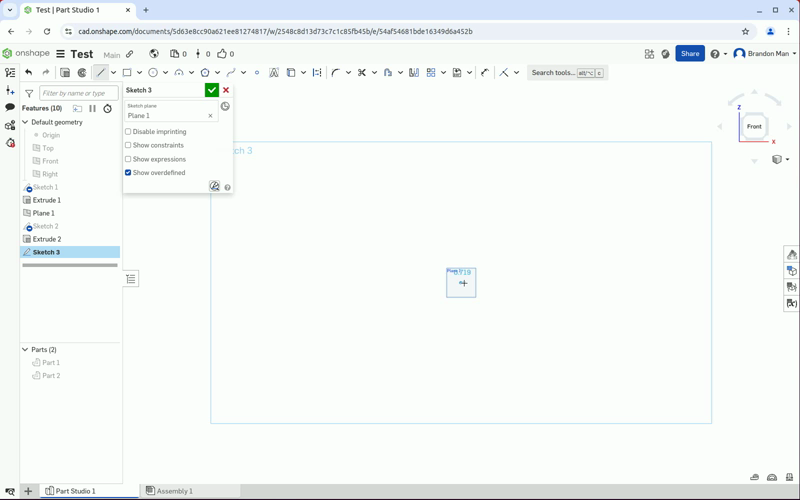
scroll(6)
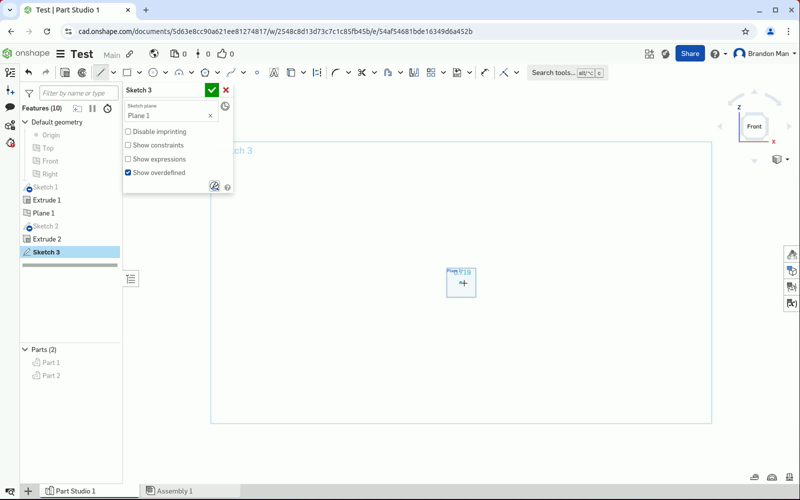
scroll(6)
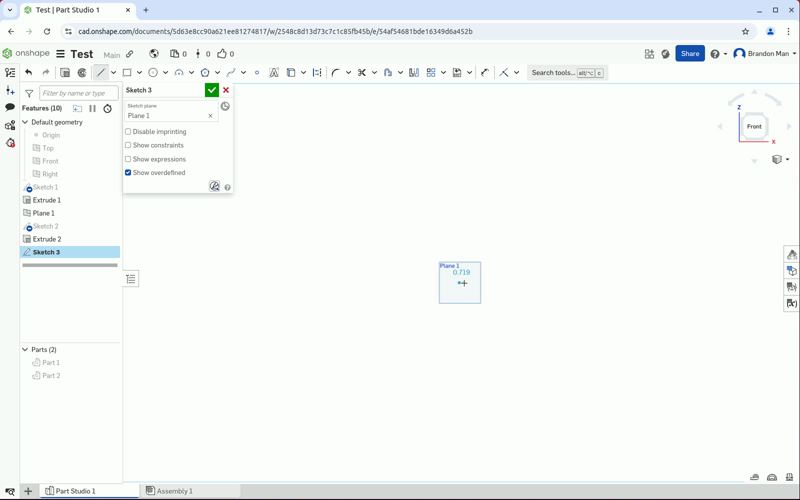
scroll(6)
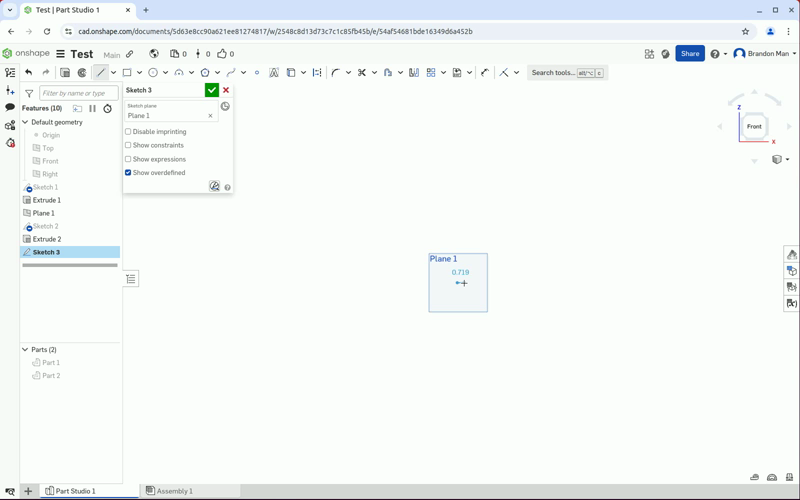
scroll(6)
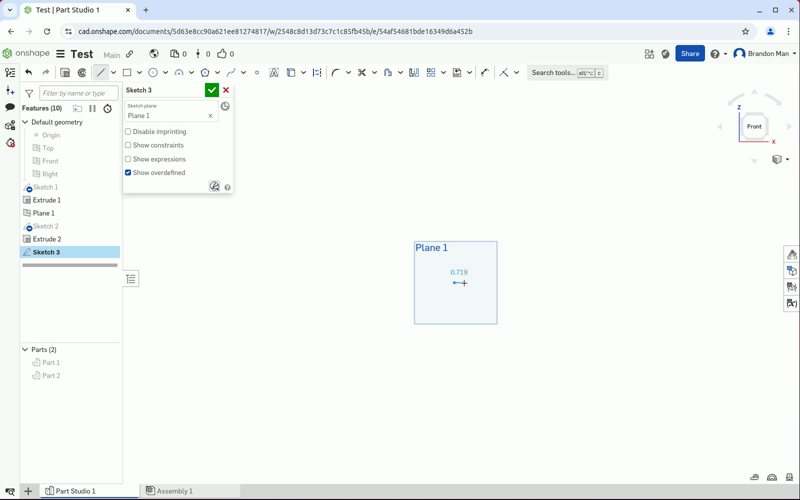
scroll(6)
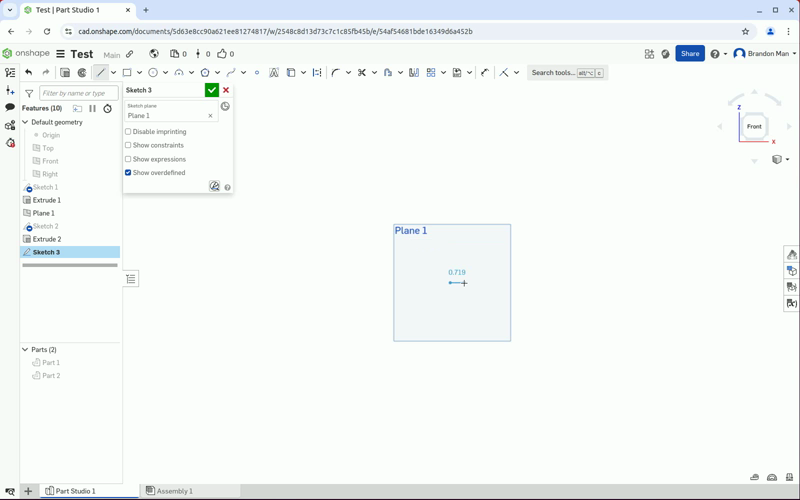
scroll(6)
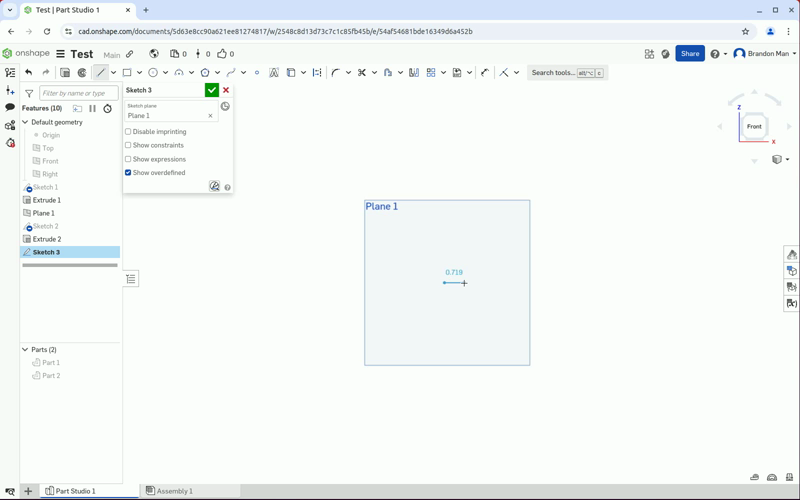
scroll(6)
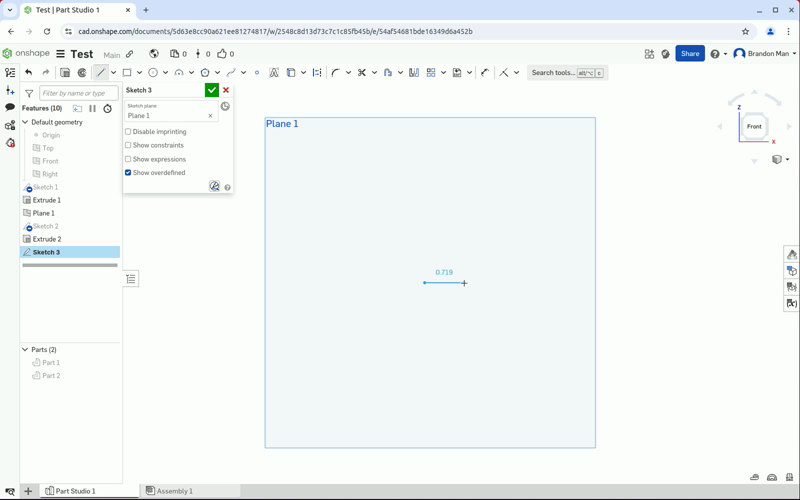
click(464, 282)
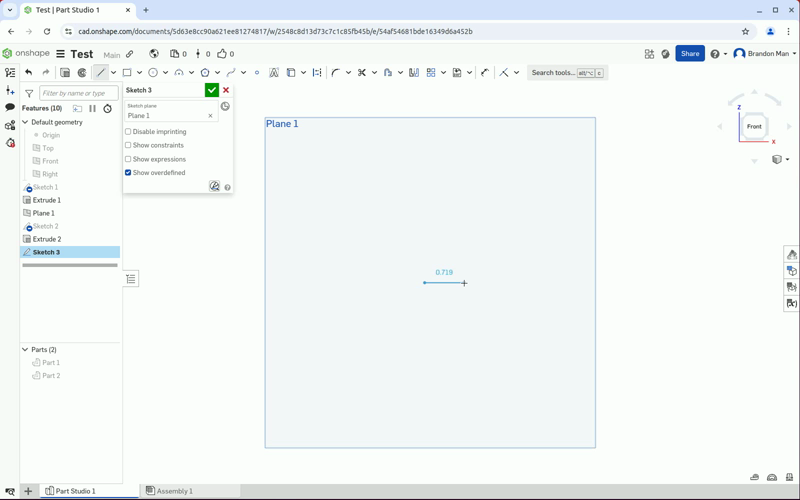
scroll(-6)
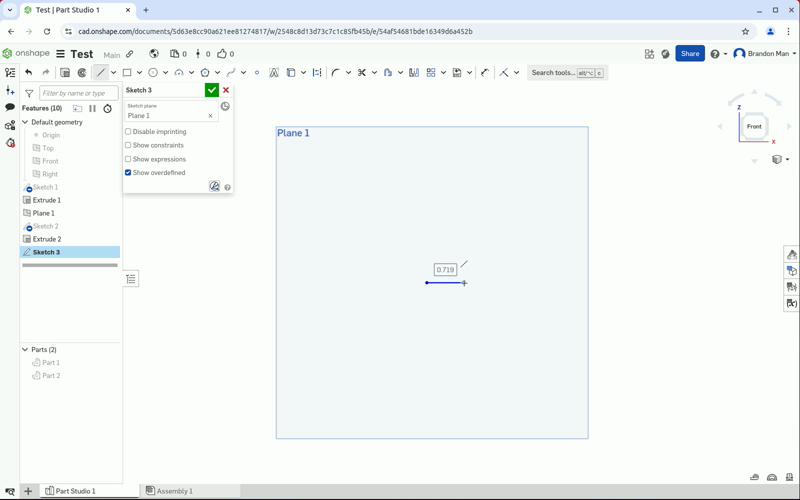
scroll(-6)
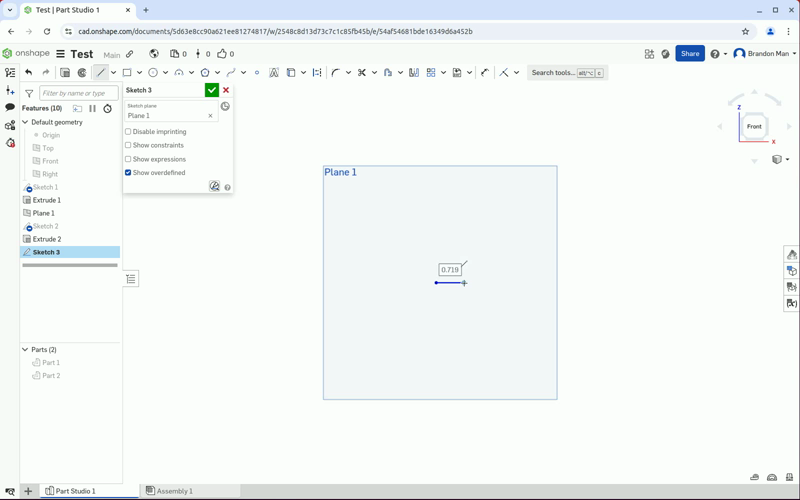
scroll(-6)
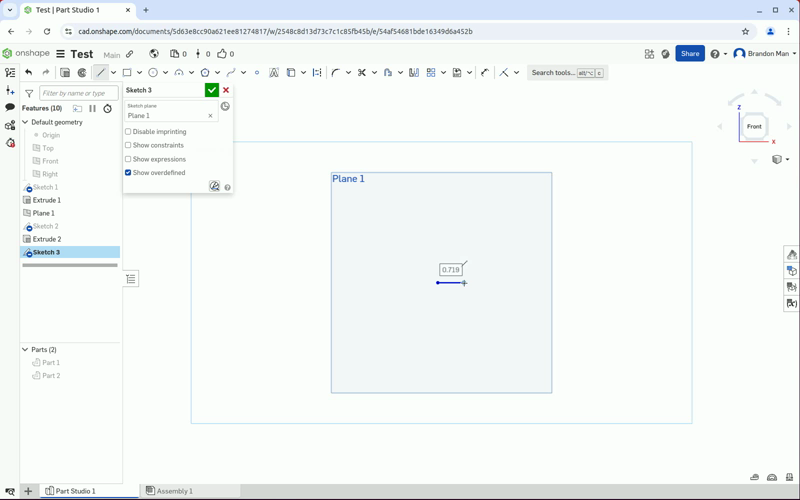
scroll(-6)
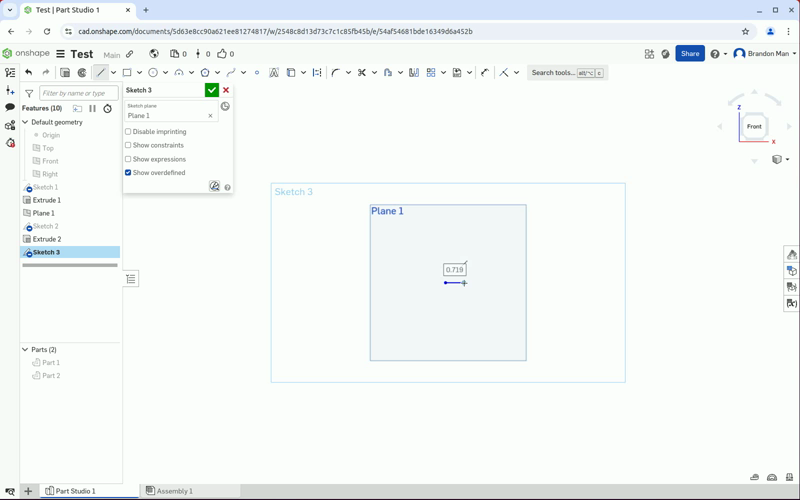
scroll(-6)
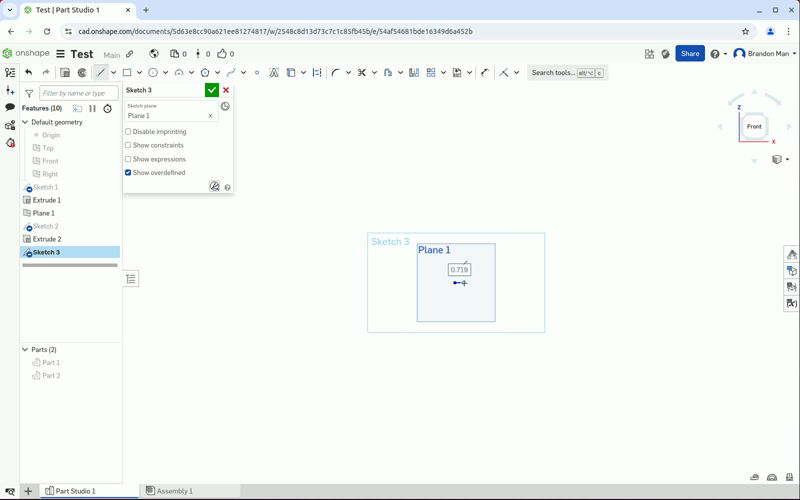
scroll(-6)
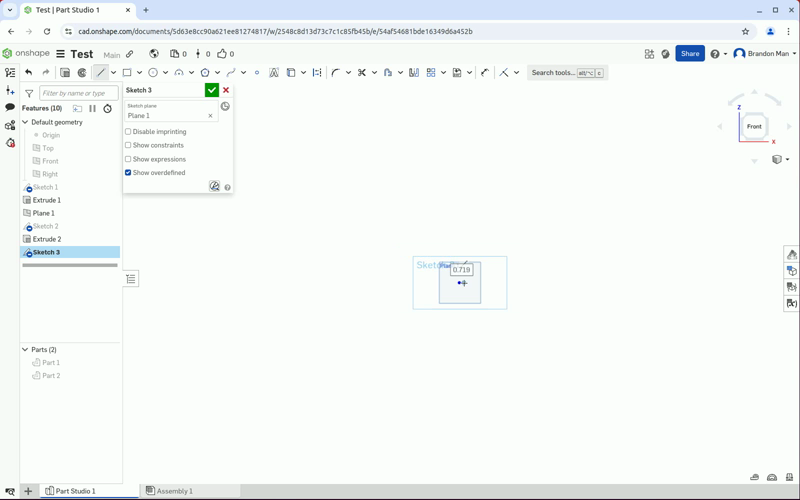
scroll(-6)
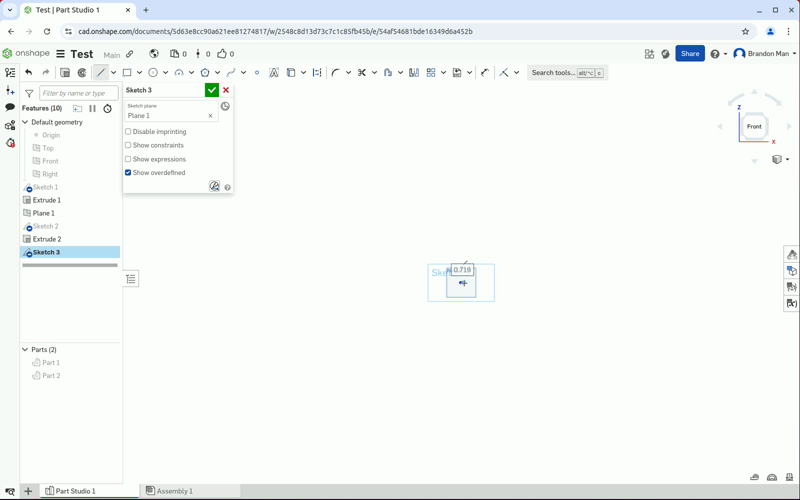
key_up(shift)
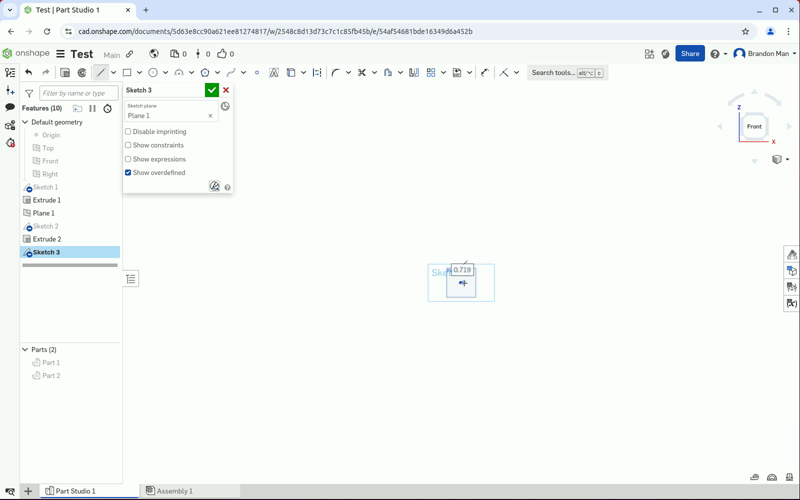
key_down(shift)
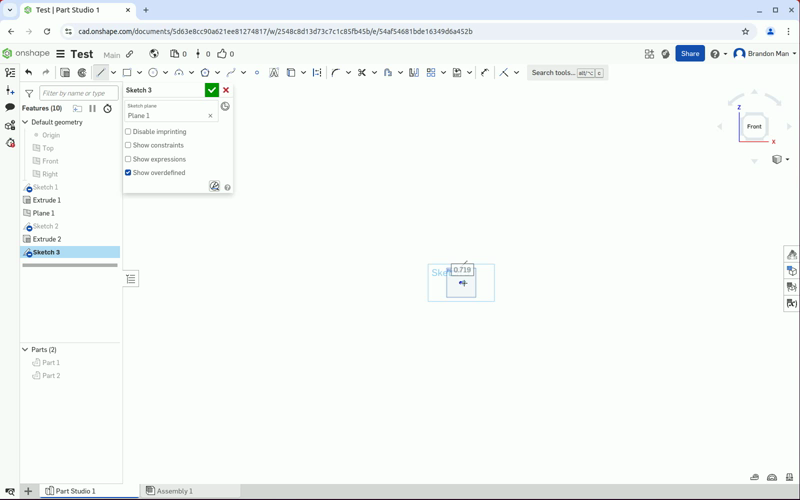
mouse_move(494, 282)
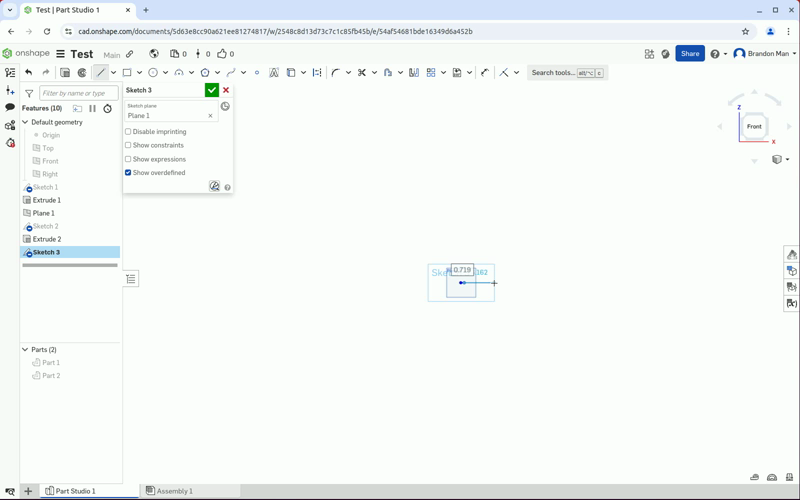
mouse_move(464, 278)
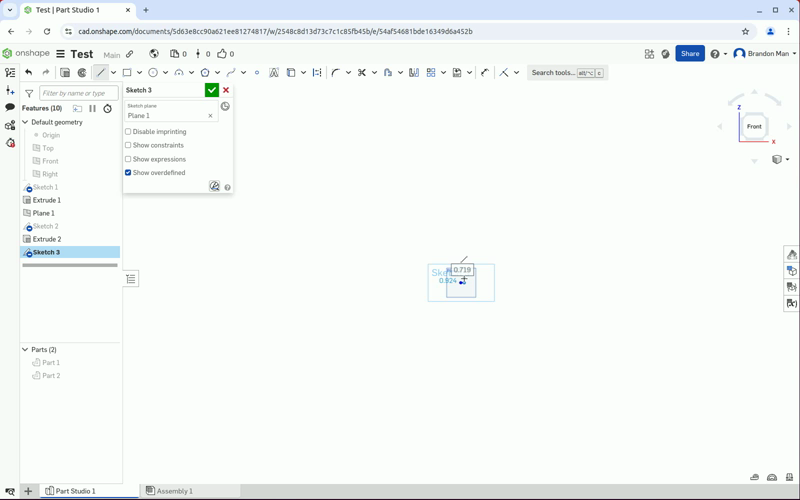
scroll(6)
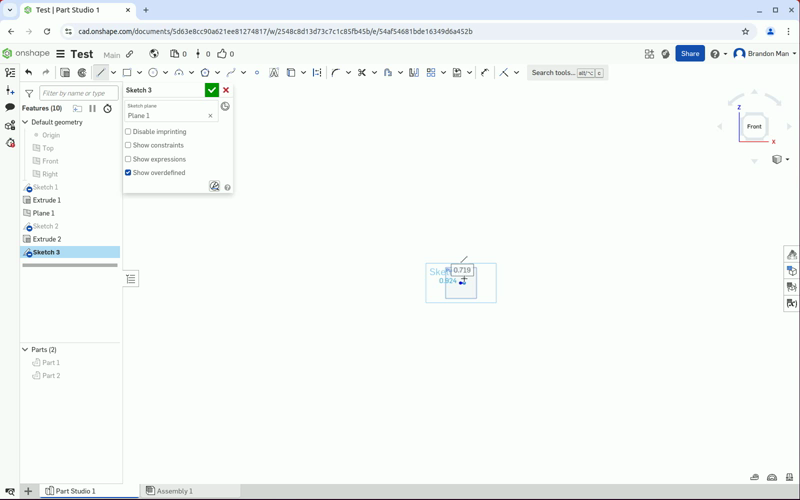
scroll(6)
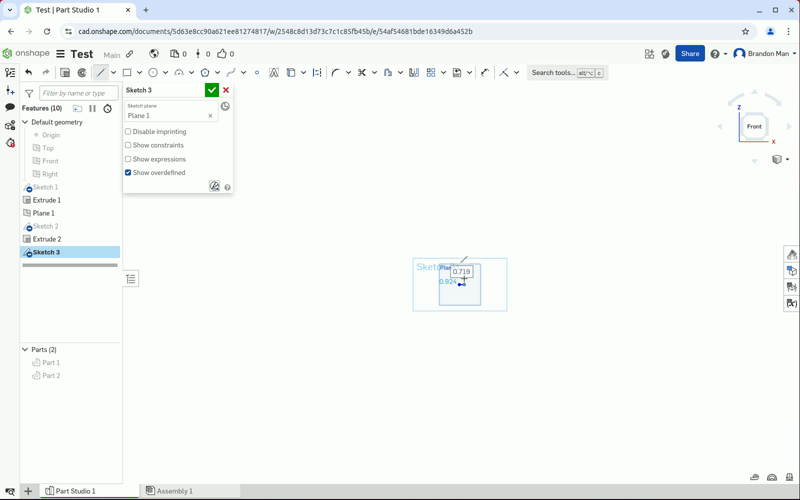
scroll(6)
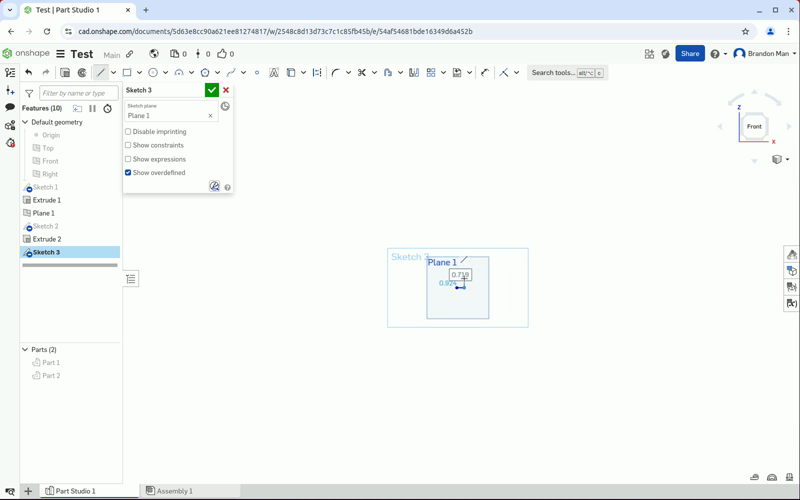
scroll(6)
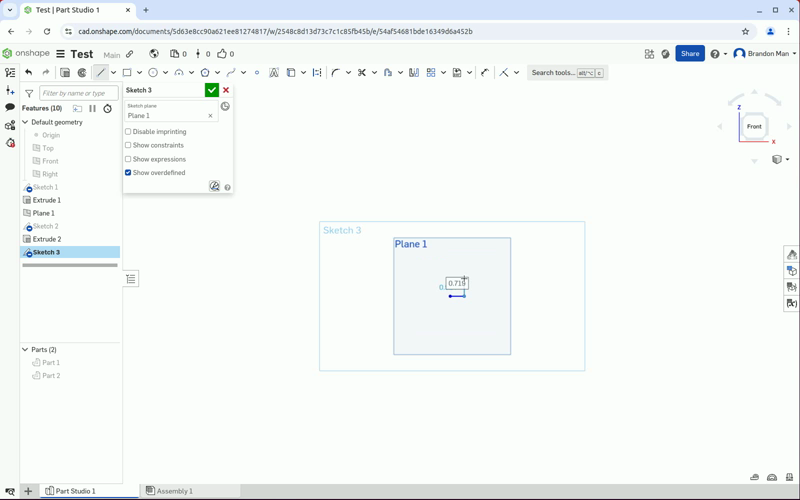
scroll(6)
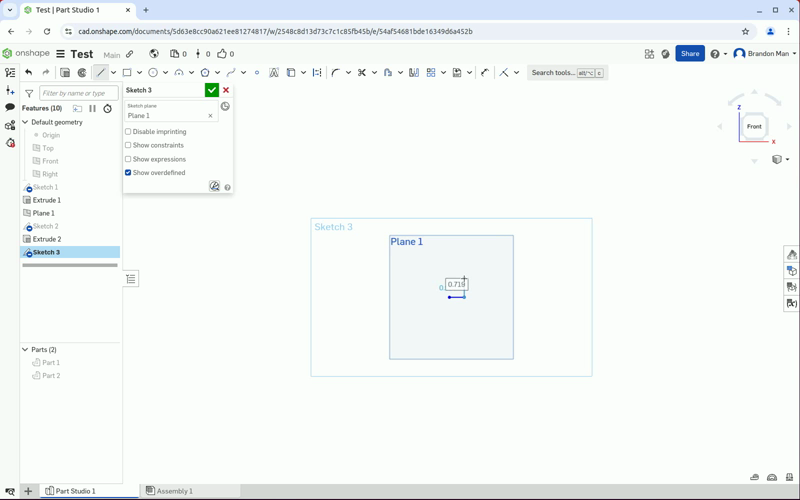
scroll(6)
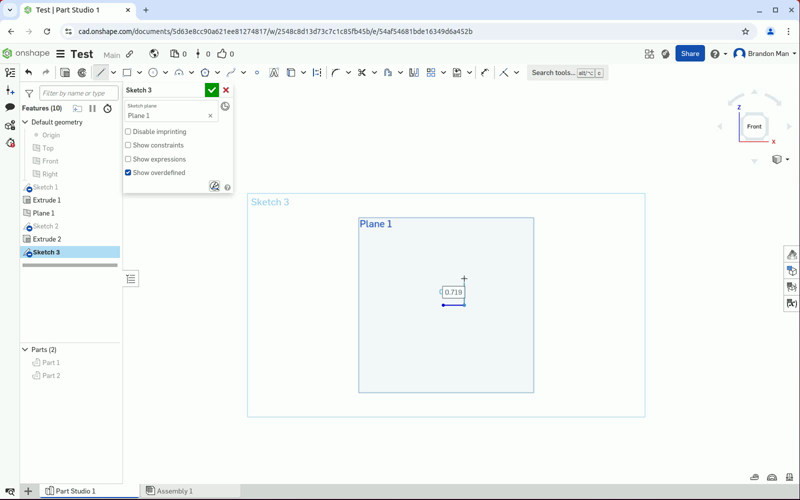
scroll(6)
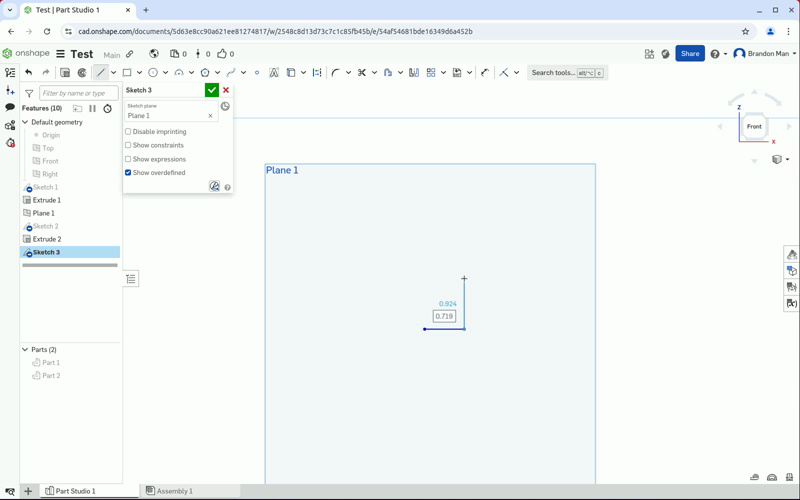
click(464, 278)
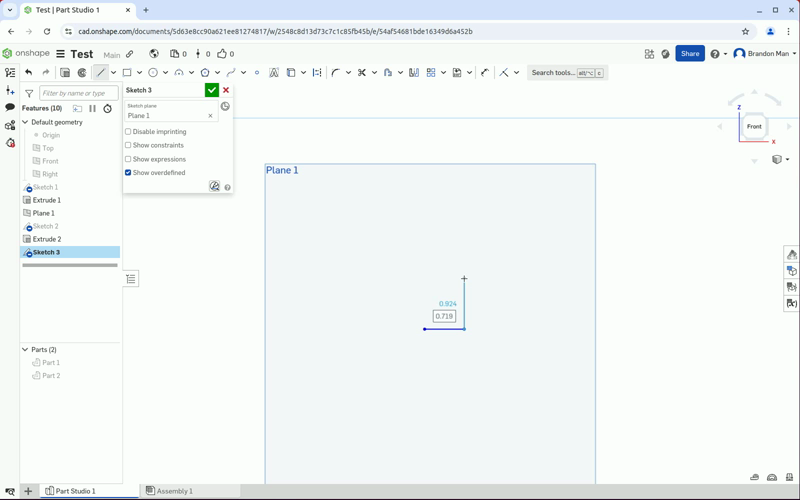
scroll(-6)
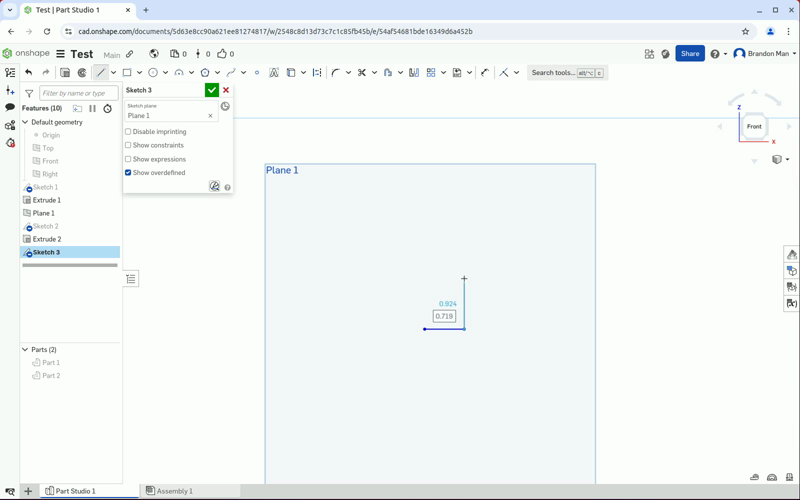
scroll(-6)
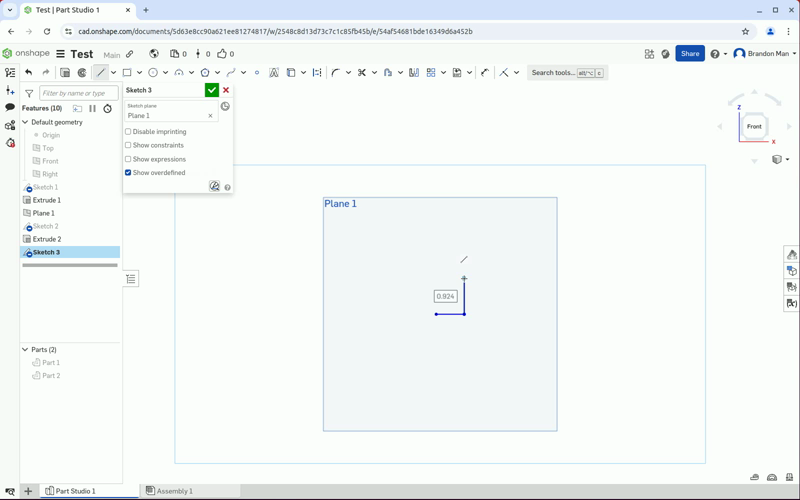
scroll(-6)
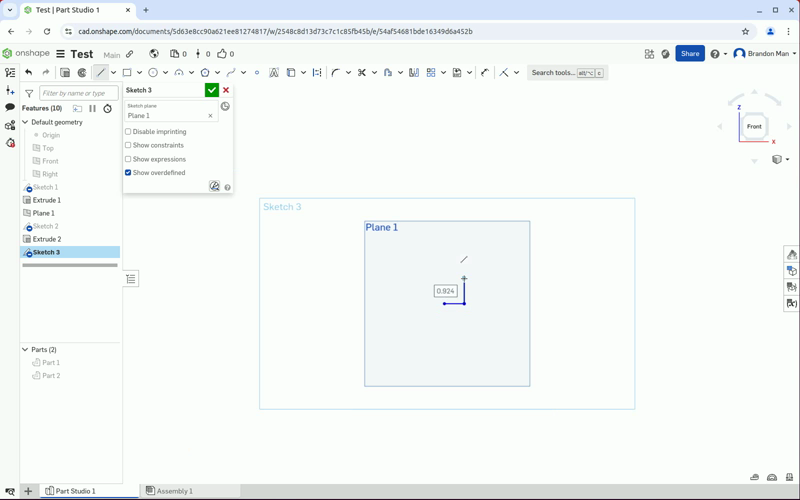
scroll(-6)
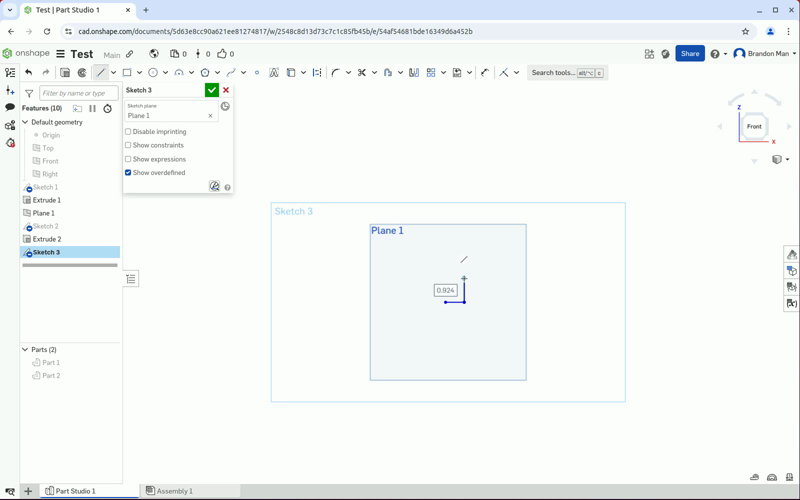
scroll(-6)
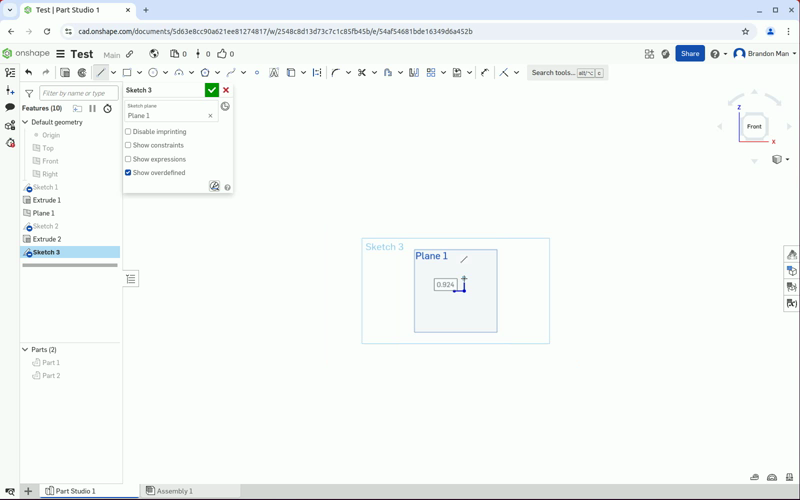
scroll(-6)
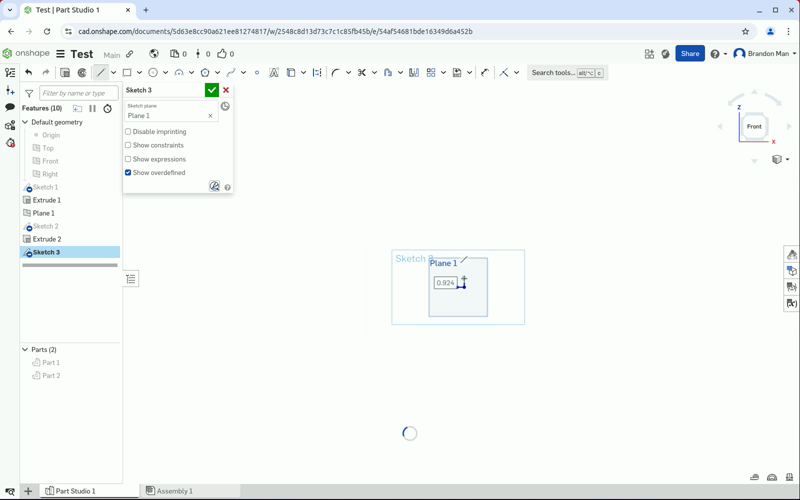
scroll(-6)
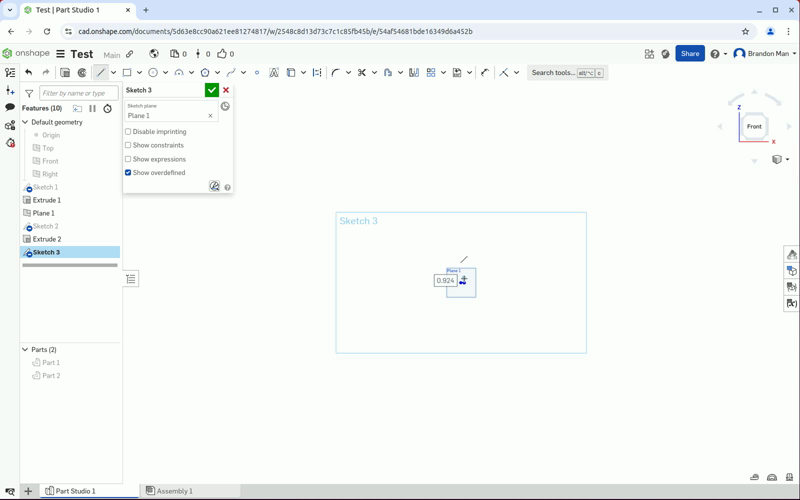
key_up(shift)
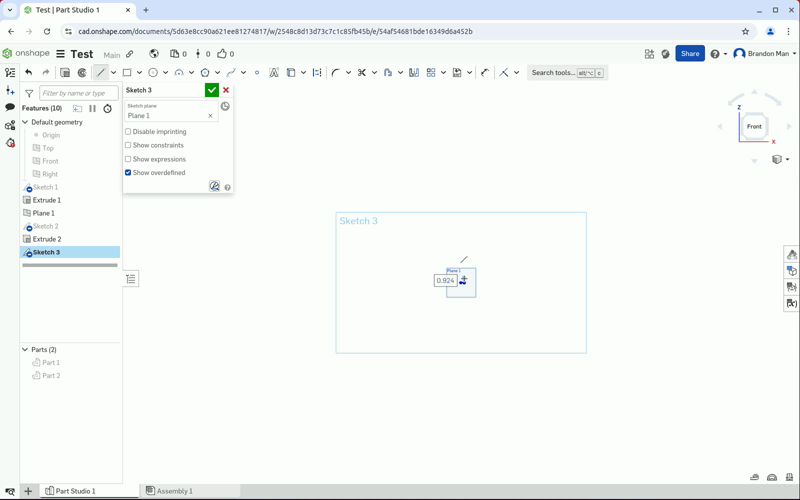
key_down(shift)
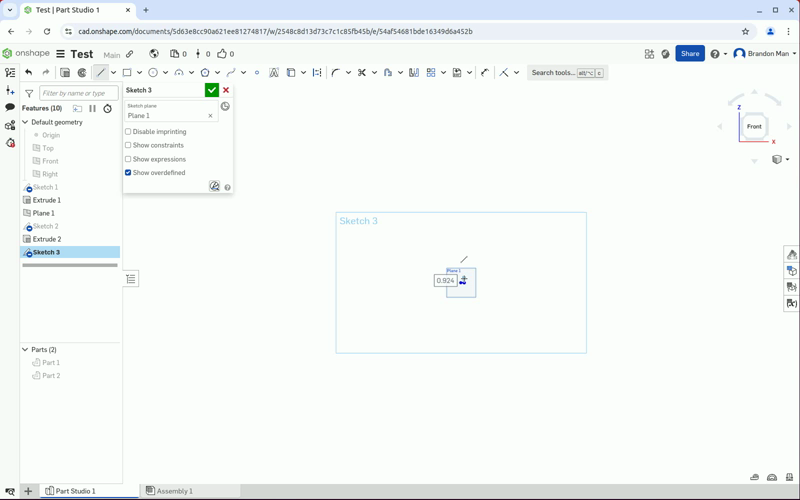
mouse_move(494, 278)
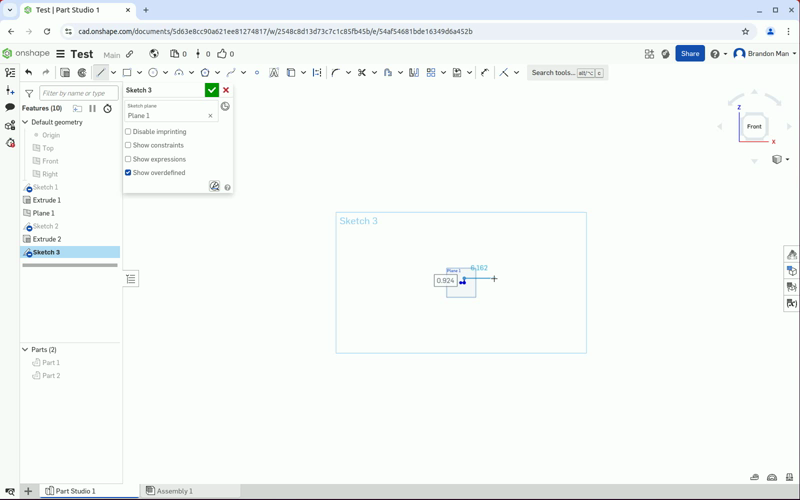
mouse_move(463, 278)
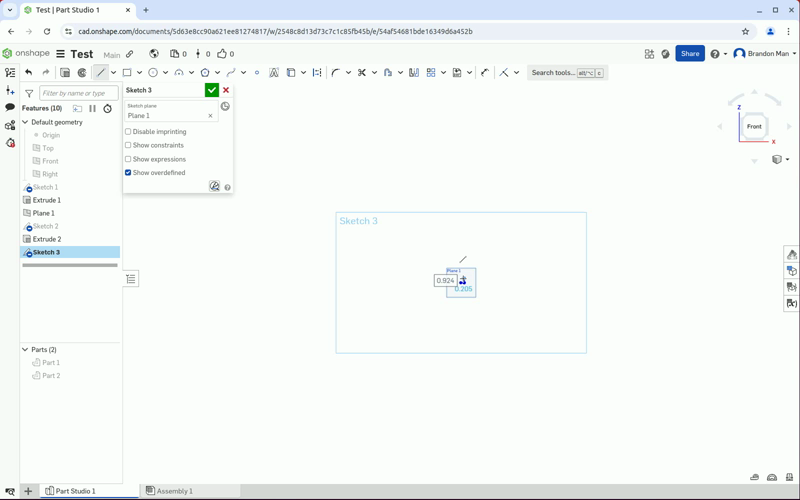
scroll(6)
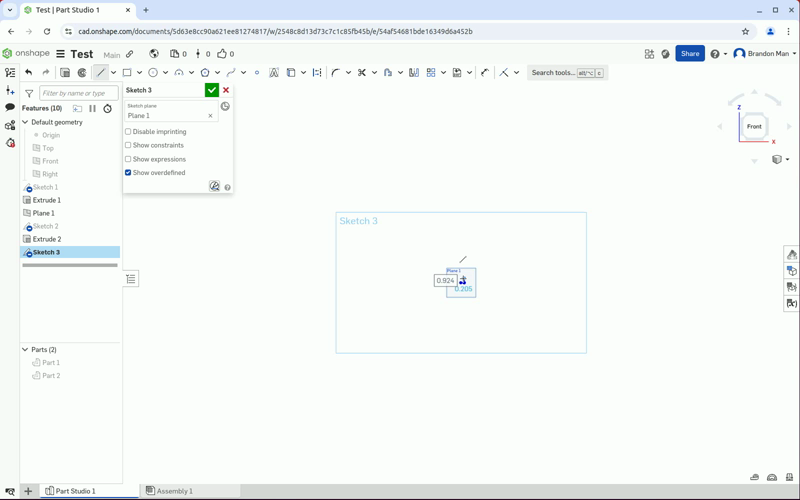
scroll(6)
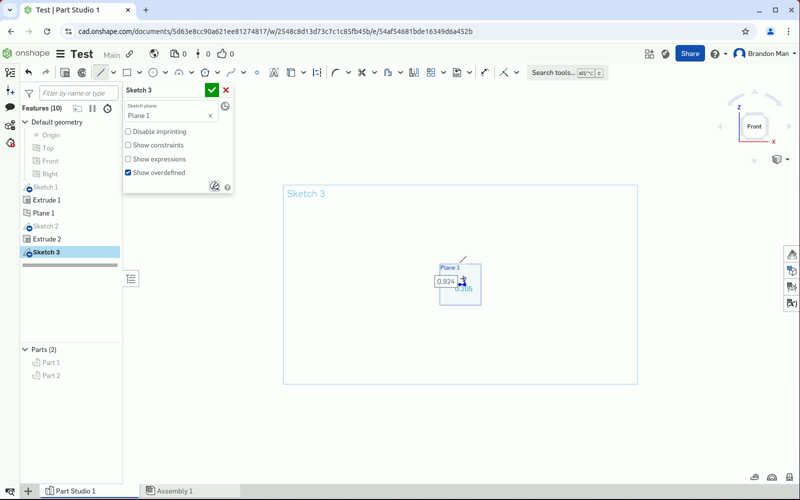
scroll(6)
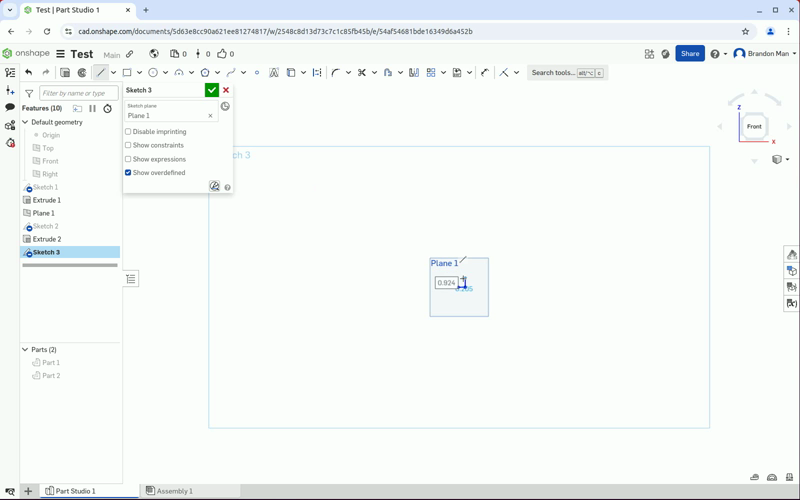
scroll(6)
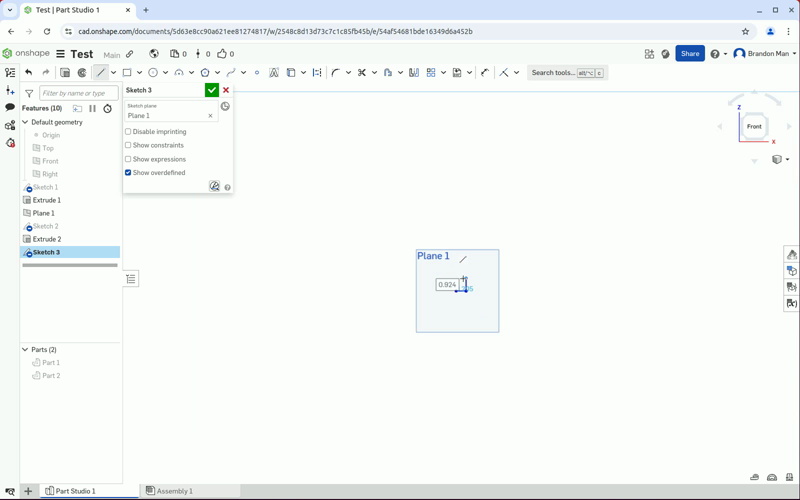
scroll(6)
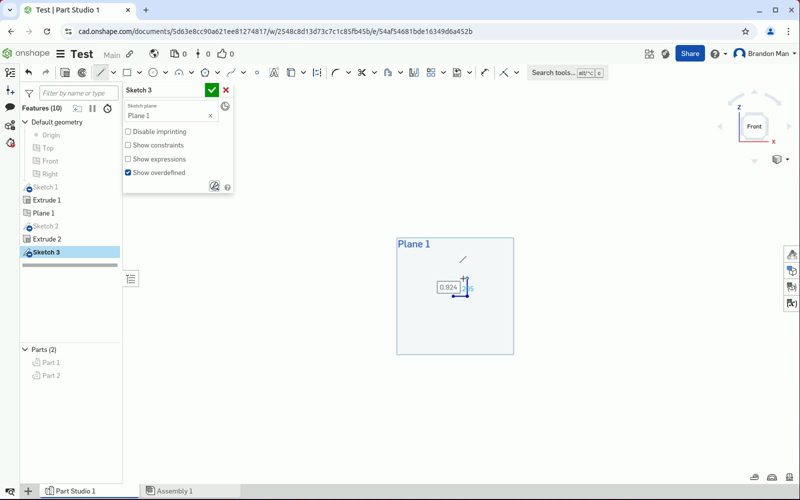
scroll(6)
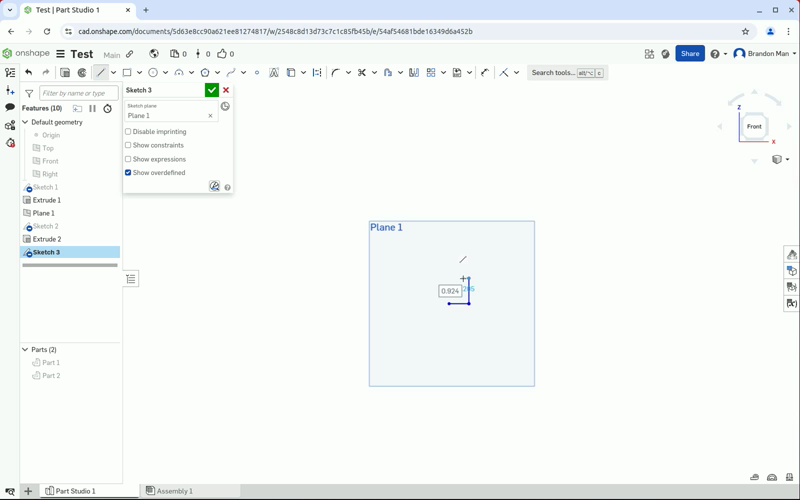
scroll(6)
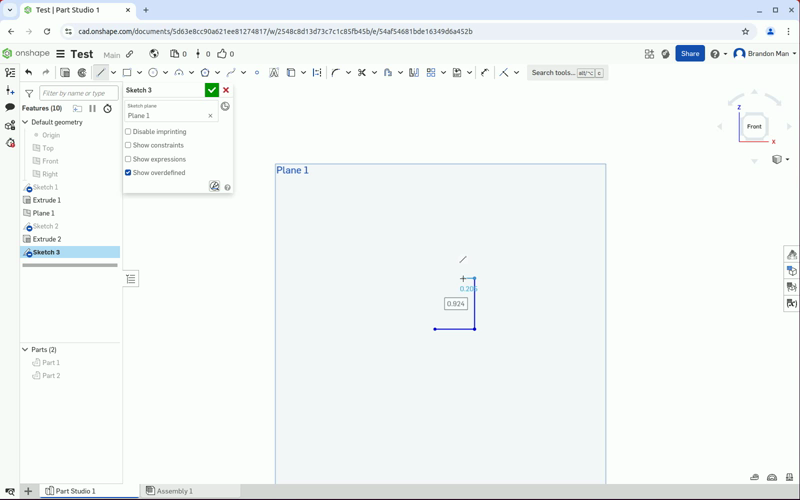
click(463, 278)
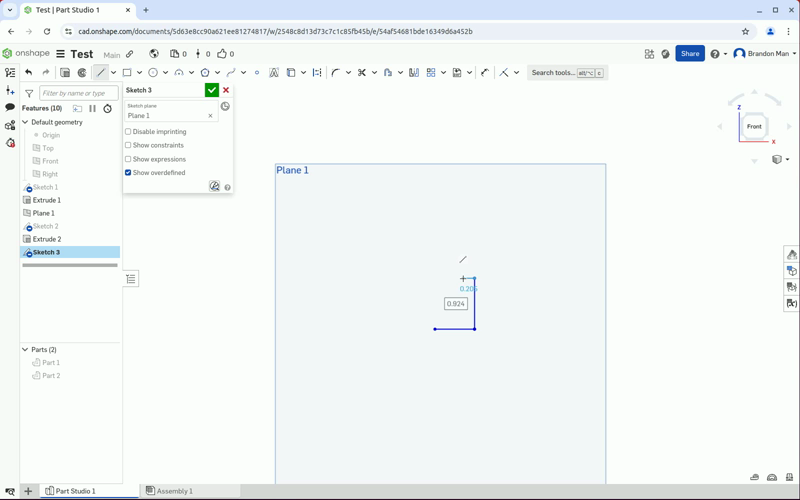
scroll(-6)
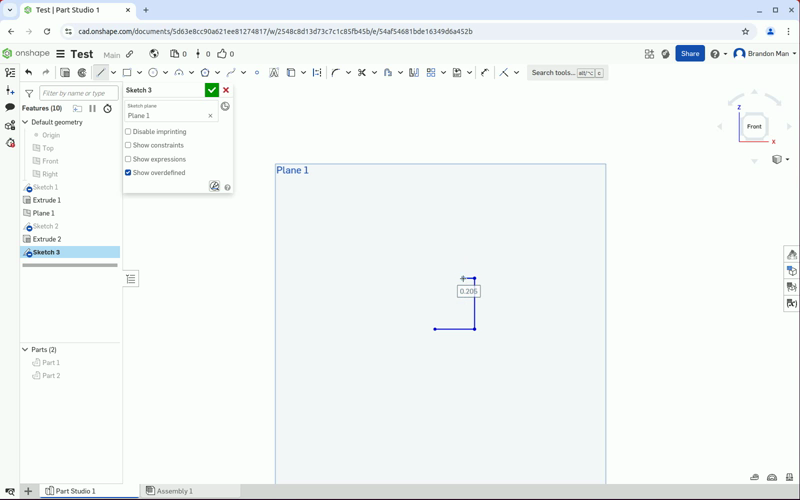
scroll(-6)
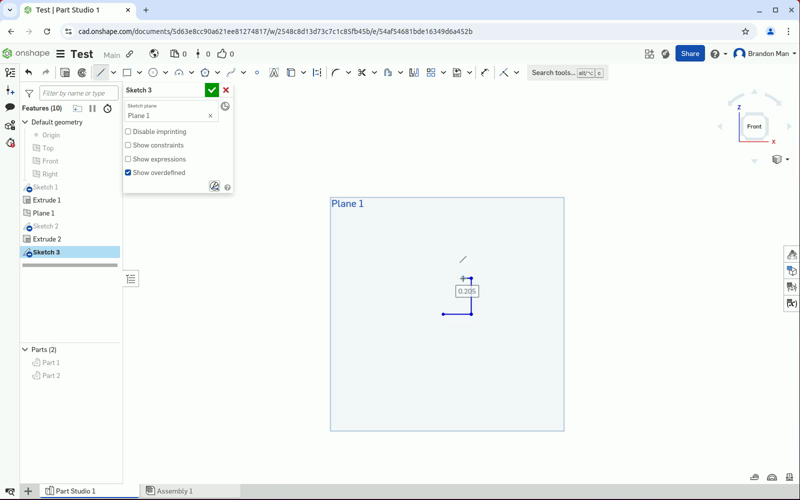
scroll(-6)
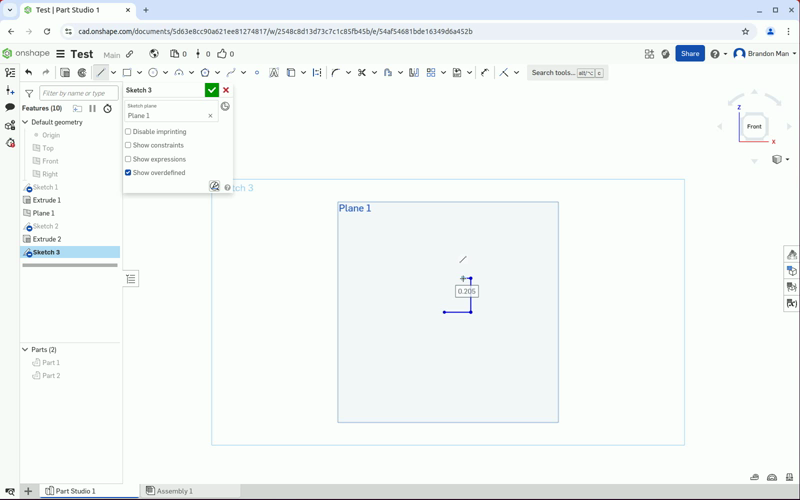
scroll(-6)
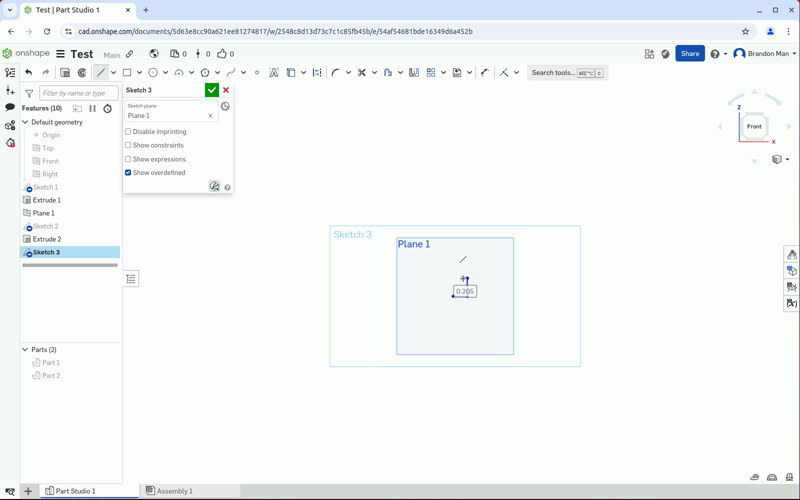
scroll(-6)
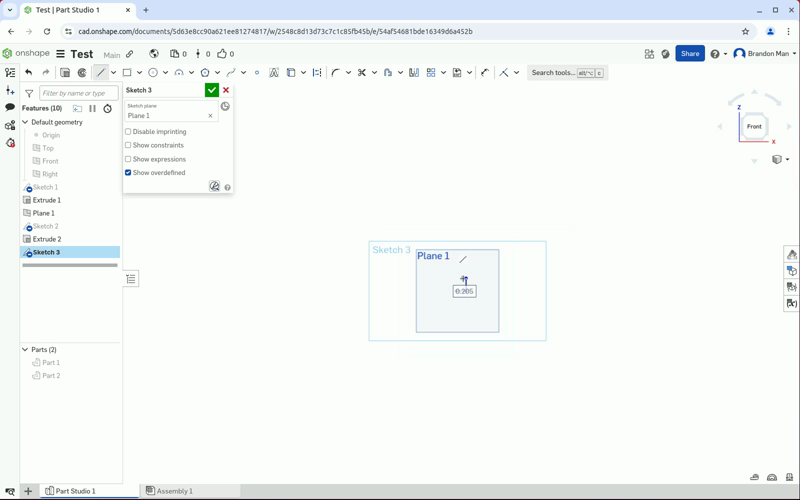
scroll(-6)
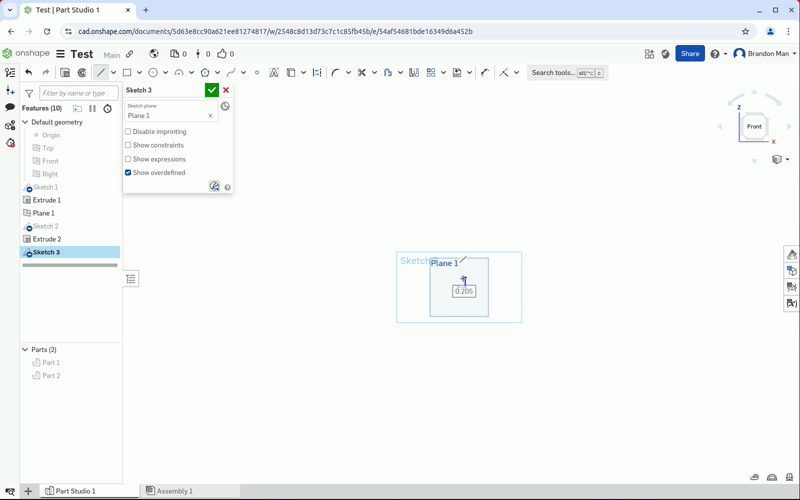
scroll(-6)
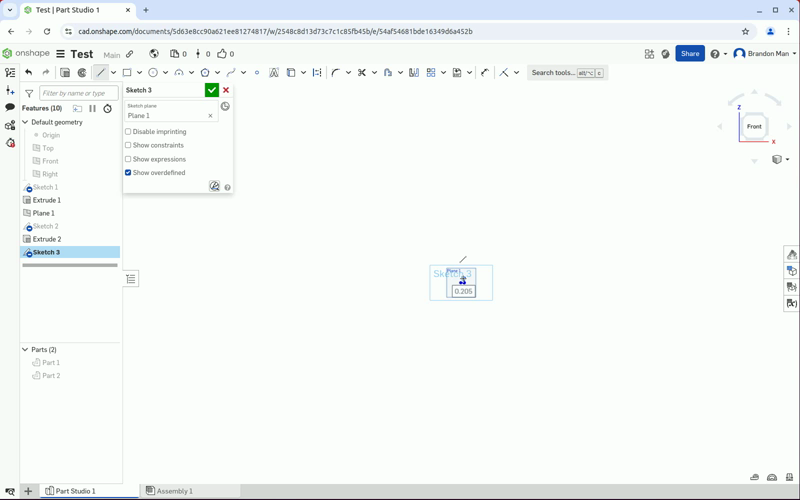
key_up(shift)
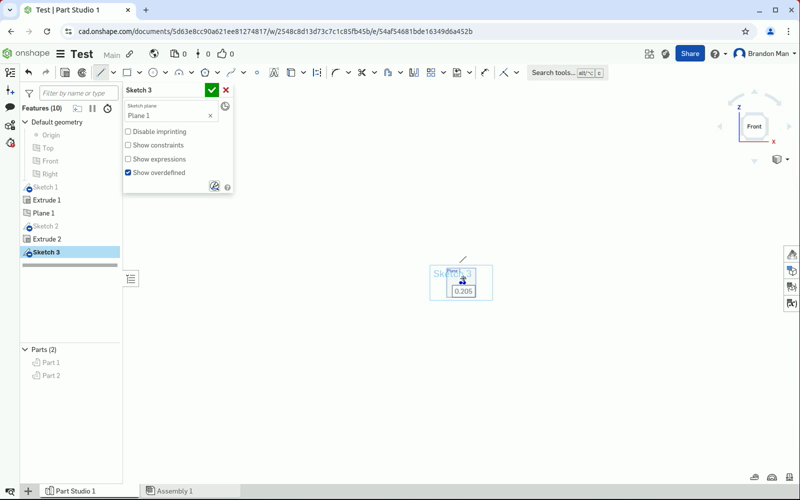
key_down(shift)
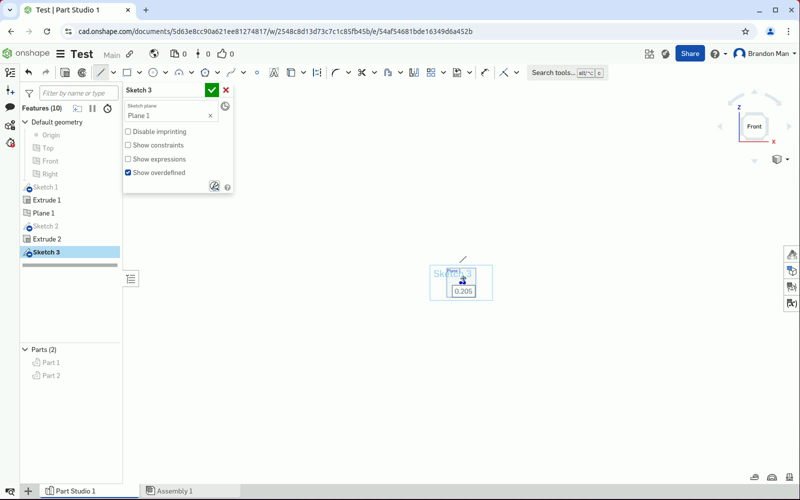
mouse_move(493, 278)
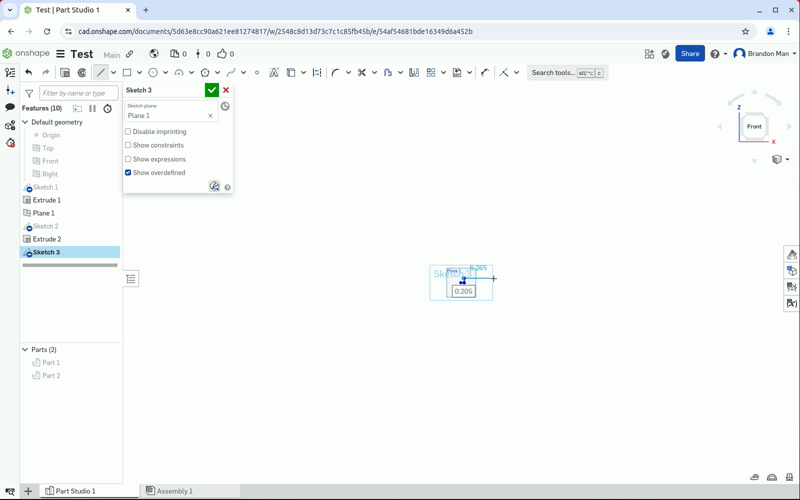
mouse_move(463, 282)
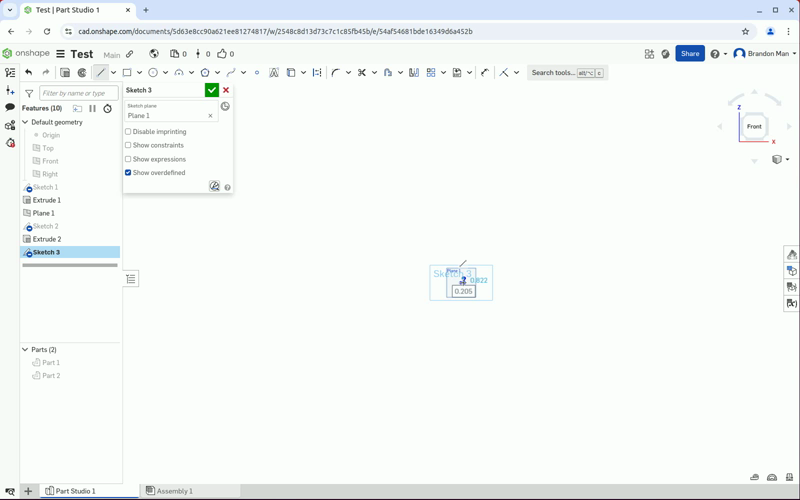
scroll(6)
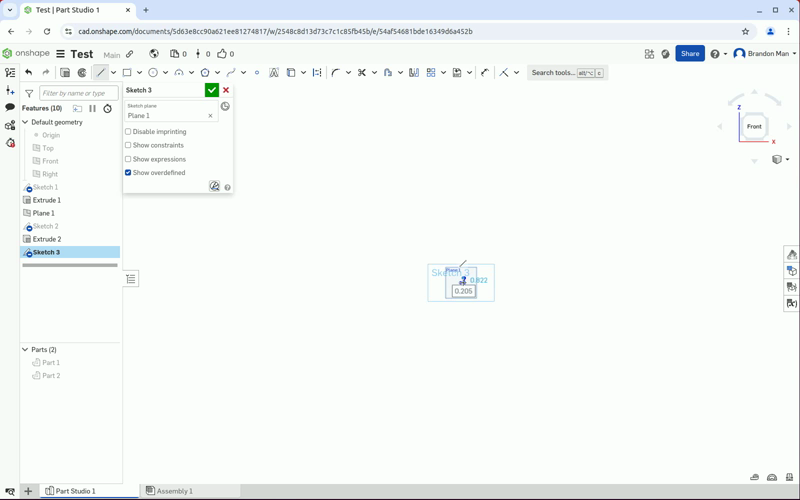
scroll(6)
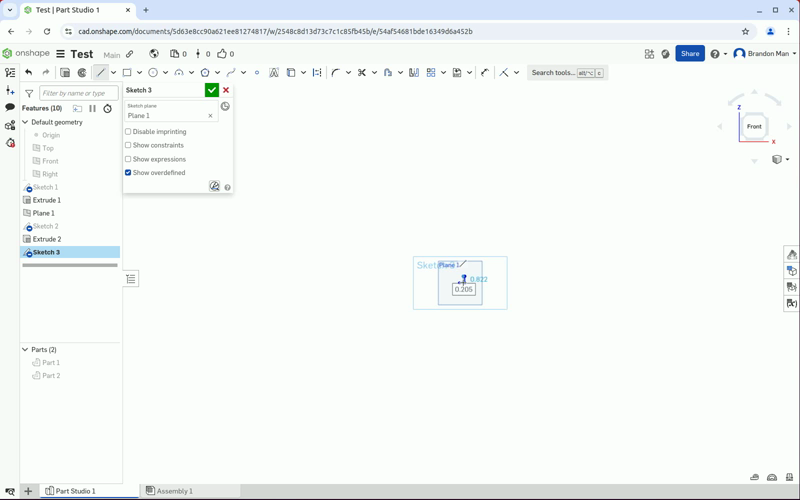
scroll(6)
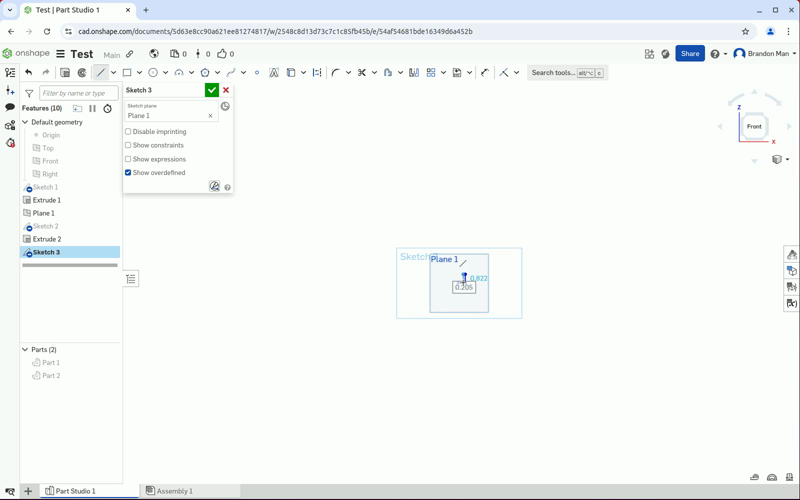
scroll(6)
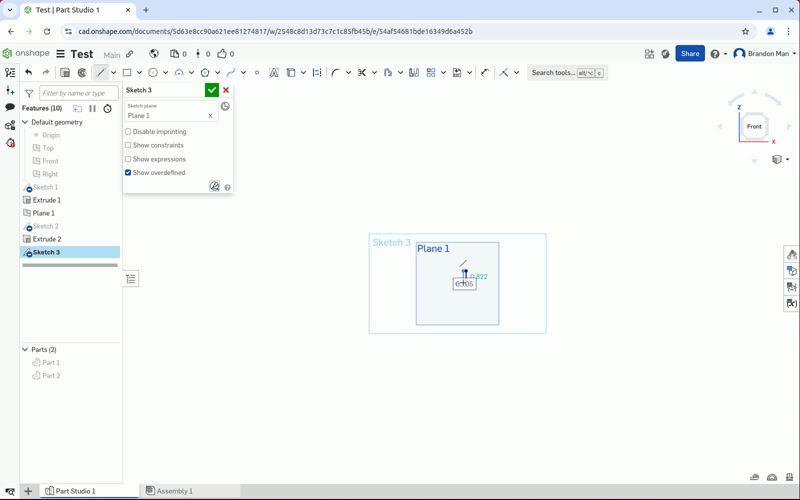
scroll(6)
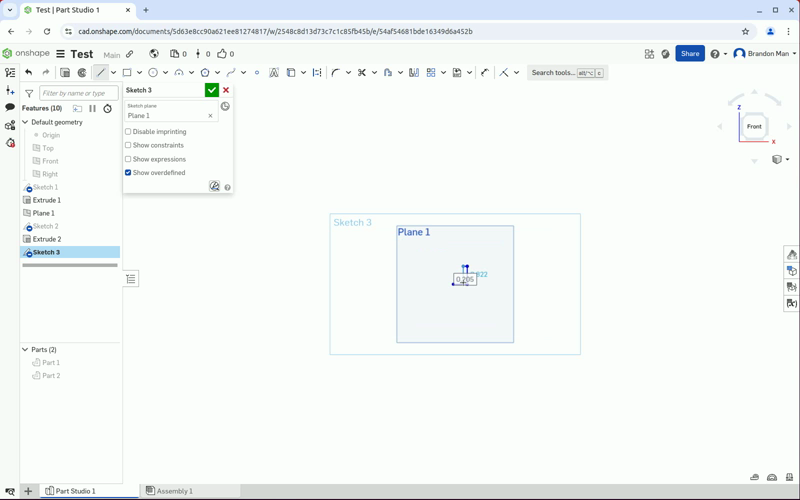
scroll(6)
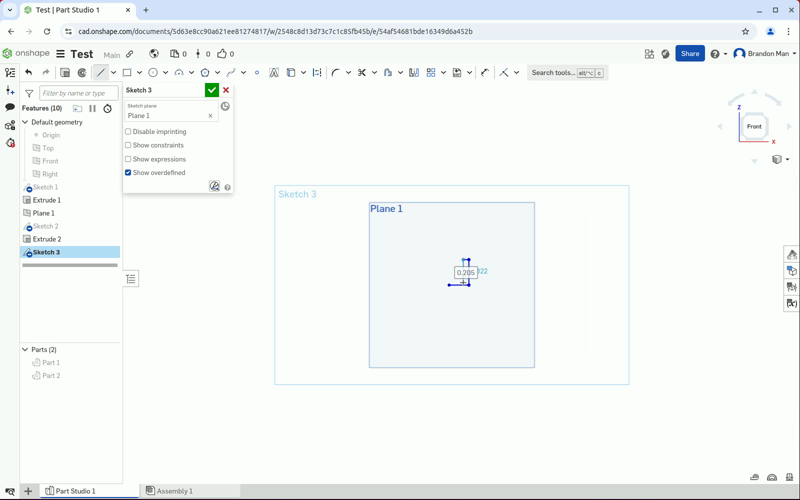
scroll(6)
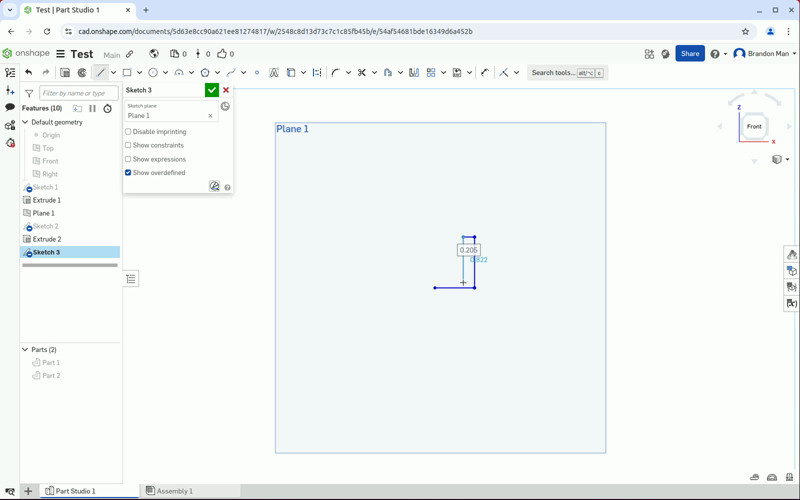
click(463, 282)
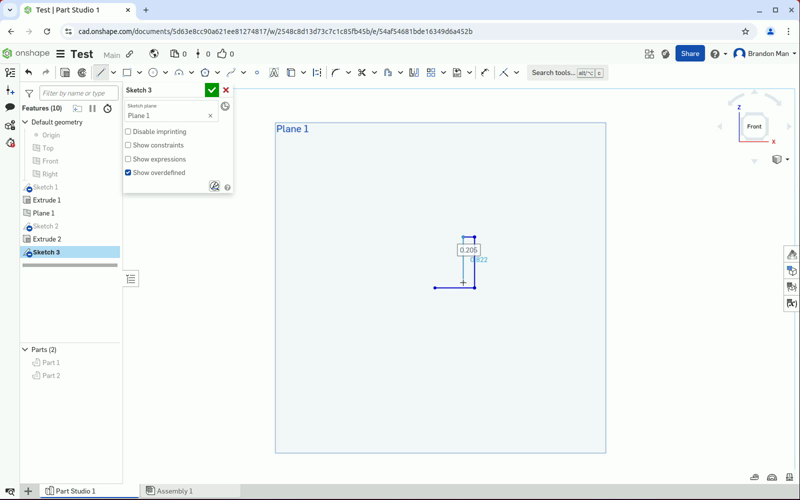
scroll(-6)
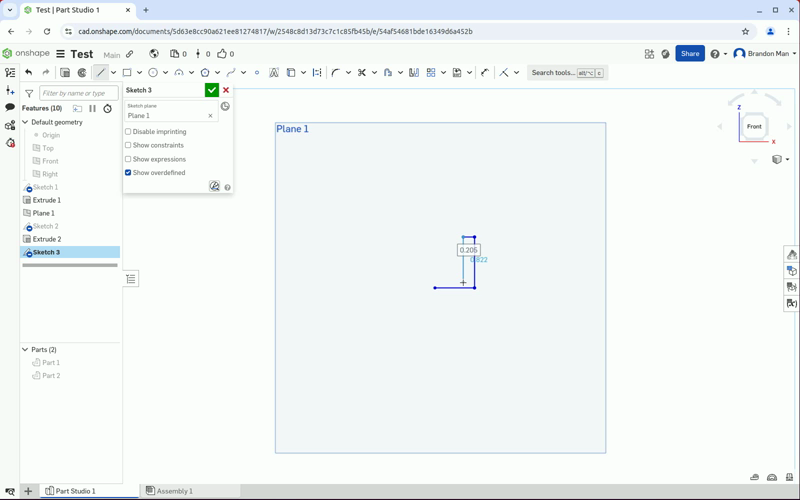
scroll(-6)
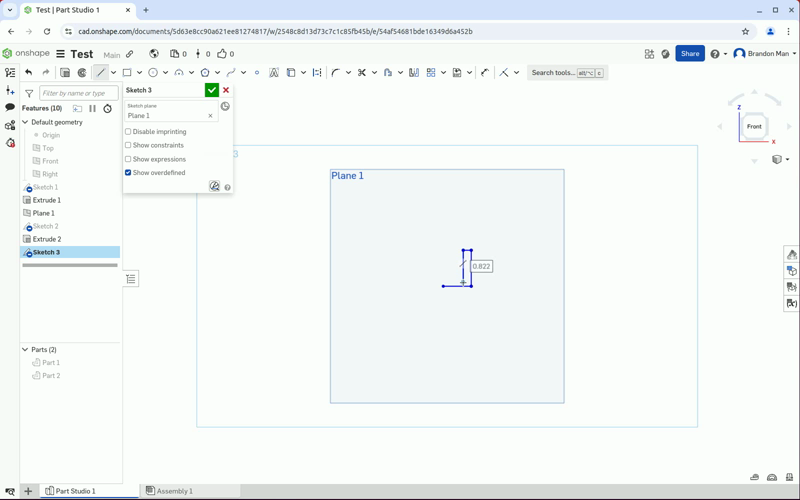
scroll(-6)
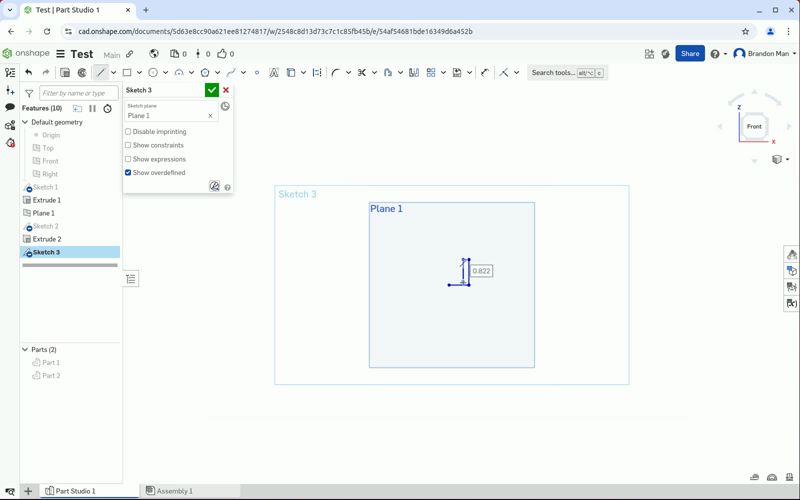
scroll(-6)
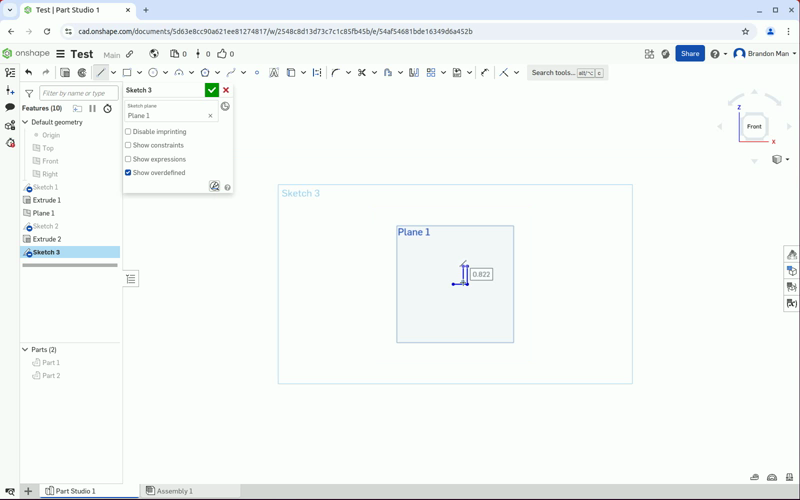
scroll(-6)
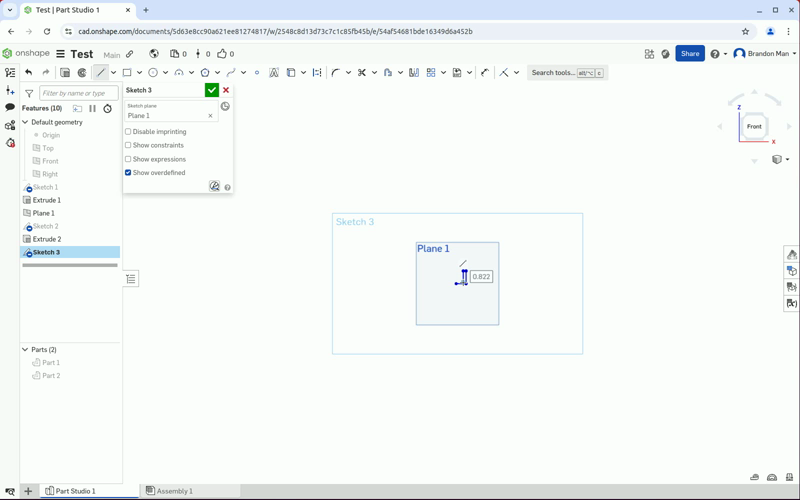
scroll(-6)
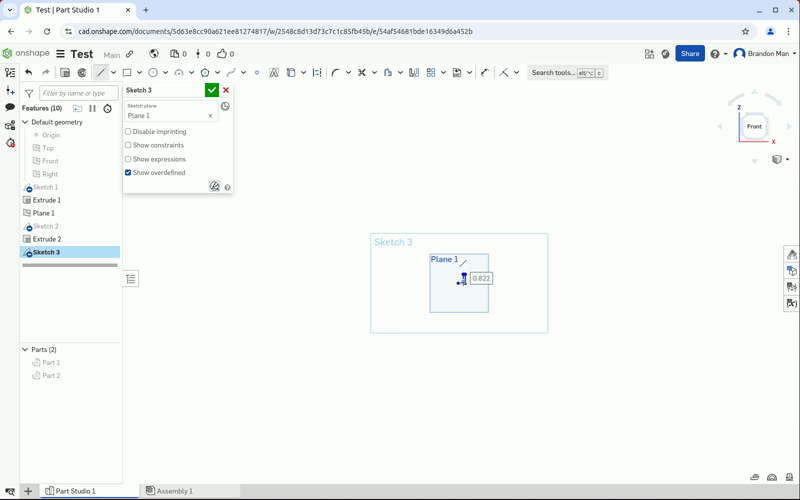
scroll(-6)
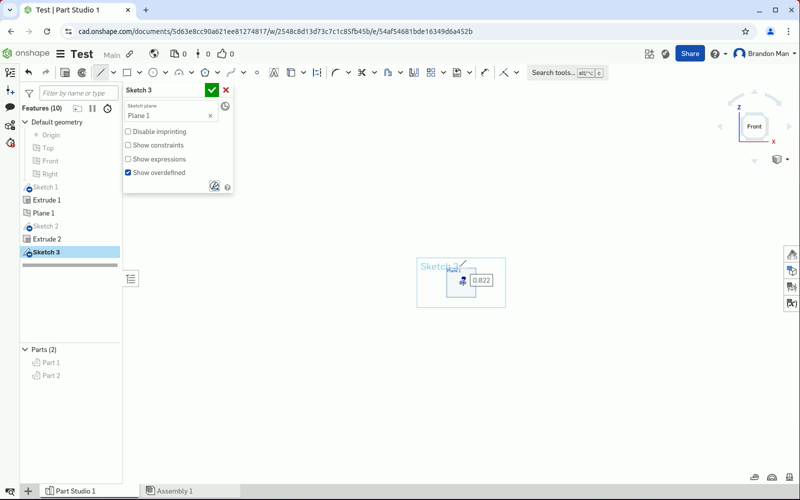
key_up(shift)
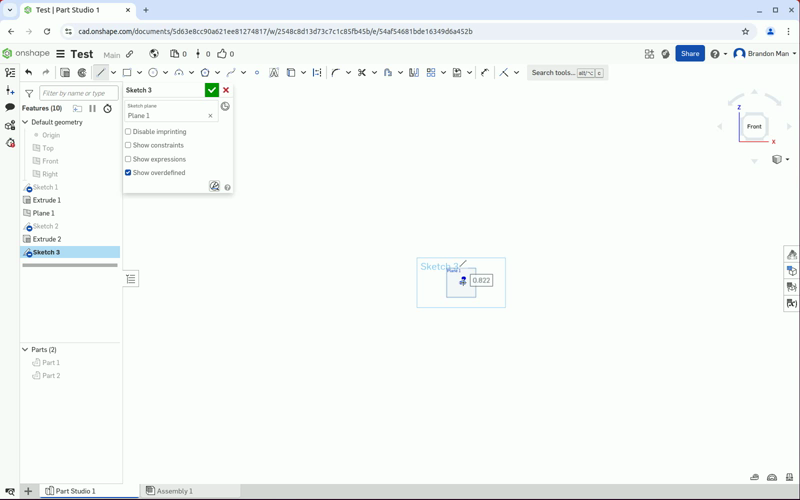
key_down(shift)
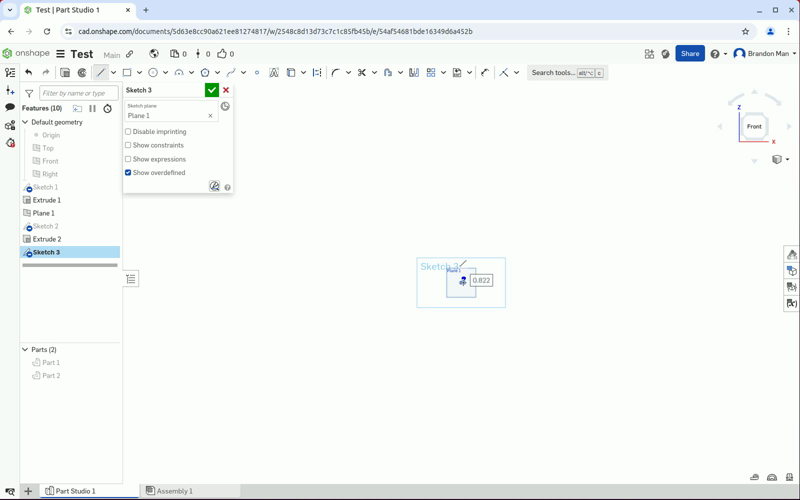
mouse_move(493, 282)
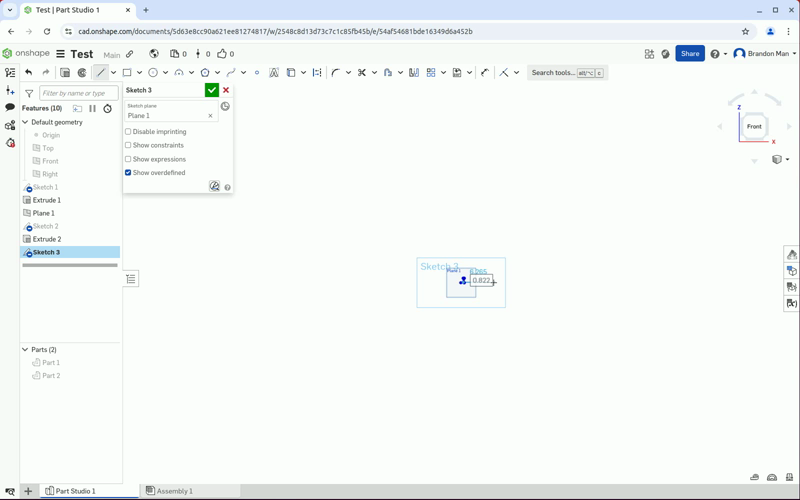
mouse_move(460, 282)
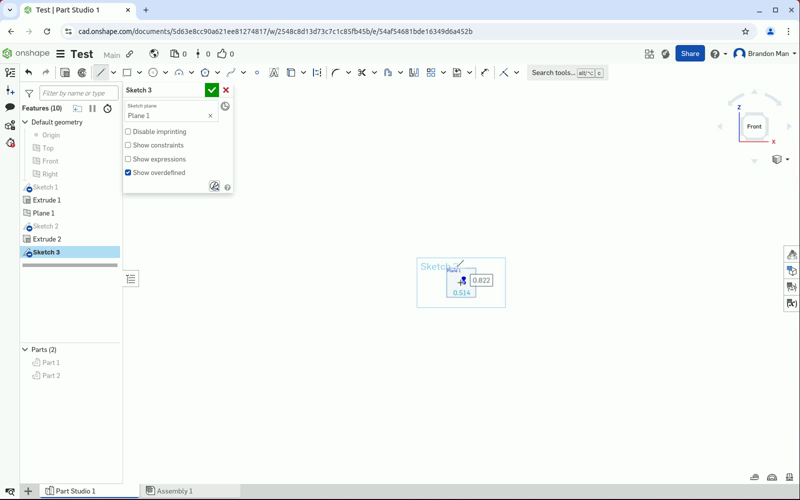
scroll(6)
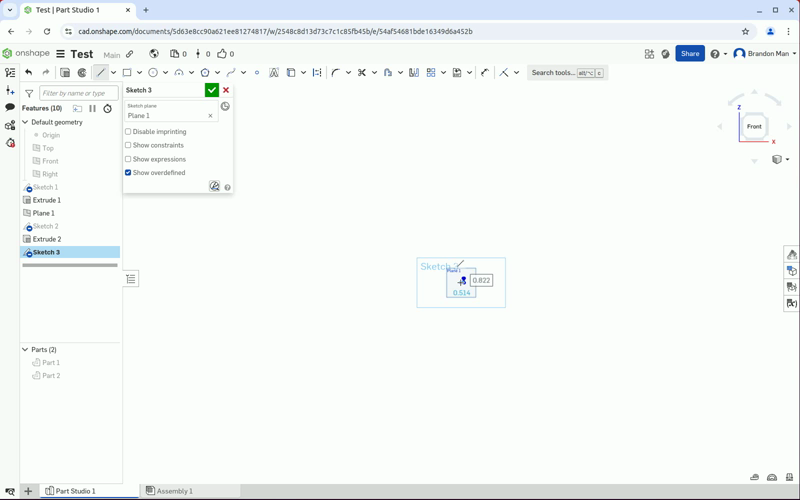
scroll(6)
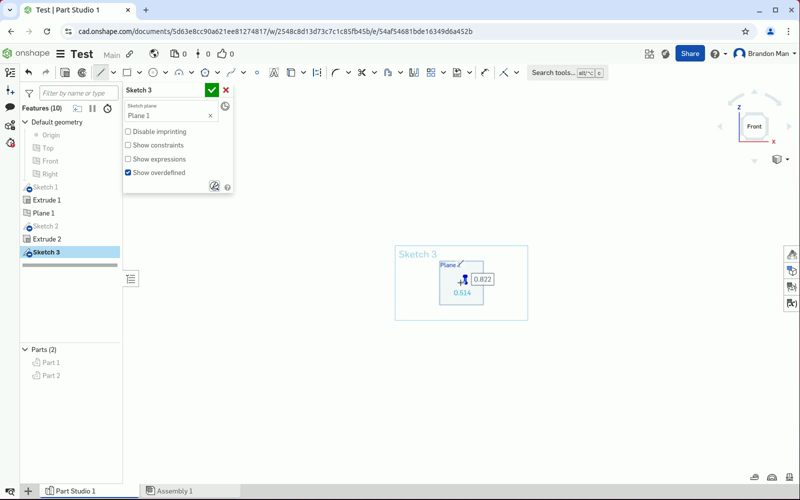
scroll(6)
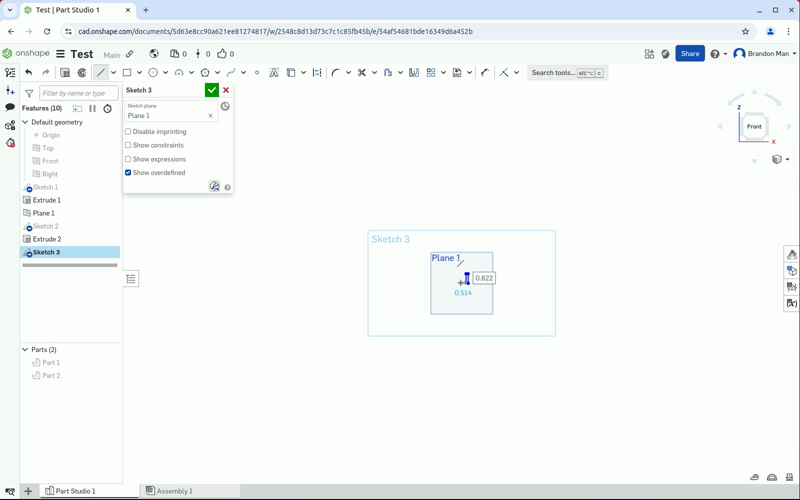
scroll(6)
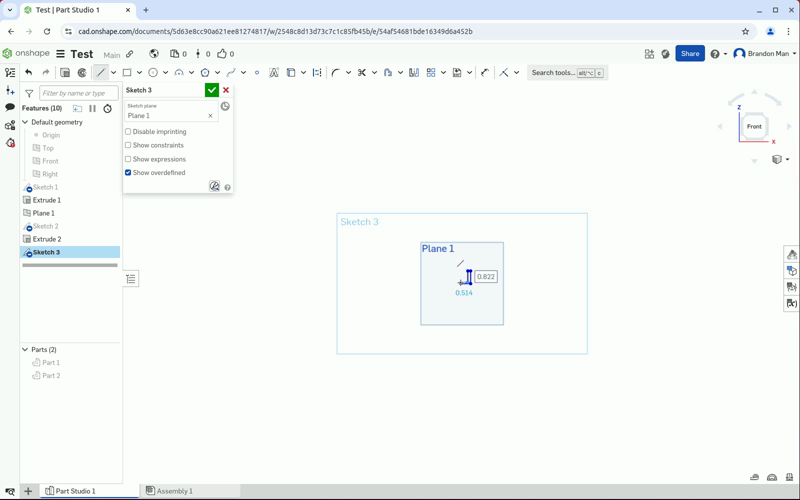
scroll(6)
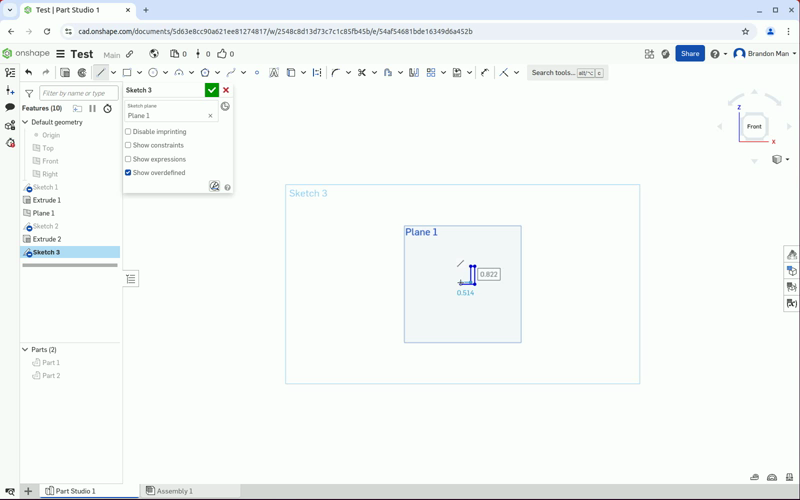
scroll(6)
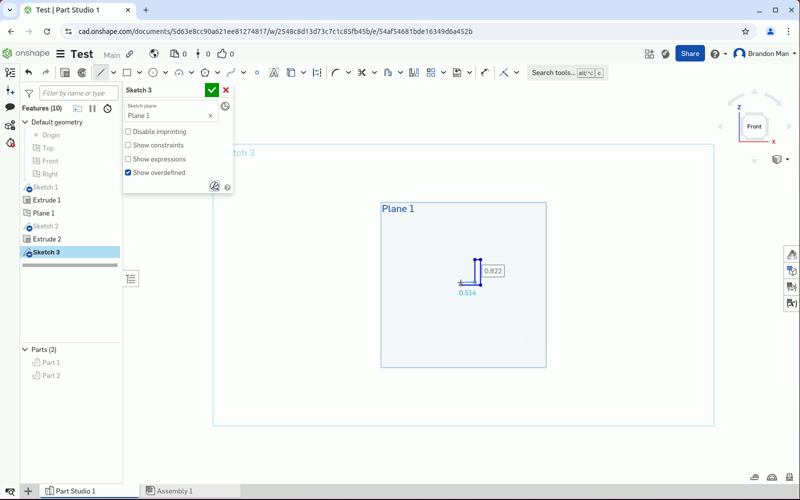
scroll(6)
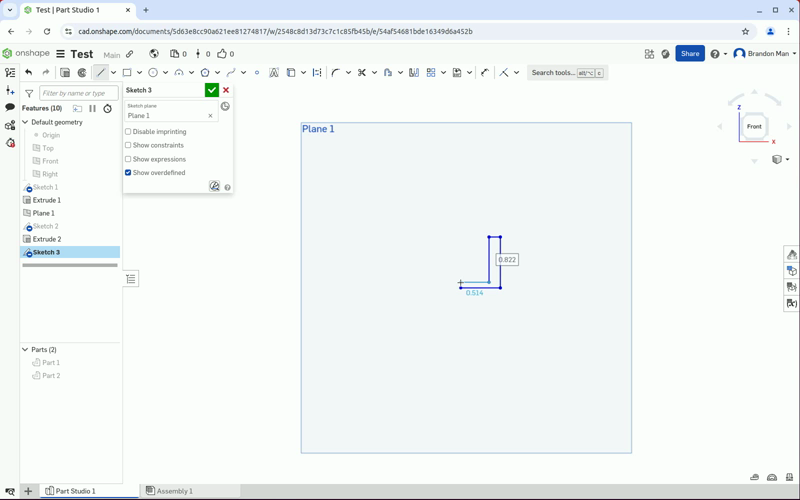
click(460, 282)
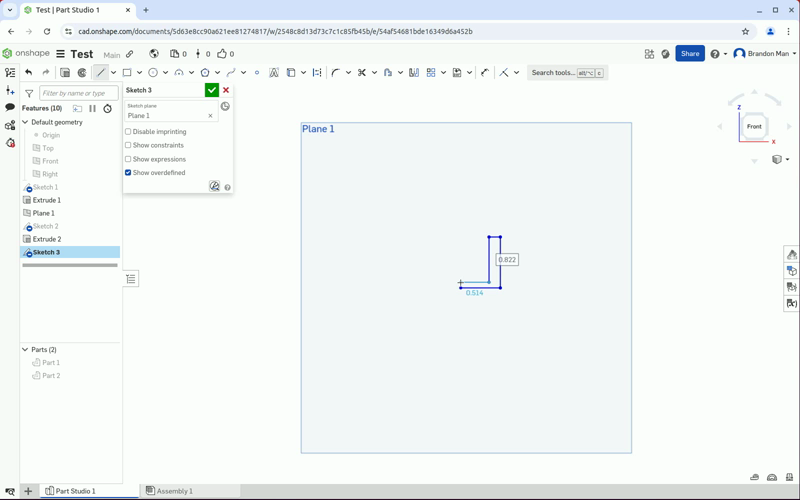
scroll(-6)
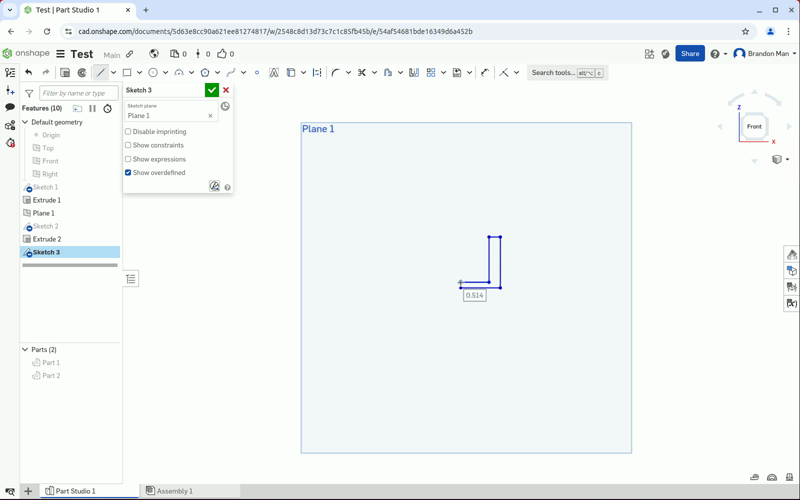
scroll(-6)
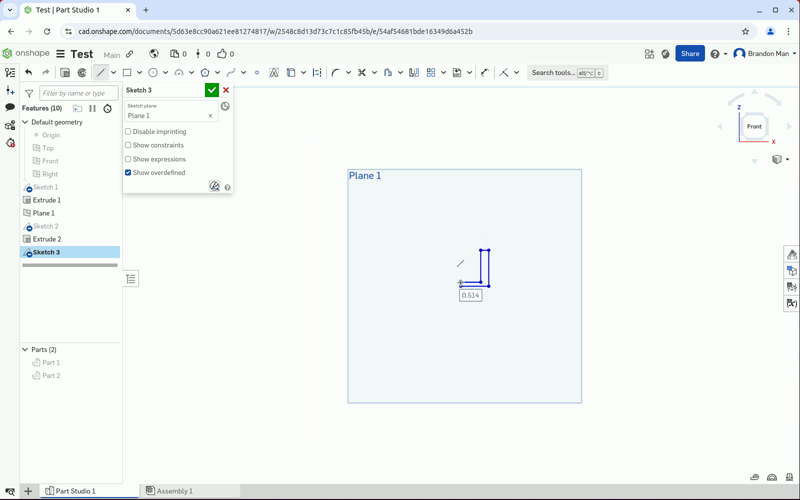
scroll(-6)
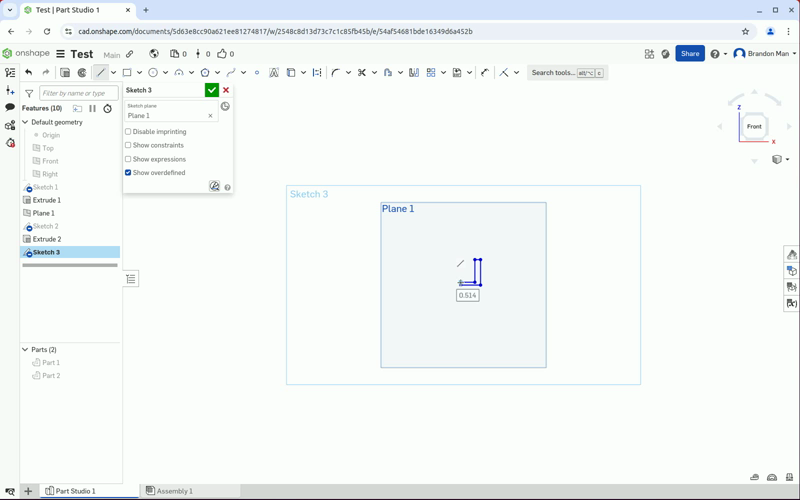
scroll(-6)
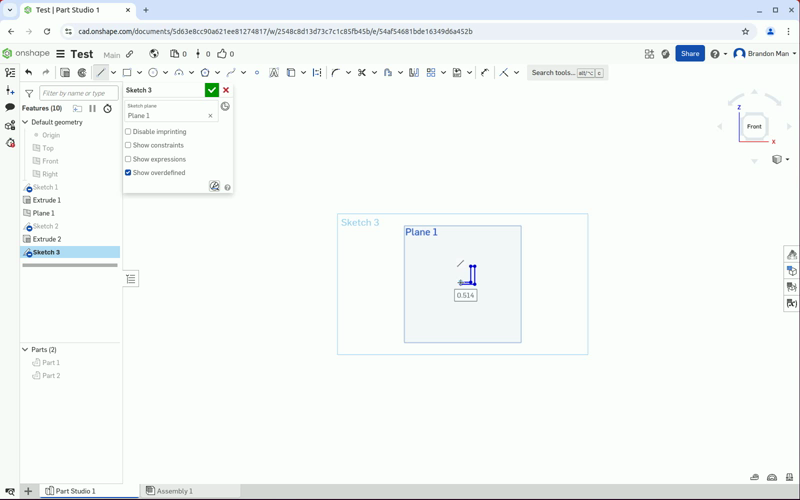
scroll(-6)
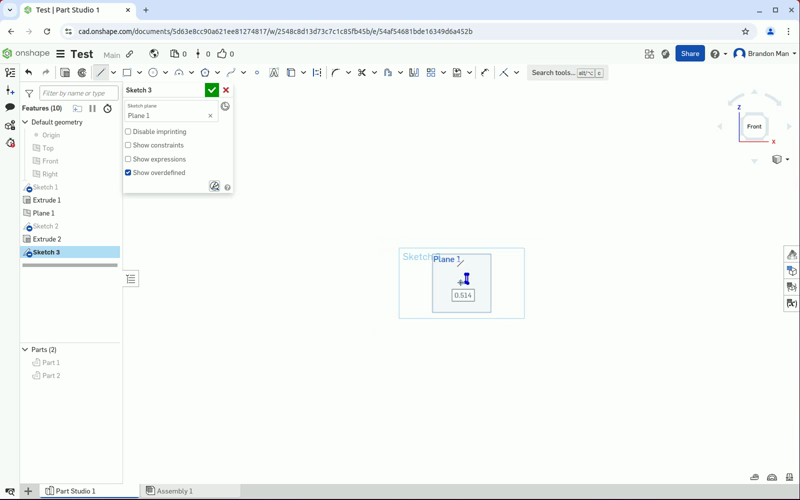
scroll(-6)
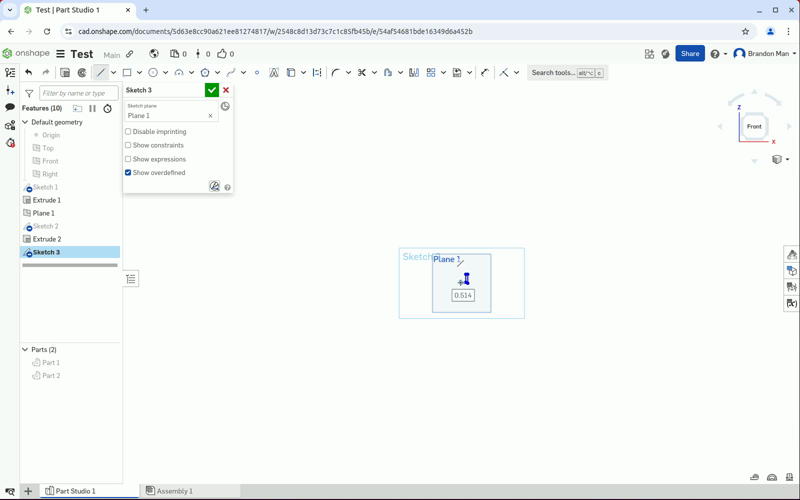
scroll(-6)
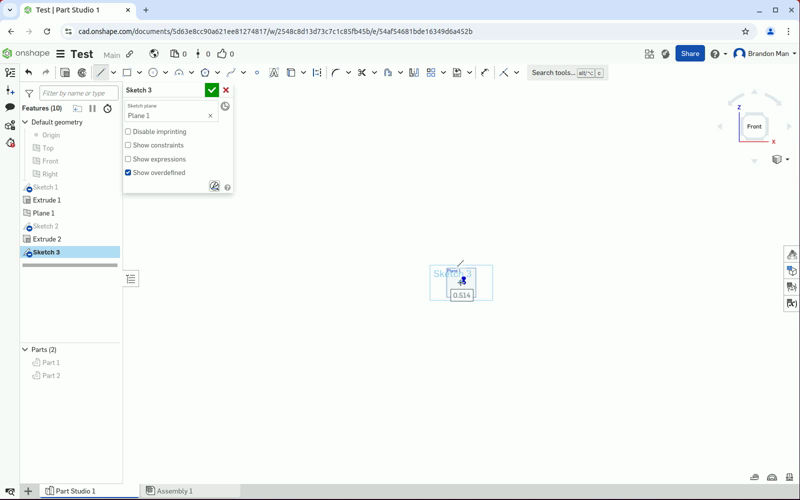
key_up(shift)
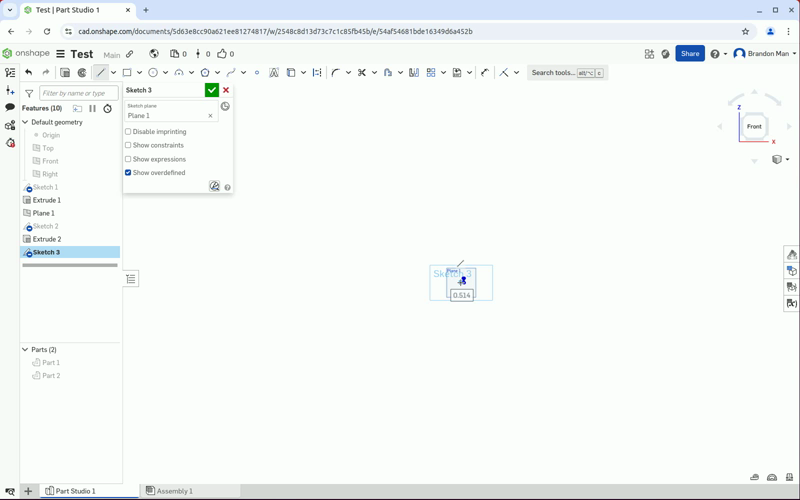
mouse_move(490, 282)
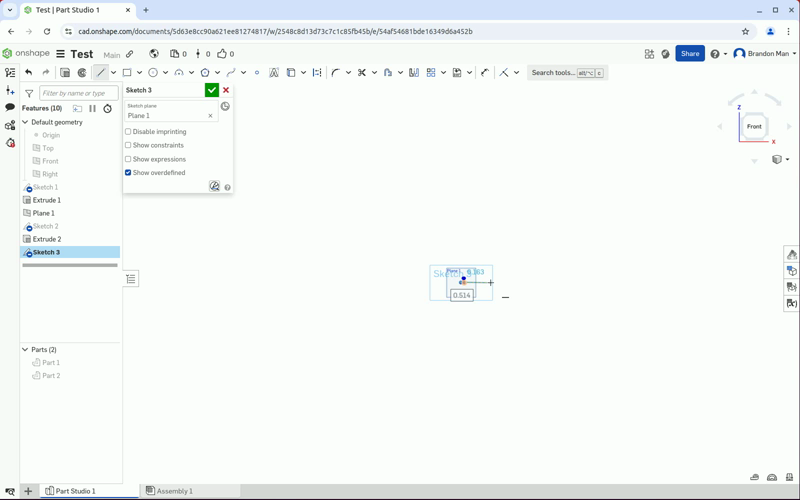
key_down(shift)
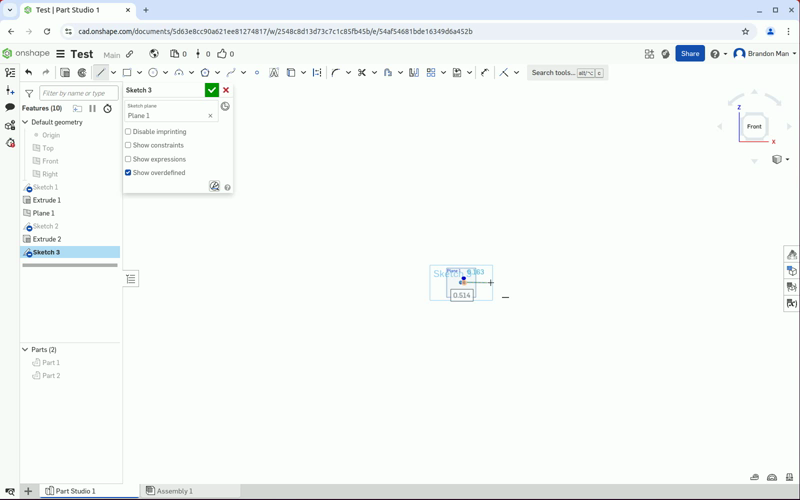
mouse_move(460, 282)
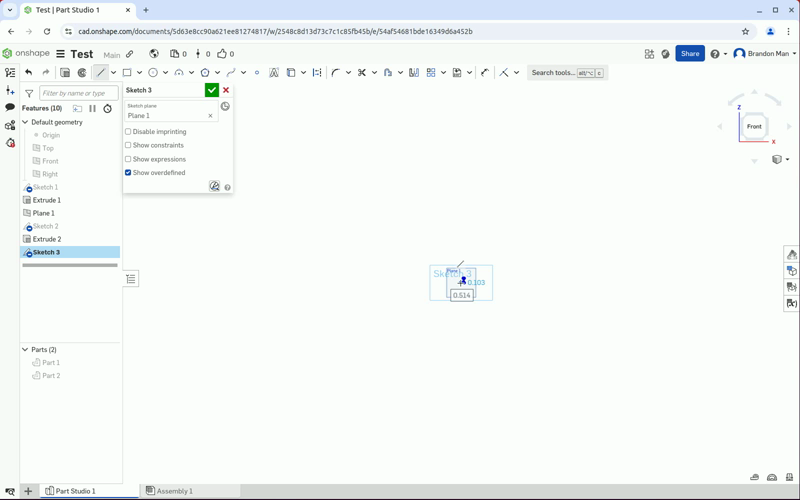
scroll(6)
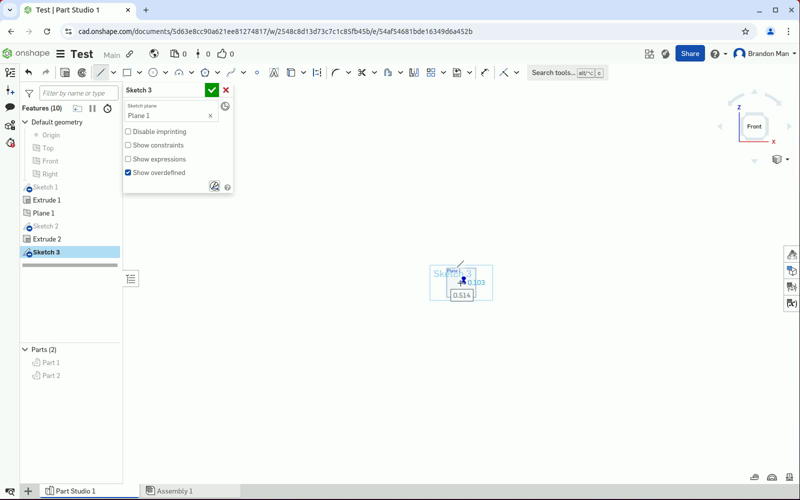
scroll(6)
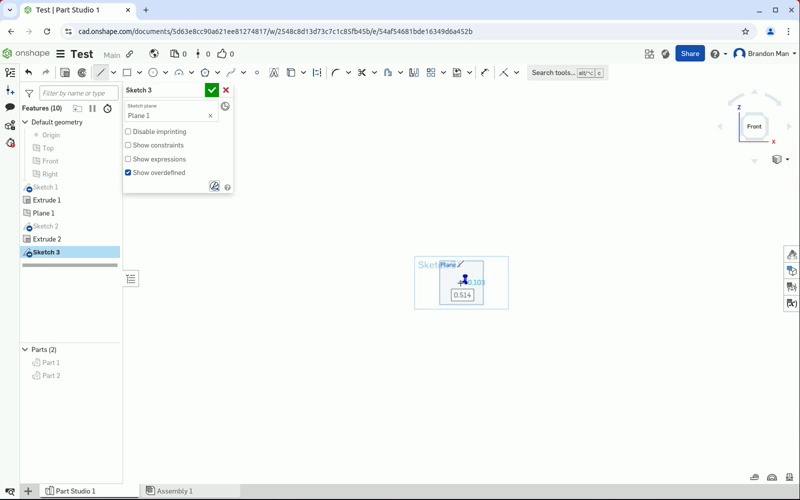
scroll(6)
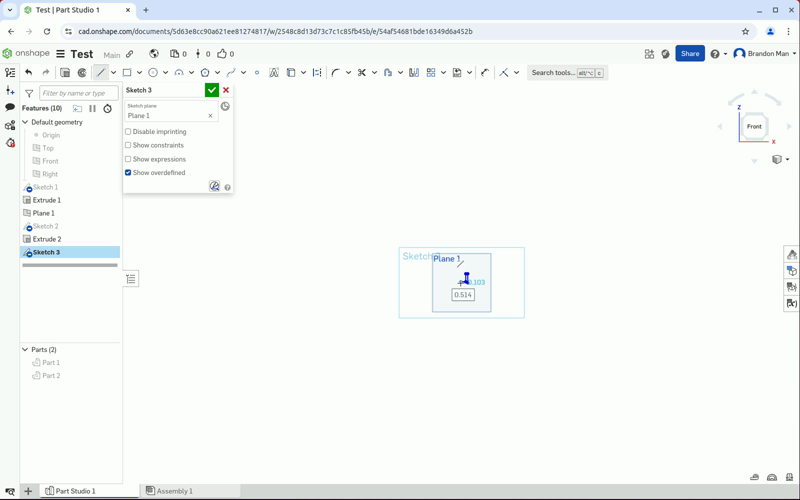
scroll(6)
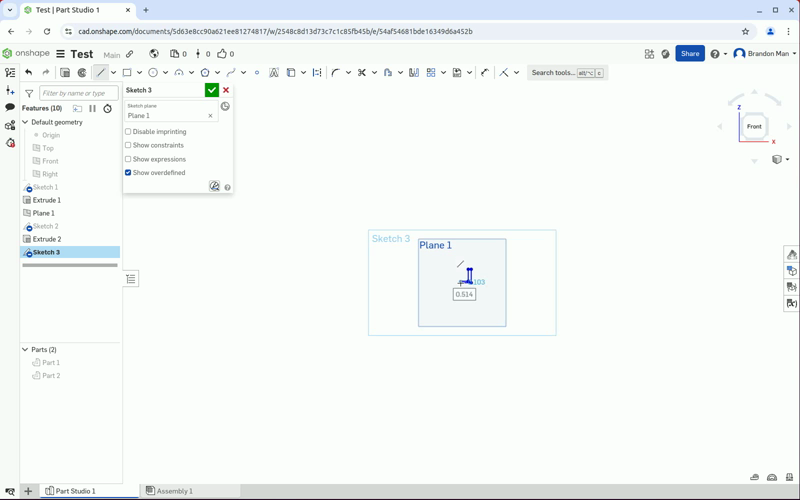
scroll(6)
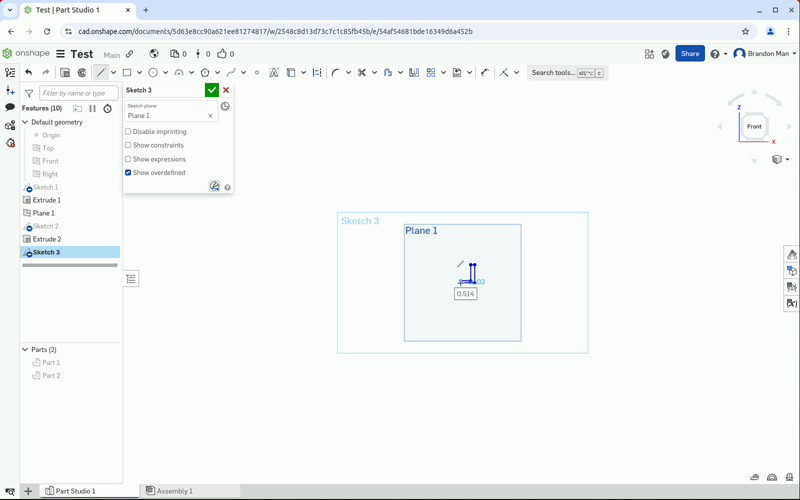
scroll(6)
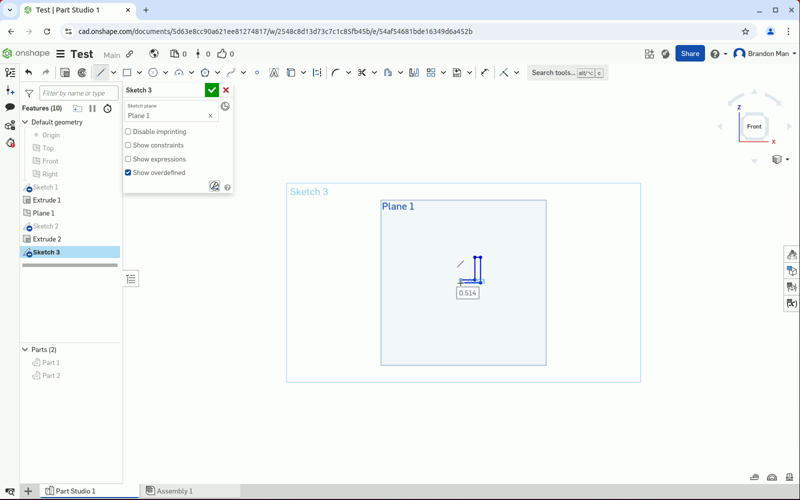
scroll(6)
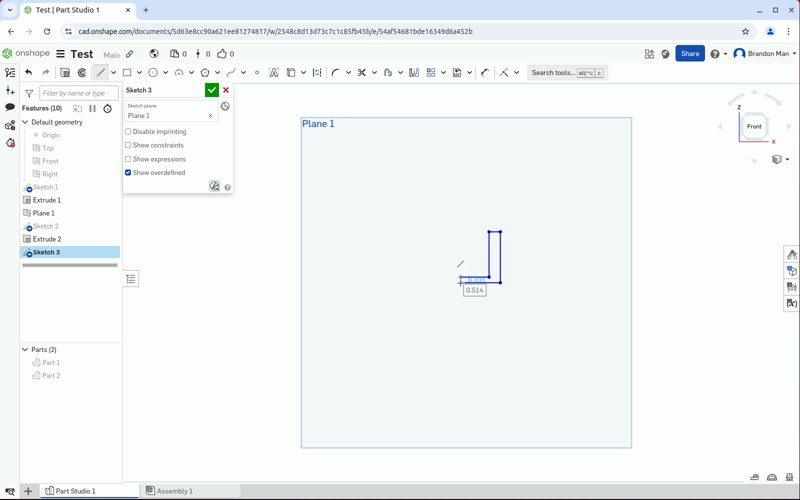
key_up(shift)
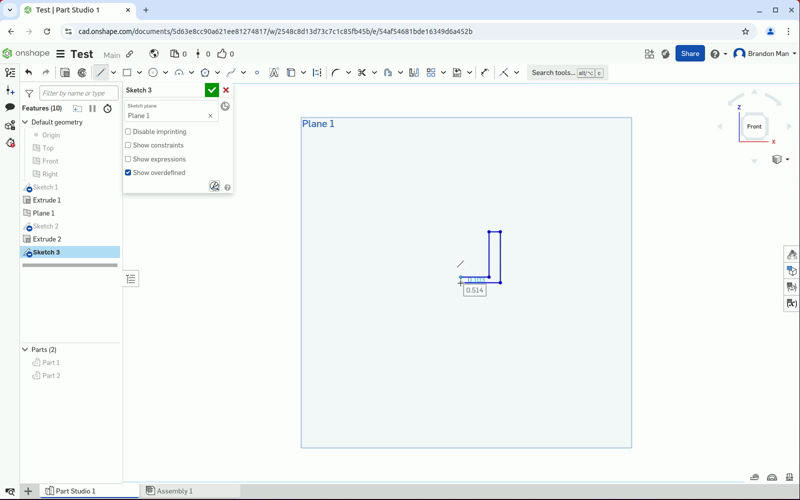
click(460, 282)
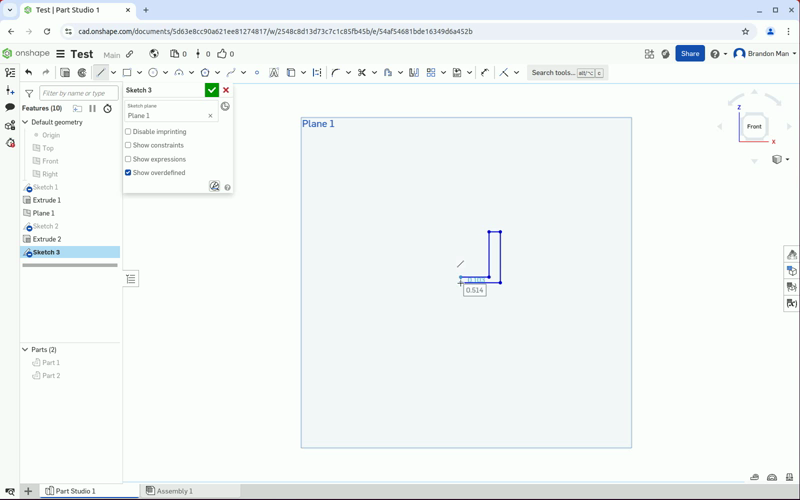
scroll(-6)
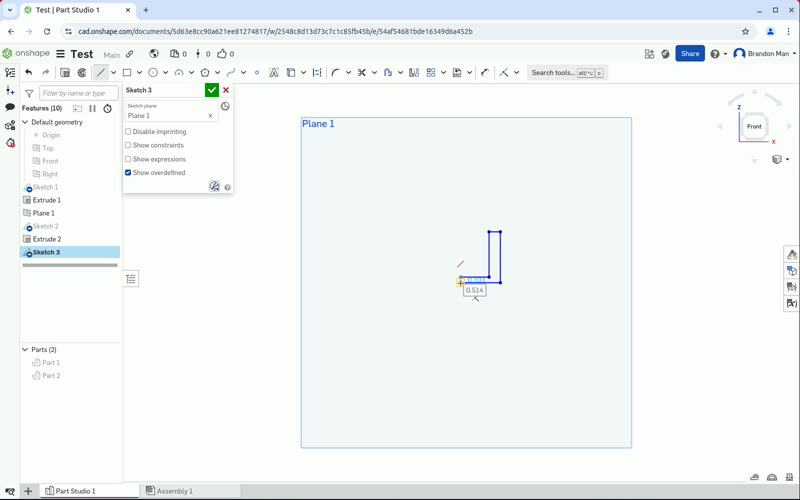
scroll(-6)
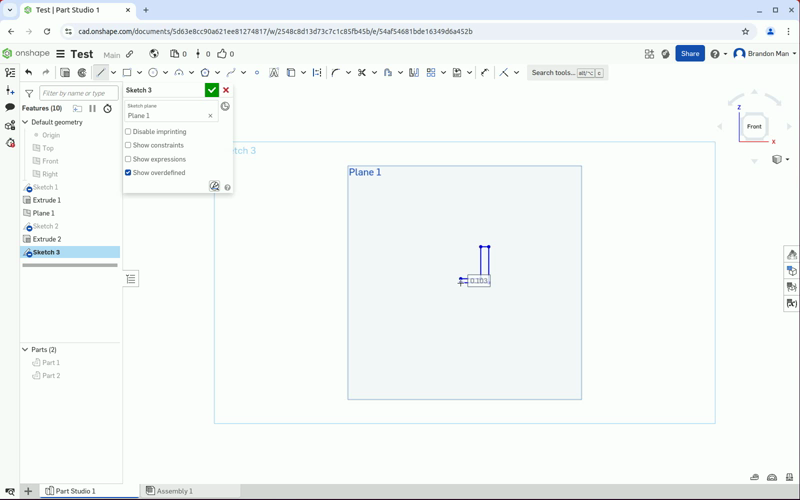
scroll(-6)
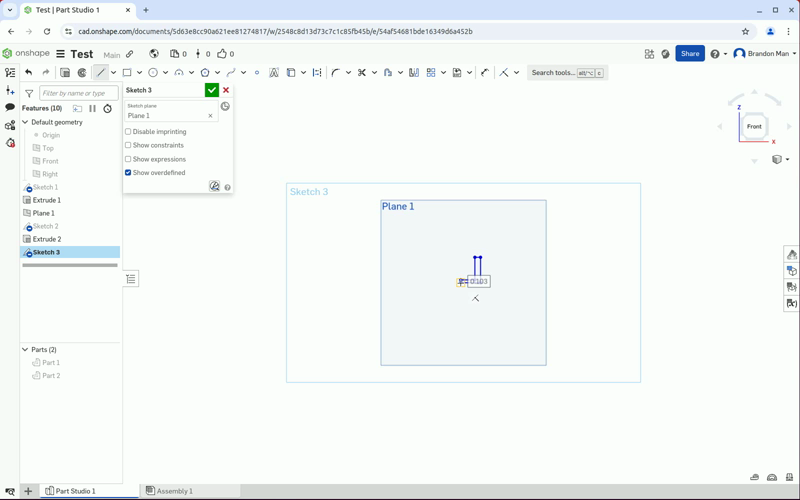
scroll(-6)
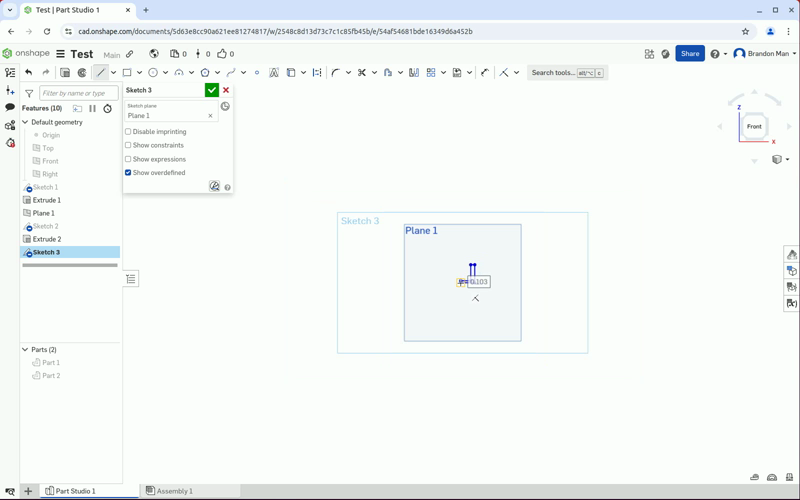
scroll(-6)
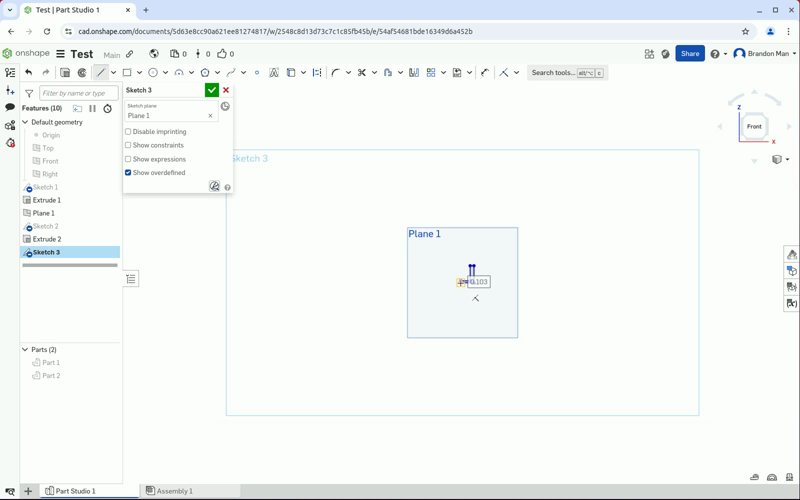
scroll(-6)
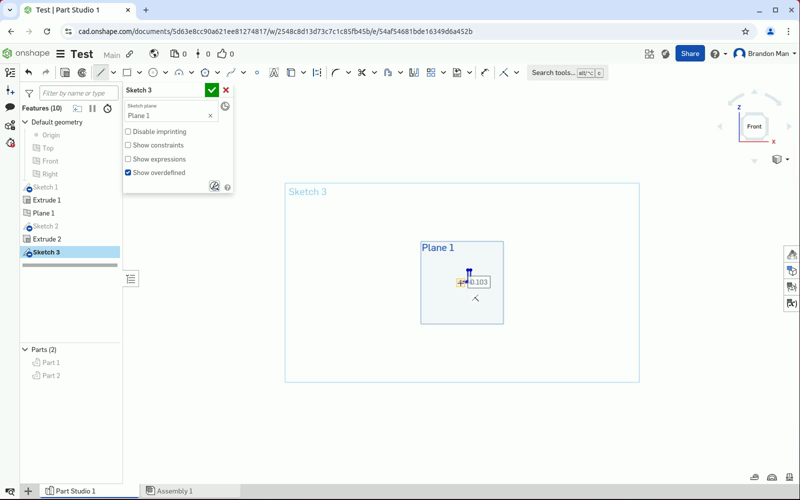
scroll(-6)
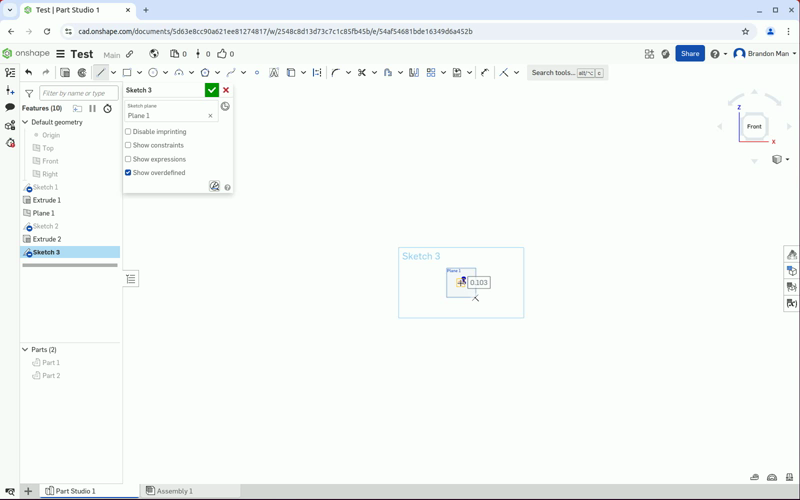
key(esc)
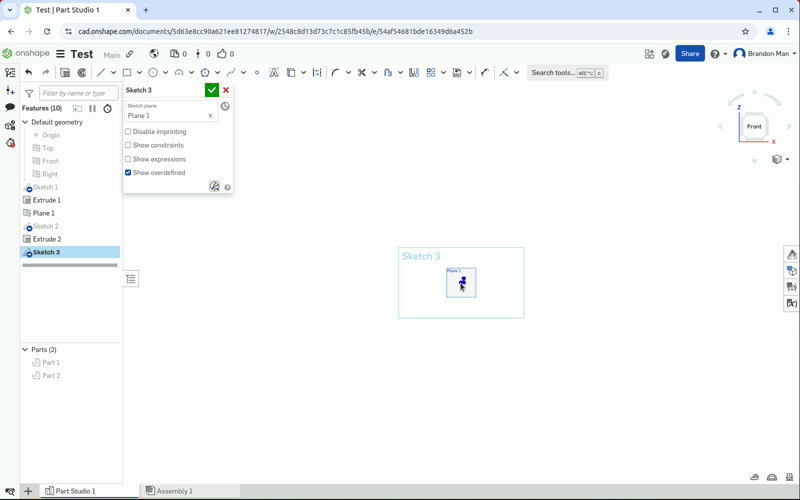
mouse_move(463, 279)
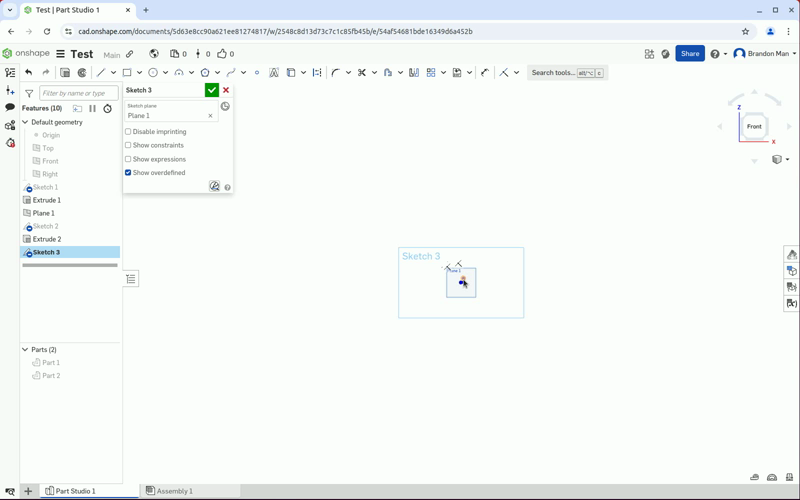
scroll(6)
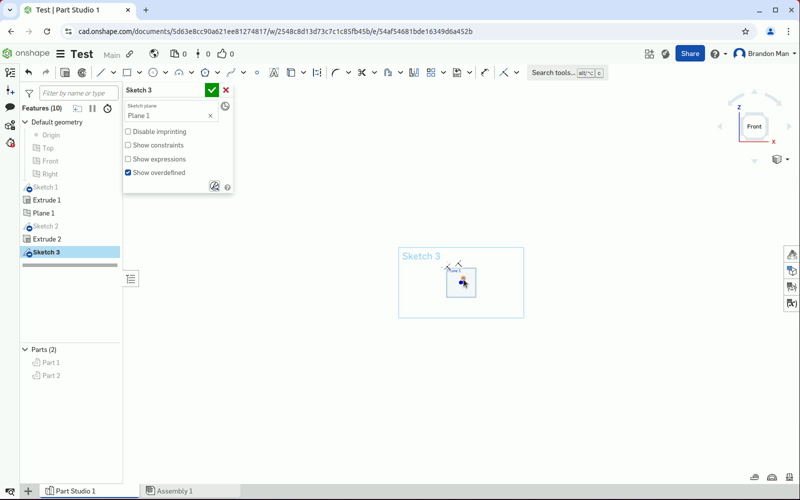
scroll(6)
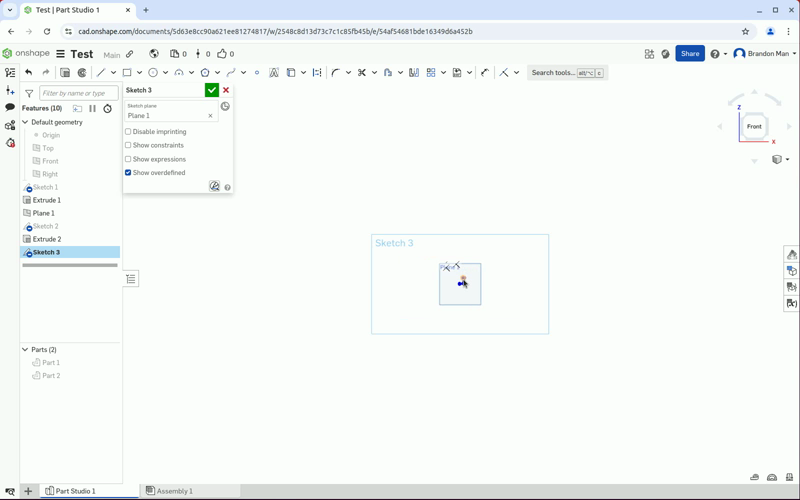
scroll(6)
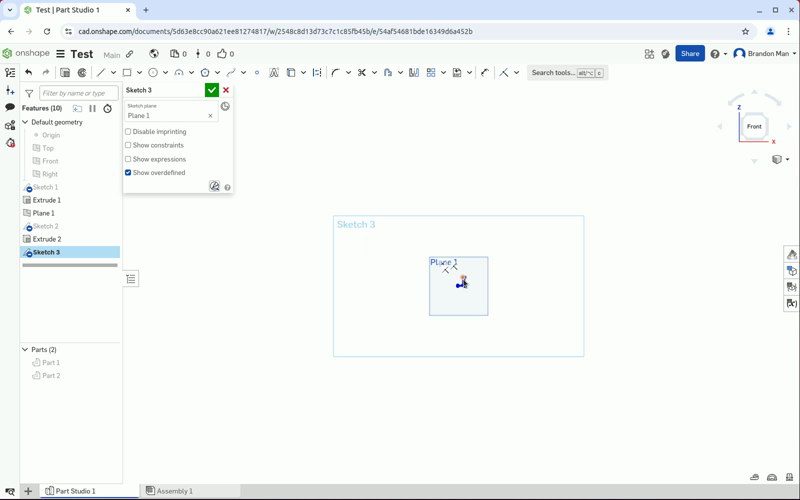
scroll(6)
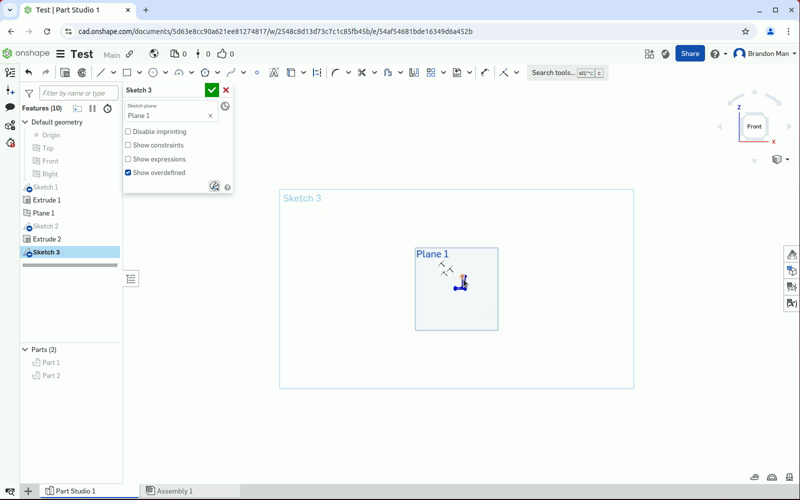
scroll(6)
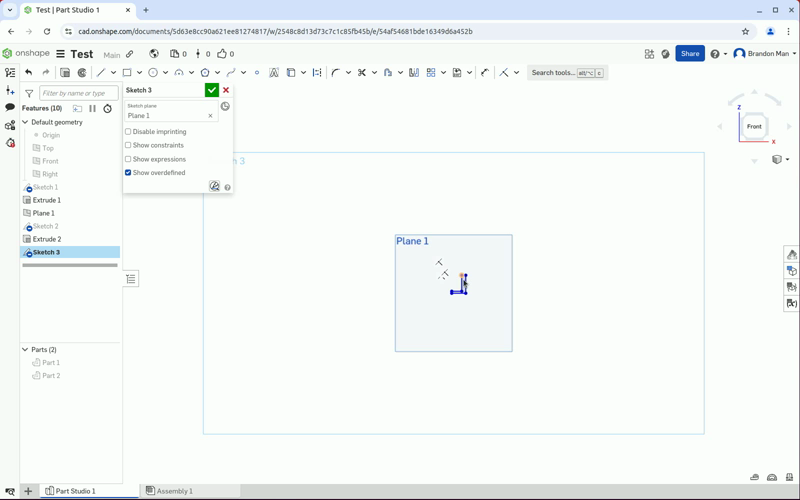
scroll(6)
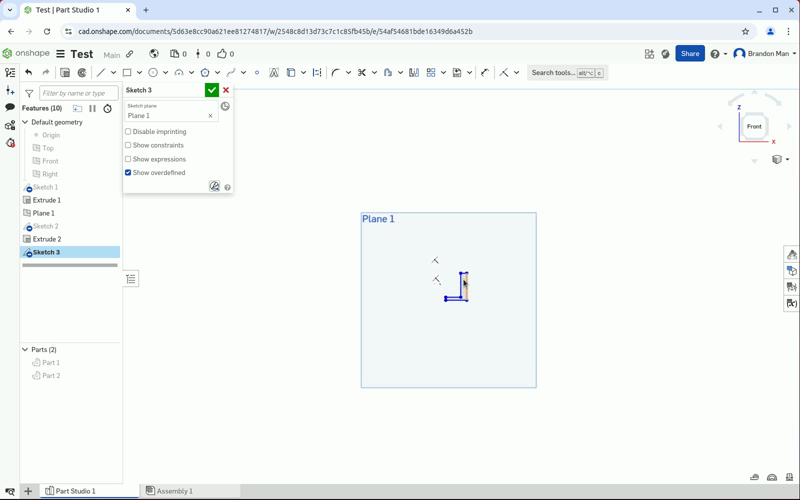
scroll(6)
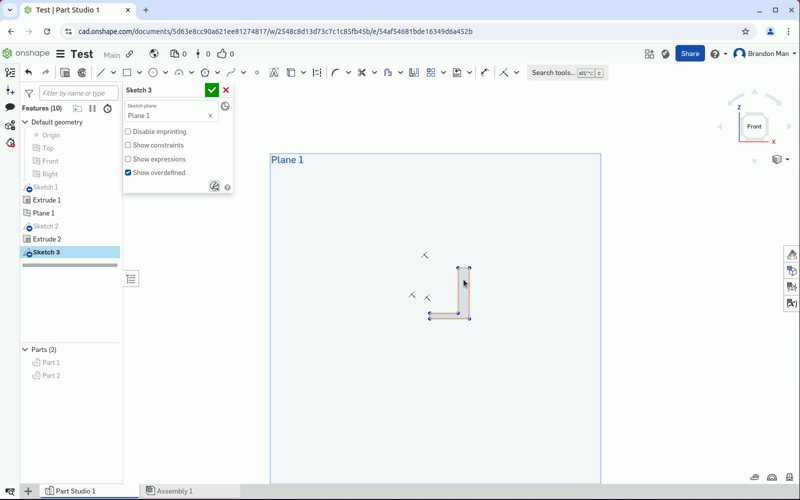
click(463, 279)
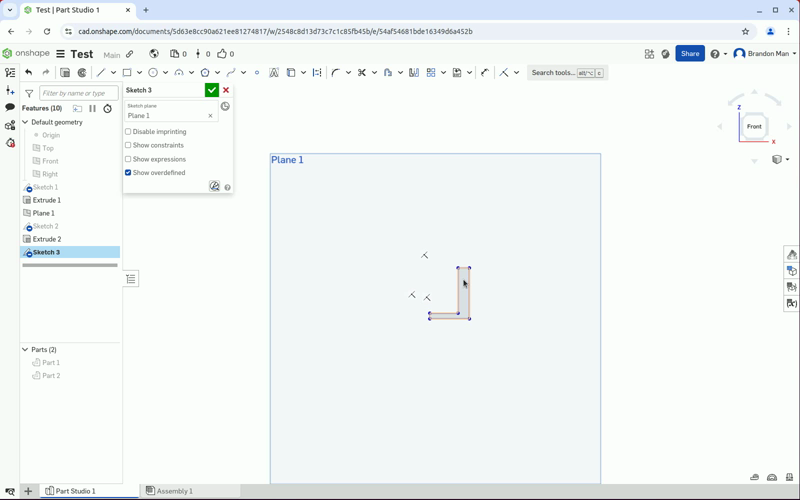
scroll(-6)
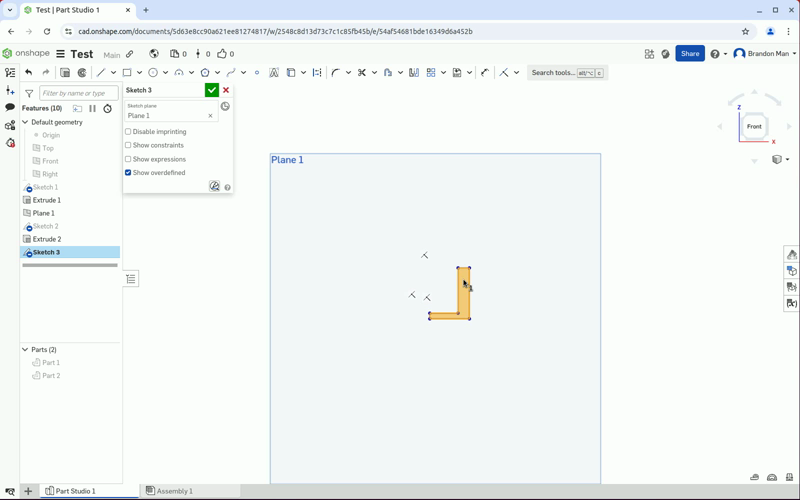
scroll(-6)
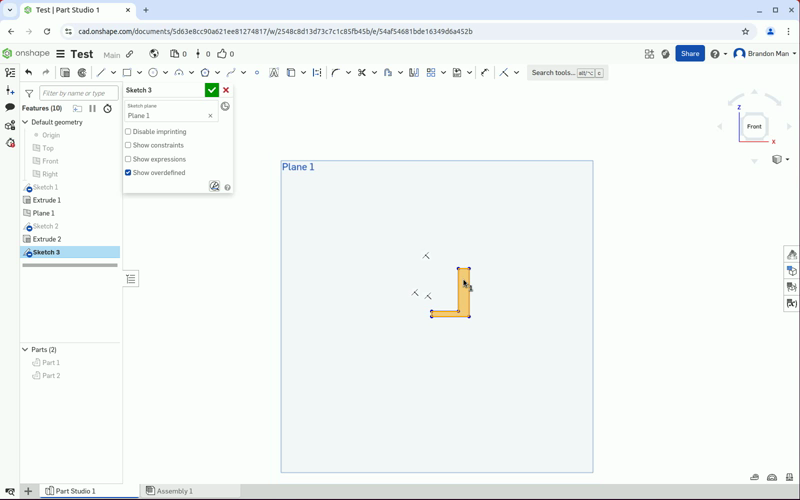
scroll(-6)
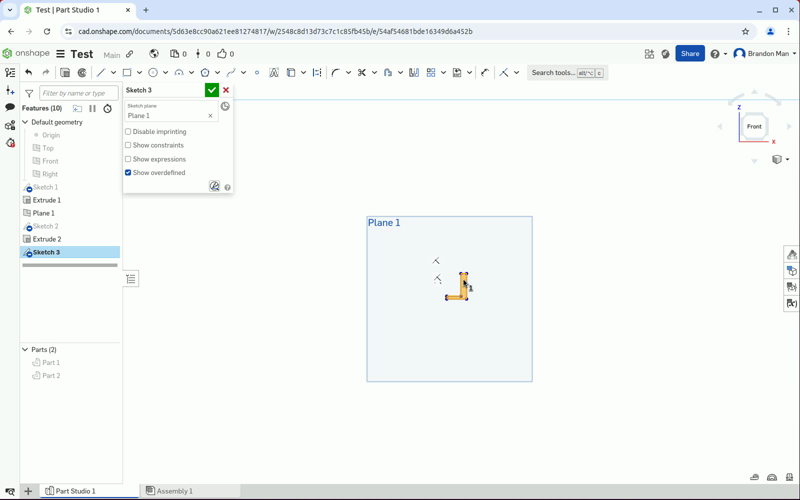
scroll(-6)
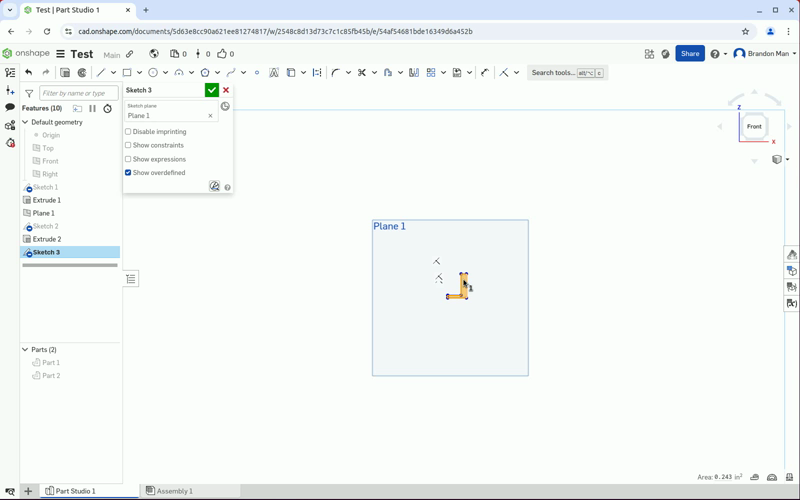
scroll(-6)
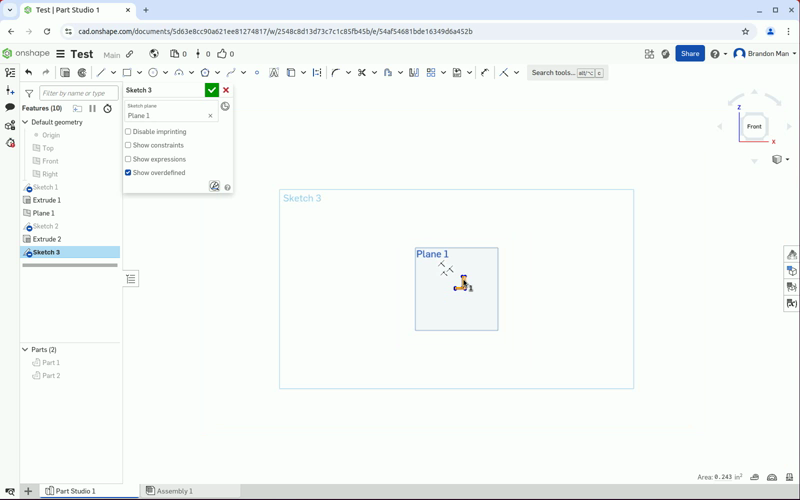
scroll(-6)
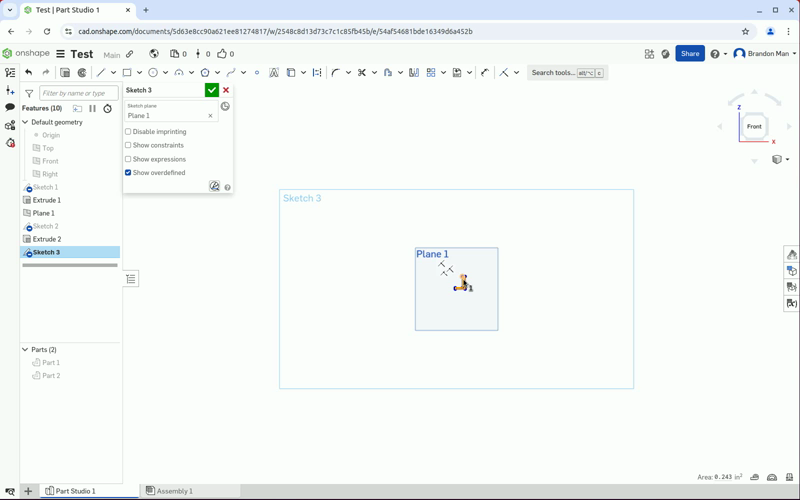
scroll(-6)
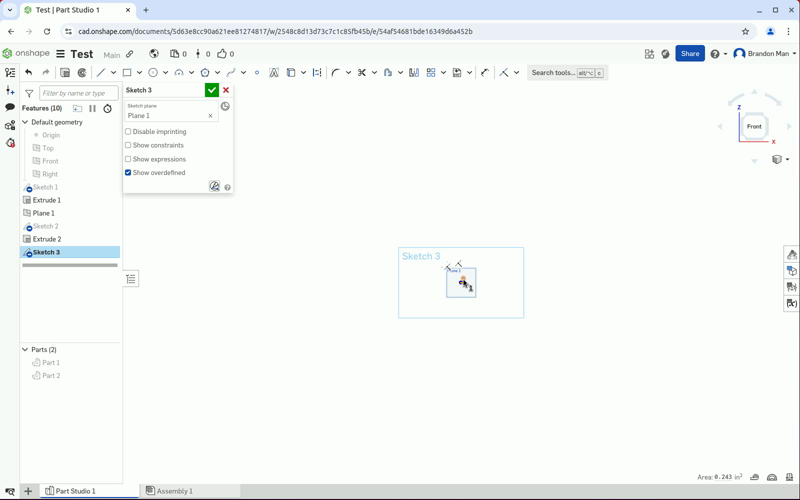
mouse_move(73, 352)
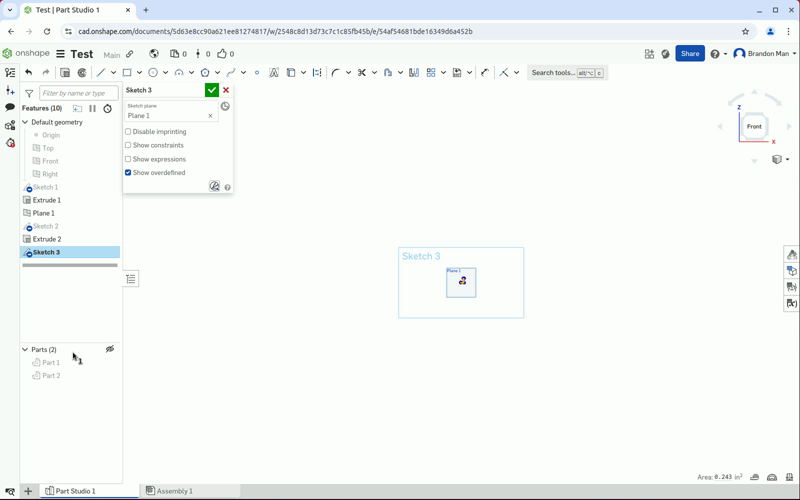
key(shift+y)
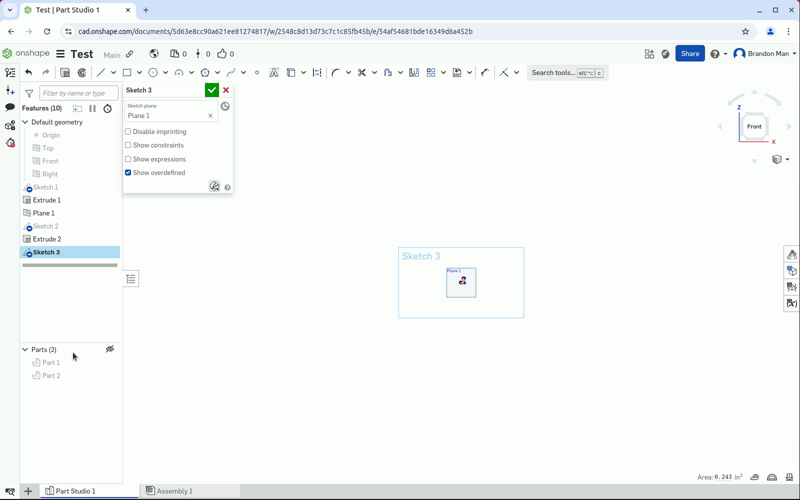
key(shift+e)
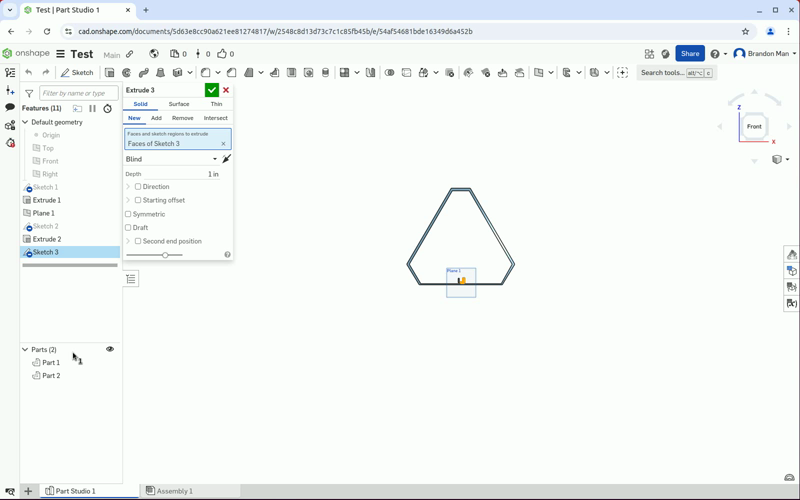
mouse_move(143, 106)
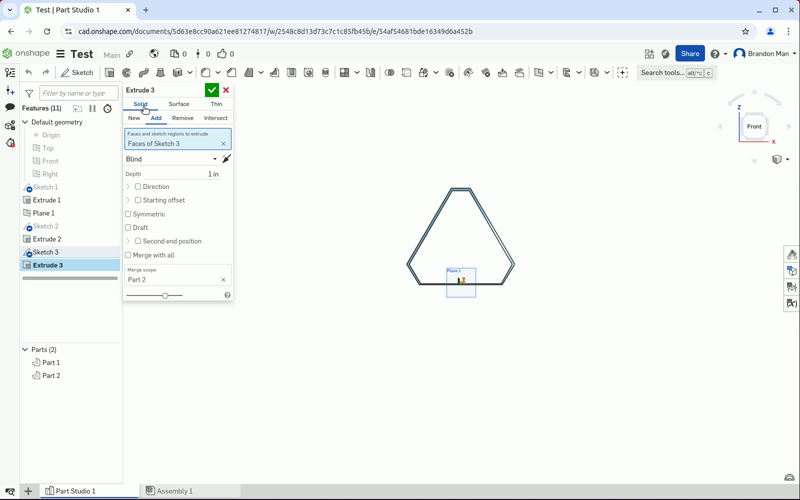
click(143, 106)
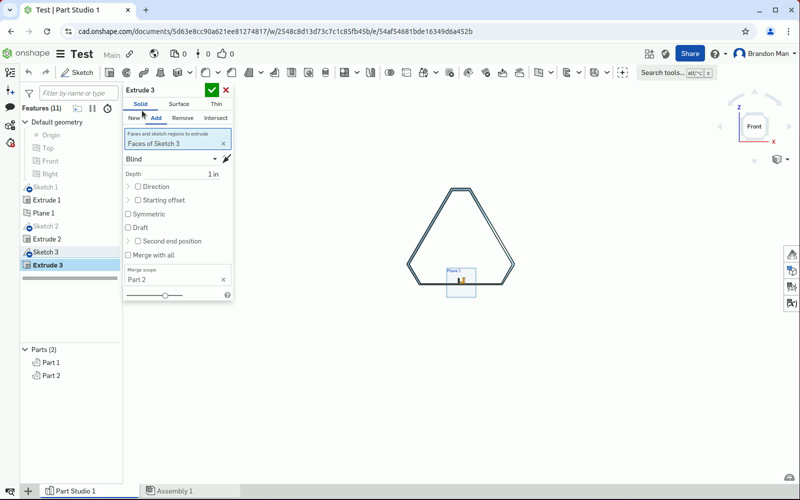
mouse_move(137, 120)
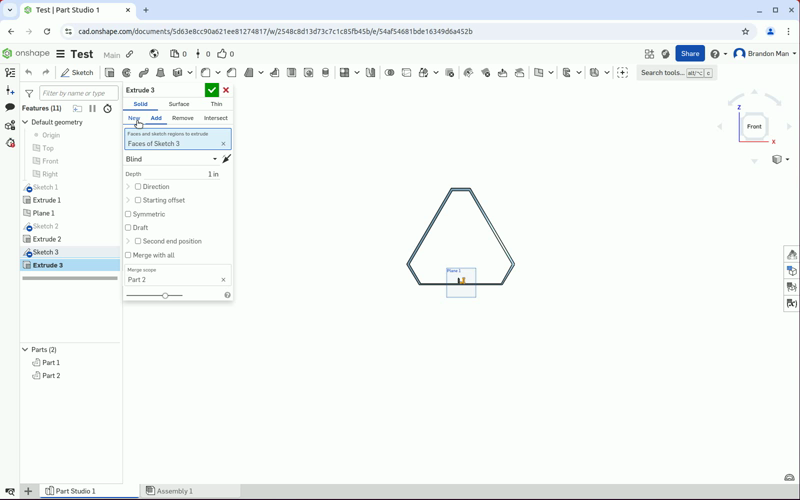
click(137, 120)
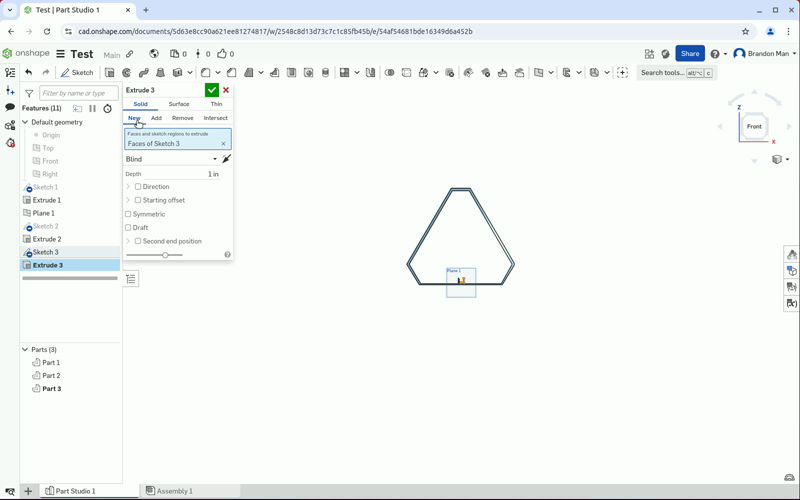
key(tab, 4)
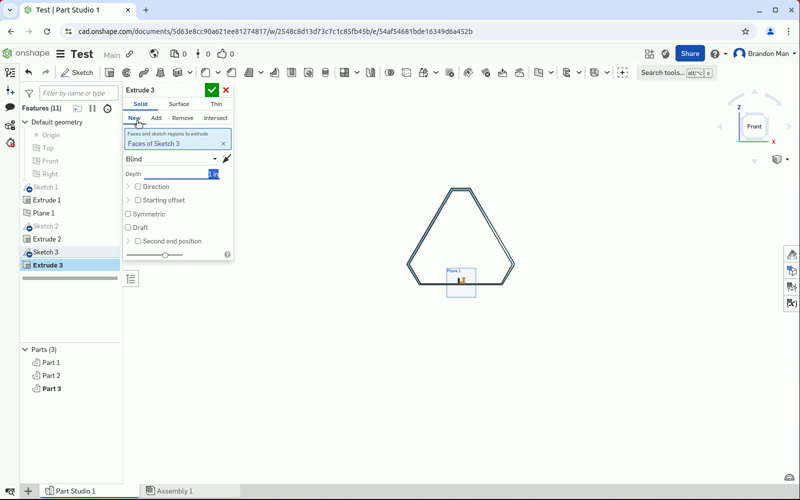
text(-19.738)
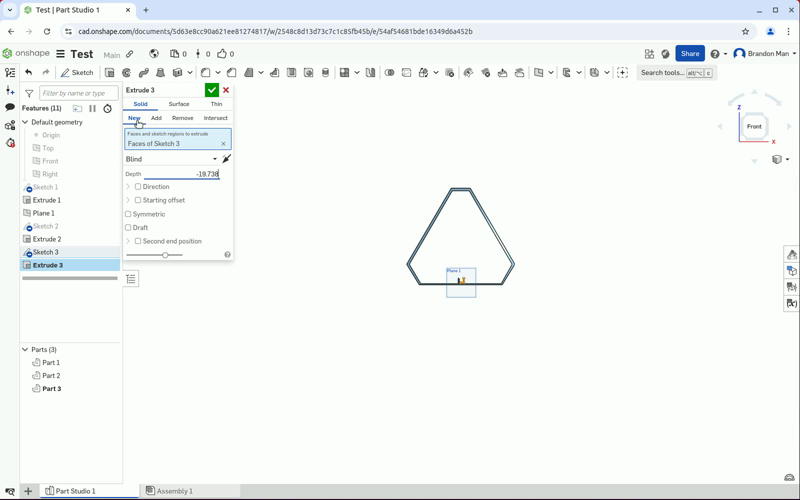
key(enter)
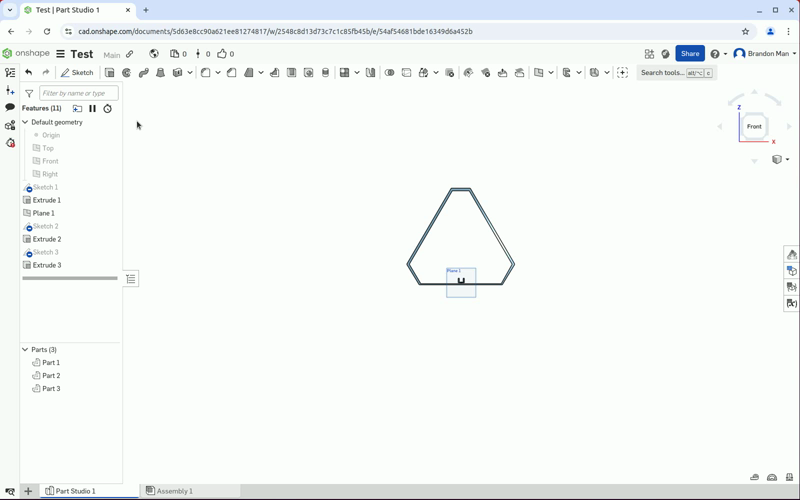
key(shift+h)
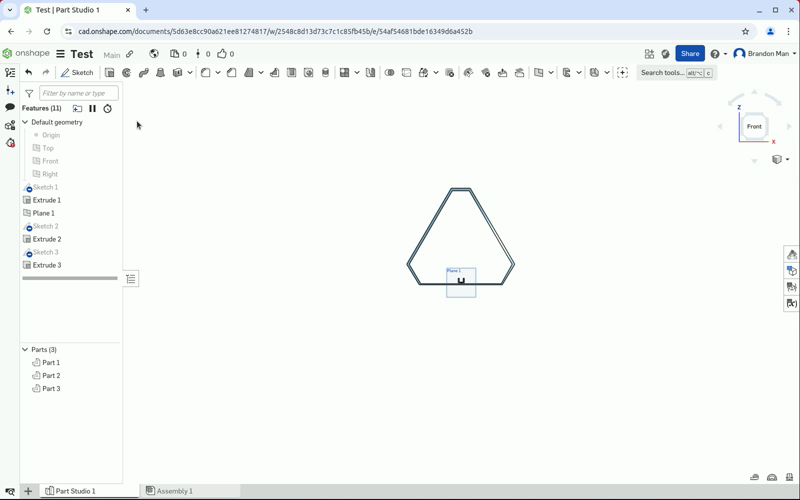
key(shift+h)
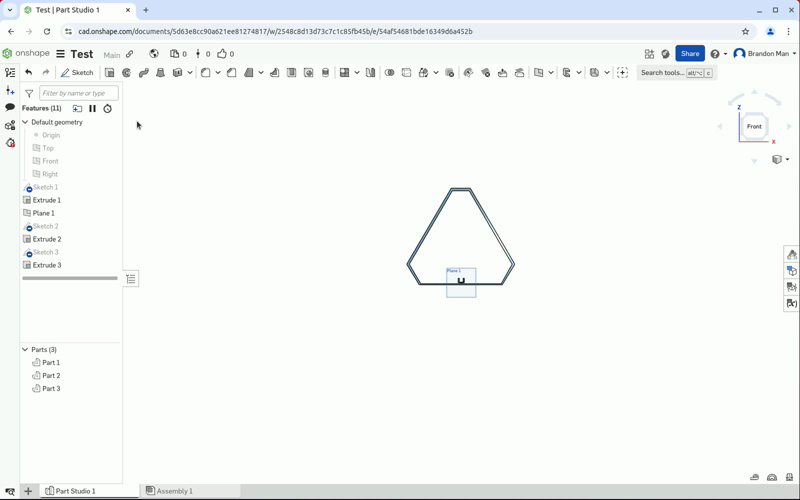
mouse_move(73, 189)
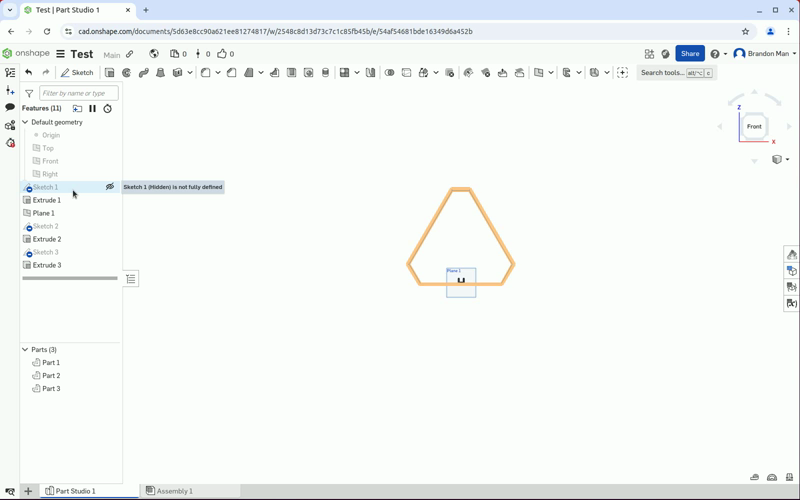
click(73, 189)
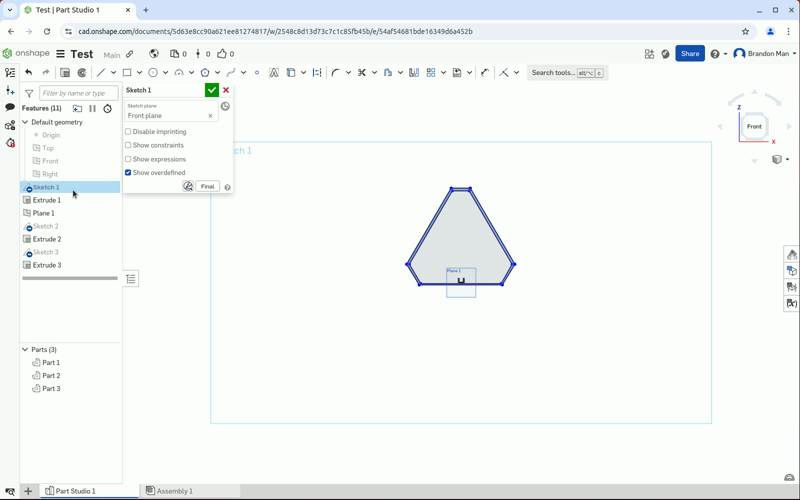
mouse_move(229, 92)
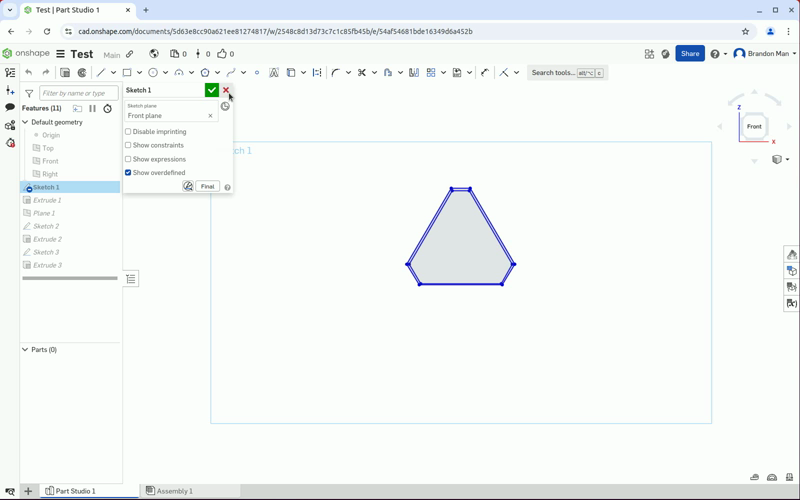
click(229, 92)
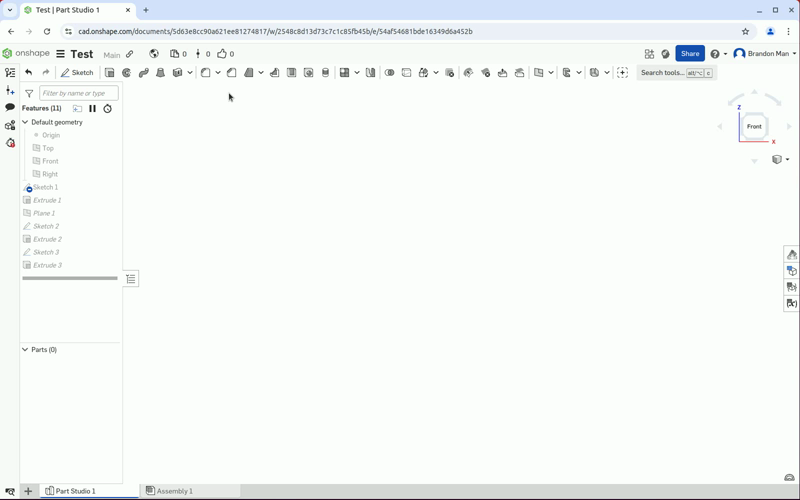
key(shift+s)
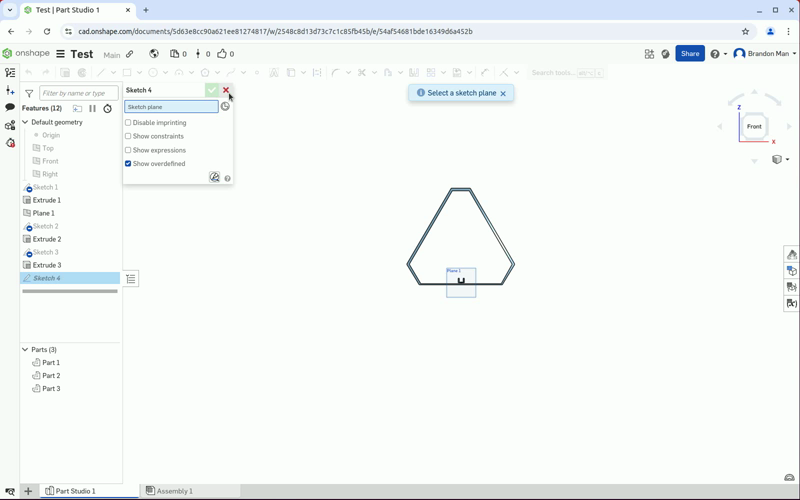
mouse_move(73, 215)
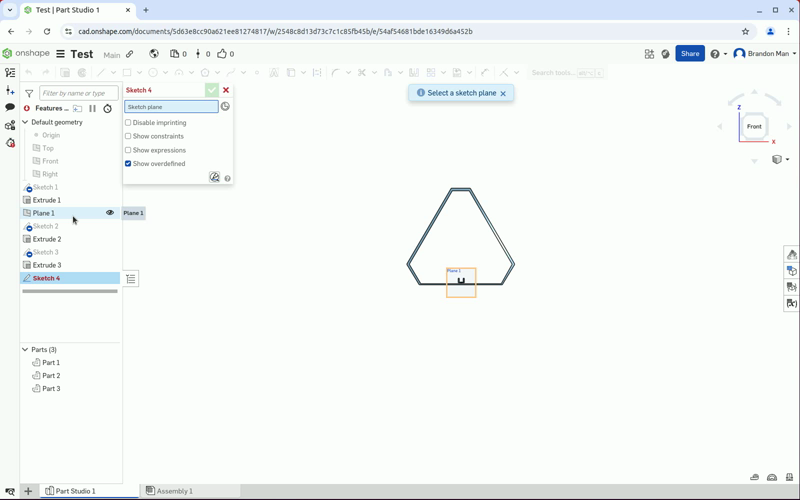
click(73, 215)
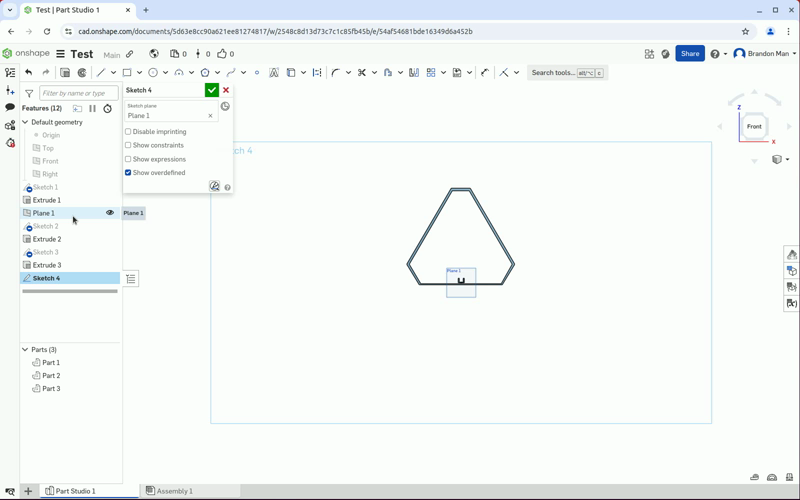
mouse_move(73, 352)
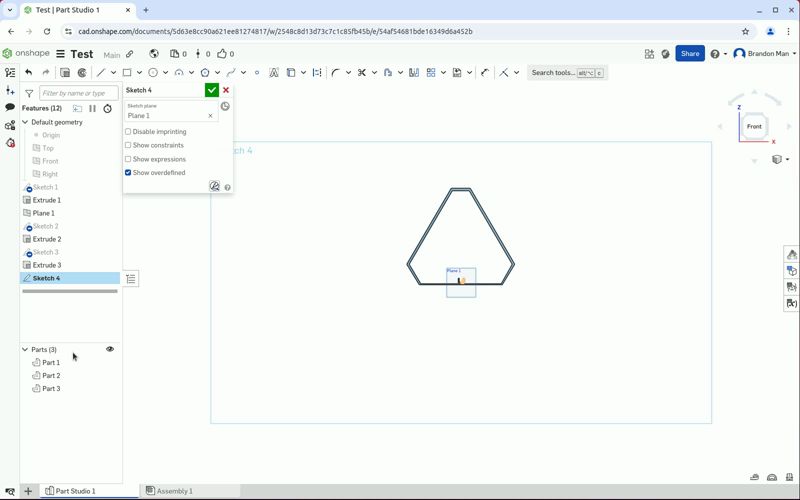
key(y)
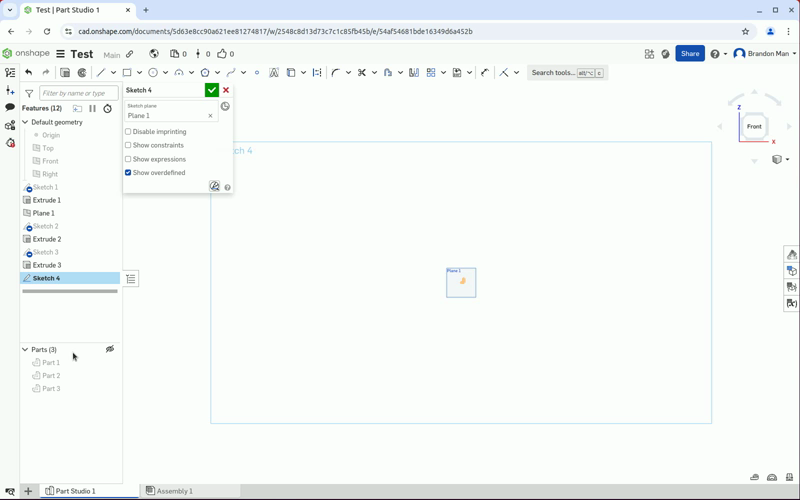
key(l)
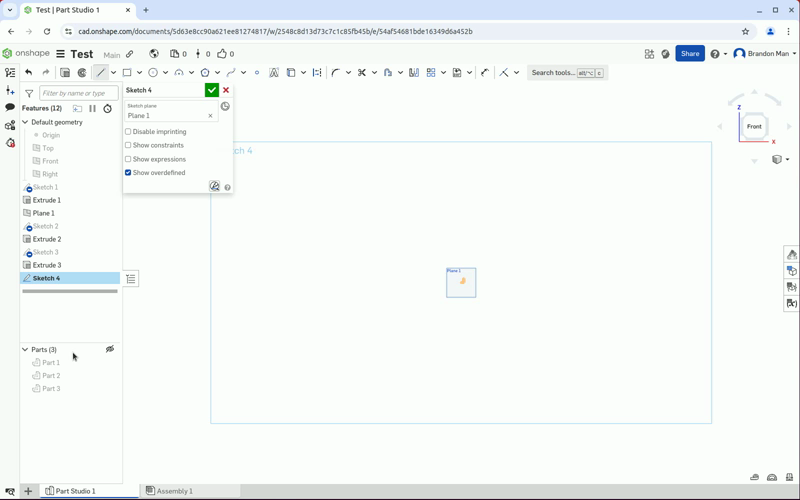
key_down(shift)
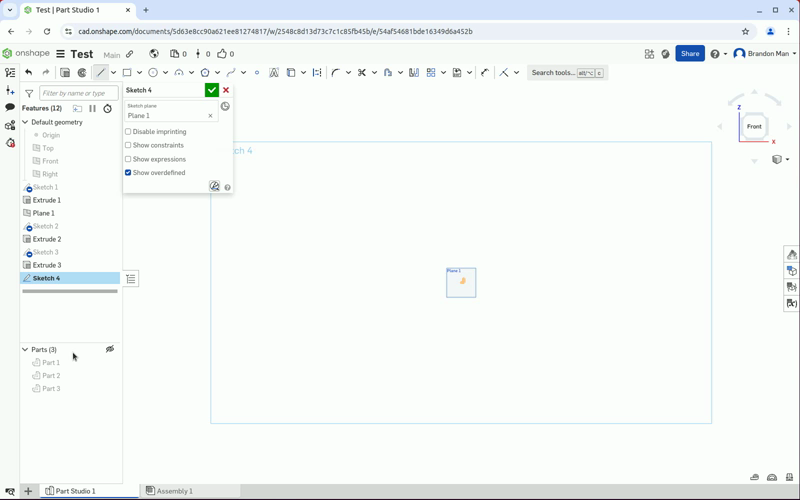
mouse_move(458, 193)
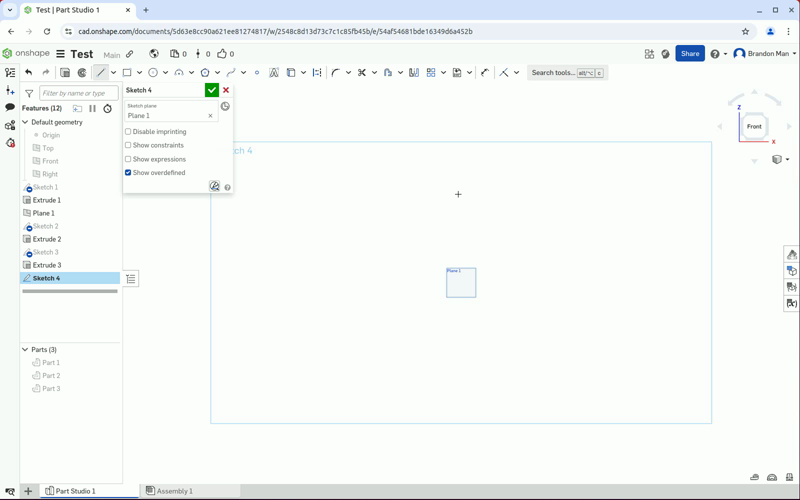
click(458, 193)
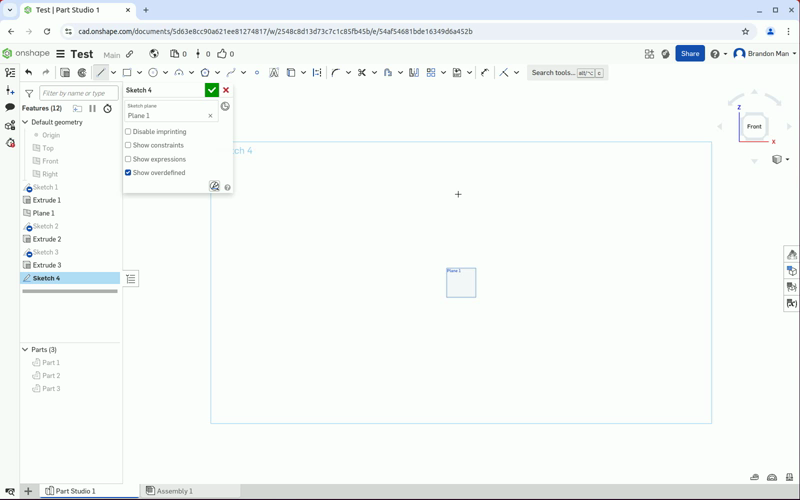
key_up(shift)
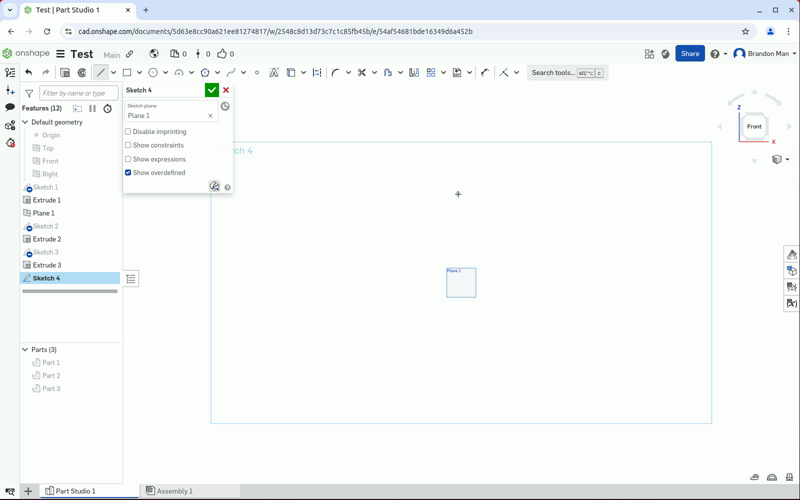
key_down(shift)
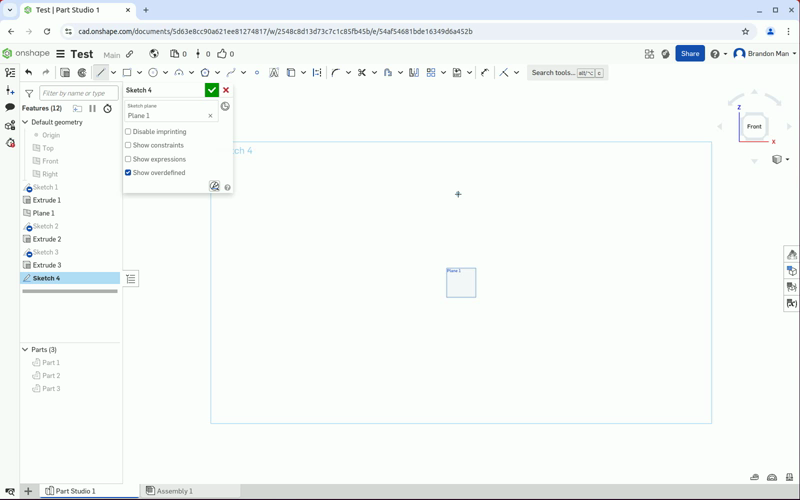
mouse_move(488, 193)
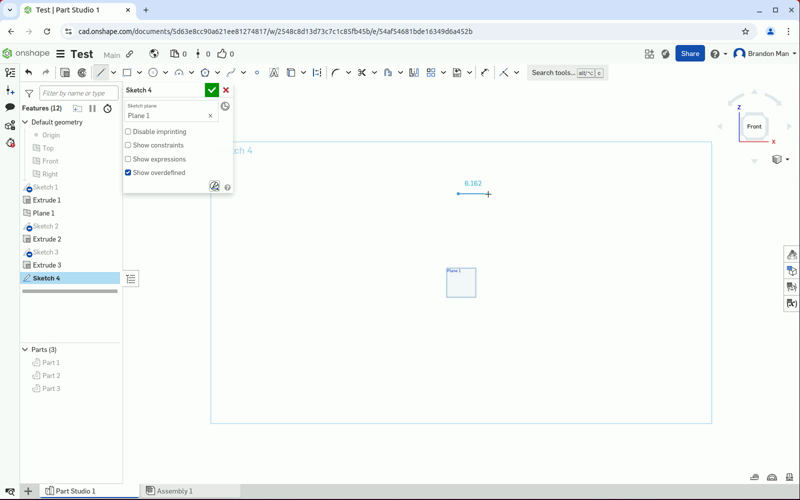
mouse_move(459, 193)
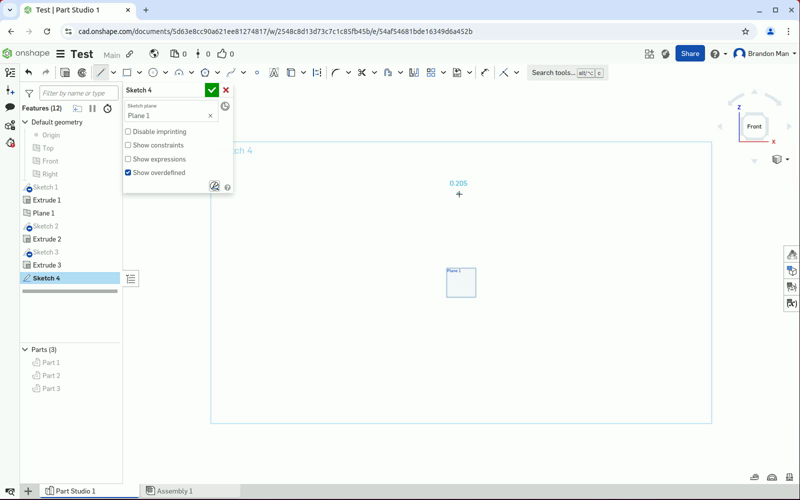
scroll(6)
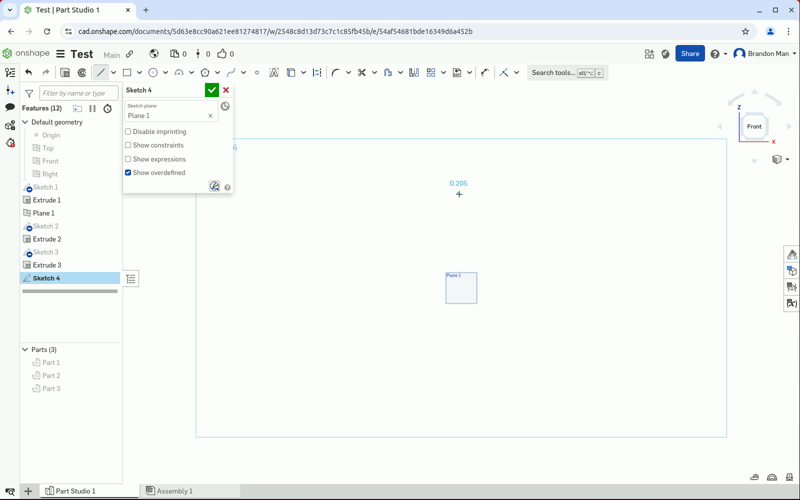
scroll(6)
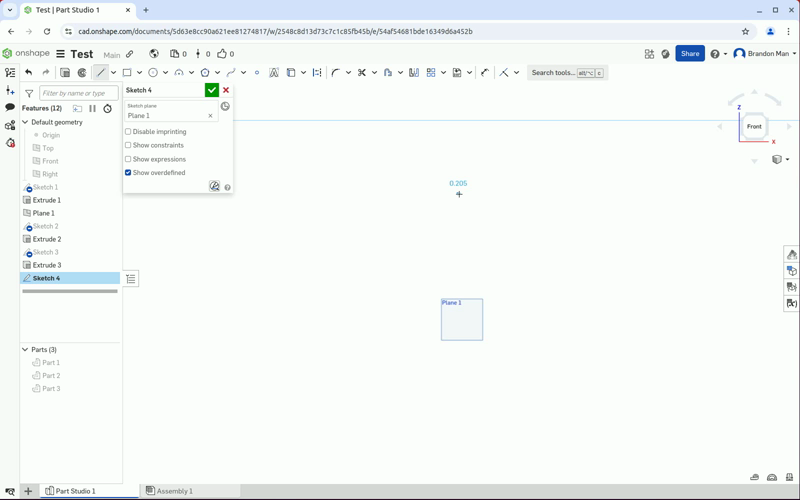
scroll(6)
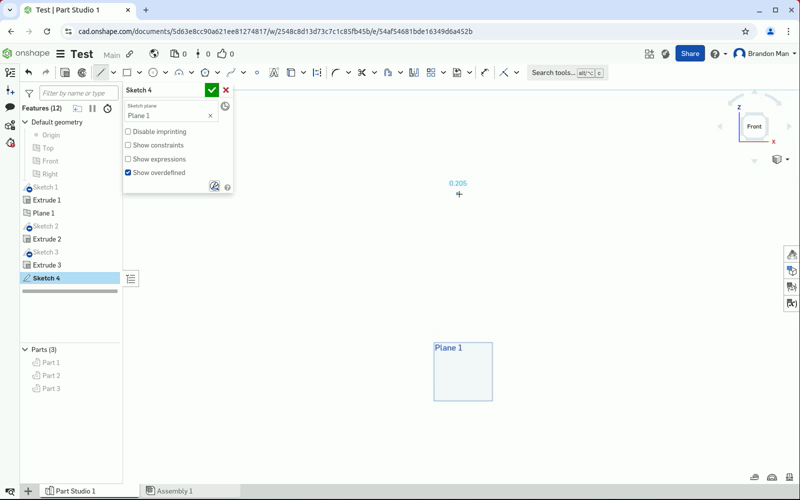
scroll(6)
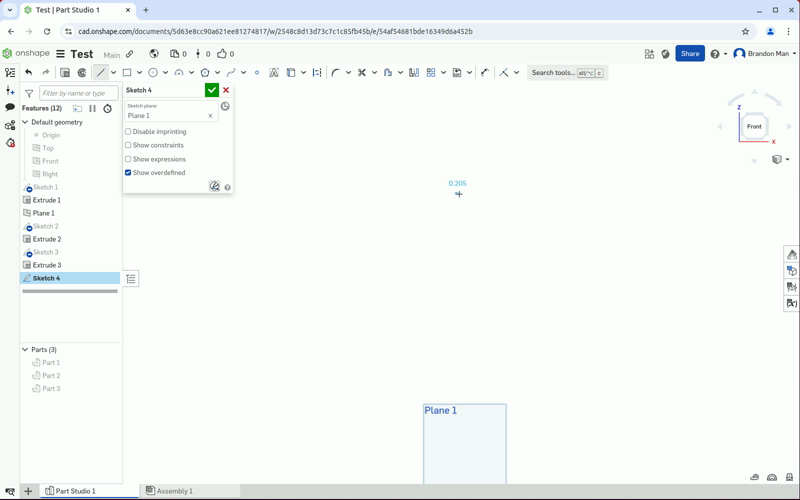
scroll(6)
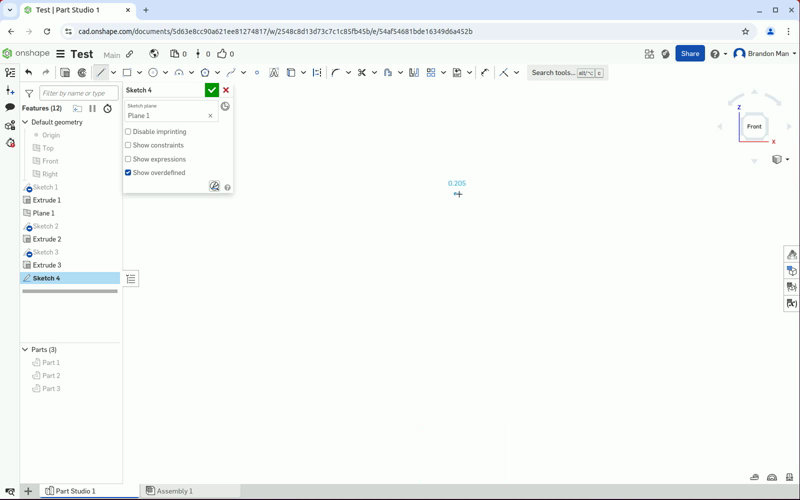
scroll(6)
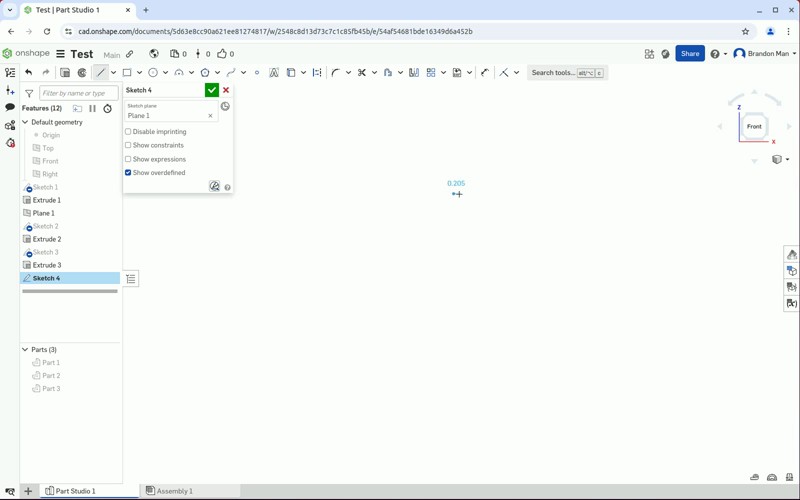
scroll(6)
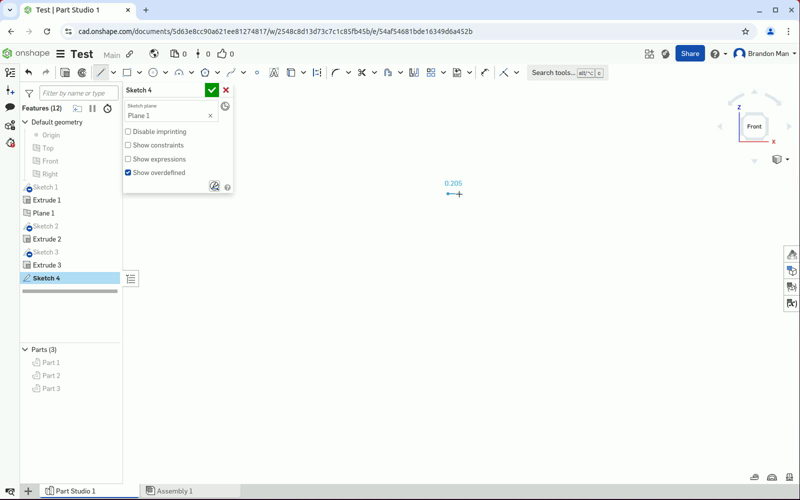
click(459, 193)
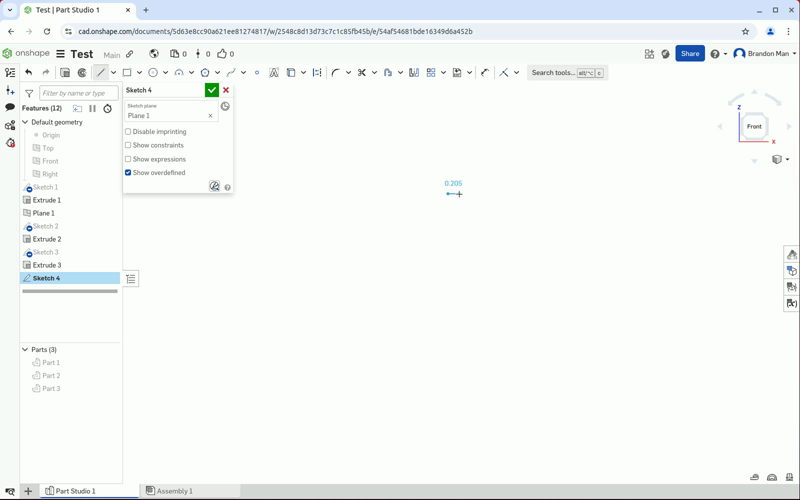
scroll(-6)
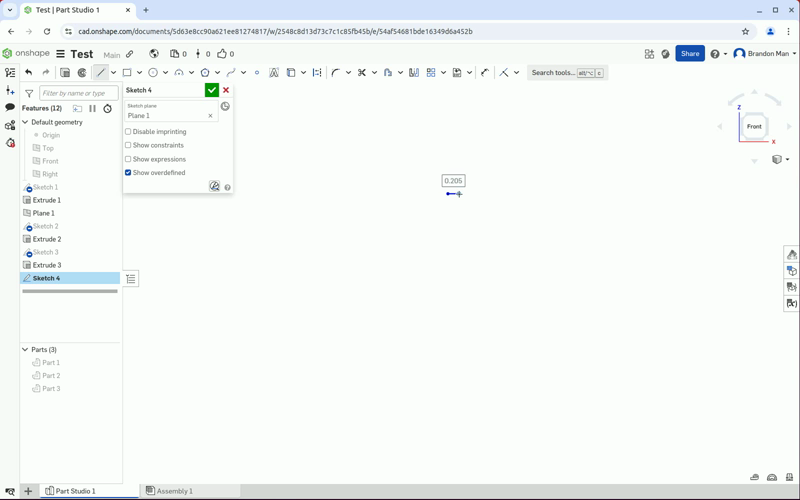
scroll(-6)
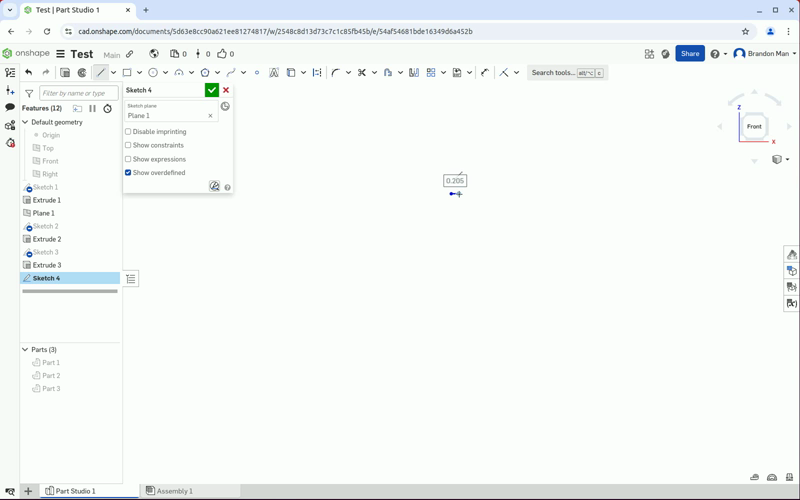
scroll(-6)
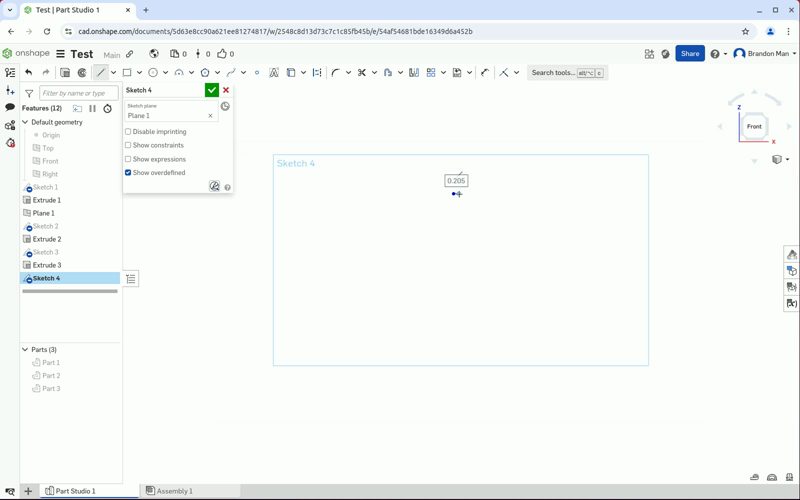
scroll(-6)
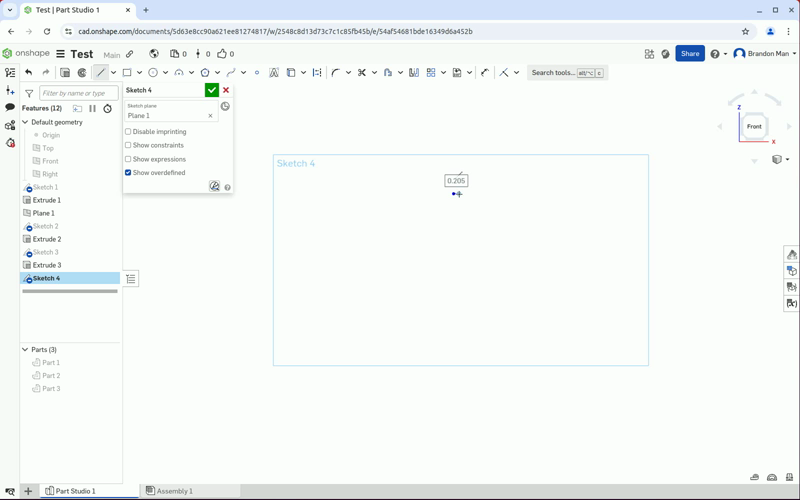
scroll(-6)
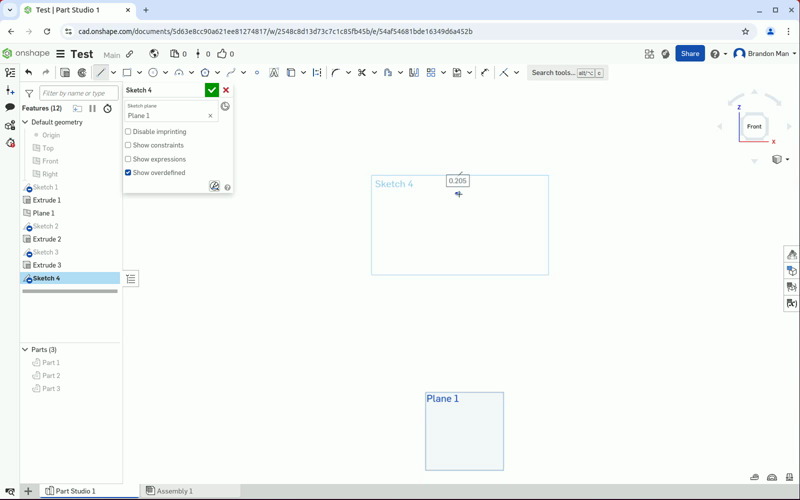
scroll(-6)
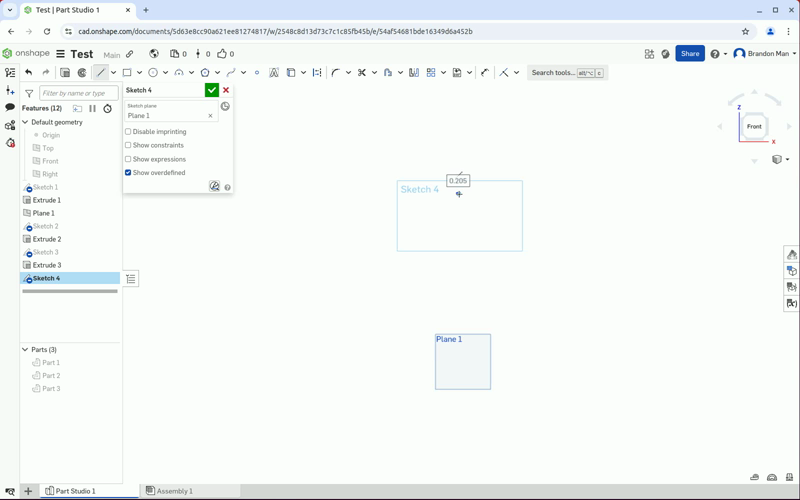
scroll(-6)
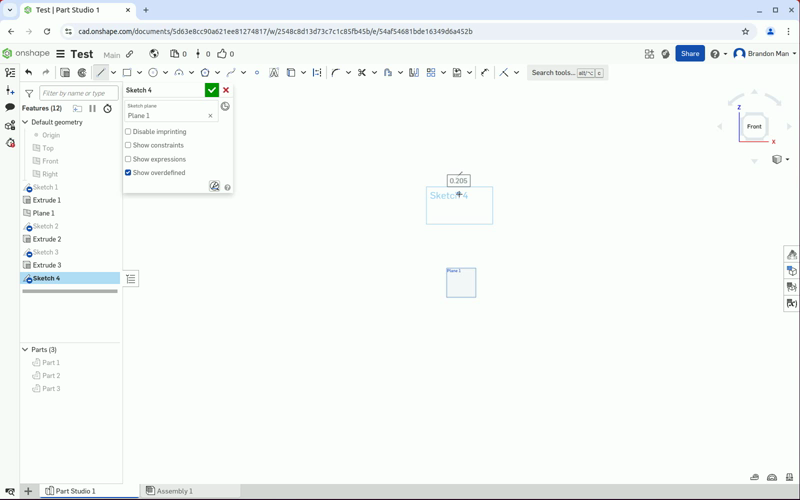
key_up(shift)
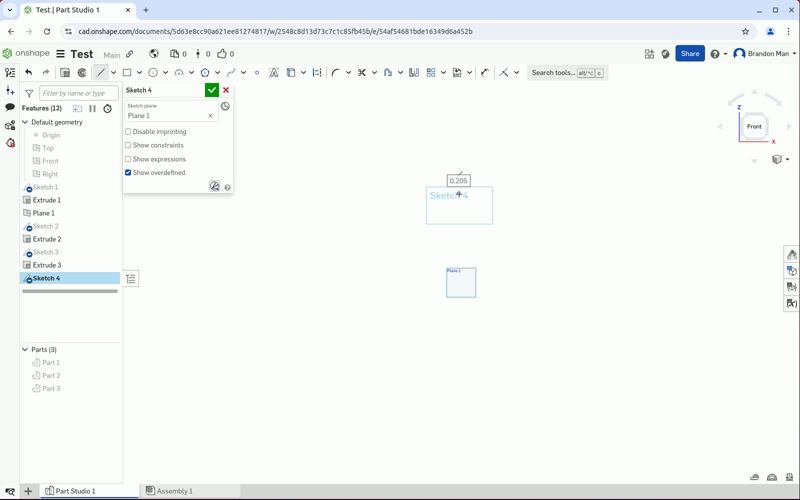
key_down(shift)
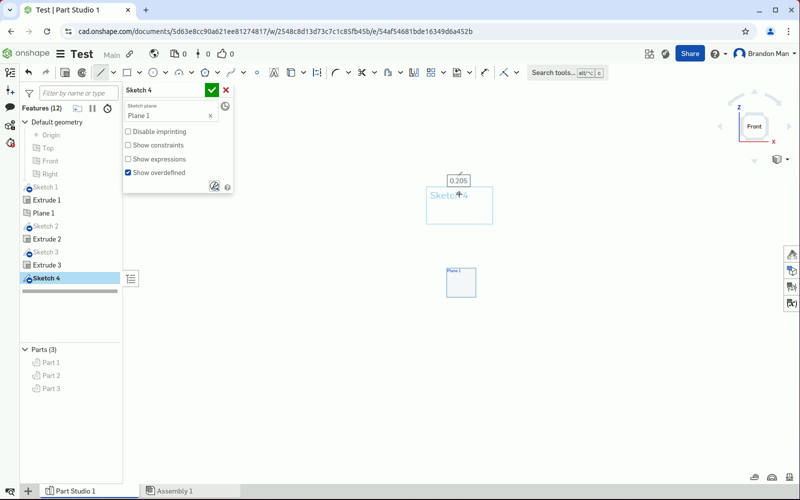
mouse_move(489, 193)
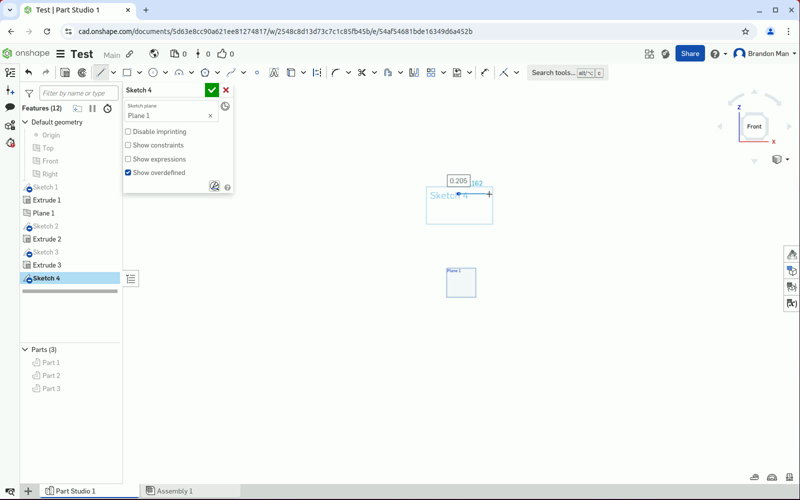
mouse_move(459, 190)
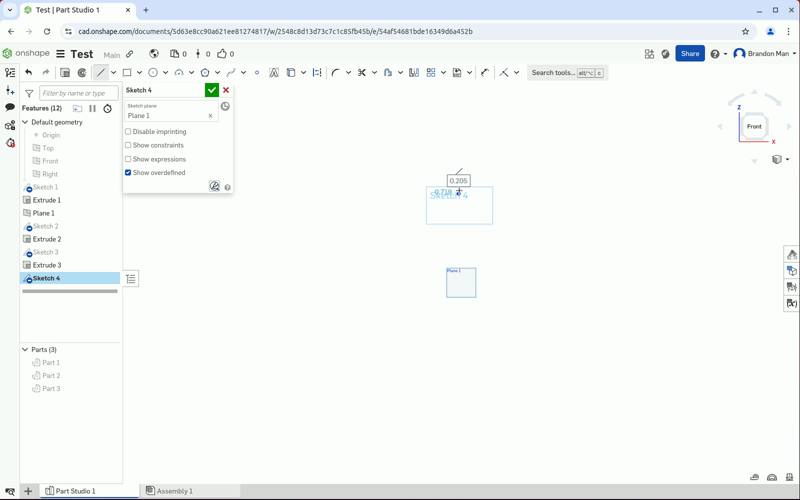
scroll(6)
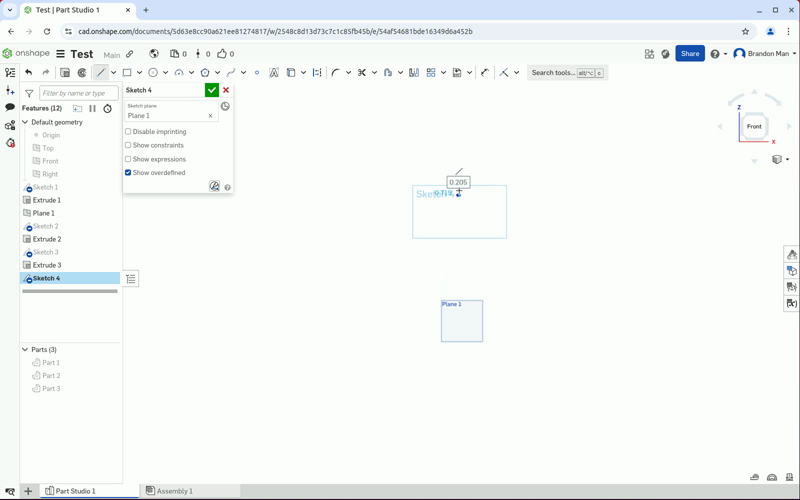
scroll(6)
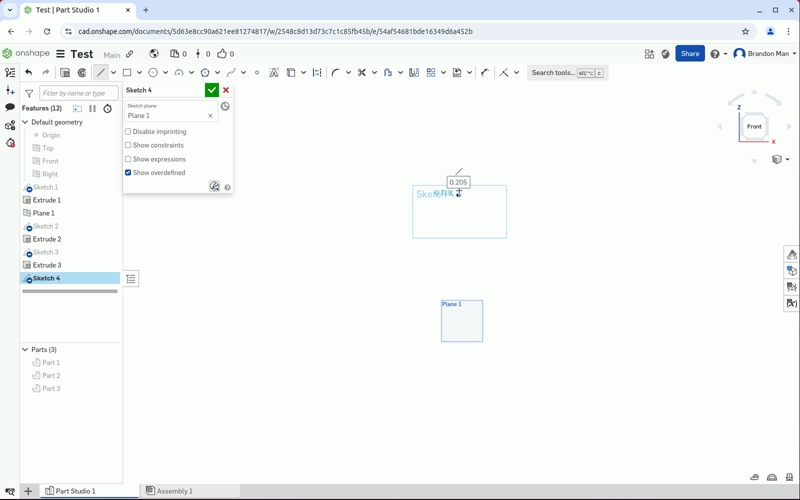
scroll(6)
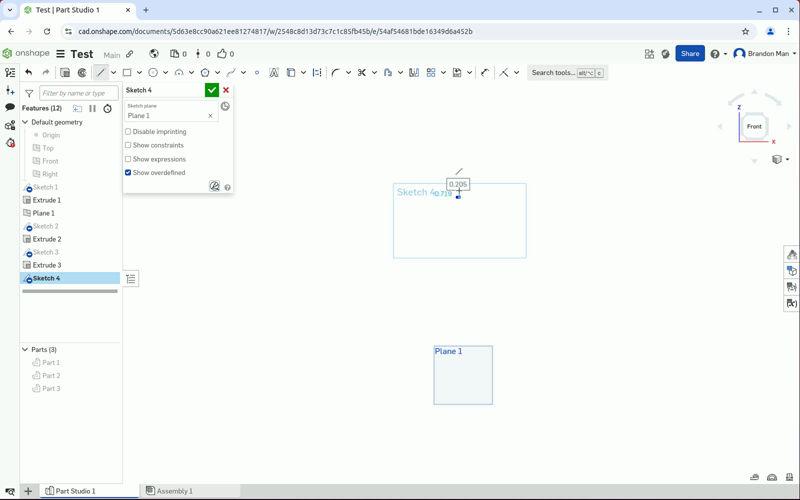
scroll(6)
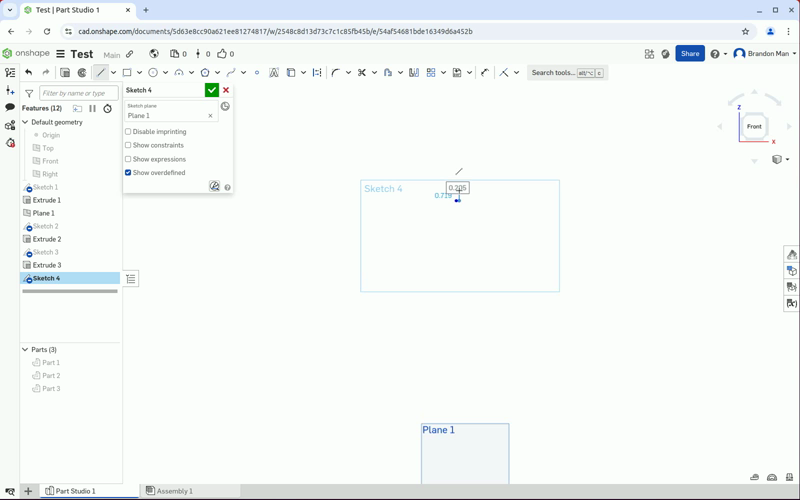
scroll(6)
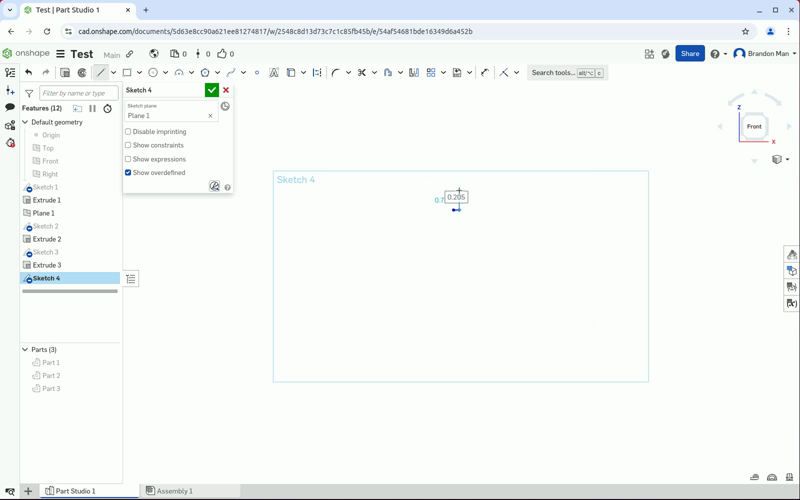
scroll(6)
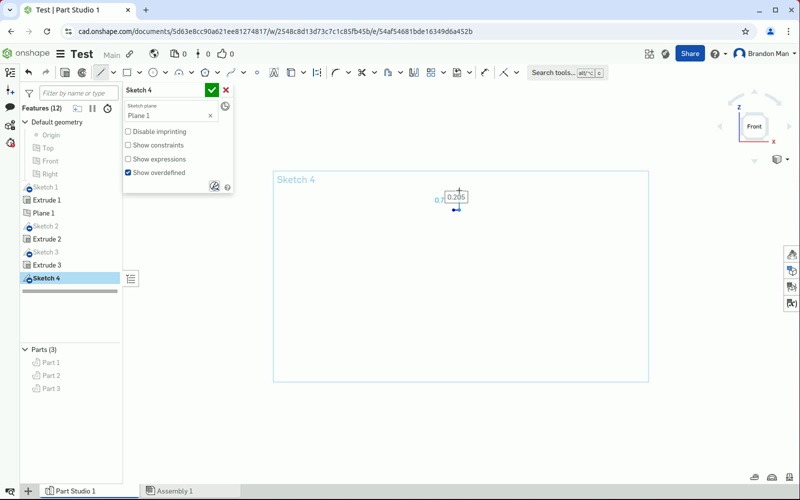
scroll(6)
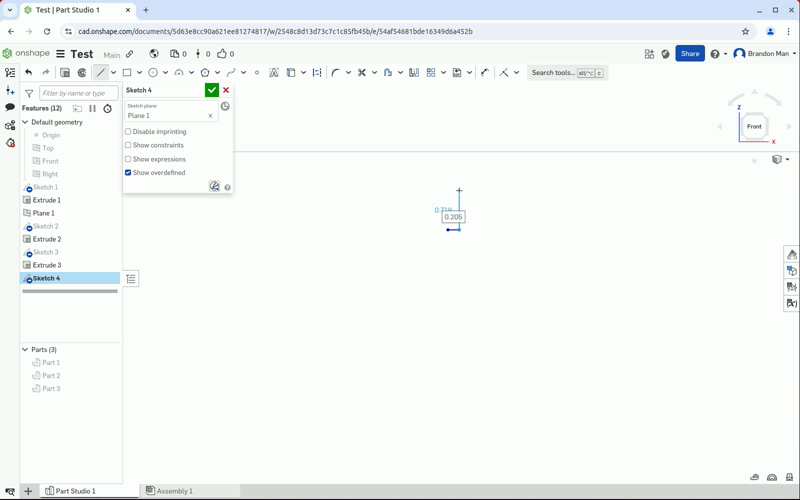
click(459, 190)
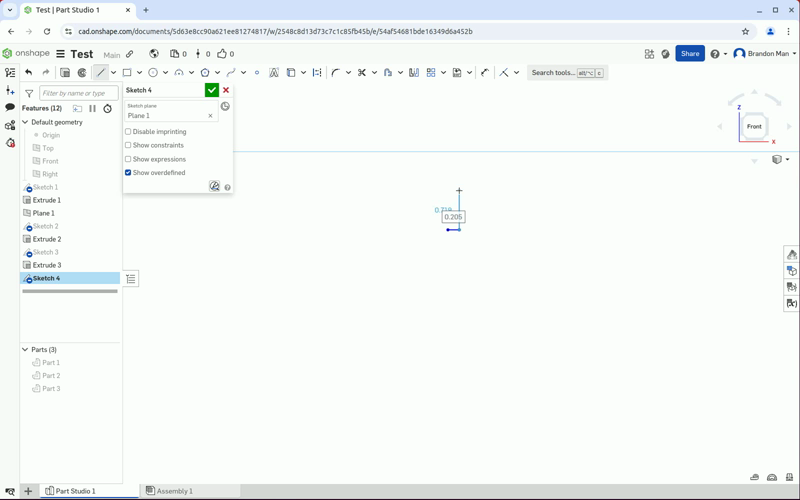
scroll(-6)
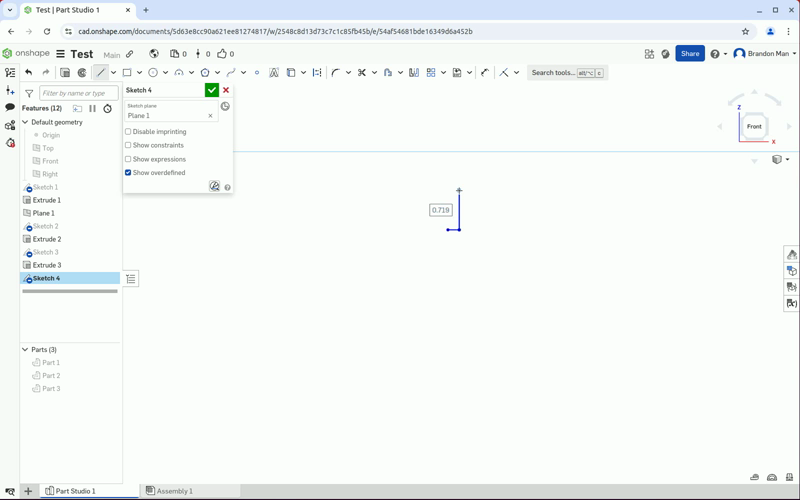
scroll(-6)
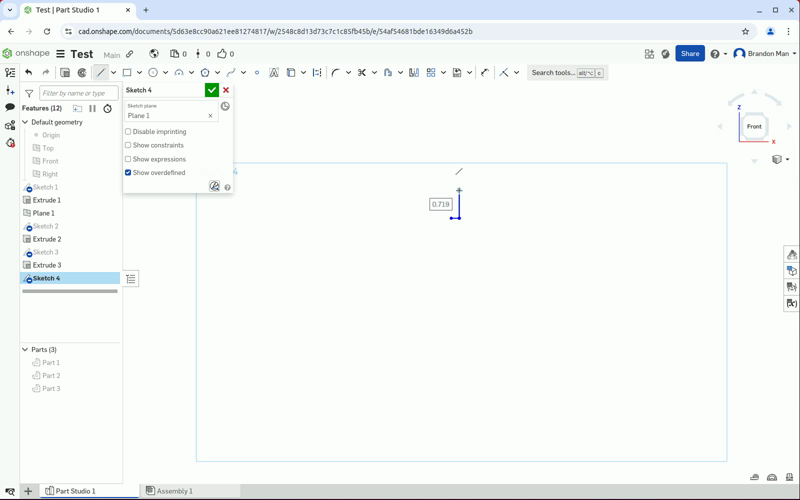
scroll(-6)
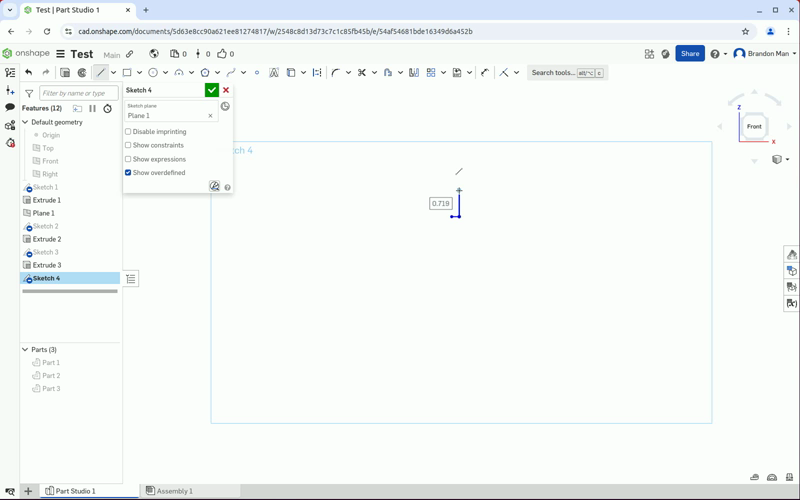
scroll(-6)
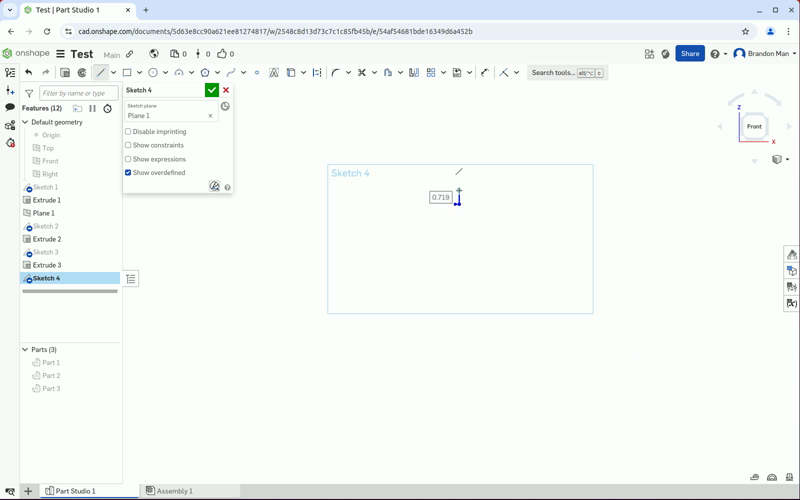
scroll(-6)
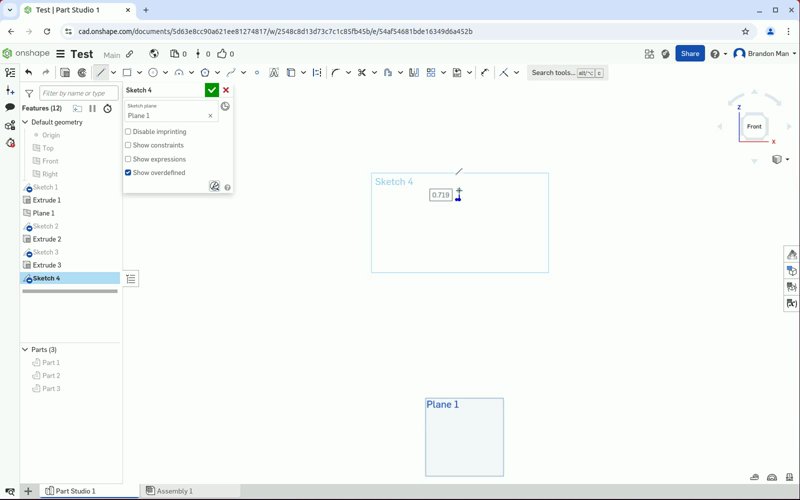
scroll(-6)
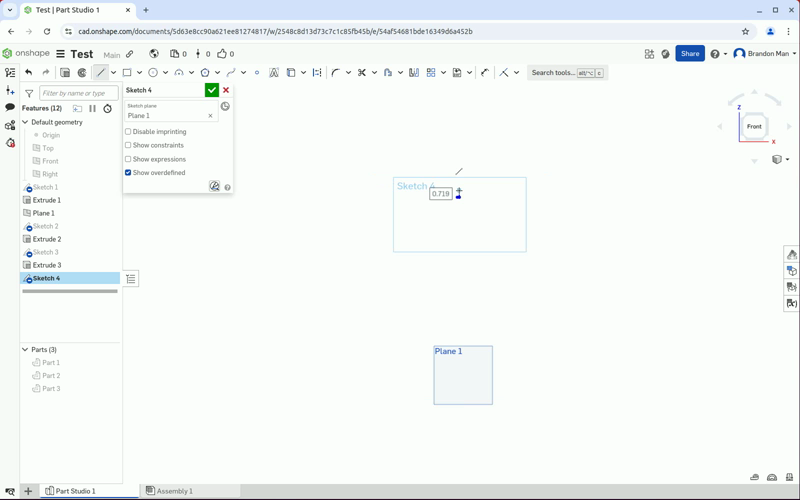
scroll(-6)
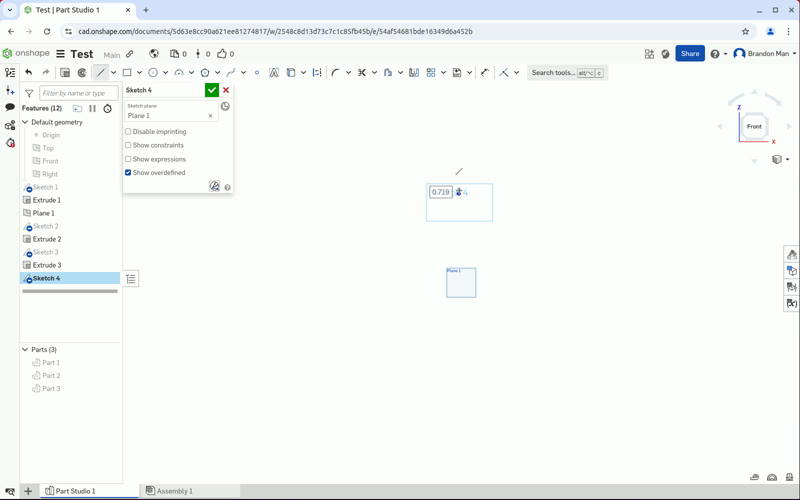
key_up(shift)
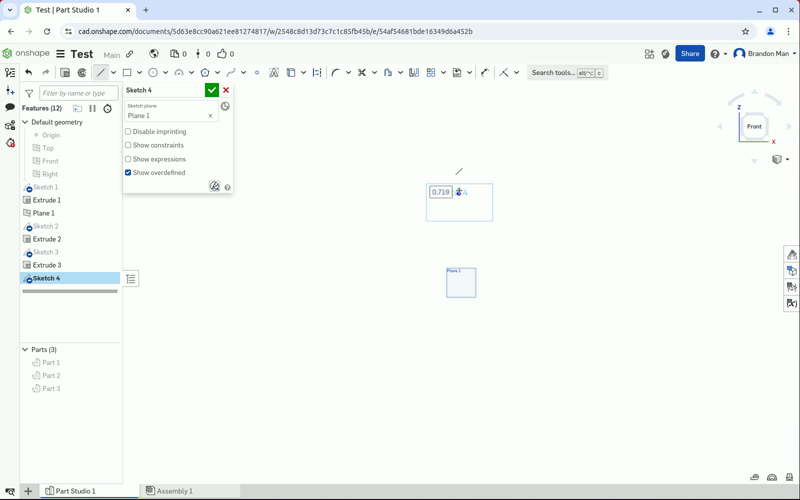
key_down(shift)
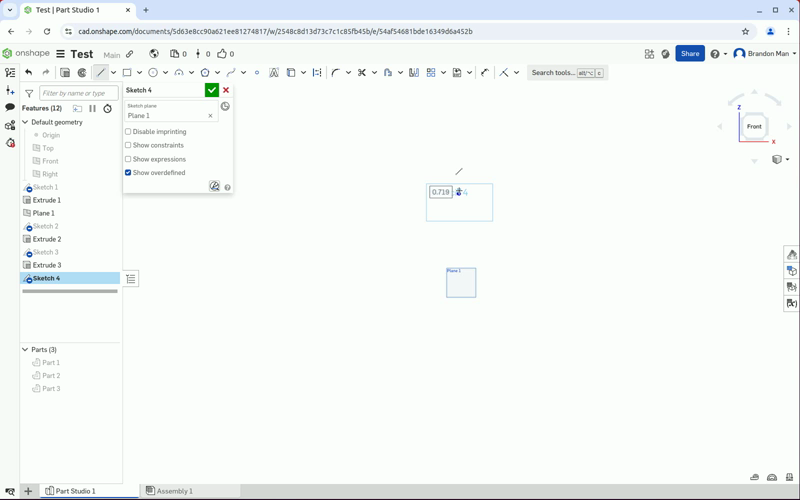
mouse_move(489, 190)
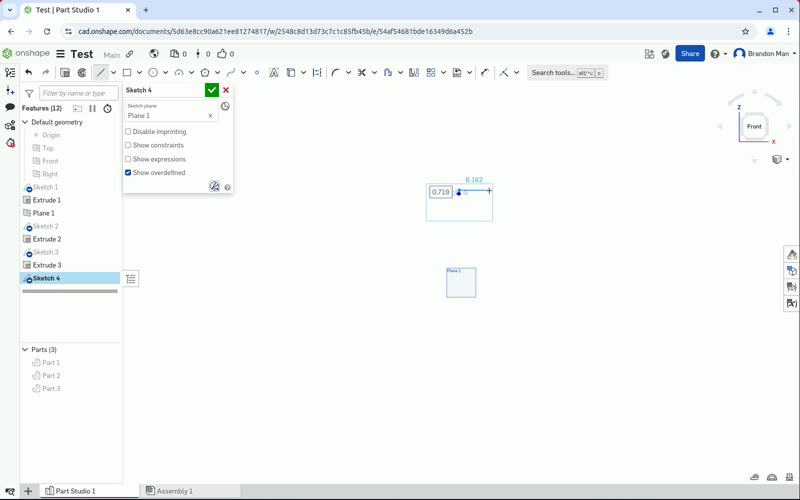
mouse_move(461, 190)
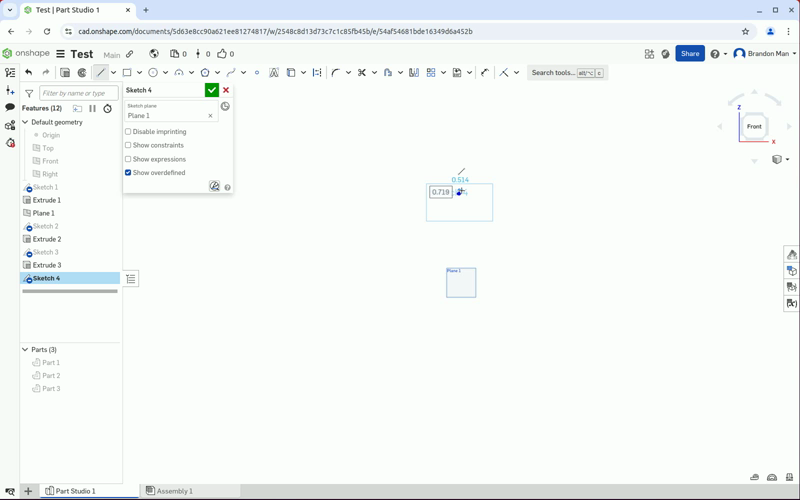
scroll(6)
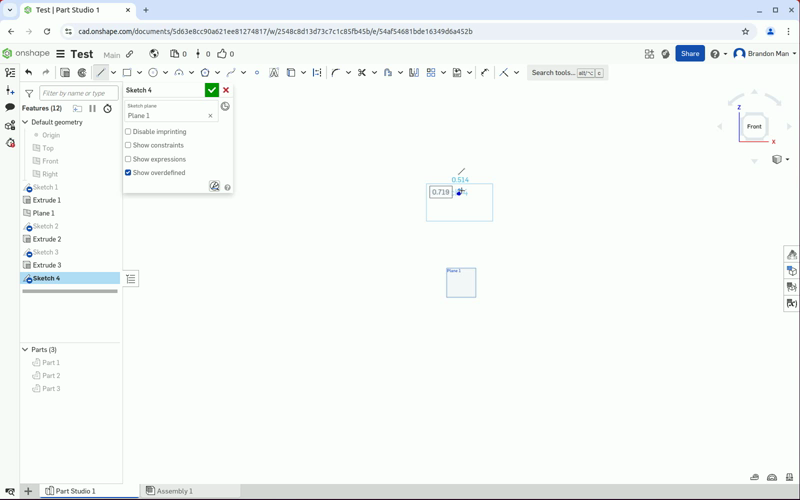
scroll(6)
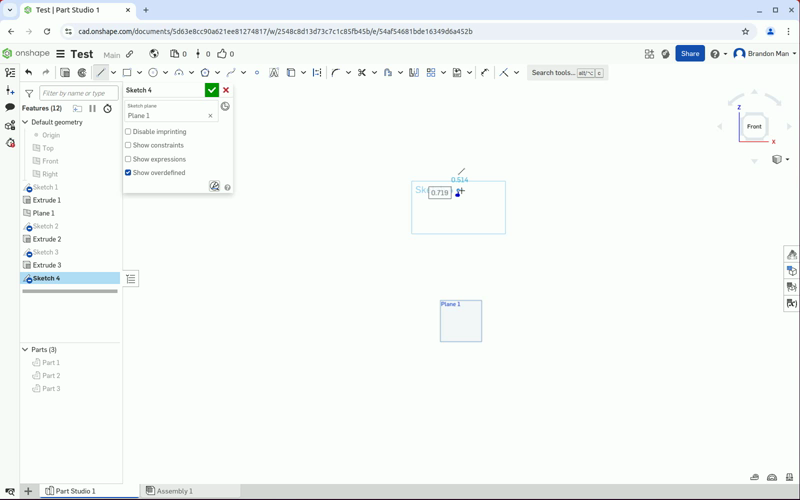
scroll(6)
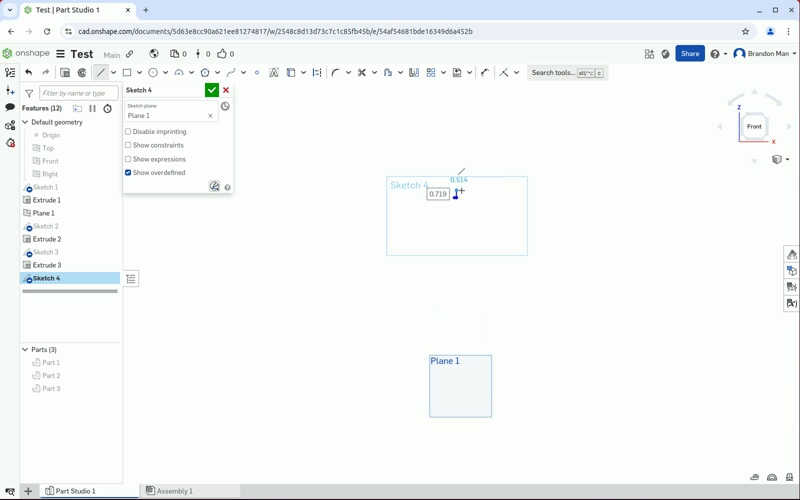
scroll(6)
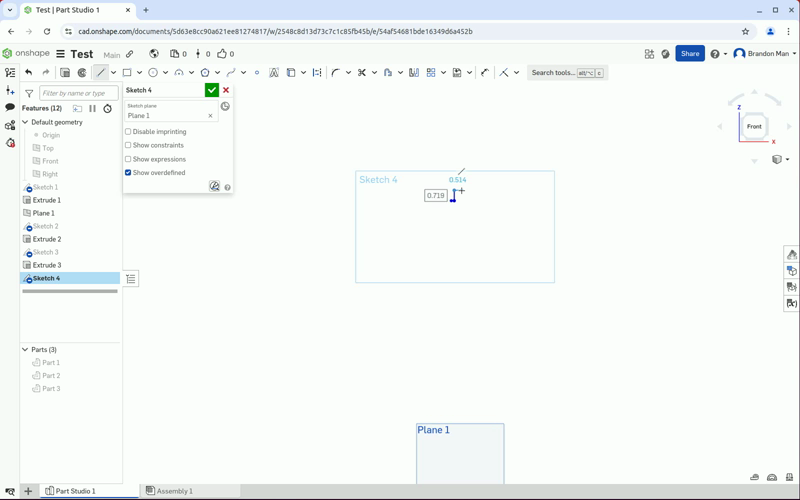
scroll(6)
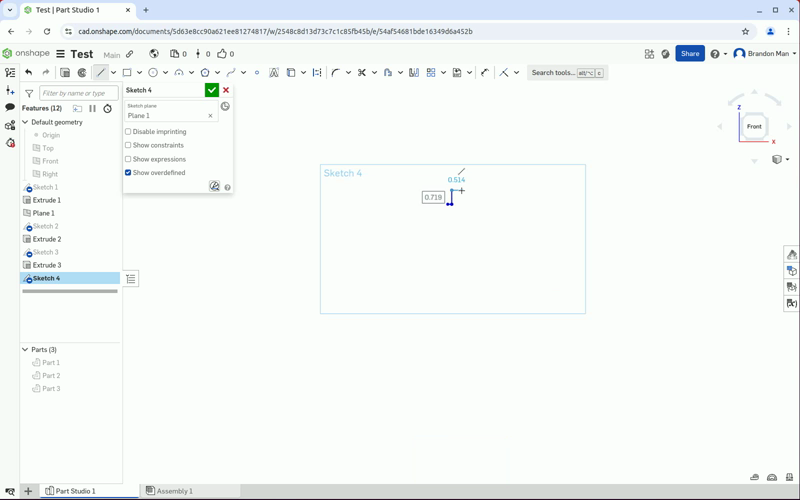
scroll(6)
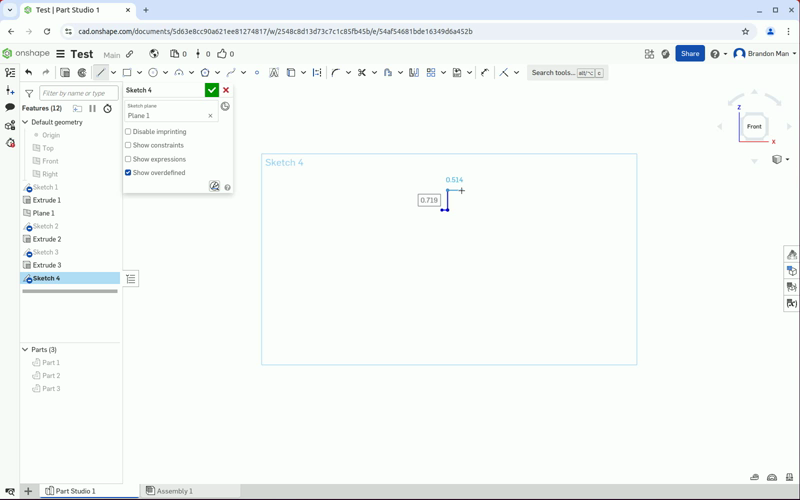
scroll(6)
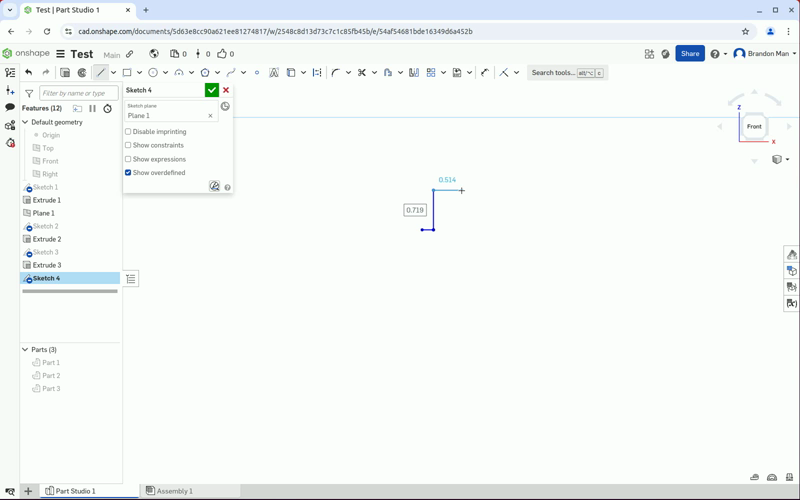
click(461, 190)
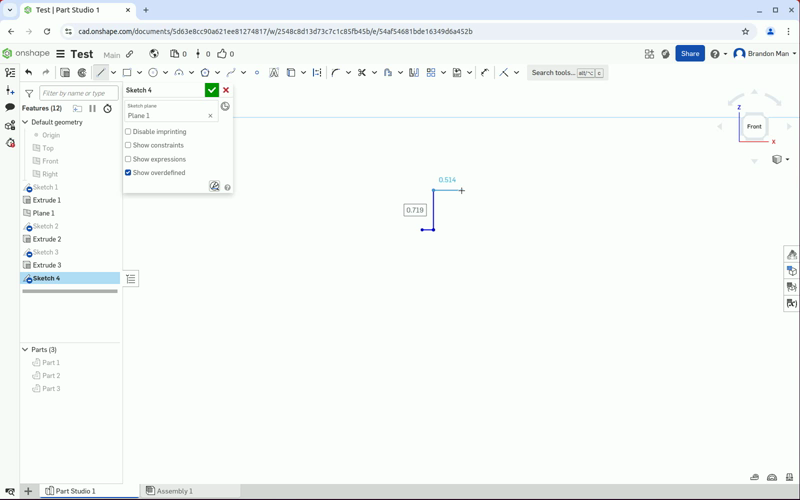
scroll(-6)
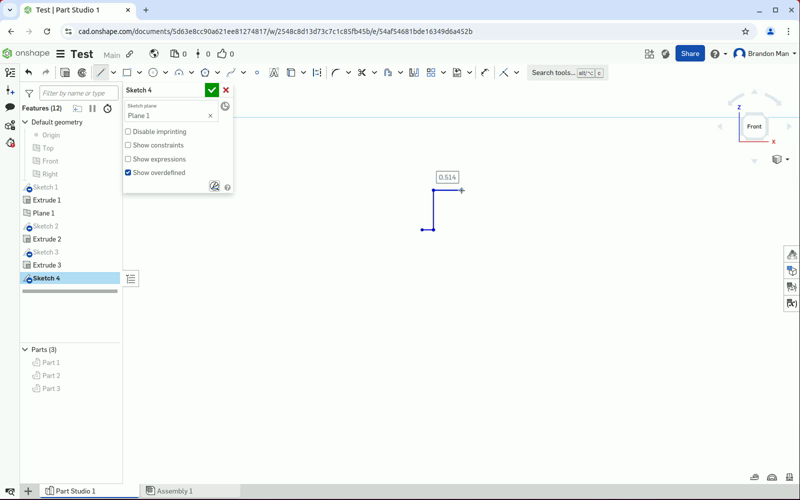
scroll(-6)
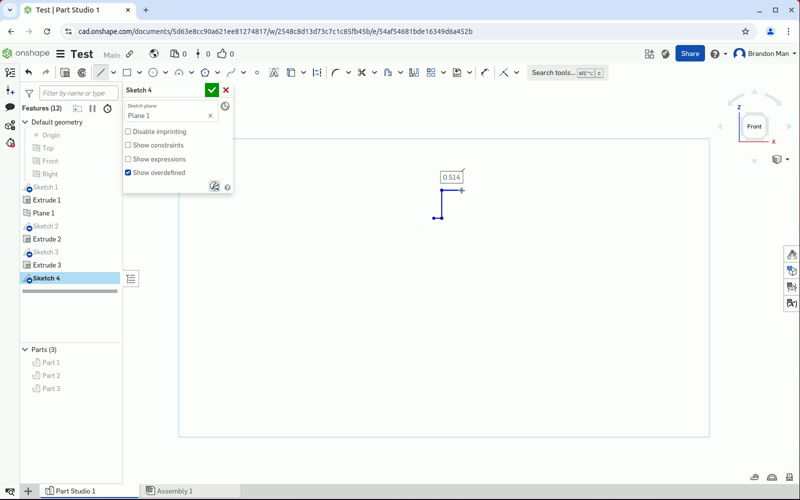
scroll(-6)
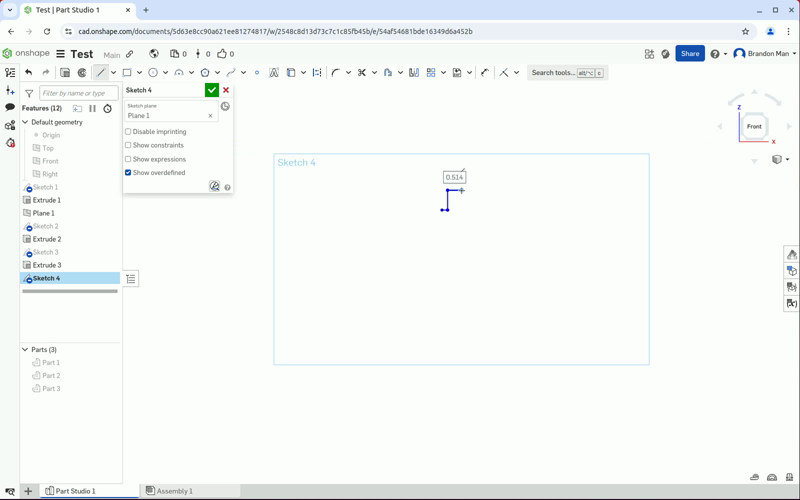
scroll(-6)
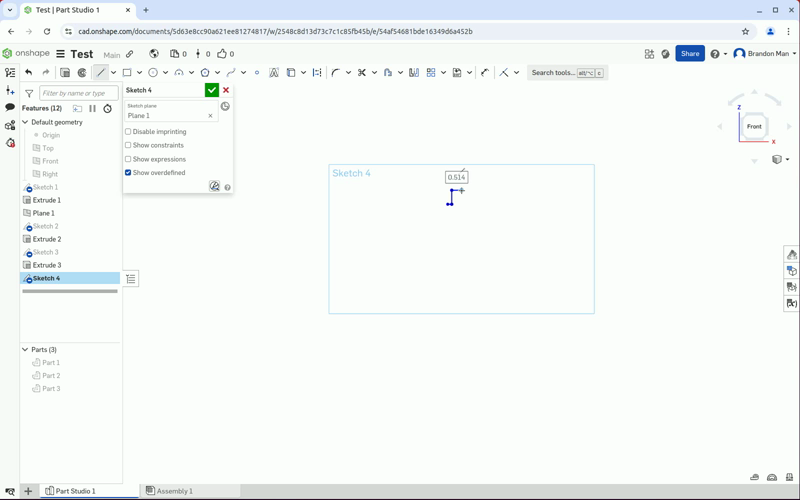
scroll(-6)
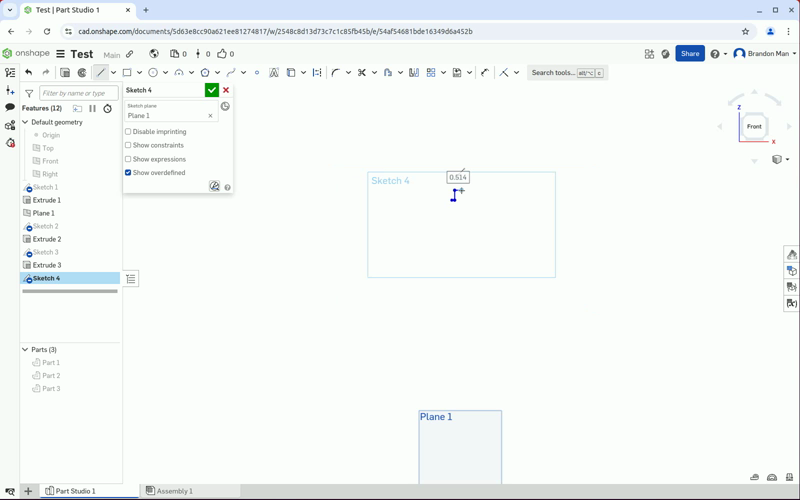
scroll(-6)
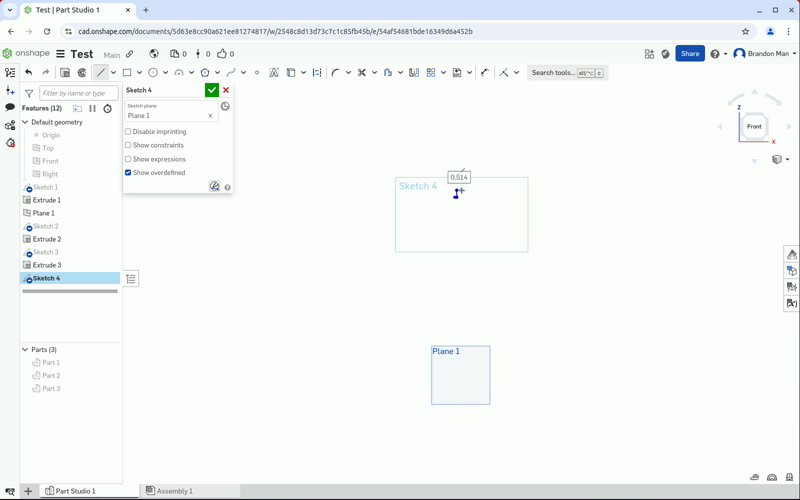
scroll(-6)
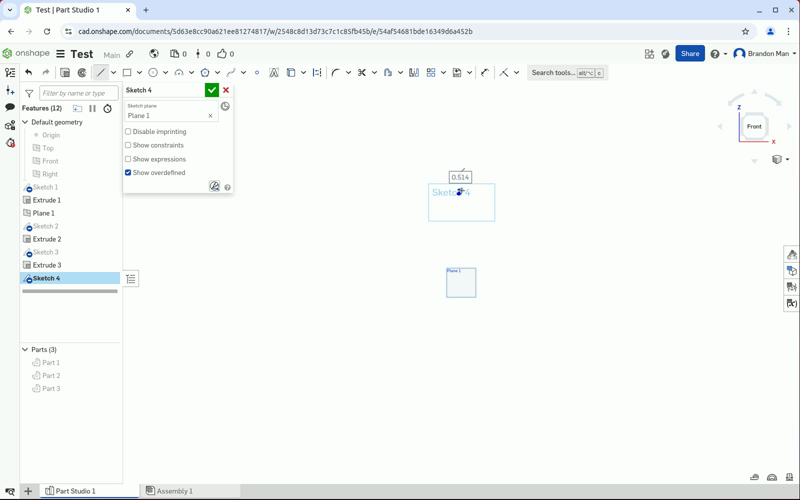
key_up(shift)
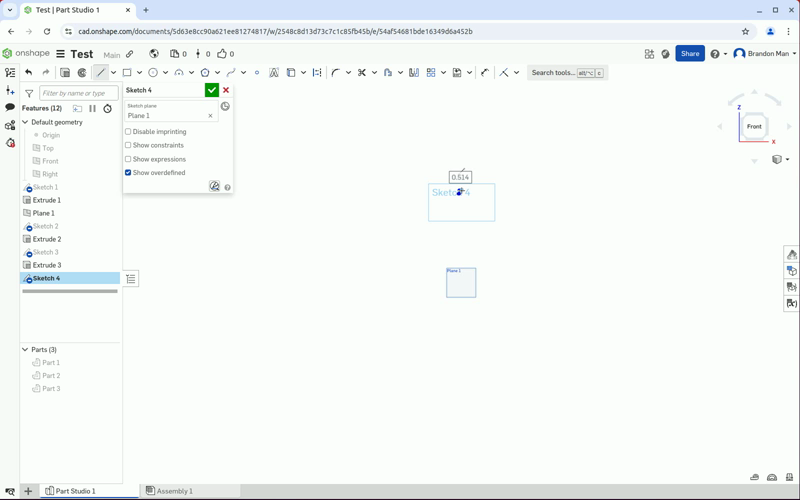
key_down(shift)
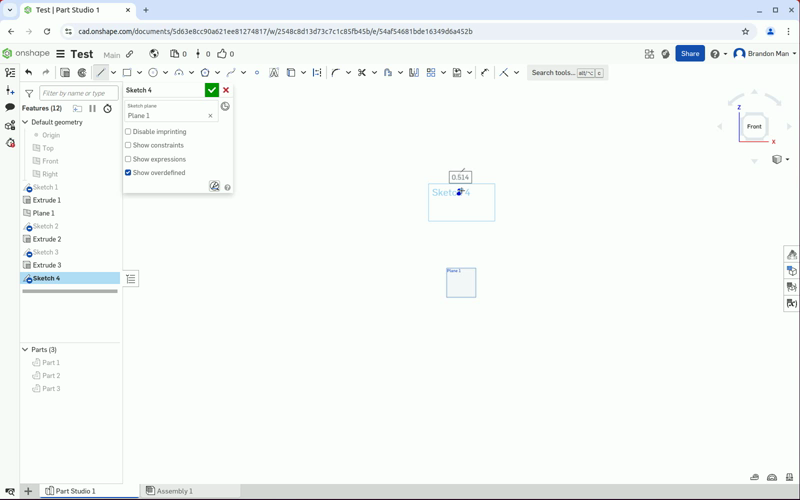
mouse_move(492, 190)
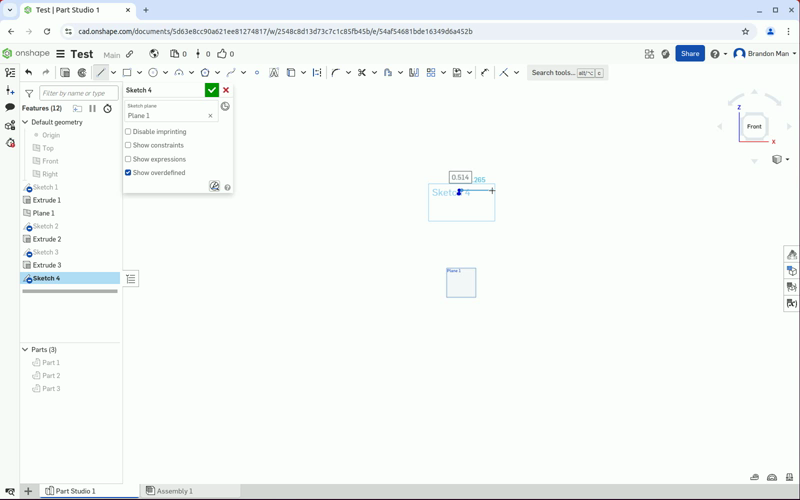
mouse_move(464, 190)
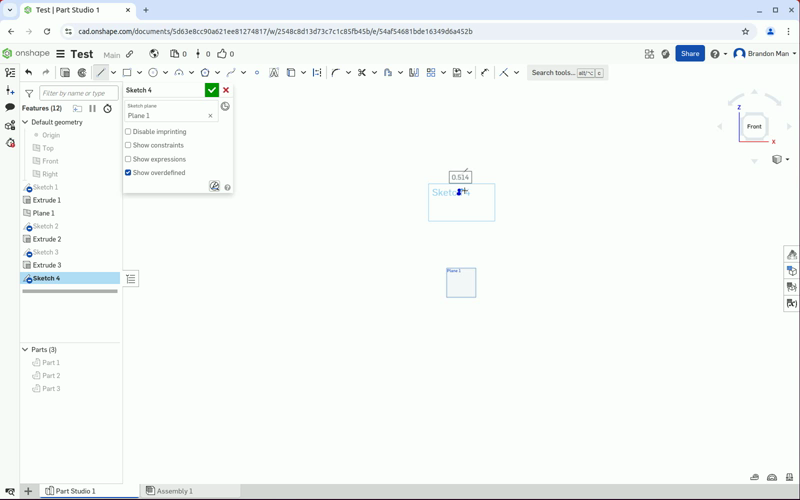
scroll(6)
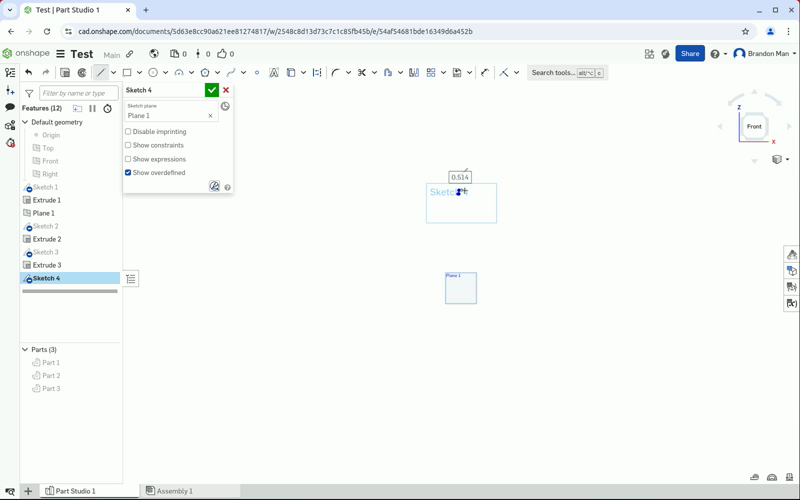
scroll(6)
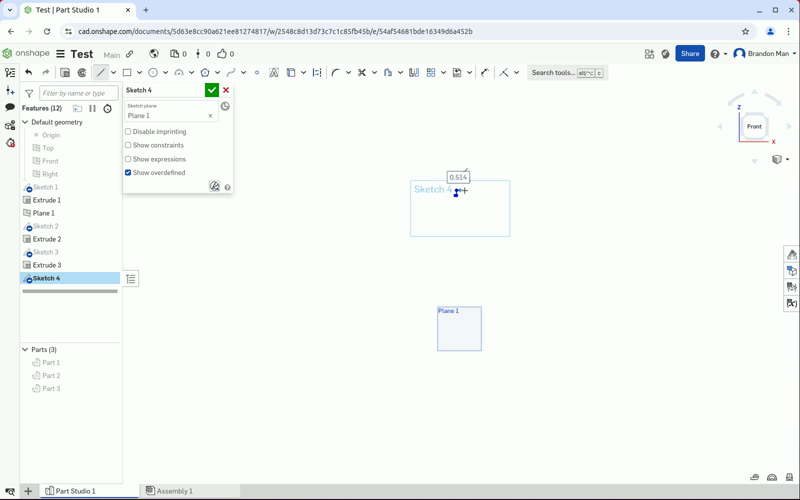
scroll(6)
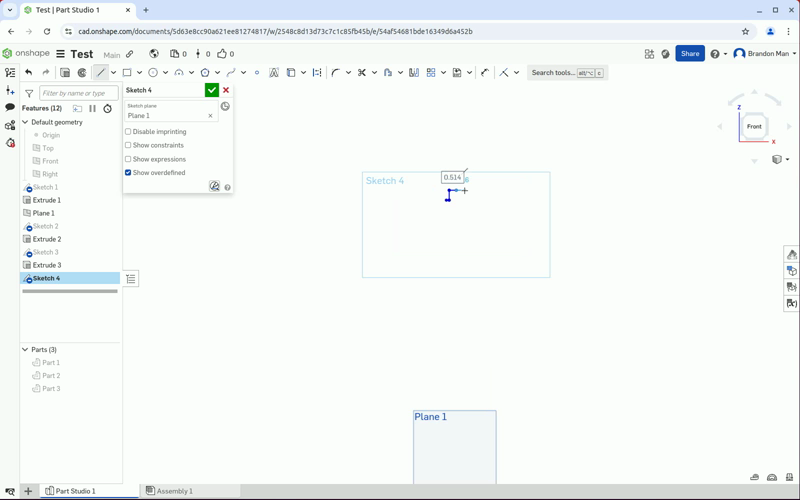
scroll(6)
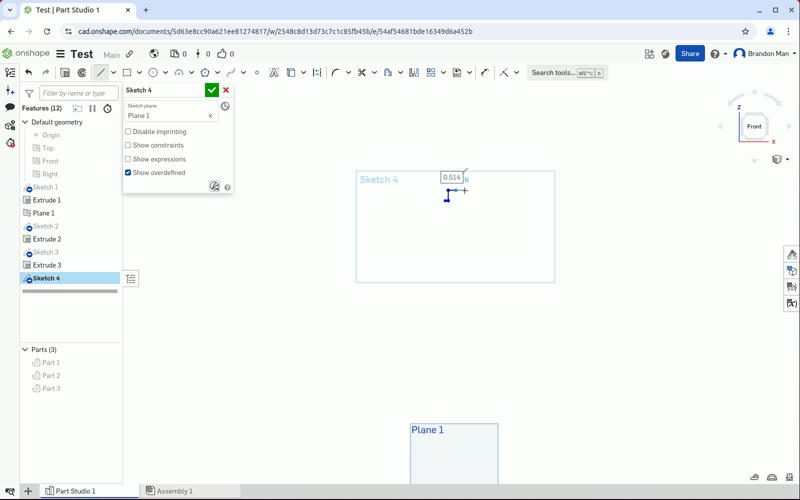
scroll(6)
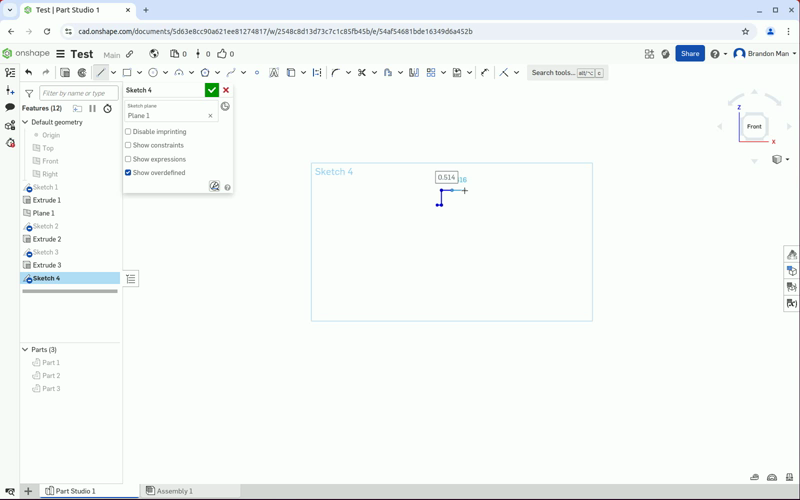
scroll(6)
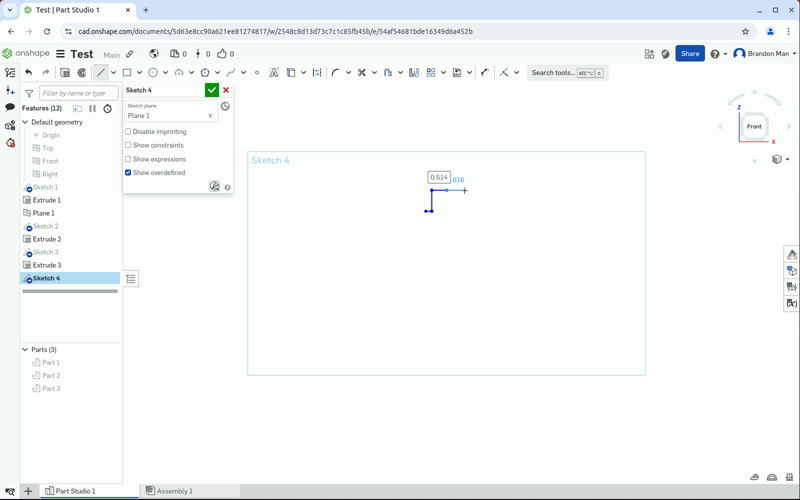
scroll(6)
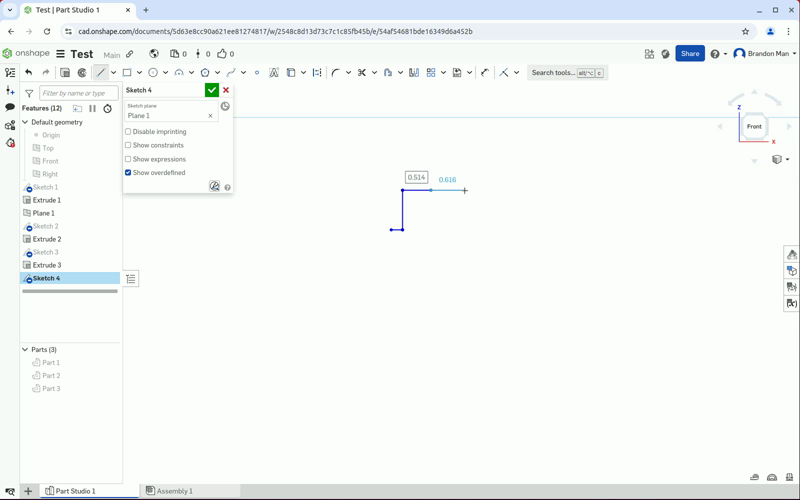
click(464, 190)
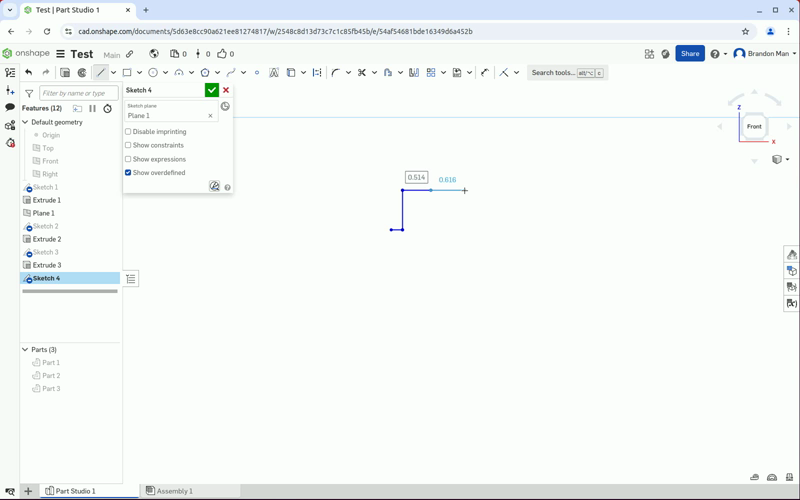
scroll(-6)
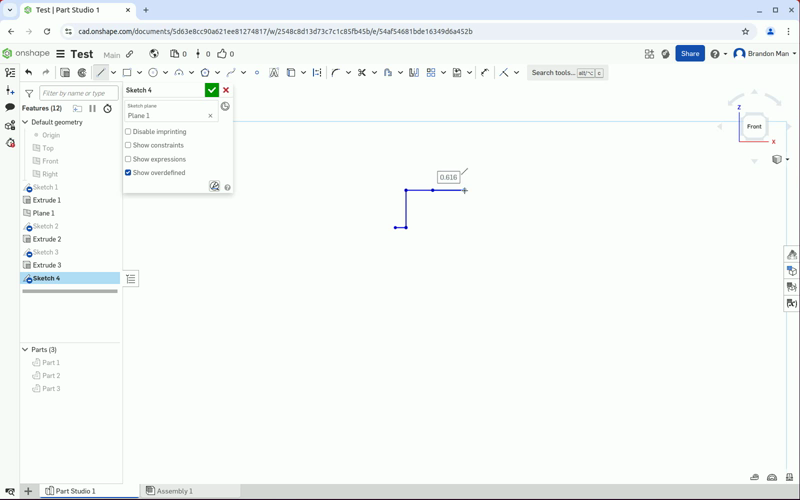
scroll(-6)
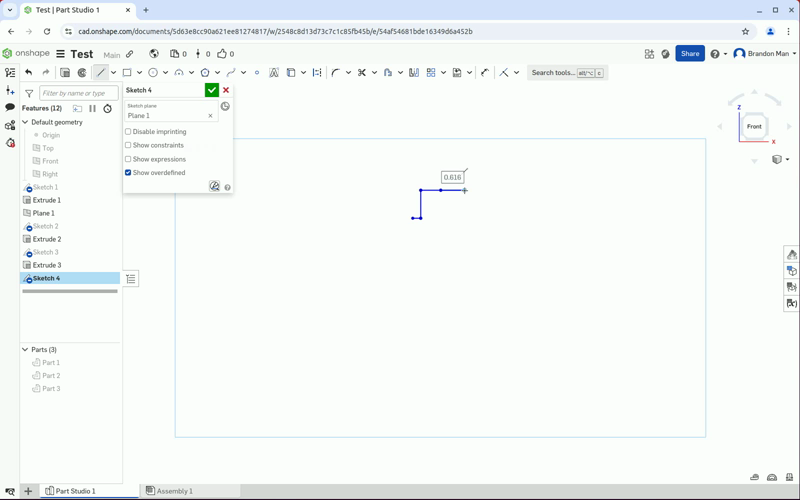
scroll(-6)
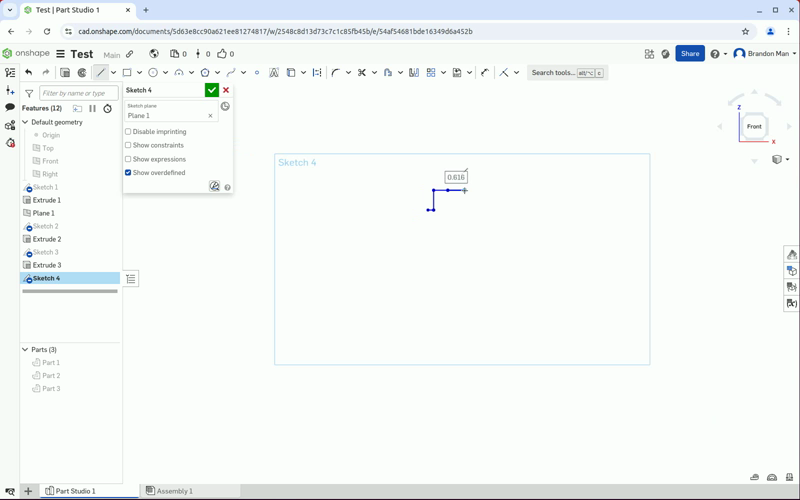
scroll(-6)
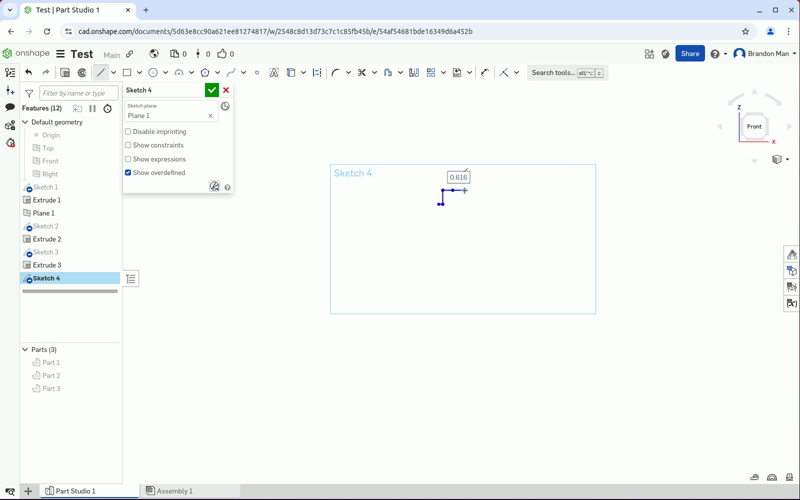
scroll(-6)
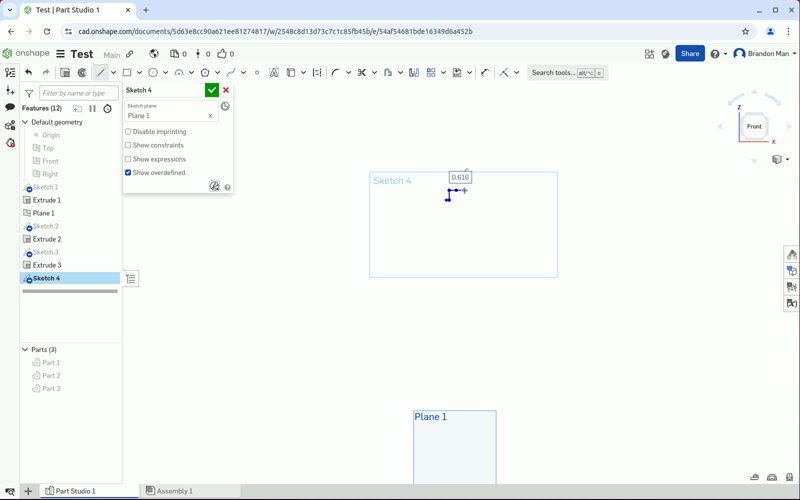
scroll(-6)
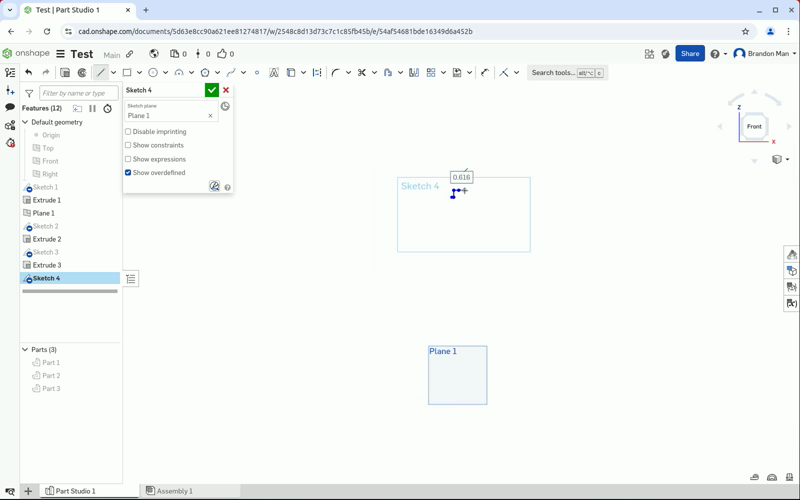
scroll(-6)
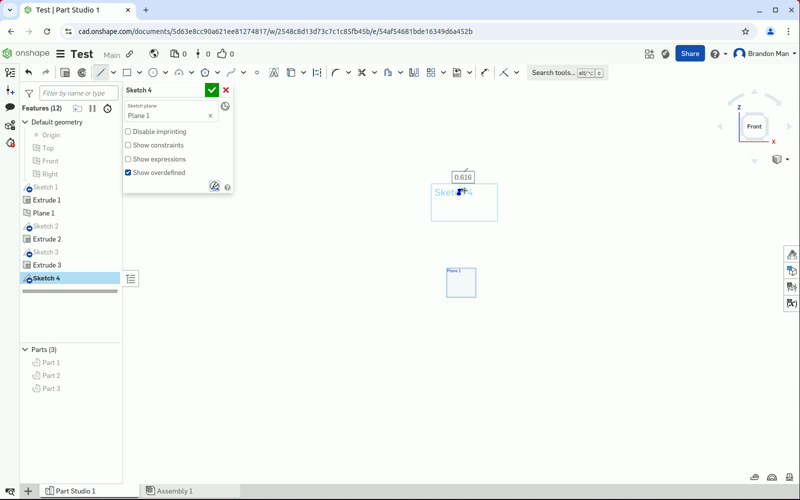
key_up(shift)
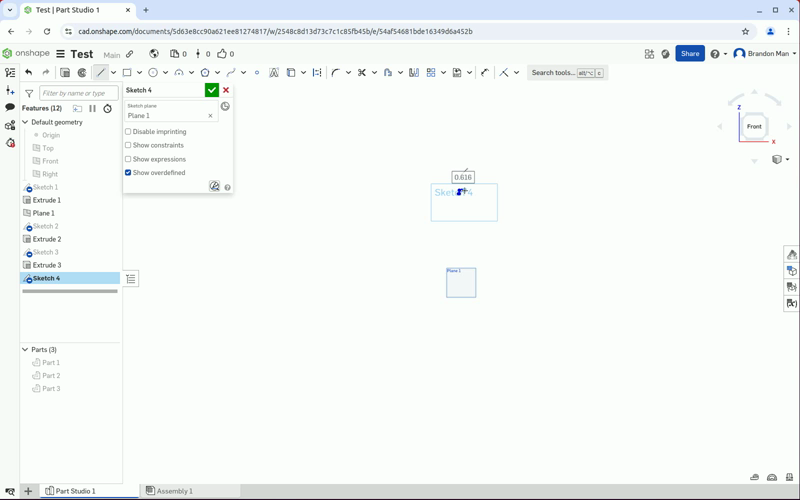
key_down(shift)
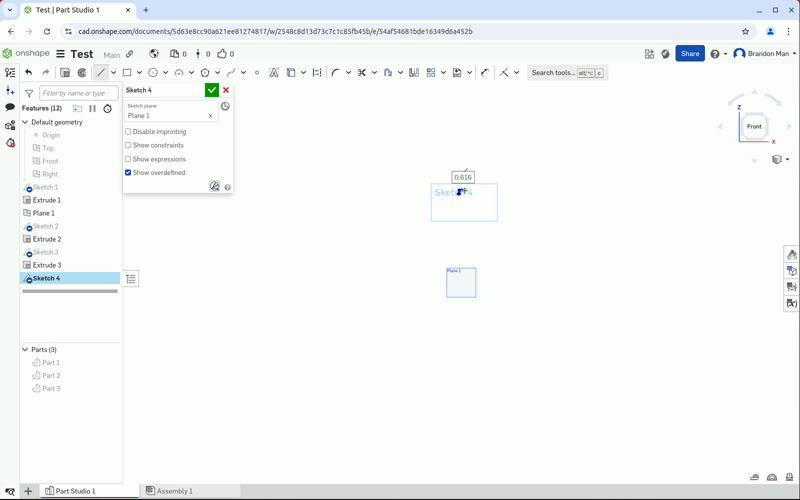
mouse_move(494, 190)
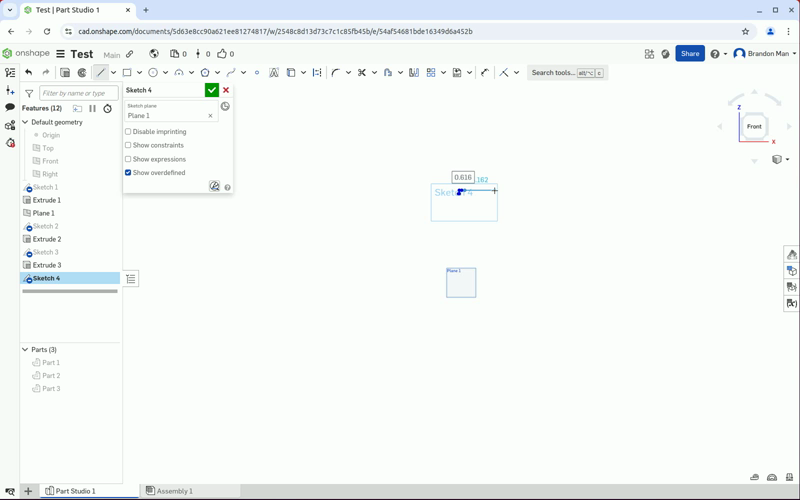
mouse_move(464, 193)
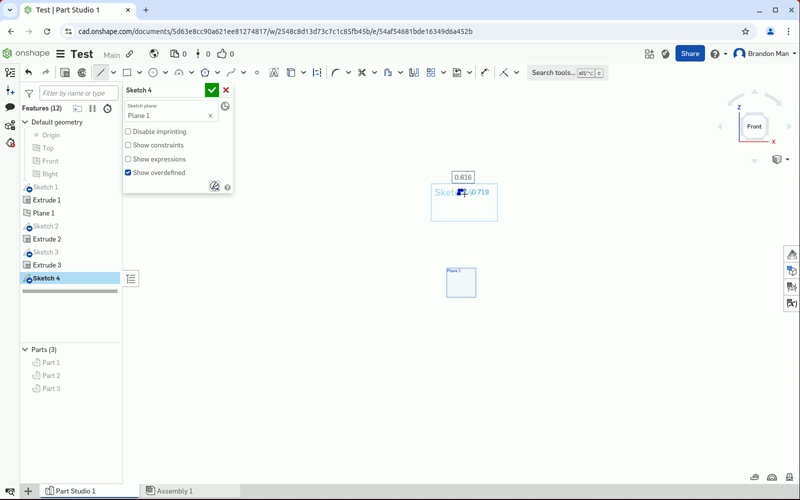
scroll(6)
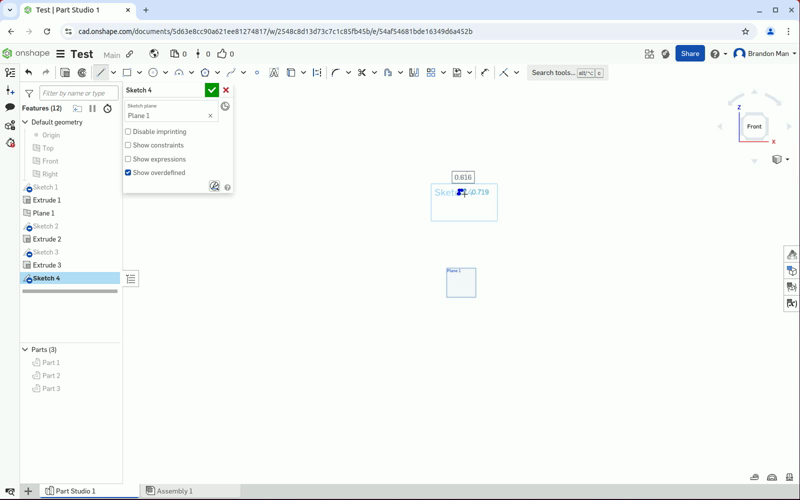
scroll(6)
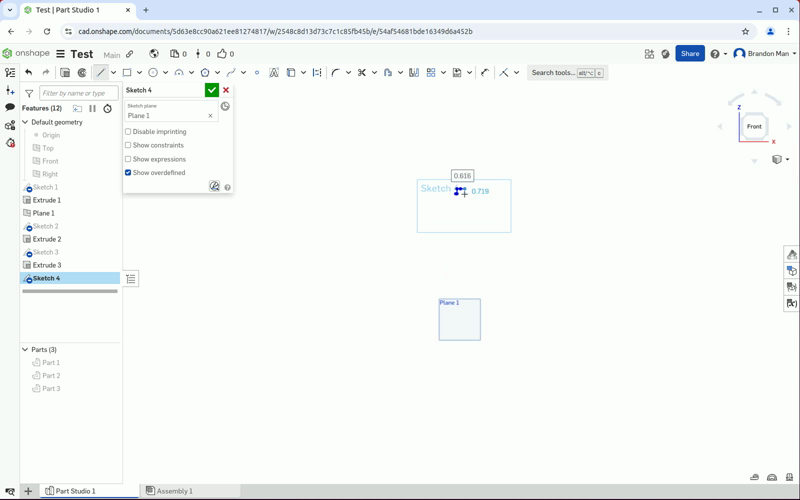
scroll(6)
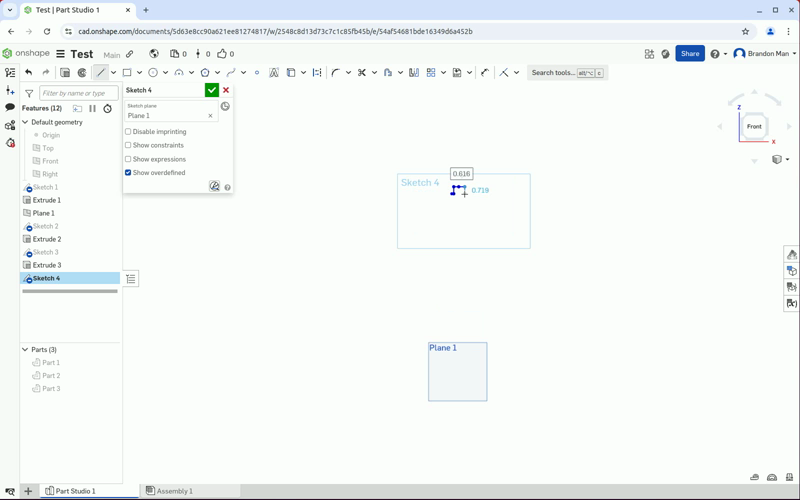
scroll(6)
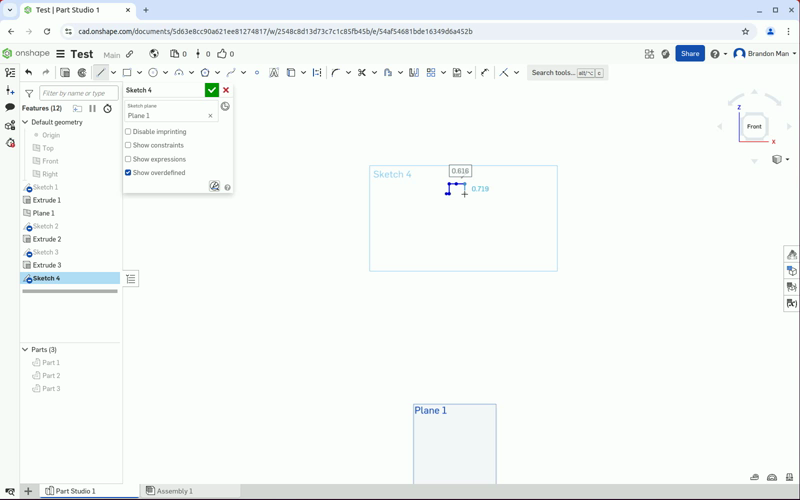
scroll(6)
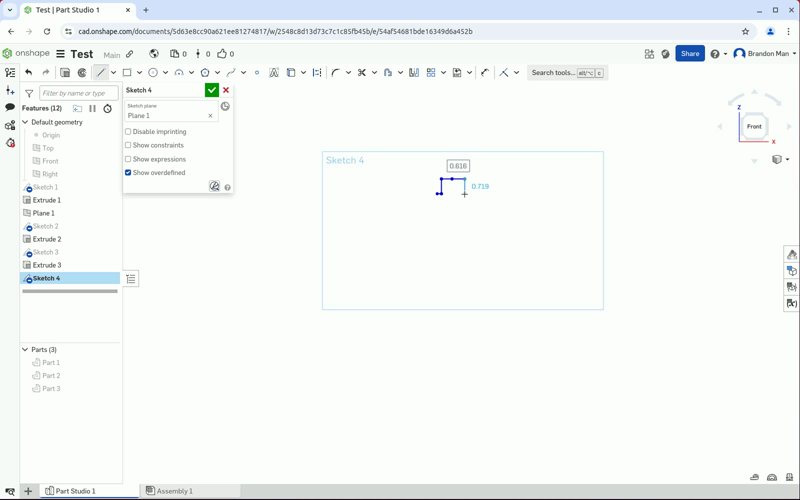
scroll(6)
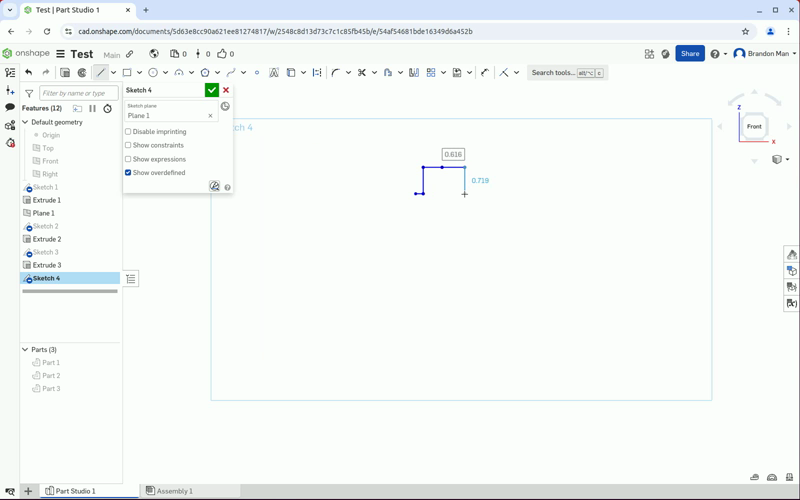
scroll(6)
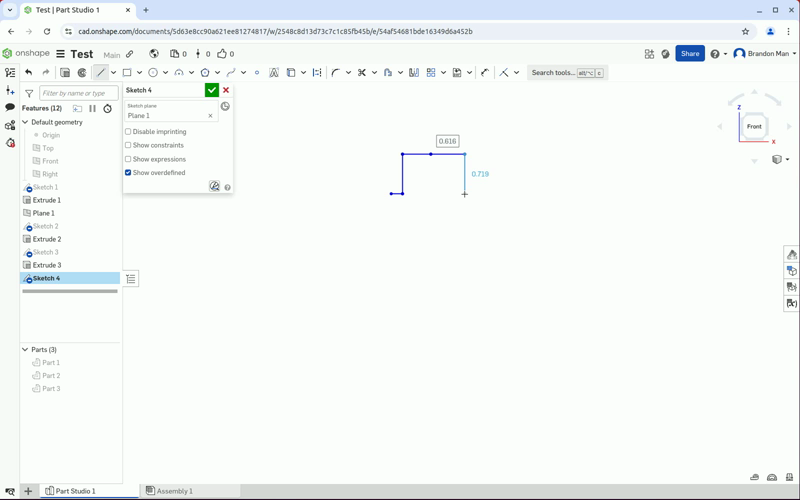
click(464, 193)
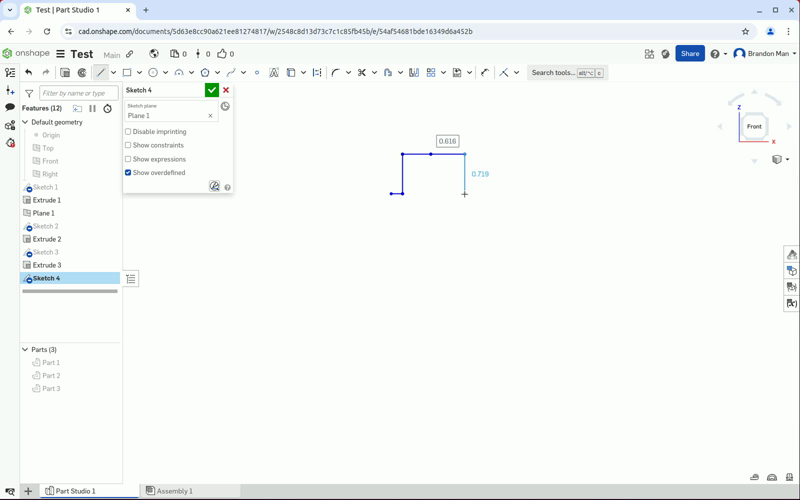
scroll(-6)
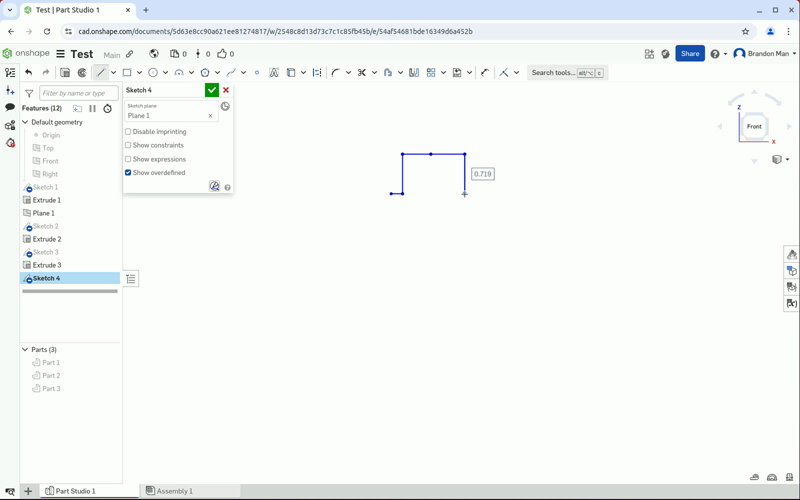
scroll(-6)
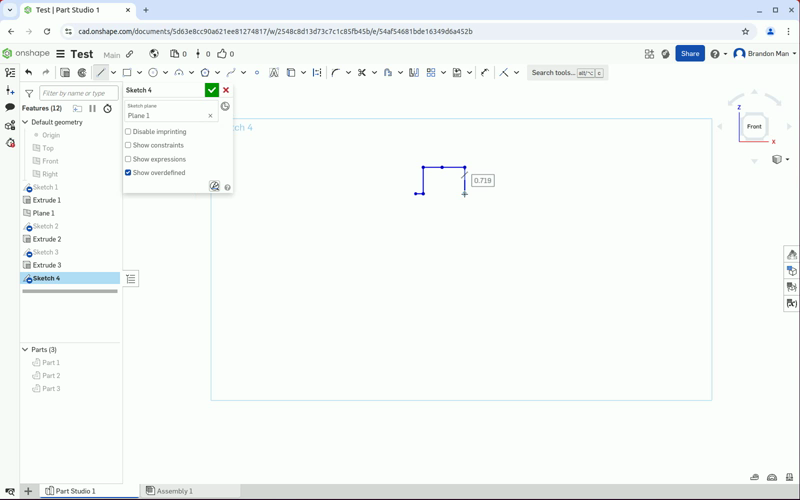
scroll(-6)
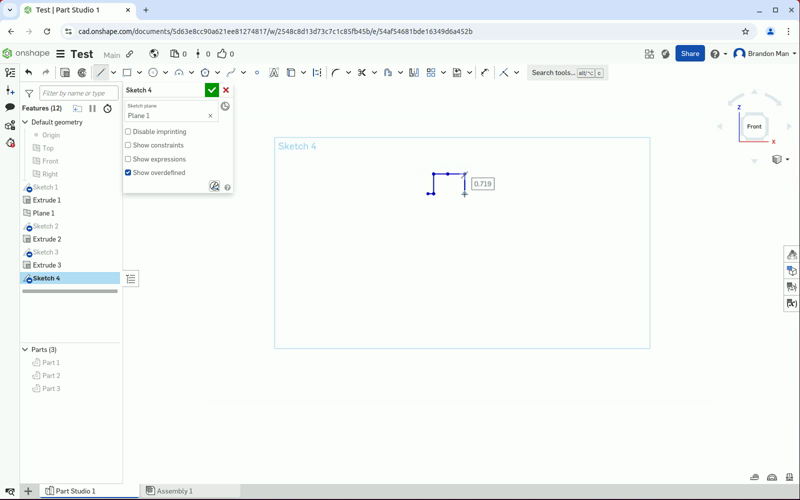
scroll(-6)
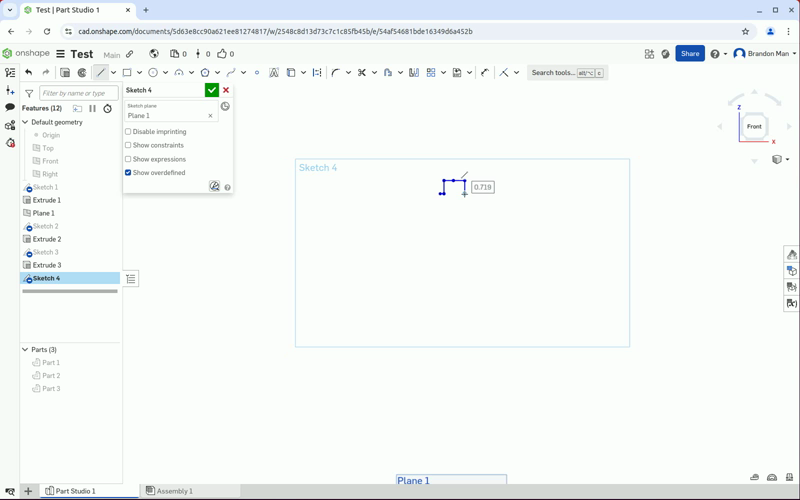
scroll(-6)
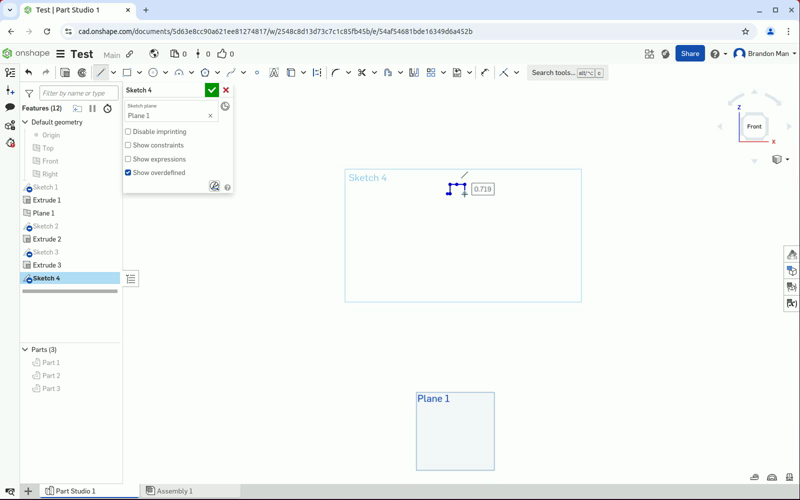
scroll(-6)
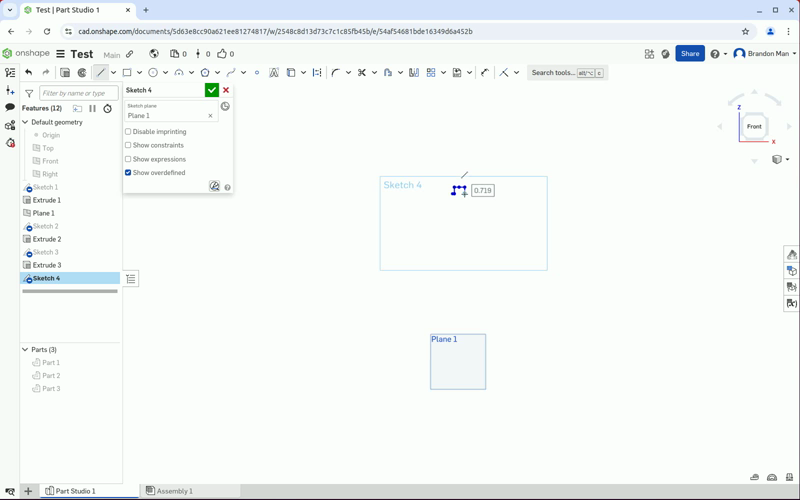
scroll(-6)
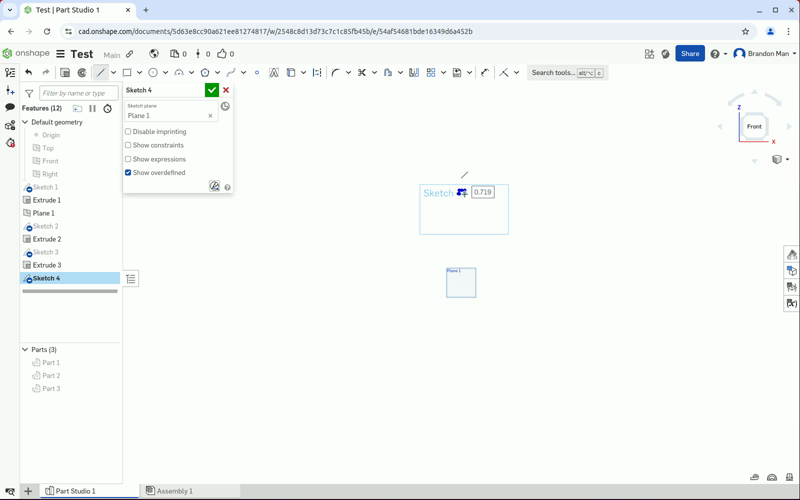
key_up(shift)
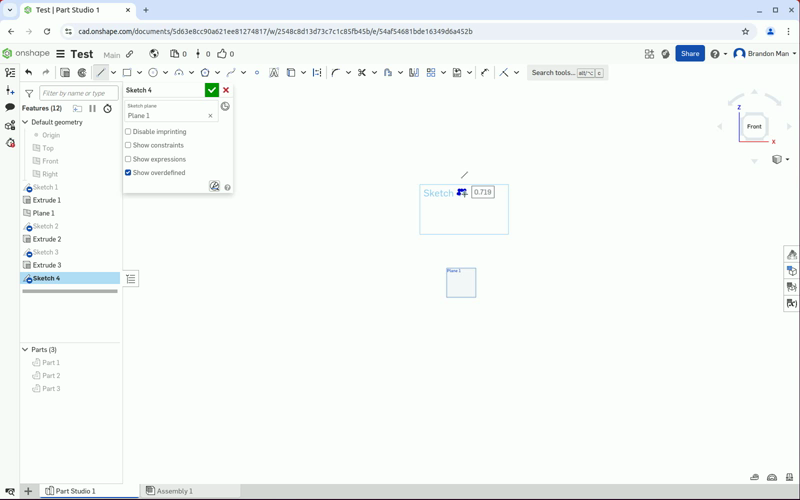
key_down(shift)
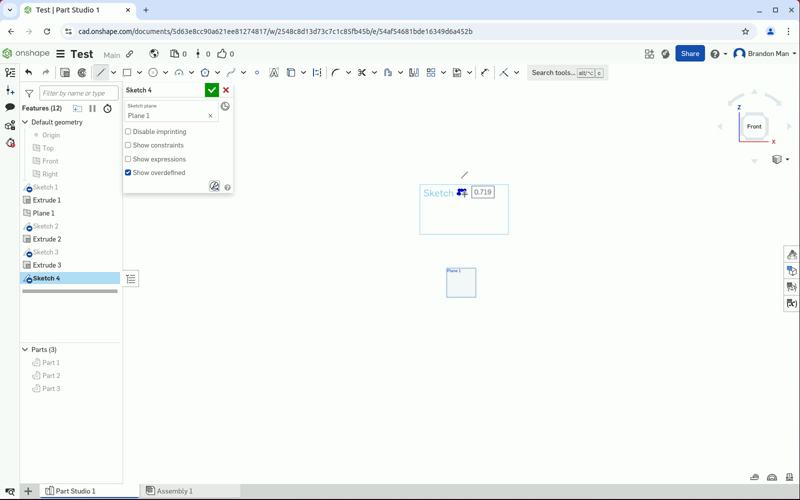
mouse_move(494, 193)
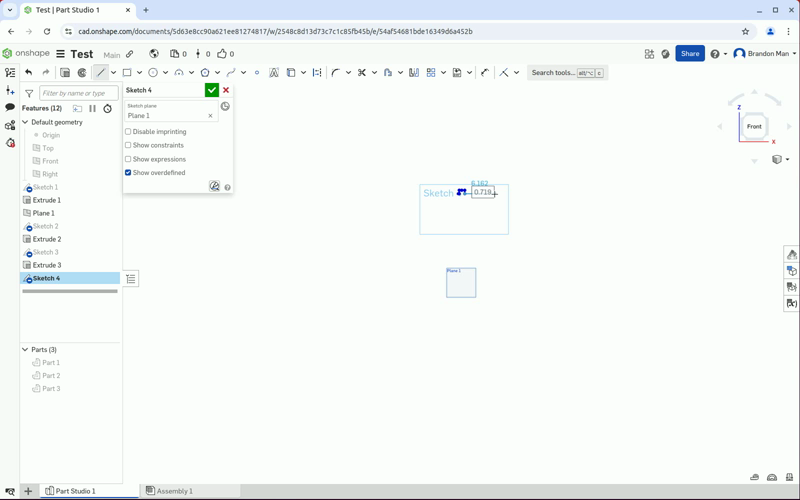
mouse_move(465, 193)
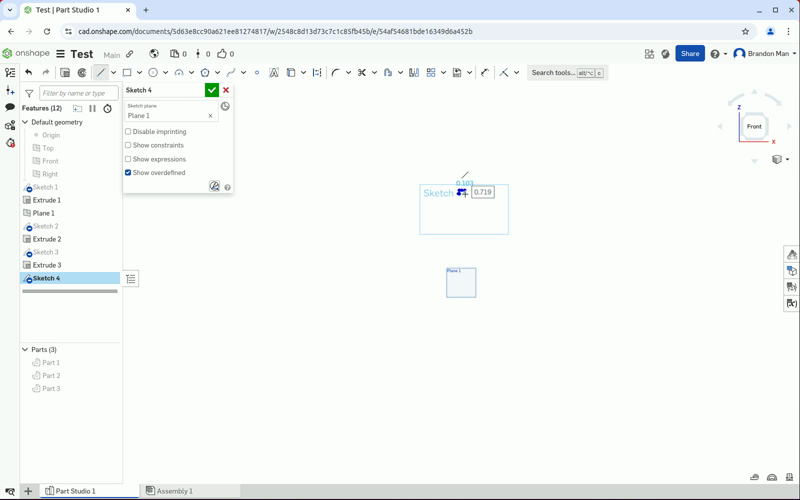
scroll(6)
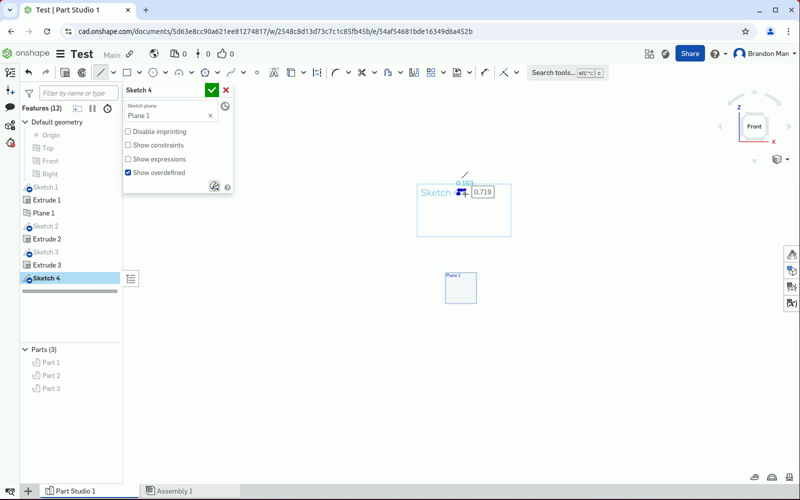
scroll(6)
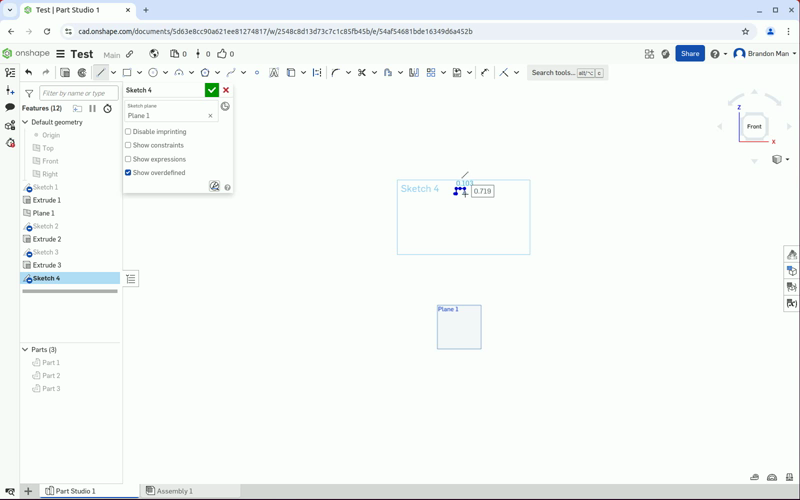
scroll(6)
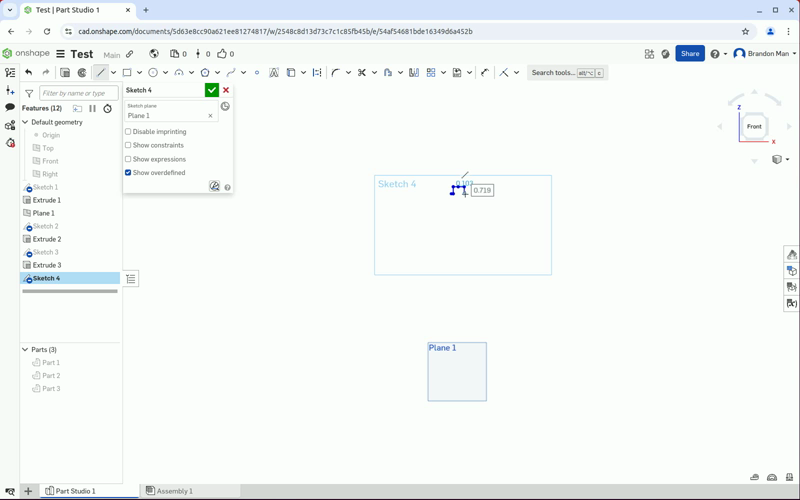
scroll(6)
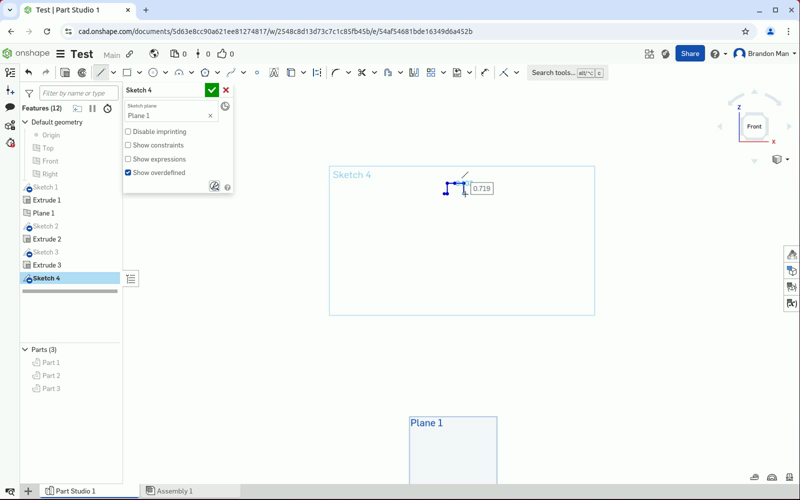
scroll(6)
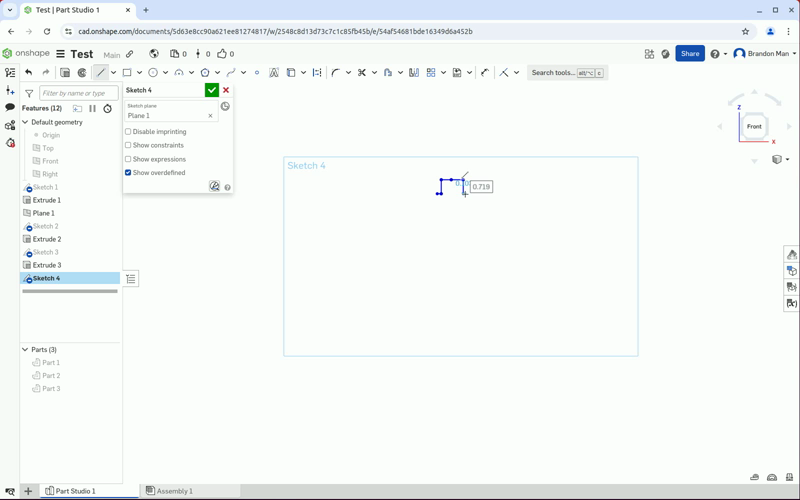
scroll(6)
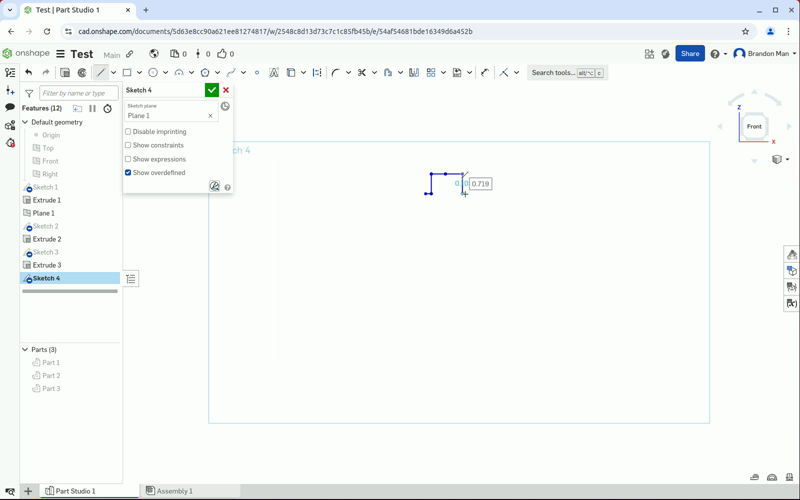
scroll(6)
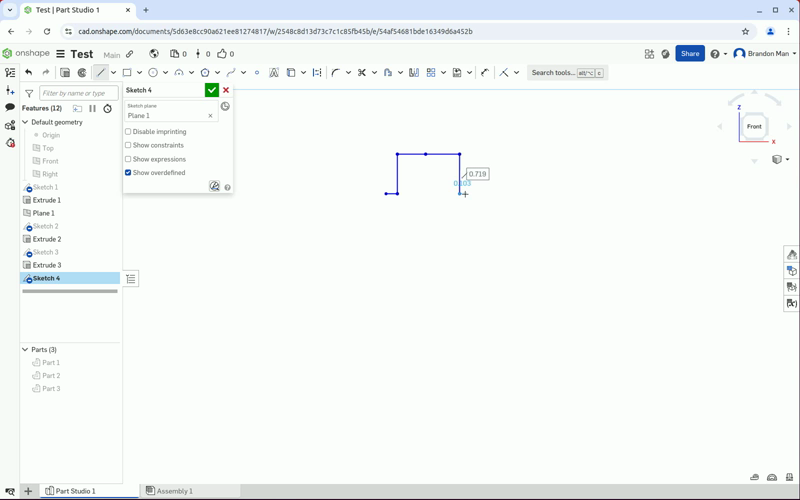
click(465, 193)
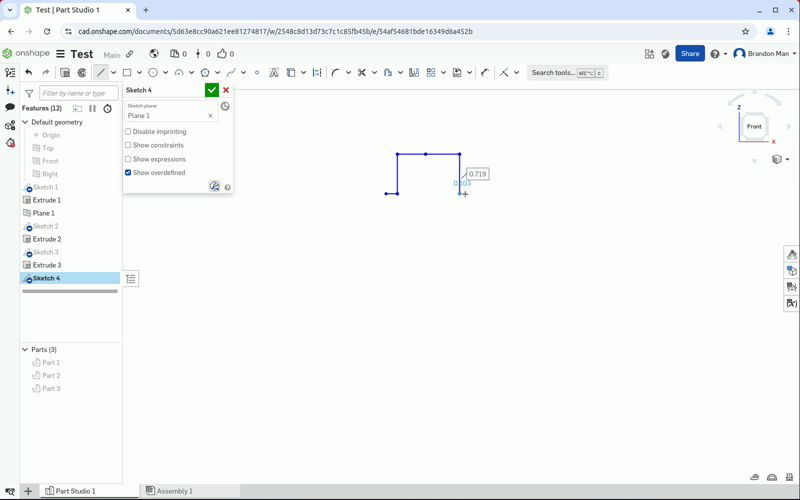
scroll(-6)
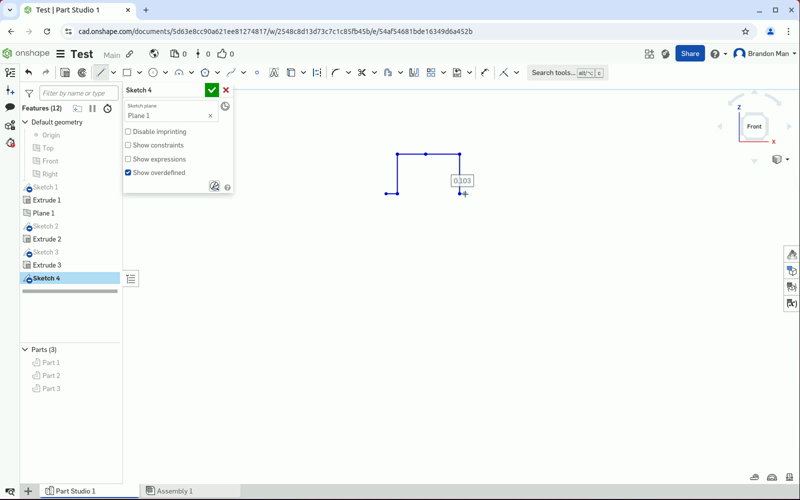
scroll(-6)
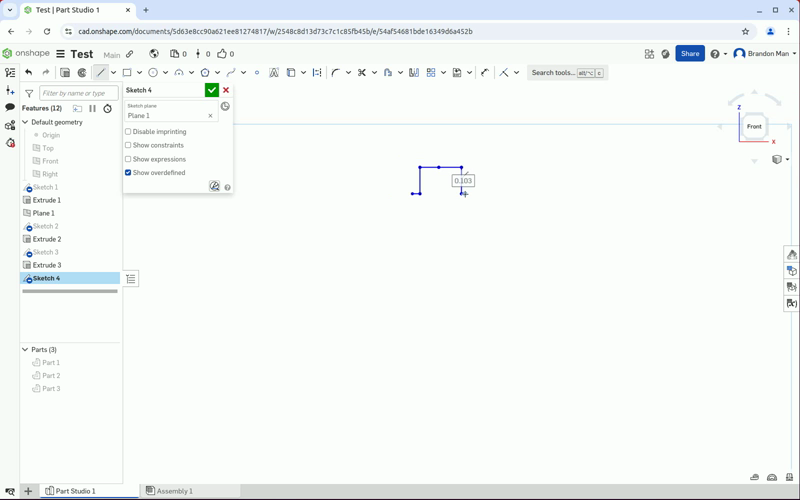
scroll(-6)
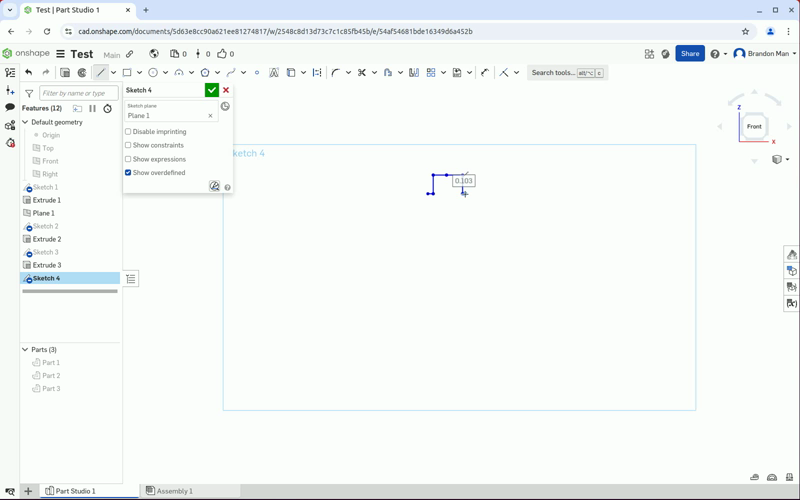
scroll(-6)
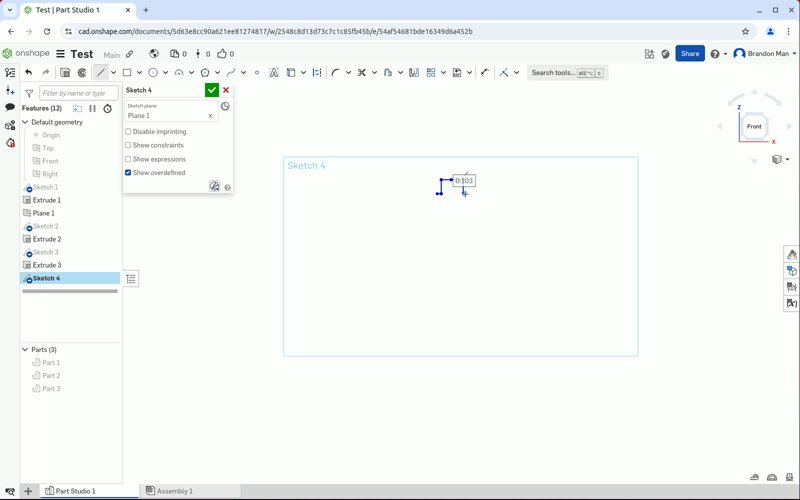
scroll(-6)
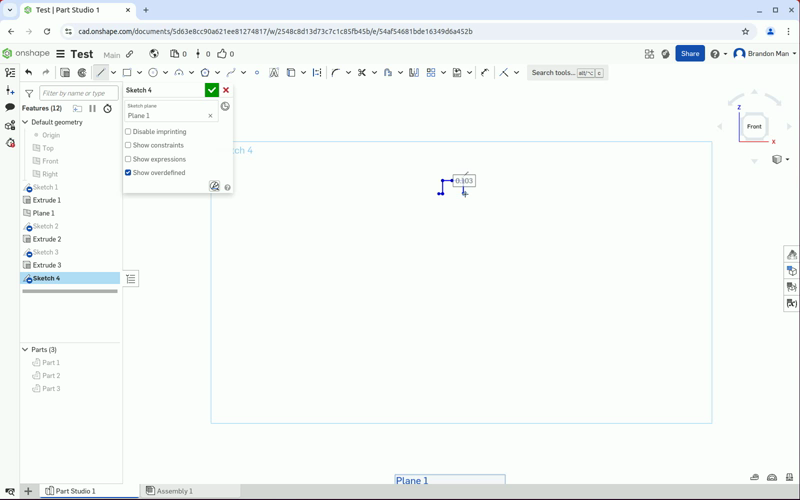
scroll(-6)
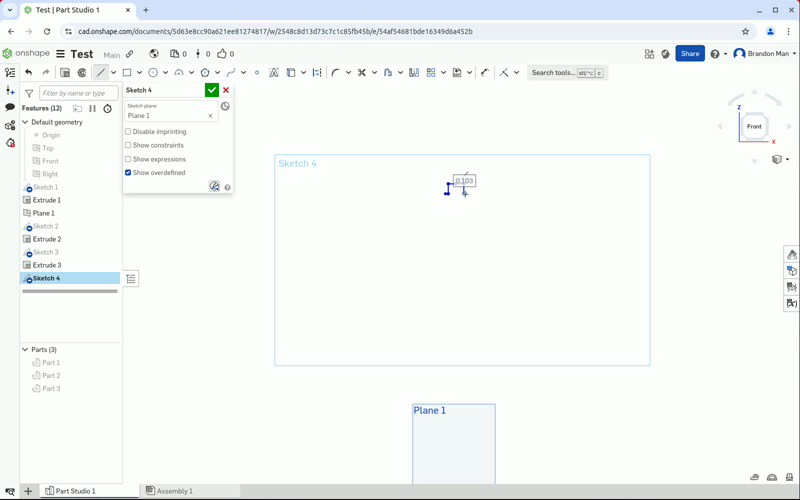
scroll(-6)
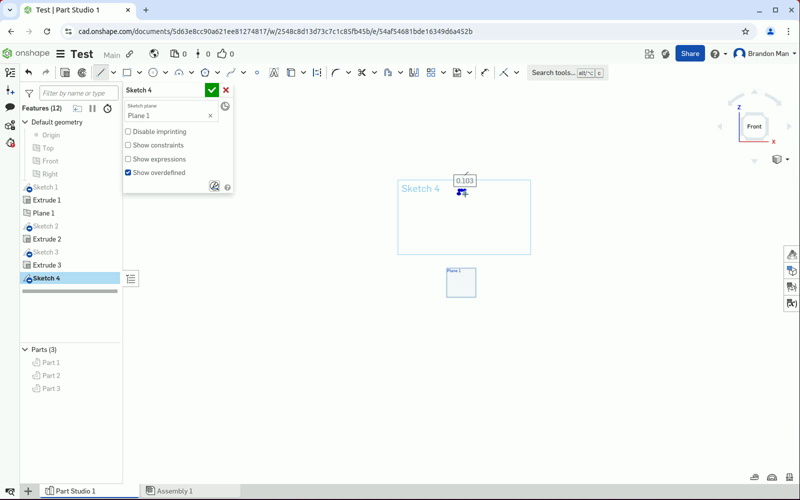
key_up(shift)
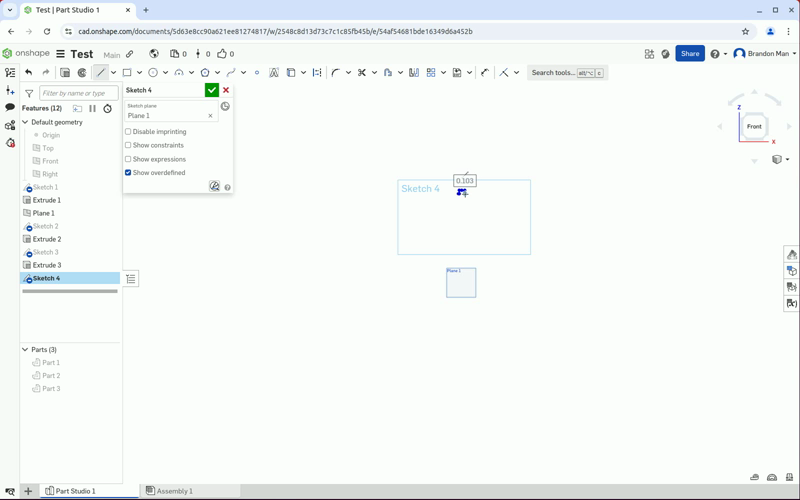
key_down(shift)
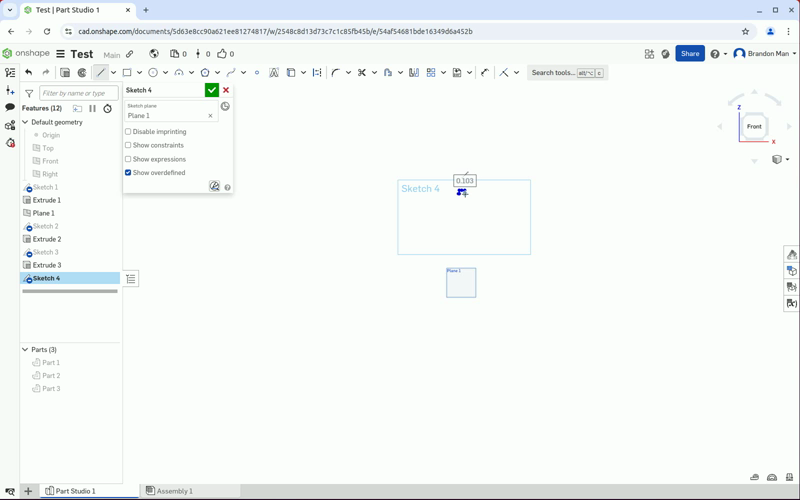
mouse_move(495, 193)
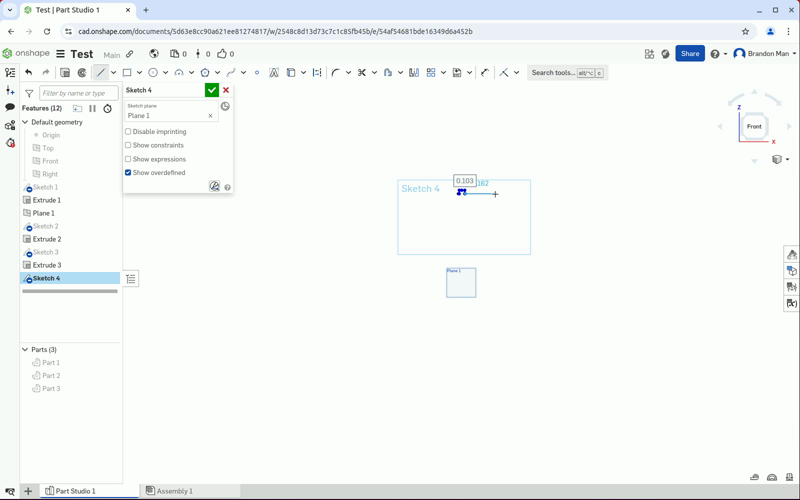
mouse_move(465, 189)
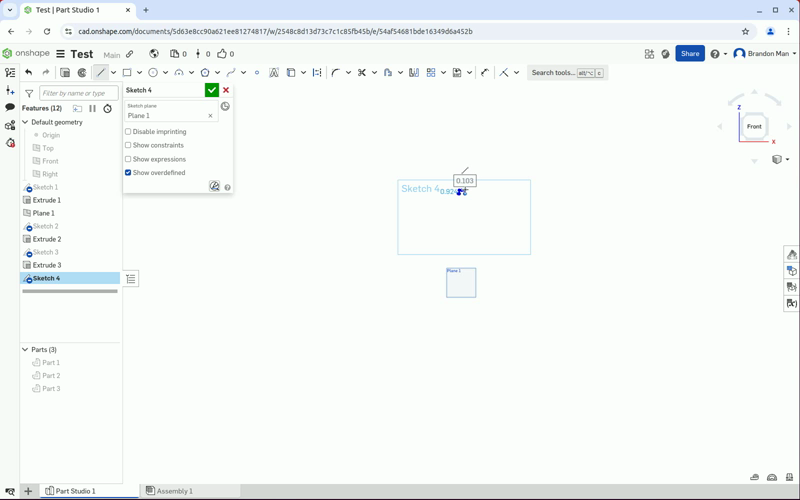
scroll(6)
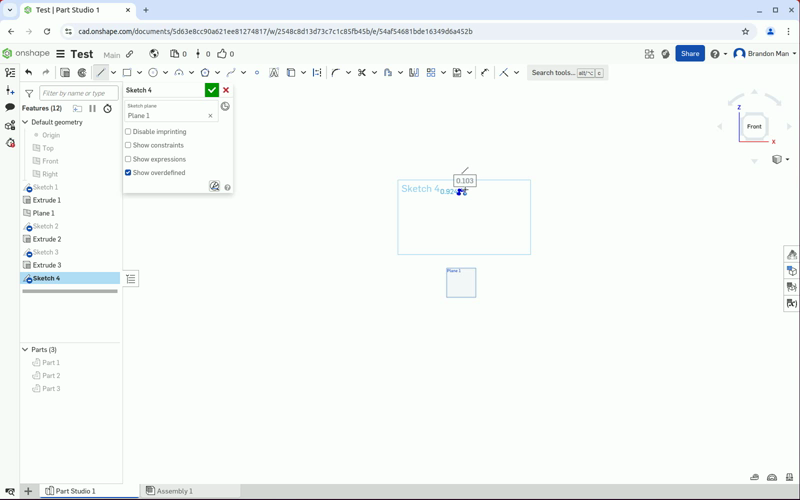
scroll(6)
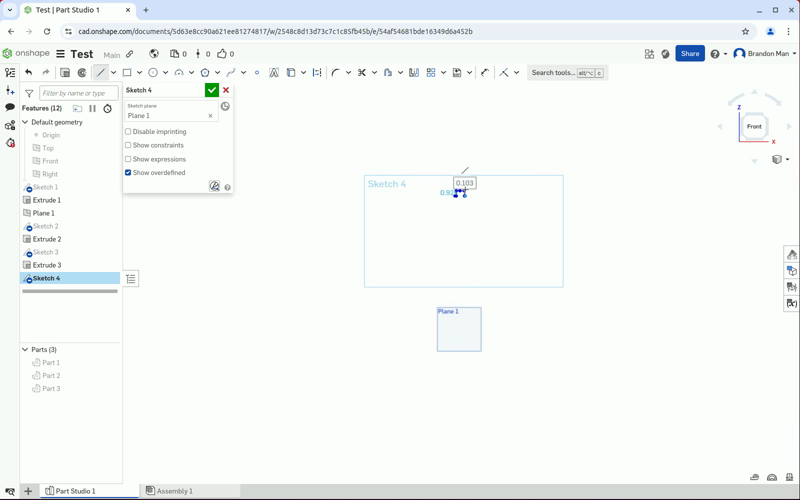
scroll(6)
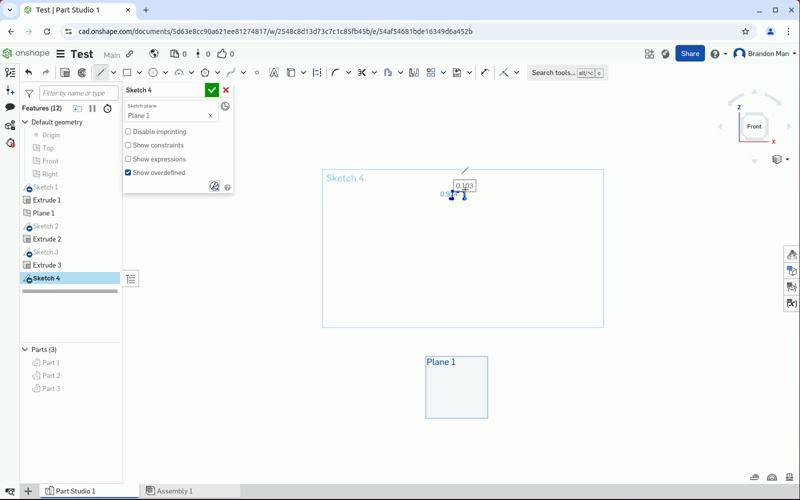
scroll(6)
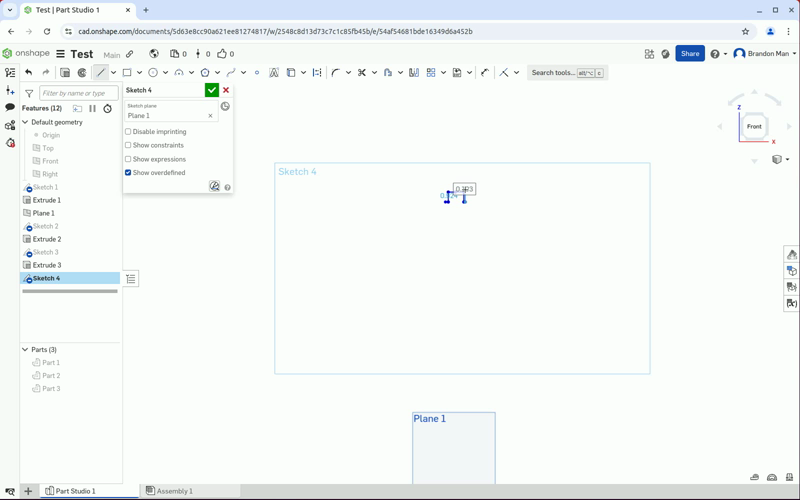
scroll(6)
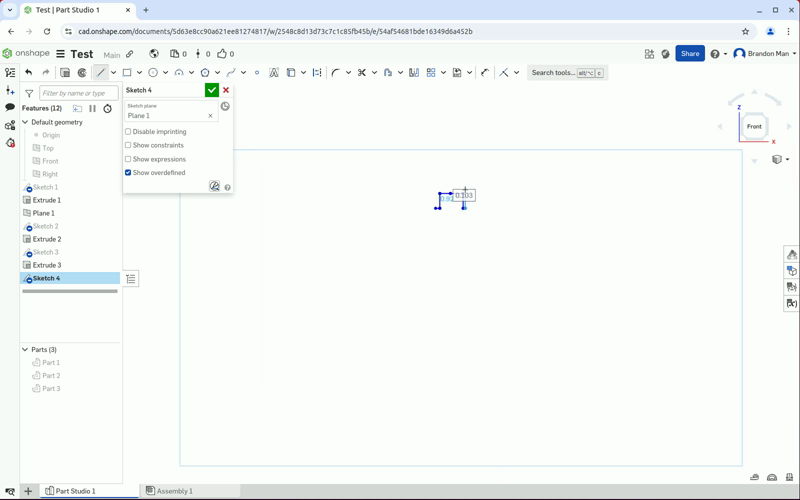
scroll(6)
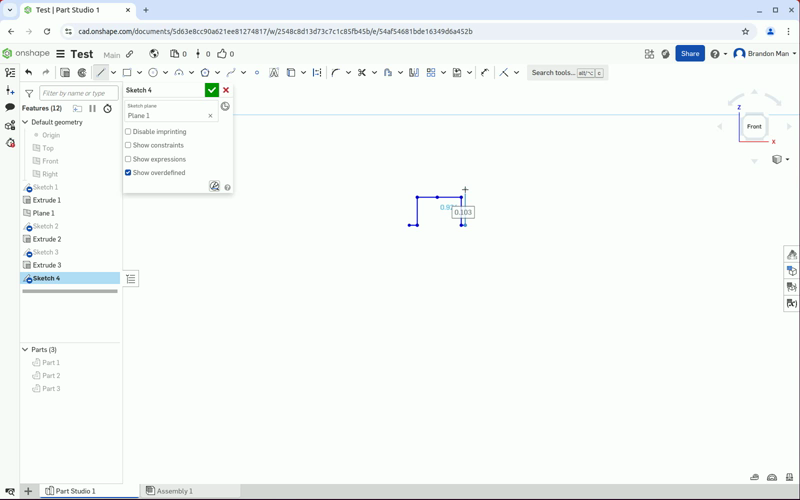
scroll(6)
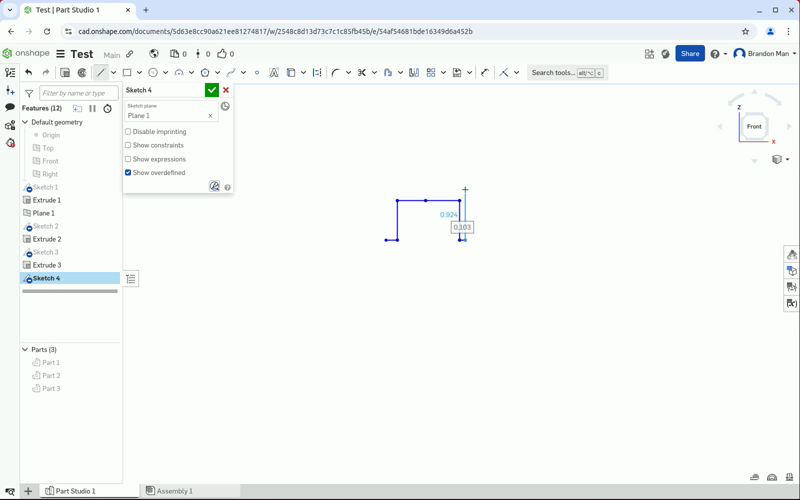
click(465, 189)
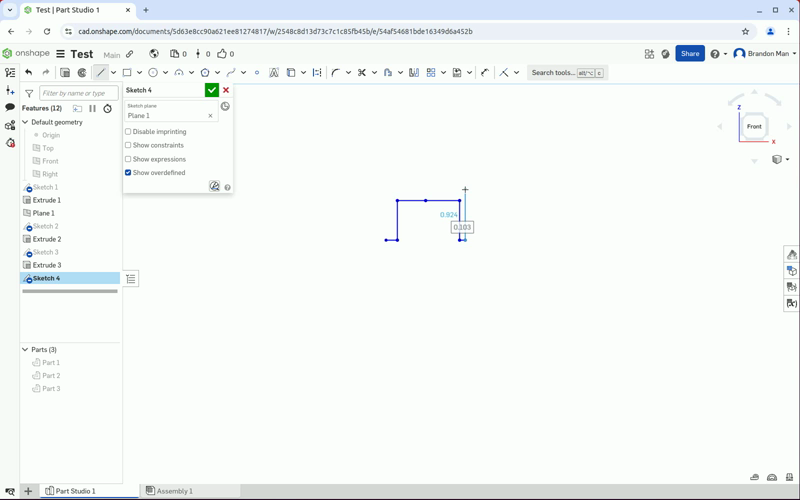
scroll(-6)
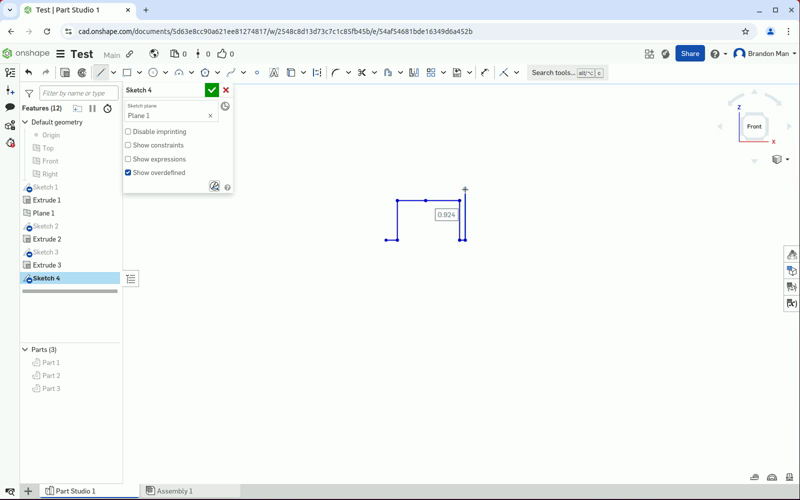
scroll(-6)
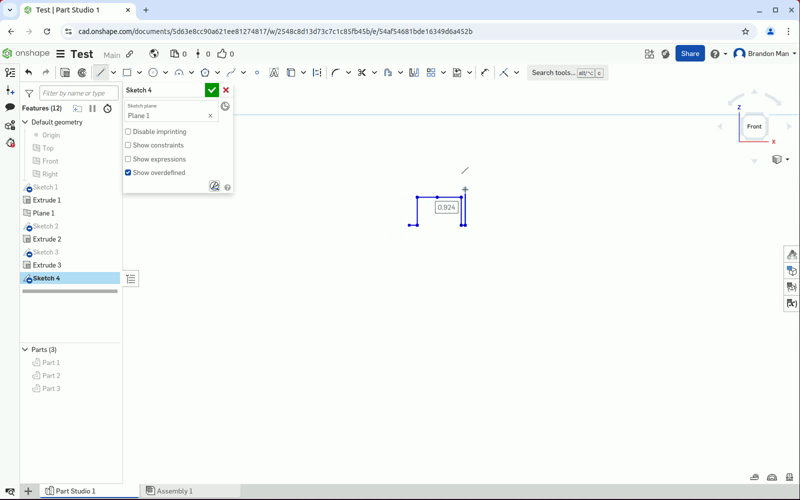
scroll(-6)
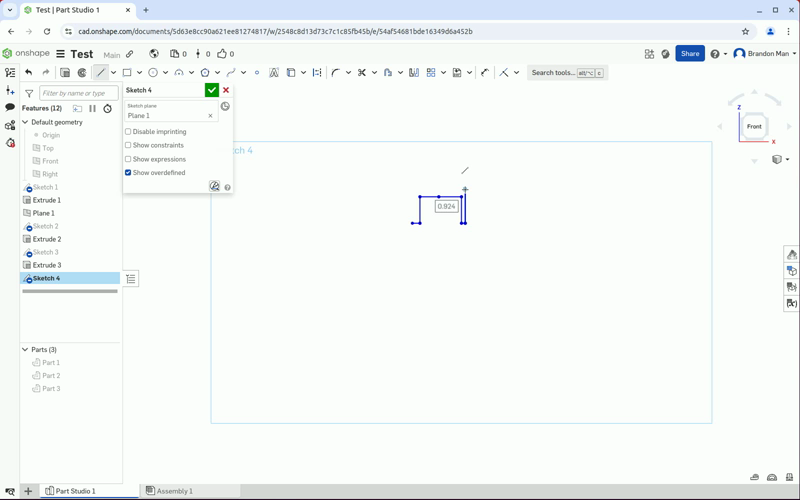
scroll(-6)
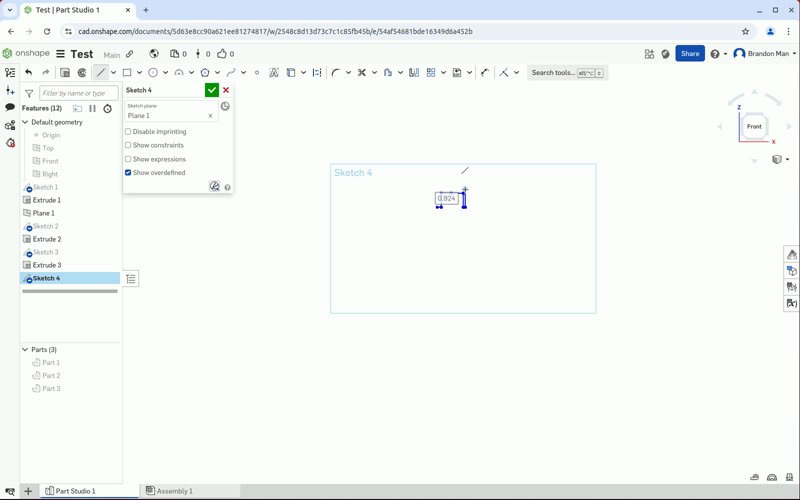
scroll(-6)
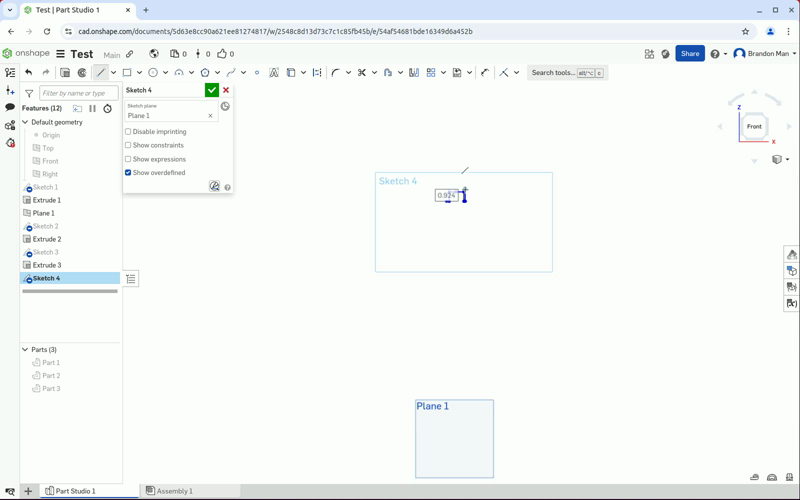
scroll(-6)
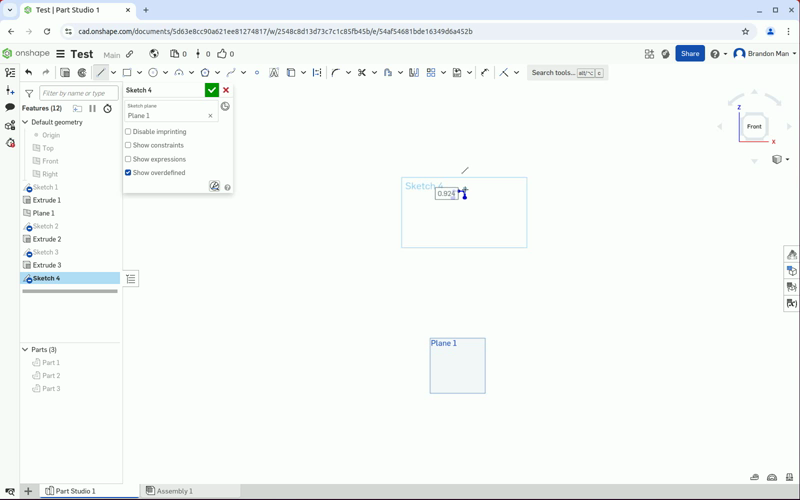
scroll(-6)
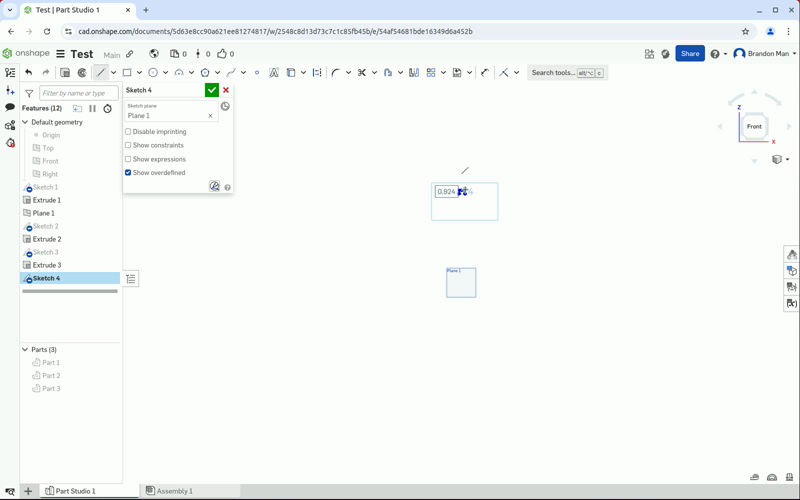
key_up(shift)
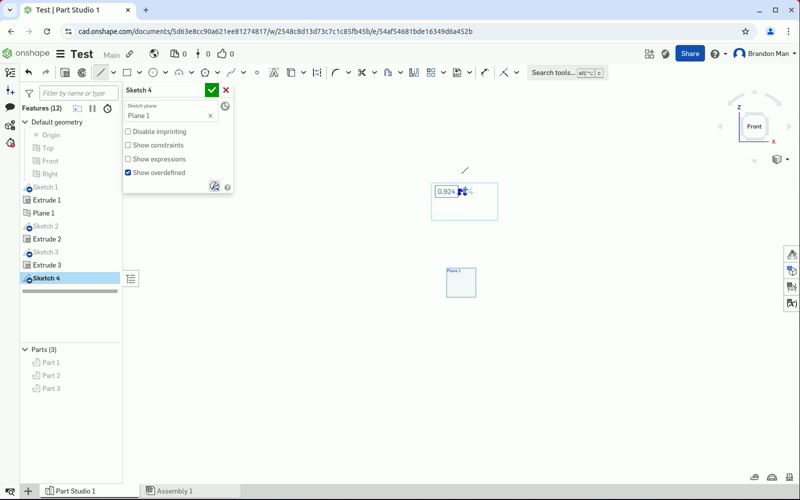
key_down(shift)
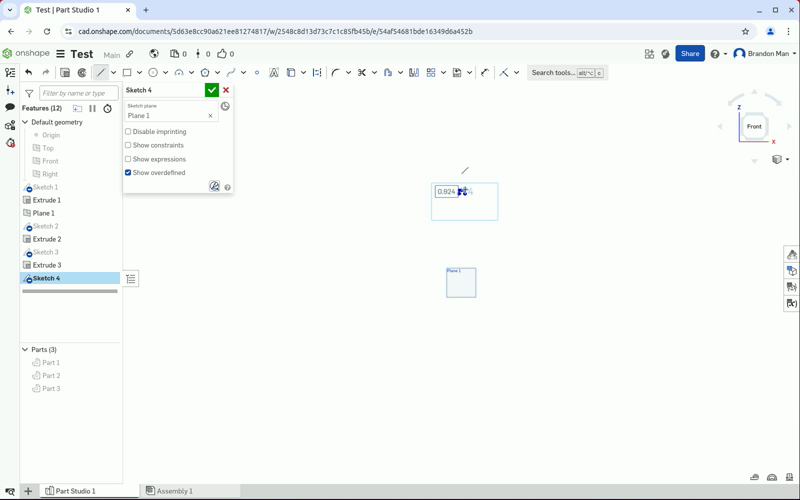
mouse_move(495, 189)
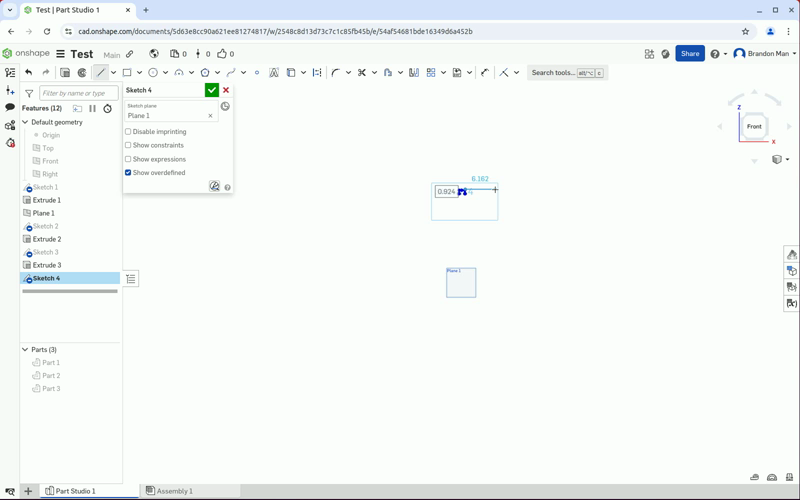
mouse_move(461, 189)
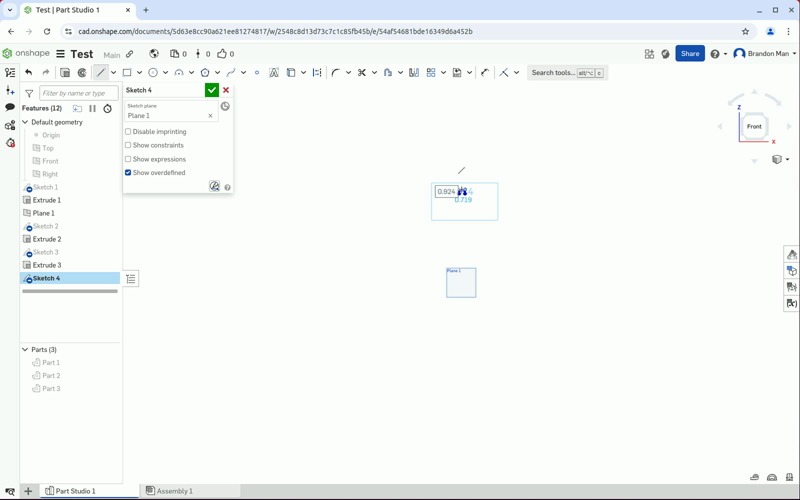
scroll(6)
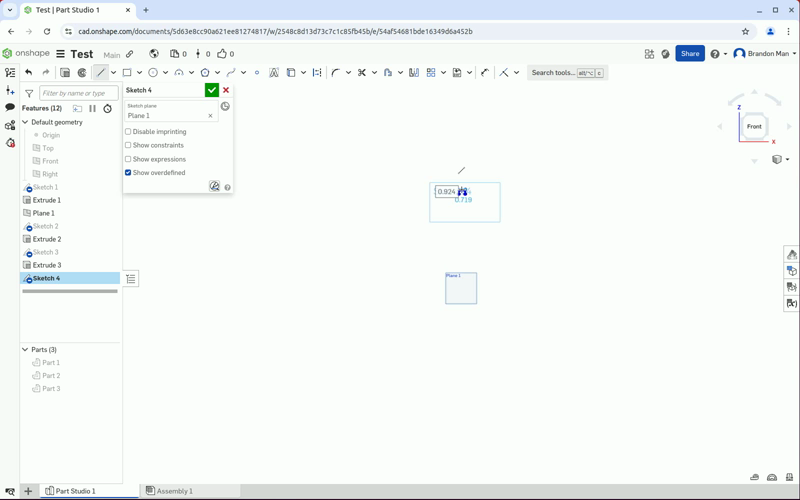
scroll(6)
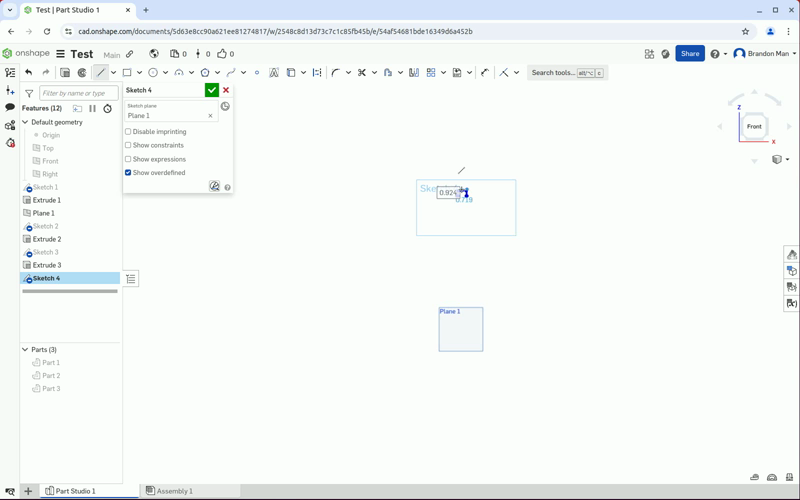
scroll(6)
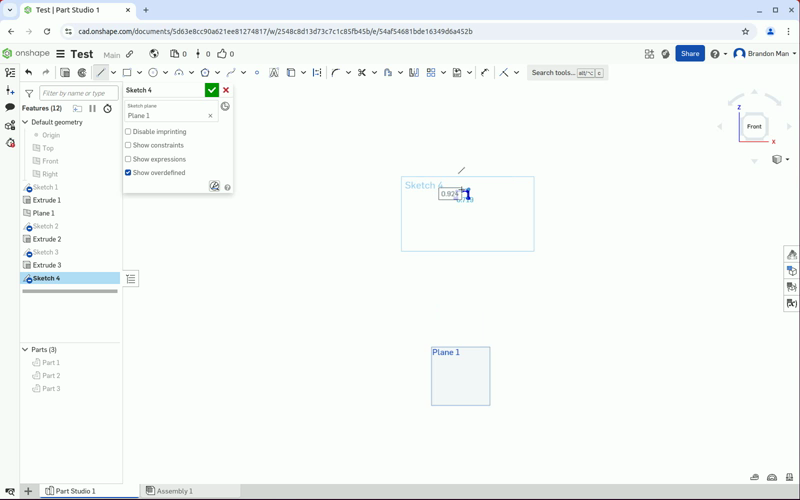
scroll(6)
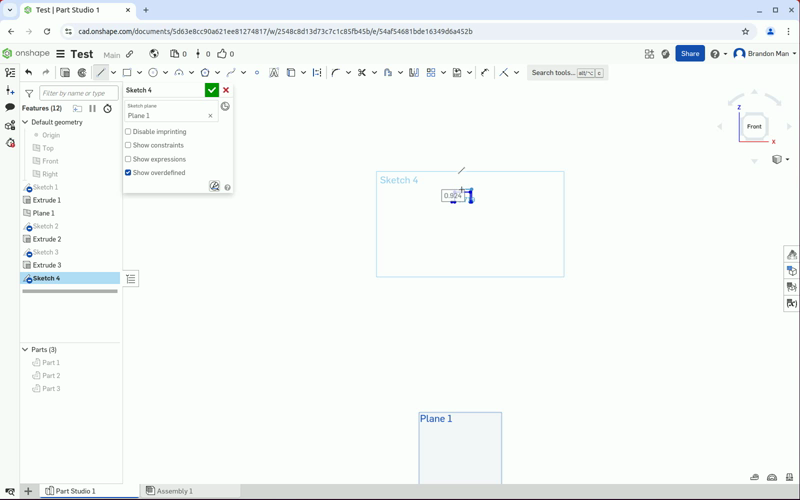
scroll(6)
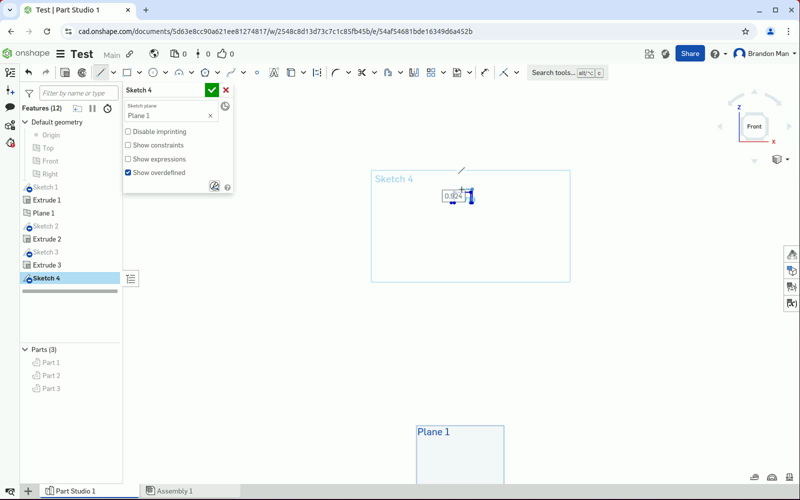
scroll(6)
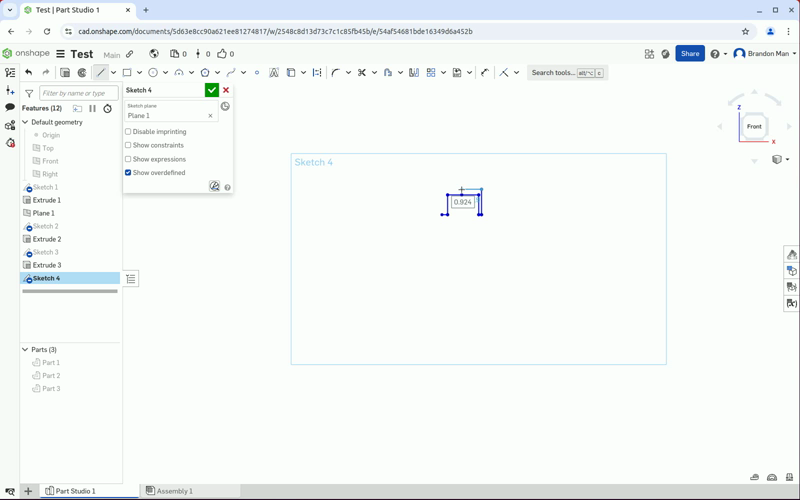
scroll(6)
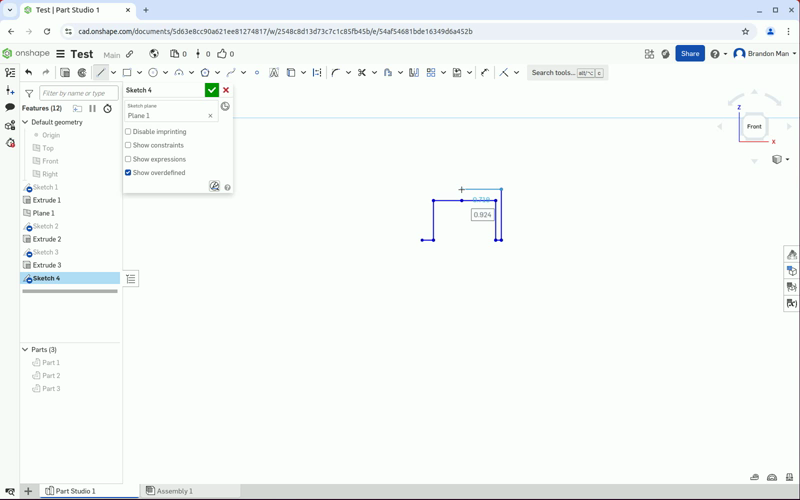
click(461, 189)
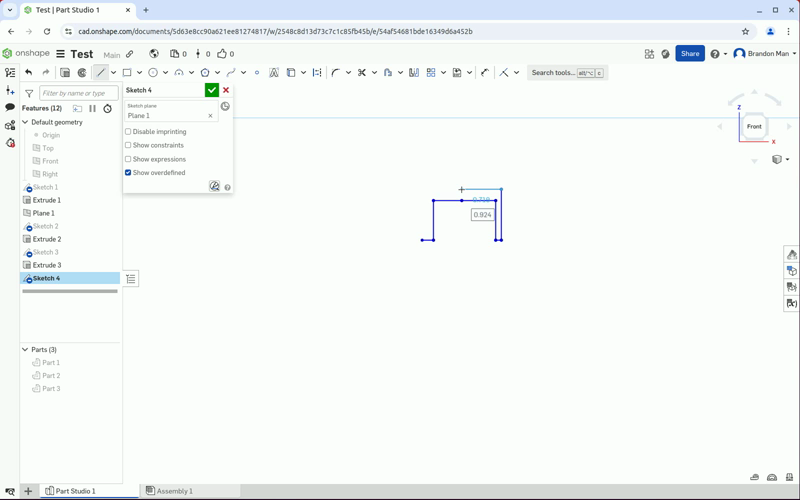
scroll(-6)
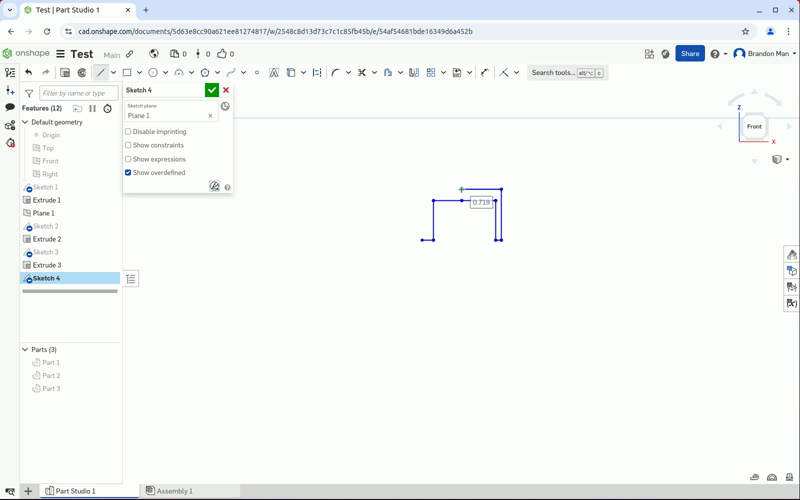
scroll(-6)
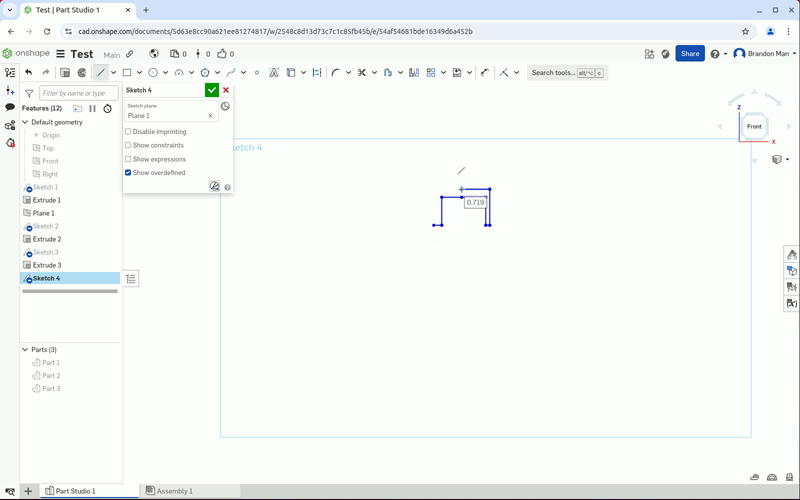
scroll(-6)
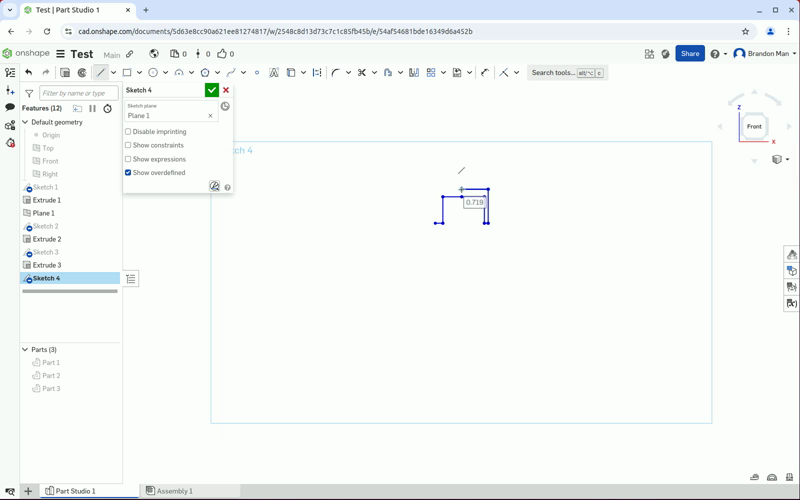
scroll(-6)
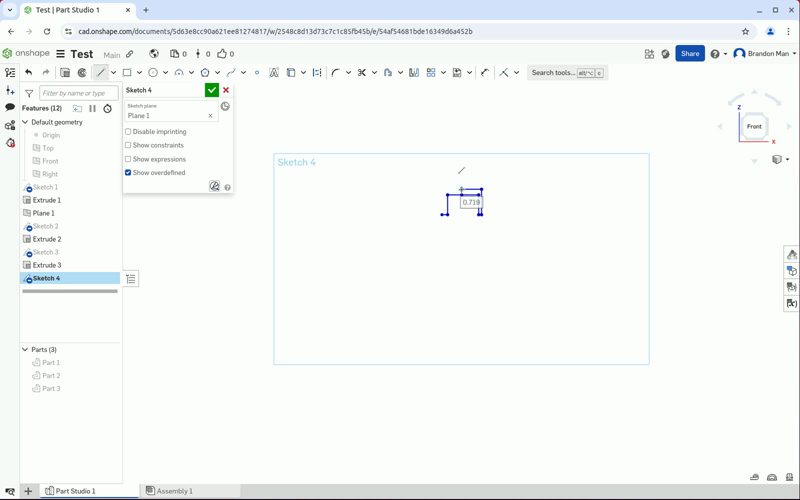
scroll(-6)
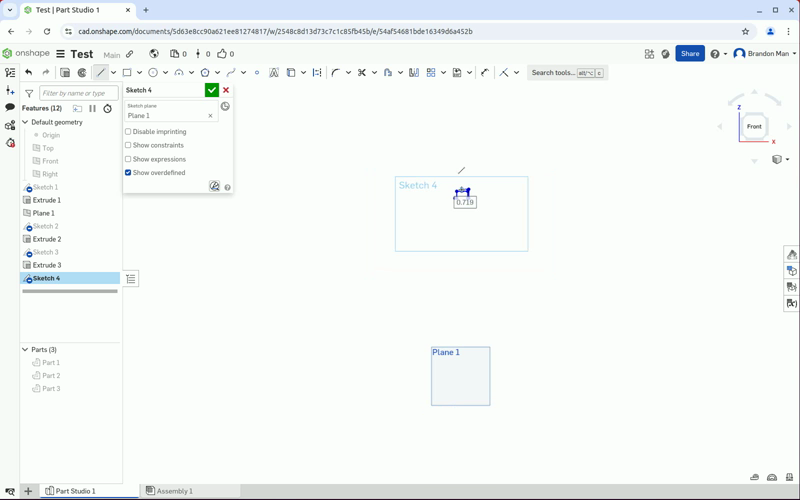
scroll(-6)
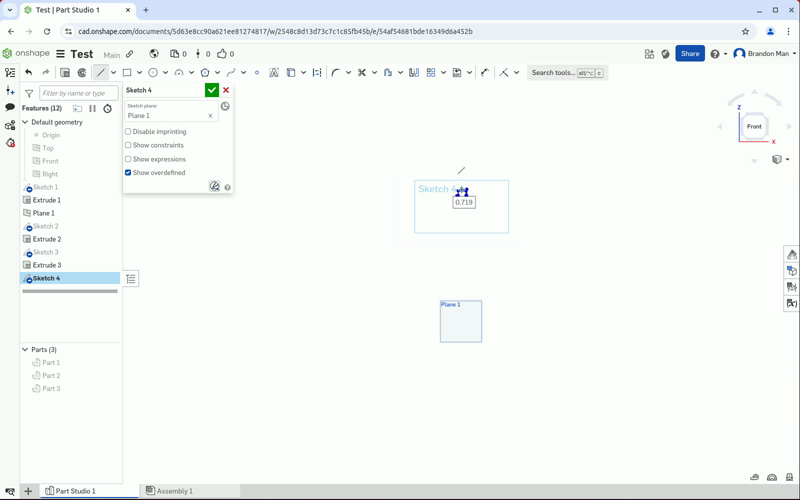
scroll(-6)
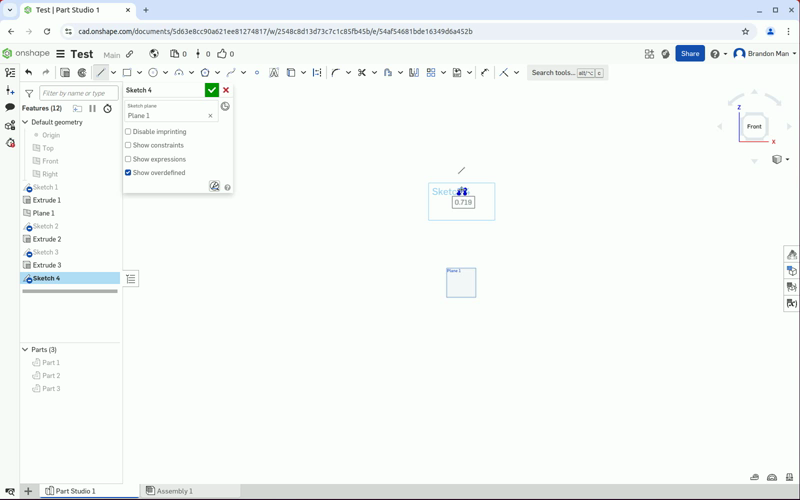
key_up(shift)
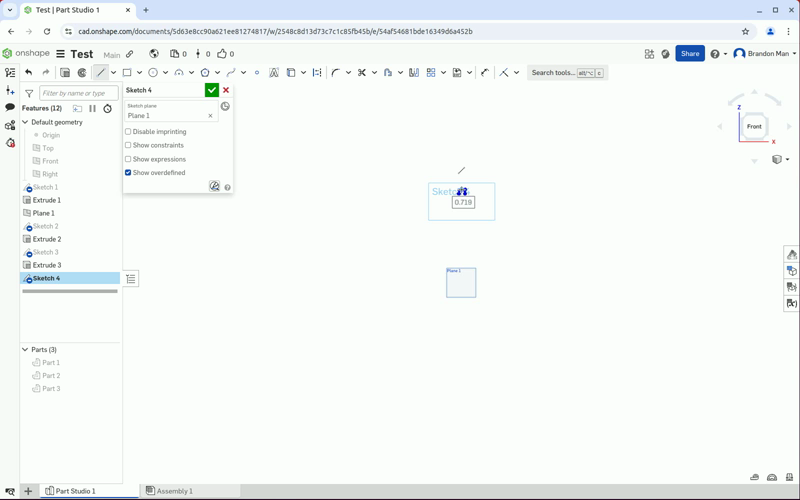
key_down(shift)
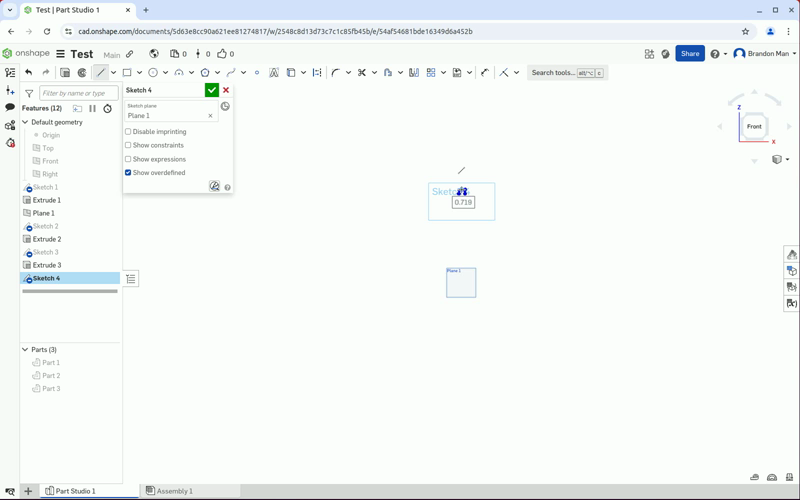
mouse_move(492, 189)
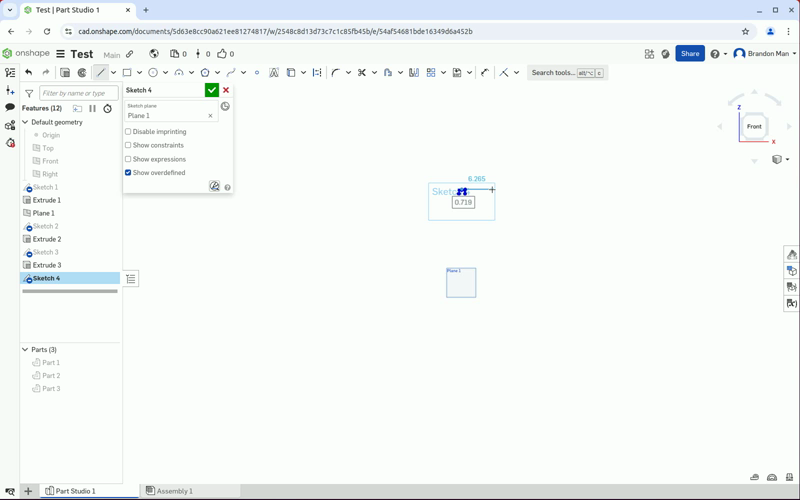
mouse_move(458, 189)
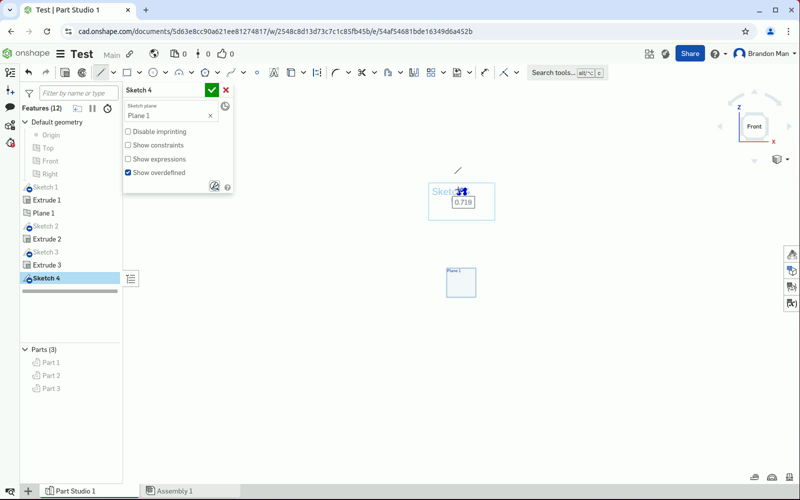
scroll(6)
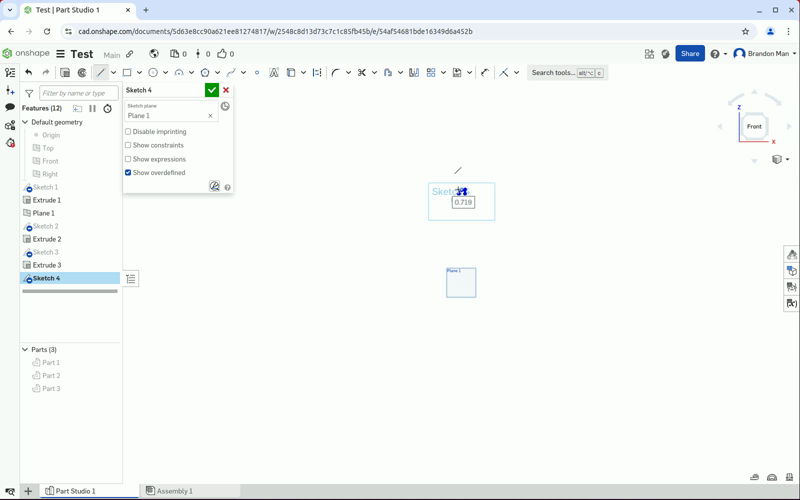
scroll(6)
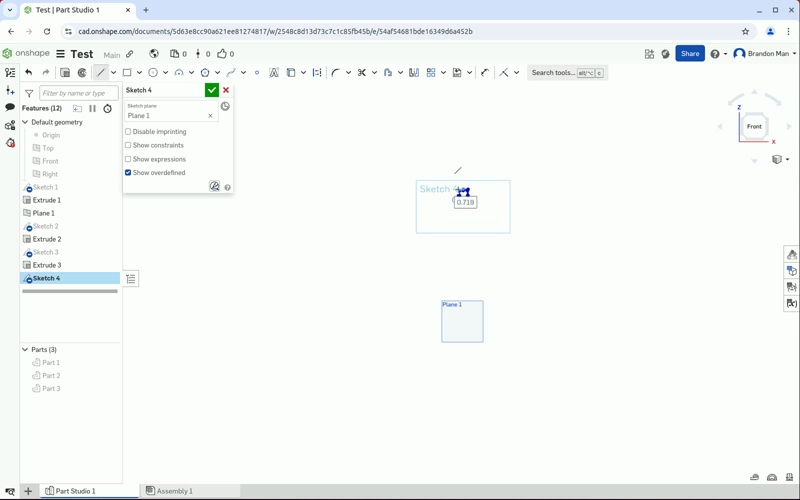
scroll(6)
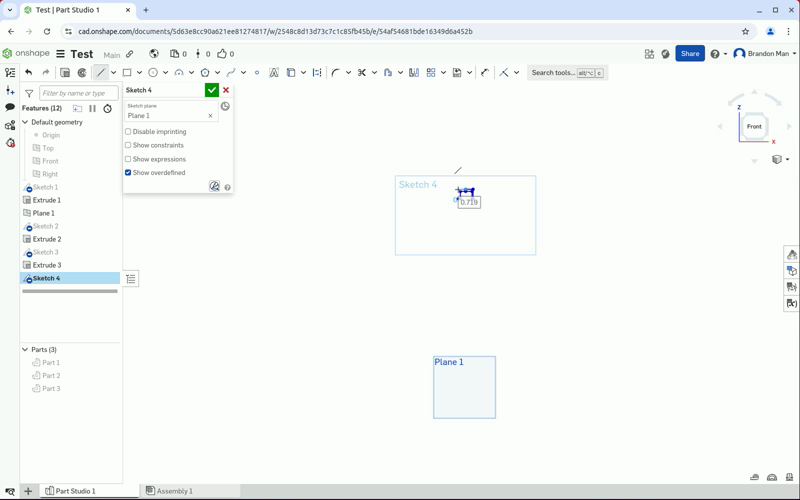
scroll(6)
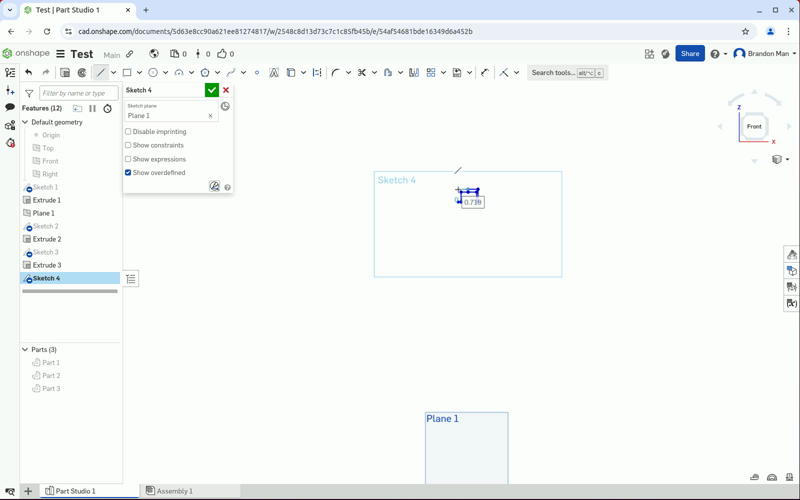
scroll(6)
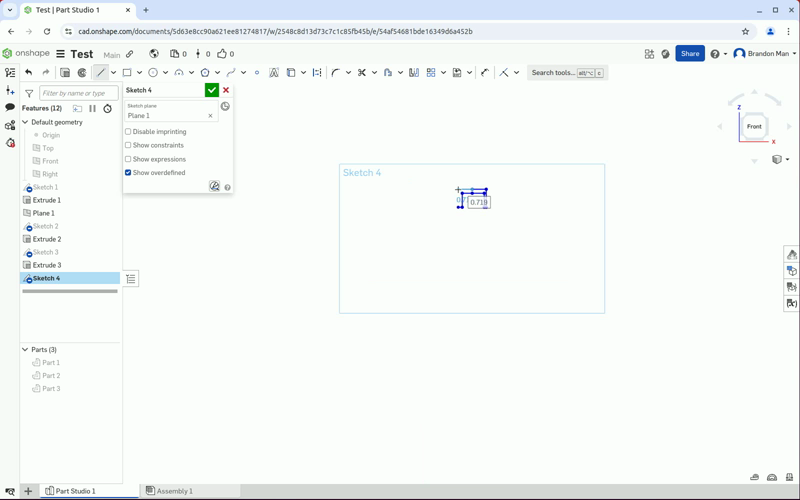
scroll(6)
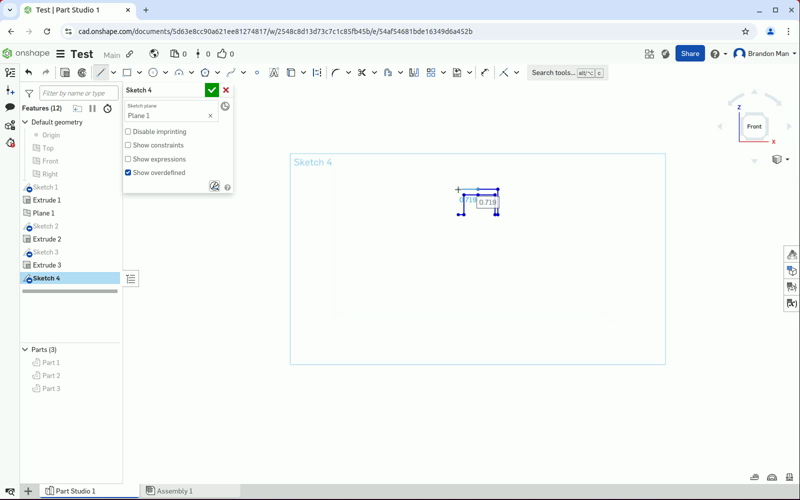
scroll(6)
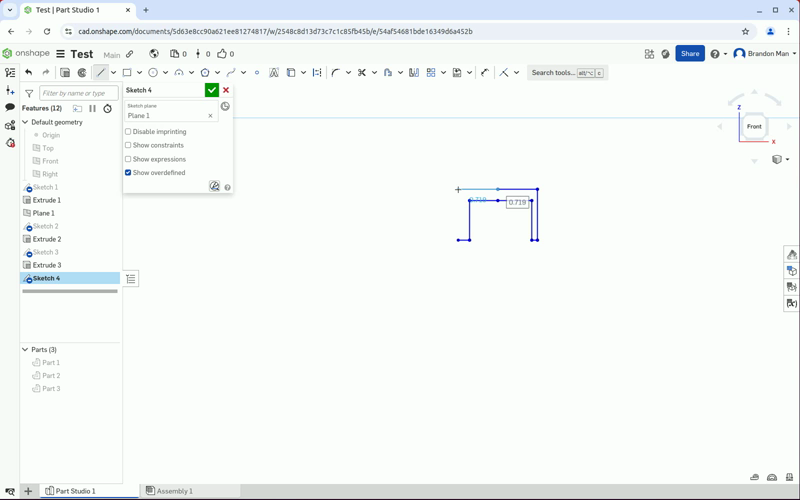
click(458, 189)
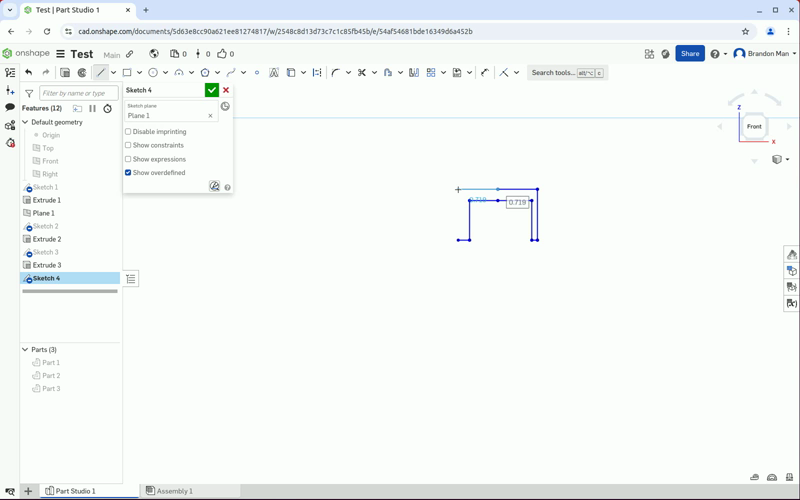
scroll(-6)
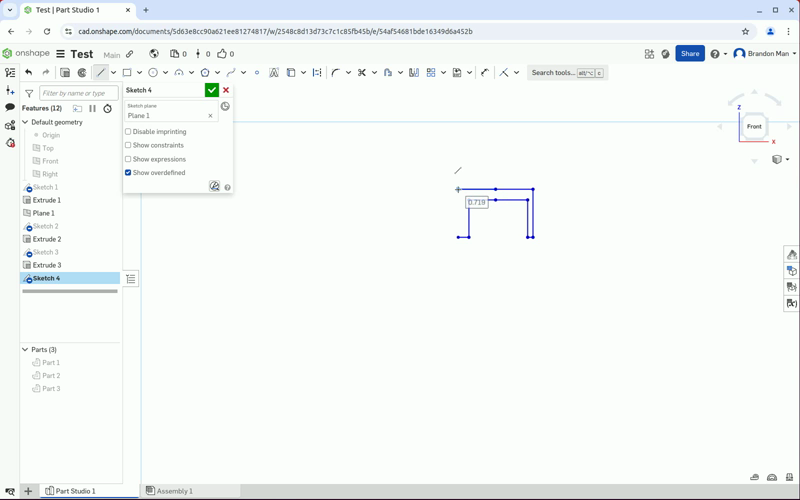
scroll(-6)
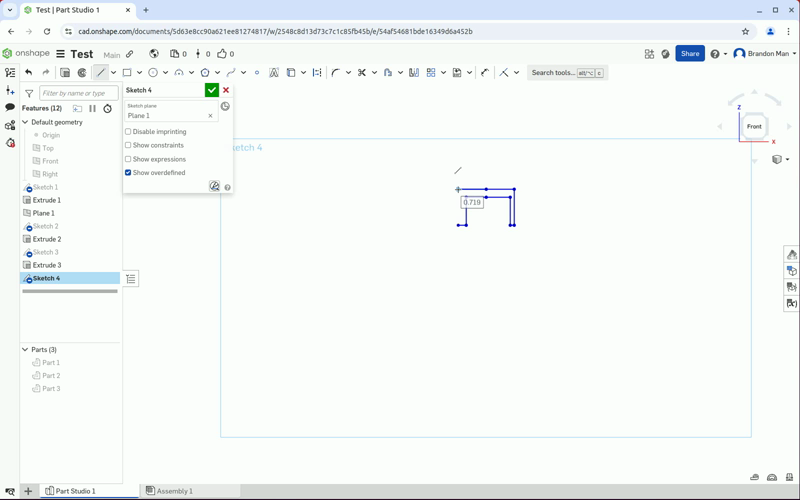
scroll(-6)
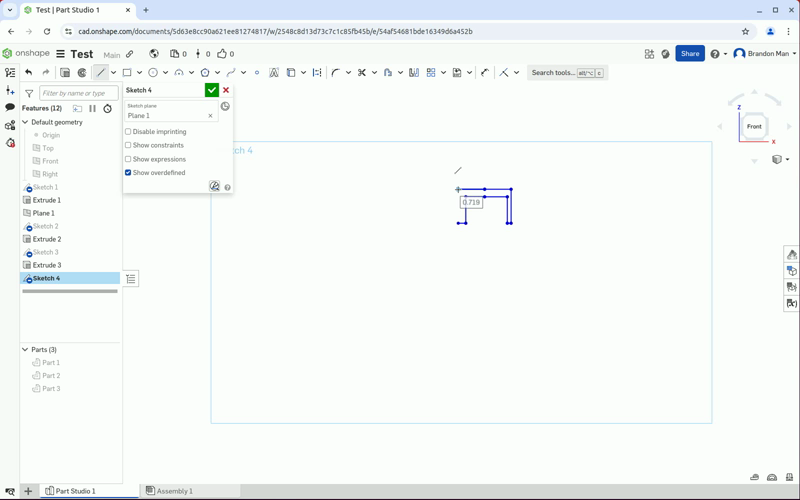
scroll(-6)
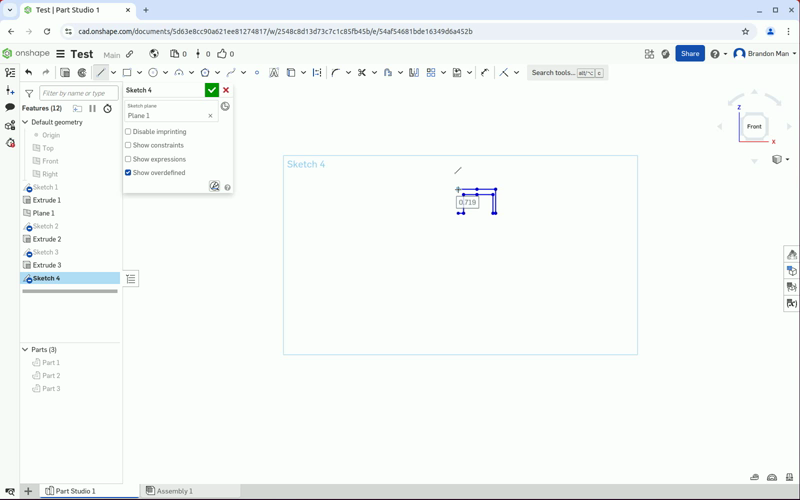
scroll(-6)
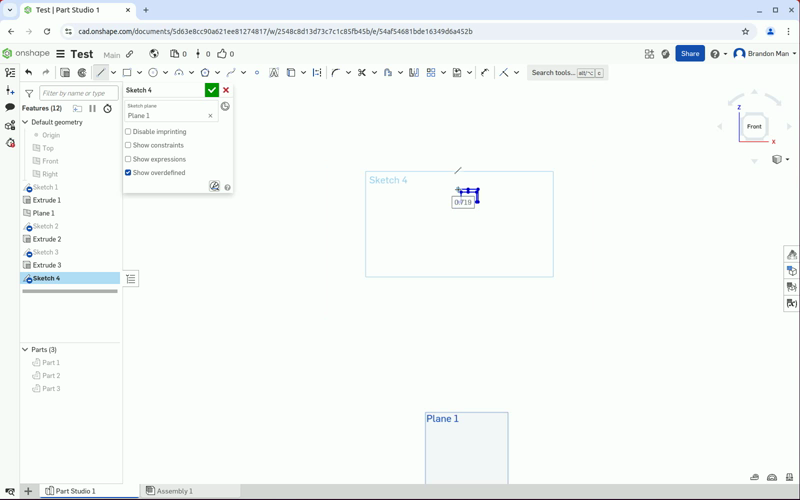
scroll(-6)
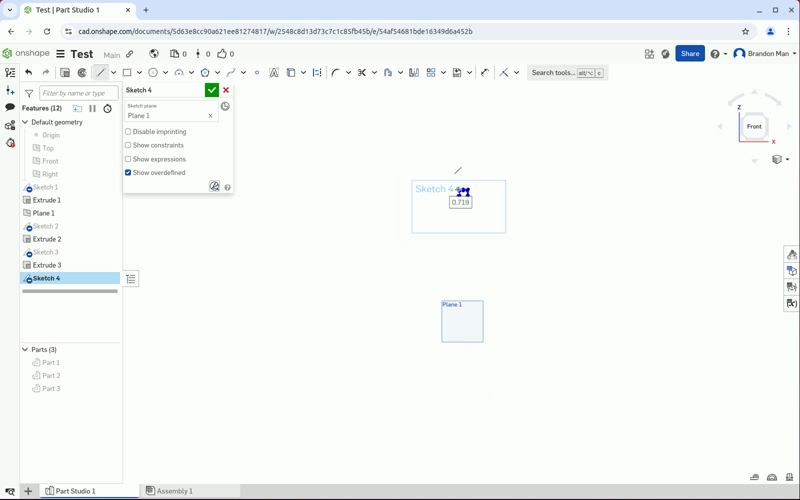
scroll(-6)
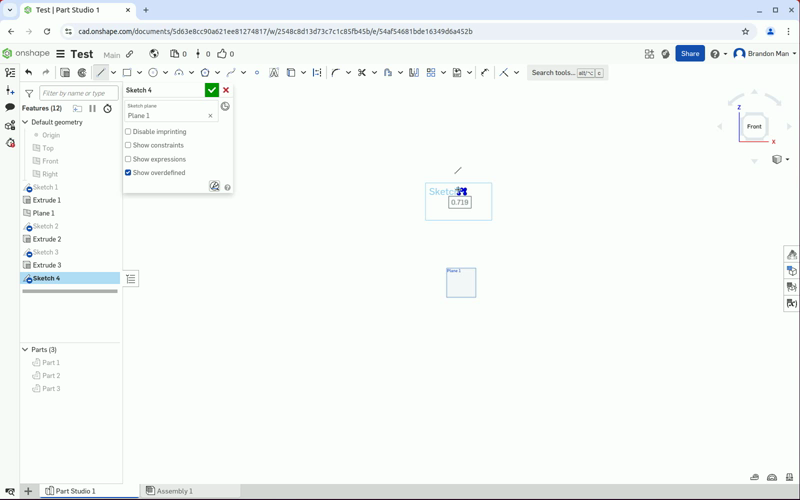
key_up(shift)
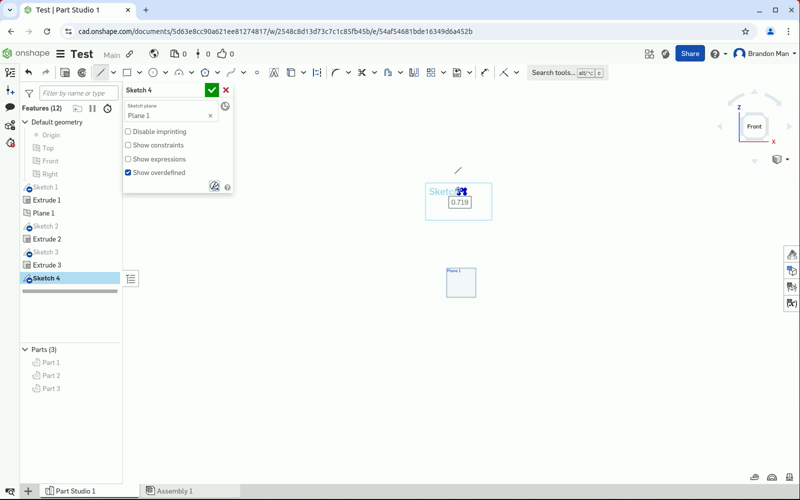
mouse_move(488, 189)
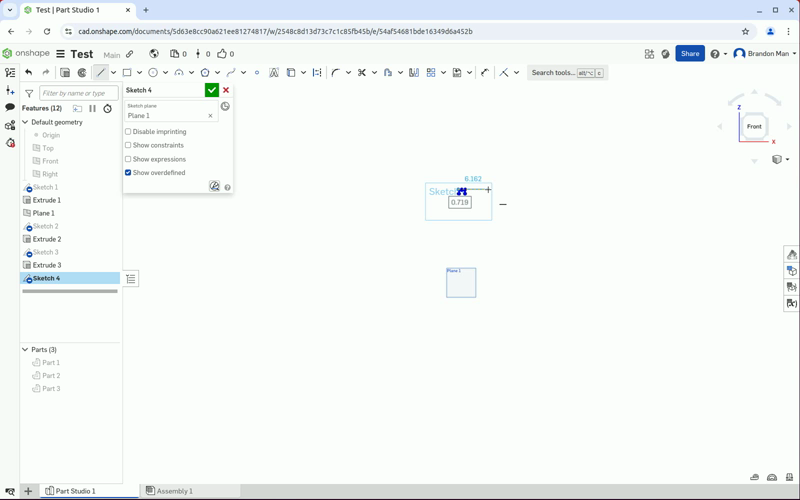
key_down(shift)
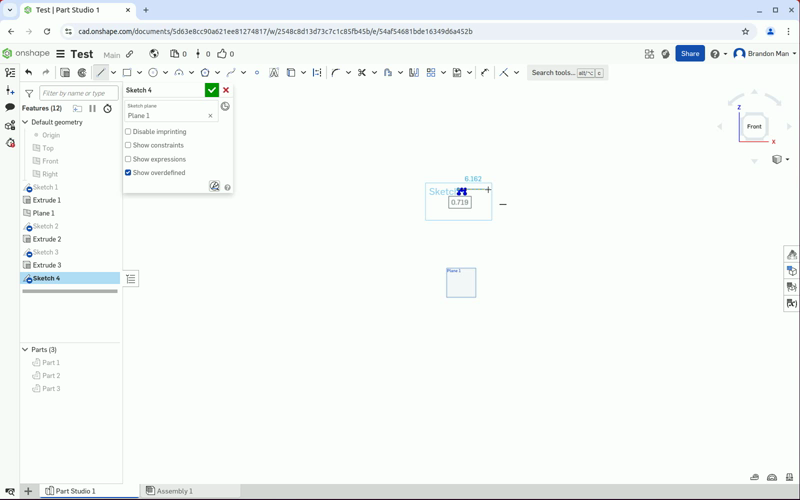
mouse_move(458, 193)
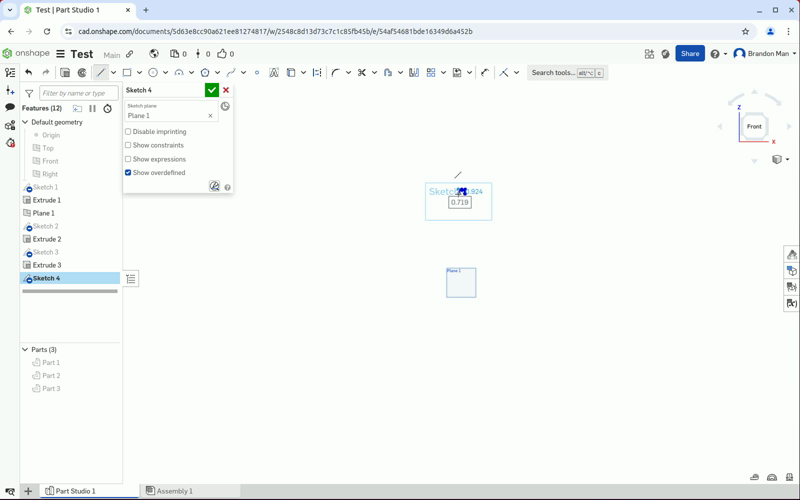
scroll(6)
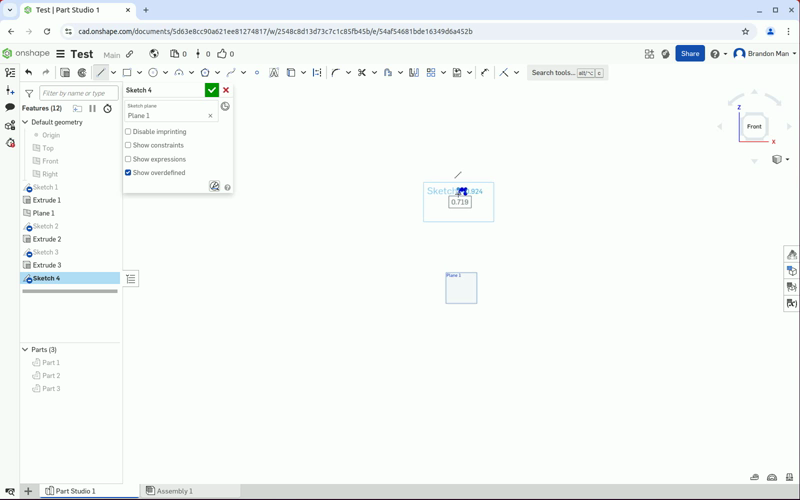
scroll(6)
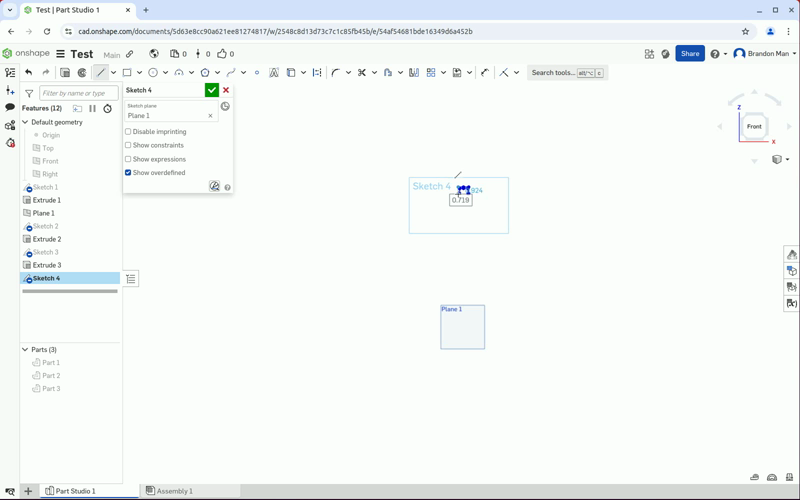
scroll(6)
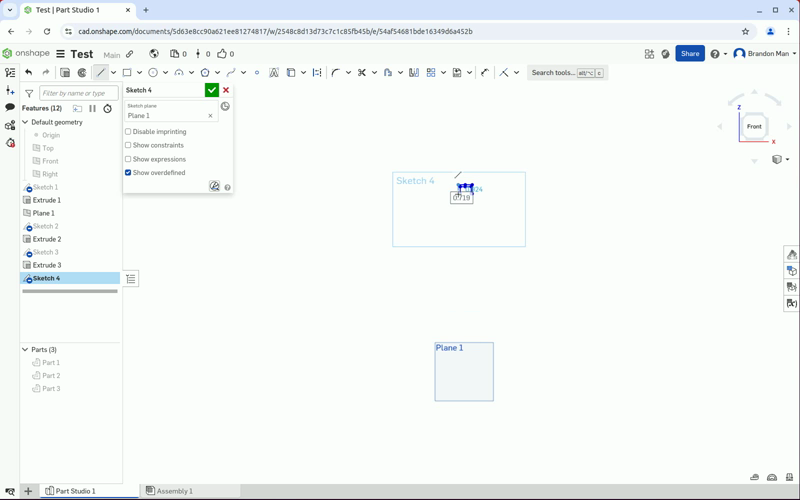
scroll(6)
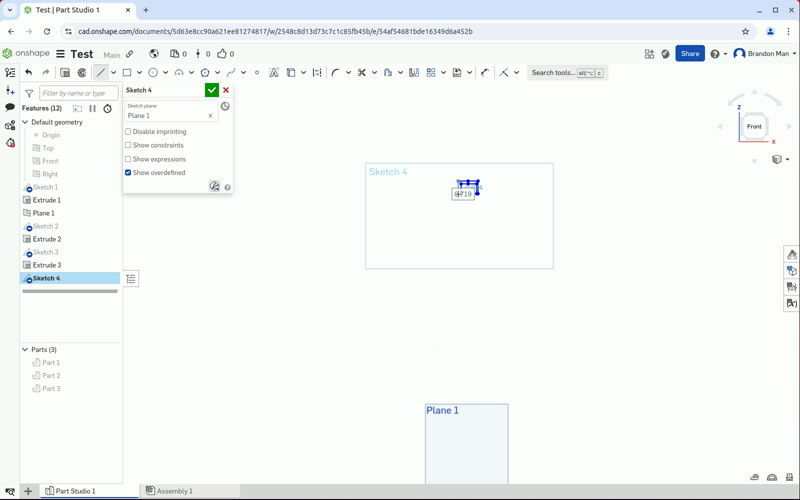
scroll(6)
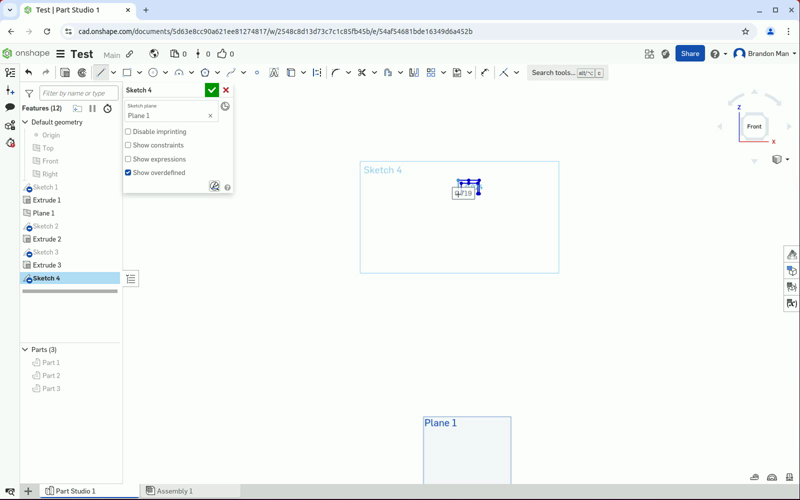
scroll(6)
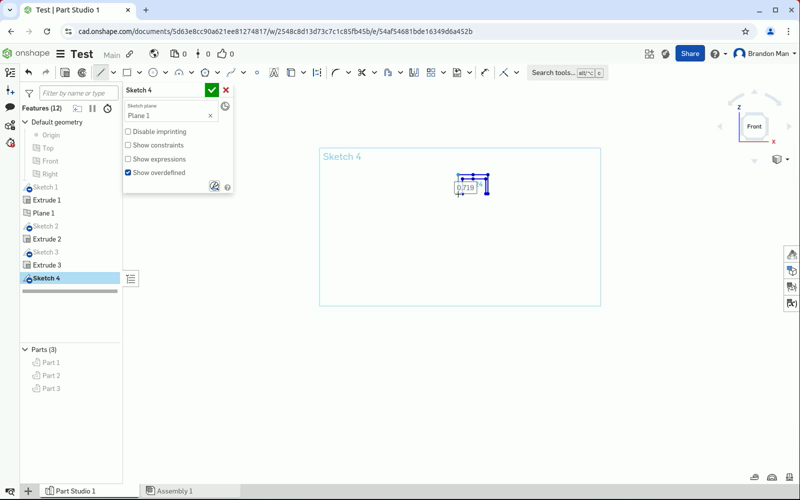
scroll(6)
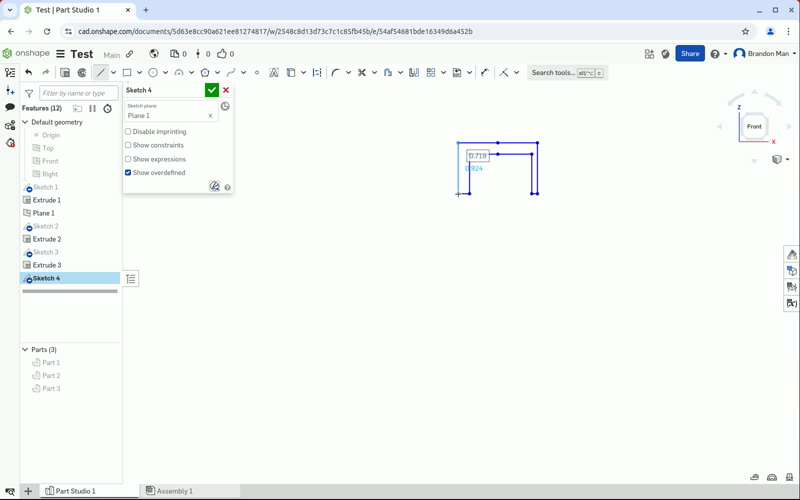
key_up(shift)
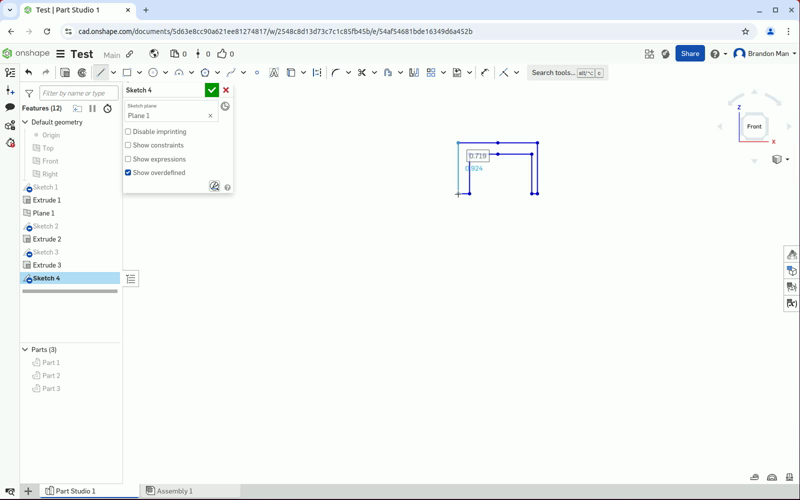
click(458, 193)
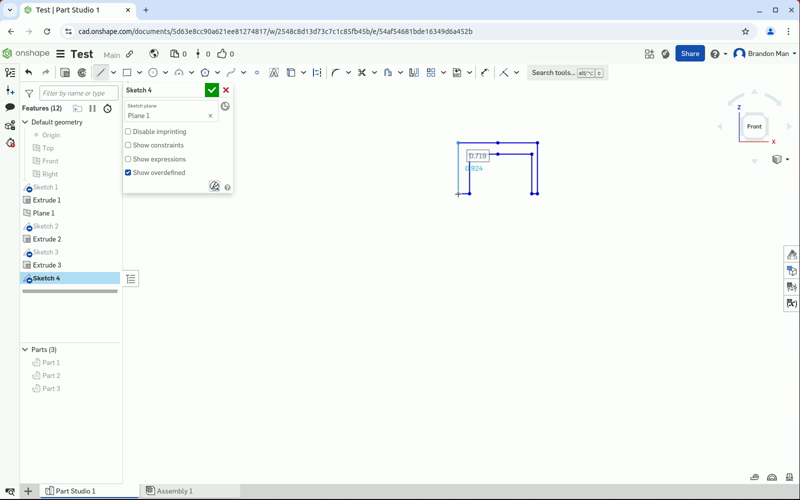
scroll(-6)
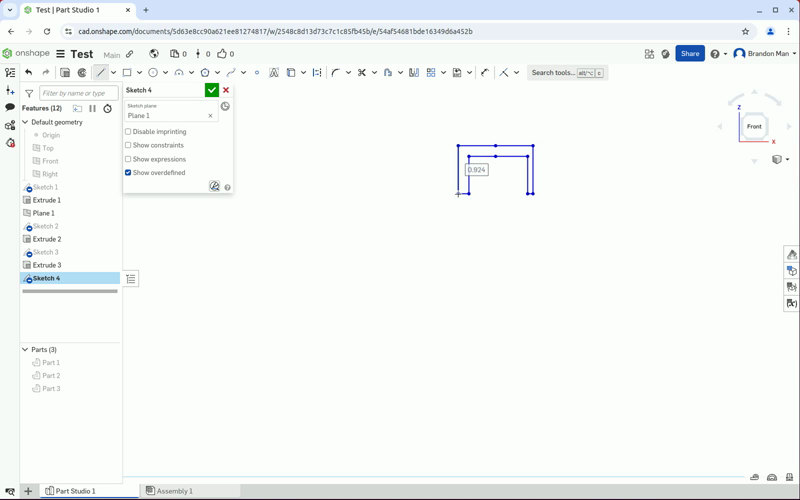
scroll(-6)
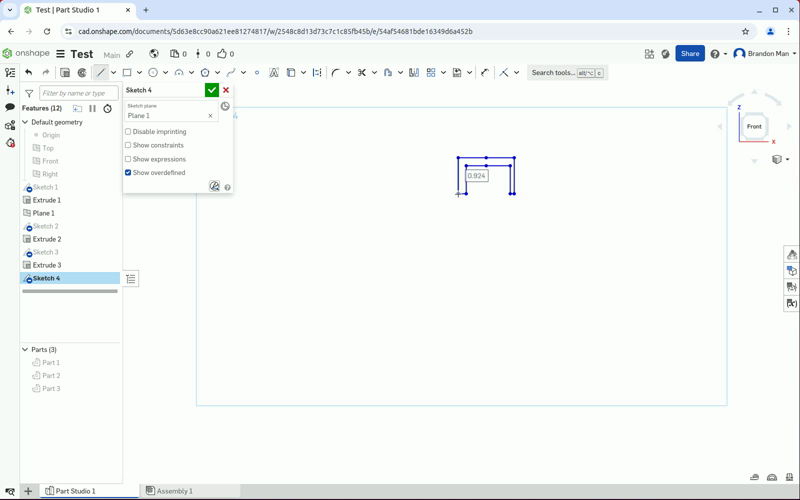
scroll(-6)
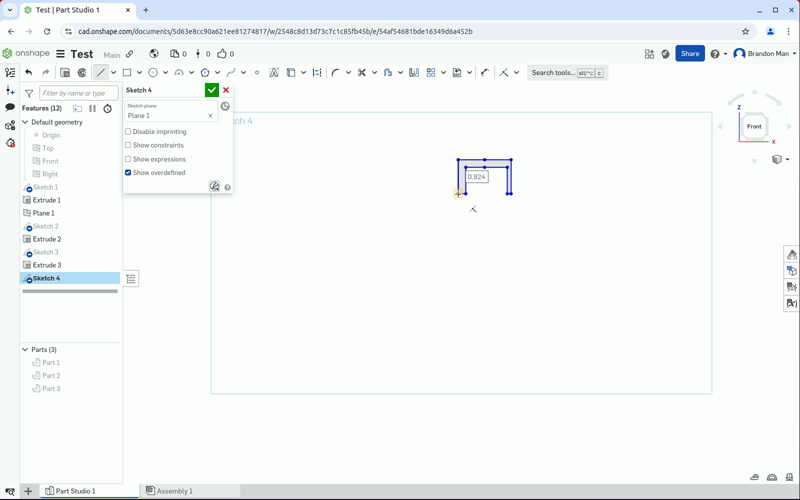
scroll(-6)
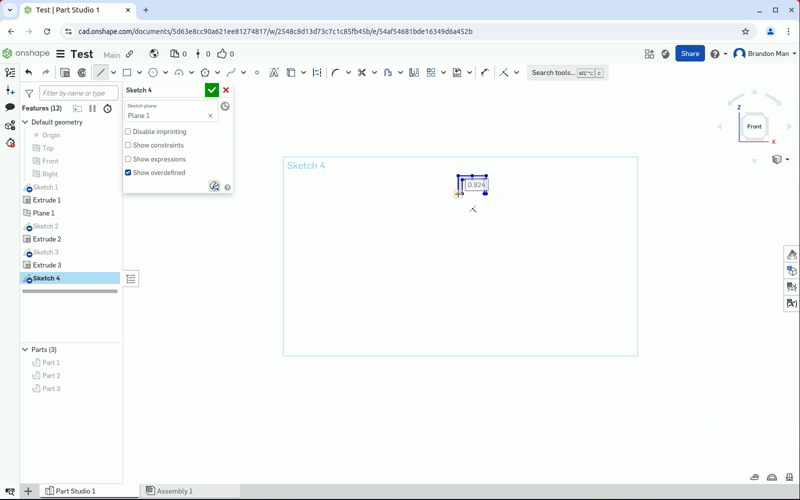
scroll(-6)
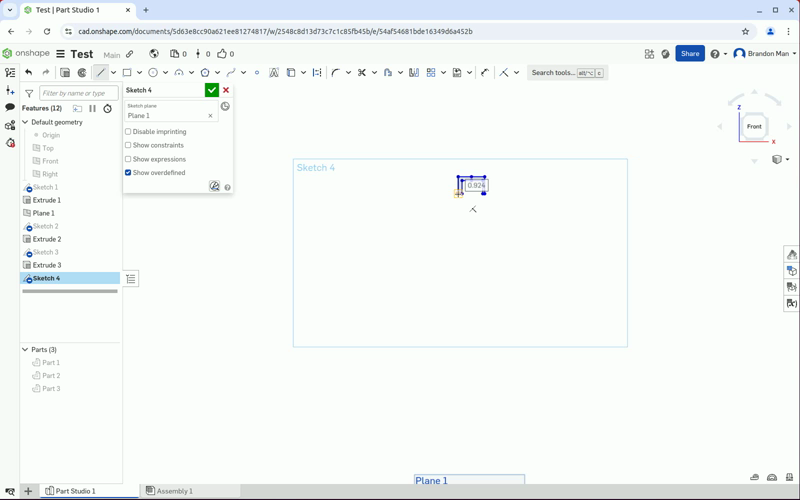
scroll(-6)
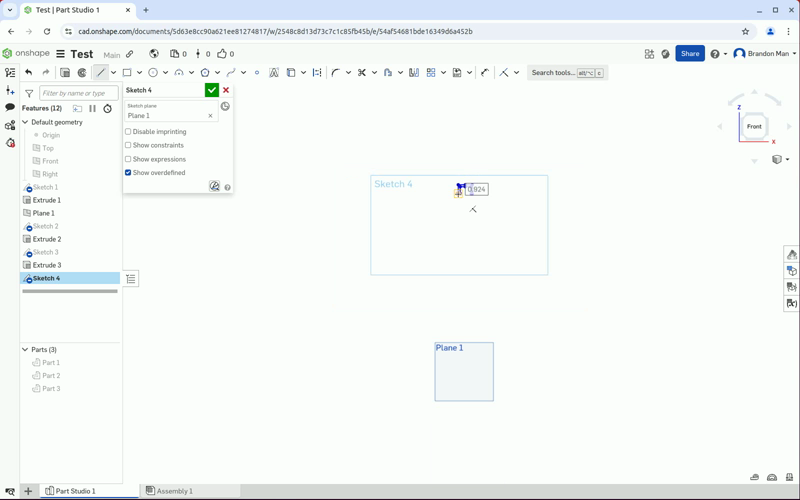
scroll(-6)
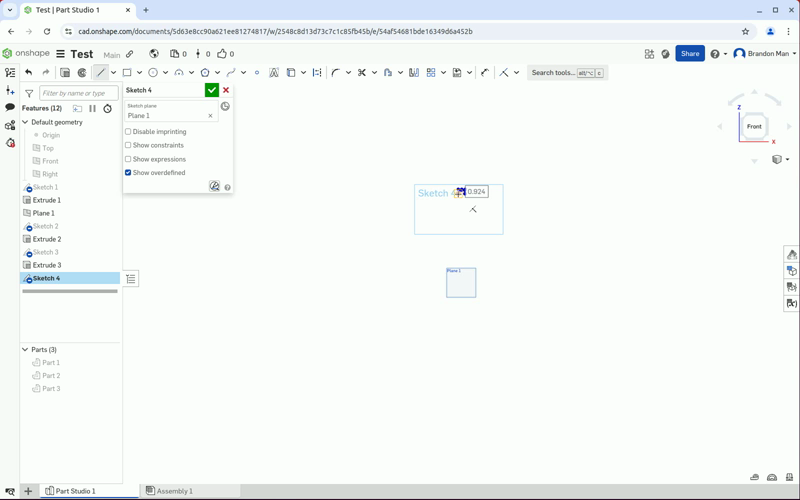
key(esc)
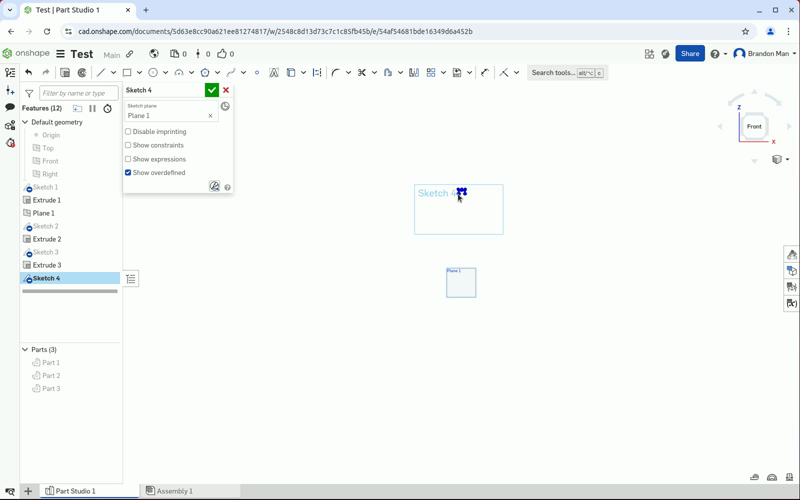
mouse_move(464, 190)
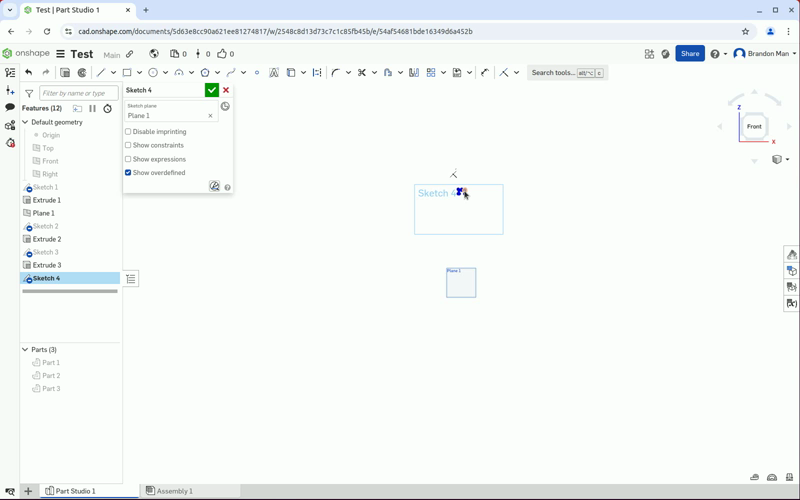
scroll(6)
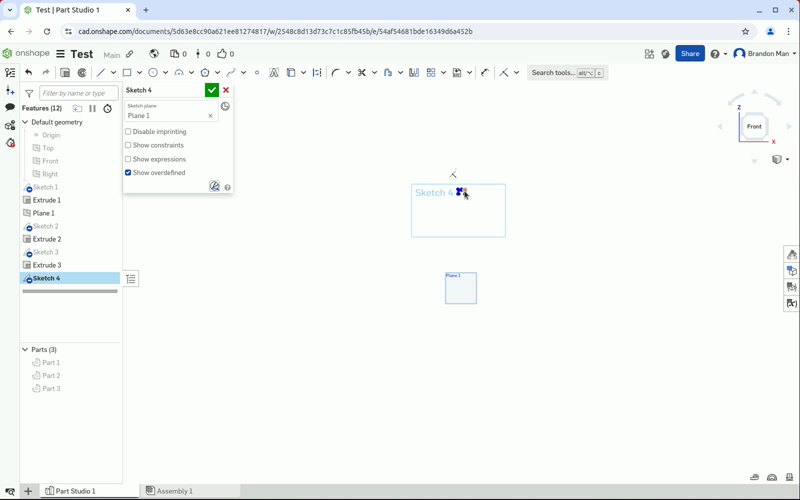
scroll(6)
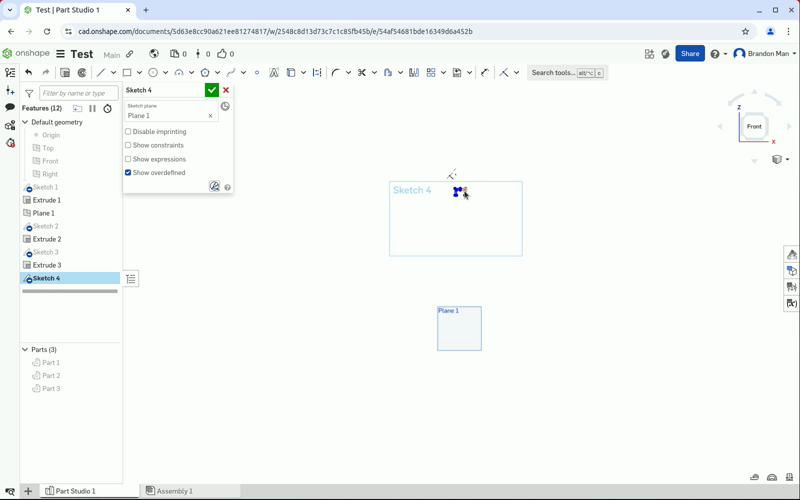
scroll(6)
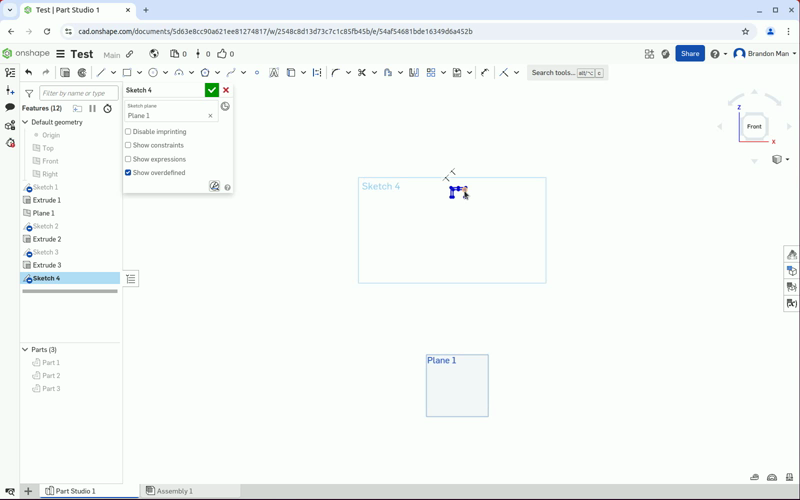
scroll(6)
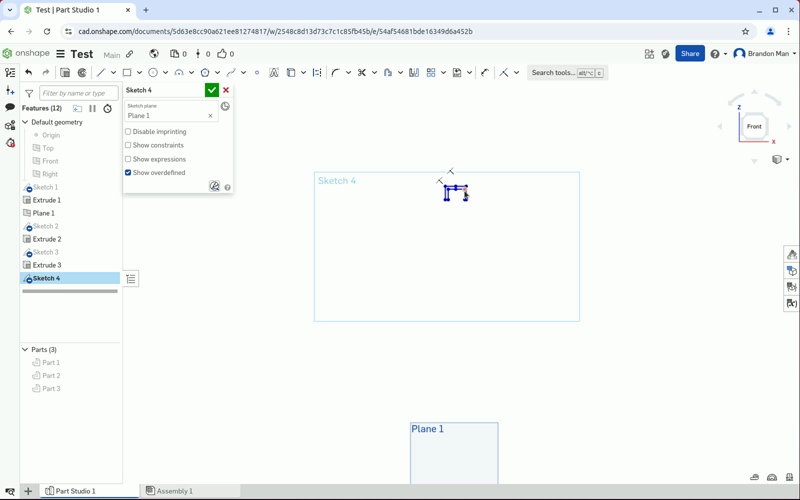
scroll(6)
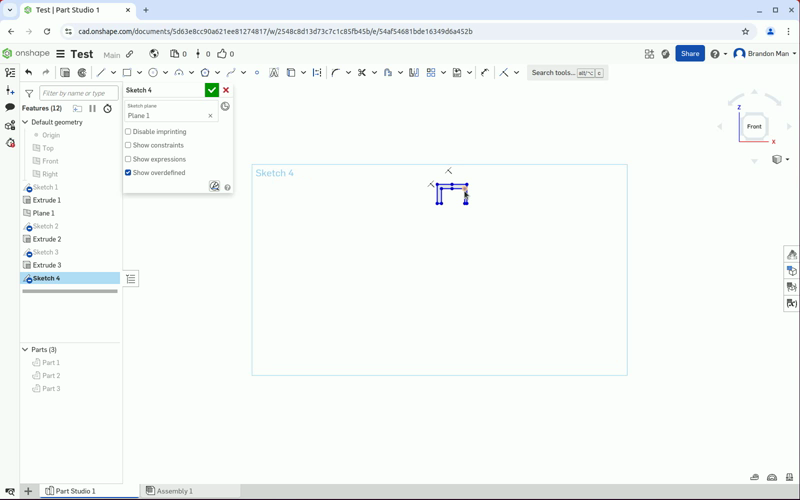
scroll(6)
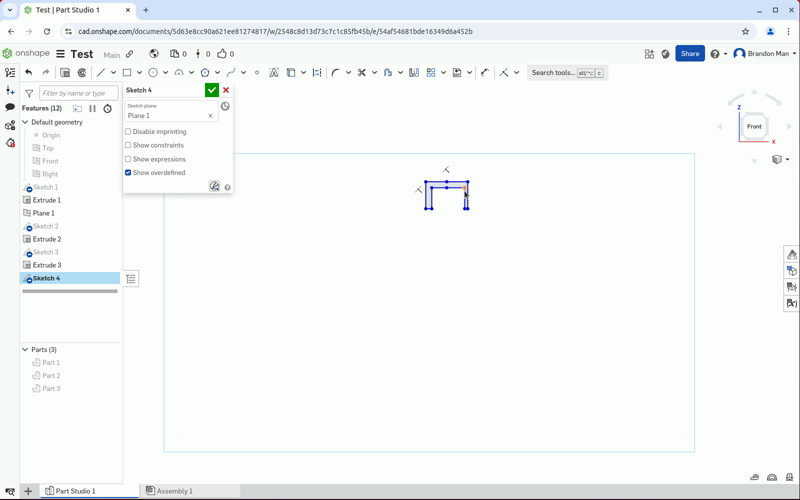
scroll(6)
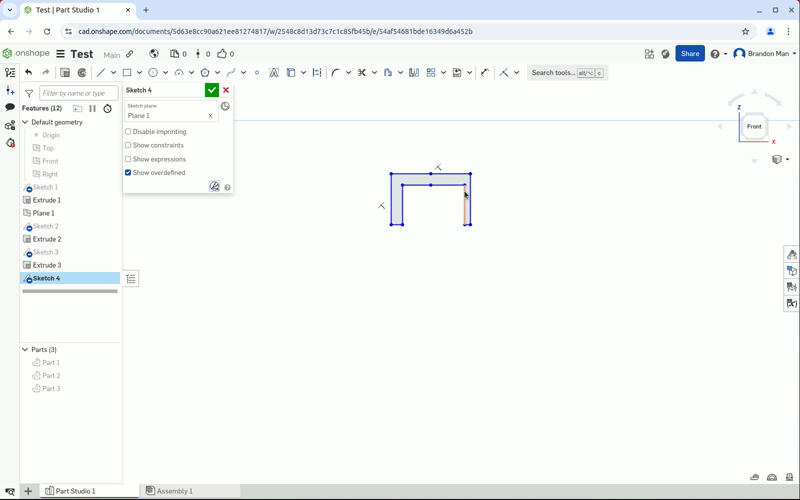
click(464, 190)
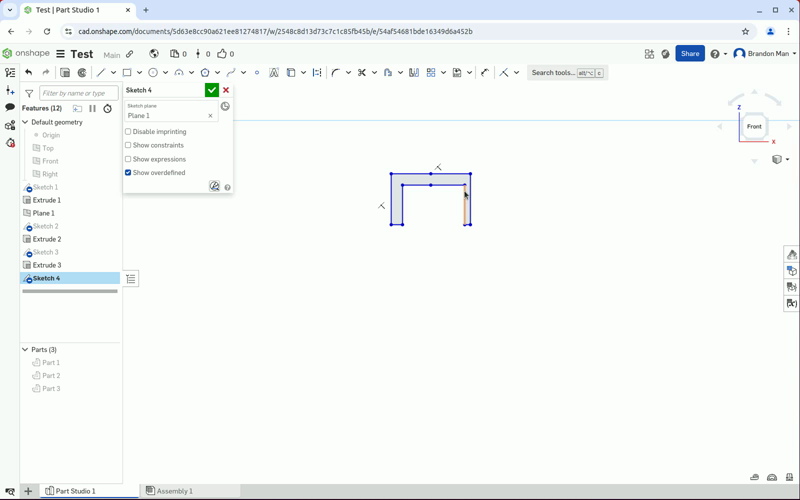
scroll(-6)
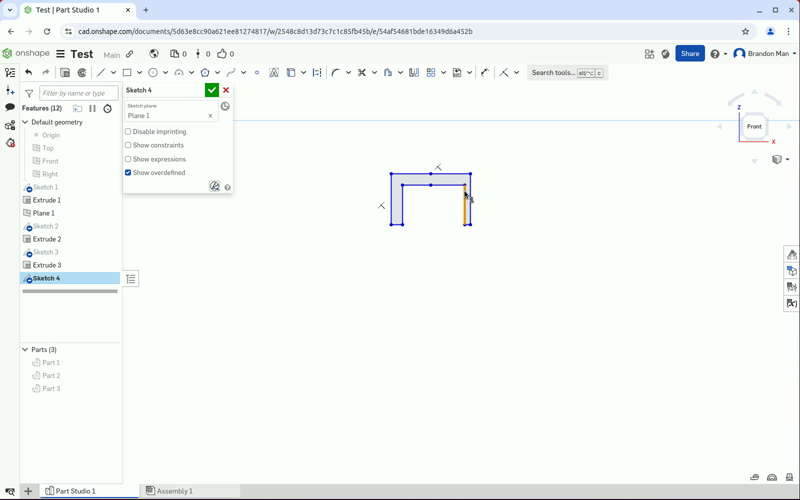
scroll(-6)
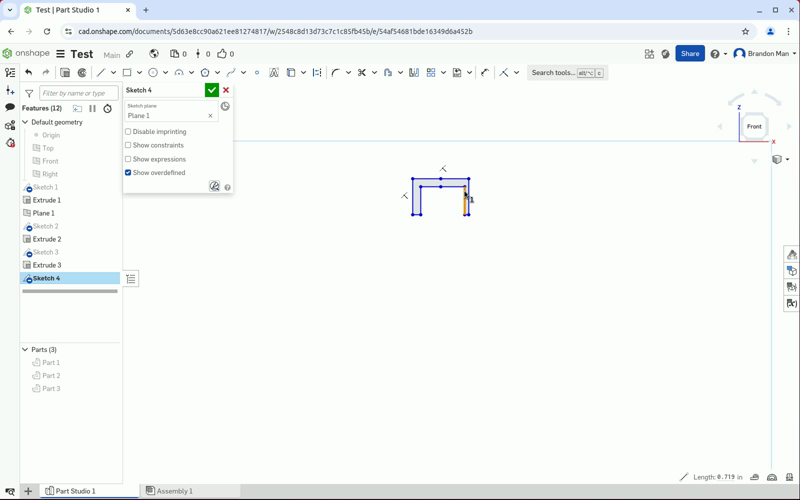
scroll(-6)
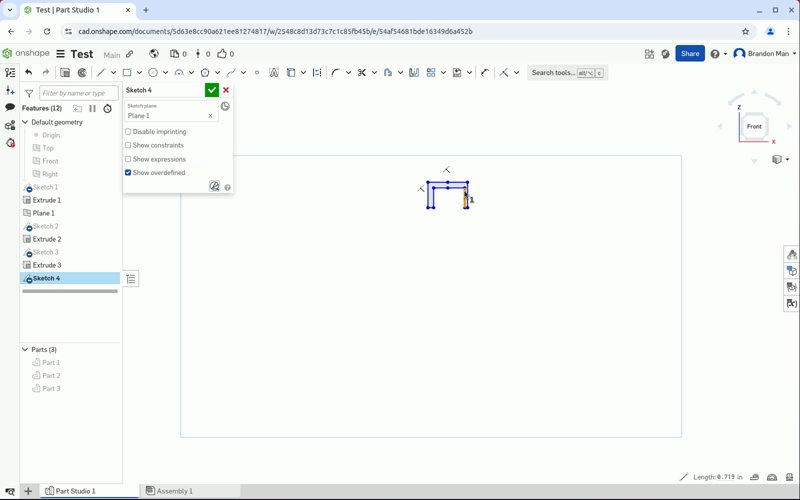
scroll(-6)
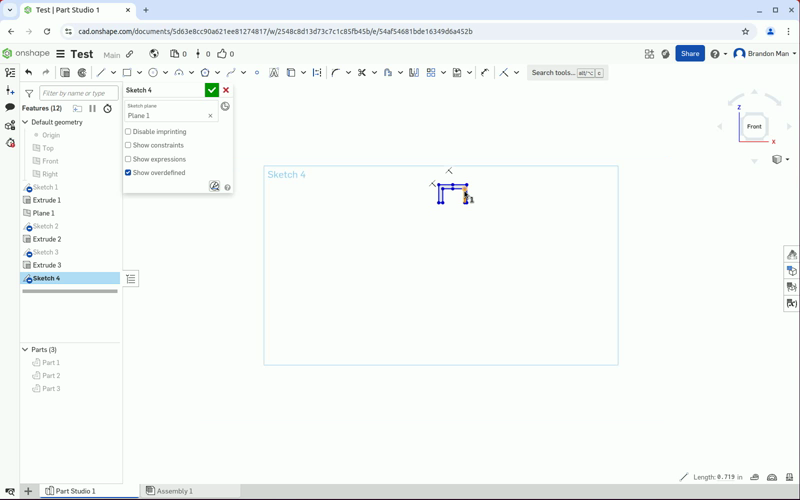
scroll(-6)
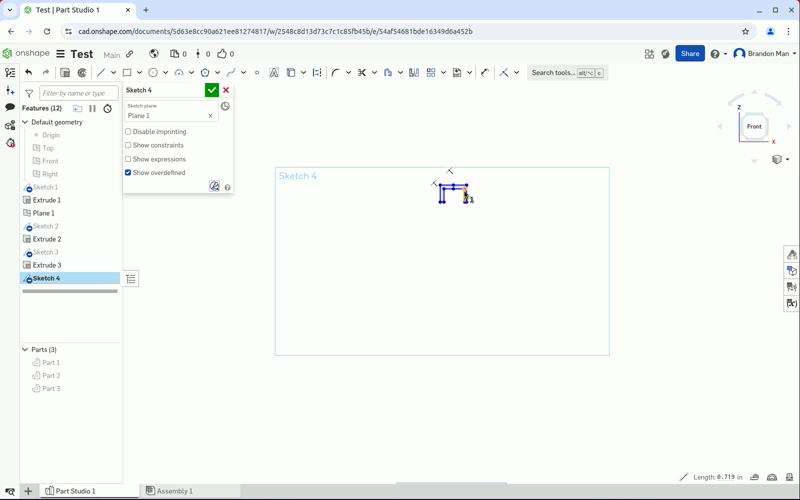
scroll(-6)
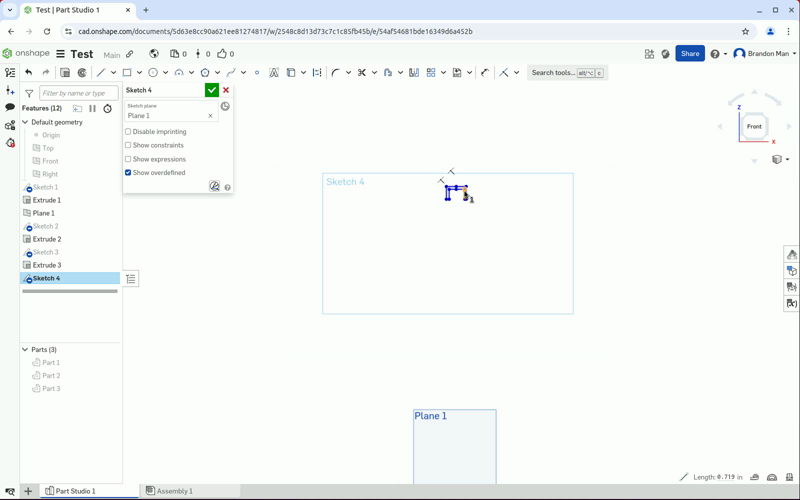
scroll(-6)
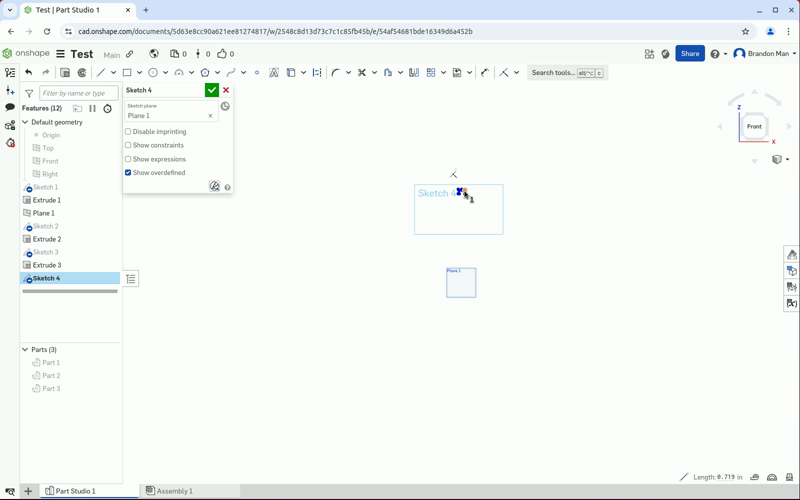
mouse_move(73, 352)
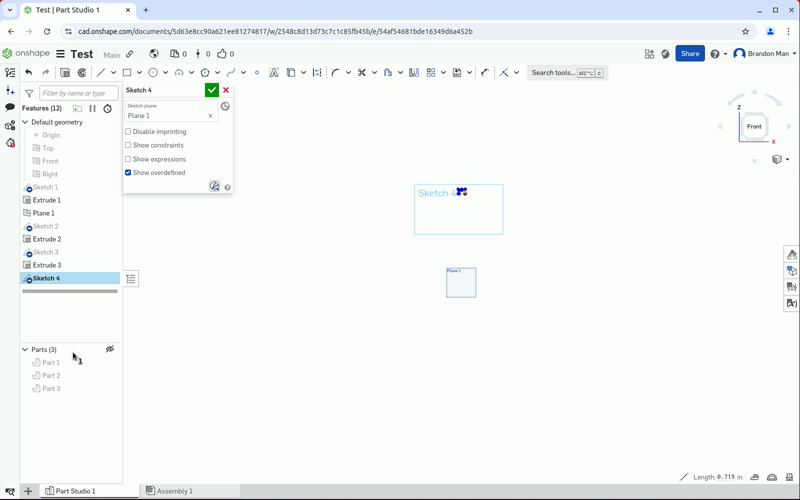
key(shift+y)
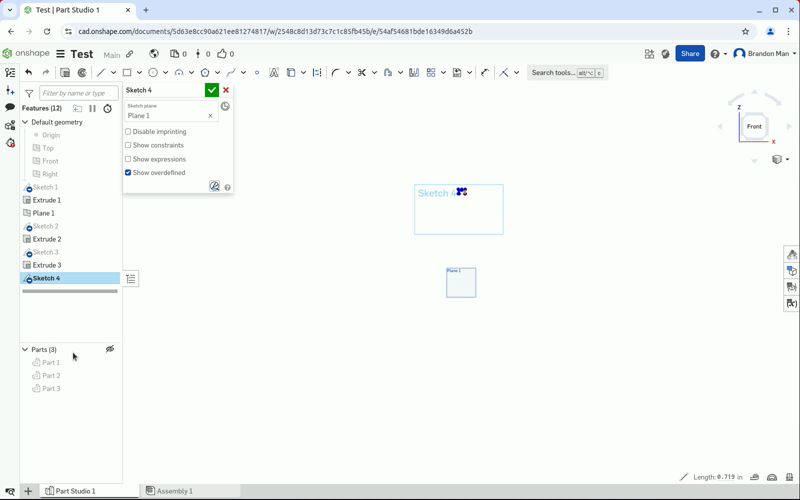
key(shift+e)
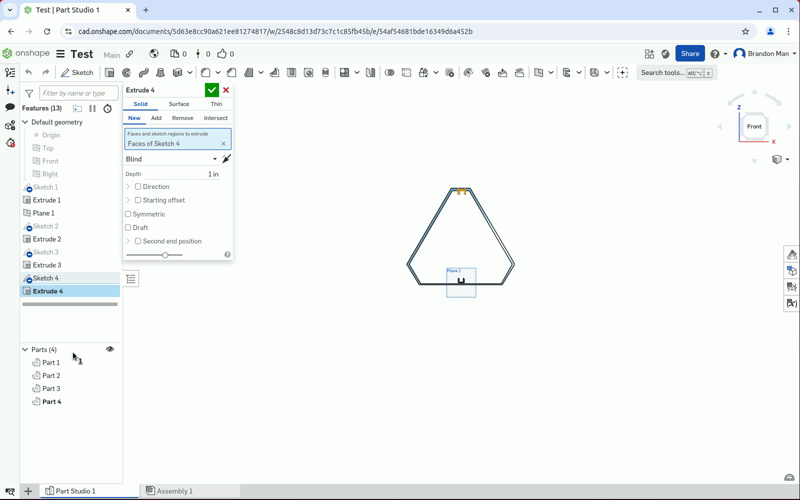
mouse_move(143, 106)
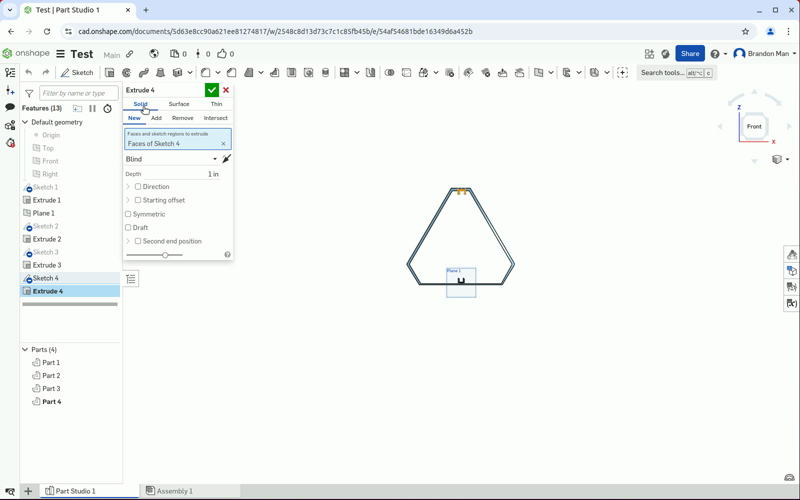
click(143, 106)
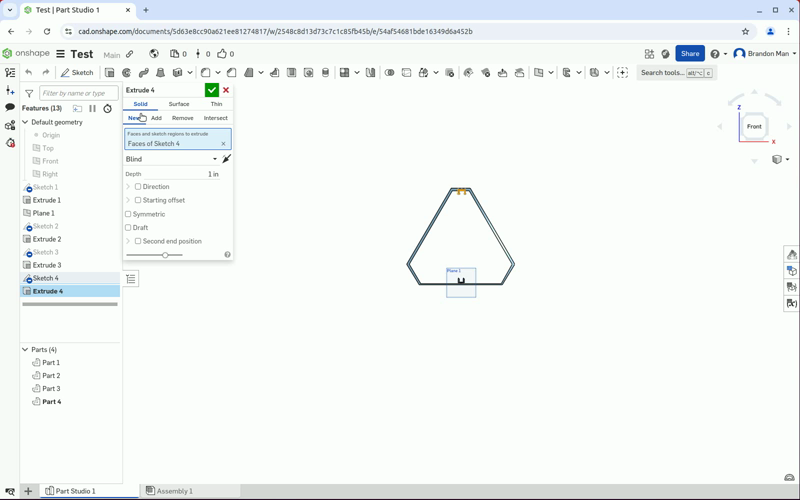
mouse_move(137, 120)
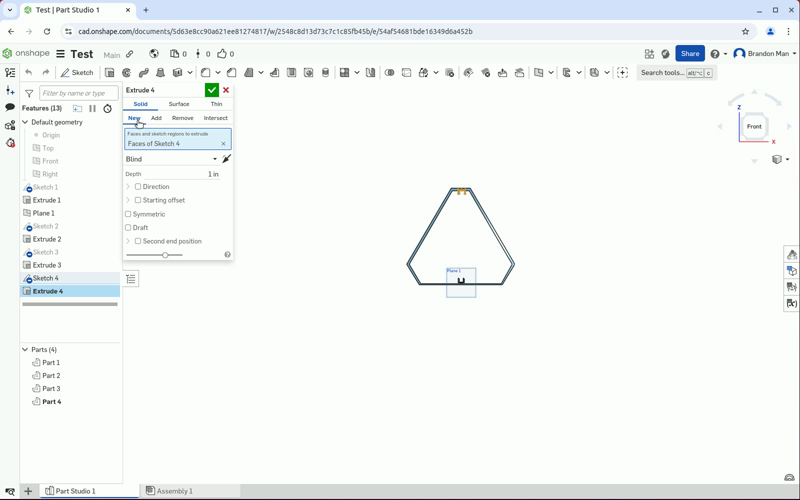
click(137, 120)
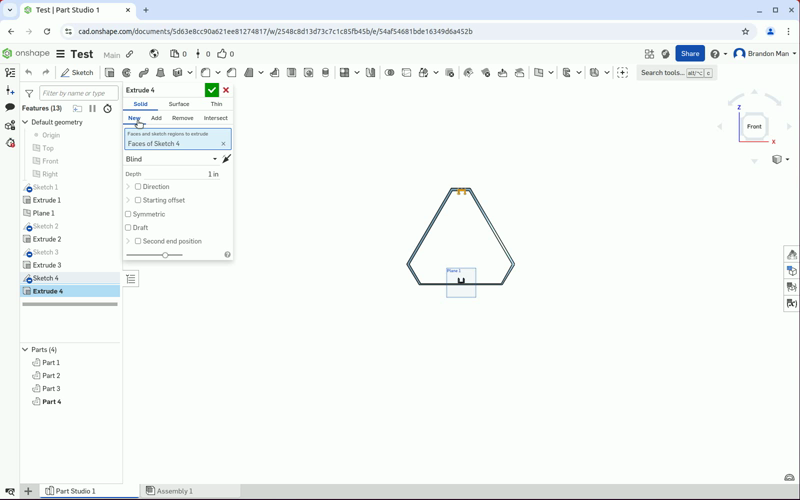
key(tab, 4)
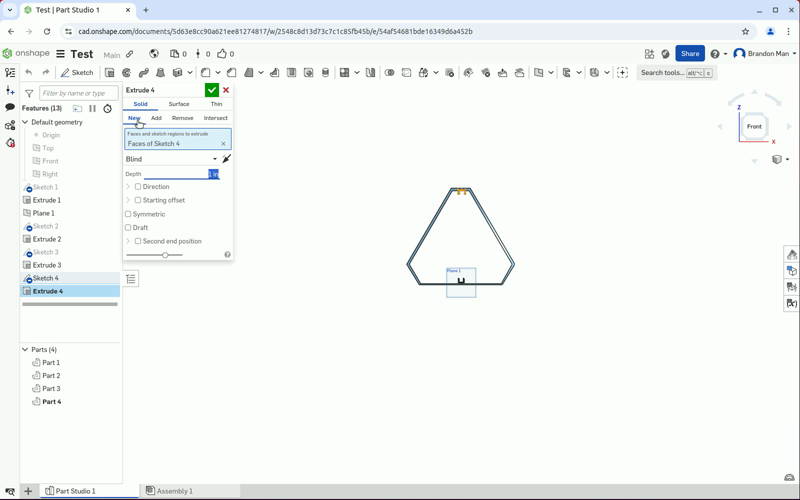
text(-19.738)
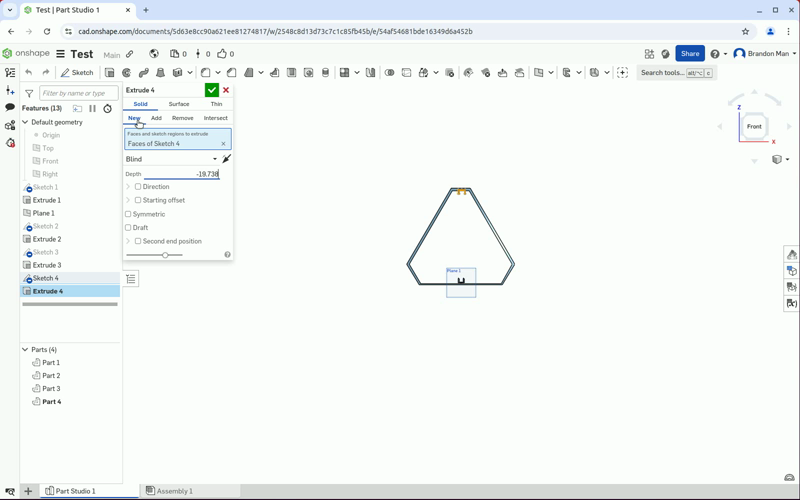
key(enter)
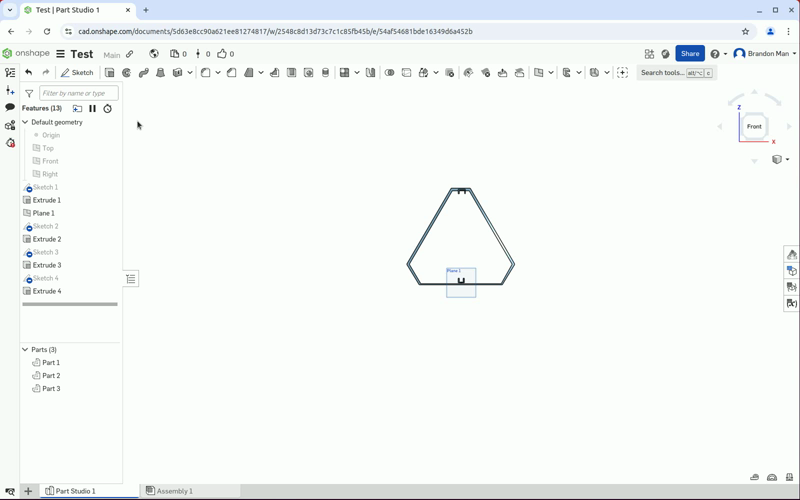
key(shift+h)
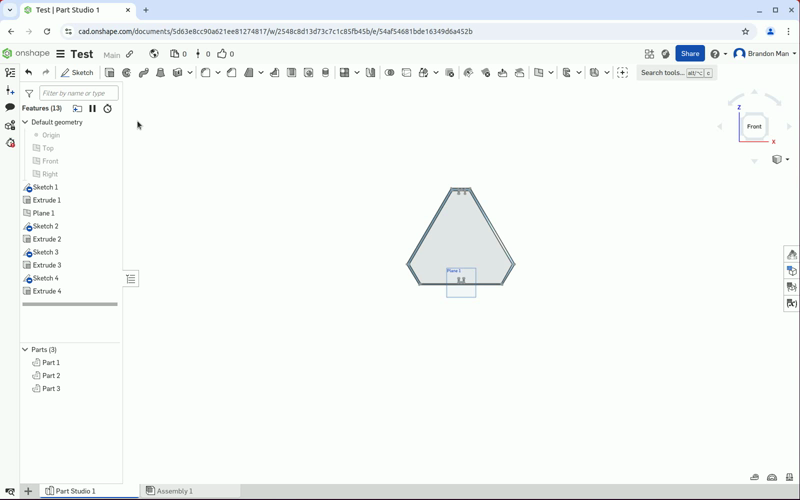
key(shift+h)
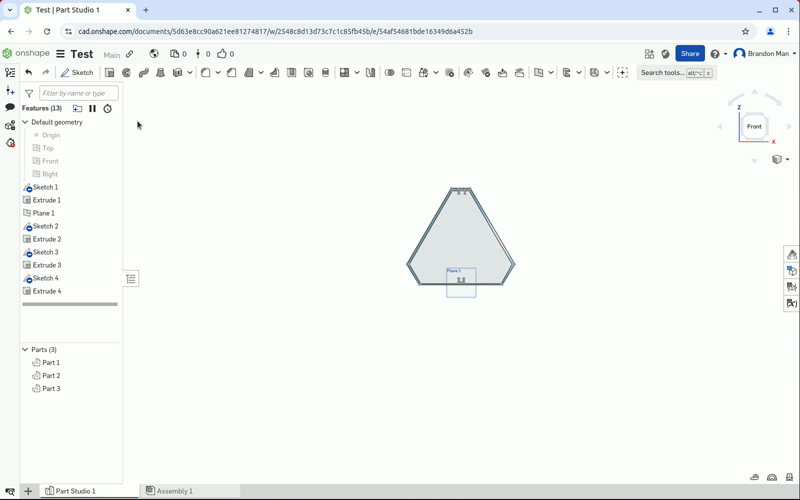
key(shift+7)
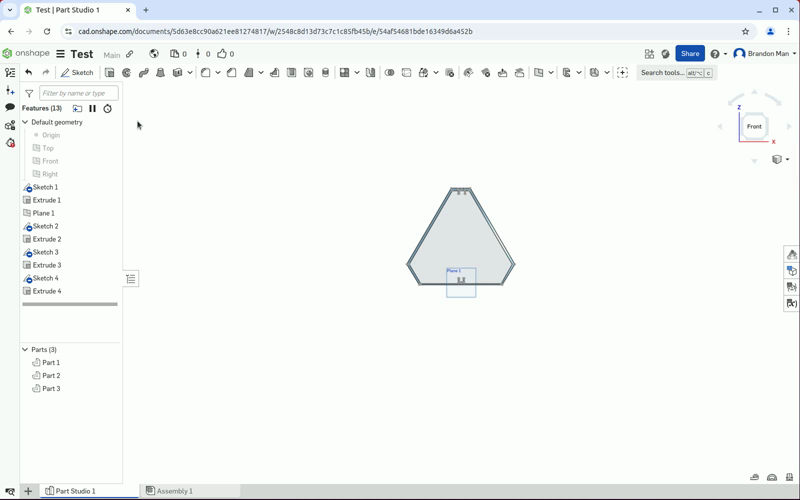
key(left, 2)
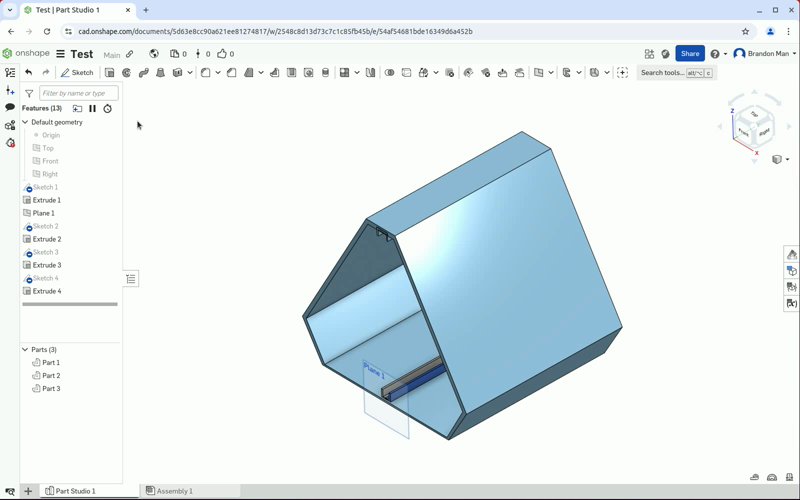
key(down, 2)
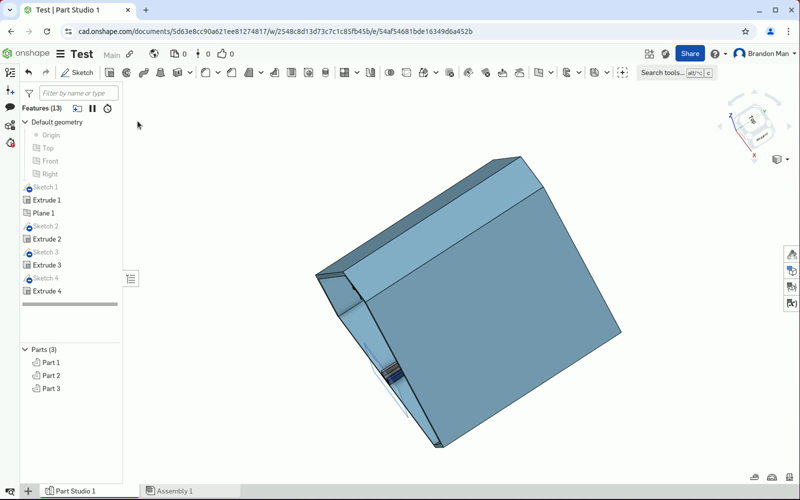
key(up, 2)
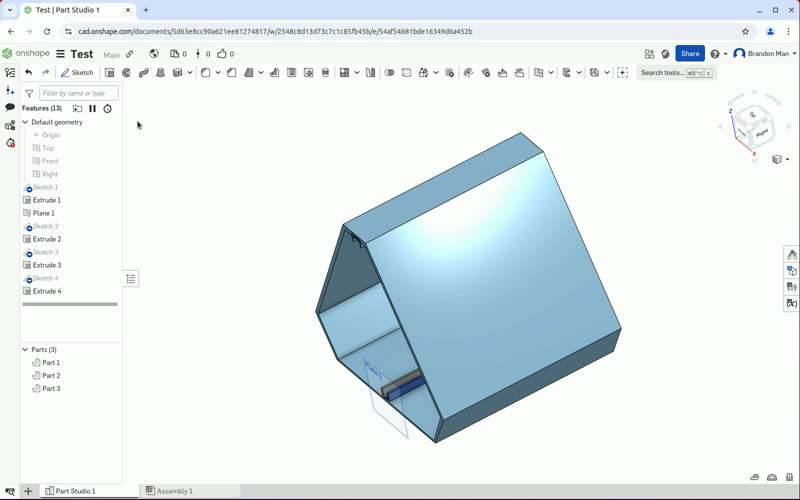
key(right, 2)
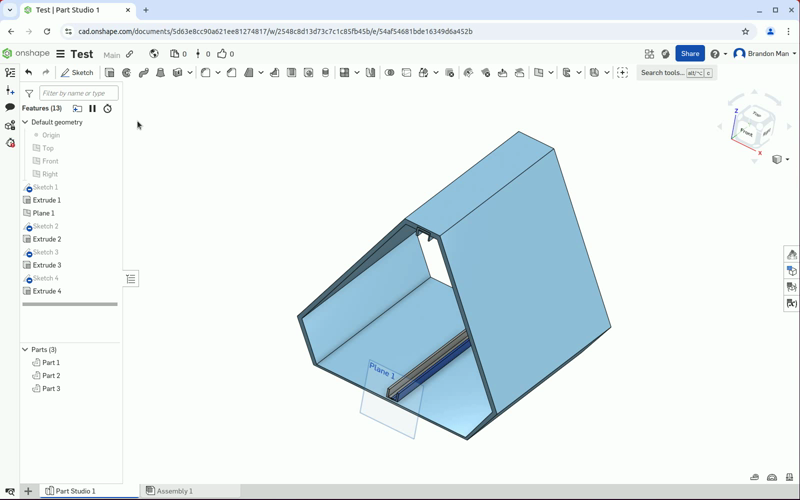
mouse_move(73, 189)
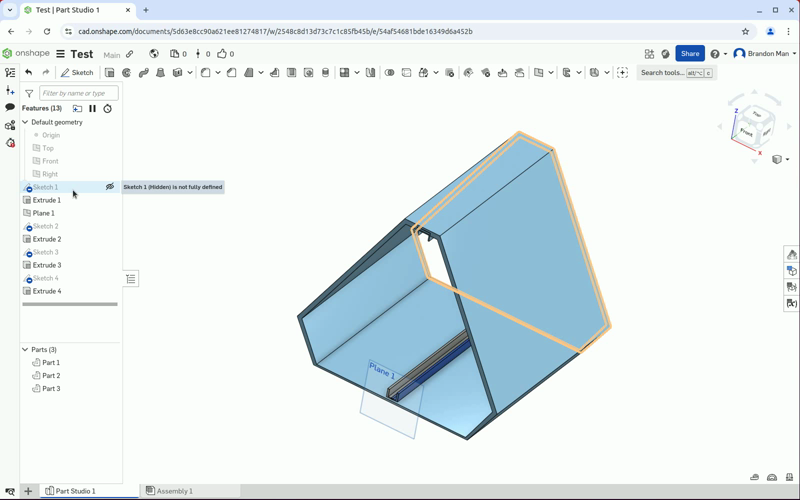
click(73, 189)